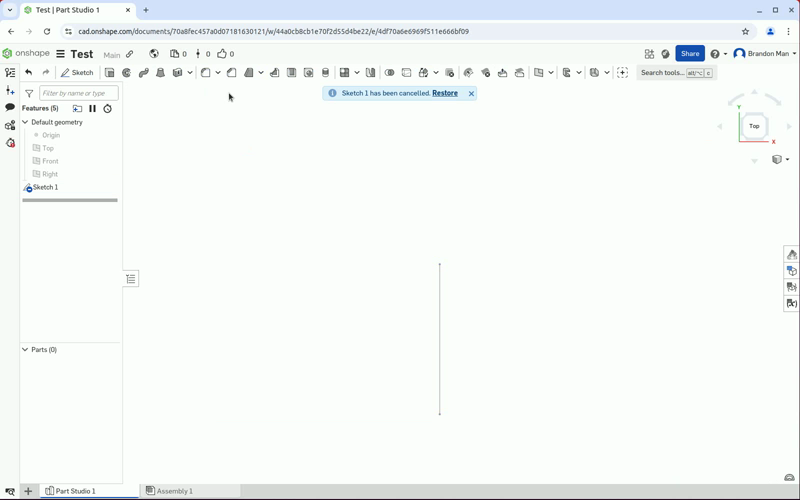
key(shift+h)
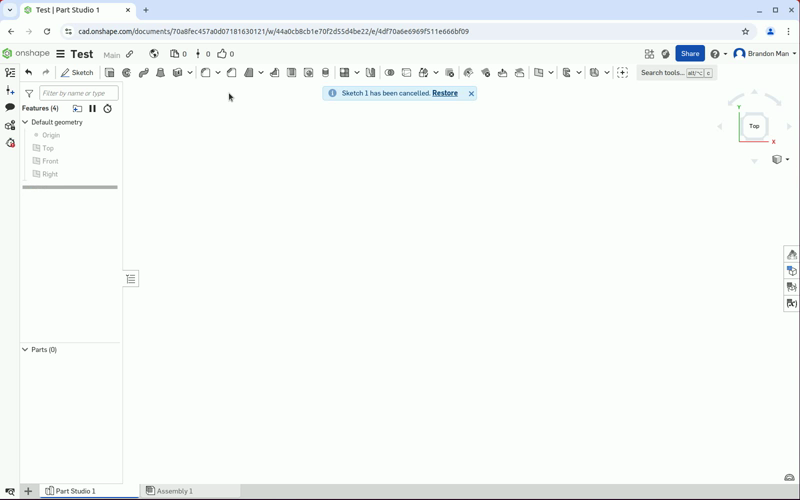
key(shift+s)
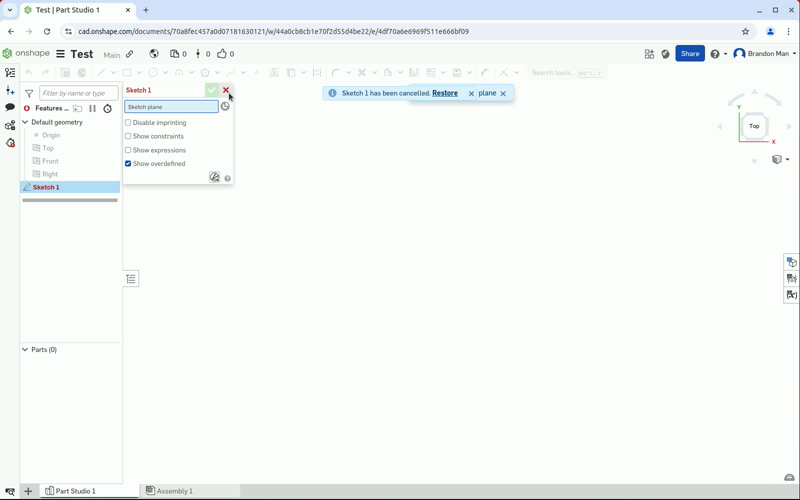
mouse_move(73, 150)
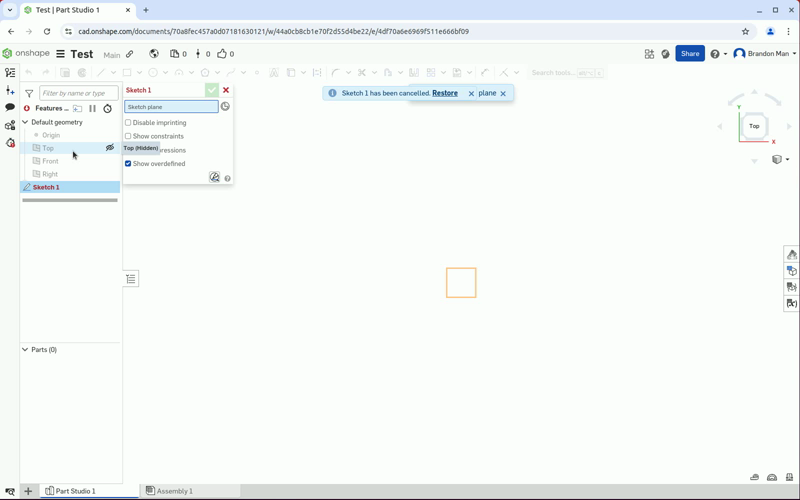
click(73, 150)
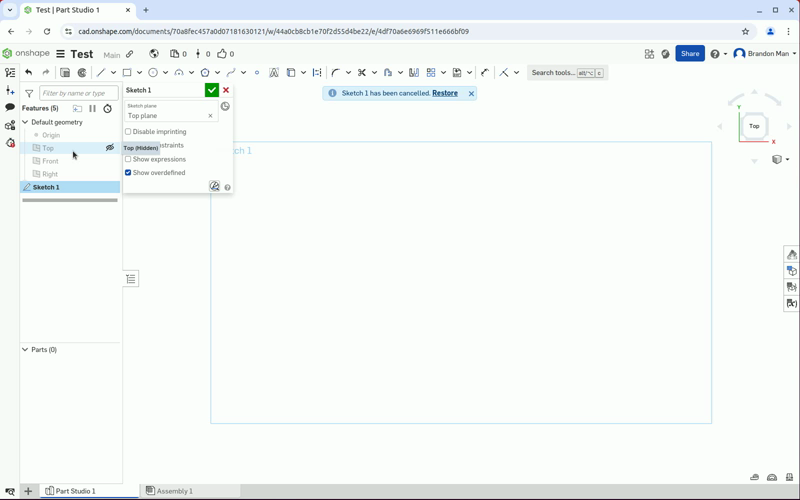
mouse_move(73, 352)
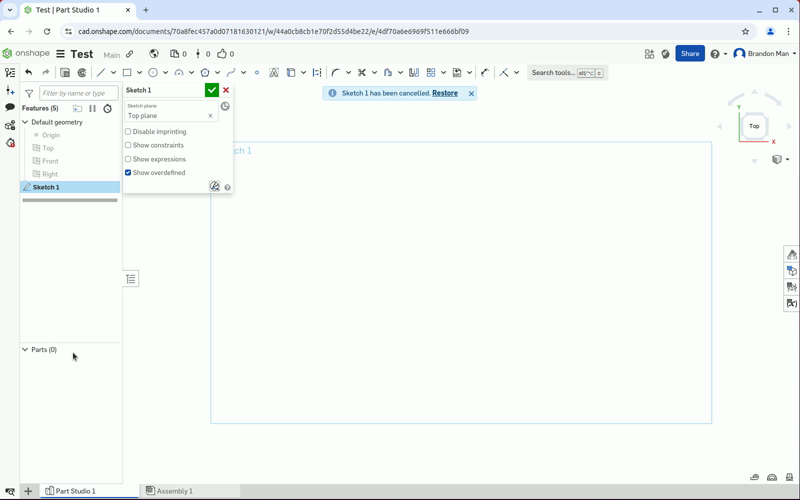
key(y)
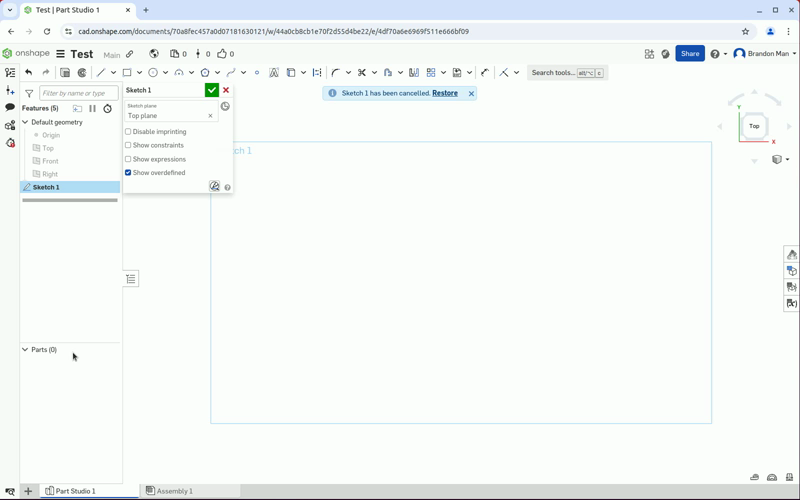
key(c)
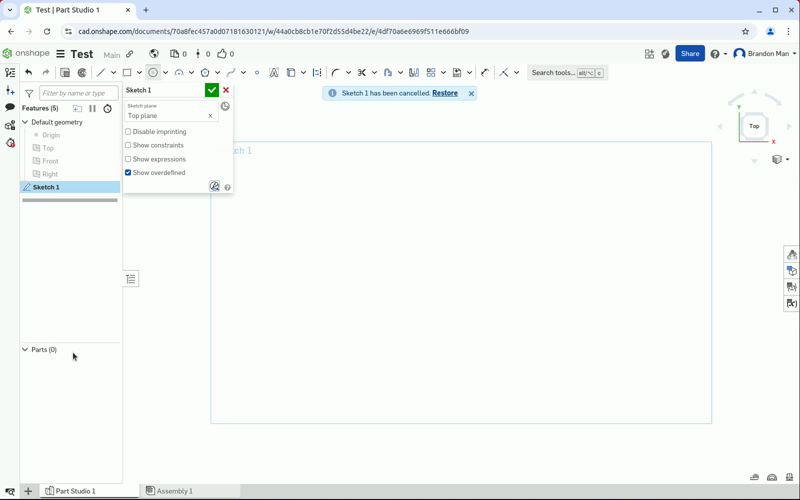
key_down(shift)
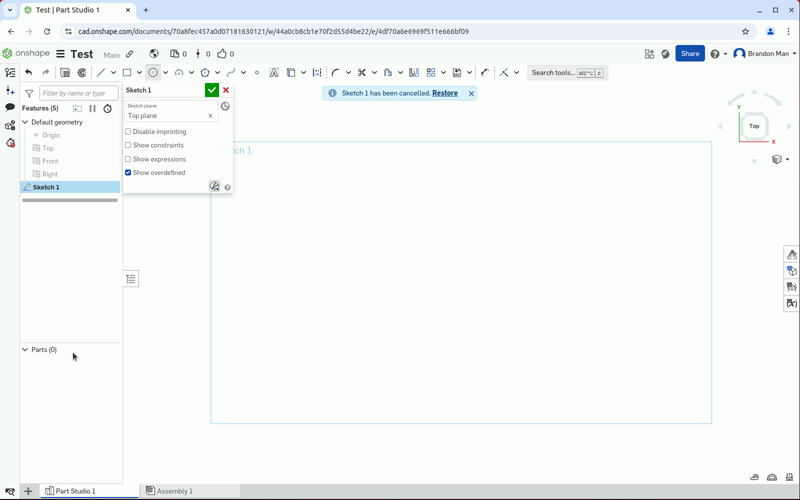
mouse_move(494, 282)
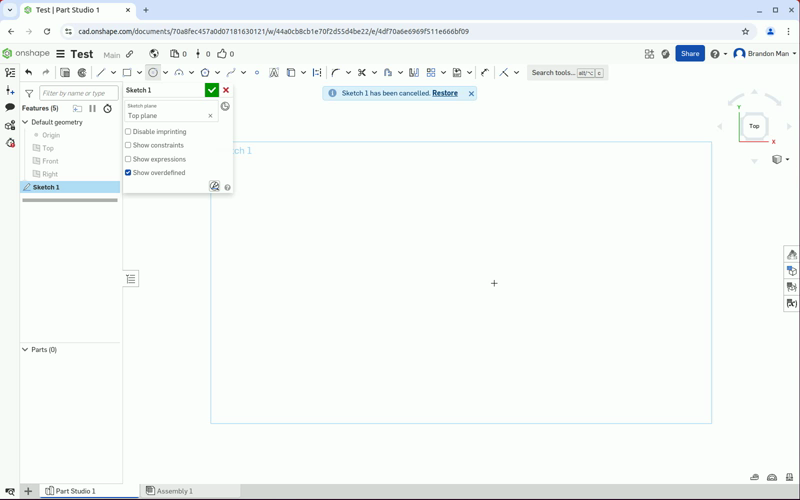
click(494, 282)
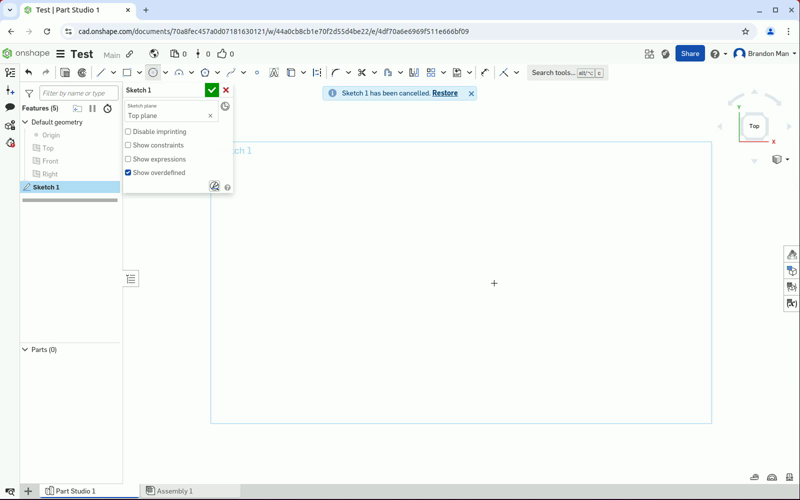
key_up(shift)
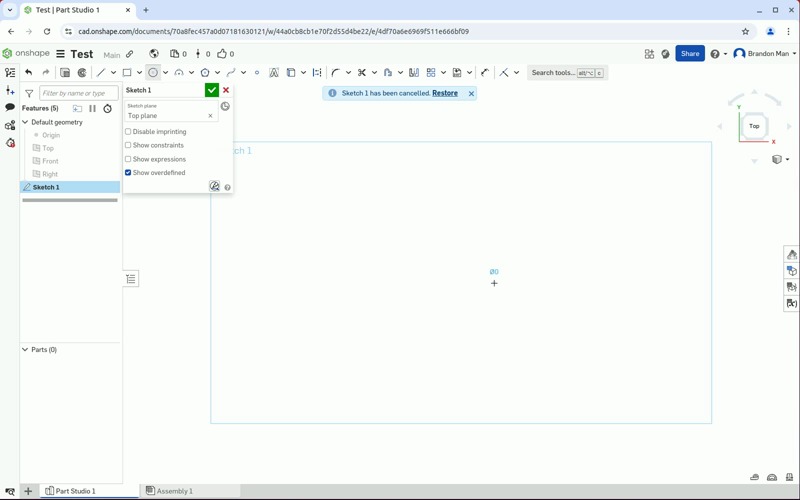
mouse_move(499, 282)
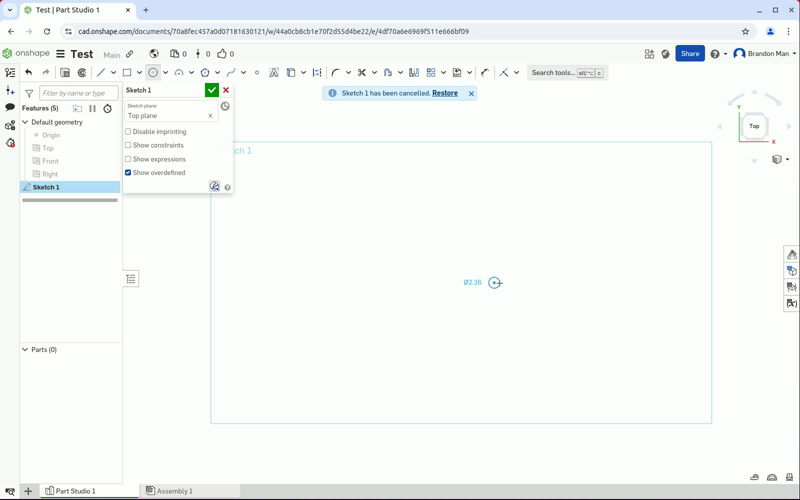
click(499, 282)
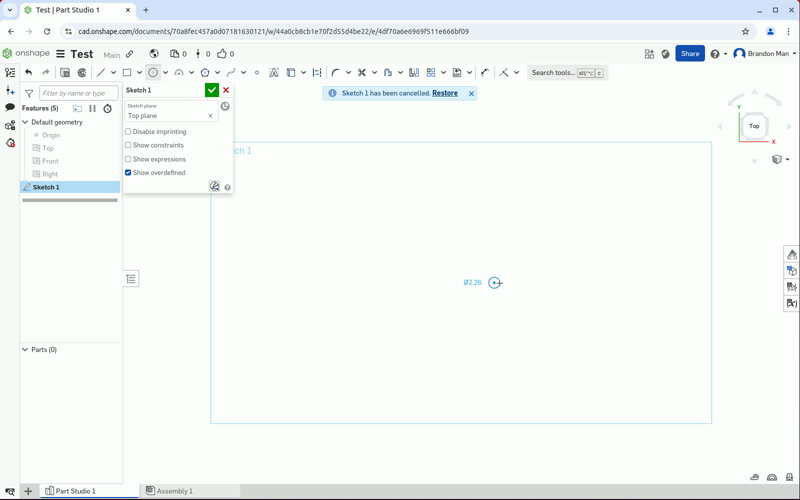
key(esc)
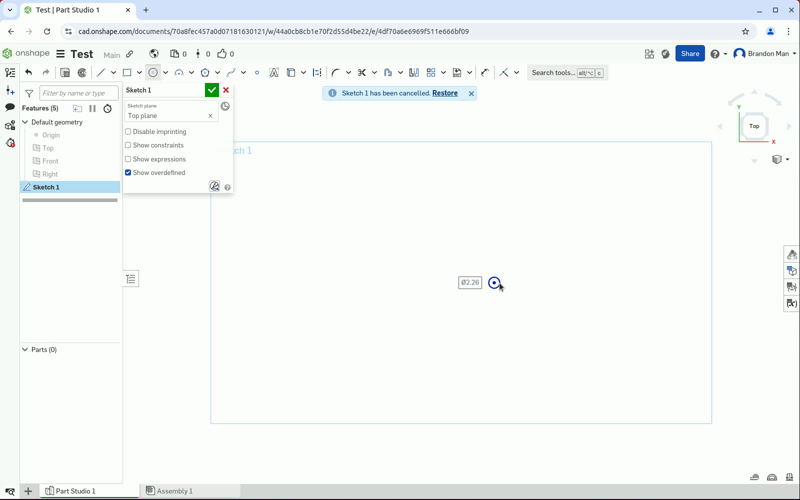
mouse_move(495, 287)
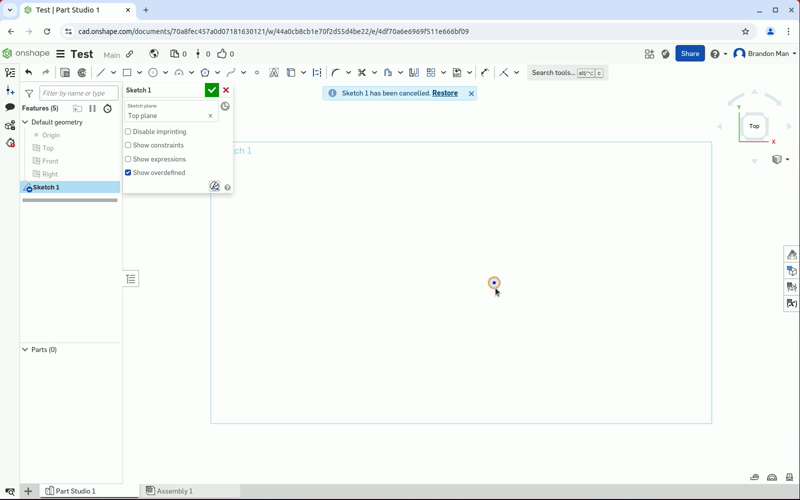
scroll(6)
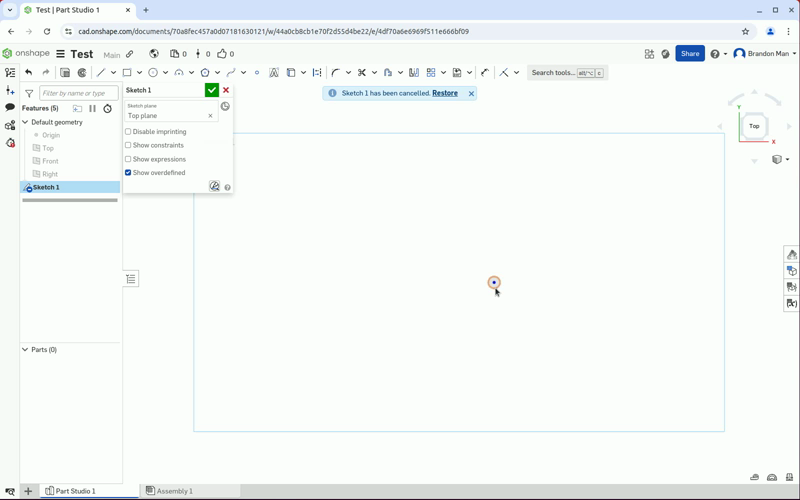
scroll(6)
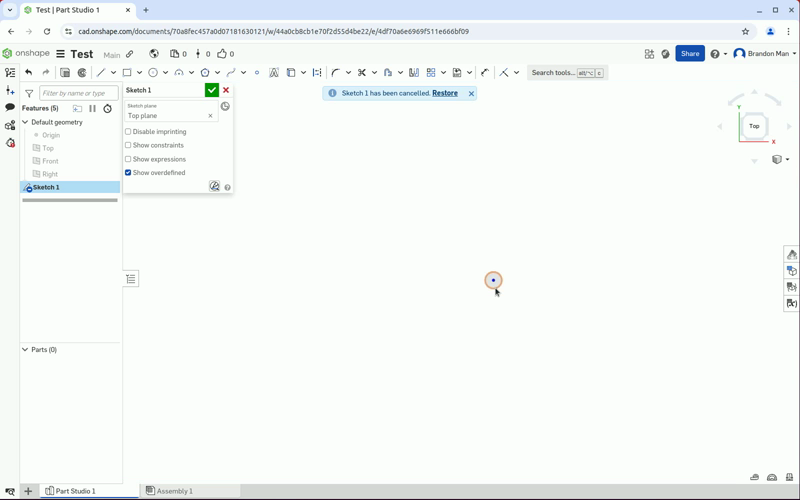
scroll(6)
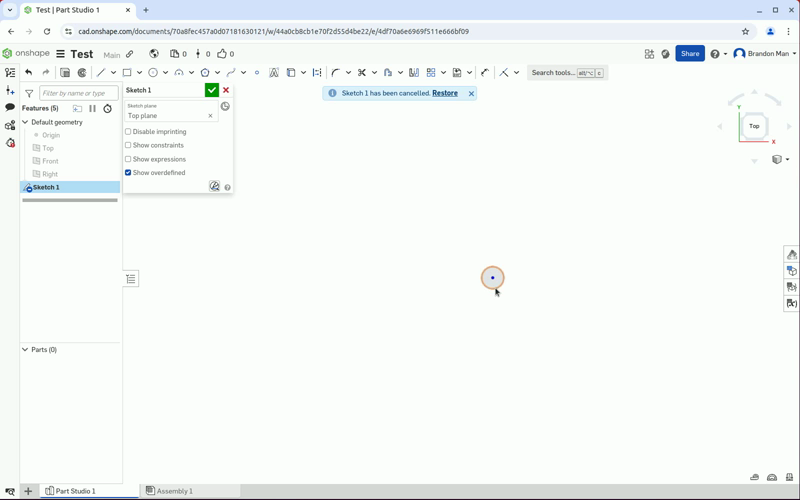
scroll(6)
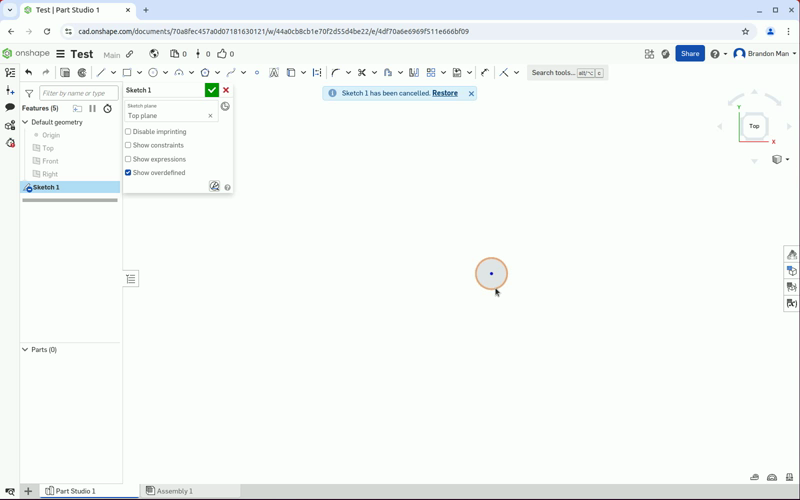
scroll(6)
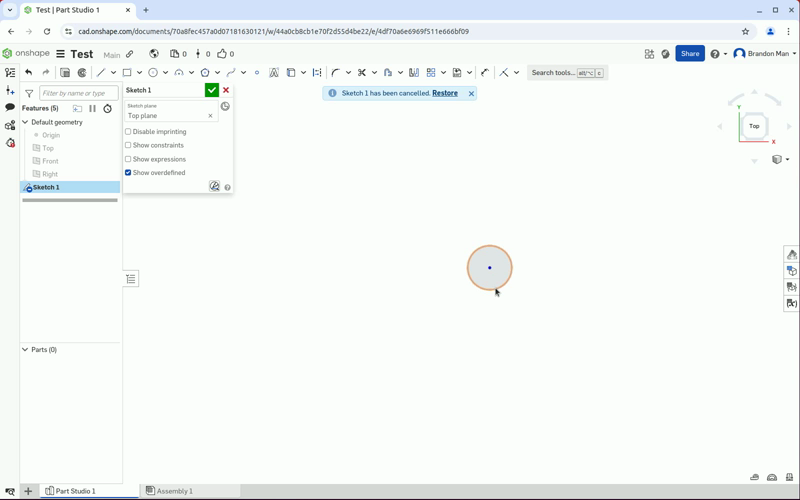
scroll(6)
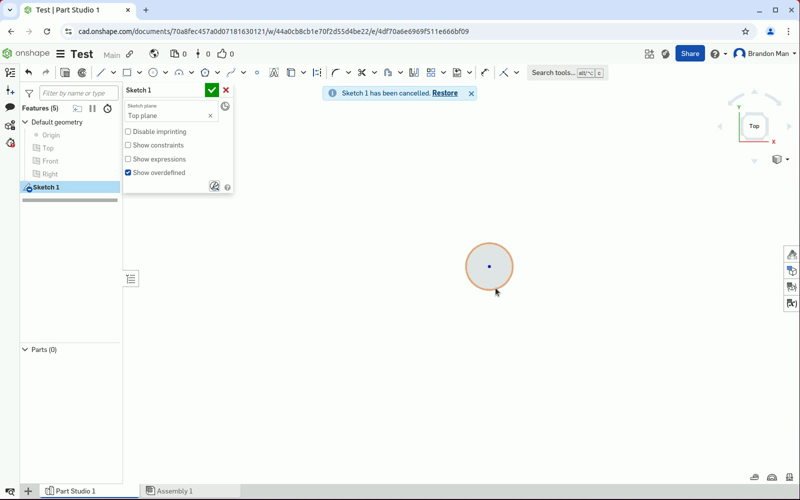
scroll(6)
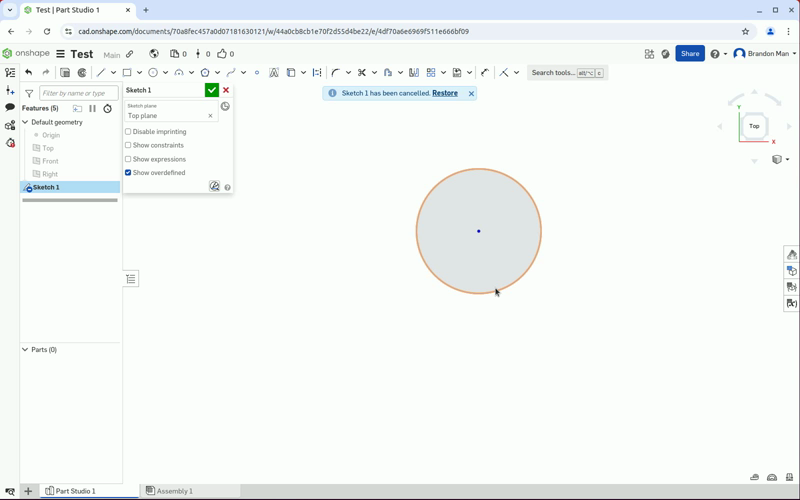
click(495, 287)
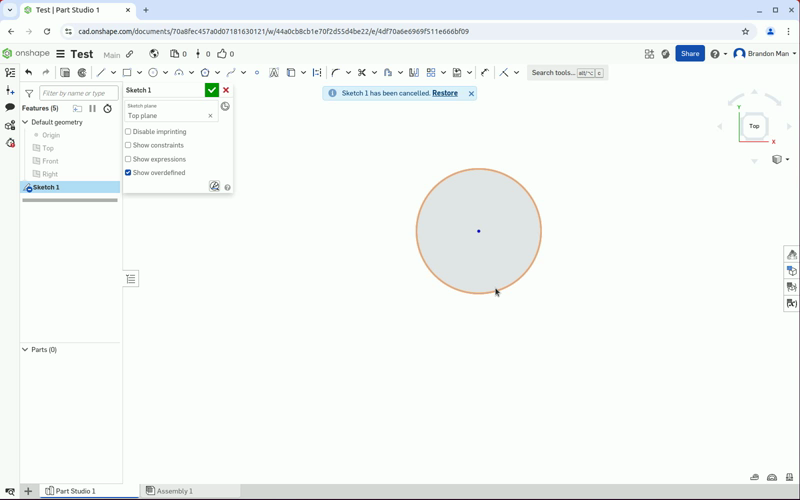
scroll(-6)
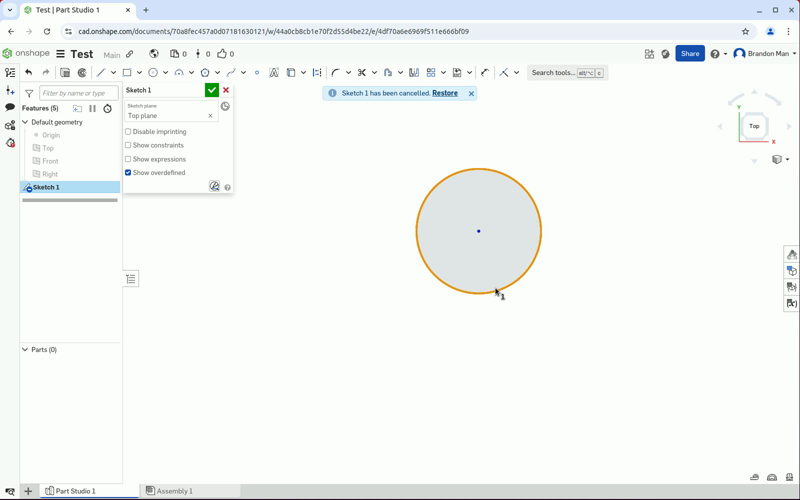
scroll(-6)
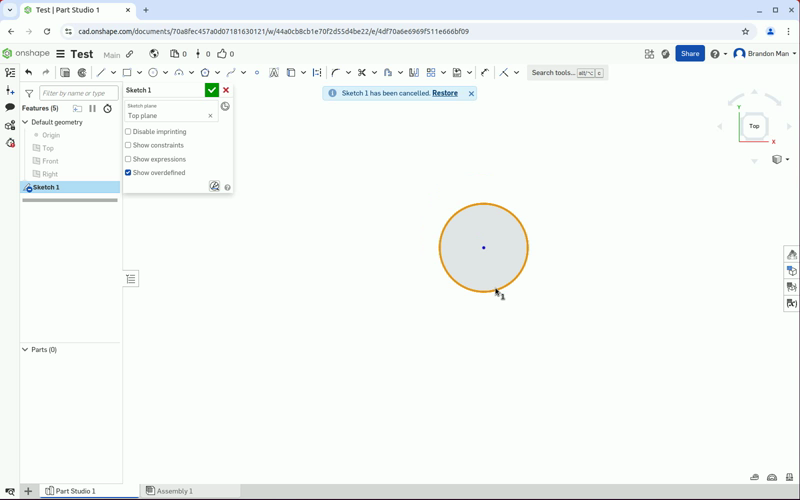
scroll(-6)
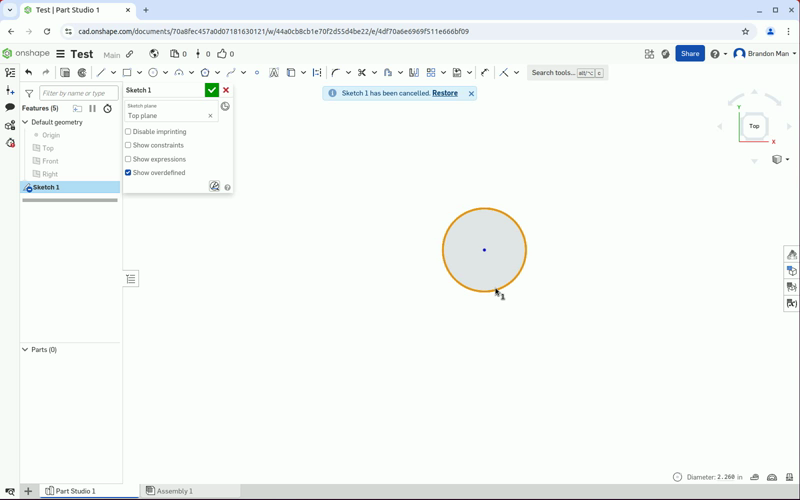
scroll(-6)
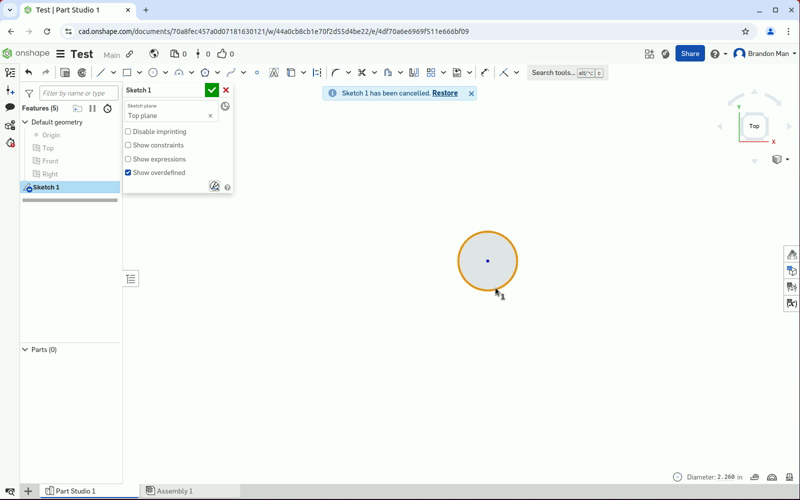
scroll(-6)
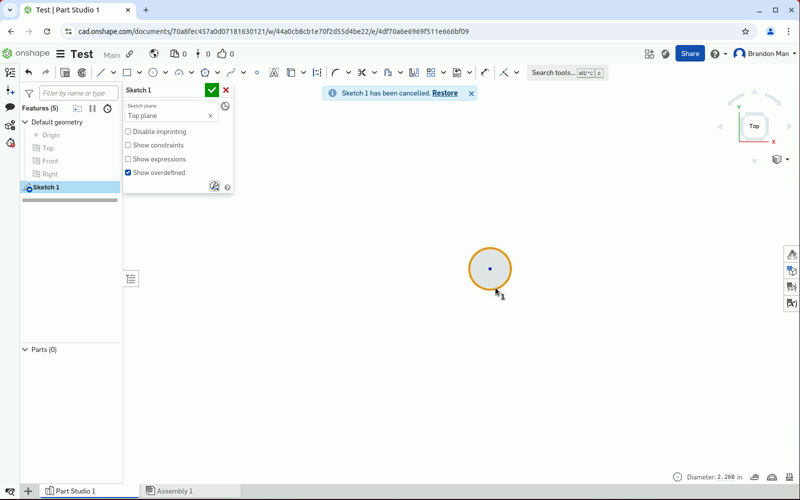
scroll(-6)
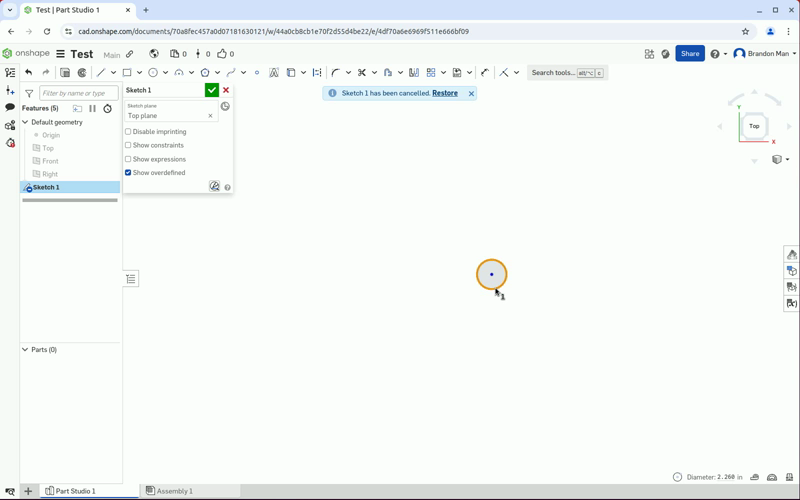
scroll(-6)
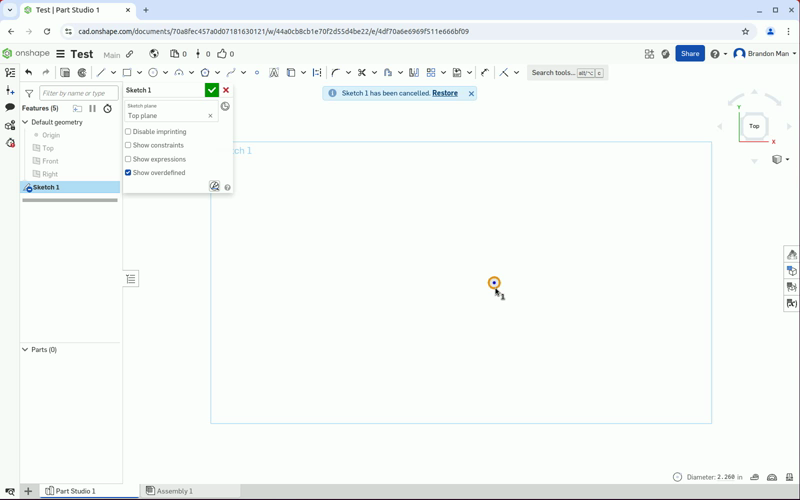
mouse_move(73, 352)
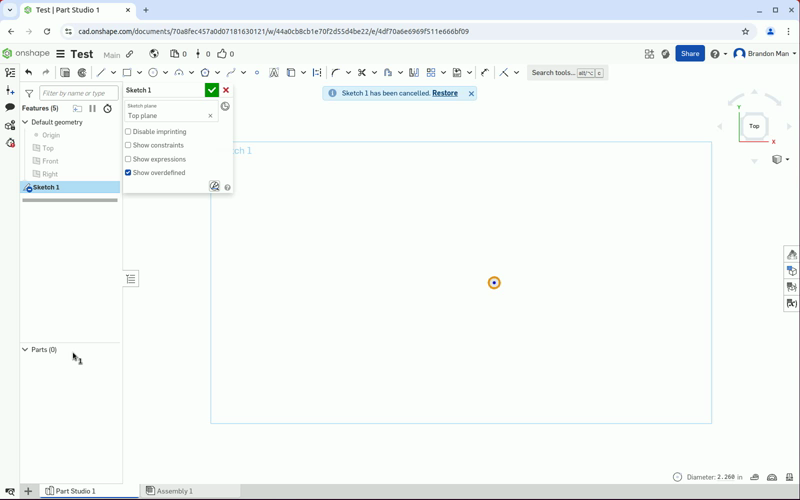
key(shift+y)
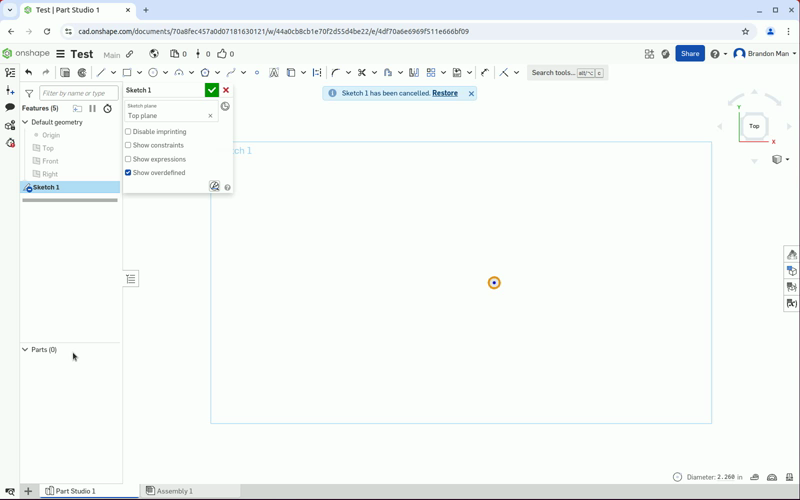
key(shift+e)
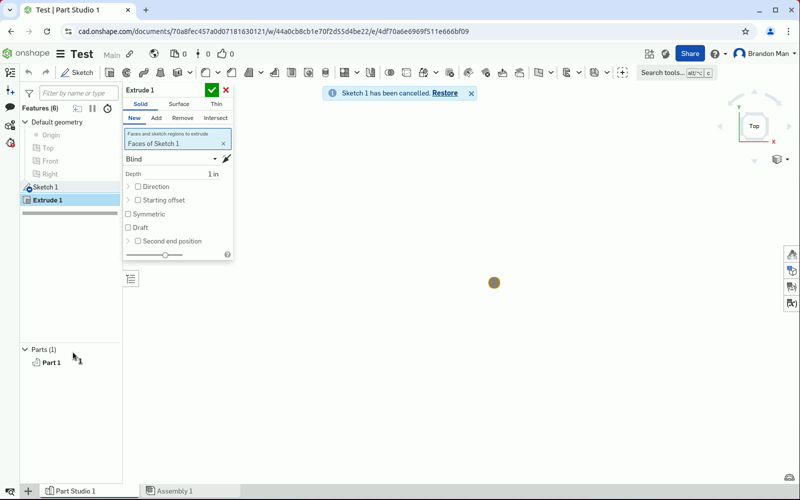
mouse_move(143, 106)
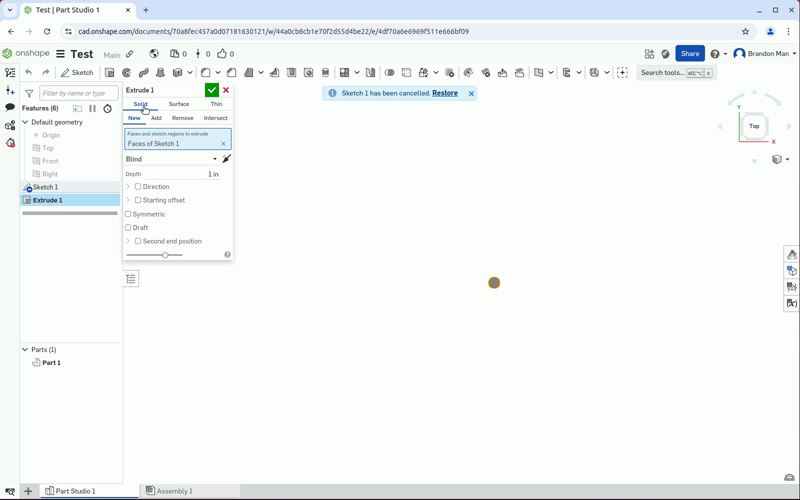
click(143, 106)
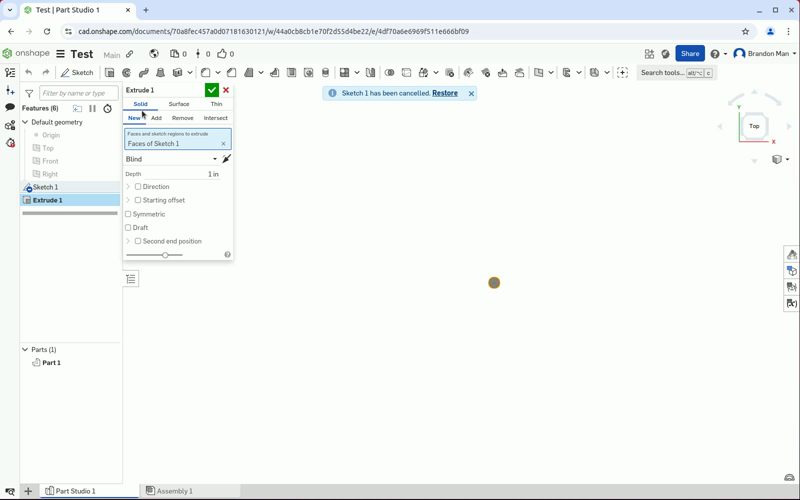
mouse_move(137, 120)
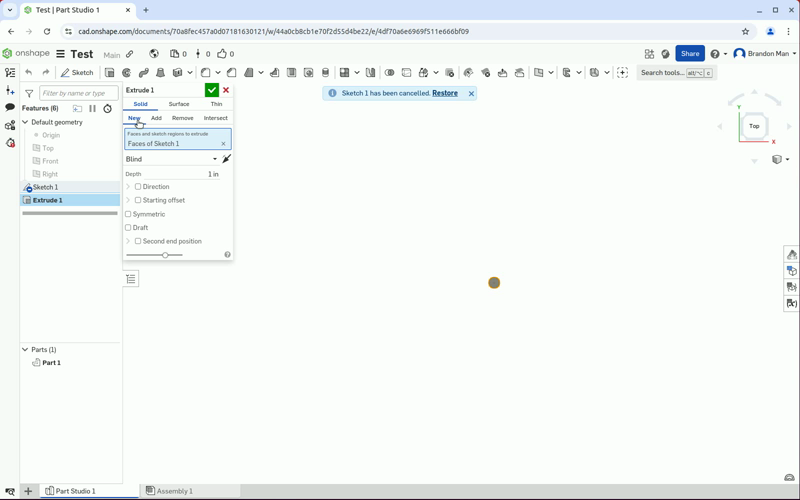
click(137, 120)
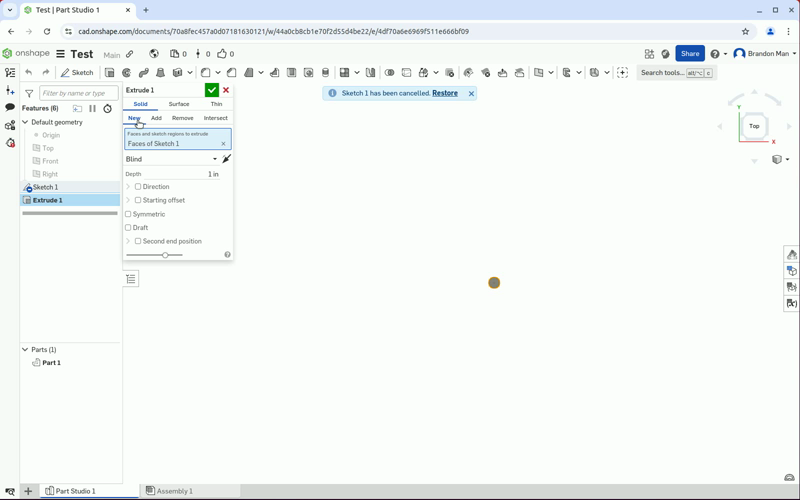
key(tab, 4)
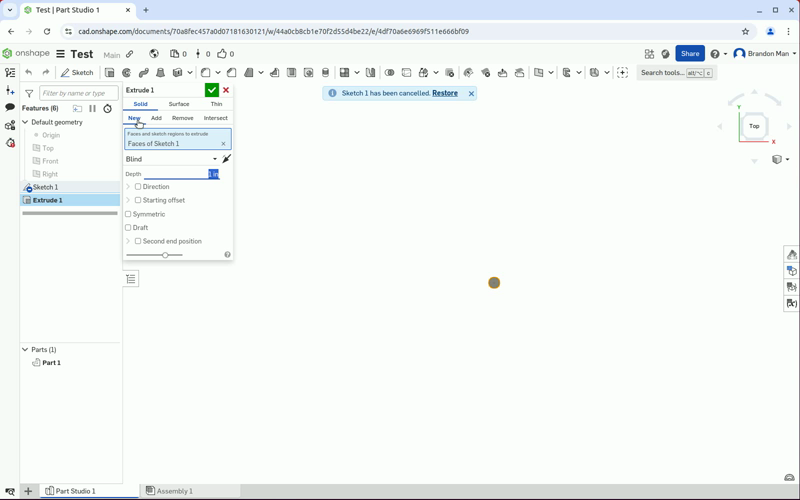
text(-0.722)
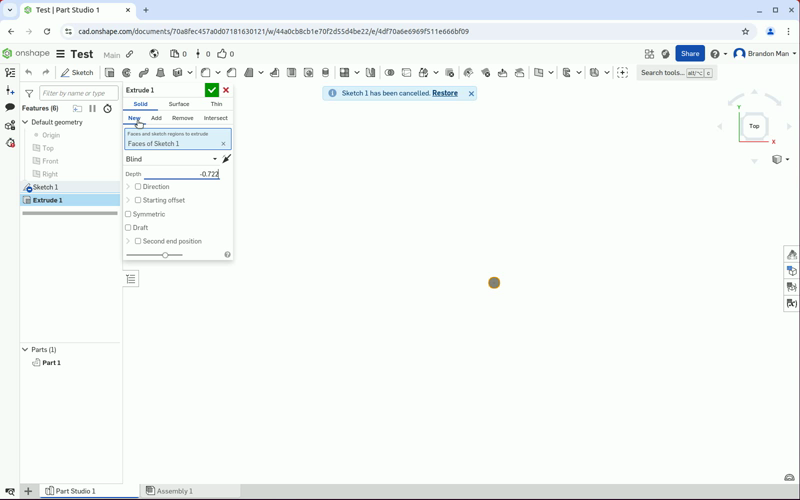
key(enter)
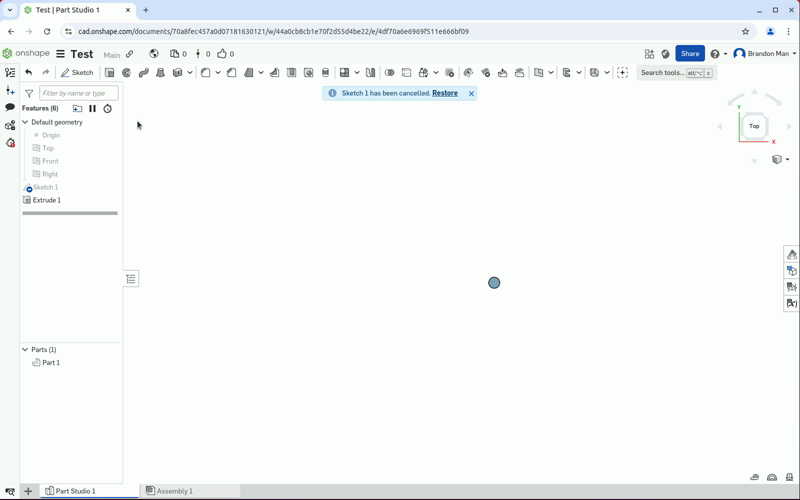
key(shift+h)
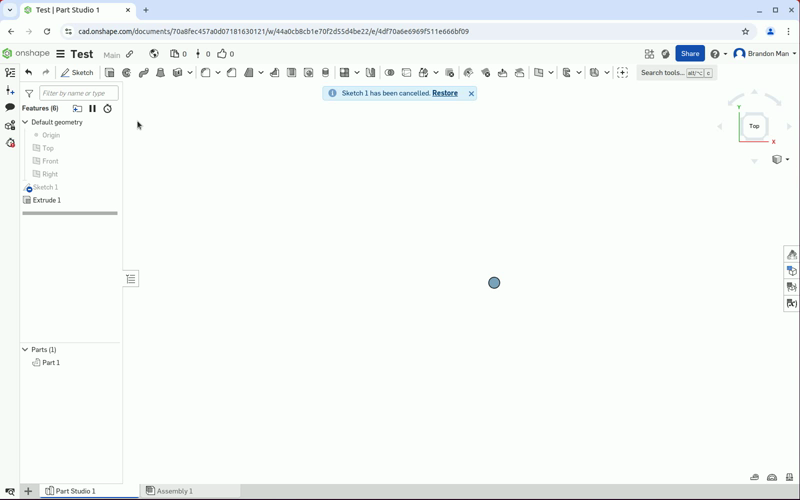
key(shift+h)
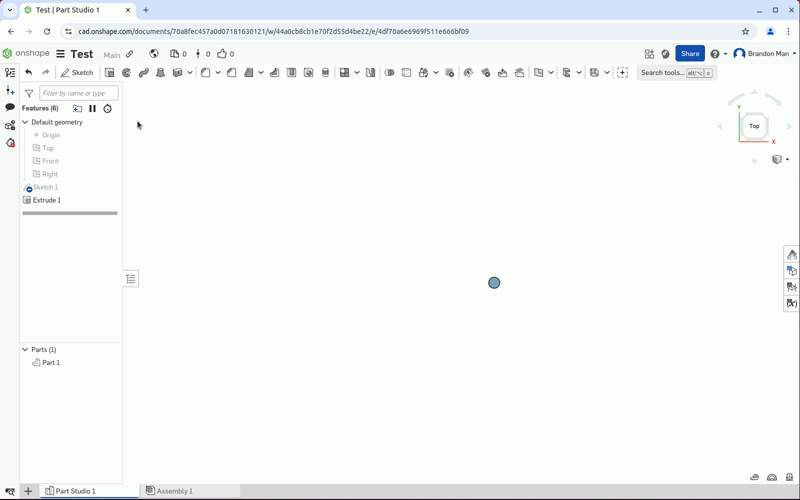
mouse_move(73, 189)
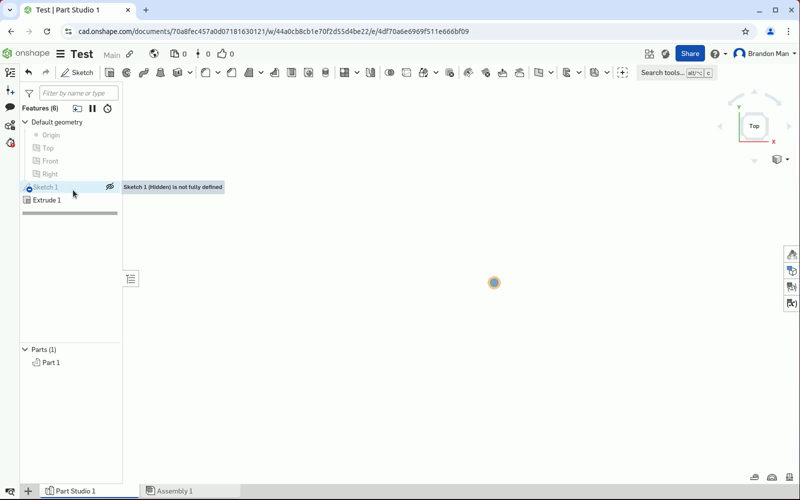
click(73, 189)
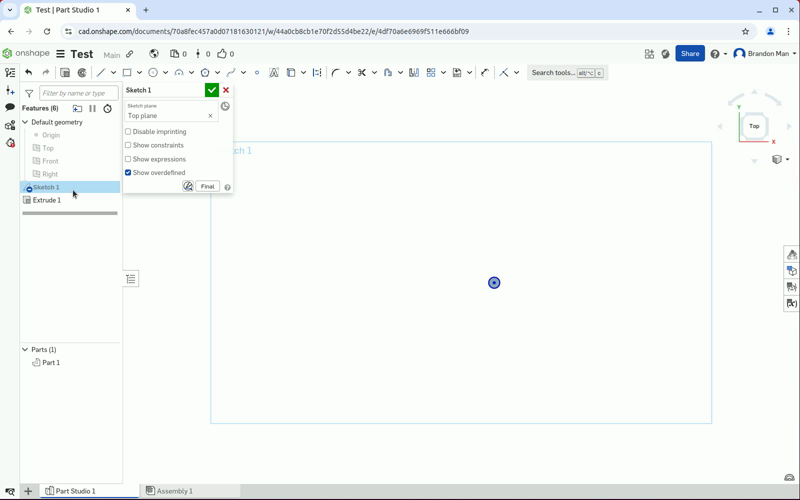
mouse_move(229, 92)
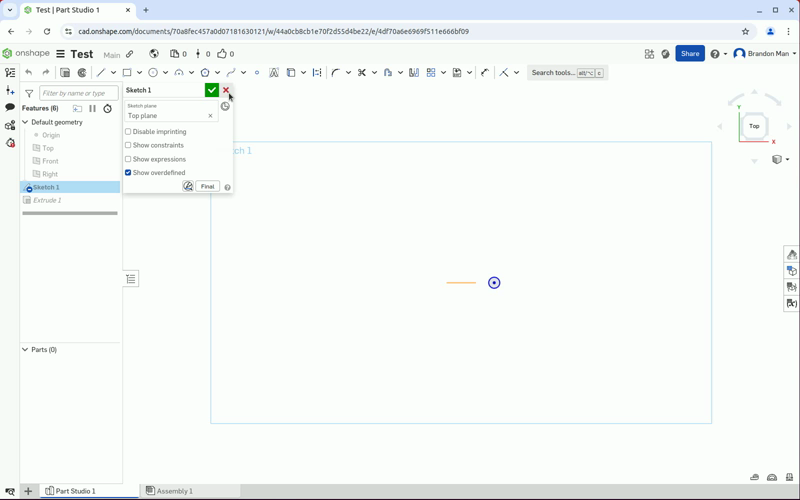
click(229, 92)
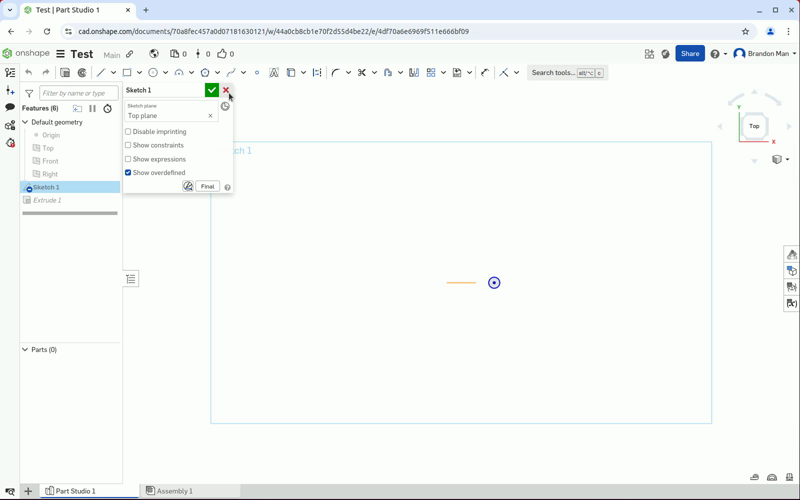
key(shift+s)
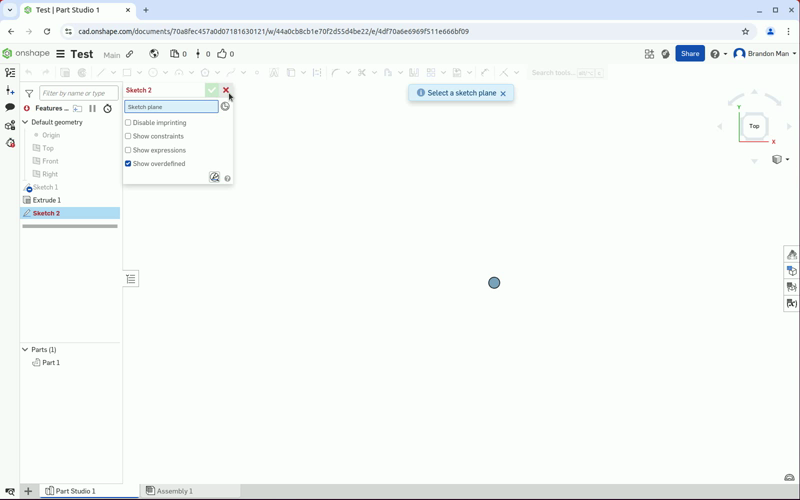
mouse_move(73, 150)
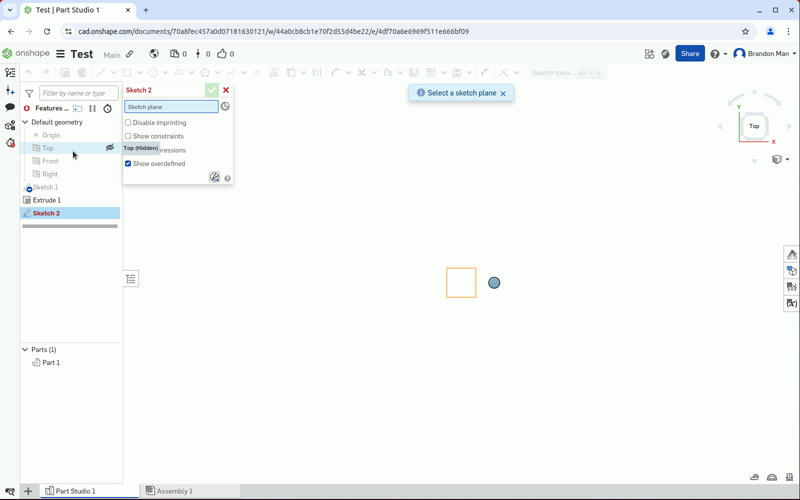
click(73, 150)
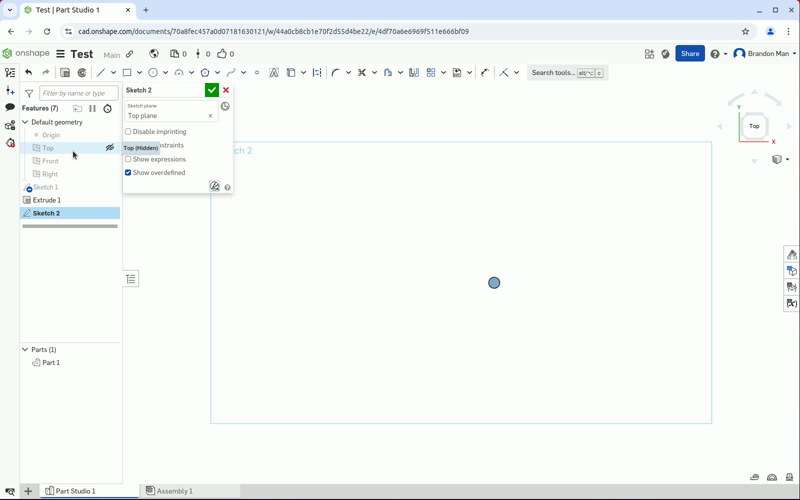
mouse_move(73, 352)
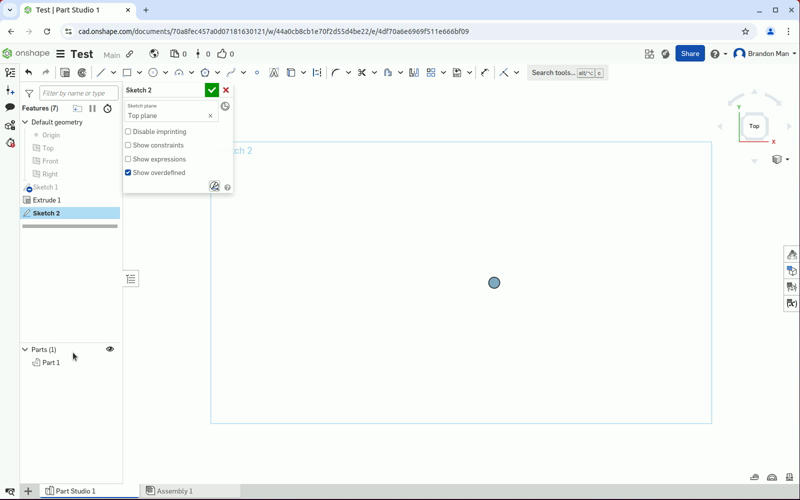
key(y)
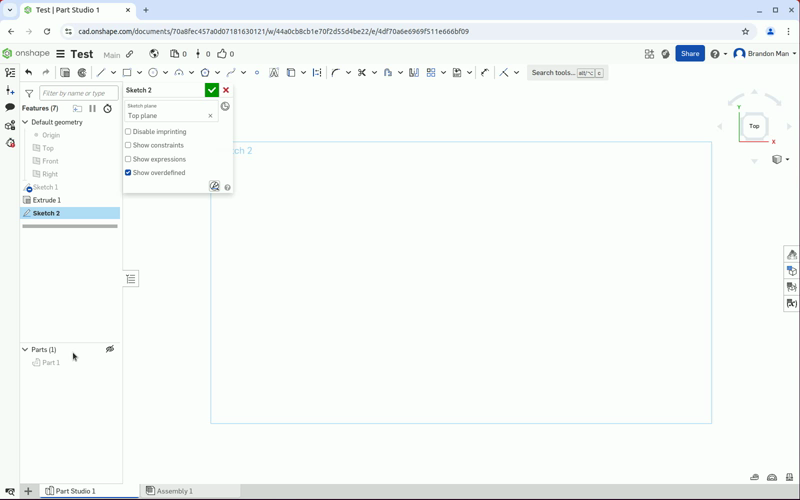
key(c)
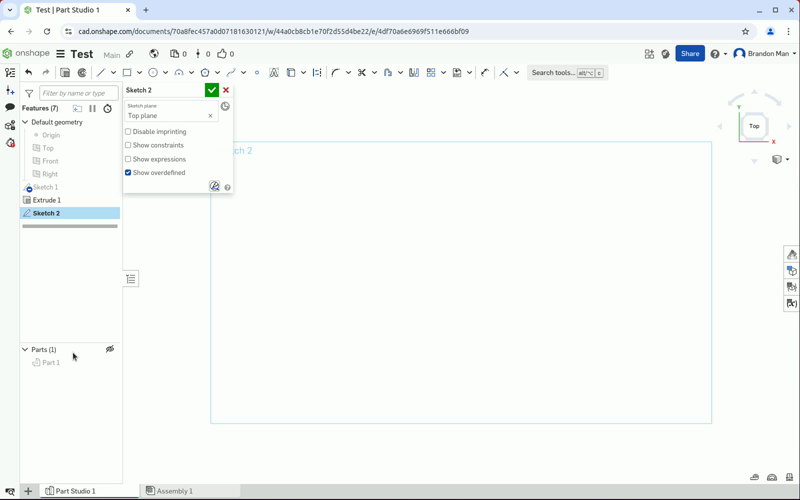
key_down(shift)
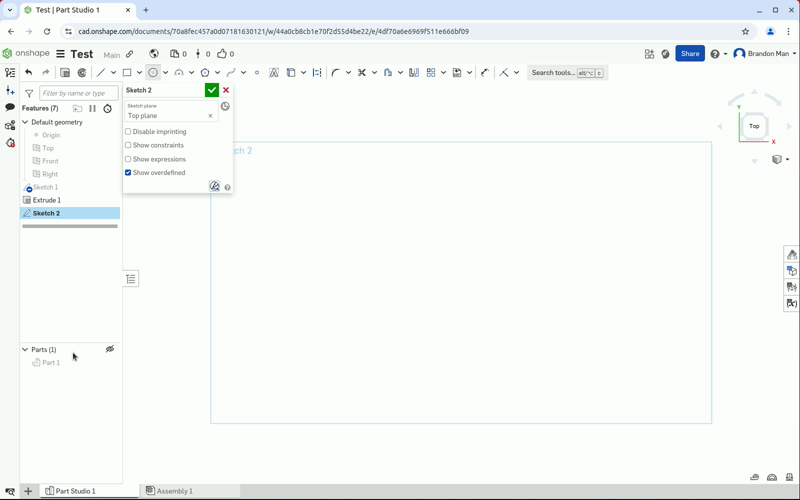
mouse_move(428, 282)
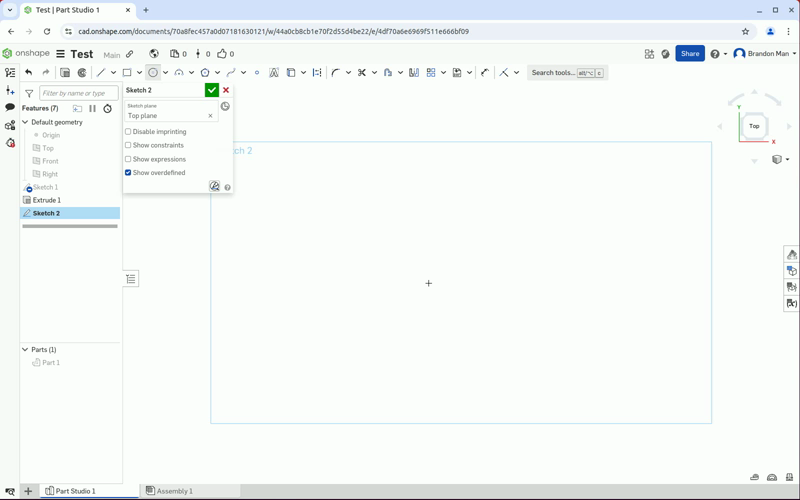
click(428, 282)
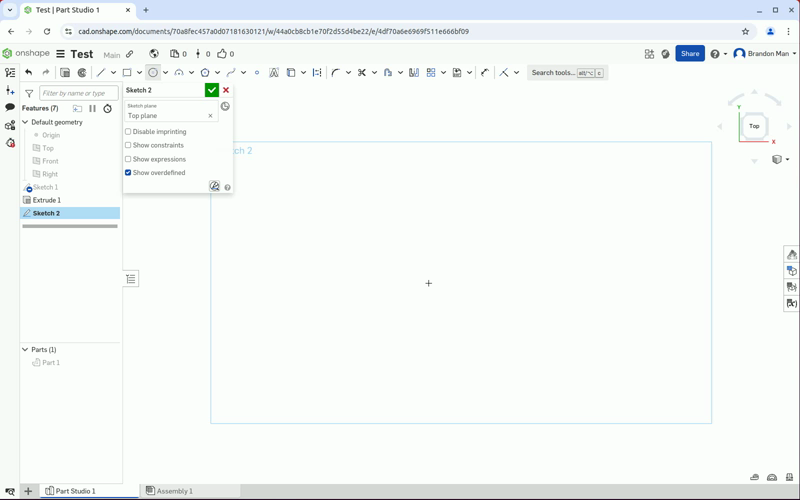
key_up(shift)
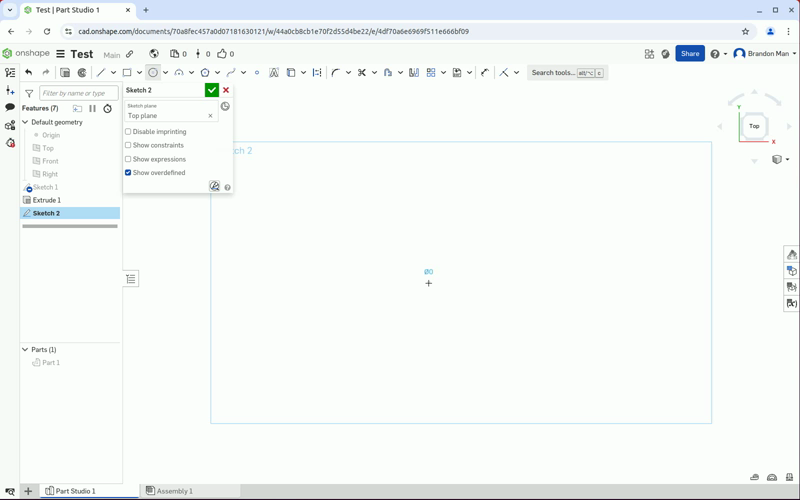
mouse_move(434, 282)
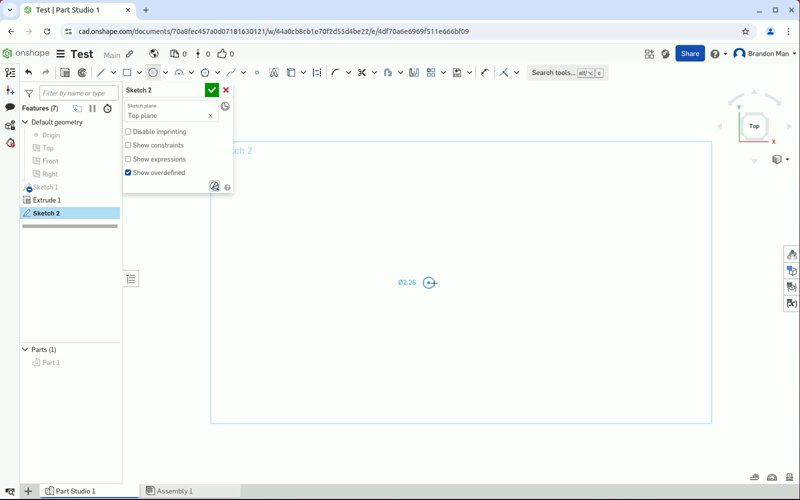
click(434, 282)
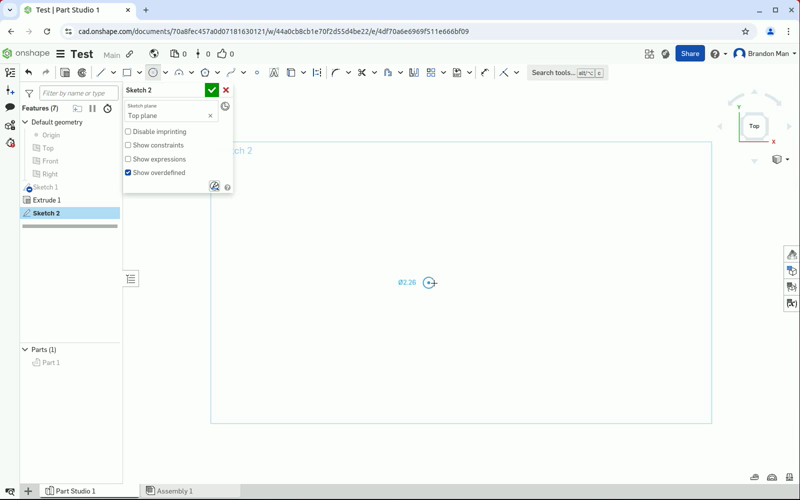
key(esc)
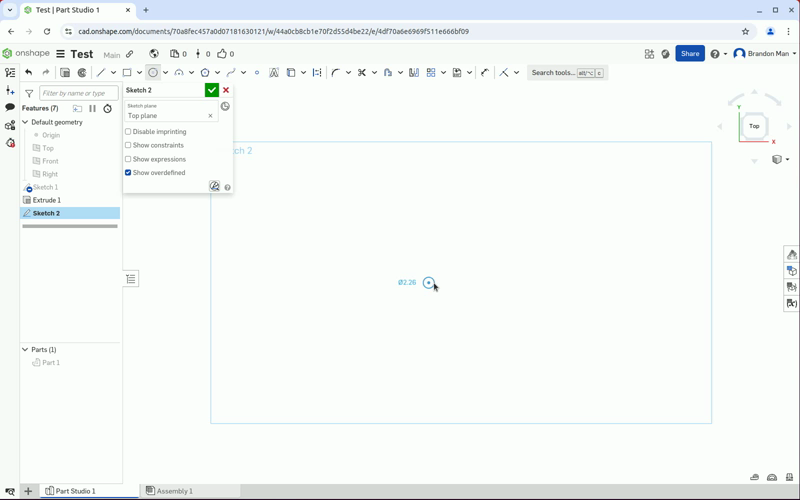
mouse_move(425, 283)
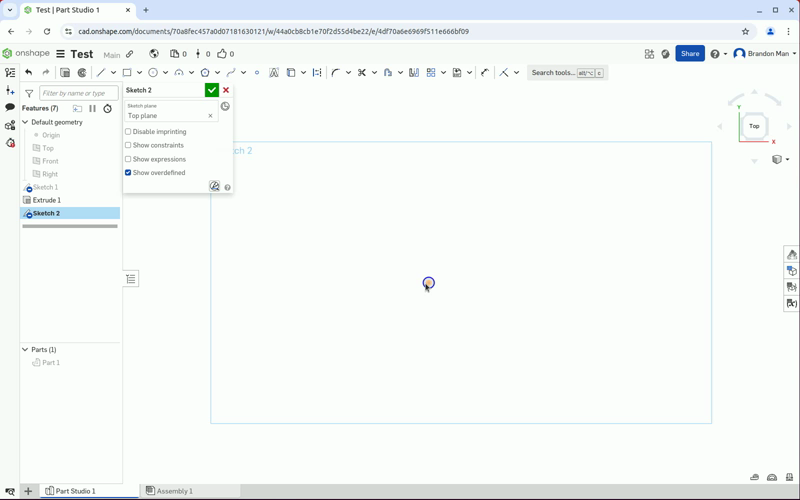
scroll(6)
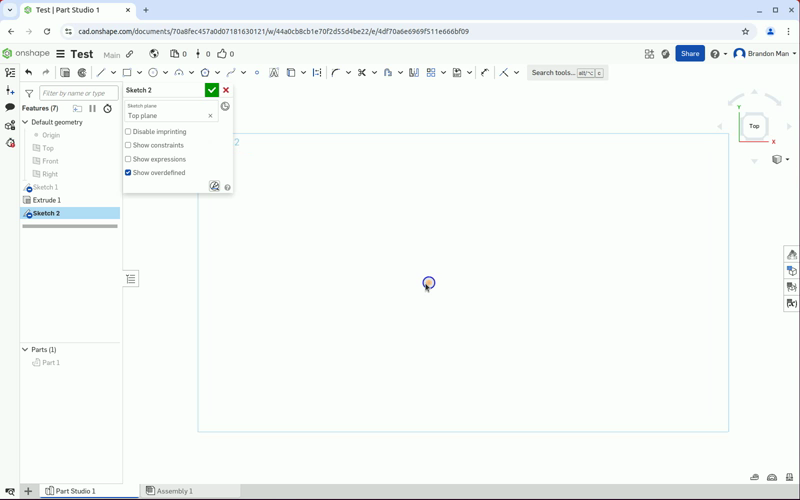
scroll(6)
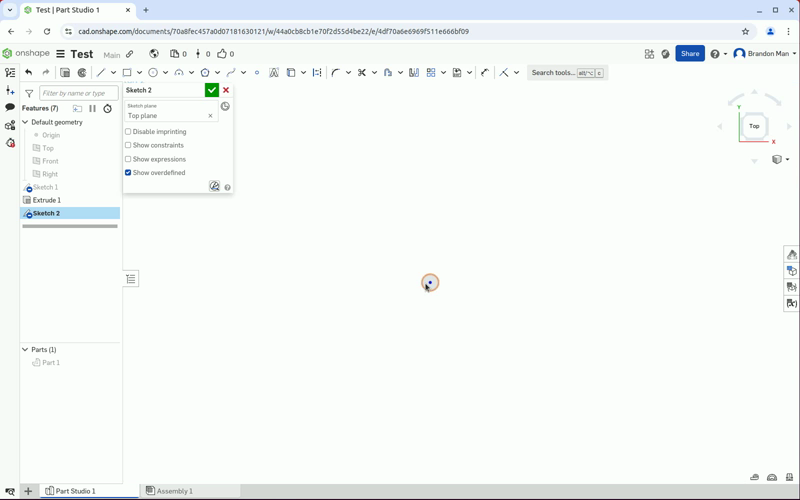
scroll(6)
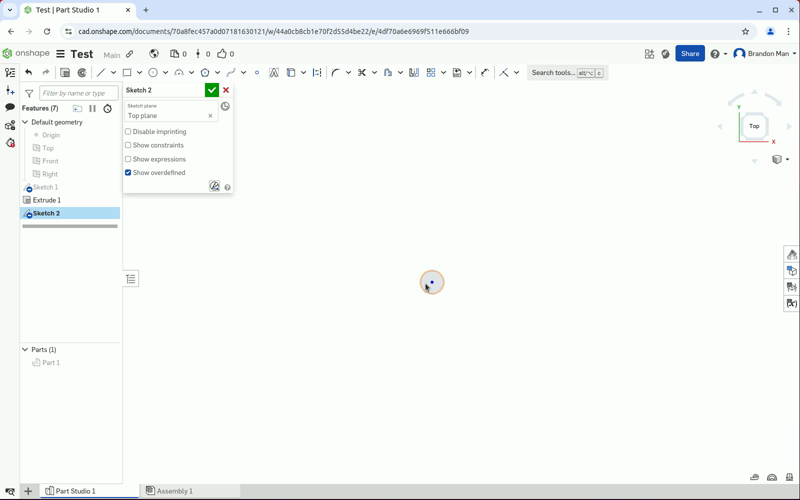
scroll(6)
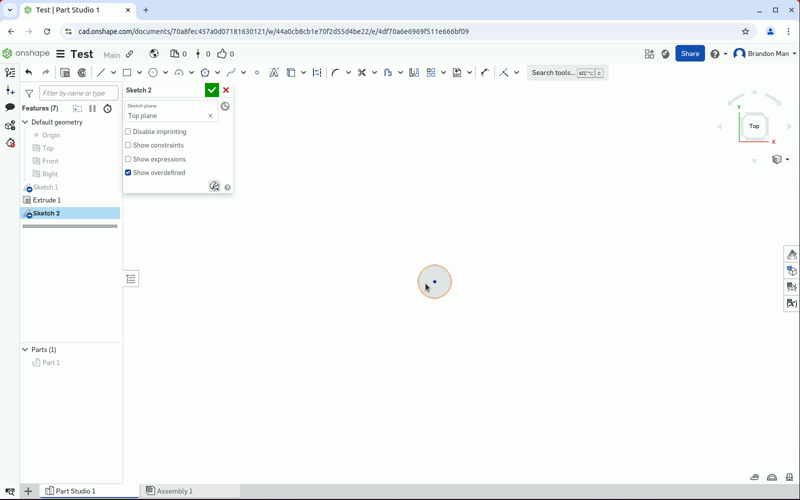
scroll(6)
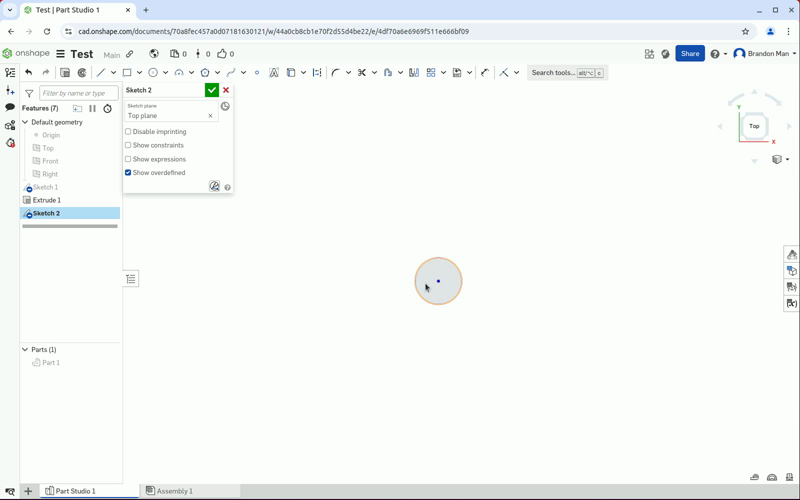
scroll(6)
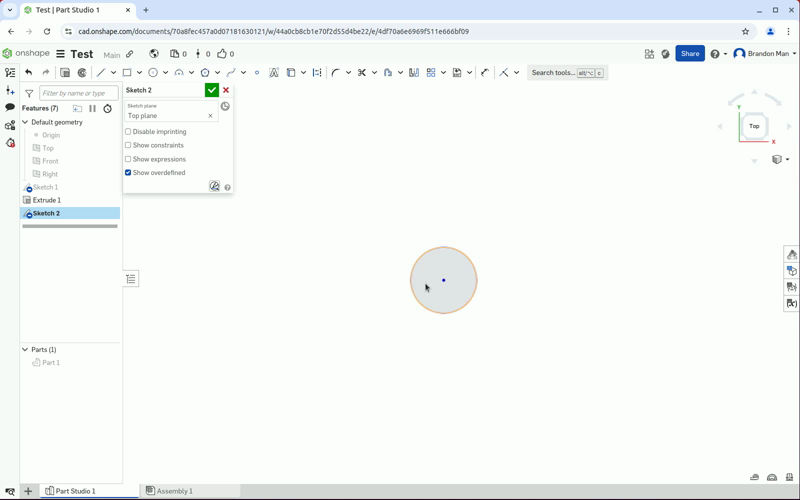
scroll(6)
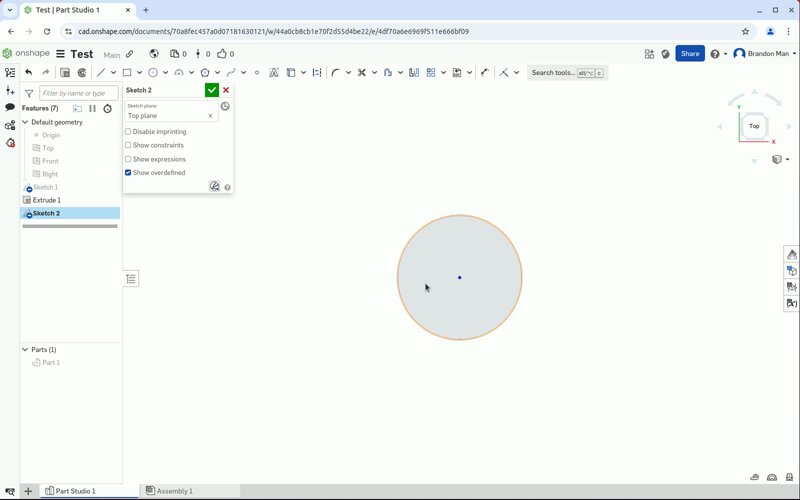
click(425, 283)
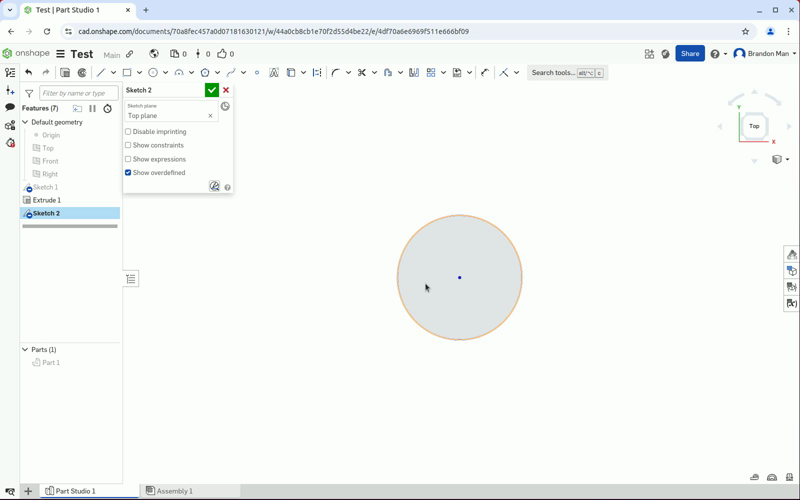
scroll(-6)
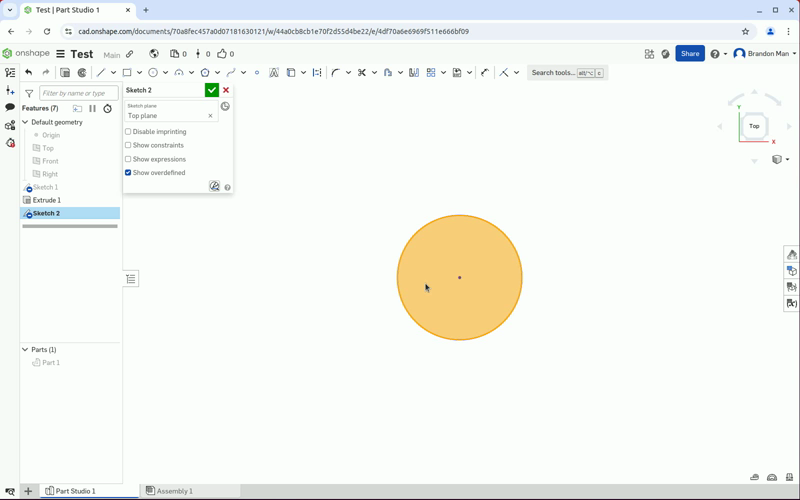
scroll(-6)
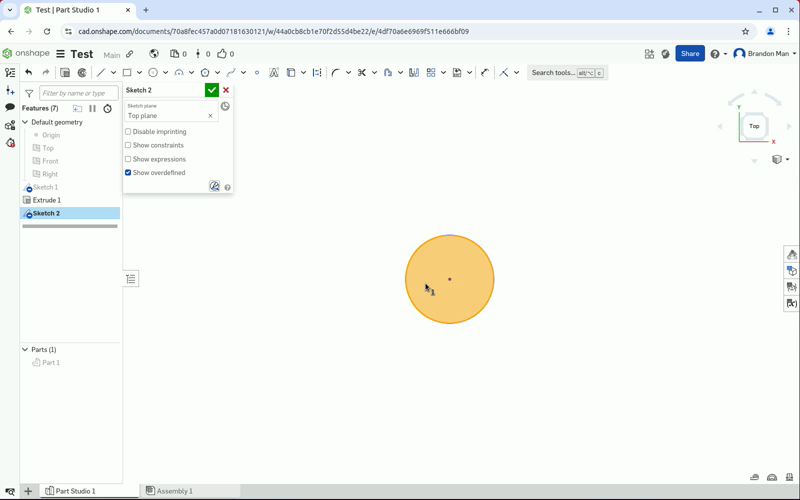
scroll(-6)
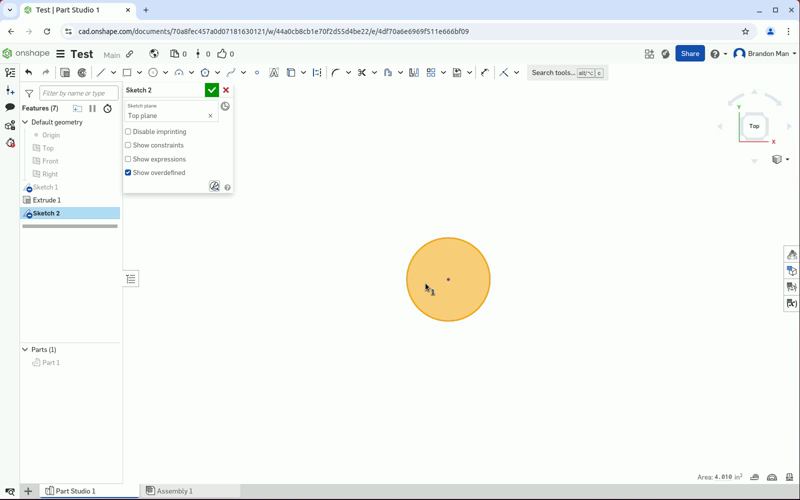
scroll(-6)
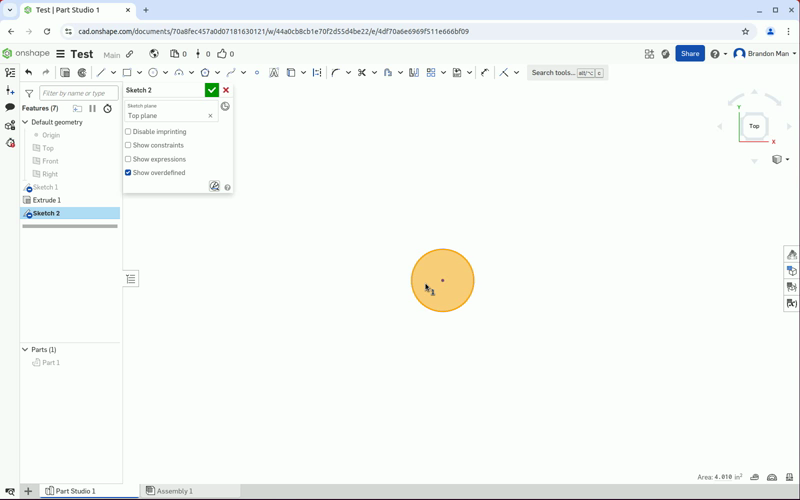
scroll(-6)
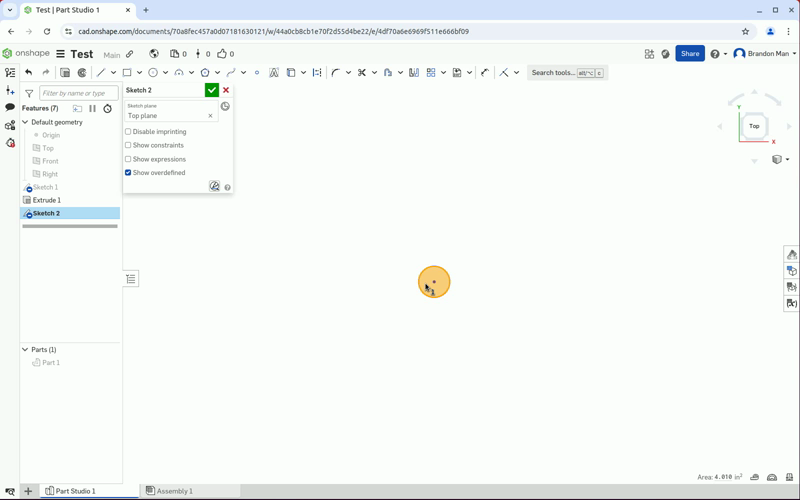
scroll(-6)
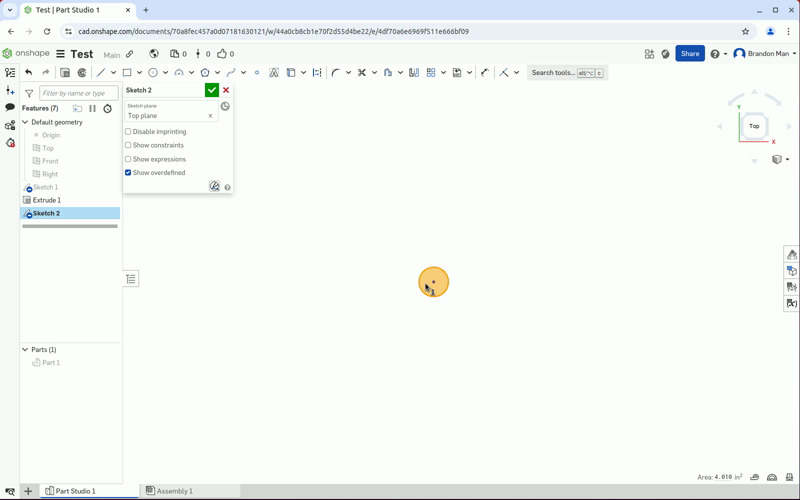
scroll(-6)
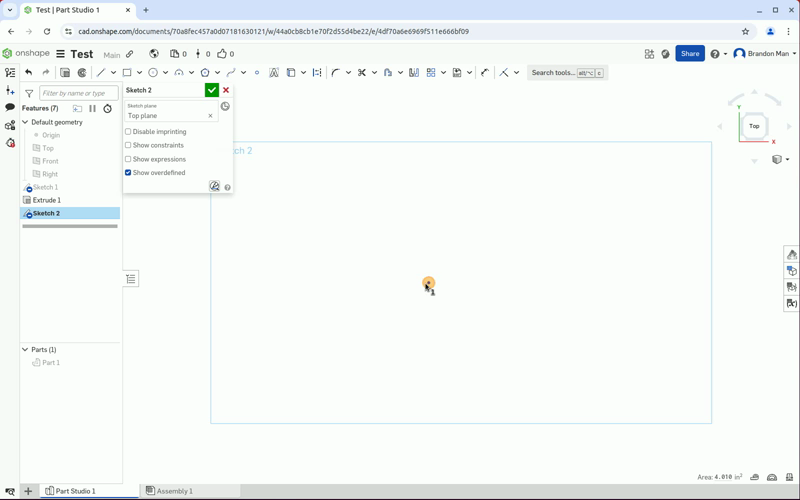
mouse_move(73, 352)
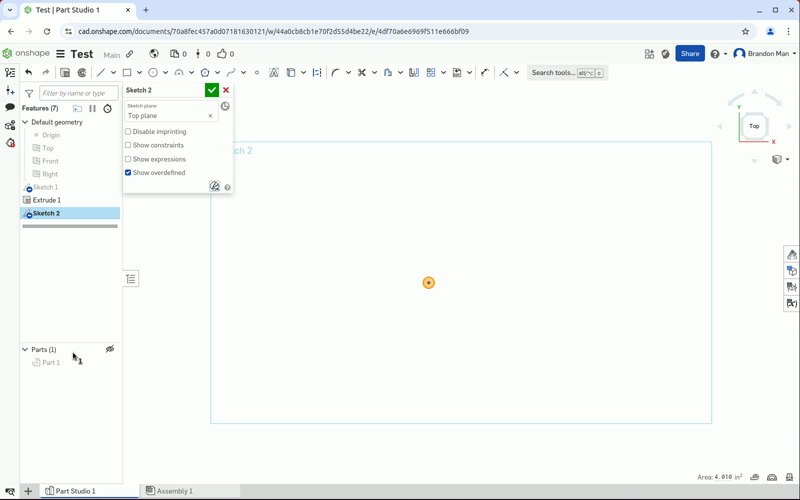
key(shift+y)
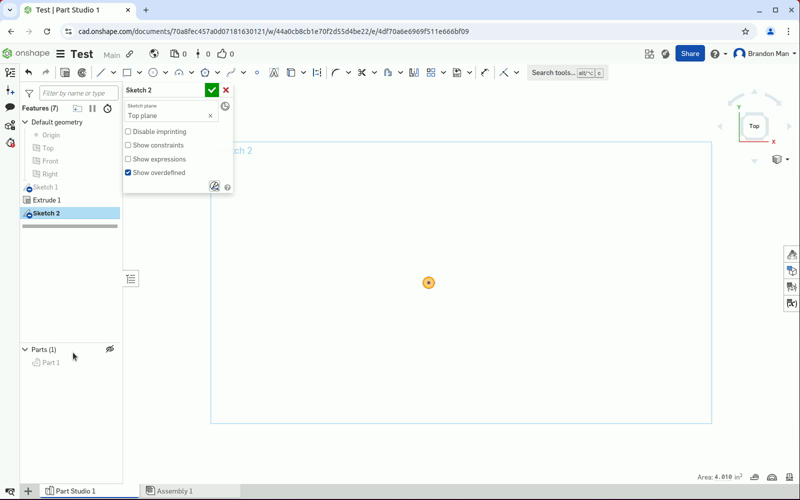
key(shift+e)
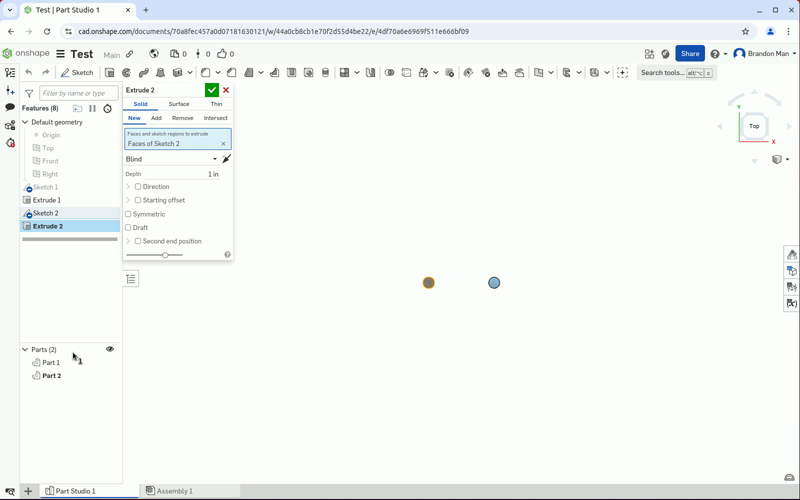
mouse_move(143, 106)
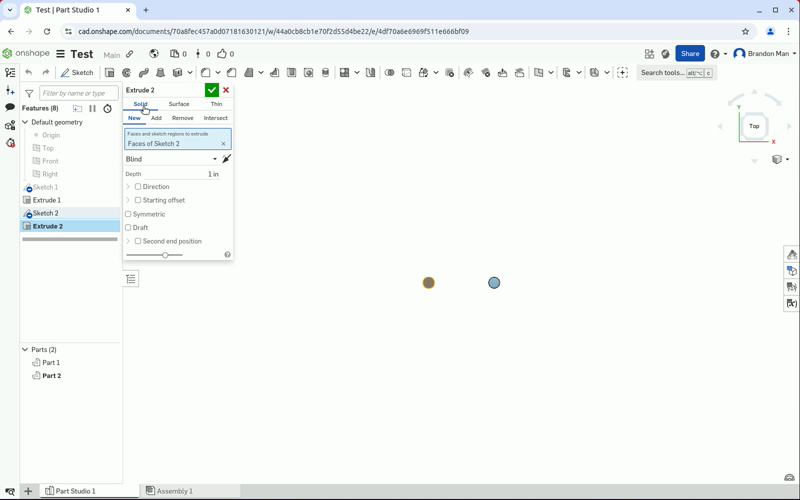
click(143, 106)
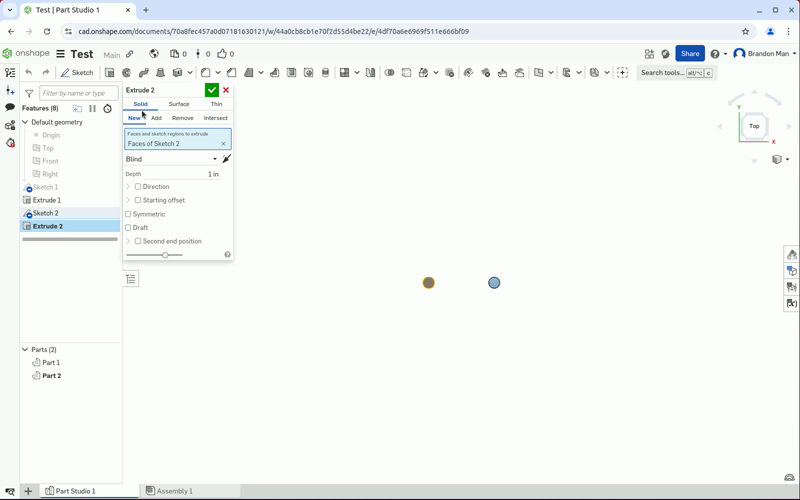
mouse_move(137, 120)
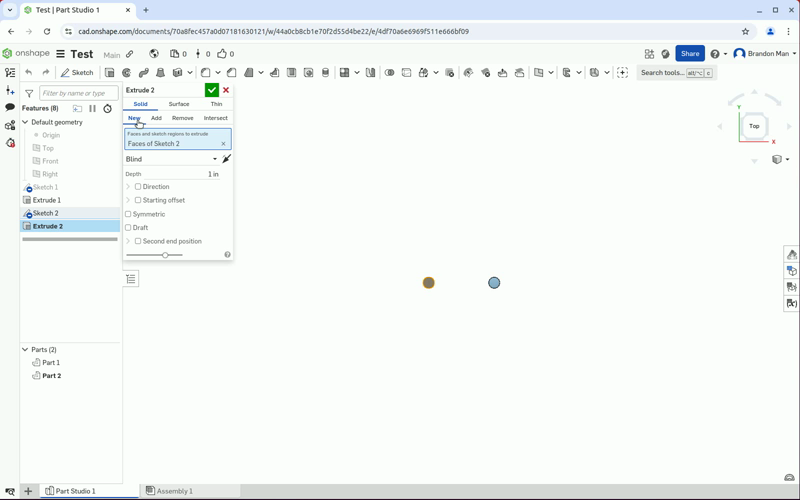
click(137, 120)
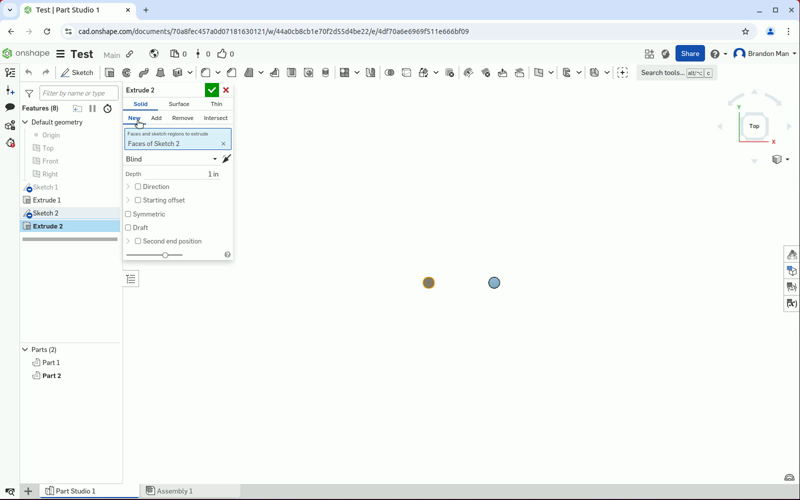
key(tab, 4)
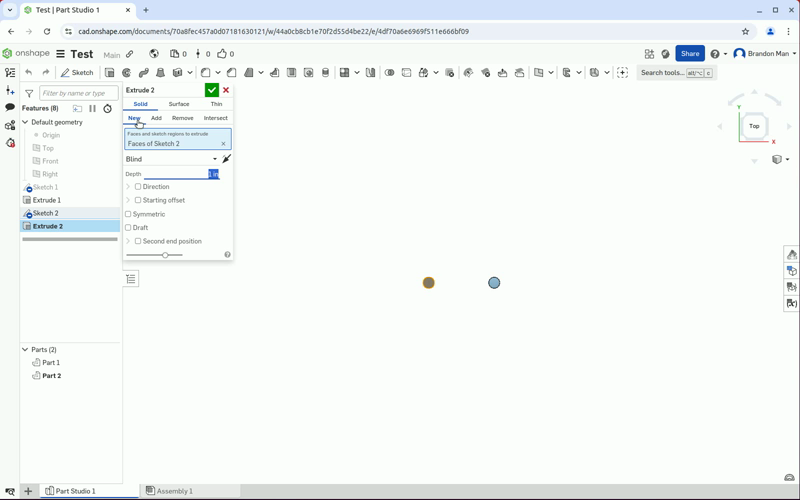
text(-0.722)
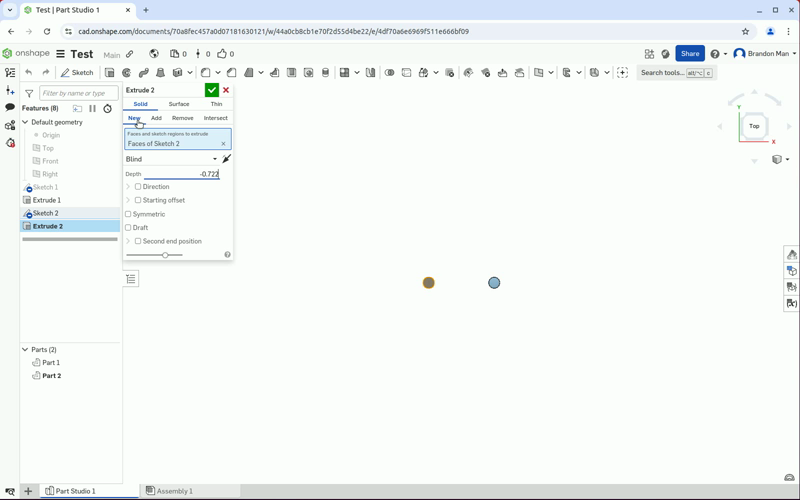
key(enter)
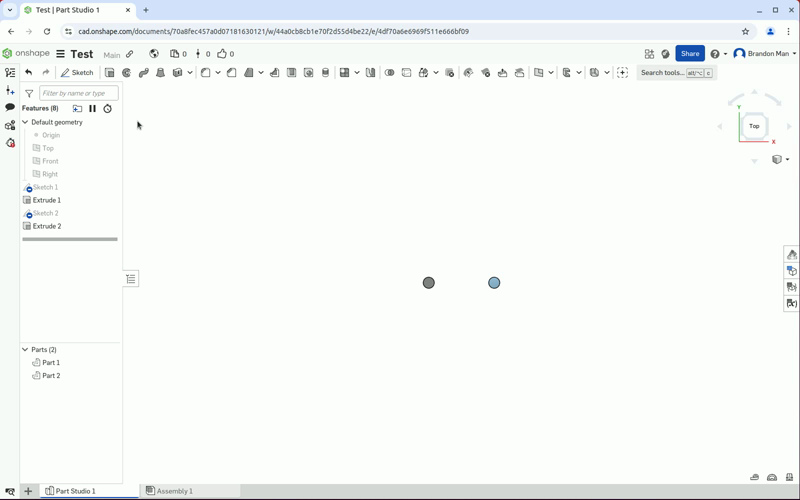
key(shift+h)
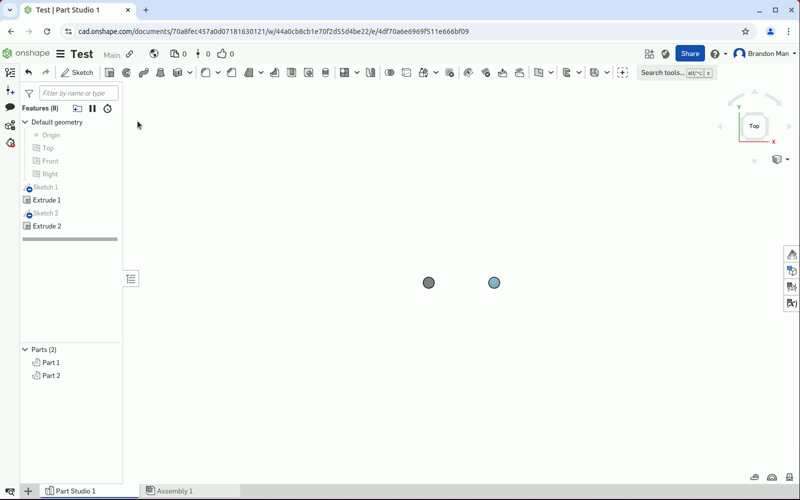
key(shift+h)
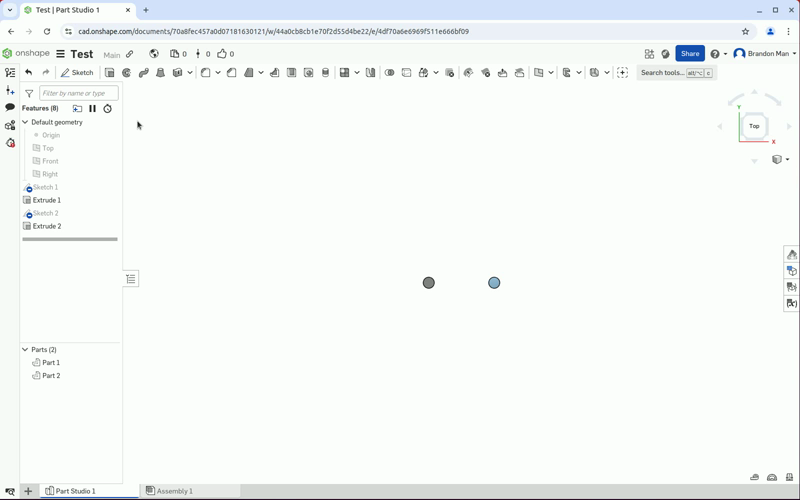
mouse_move(73, 189)
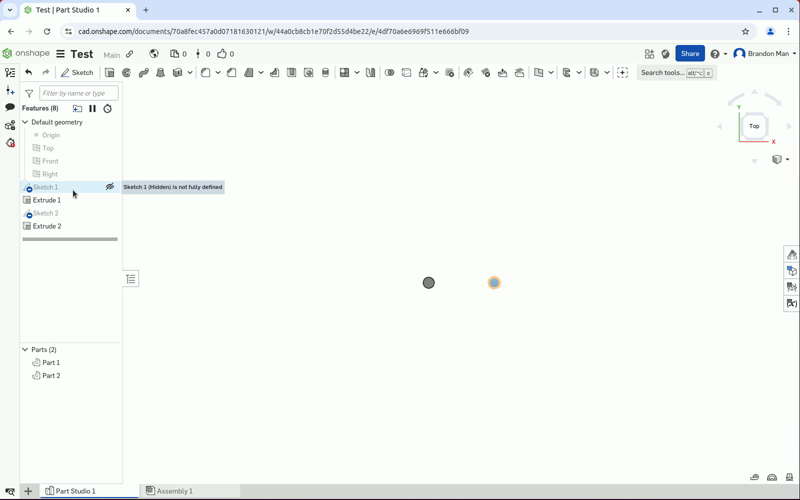
click(73, 189)
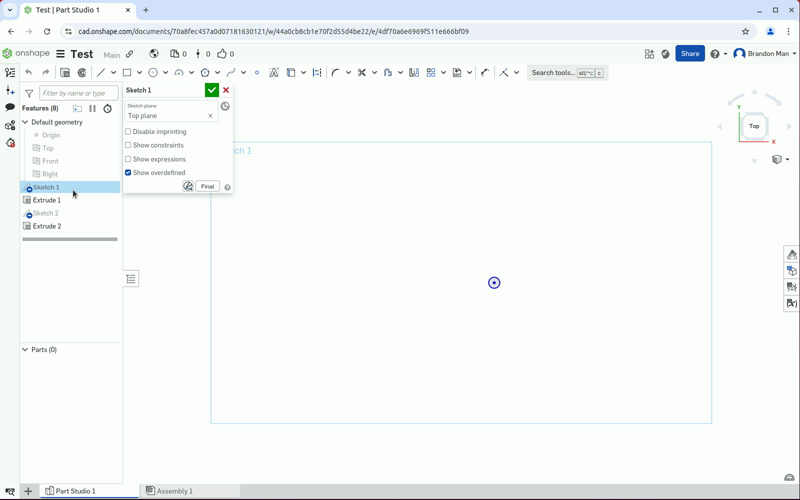
mouse_move(229, 92)
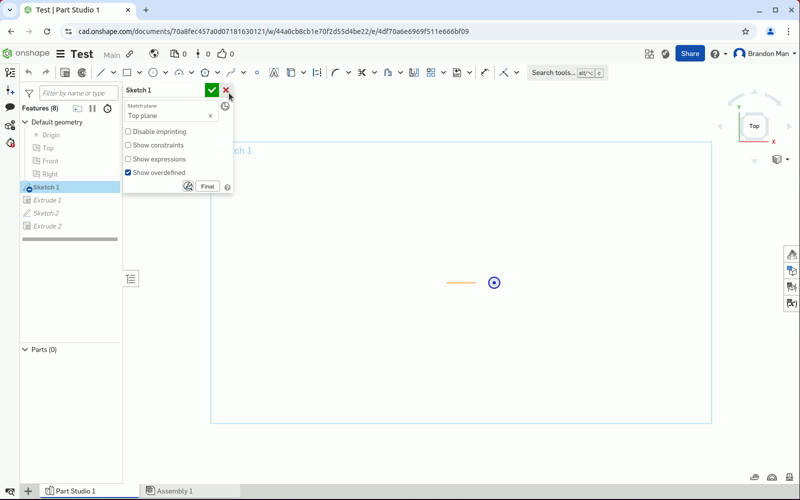
click(229, 92)
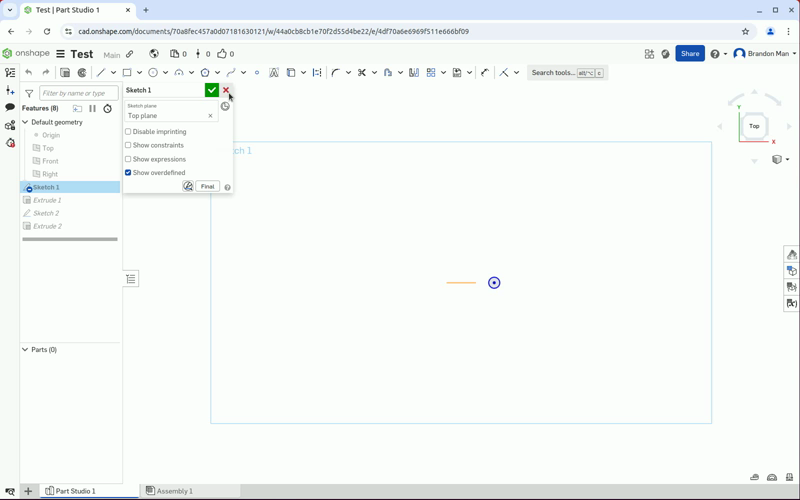
key(shift+s)
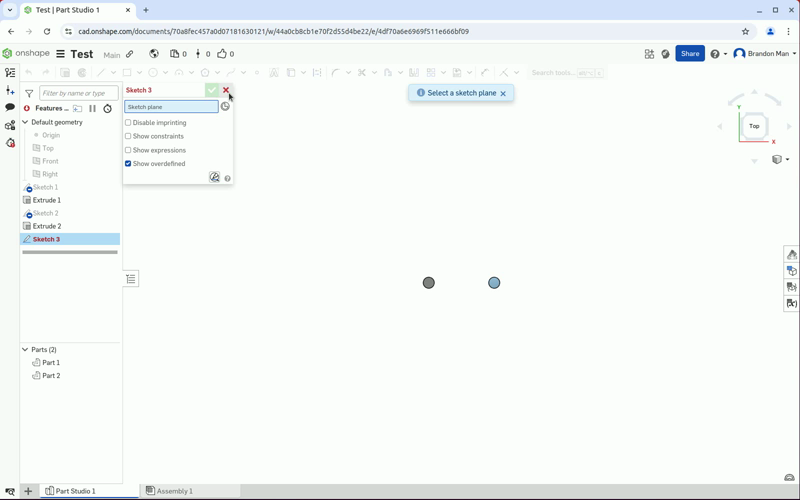
mouse_move(73, 150)
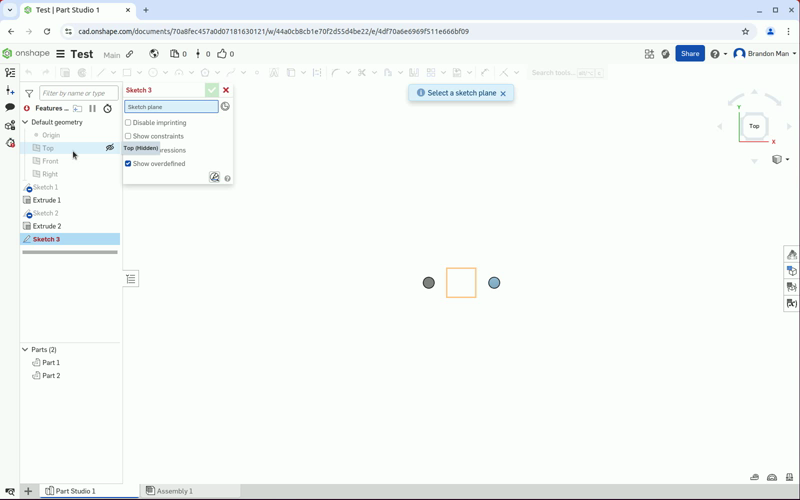
click(73, 150)
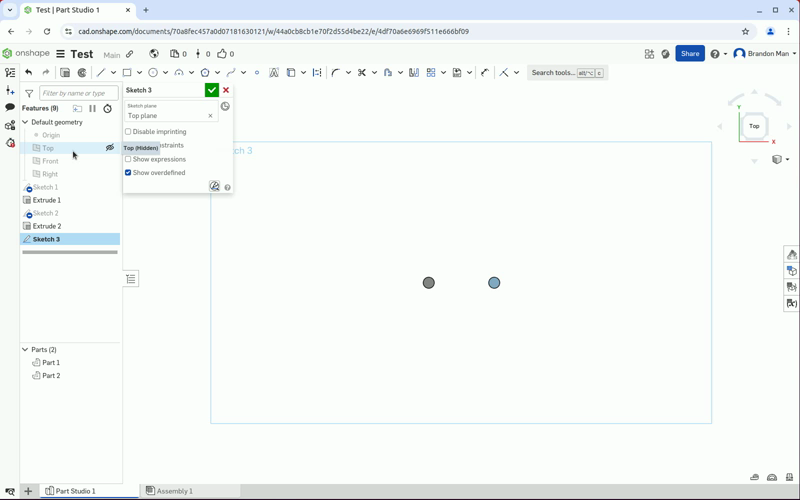
mouse_move(73, 352)
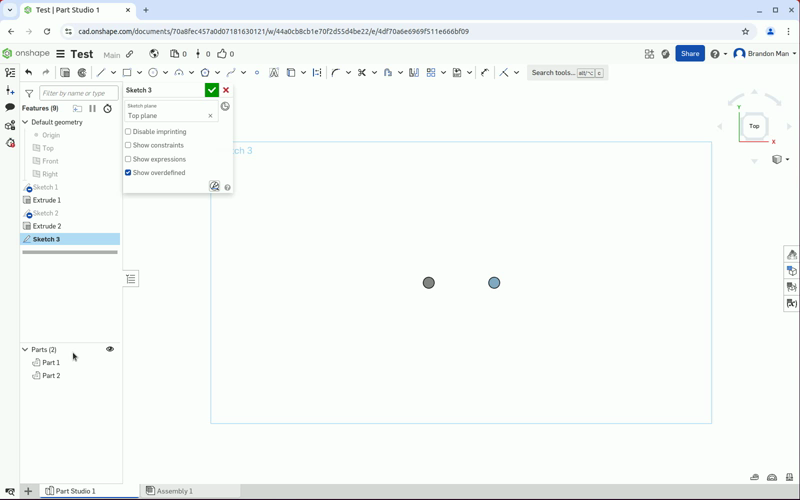
key(y)
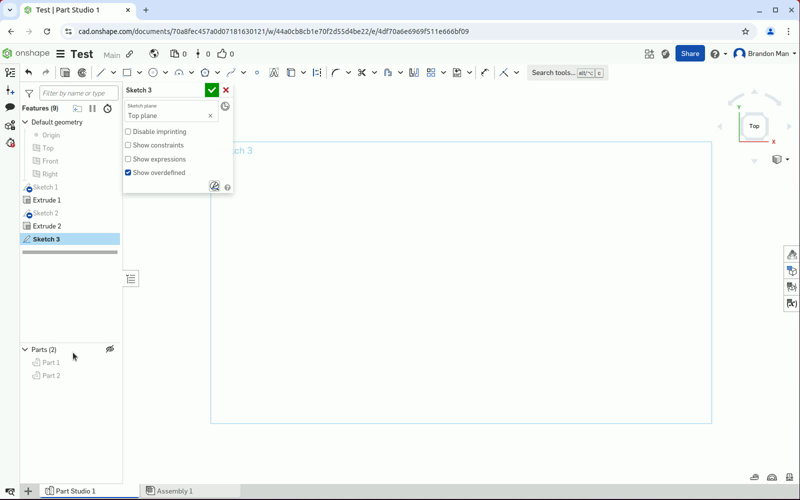
key(l)
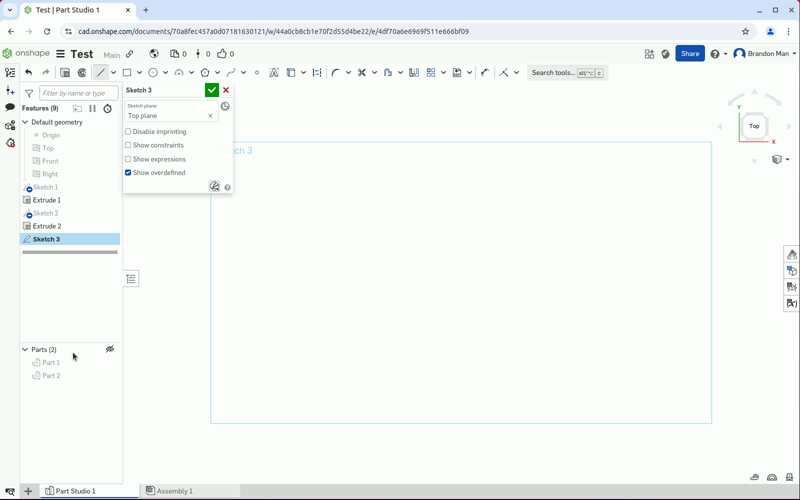
key_down(shift)
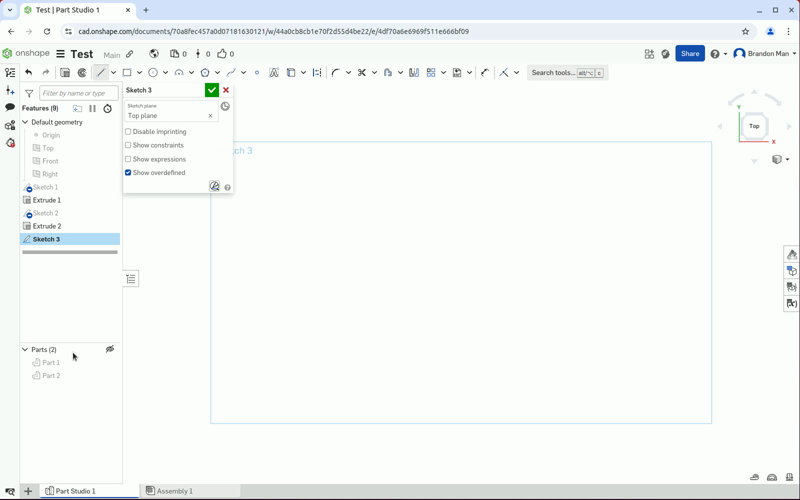
mouse_move(459, 320)
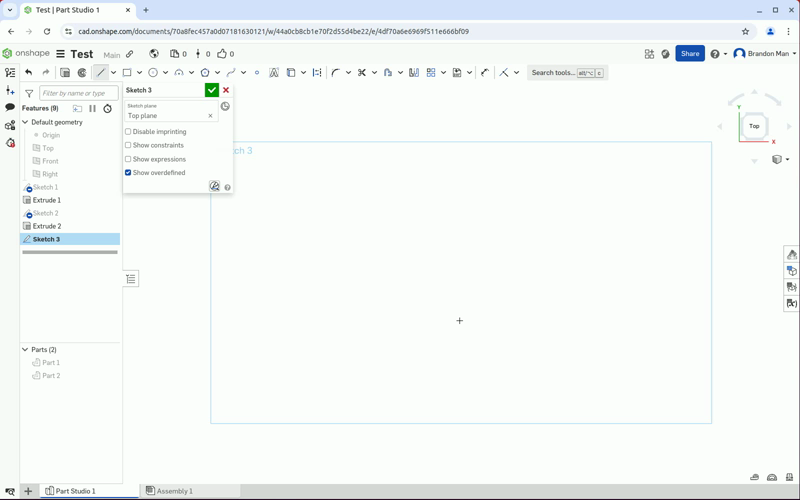
click(459, 320)
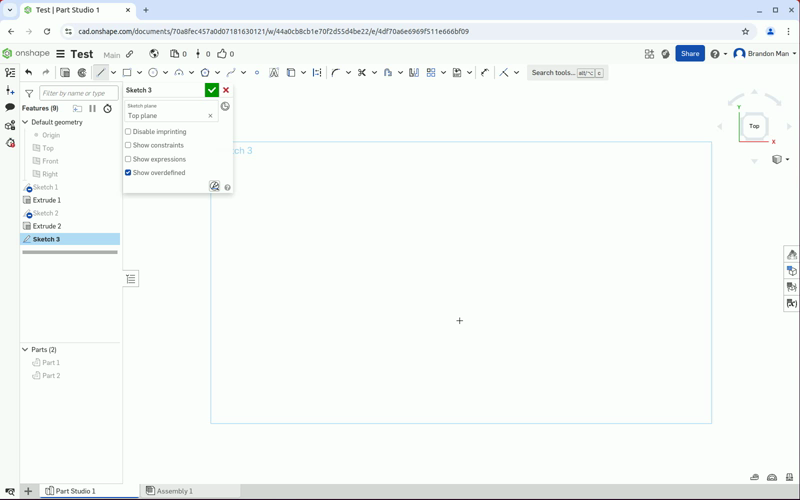
key_up(shift)
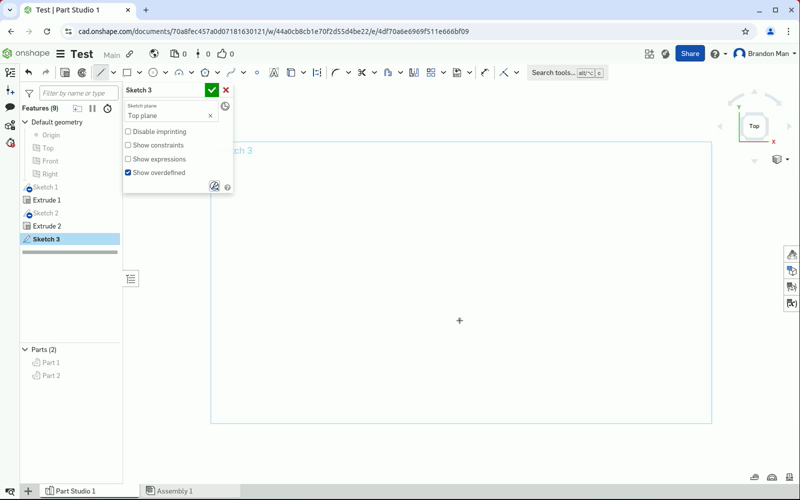
key_down(shift)
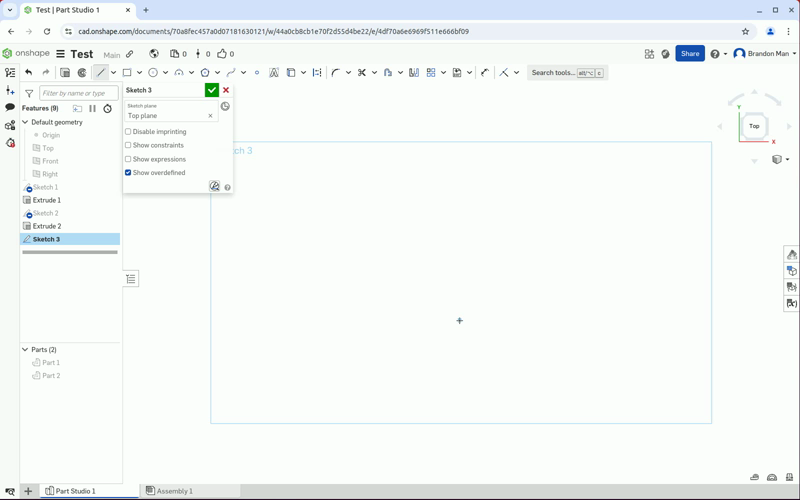
mouse_move(489, 320)
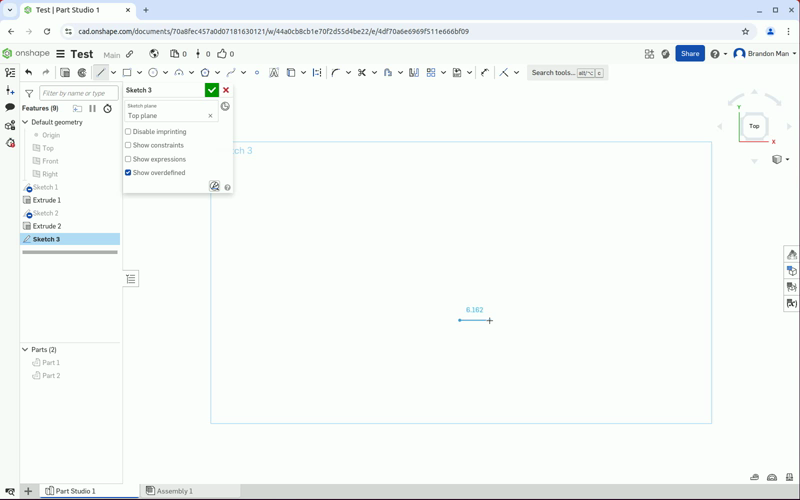
mouse_move(462, 320)
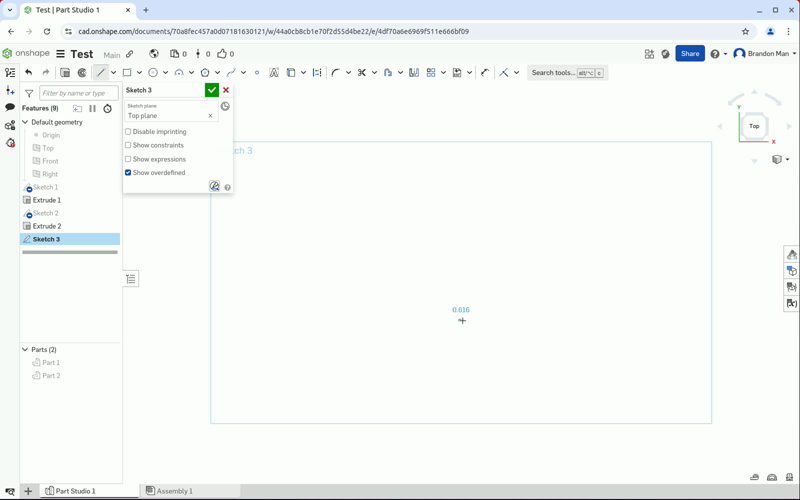
scroll(6)
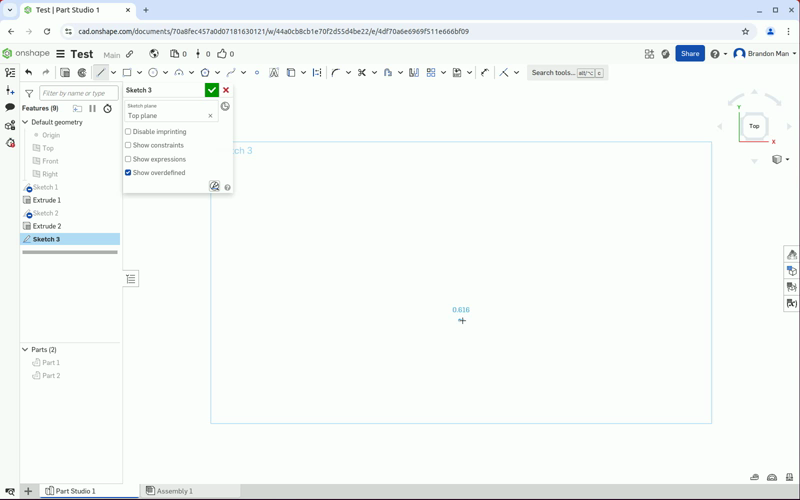
scroll(6)
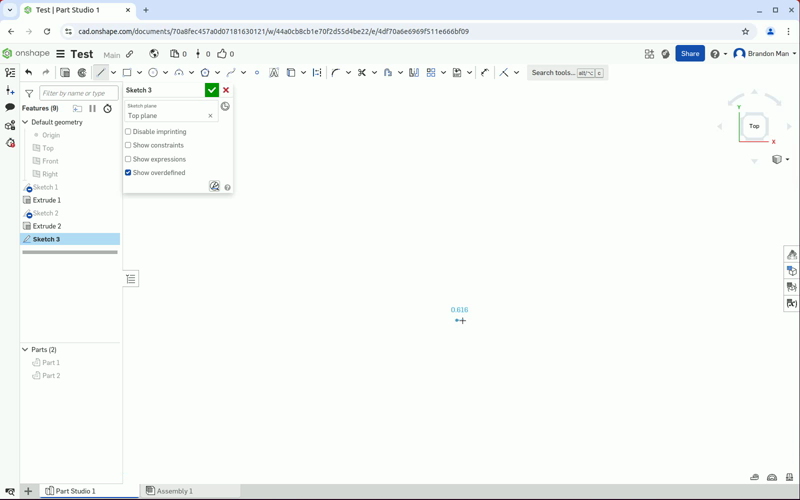
scroll(6)
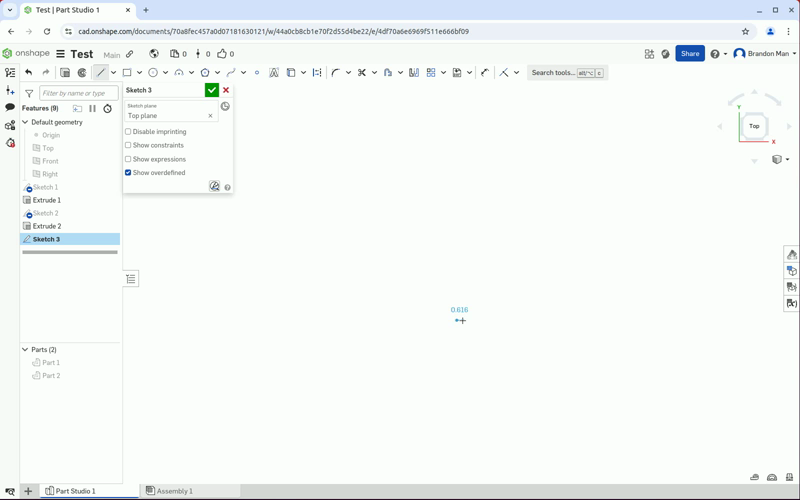
scroll(6)
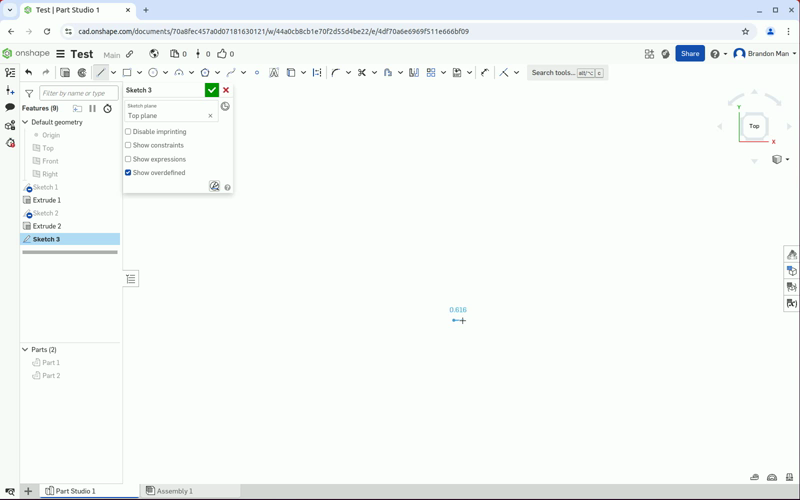
scroll(6)
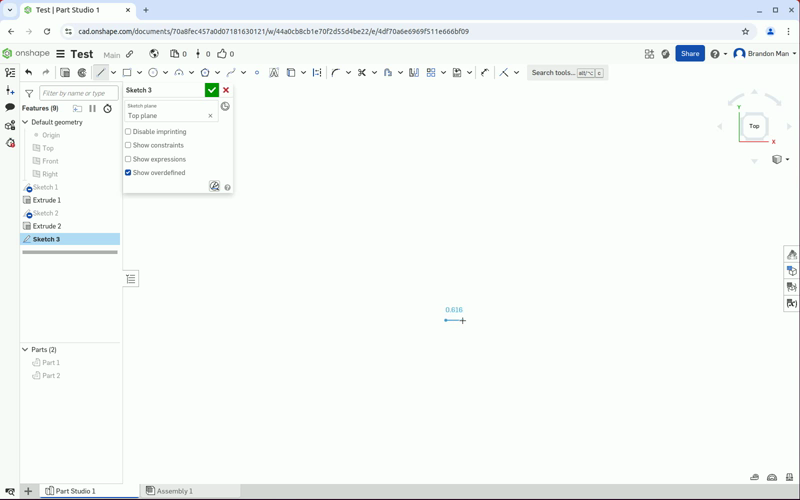
scroll(6)
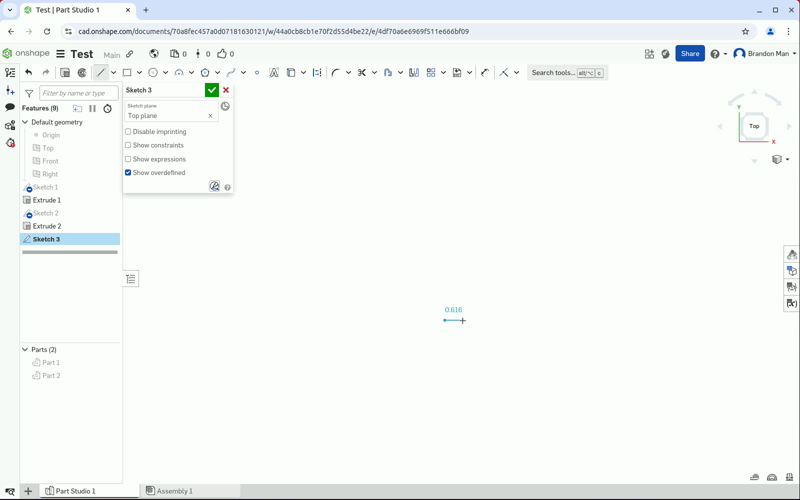
scroll(6)
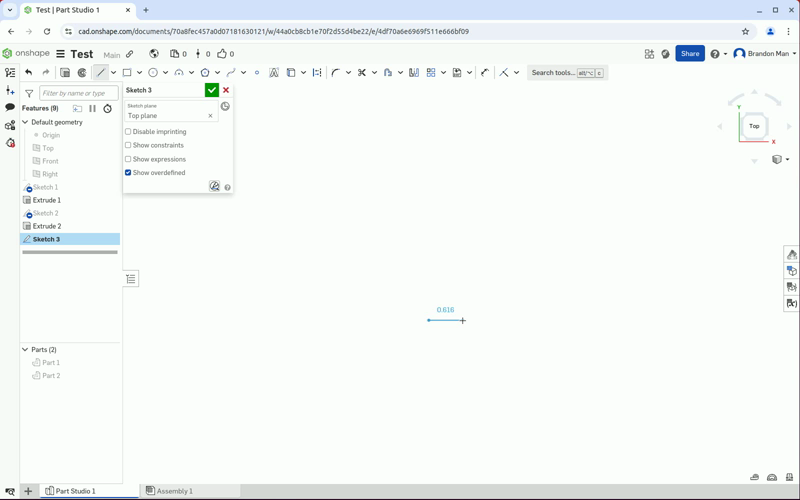
click(462, 320)
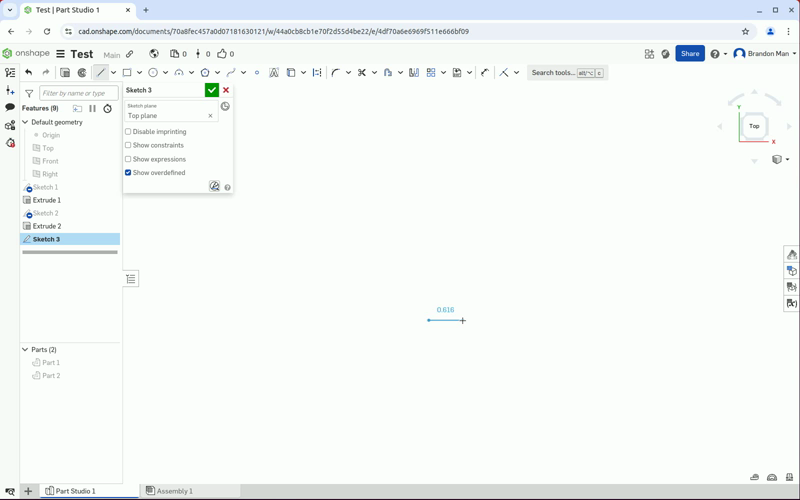
scroll(-6)
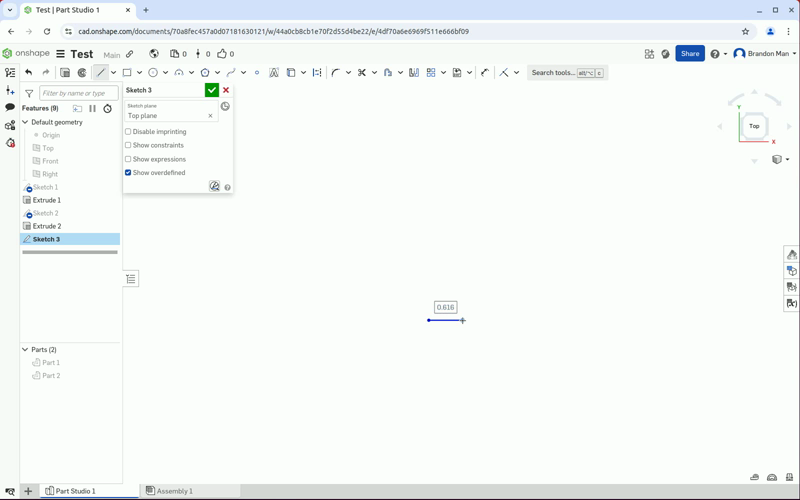
scroll(-6)
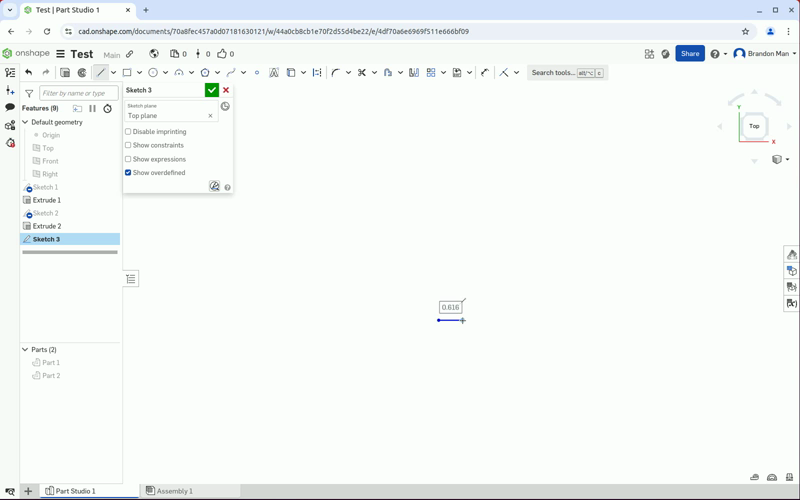
scroll(-6)
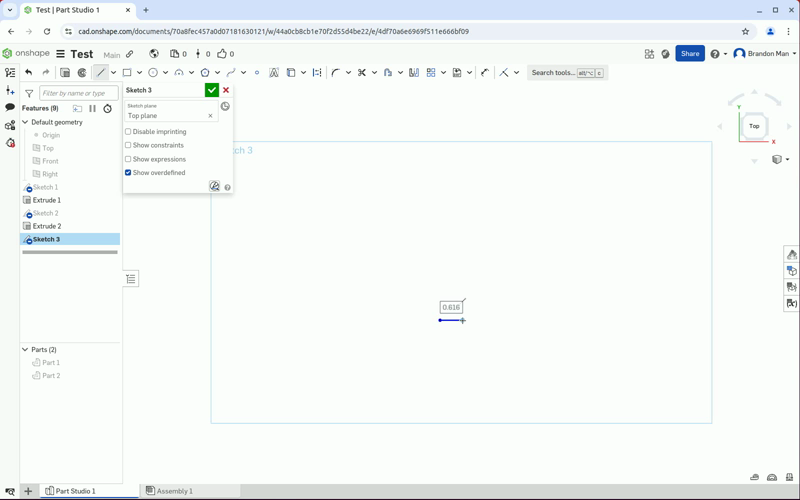
scroll(-6)
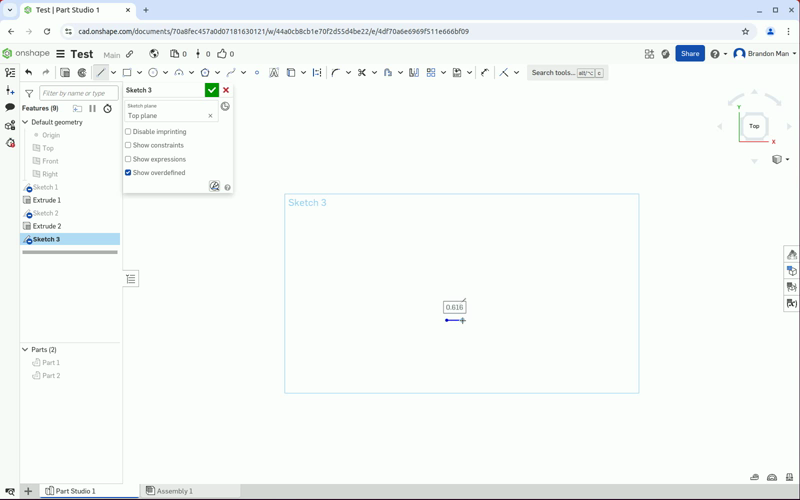
scroll(-6)
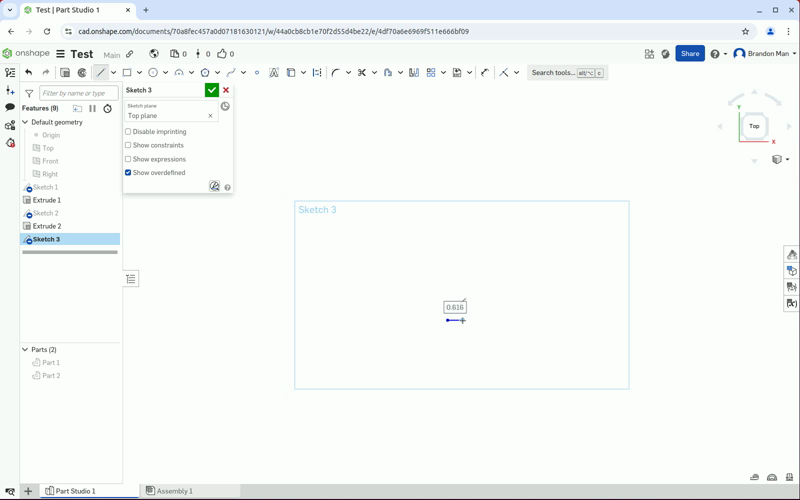
scroll(-6)
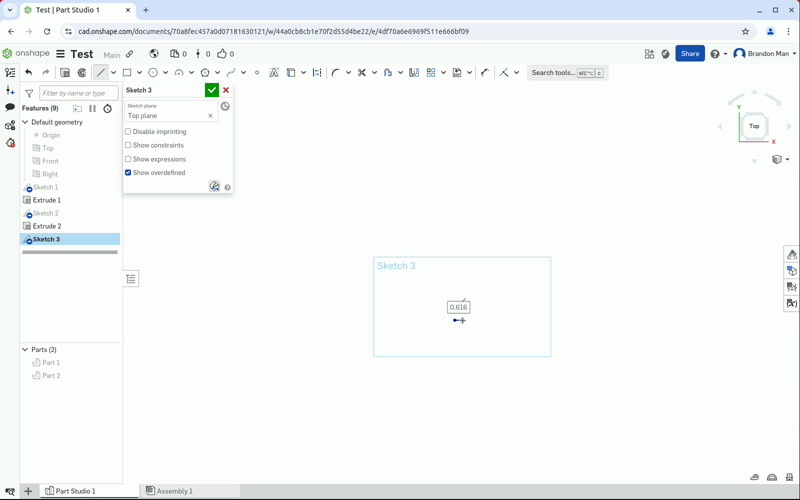
scroll(-6)
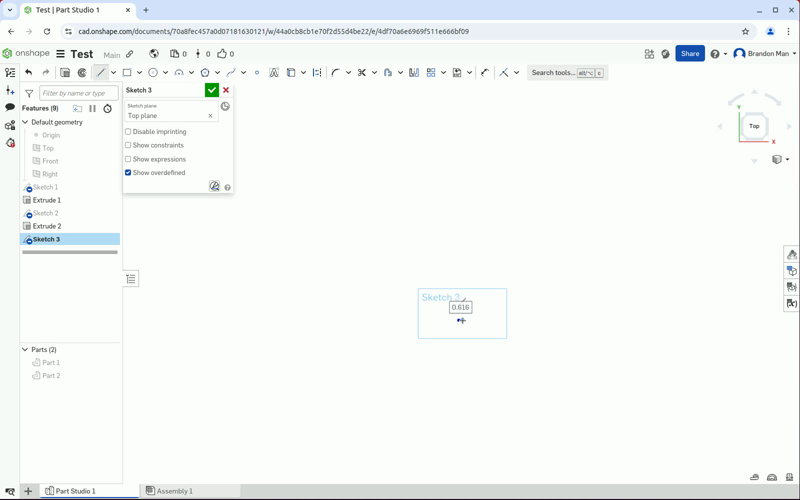
key_up(shift)
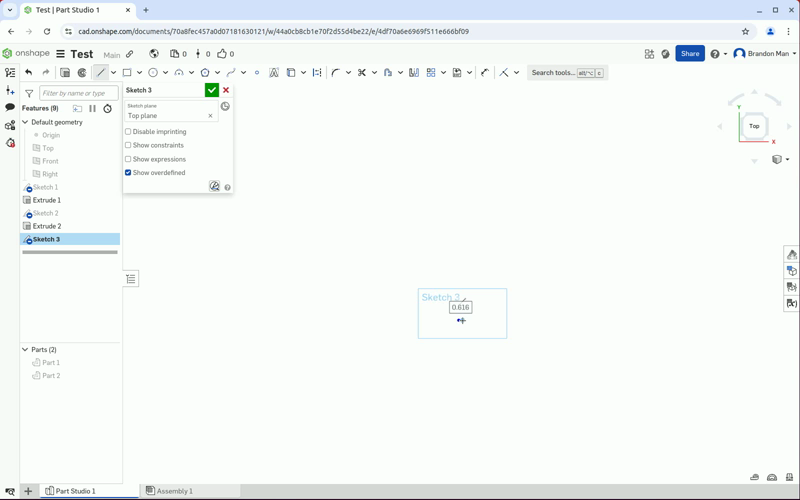
key_down(shift)
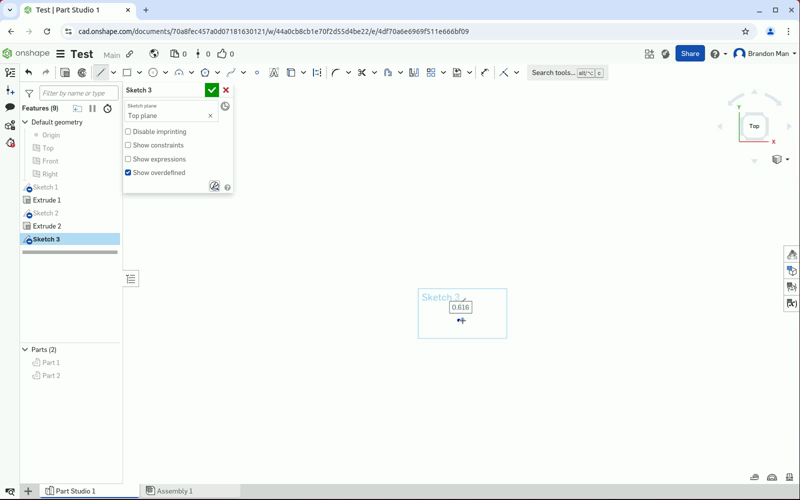
mouse_move(492, 320)
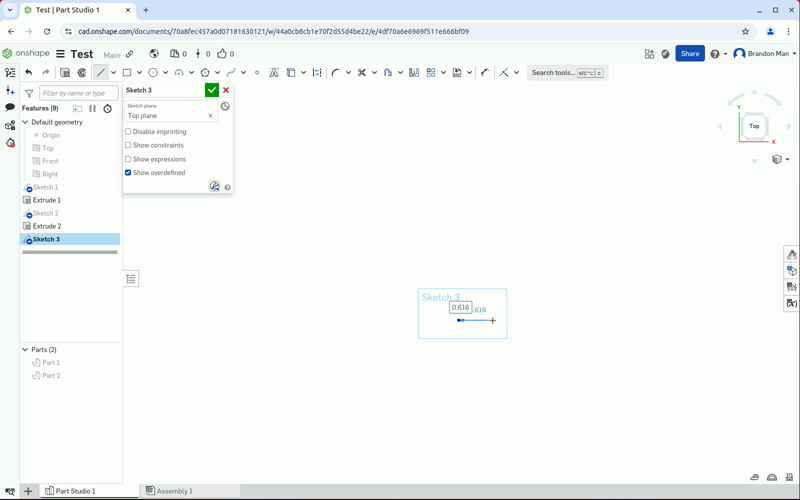
mouse_move(462, 294)
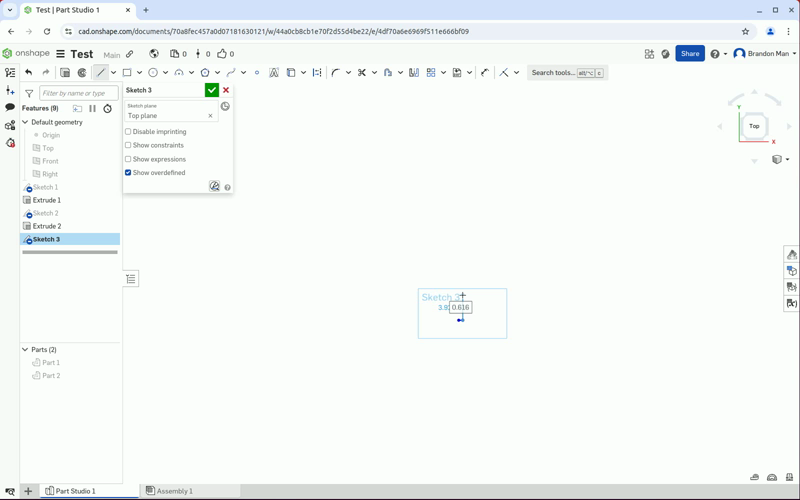
click(462, 294)
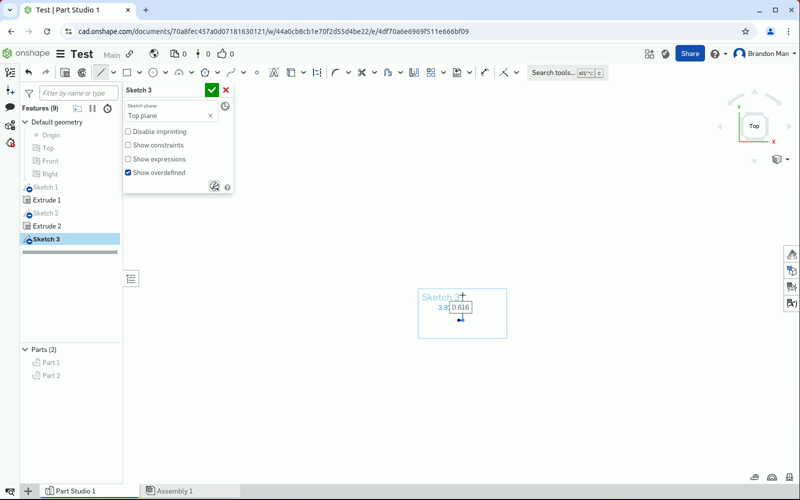
key_up(shift)
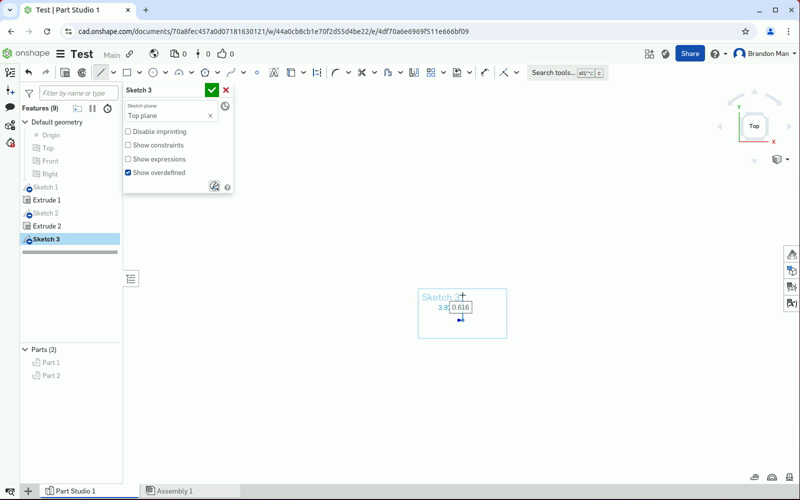
key_down(shift)
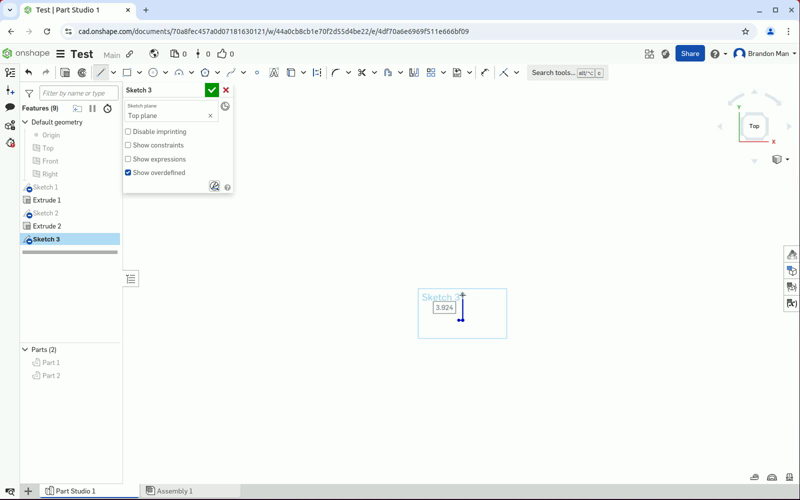
mouse_move(492, 294)
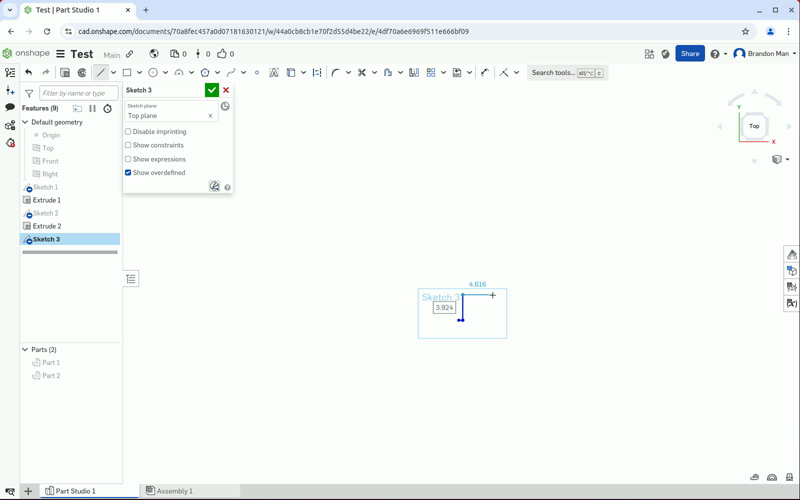
mouse_move(459, 294)
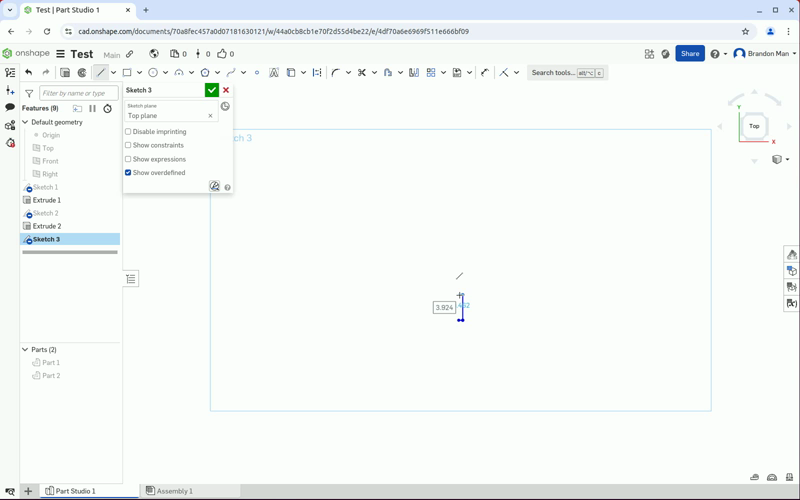
scroll(6)
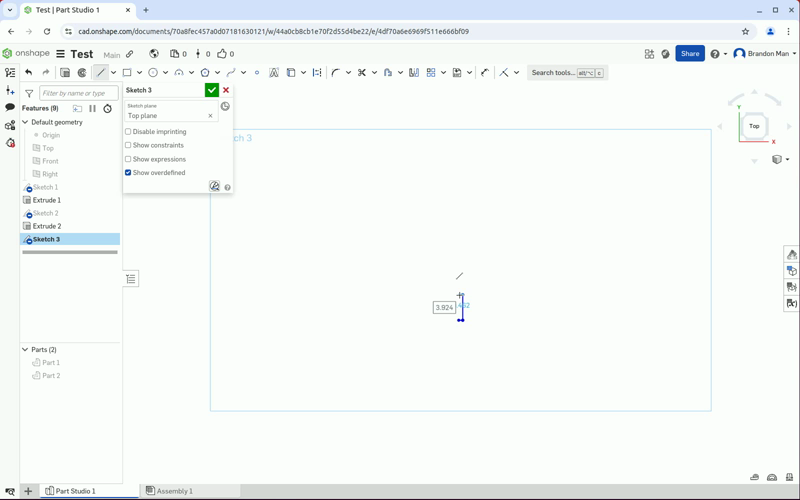
scroll(6)
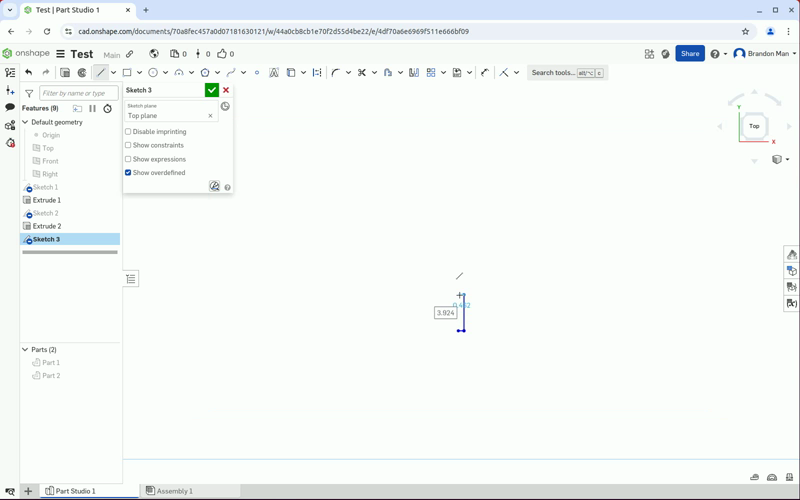
scroll(6)
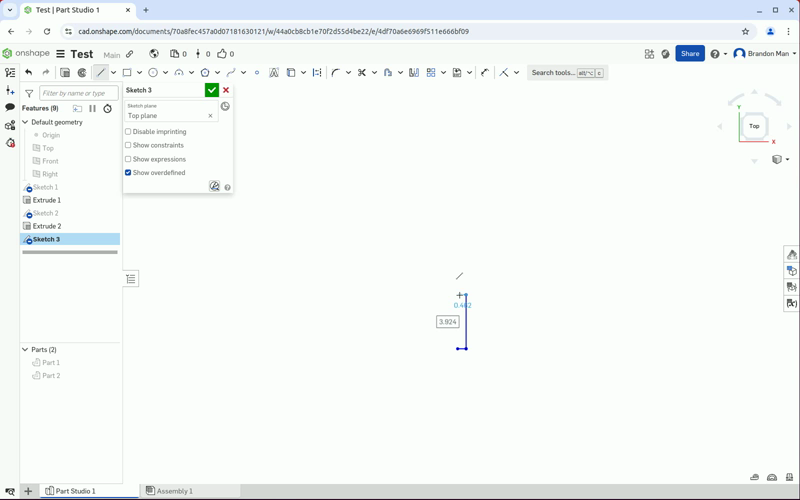
scroll(6)
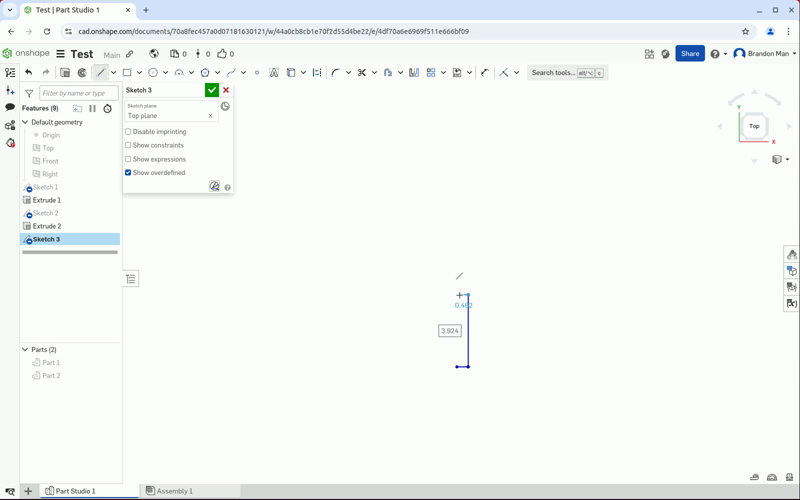
scroll(6)
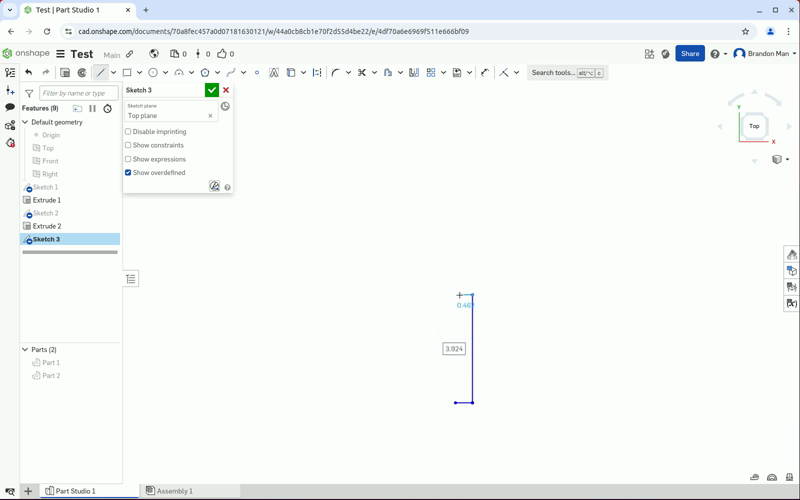
scroll(6)
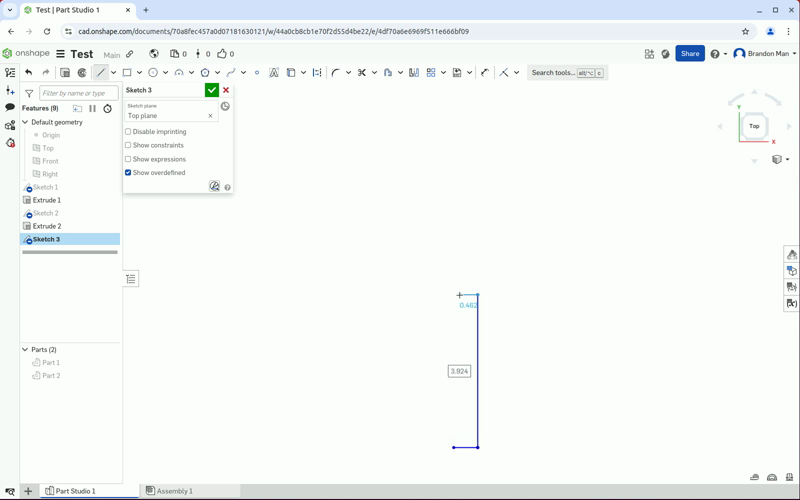
scroll(6)
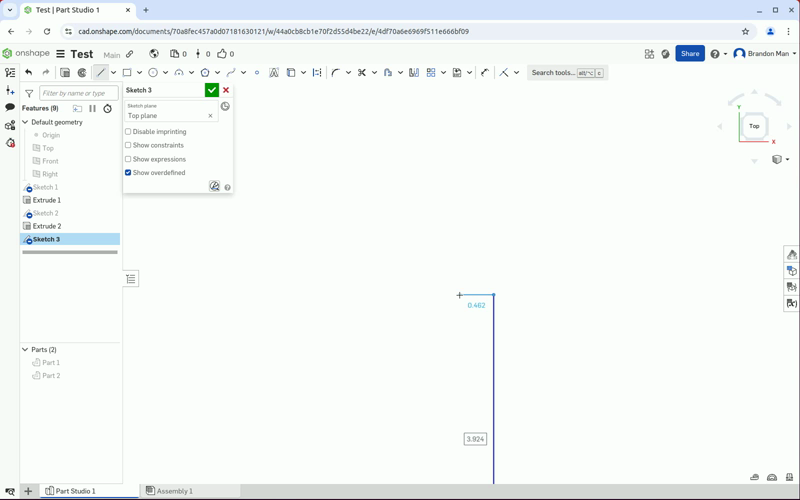
click(459, 294)
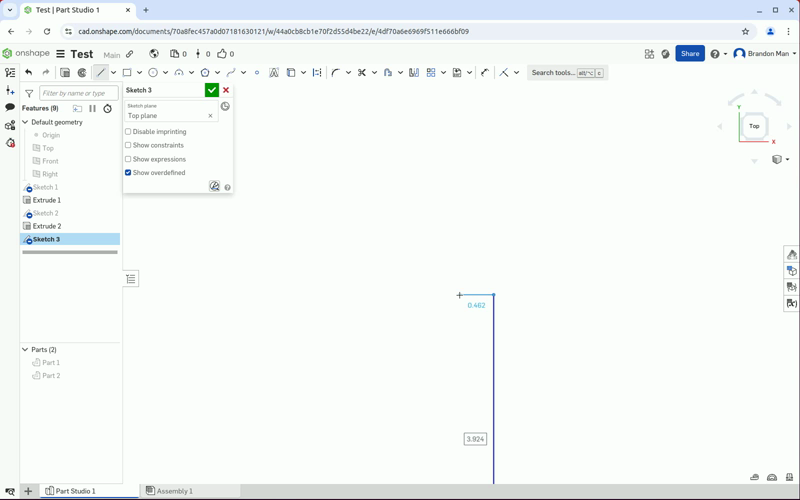
scroll(-6)
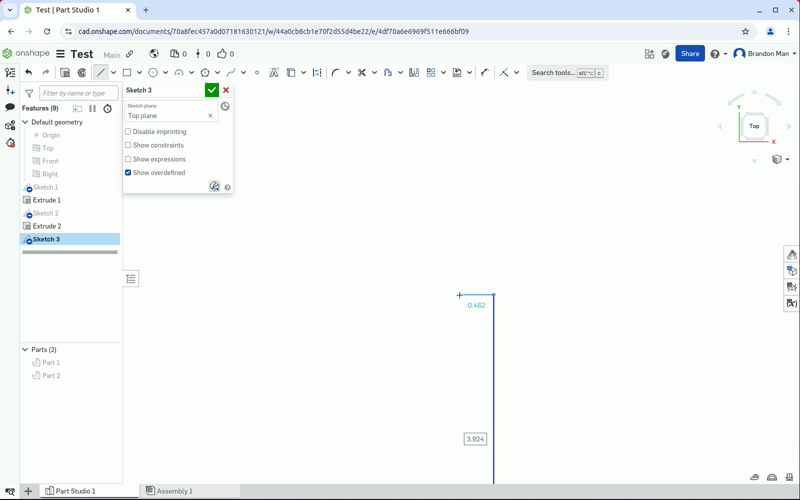
scroll(-6)
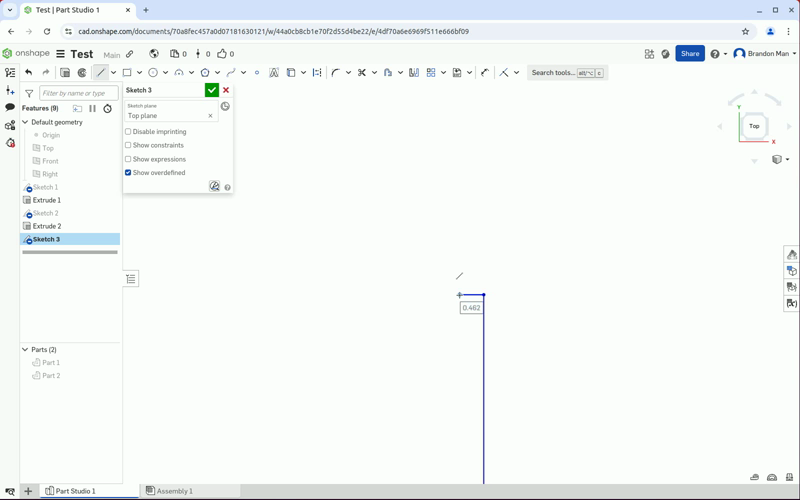
scroll(-6)
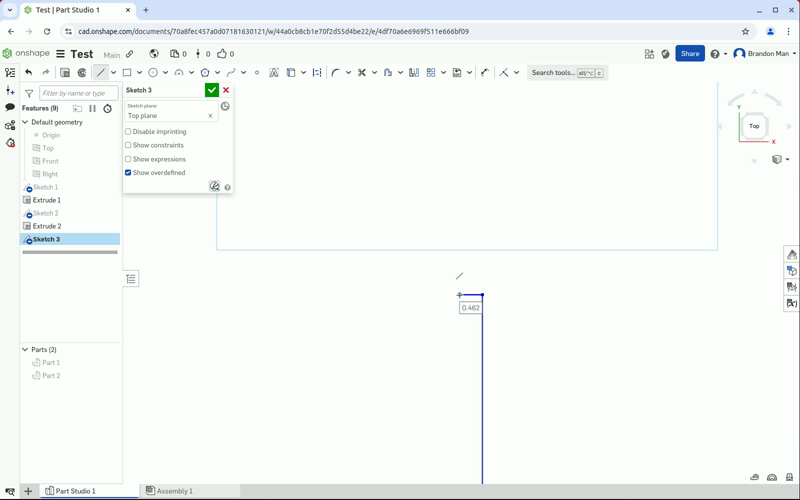
scroll(-6)
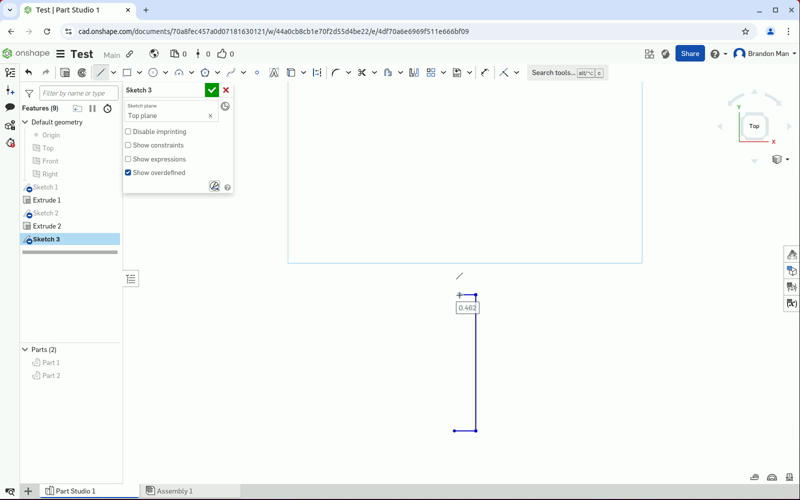
scroll(-6)
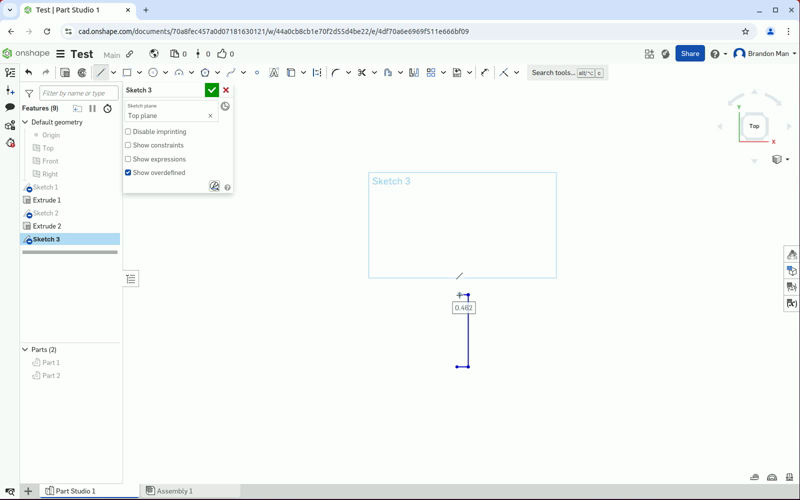
scroll(-6)
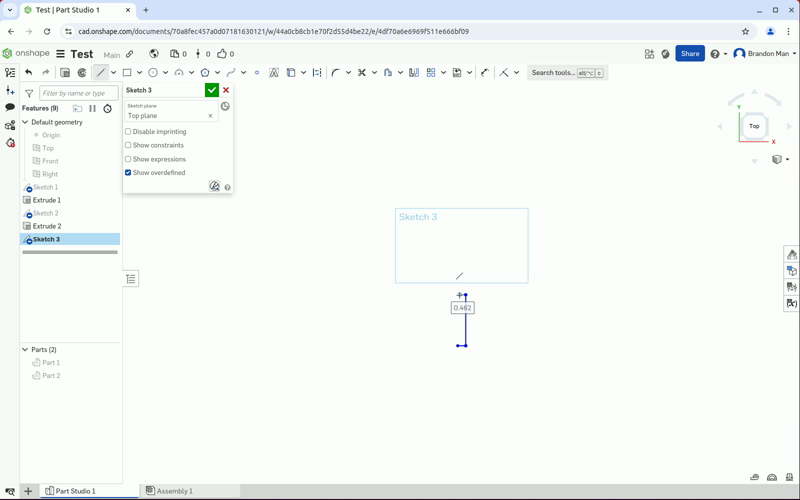
scroll(-6)
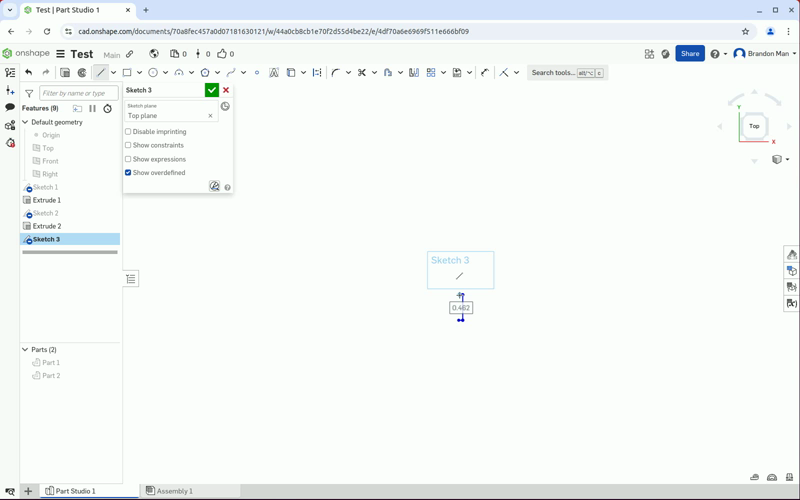
key_up(shift)
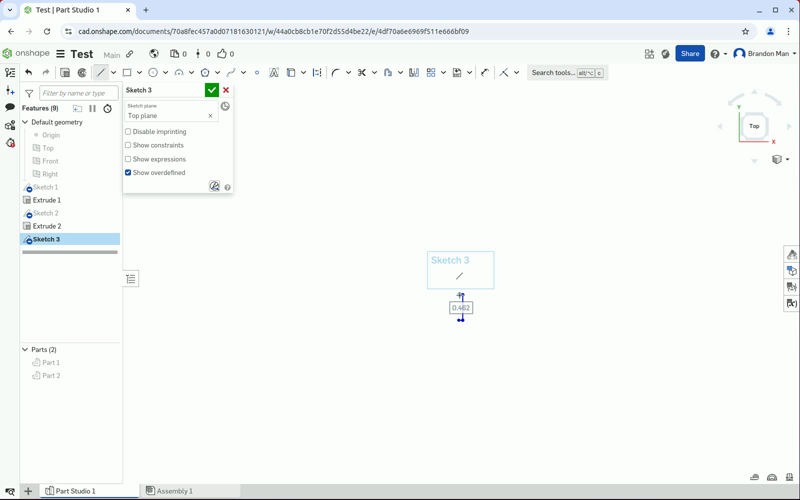
mouse_move(489, 294)
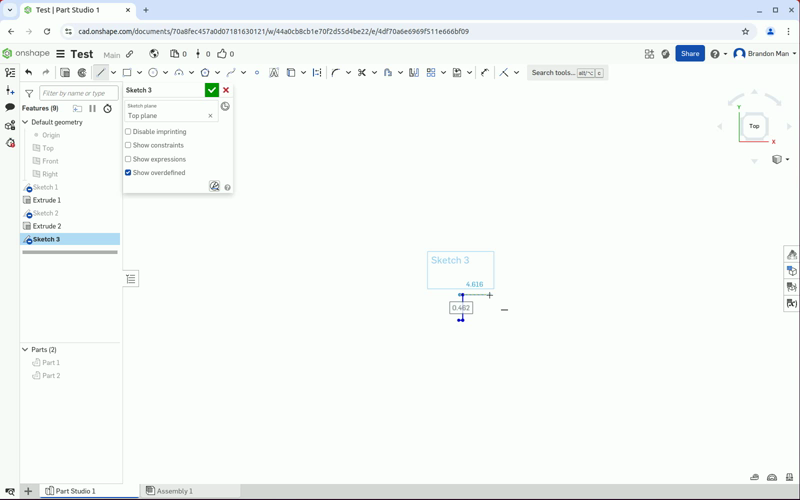
key_down(shift)
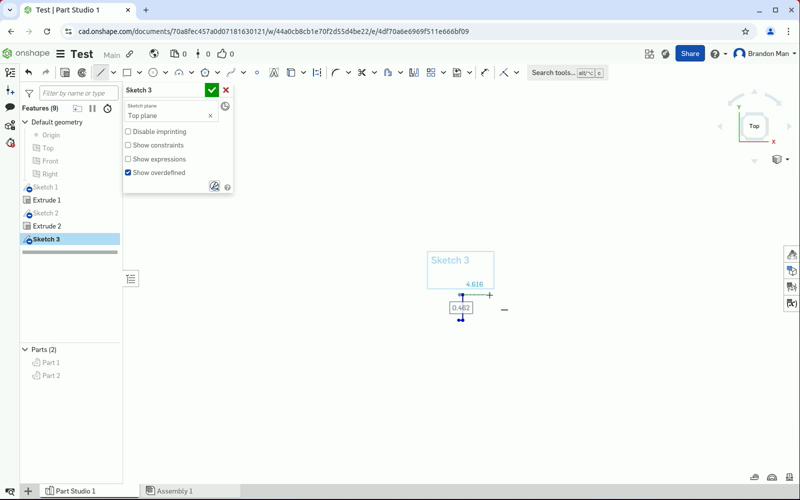
mouse_move(459, 320)
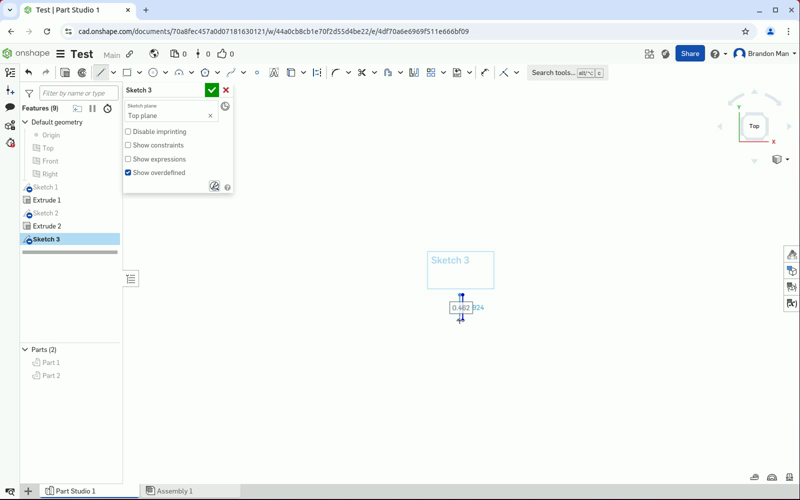
scroll(6)
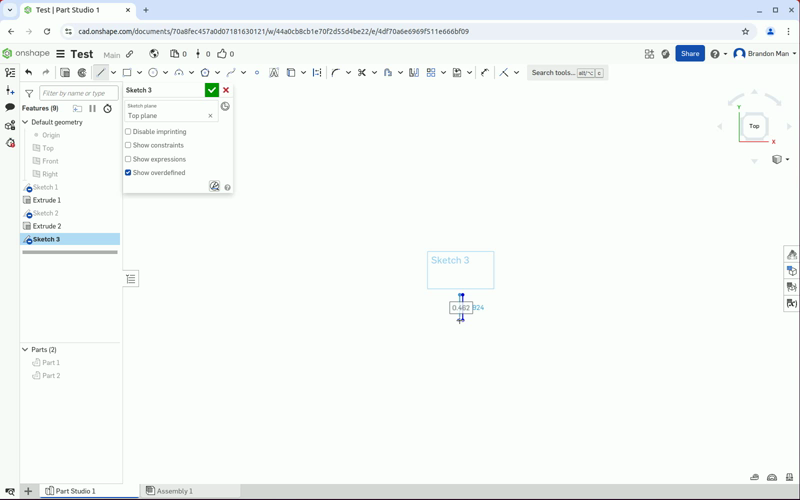
scroll(6)
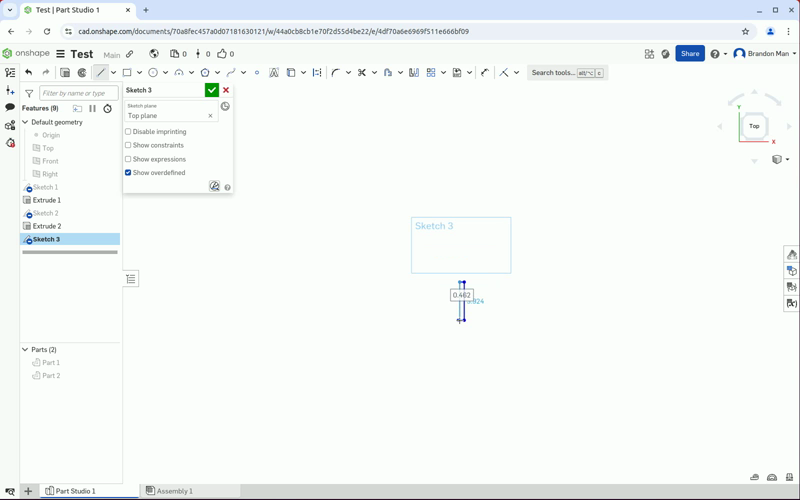
scroll(6)
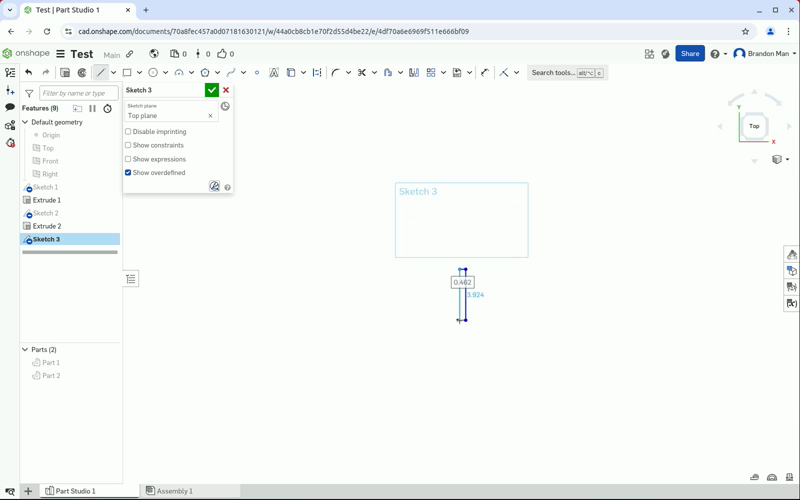
scroll(6)
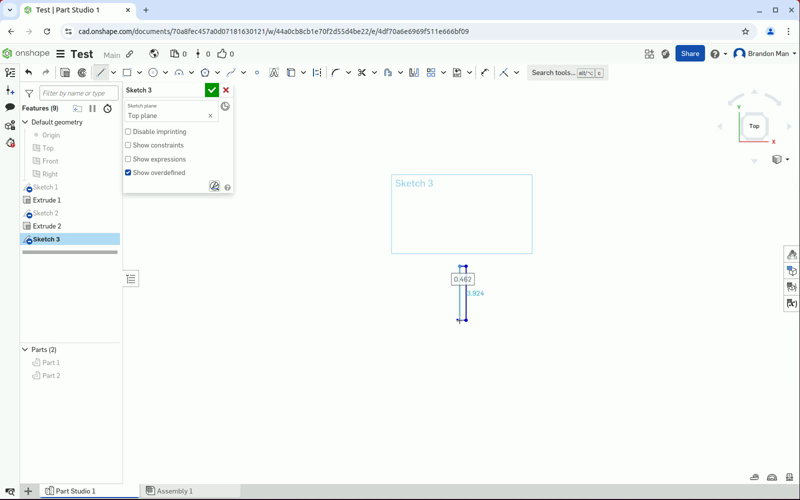
scroll(6)
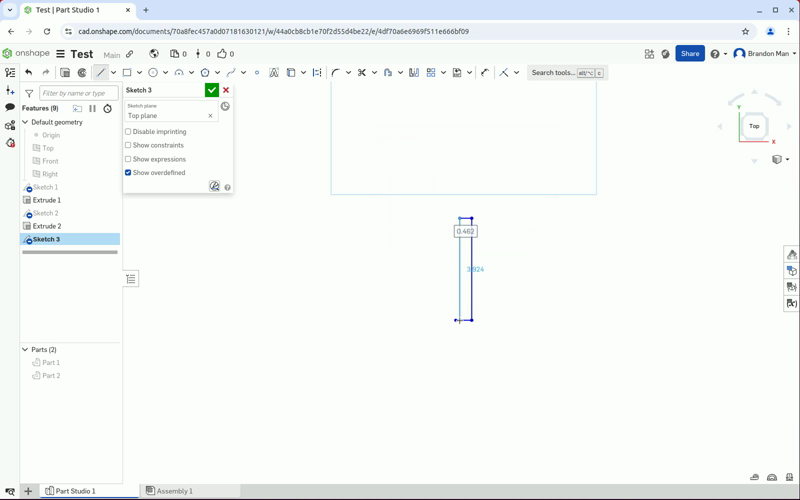
scroll(6)
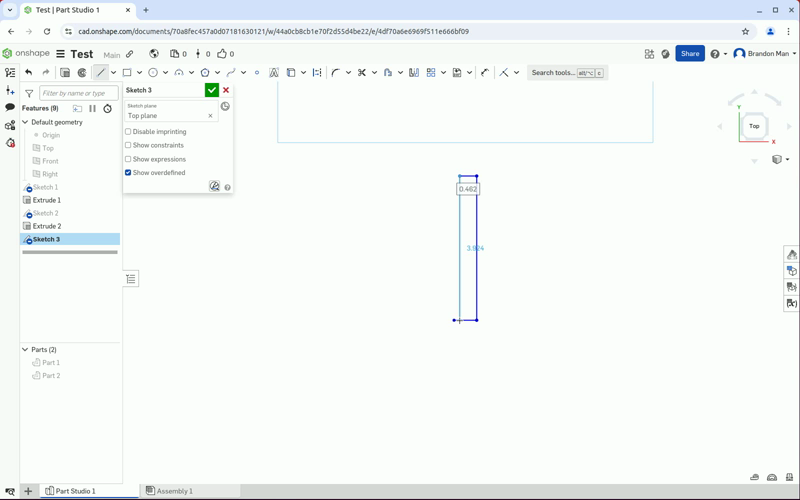
scroll(6)
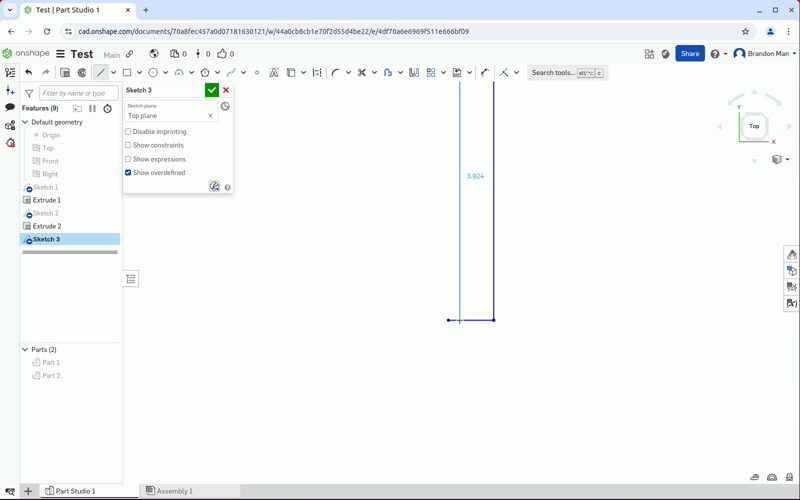
key_up(shift)
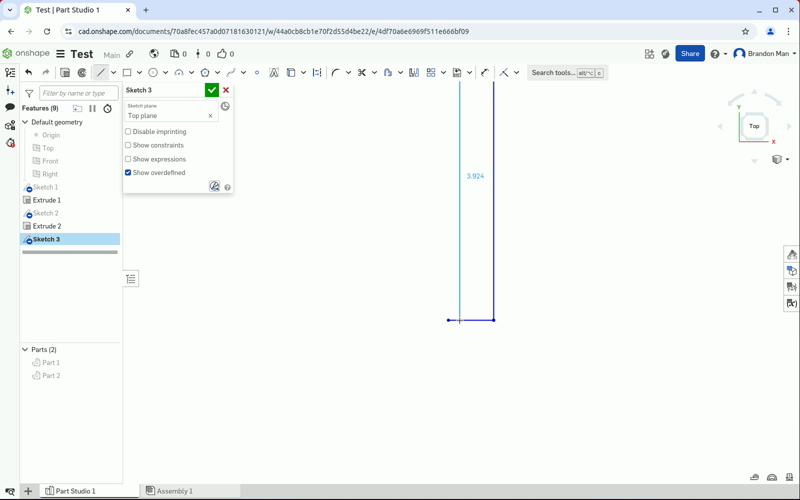
click(459, 320)
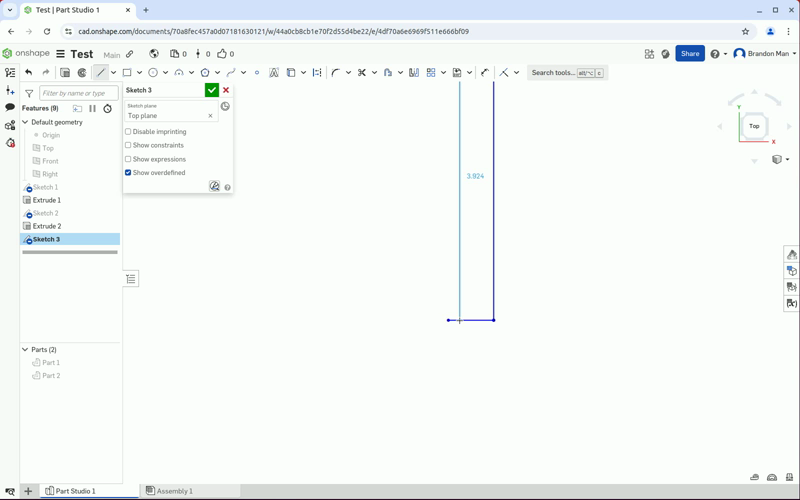
scroll(-6)
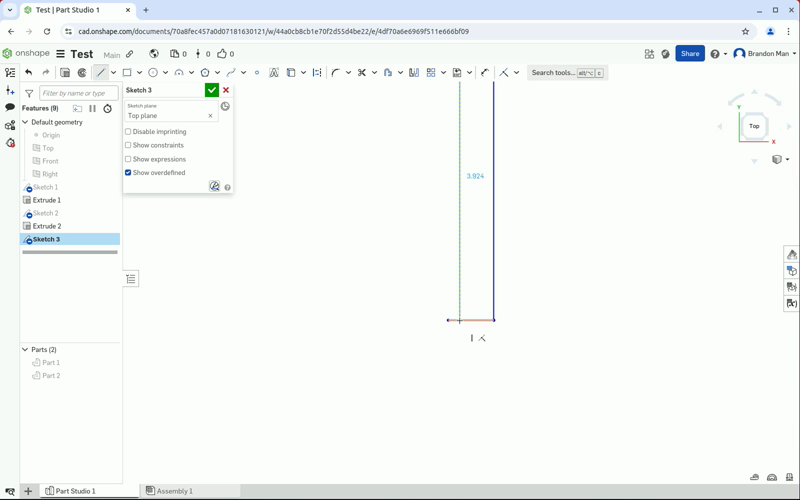
scroll(-6)
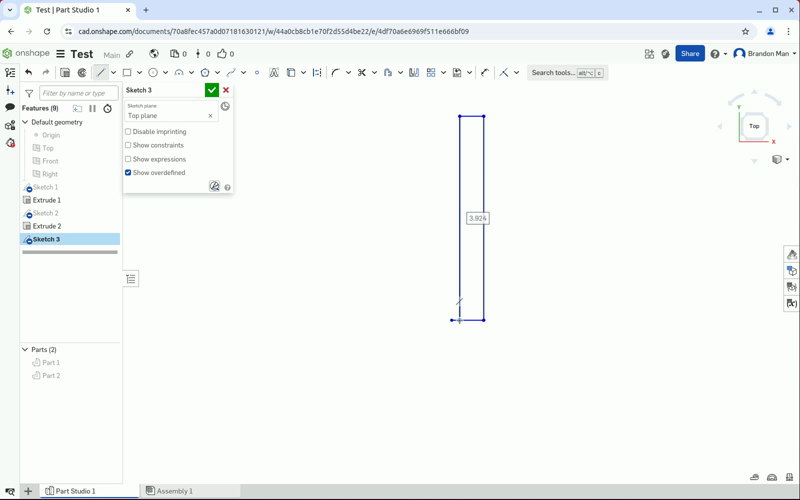
scroll(-6)
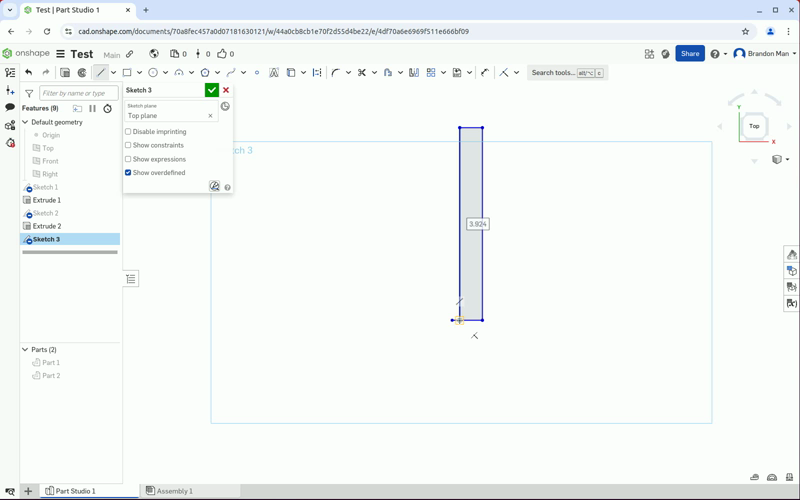
scroll(-6)
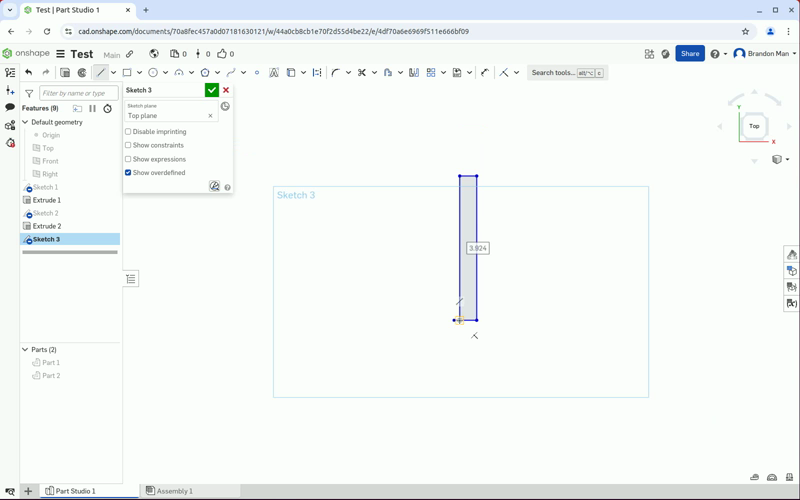
scroll(-6)
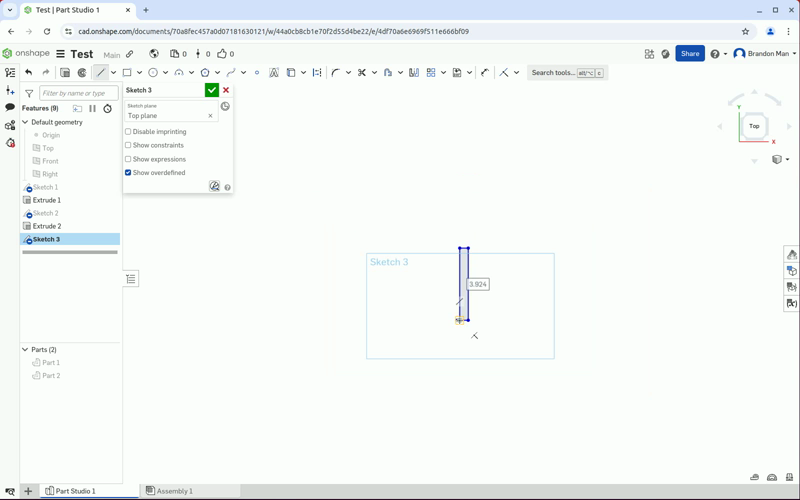
scroll(-6)
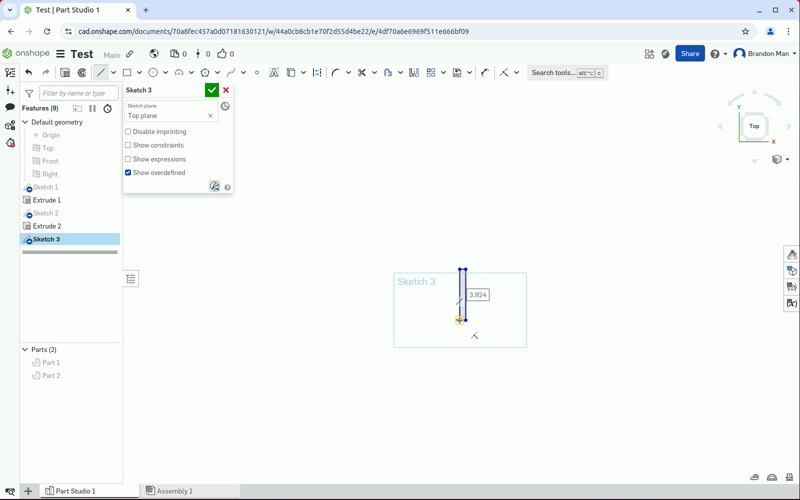
scroll(-6)
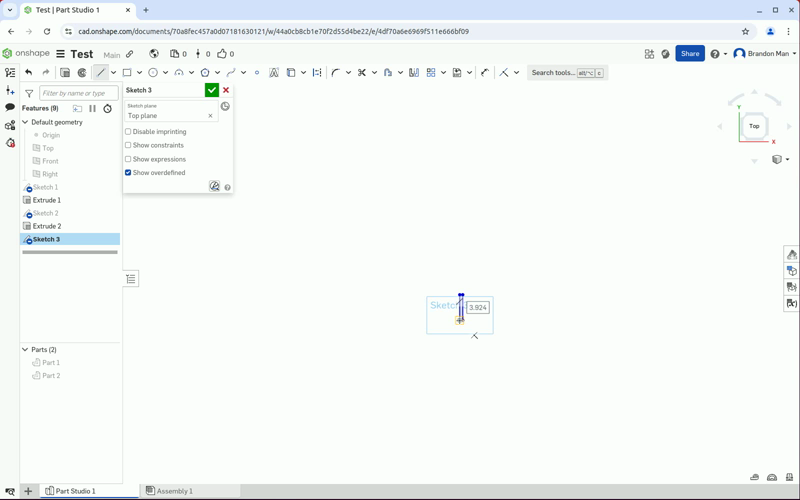
key(esc)
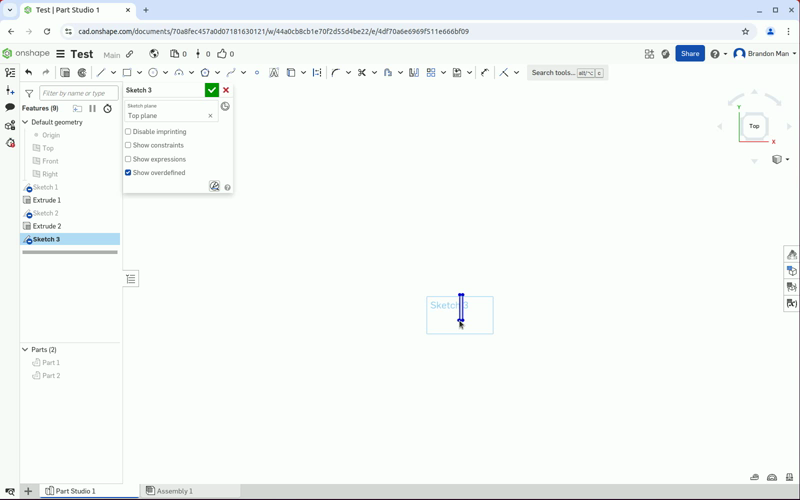
mouse_move(460, 317)
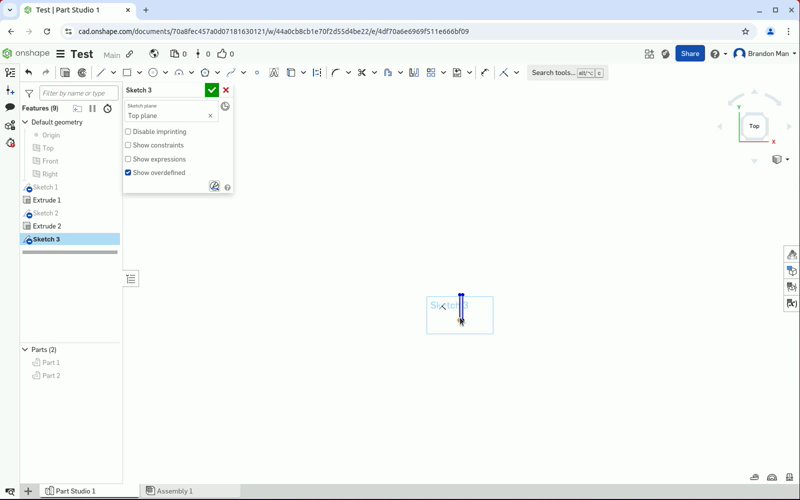
scroll(6)
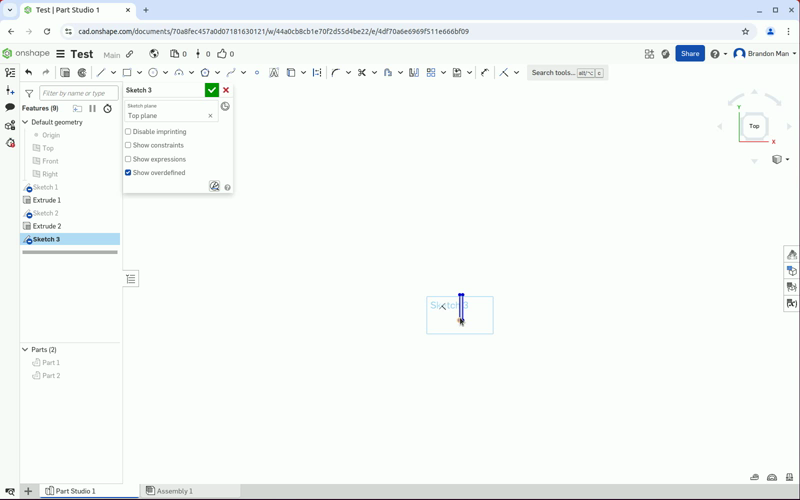
scroll(6)
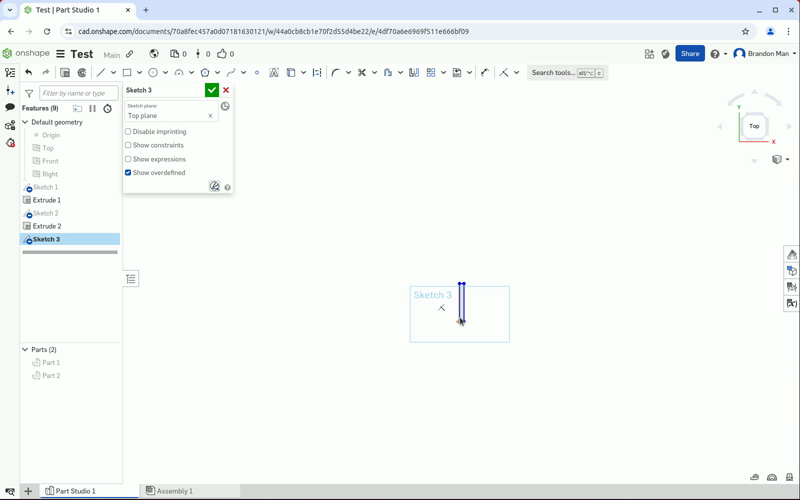
scroll(6)
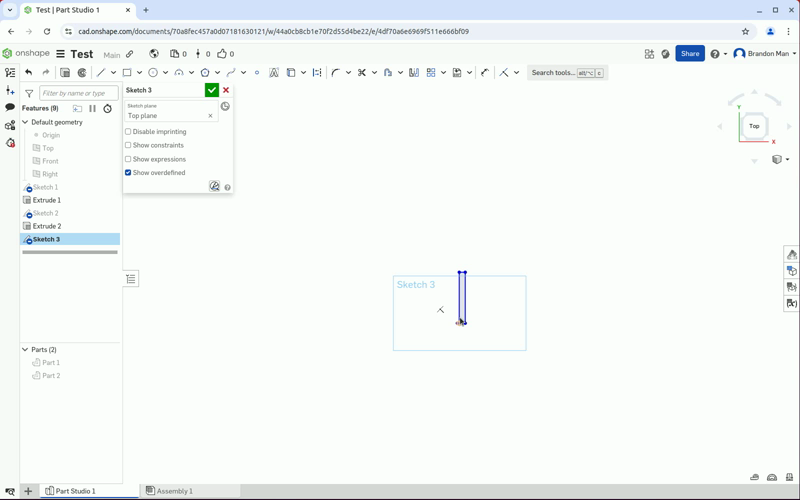
scroll(6)
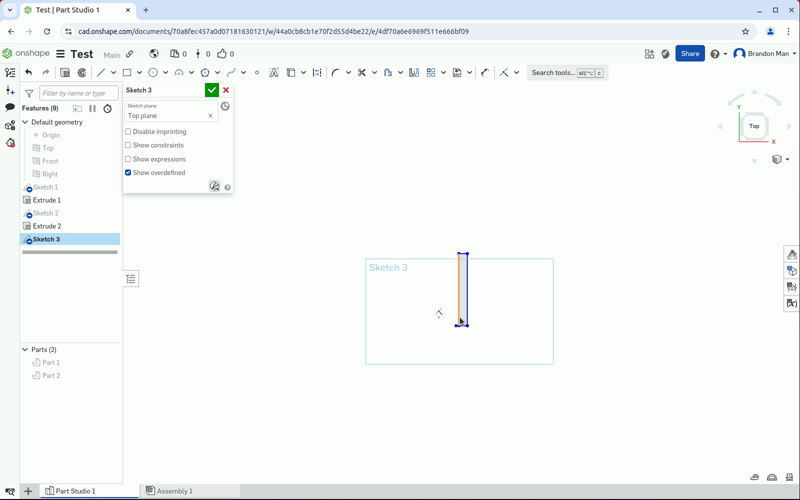
scroll(6)
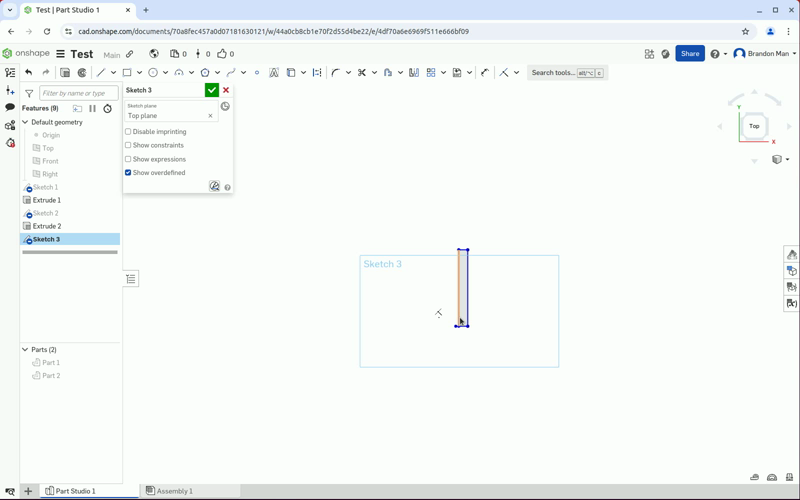
scroll(6)
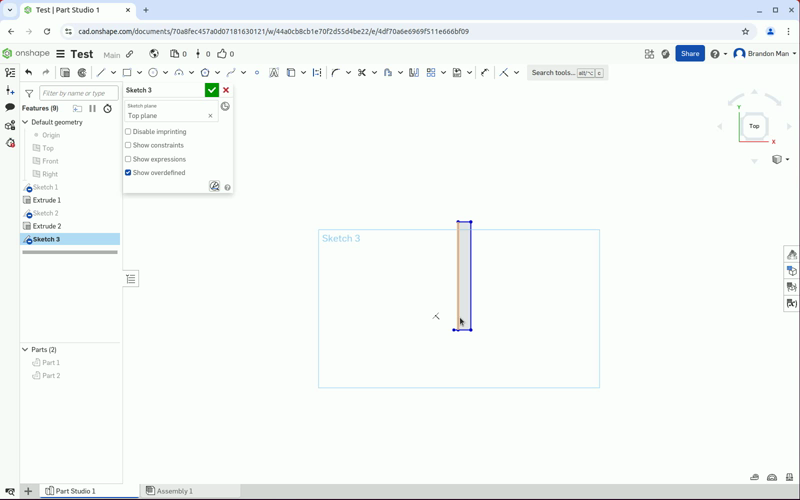
scroll(6)
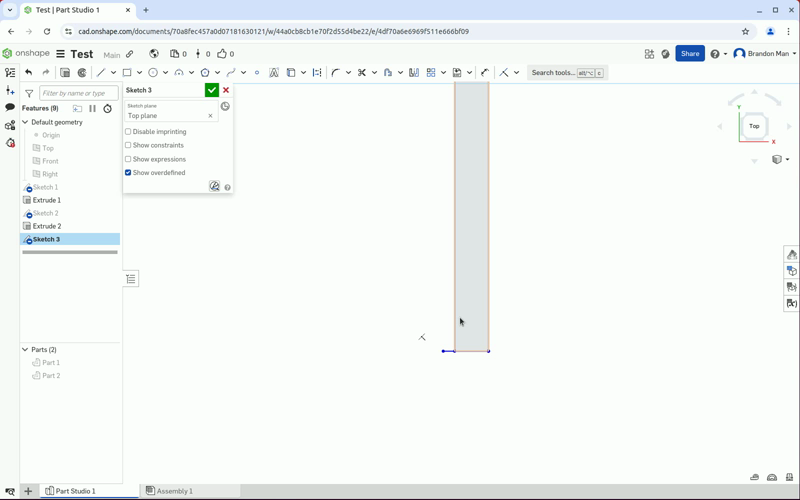
click(460, 317)
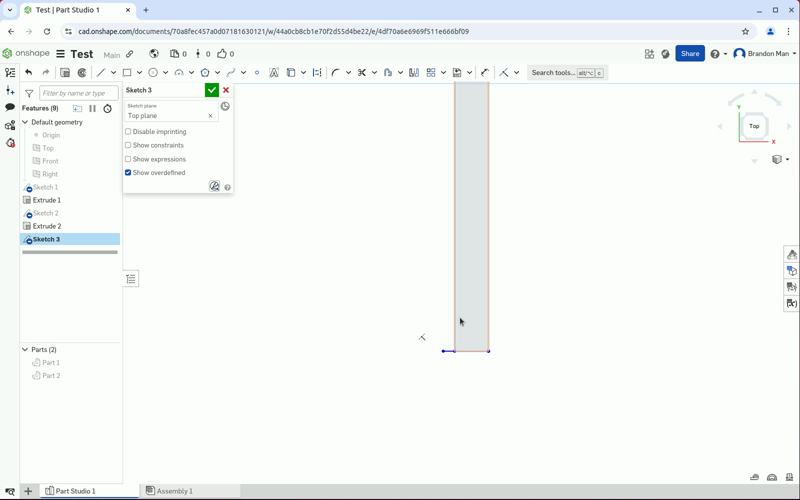
scroll(-6)
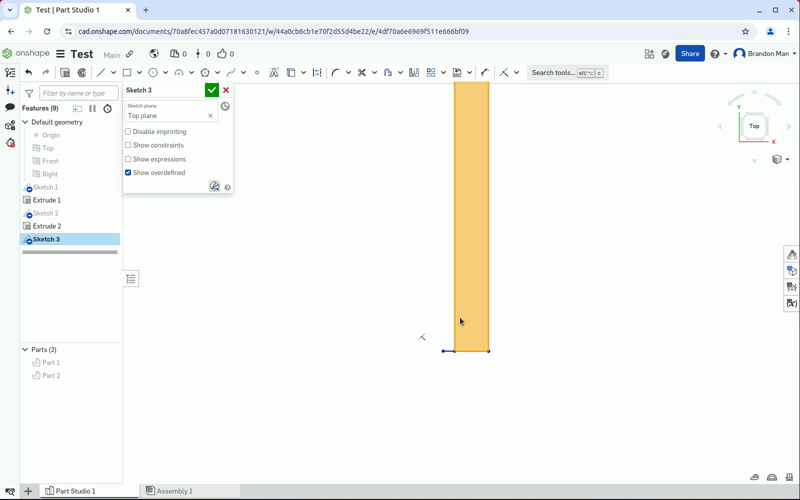
scroll(-6)
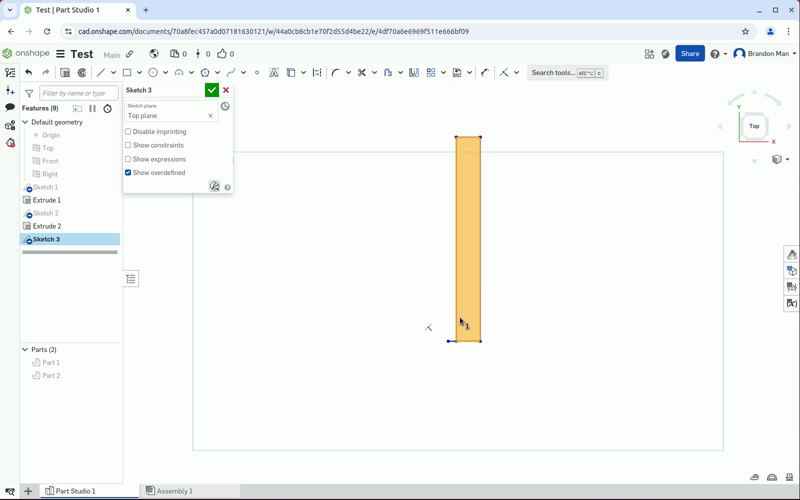
scroll(-6)
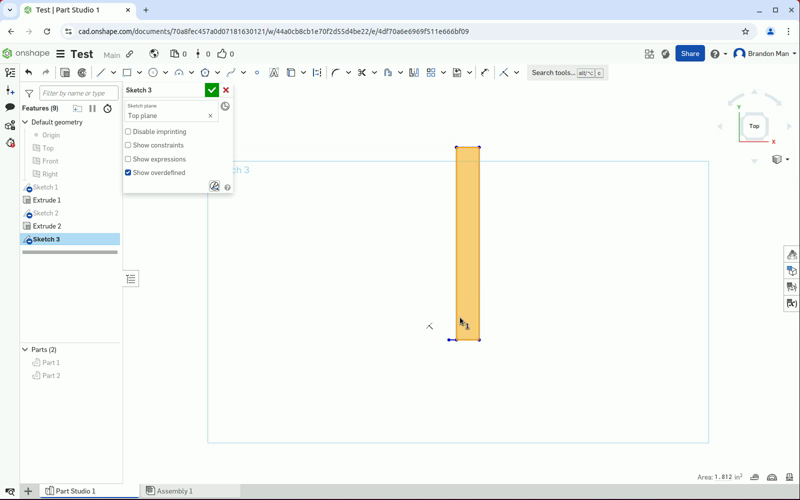
scroll(-6)
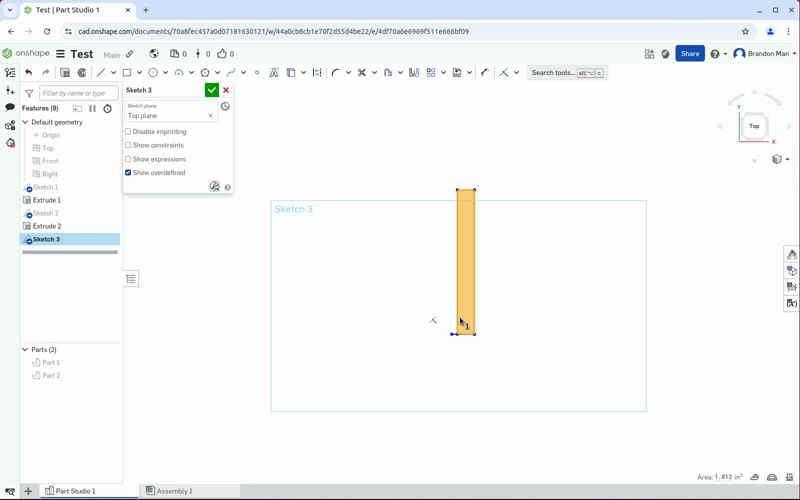
scroll(-6)
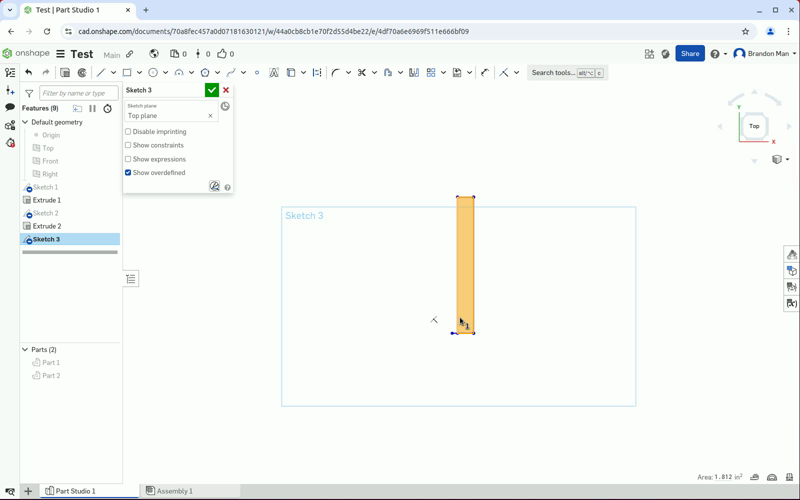
scroll(-6)
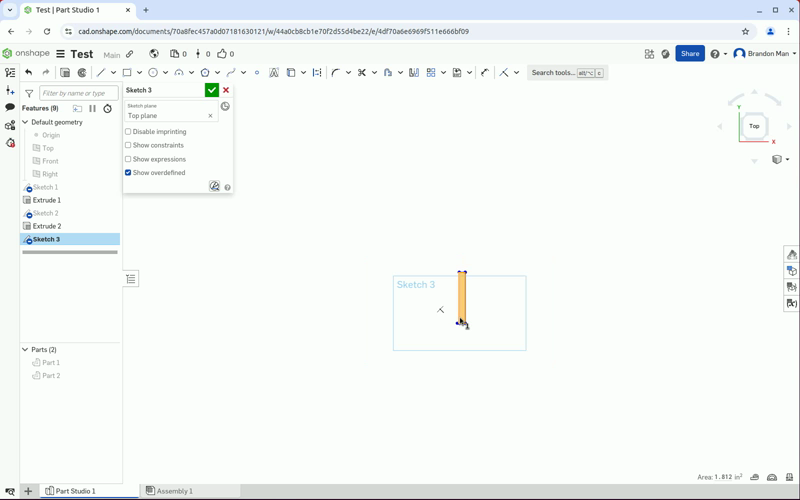
scroll(-6)
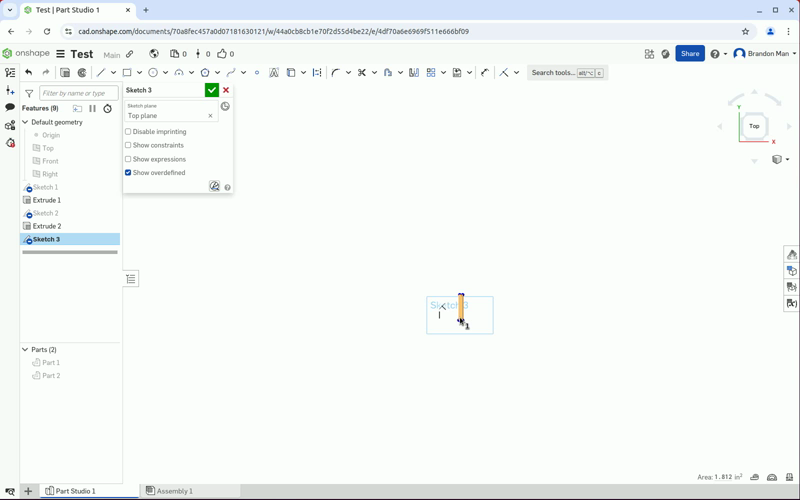
mouse_move(73, 352)
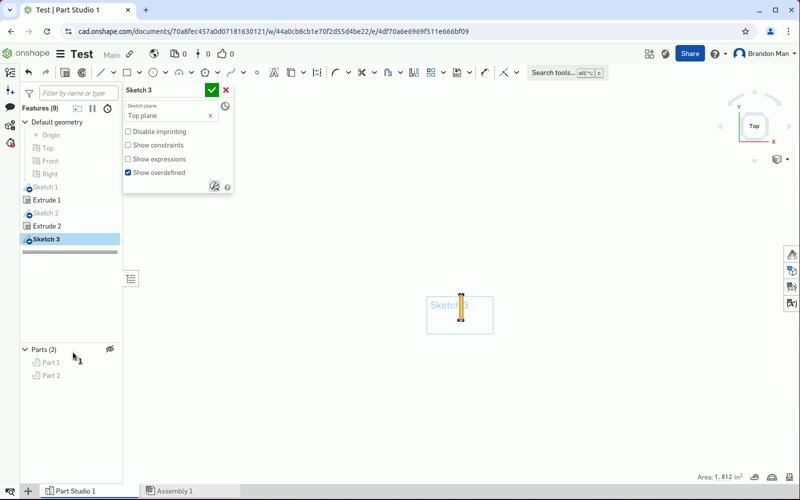
key(shift+y)
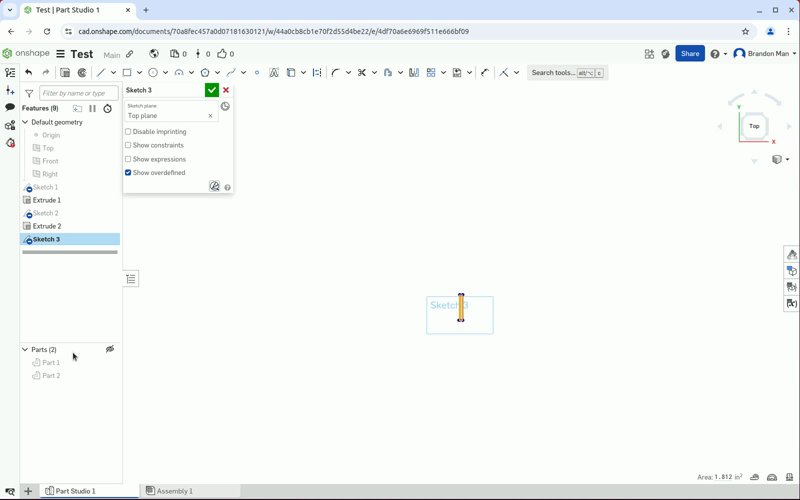
key(shift+e)
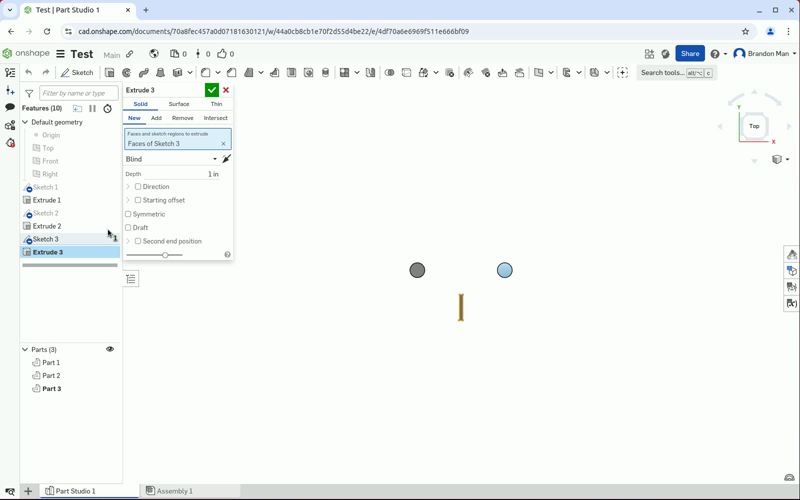
mouse_move(143, 106)
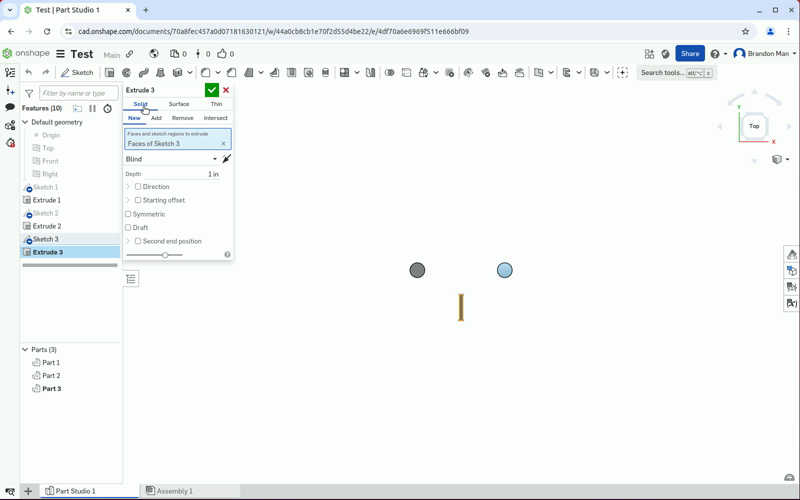
click(143, 106)
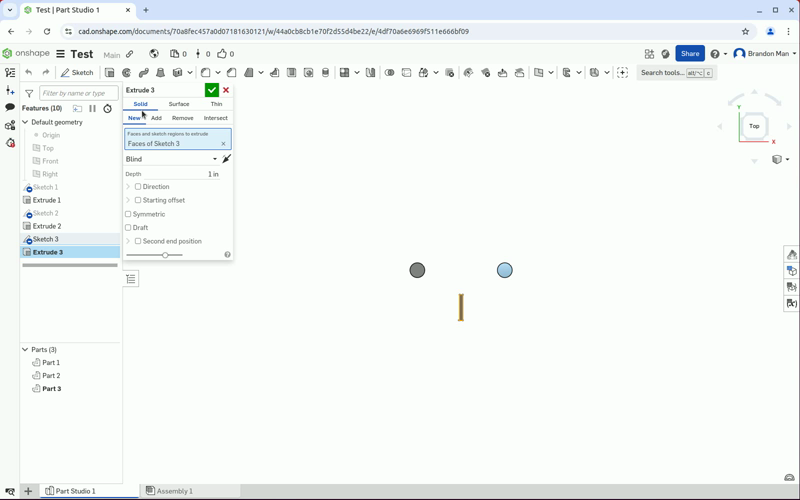
mouse_move(137, 120)
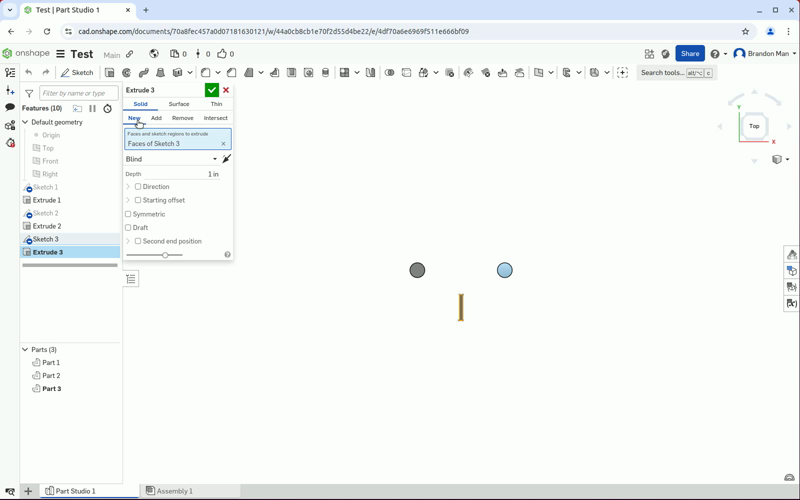
click(137, 120)
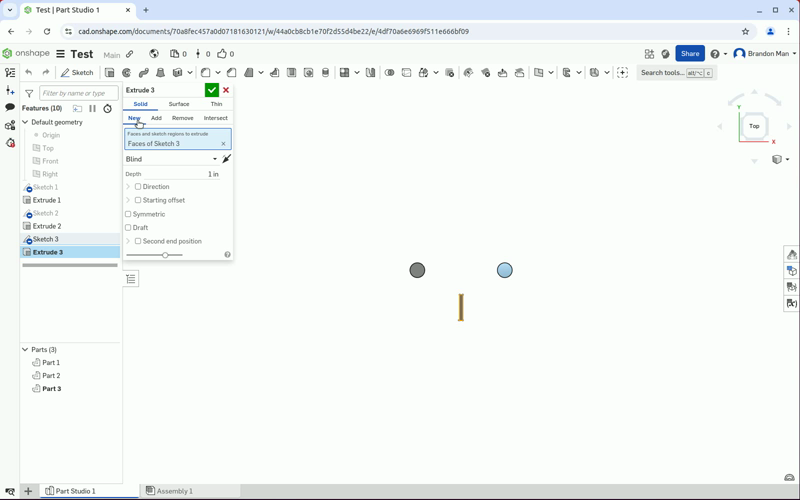
key(tab, 4)
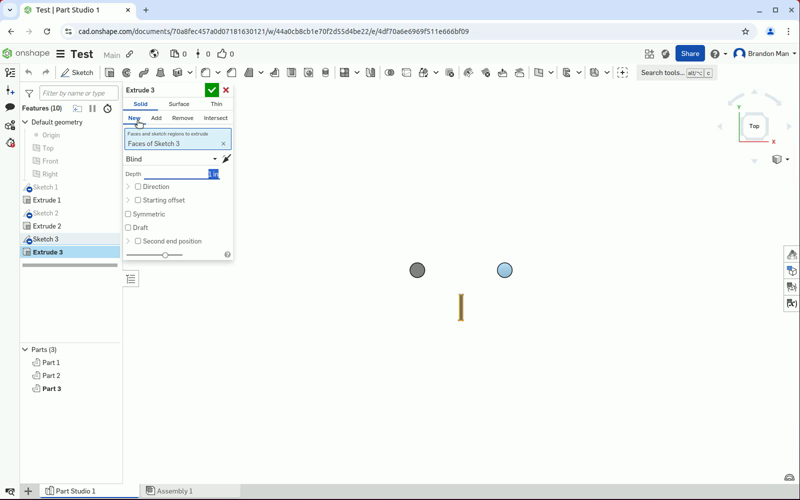
text(-0.722)
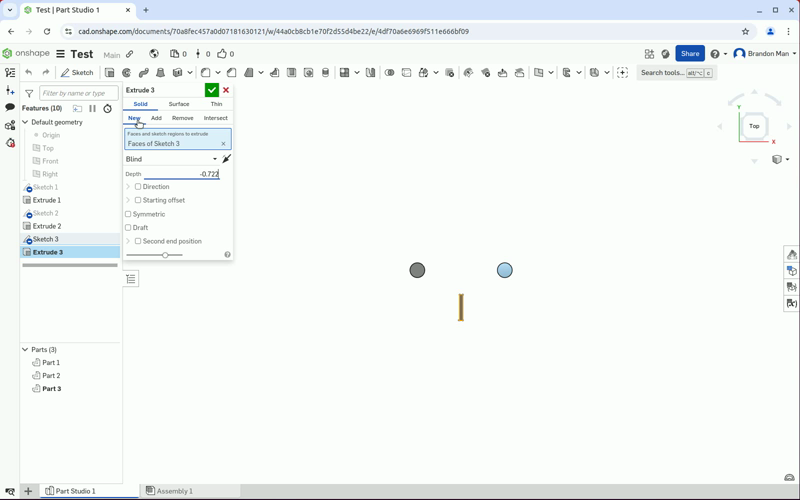
key(enter)
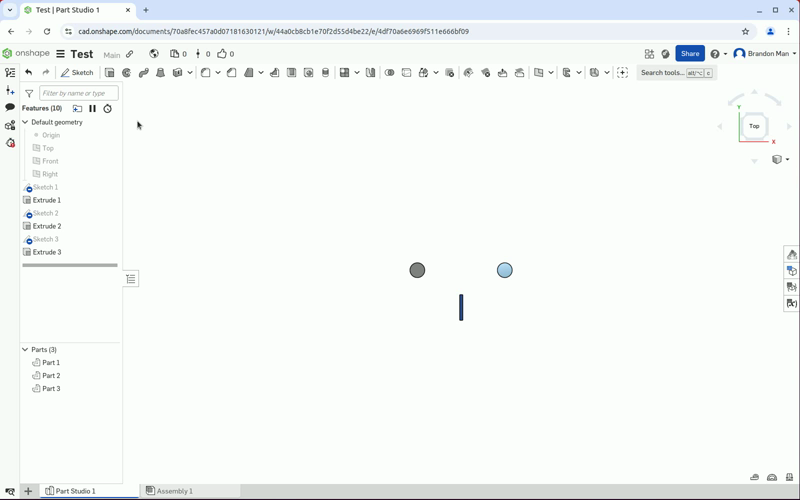
key(shift+h)
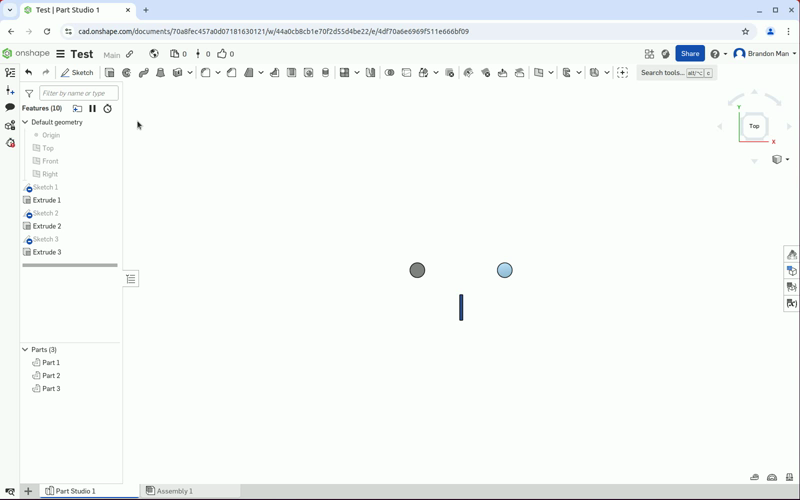
key(shift+h)
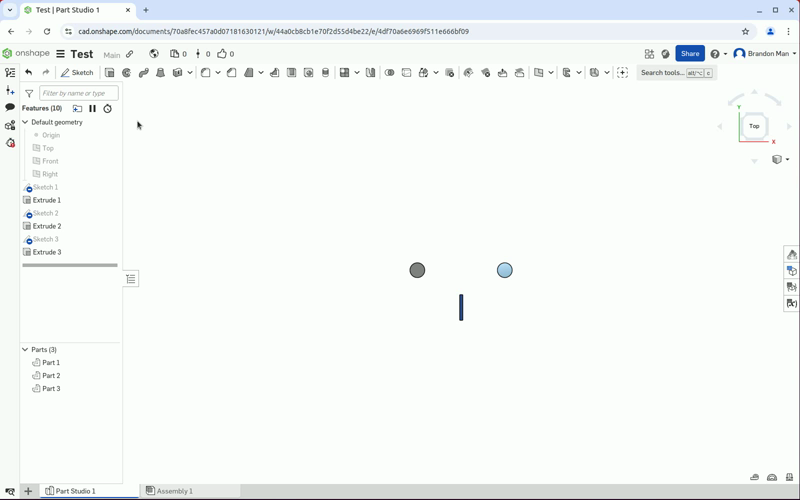
mouse_move(73, 189)
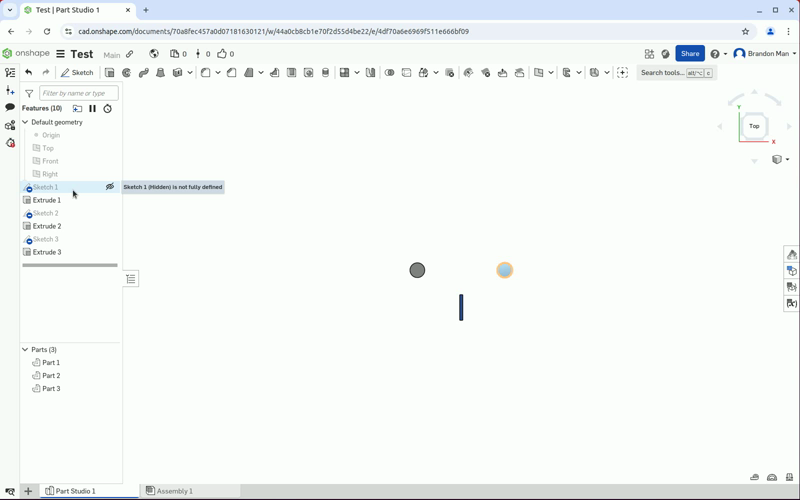
click(73, 189)
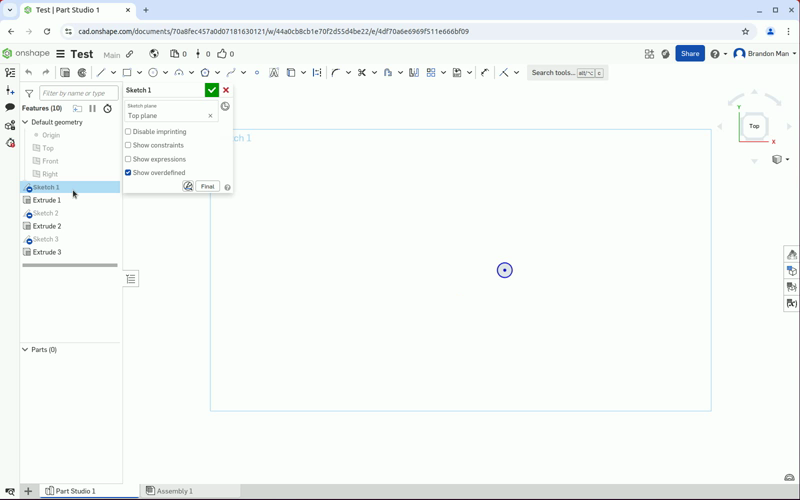
mouse_move(229, 92)
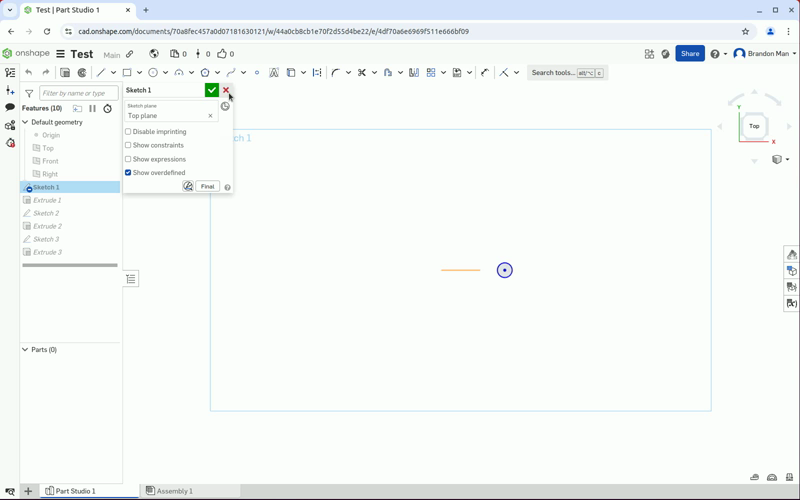
click(229, 92)
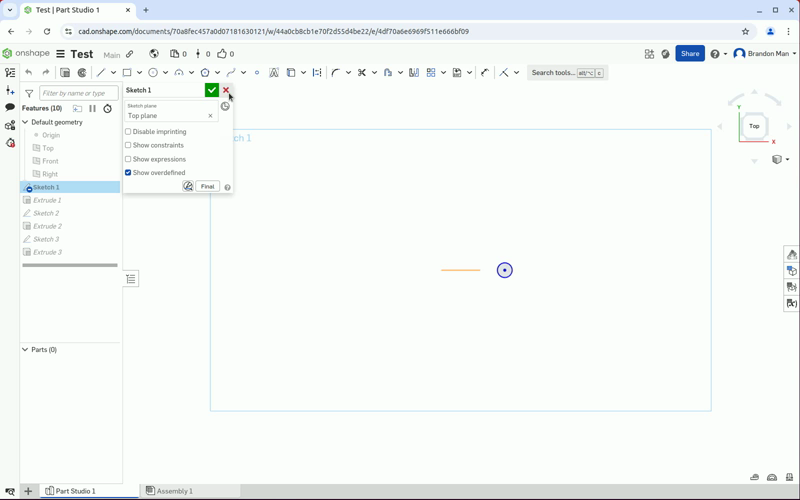
key(shift+s)
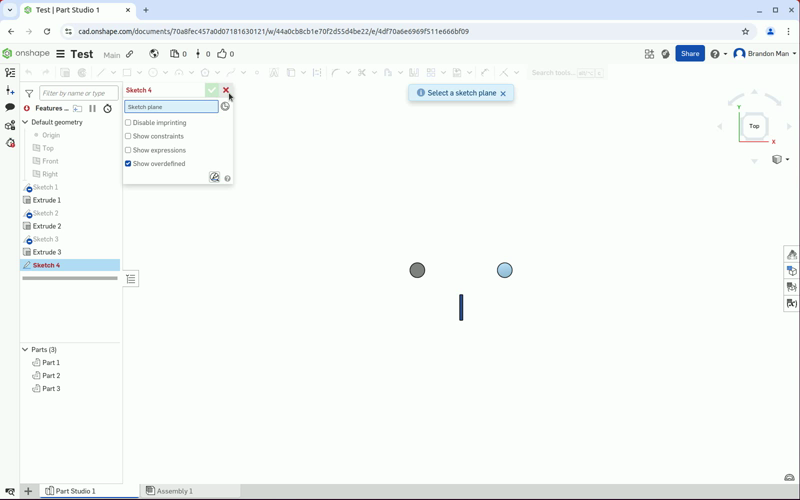
mouse_move(73, 150)
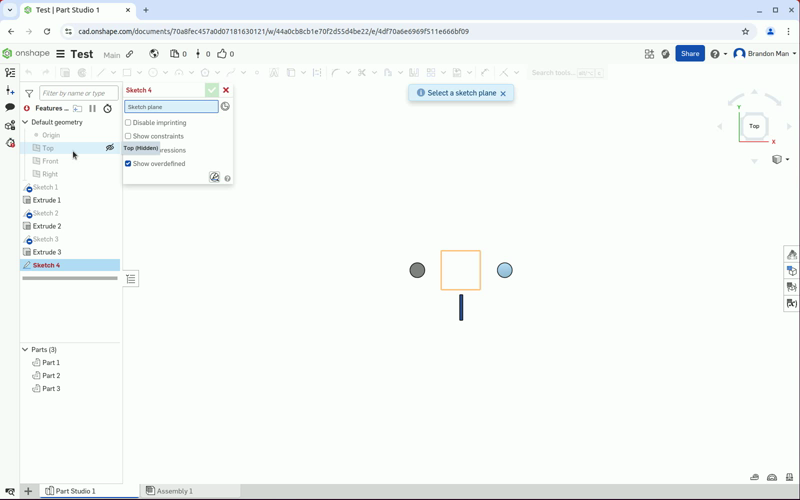
click(73, 150)
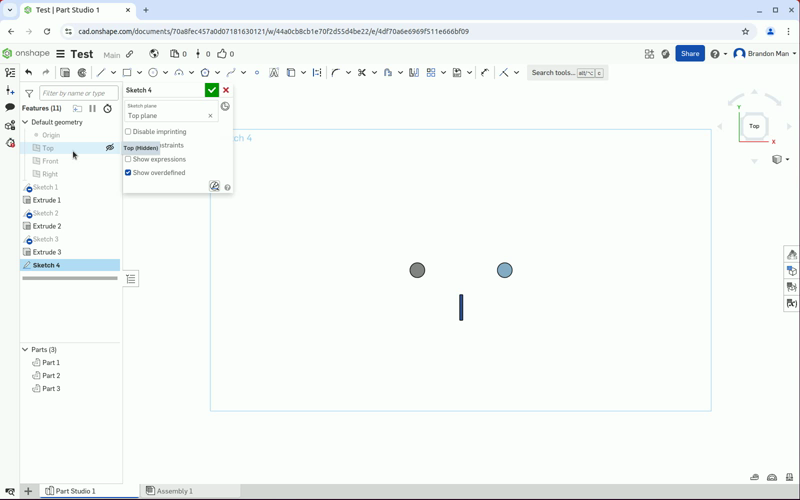
mouse_move(73, 352)
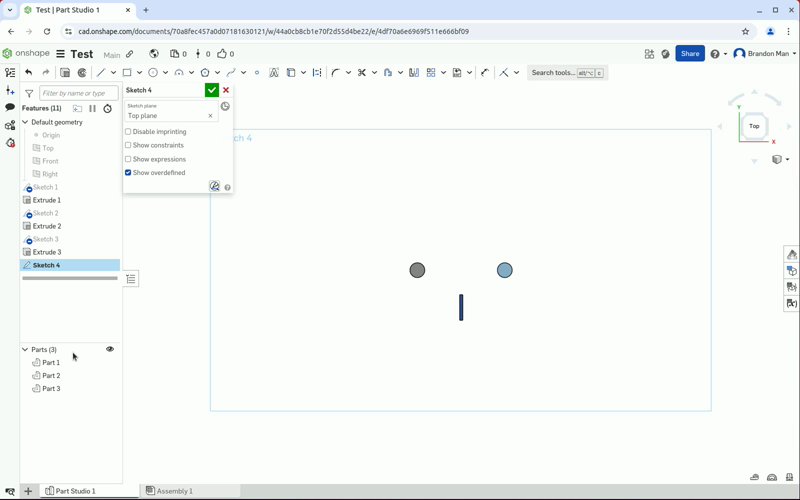
key(y)
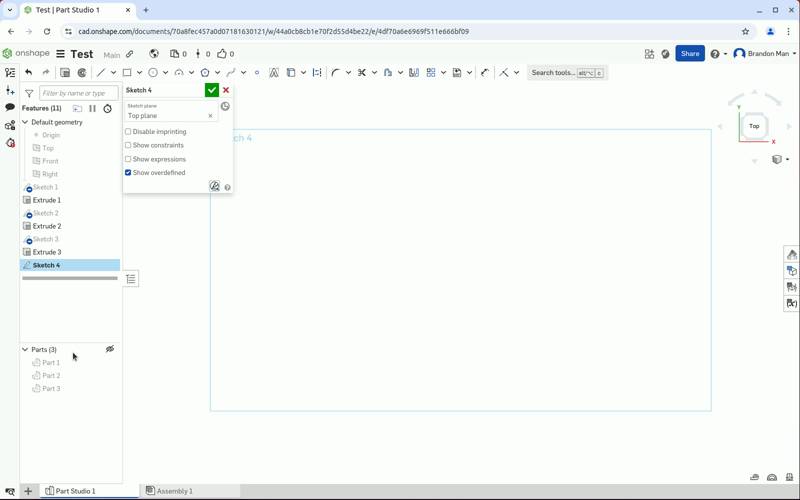
key(l)
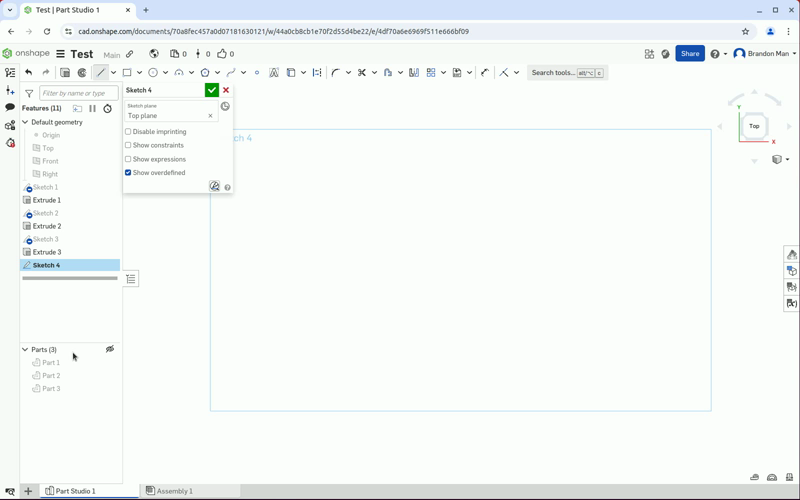
key_down(shift)
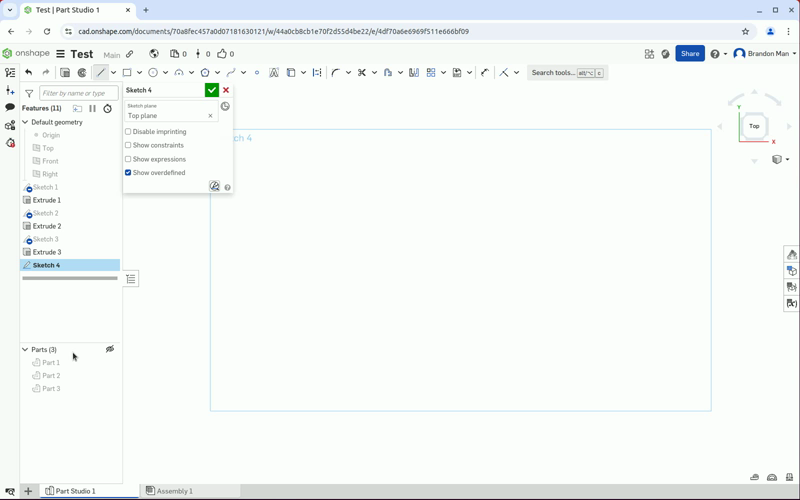
mouse_move(459, 270)
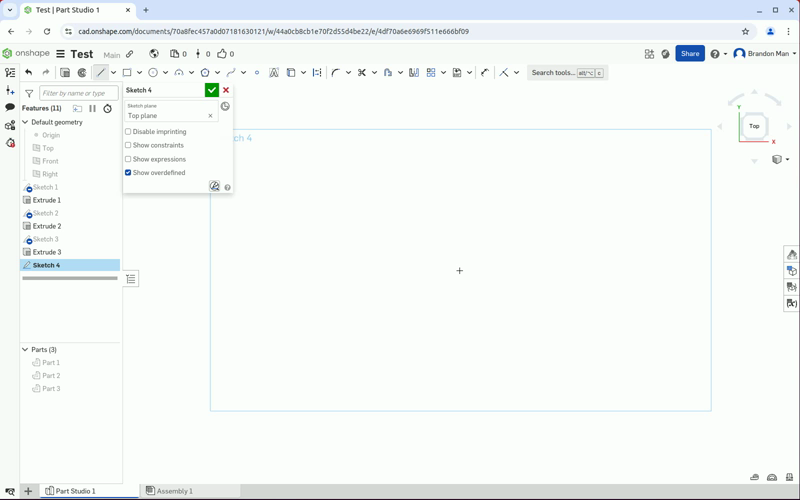
click(459, 270)
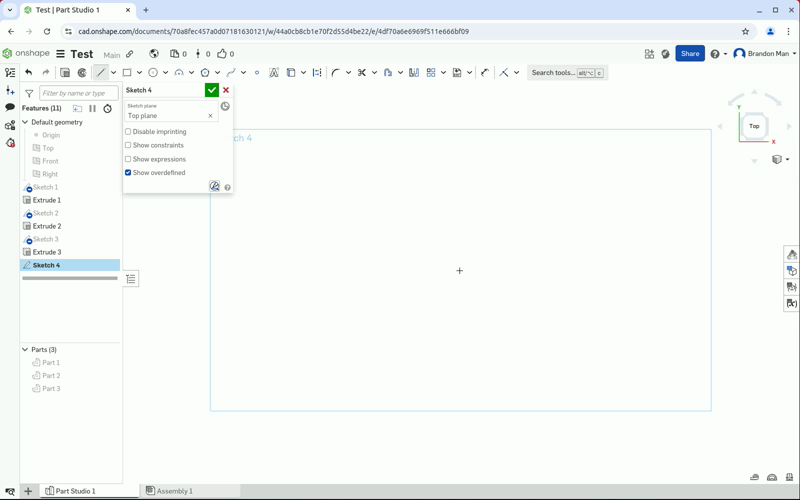
key_up(shift)
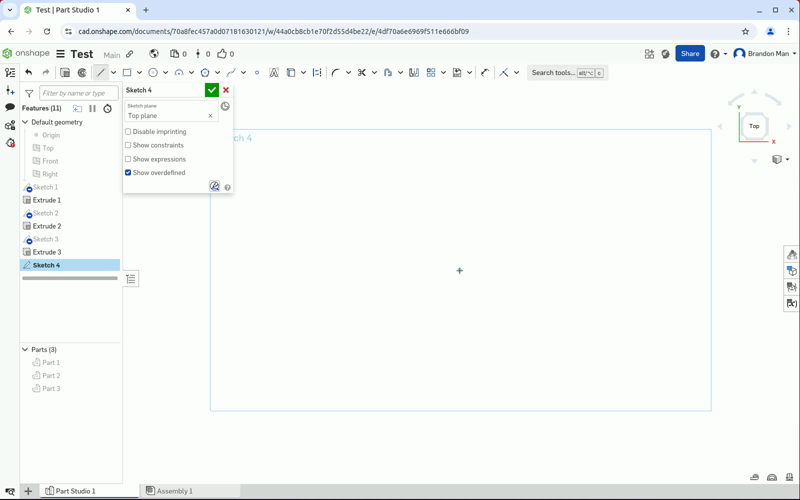
key_down(shift)
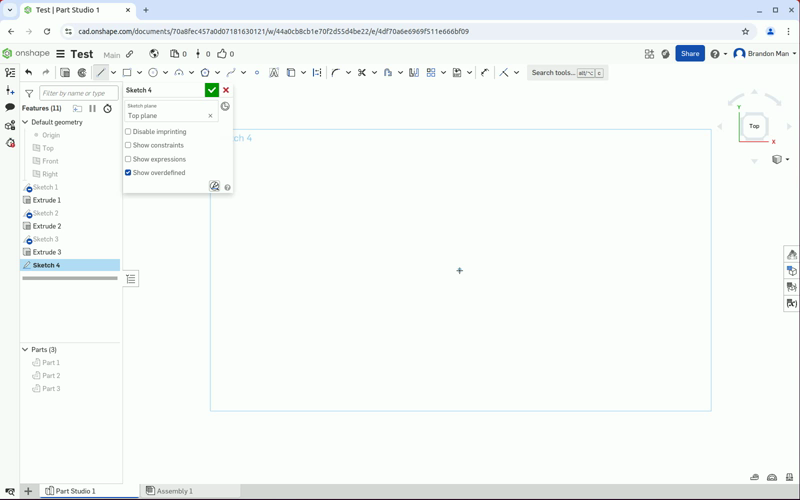
mouse_move(489, 270)
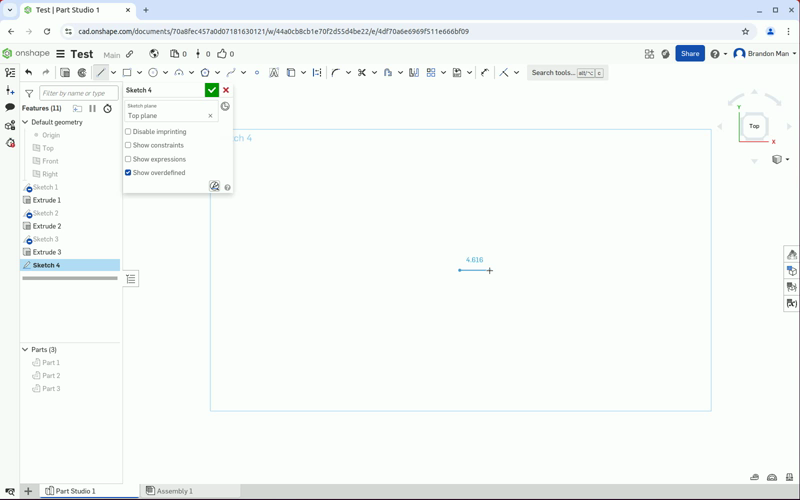
mouse_move(462, 270)
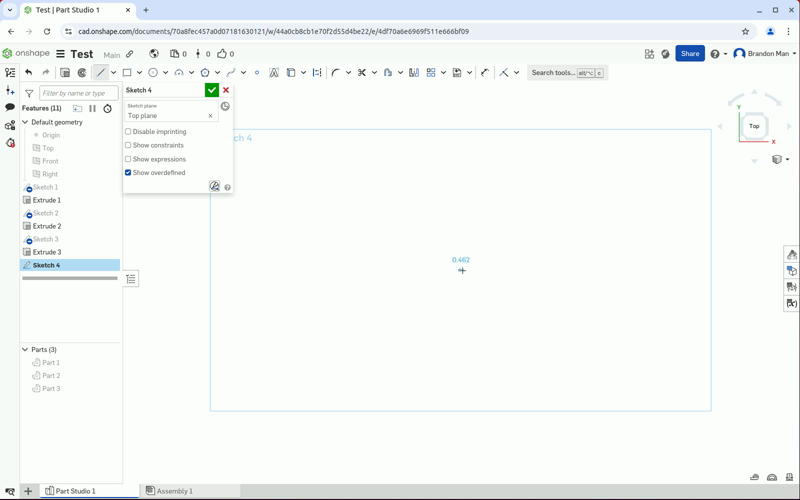
scroll(6)
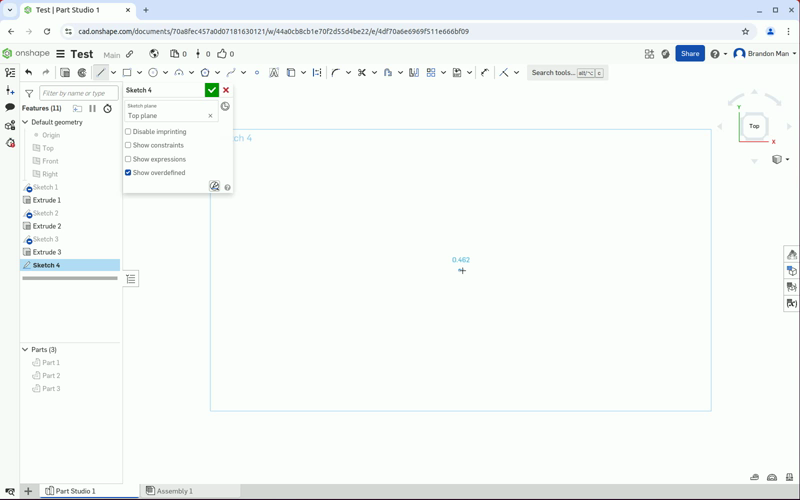
scroll(6)
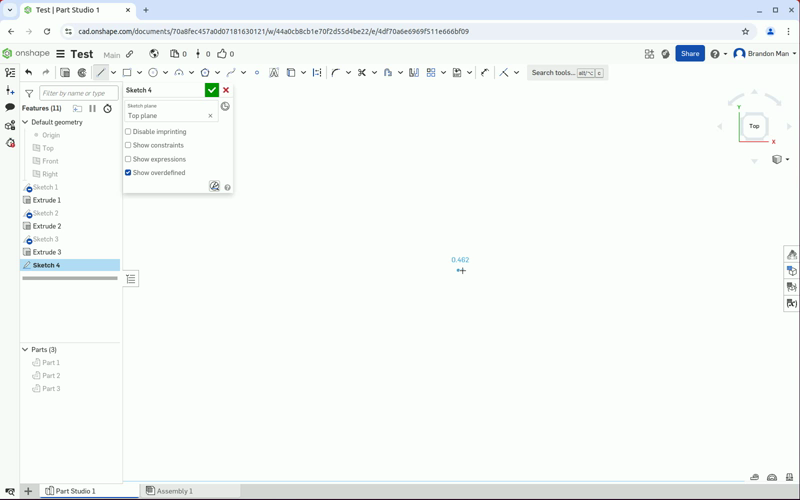
scroll(6)
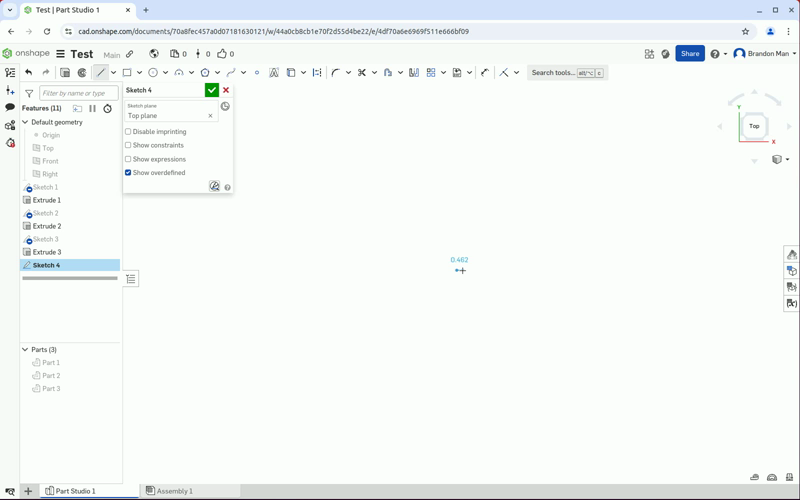
scroll(6)
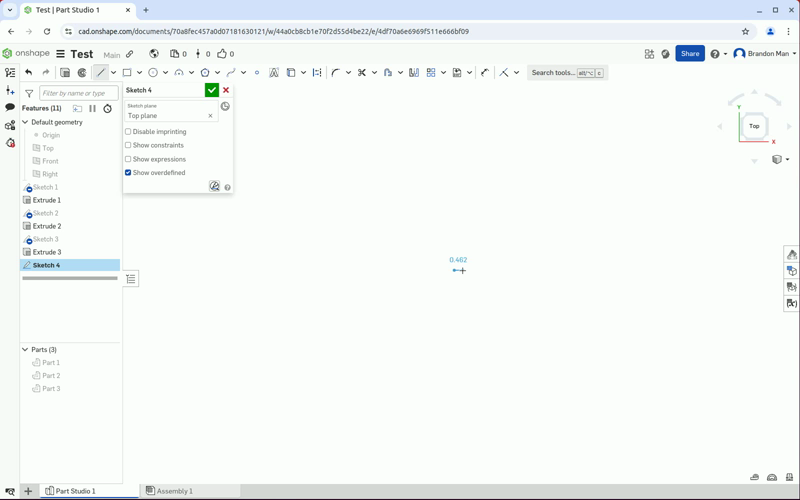
scroll(6)
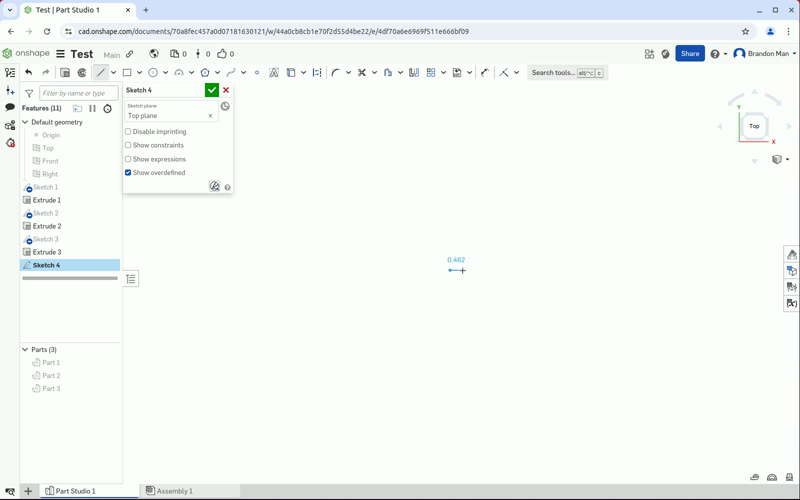
scroll(6)
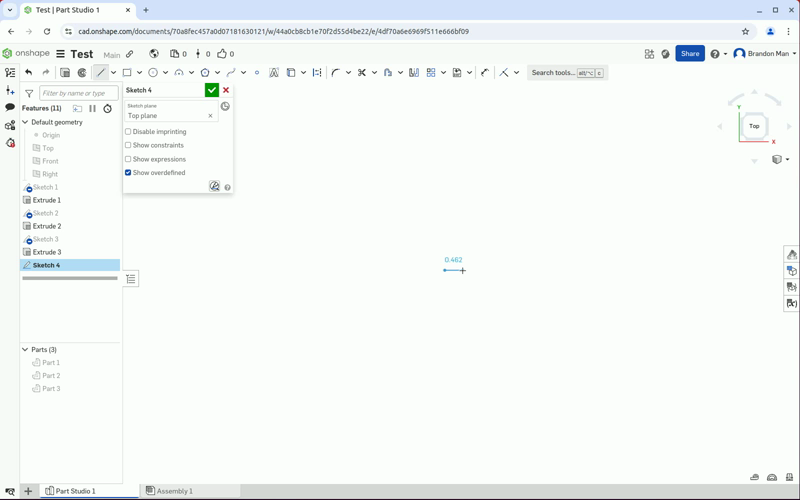
scroll(6)
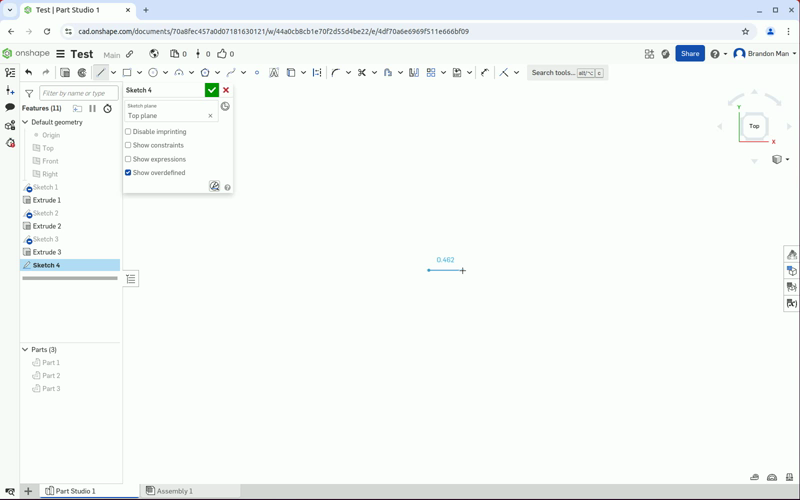
click(462, 270)
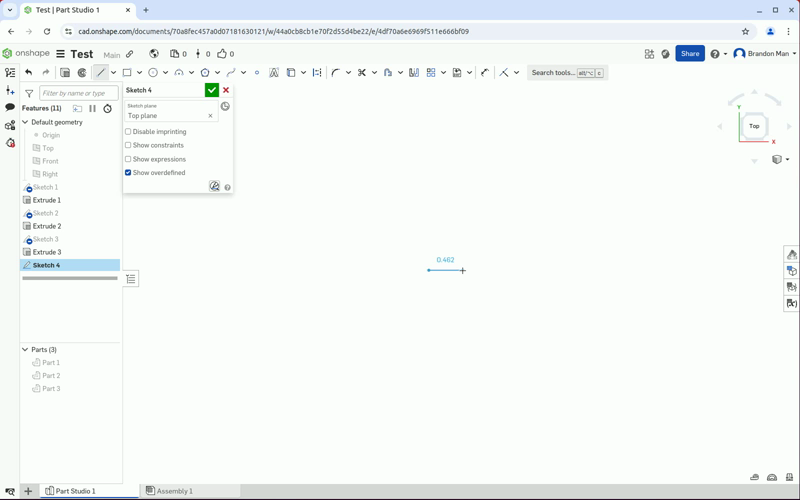
scroll(-6)
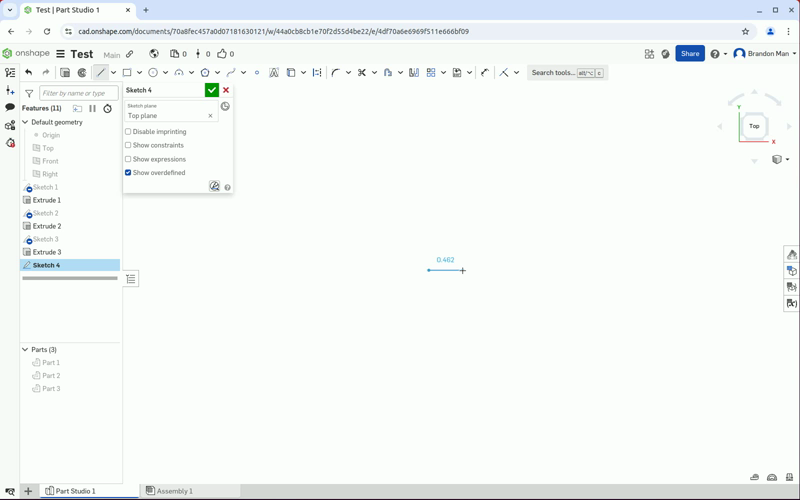
scroll(-6)
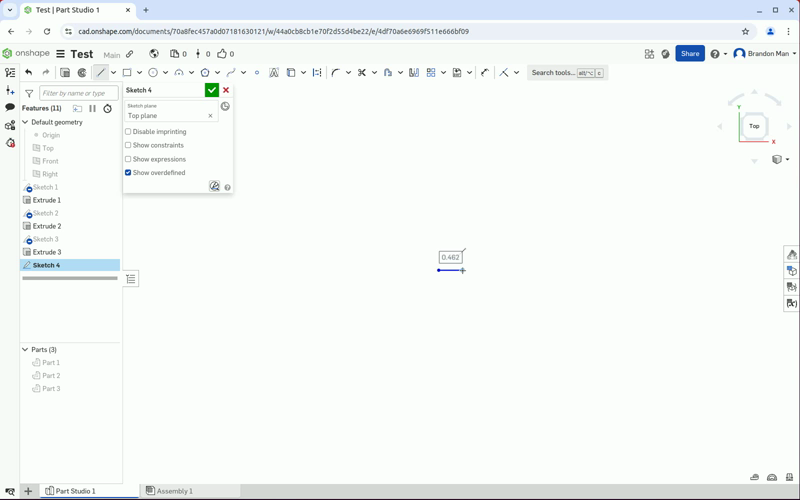
scroll(-6)
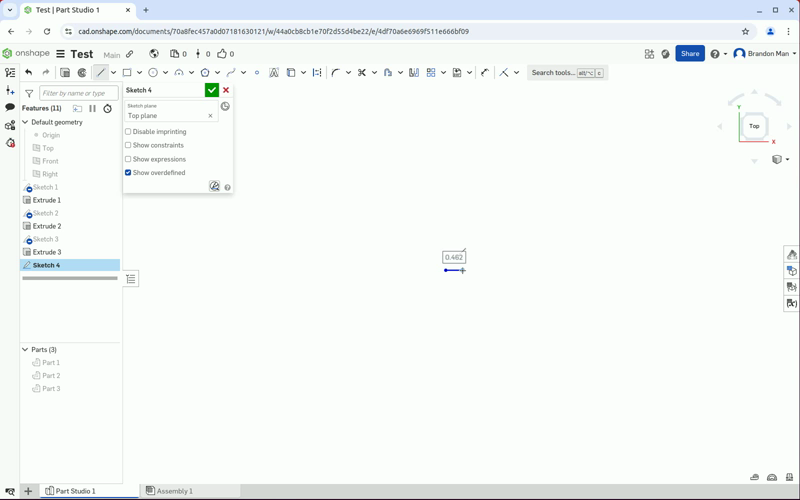
scroll(-6)
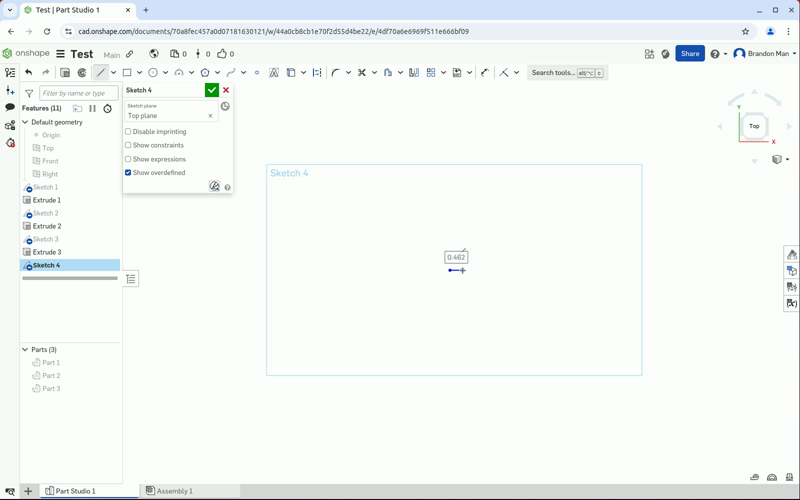
scroll(-6)
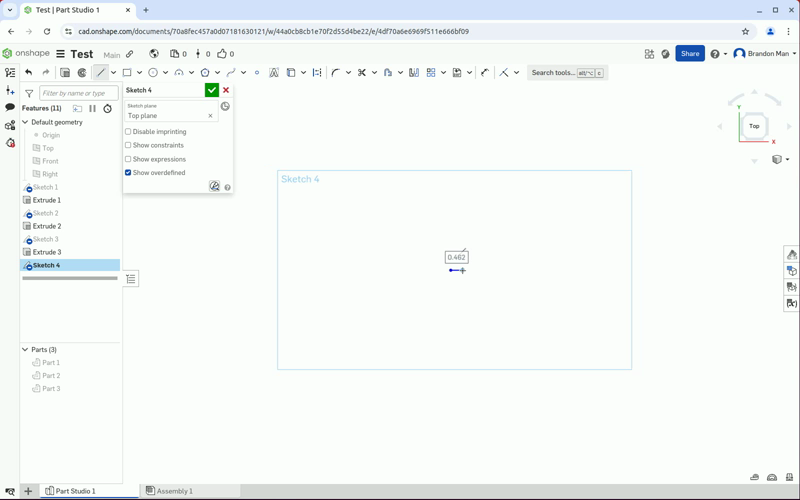
scroll(-6)
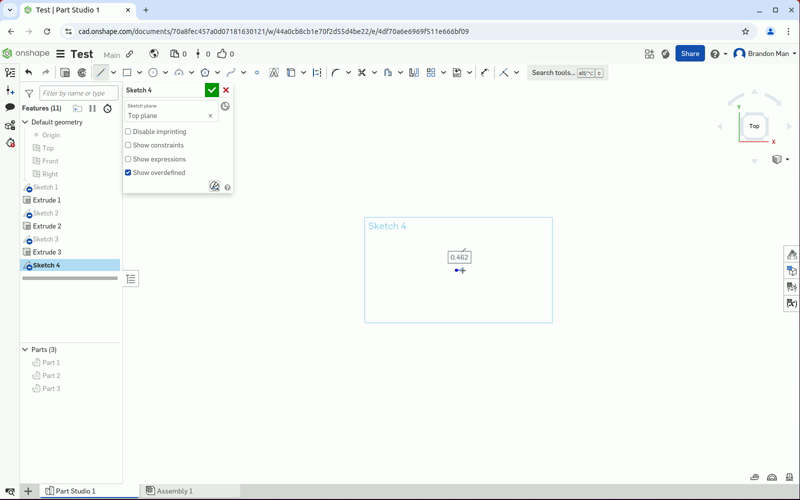
scroll(-6)
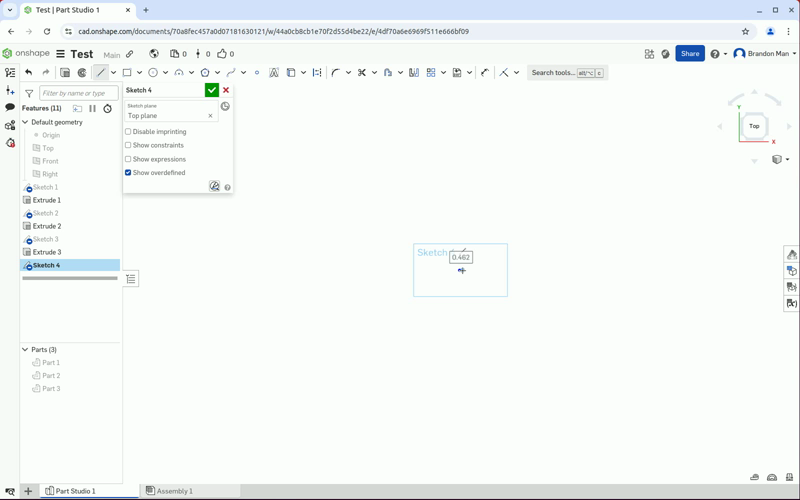
key_up(shift)
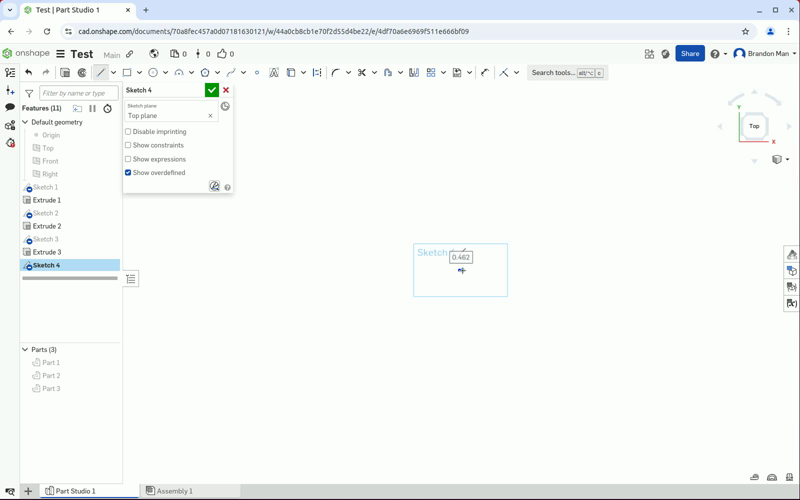
key_down(shift)
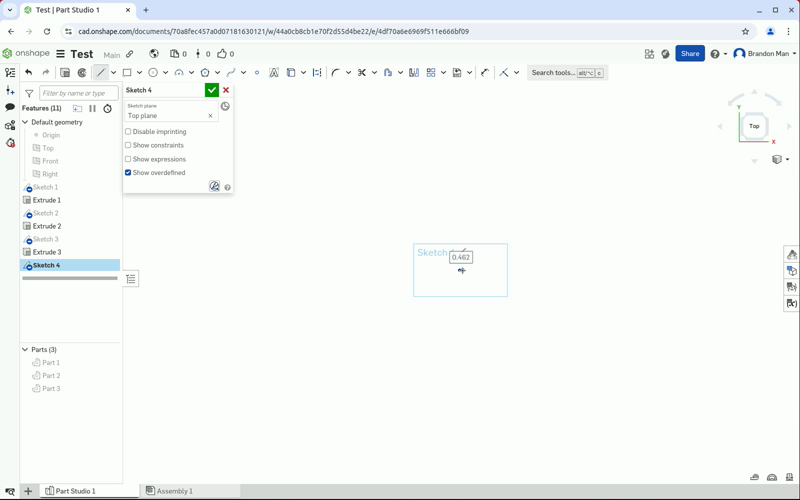
mouse_move(492, 270)
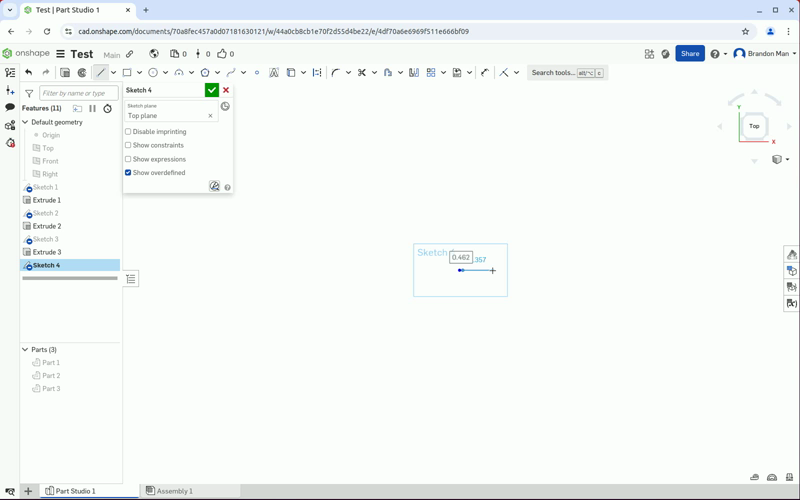
mouse_move(462, 244)
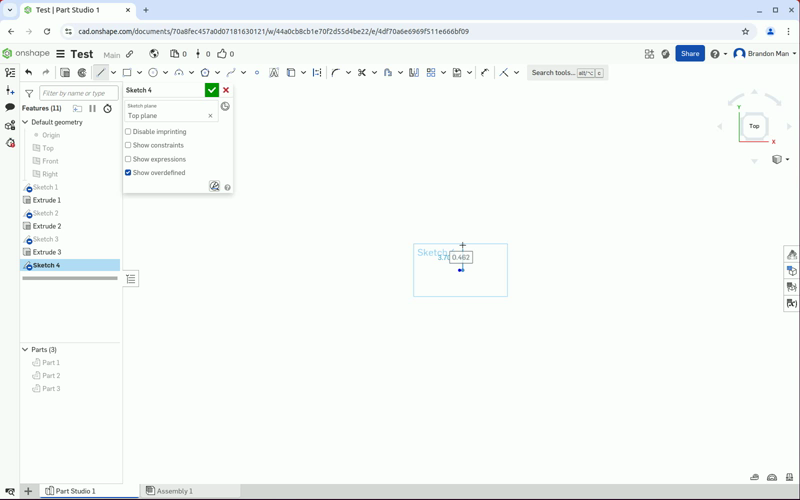
click(462, 244)
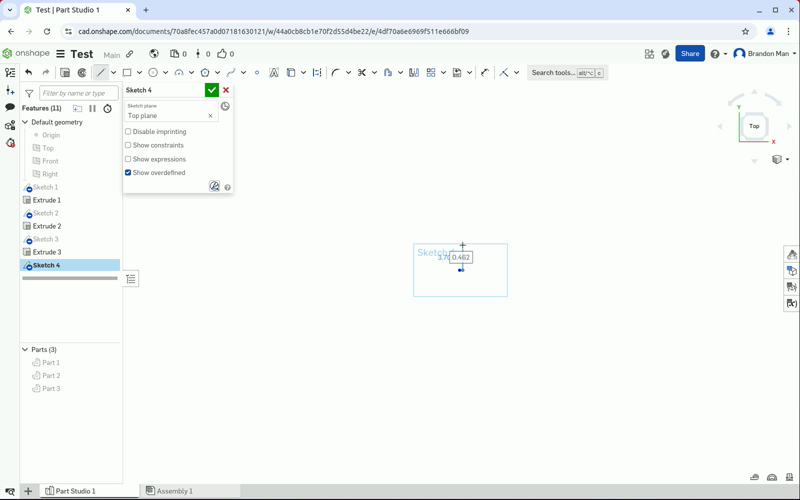
key_up(shift)
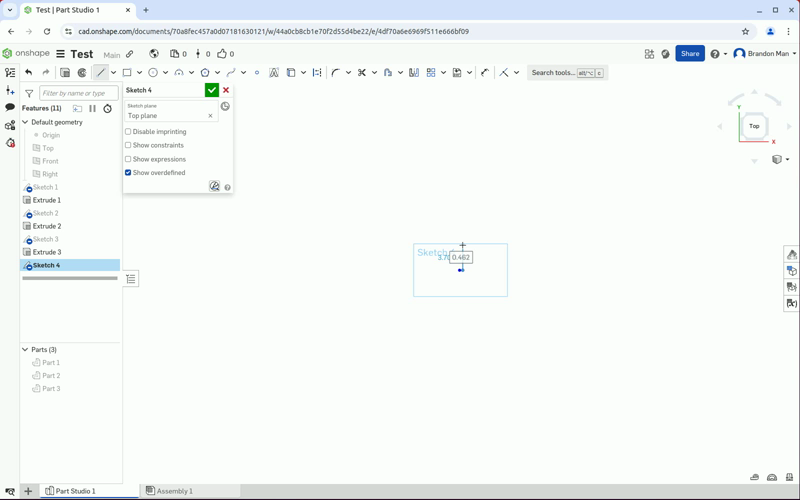
key_down(shift)
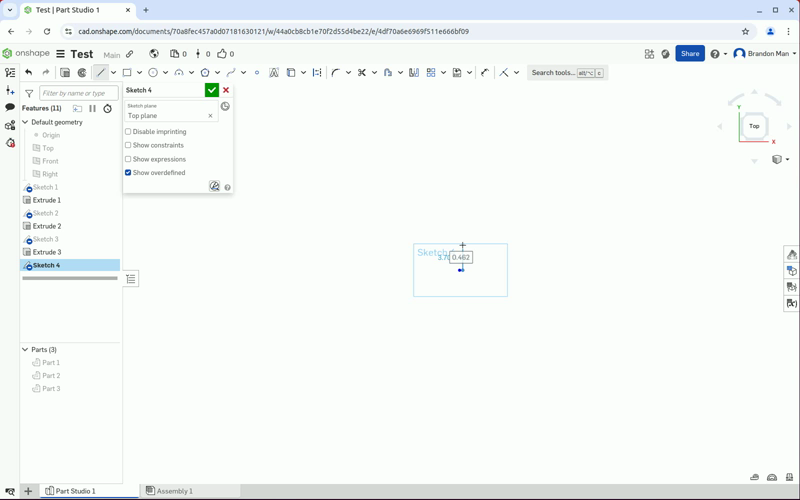
mouse_move(492, 244)
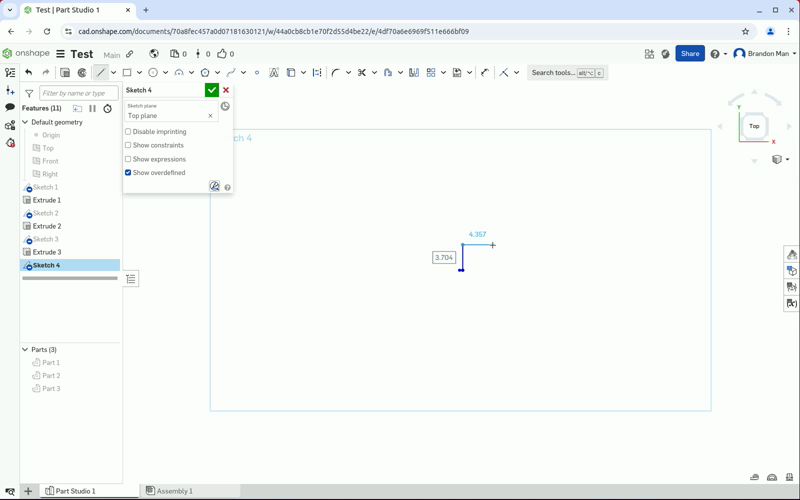
mouse_move(459, 244)
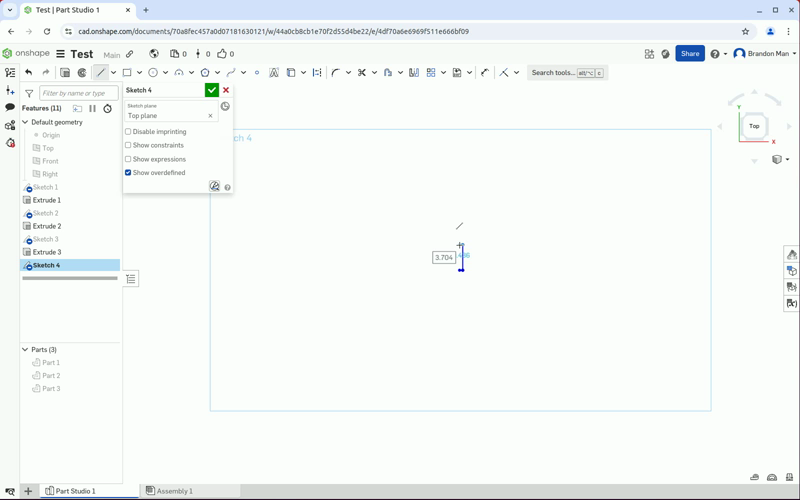
scroll(6)
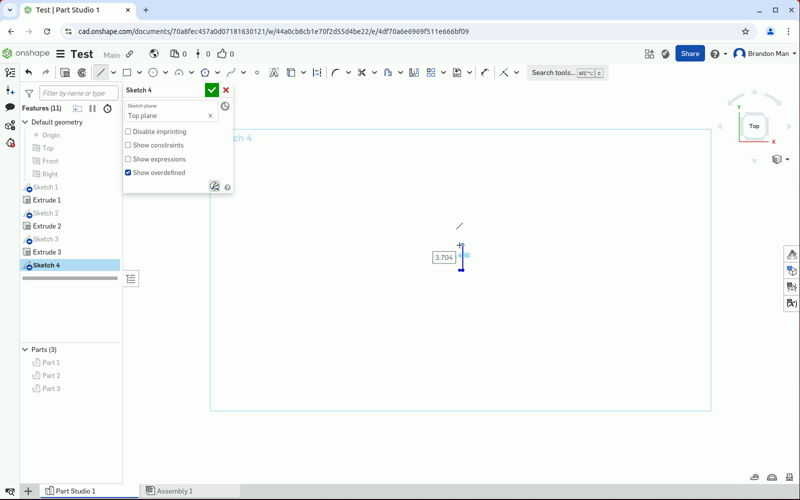
scroll(6)
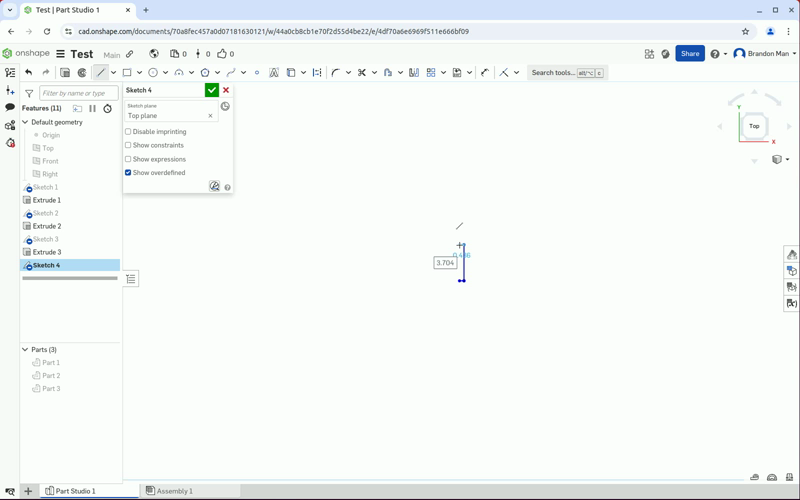
scroll(6)
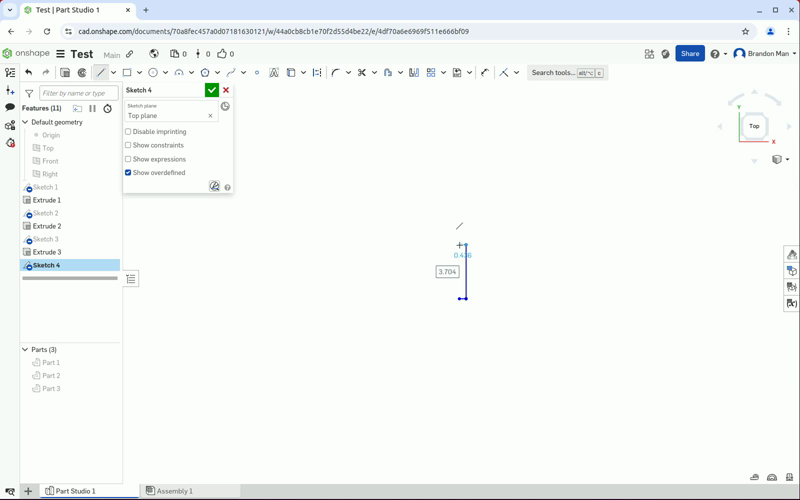
scroll(6)
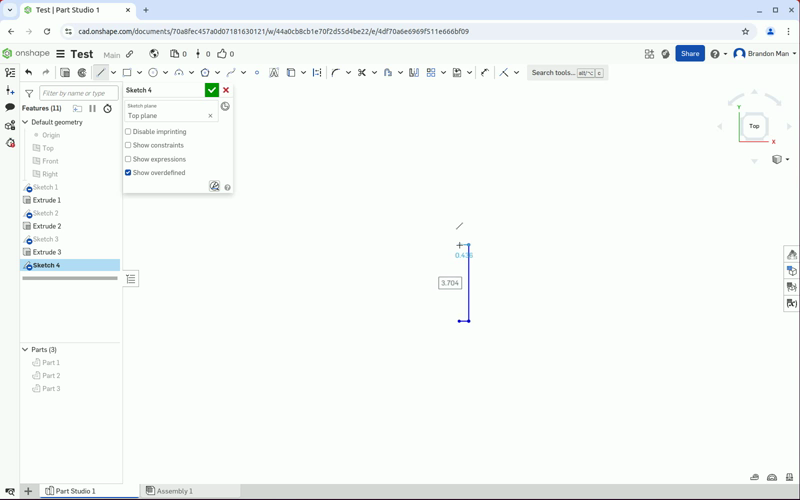
scroll(6)
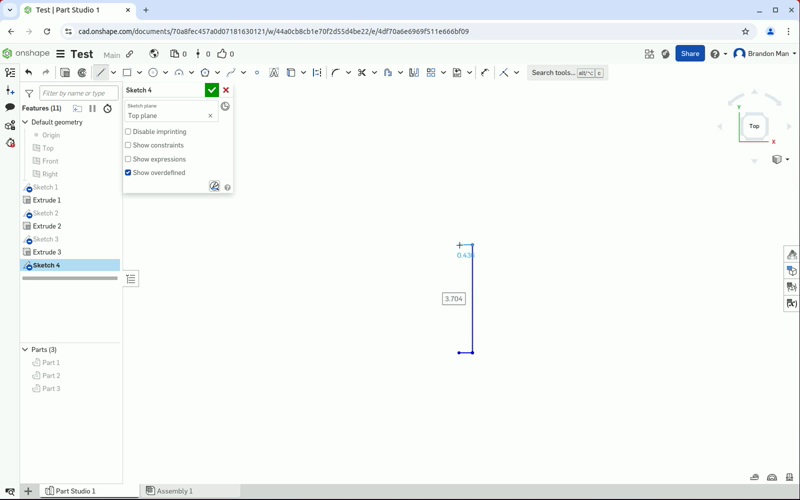
scroll(6)
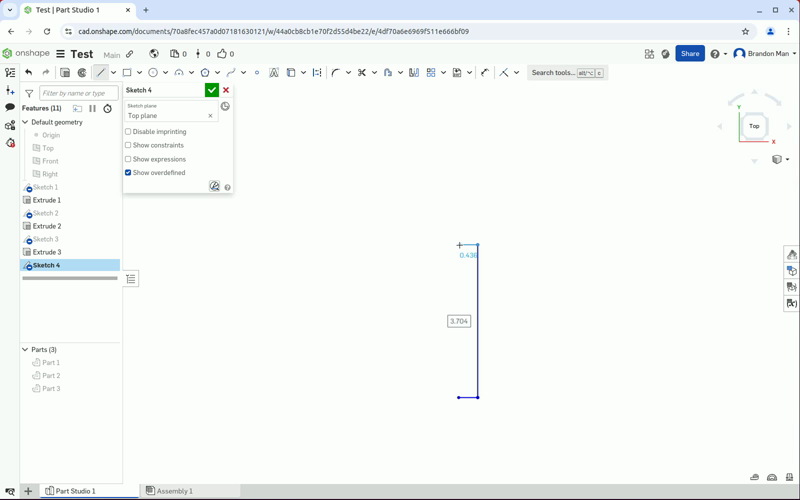
scroll(6)
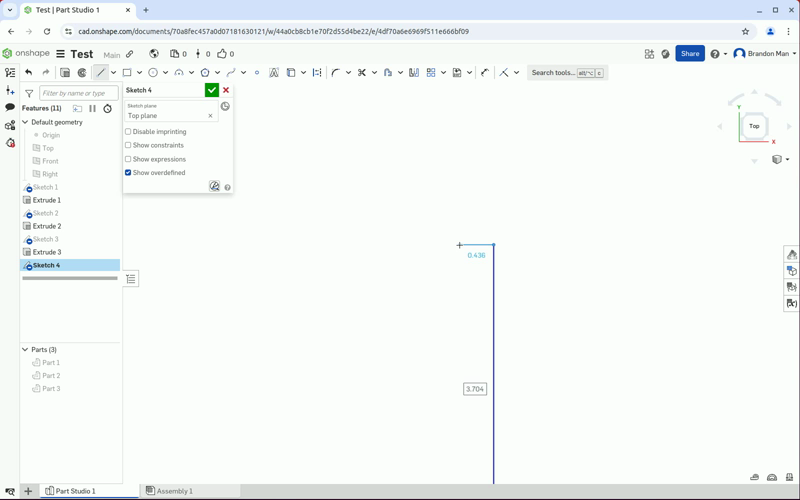
click(459, 244)
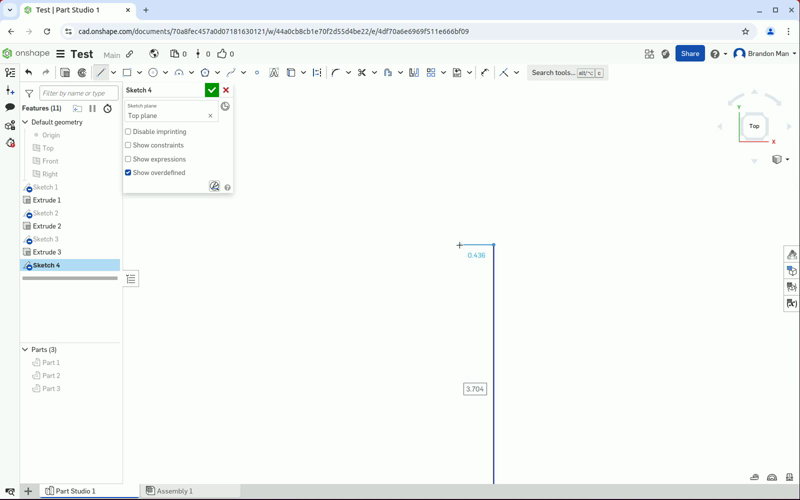
scroll(-6)
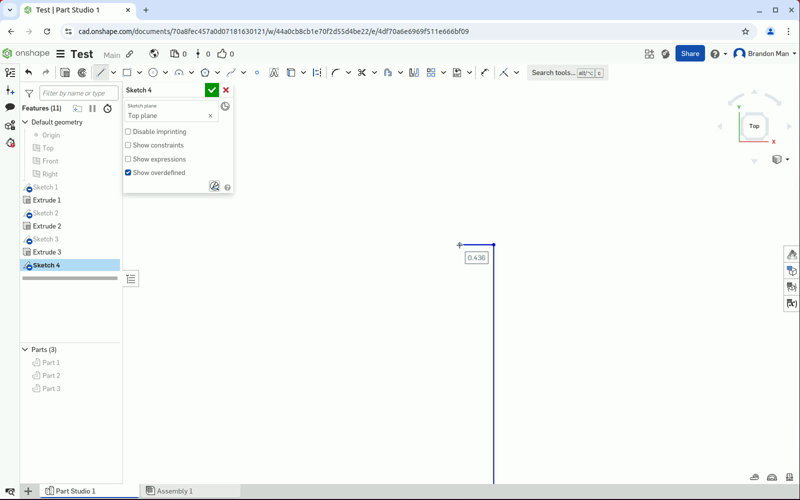
scroll(-6)
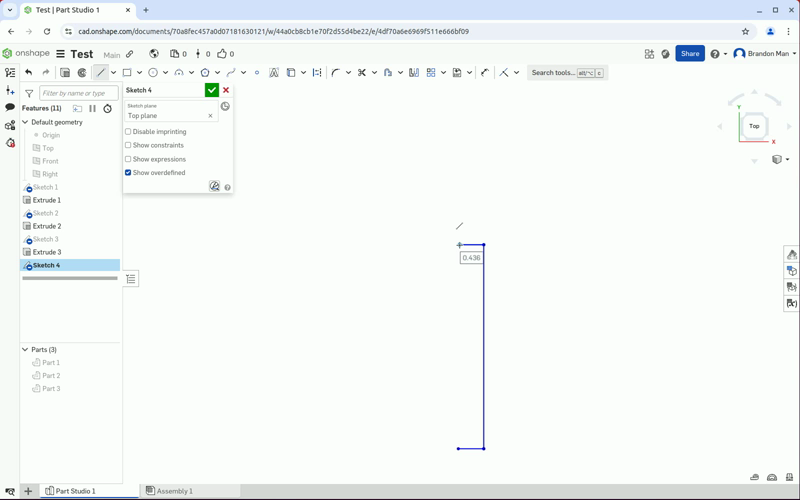
scroll(-6)
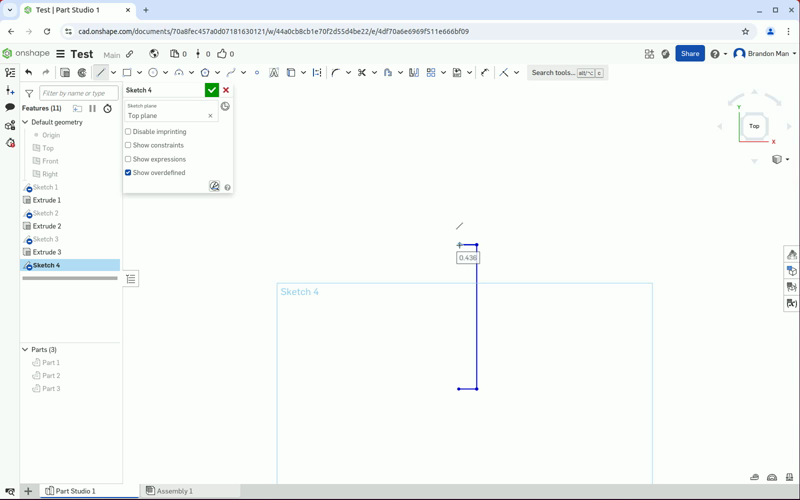
scroll(-6)
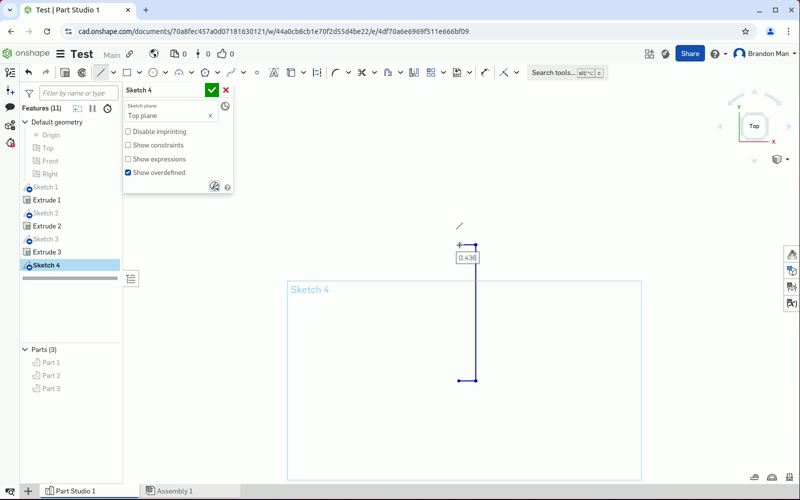
scroll(-6)
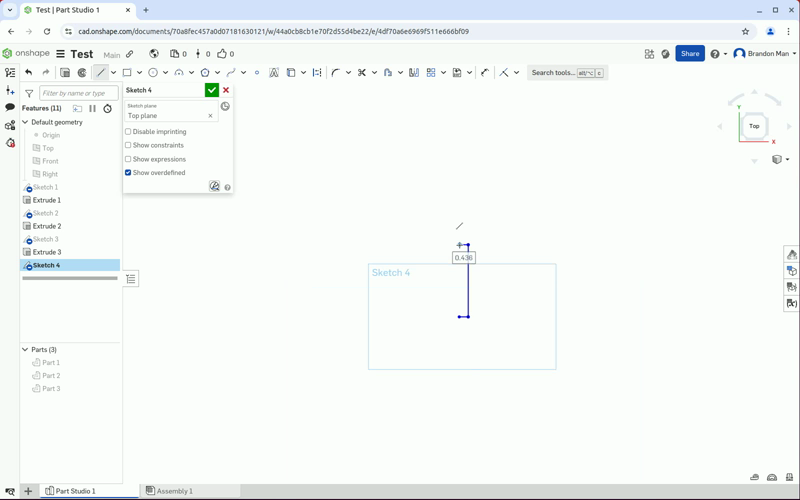
scroll(-6)
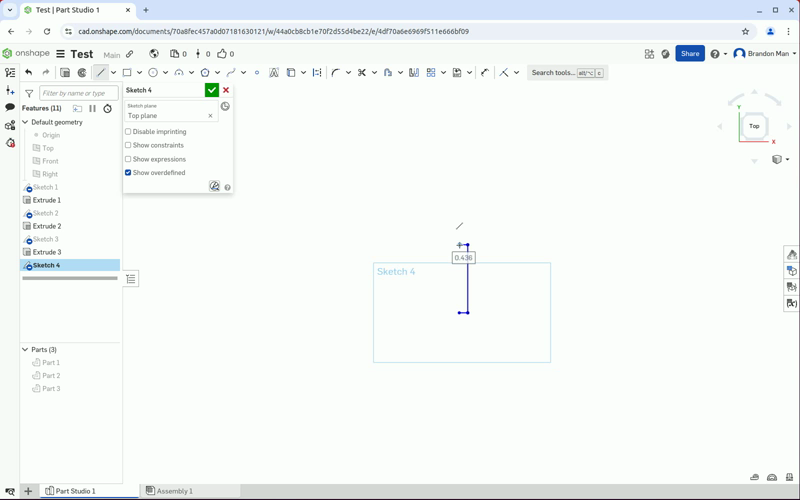
scroll(-6)
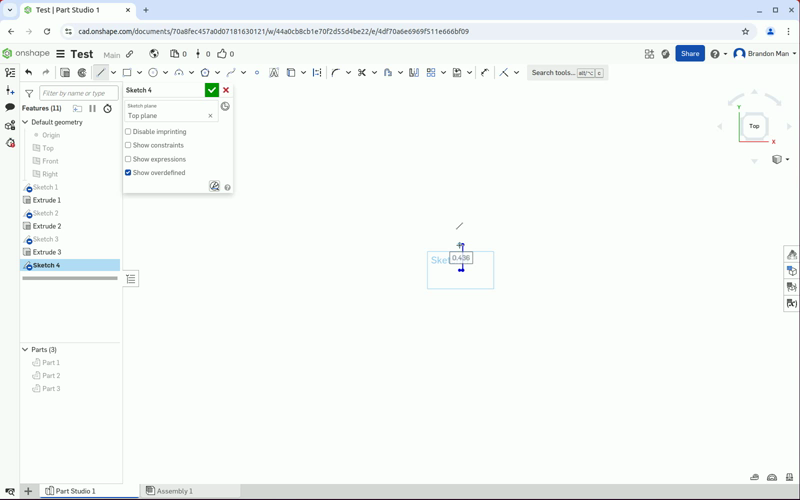
key_up(shift)
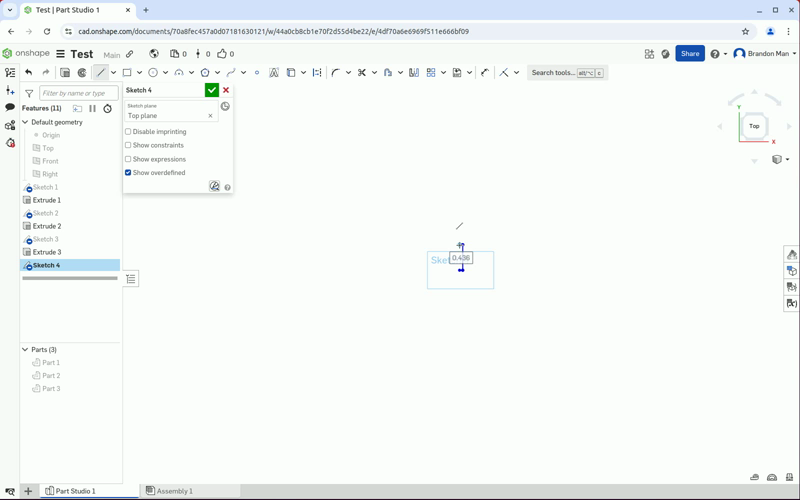
mouse_move(489, 244)
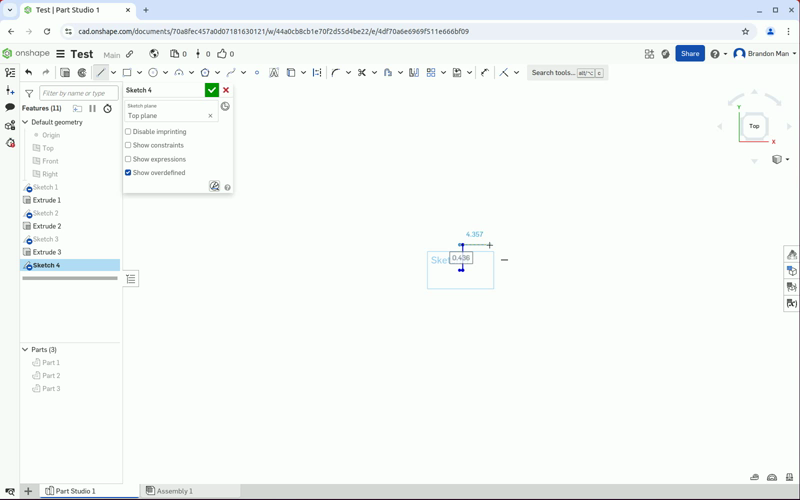
key_down(shift)
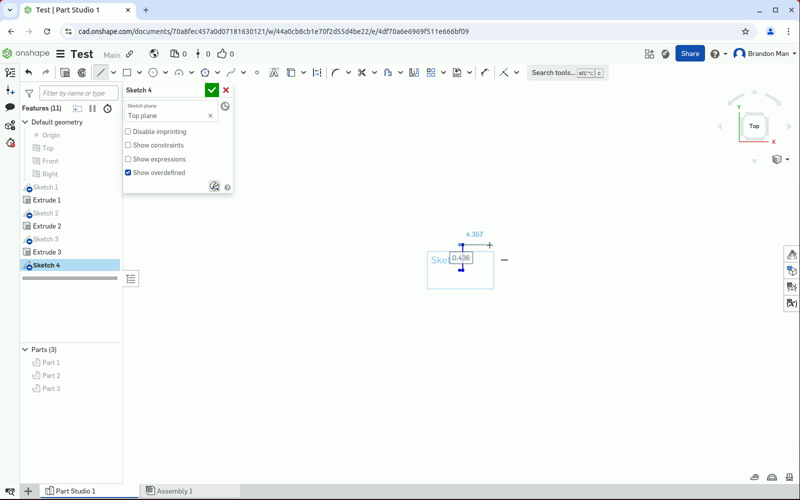
mouse_move(459, 270)
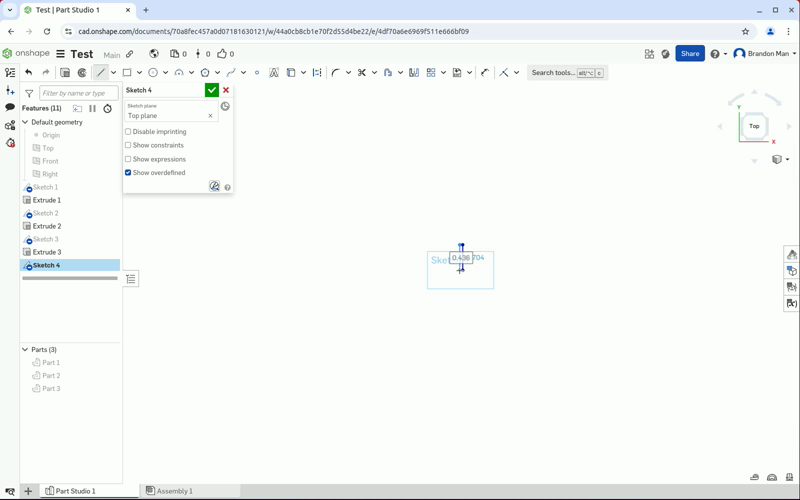
scroll(6)
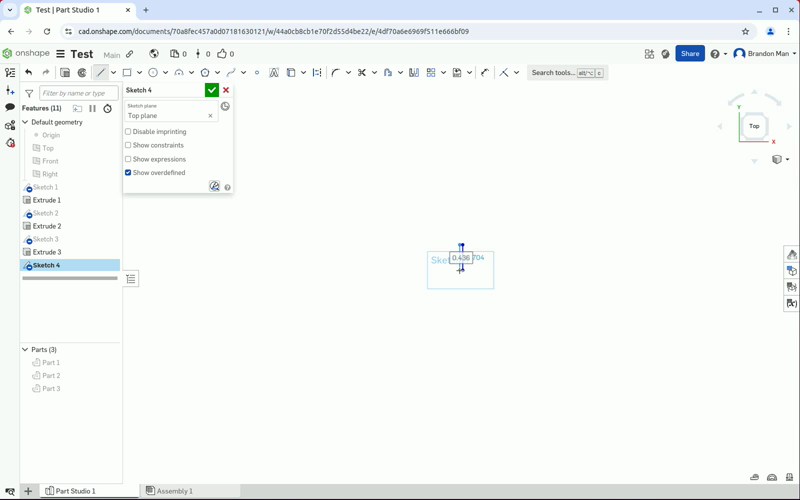
scroll(6)
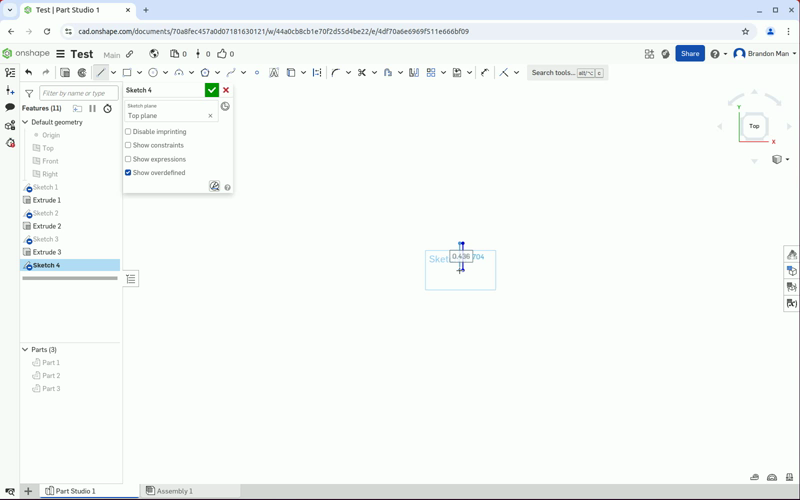
scroll(6)
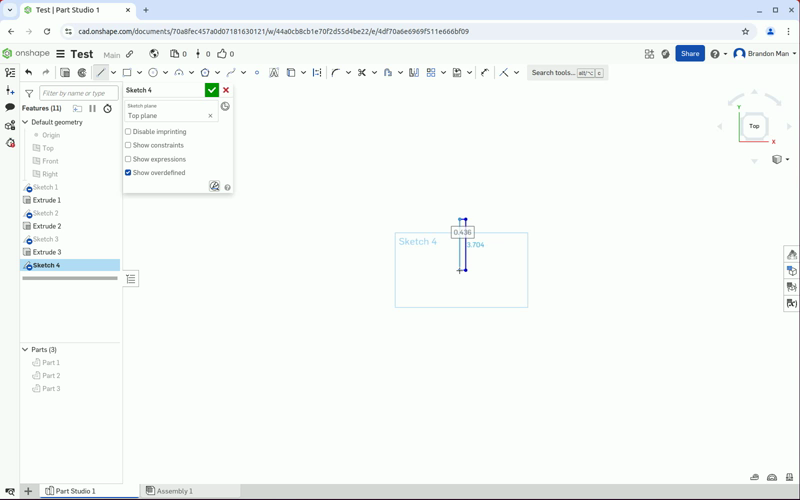
scroll(6)
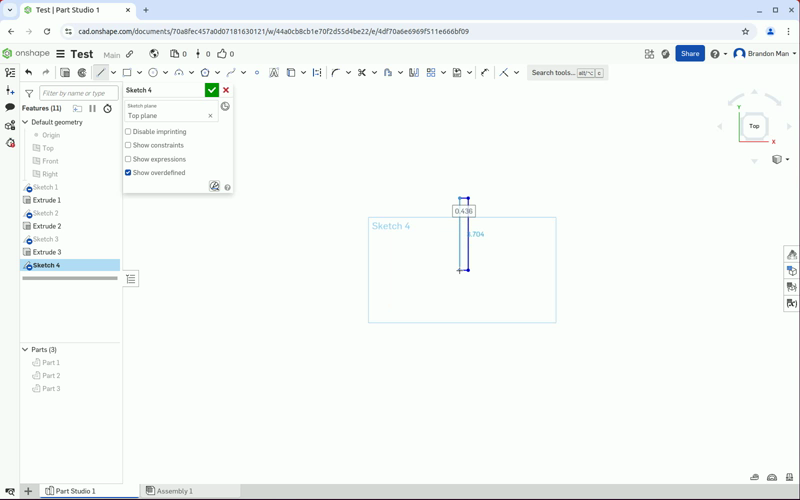
scroll(6)
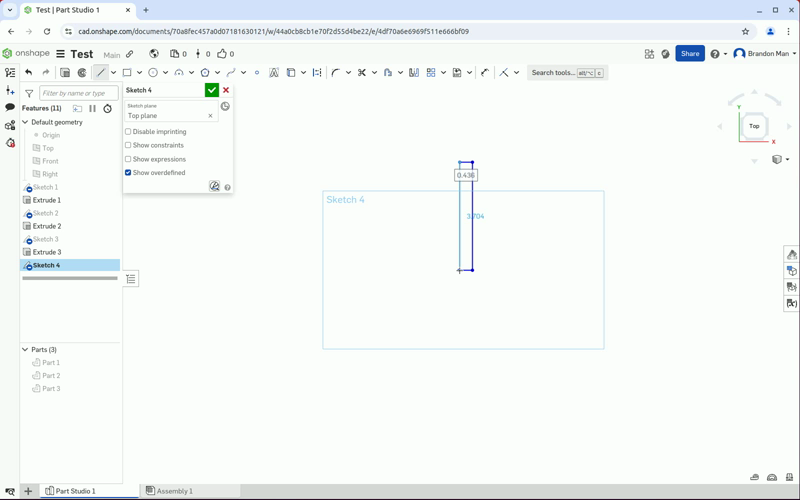
scroll(6)
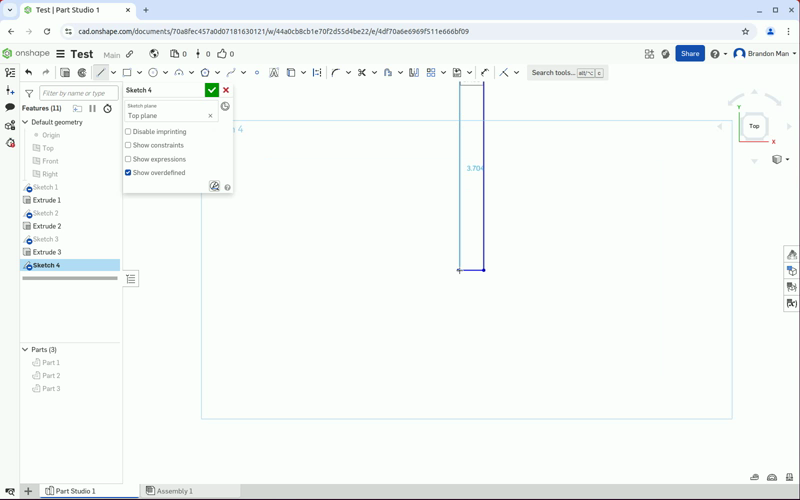
scroll(6)
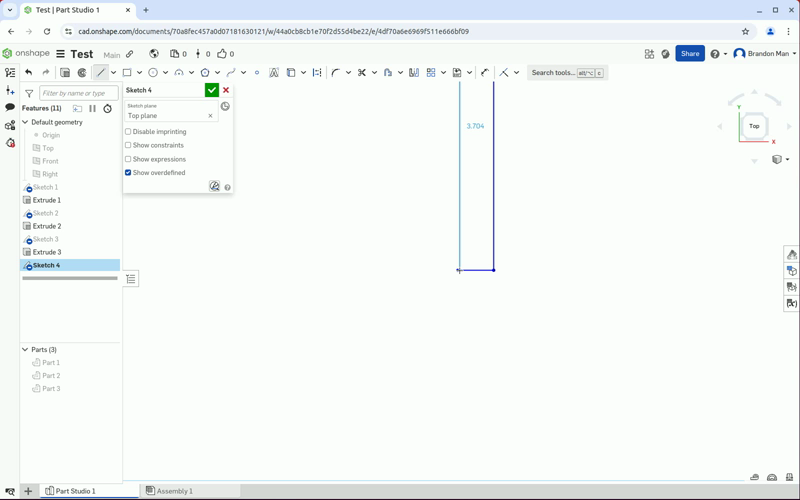
key_up(shift)
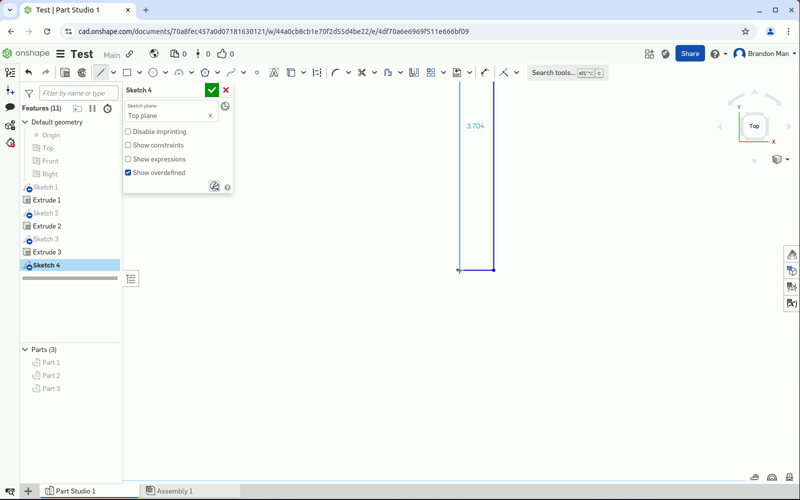
click(459, 270)
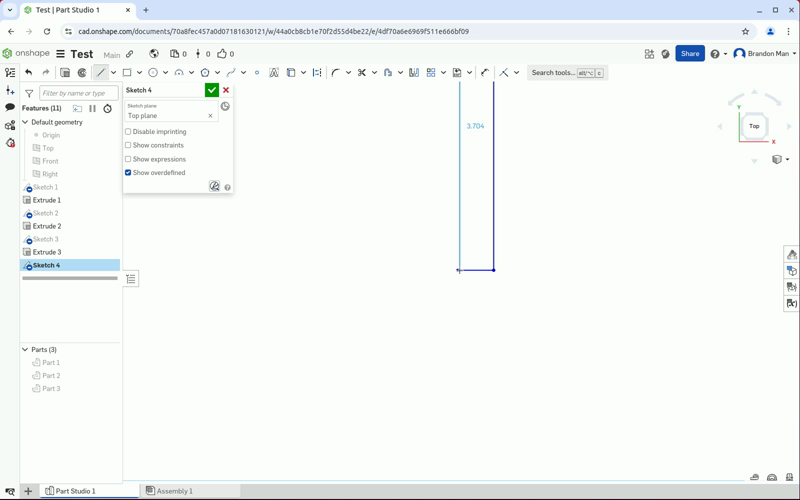
scroll(-6)
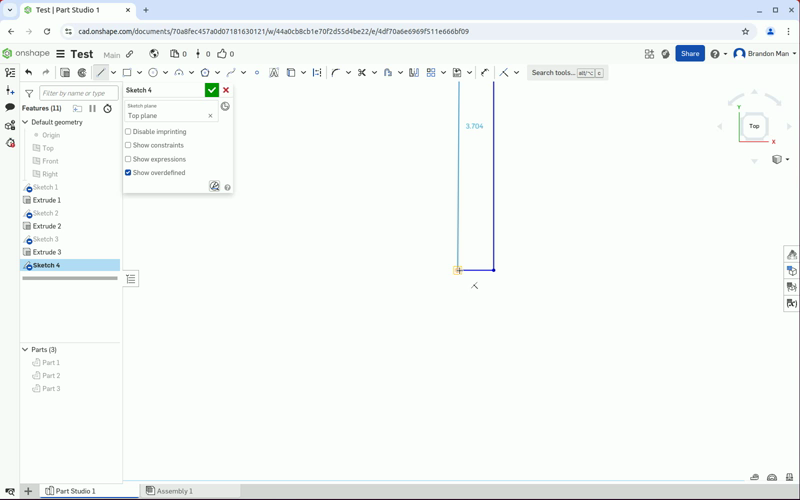
scroll(-6)
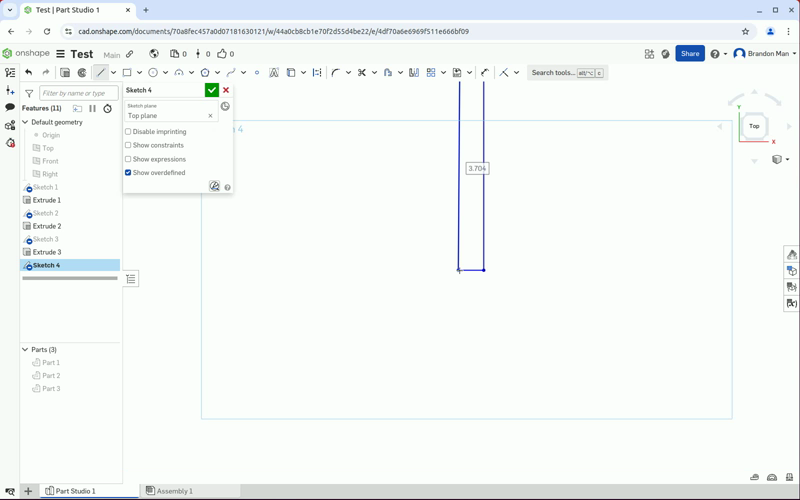
scroll(-6)
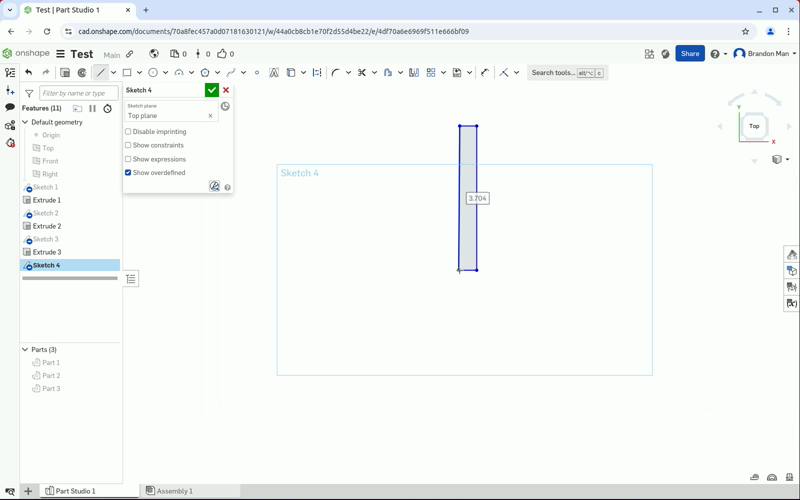
scroll(-6)
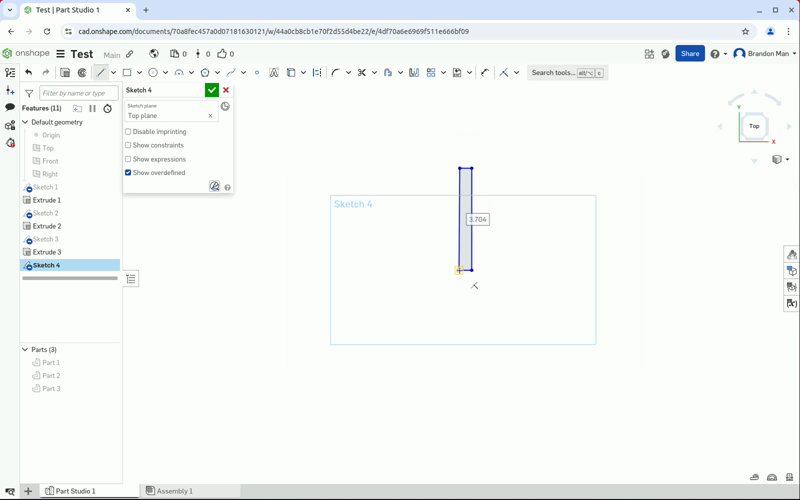
scroll(-6)
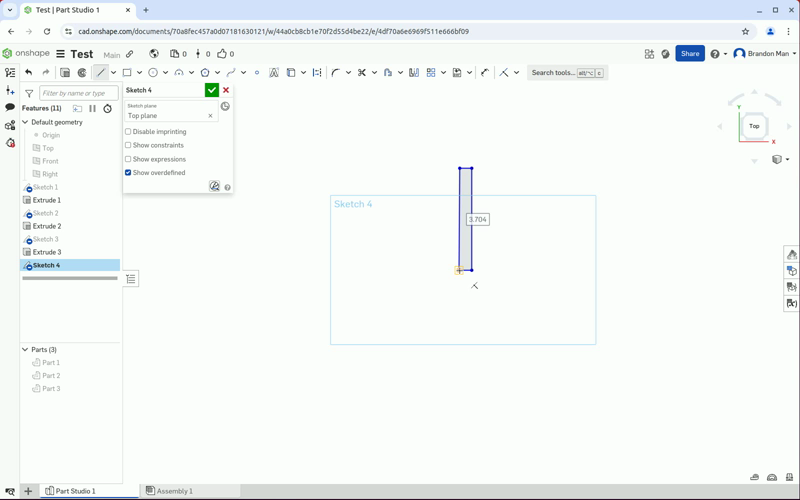
scroll(-6)
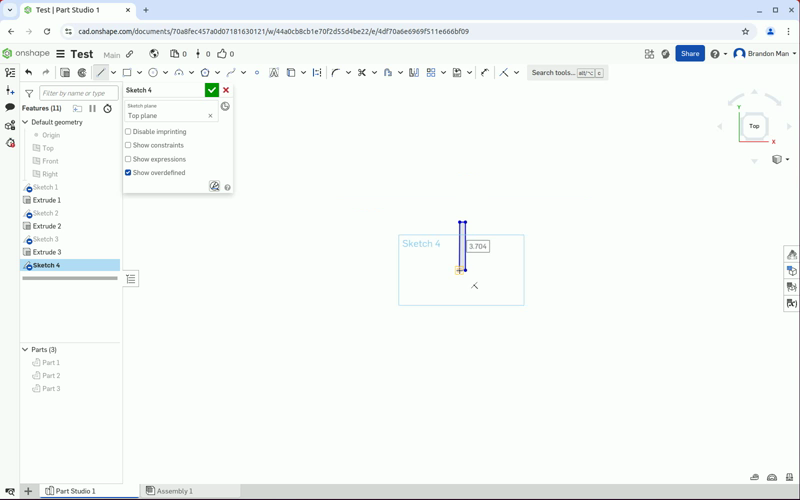
scroll(-6)
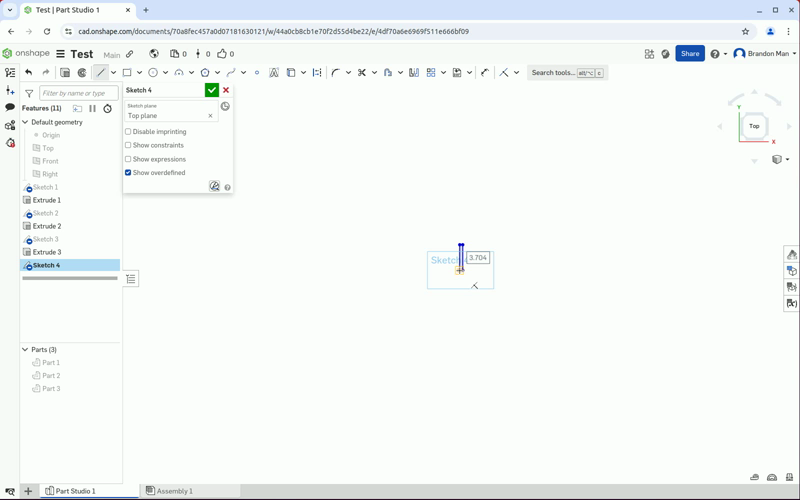
key(esc)
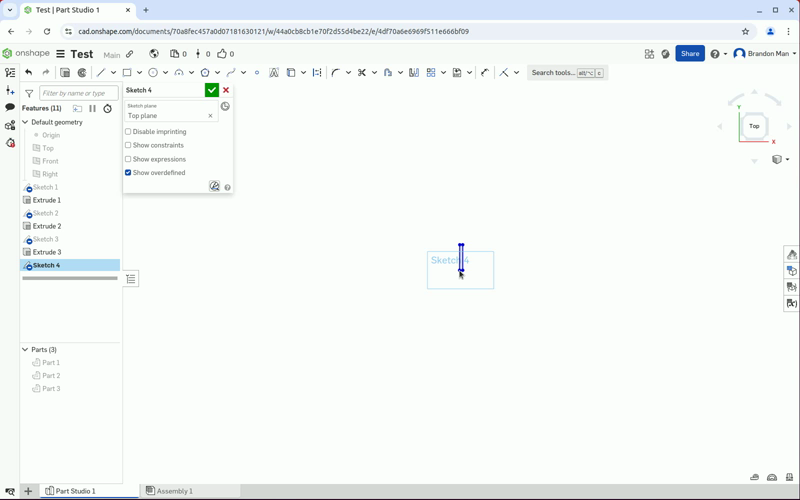
mouse_move(461, 261)
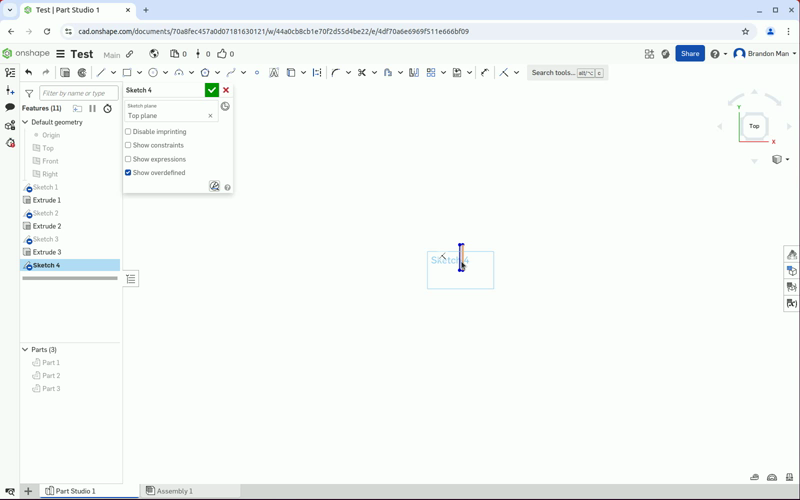
scroll(6)
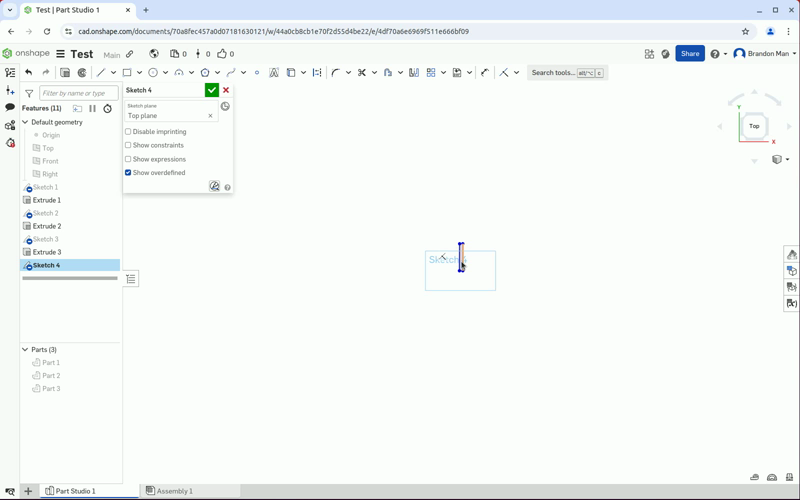
scroll(6)
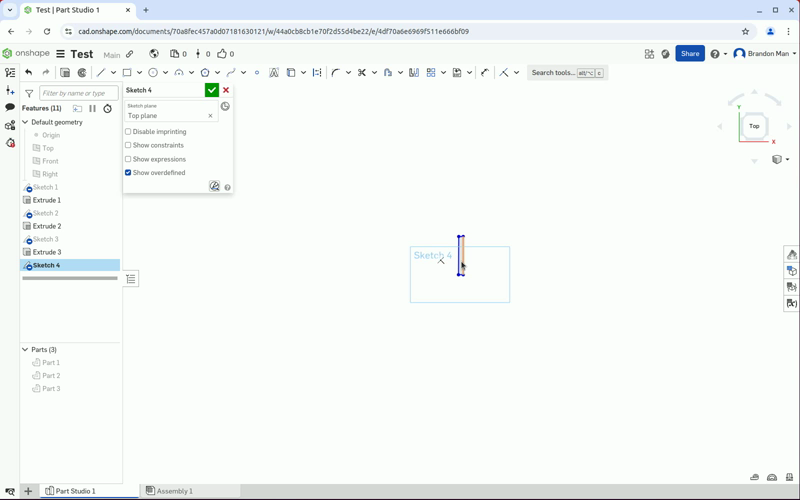
scroll(6)
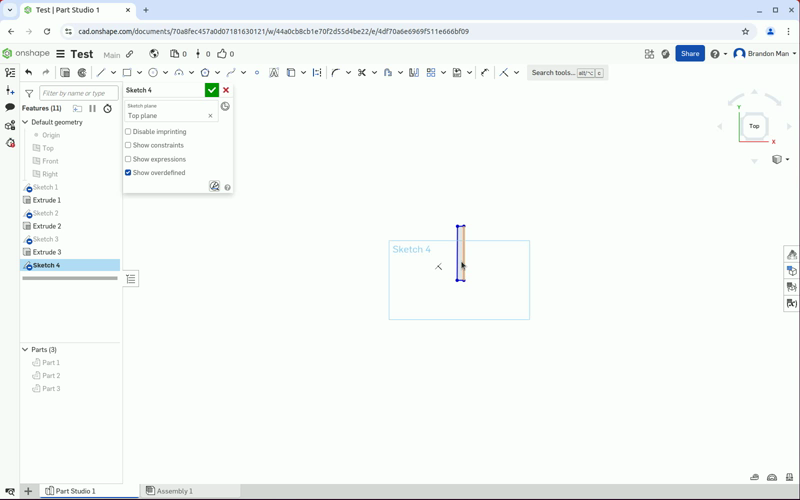
scroll(6)
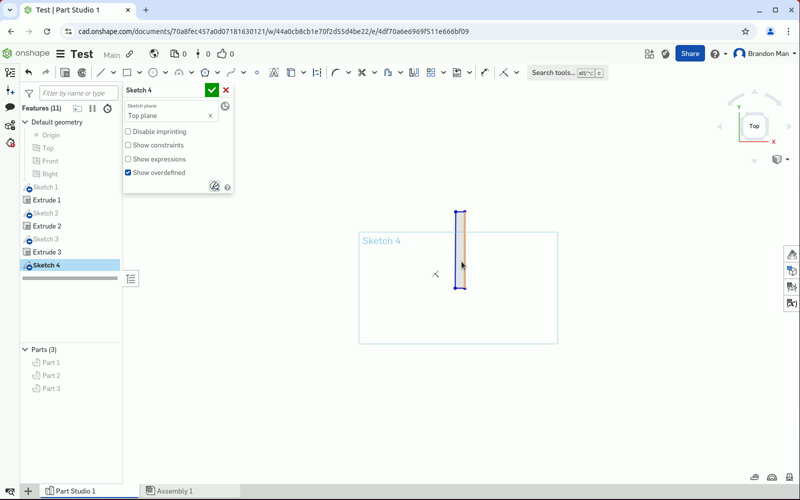
scroll(6)
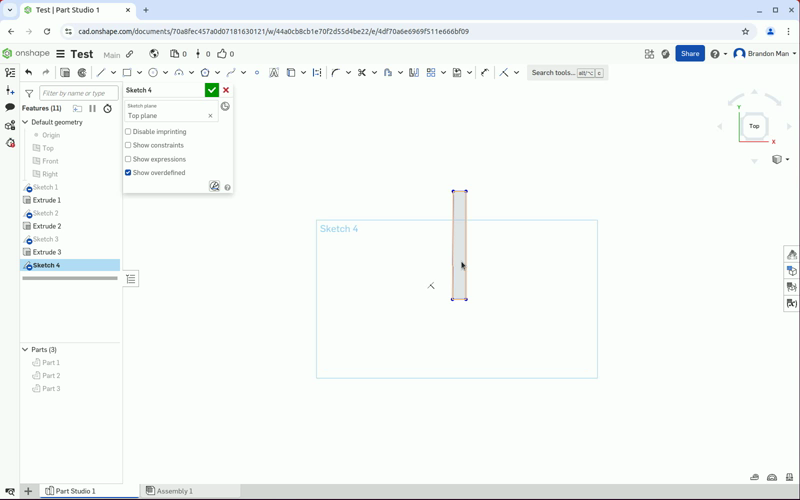
scroll(6)
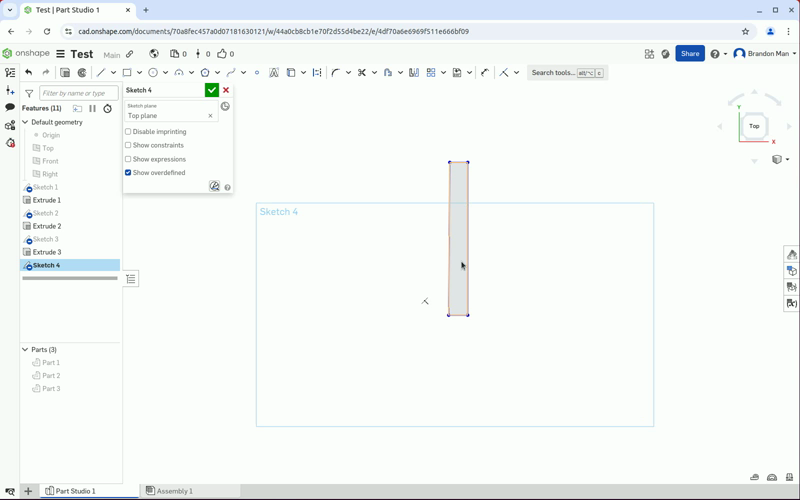
scroll(6)
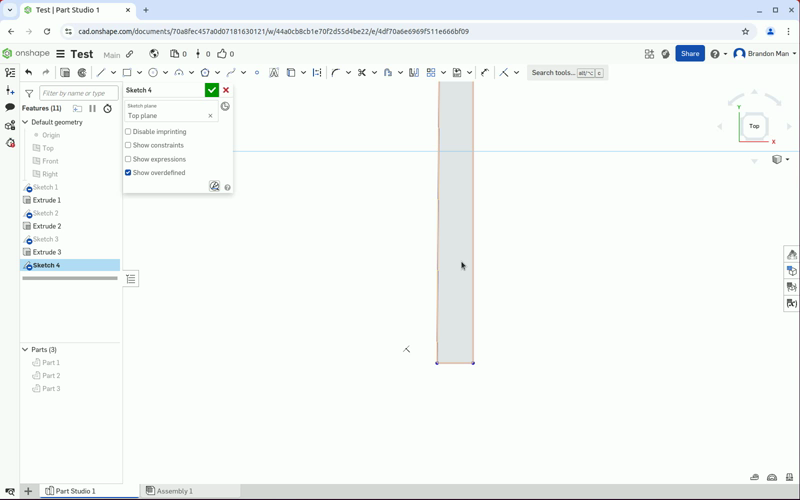
click(461, 261)
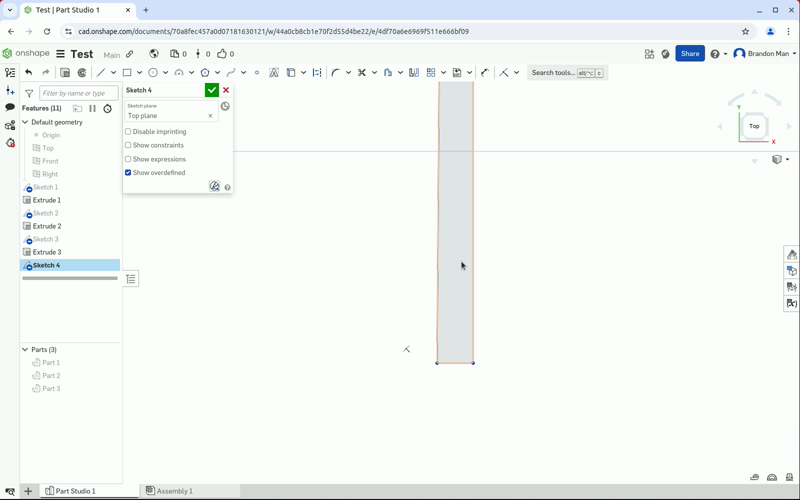
scroll(-6)
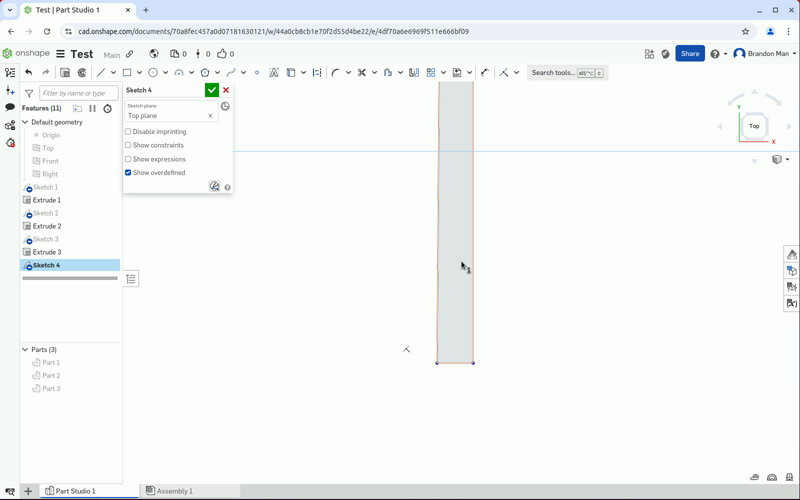
scroll(-6)
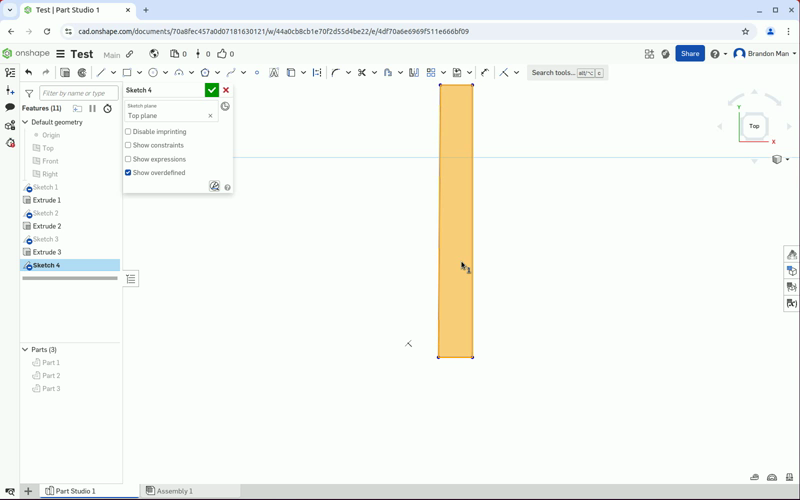
scroll(-6)
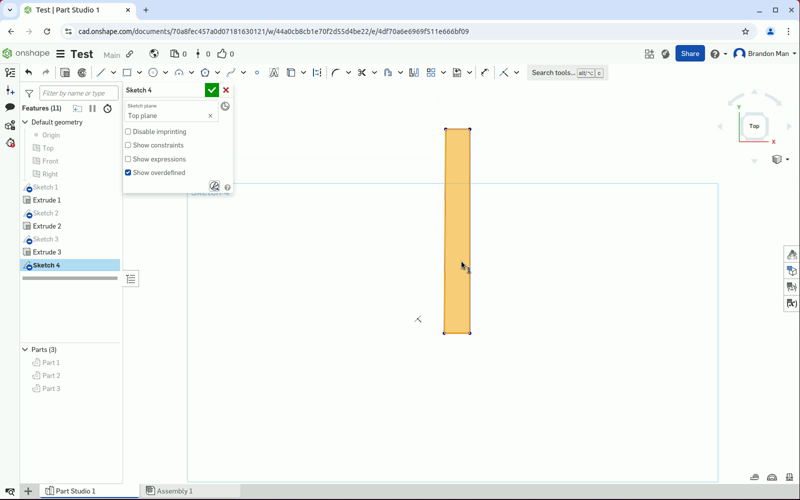
scroll(-6)
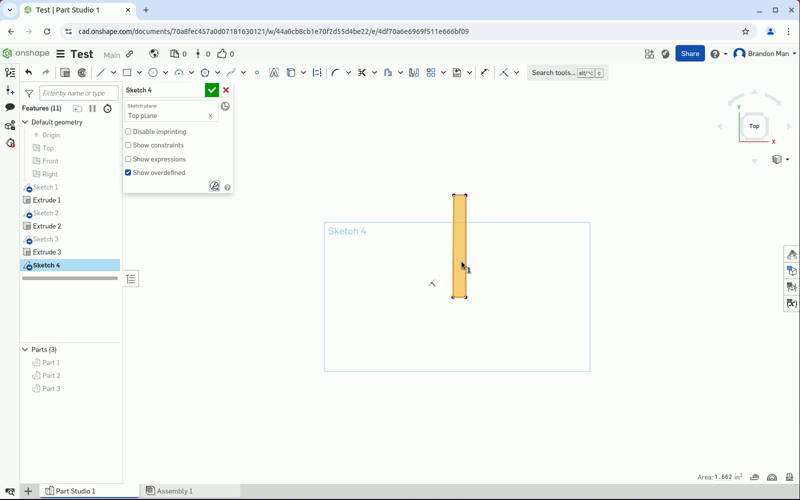
scroll(-6)
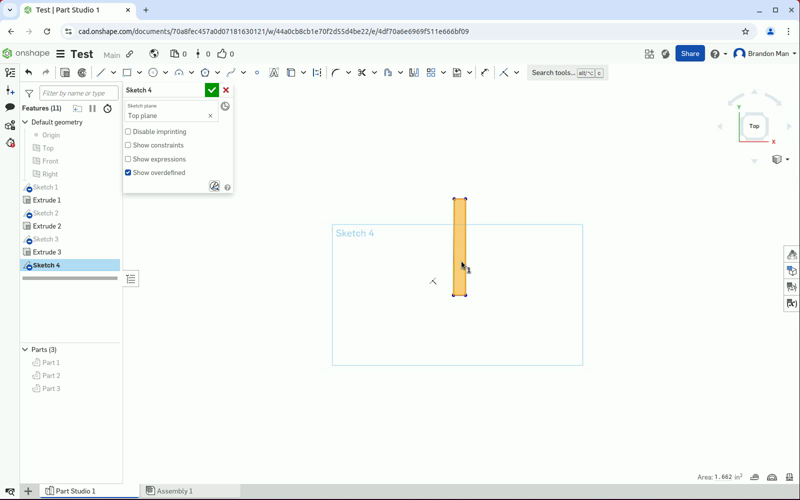
scroll(-6)
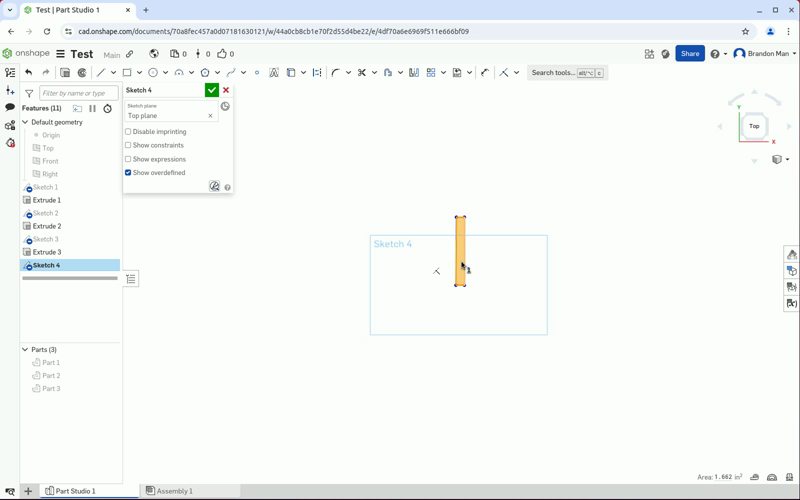
scroll(-6)
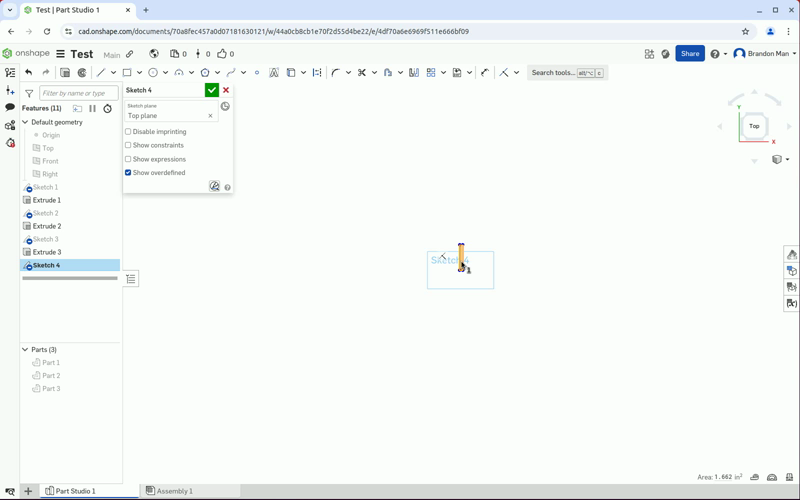
mouse_move(73, 352)
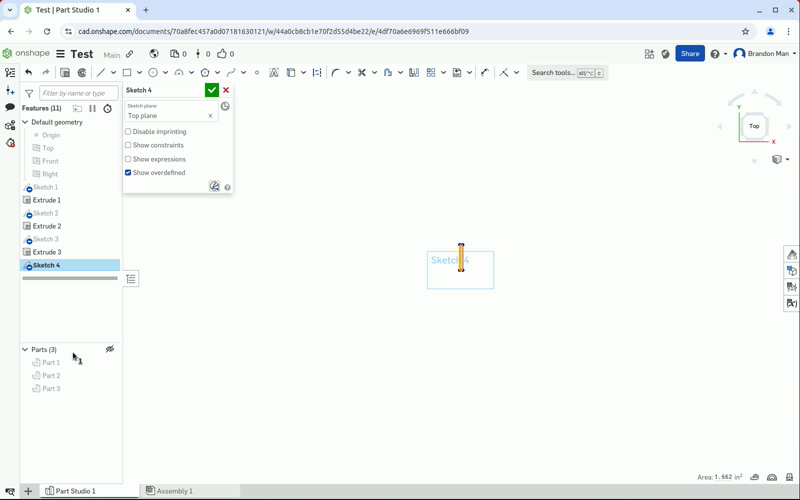
key(shift+y)
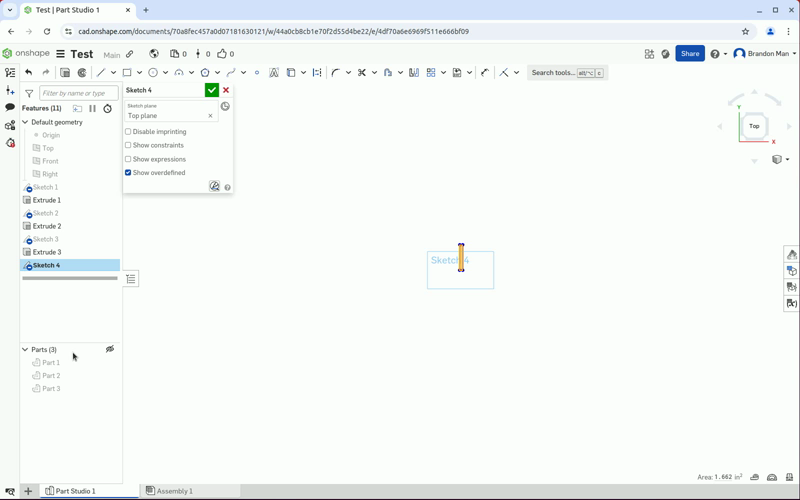
key(shift+e)
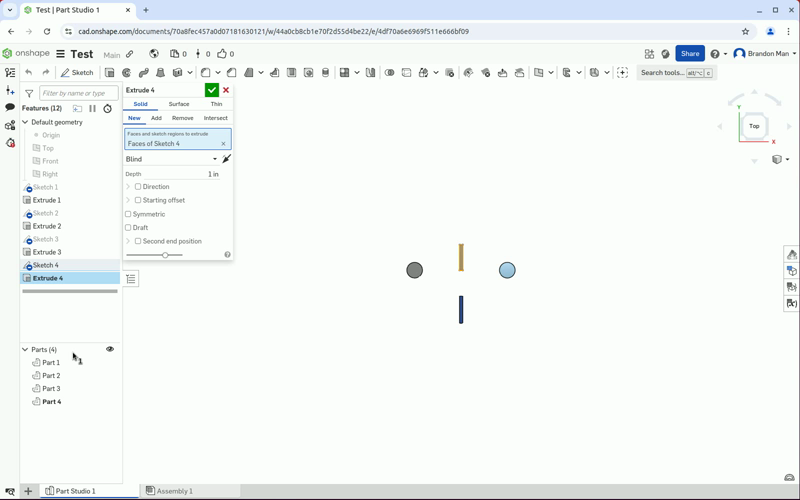
mouse_move(143, 106)
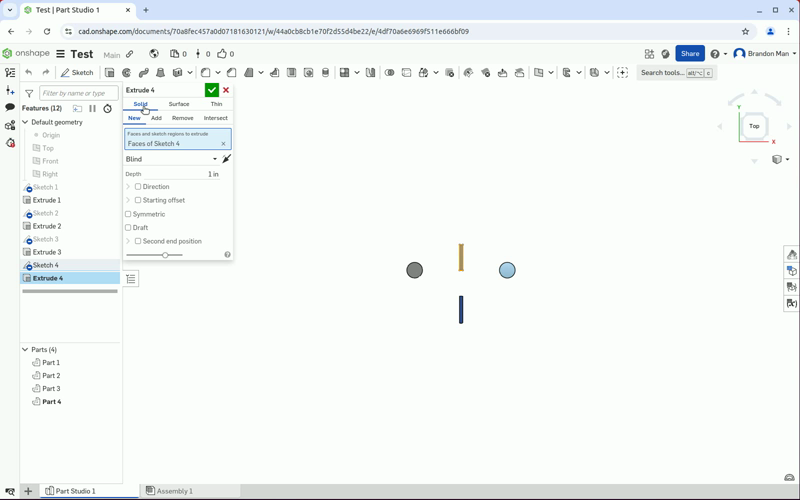
click(143, 106)
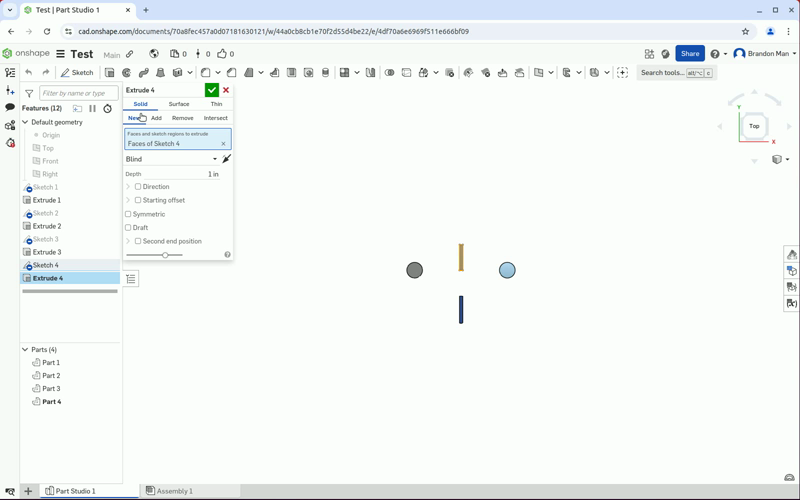
mouse_move(137, 120)
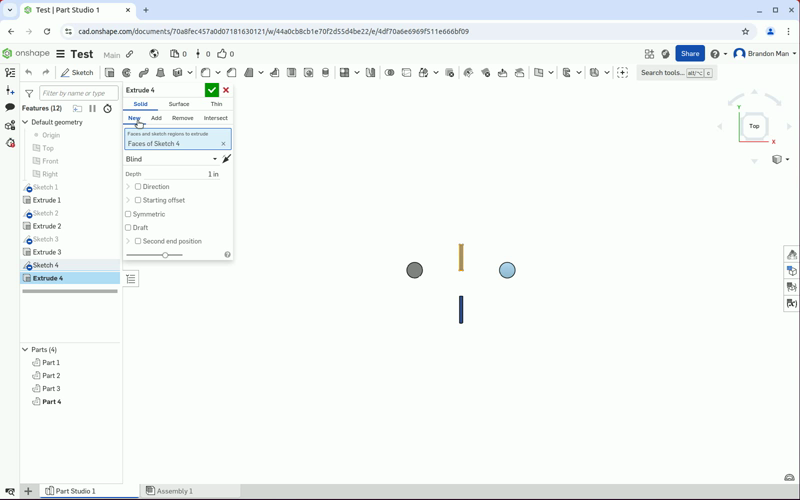
click(137, 120)
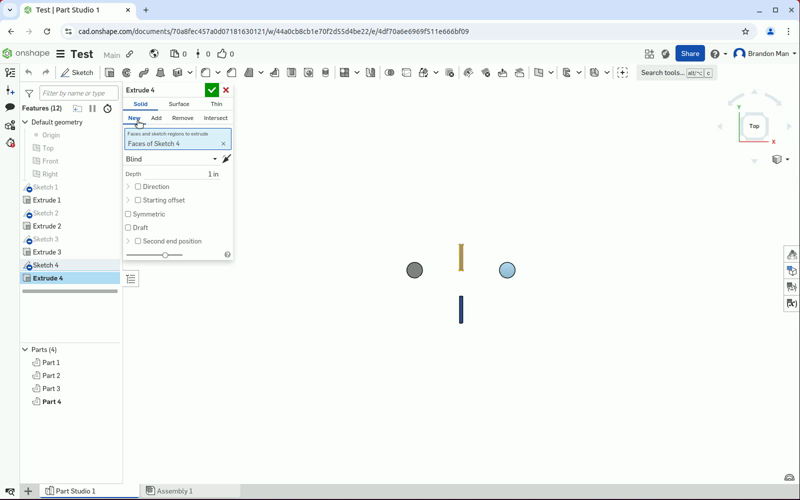
key(tab, 4)
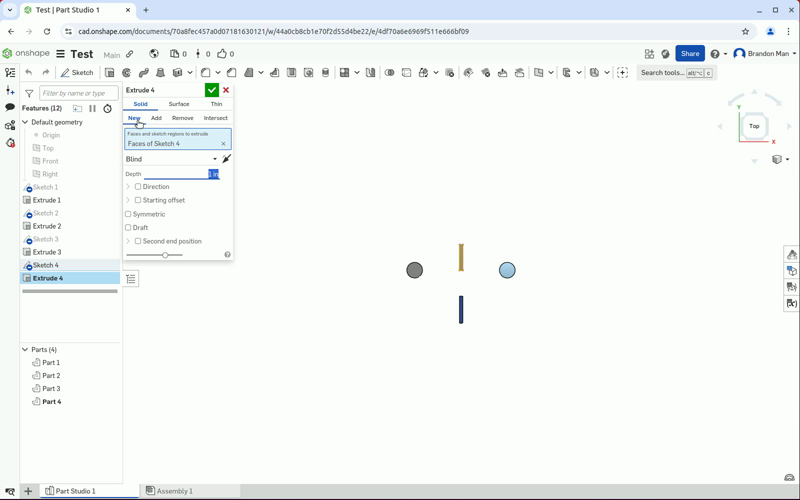
text(-0.722)
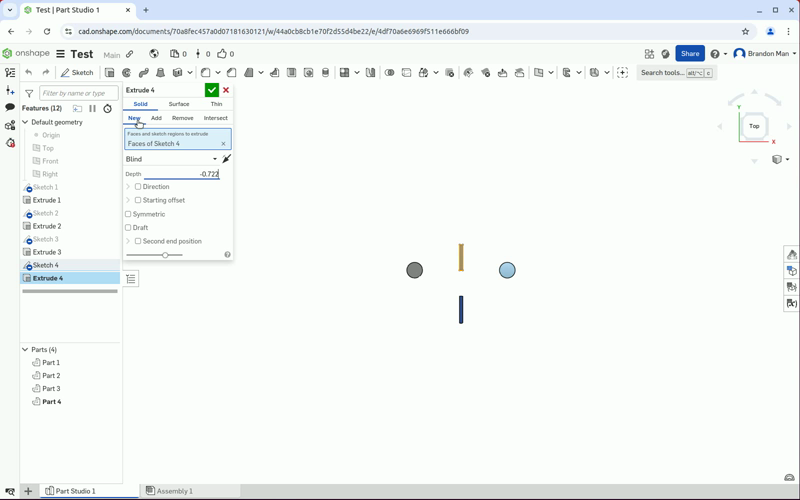
key(enter)
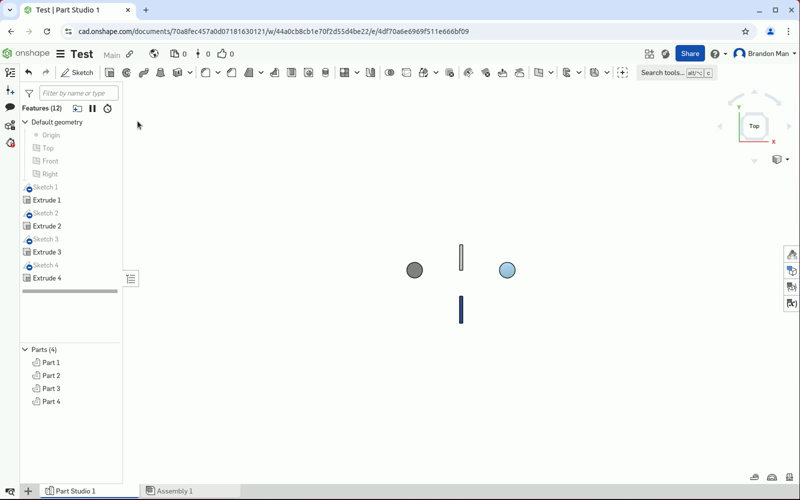
key(shift+h)
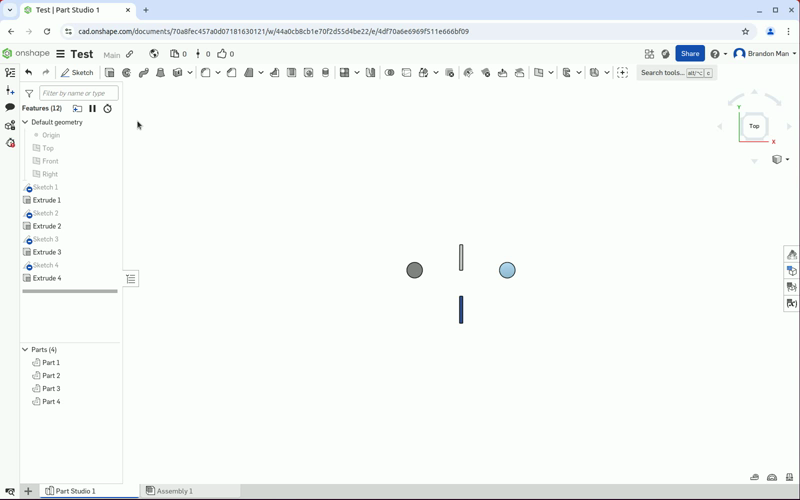
key(shift+h)
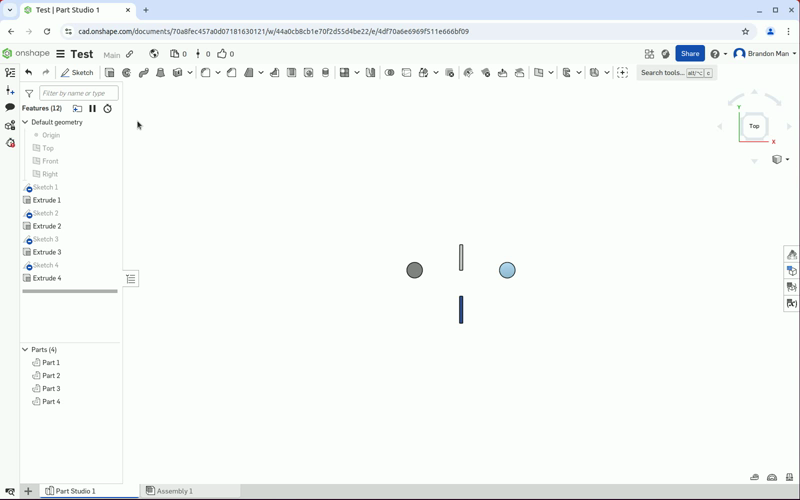
mouse_move(73, 189)
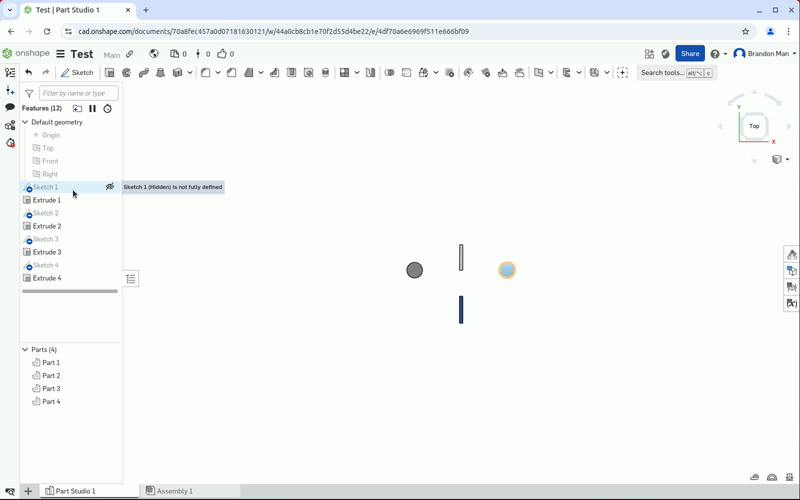
click(73, 189)
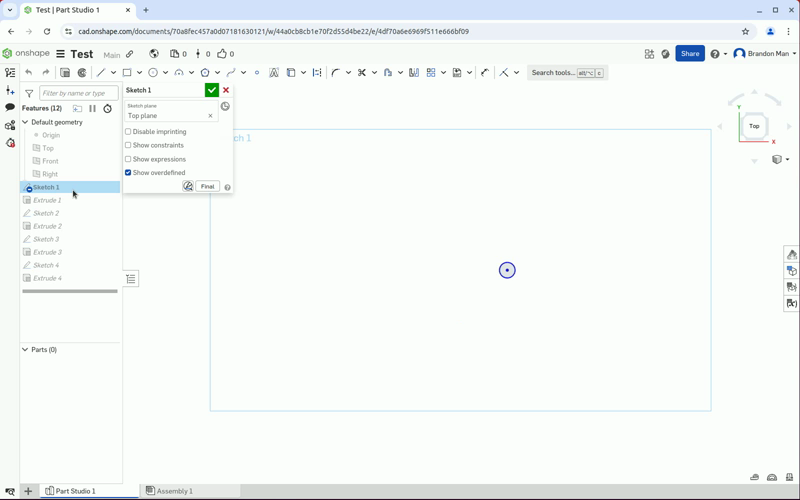
mouse_move(229, 92)
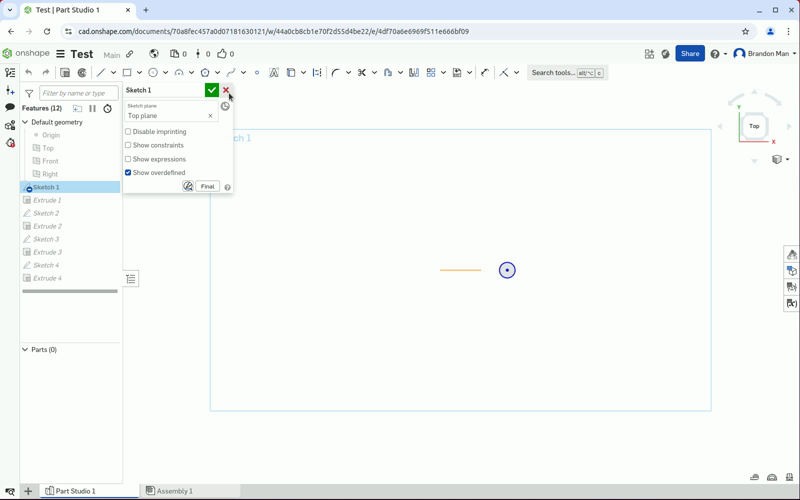
click(229, 92)
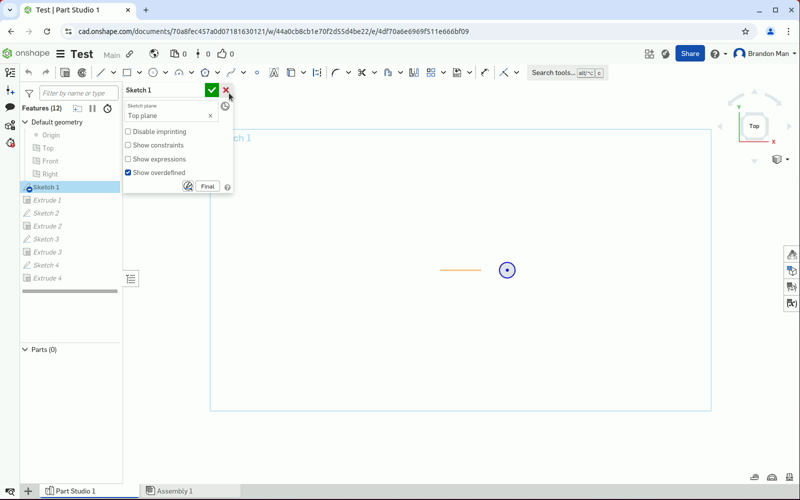
key(shift+s)
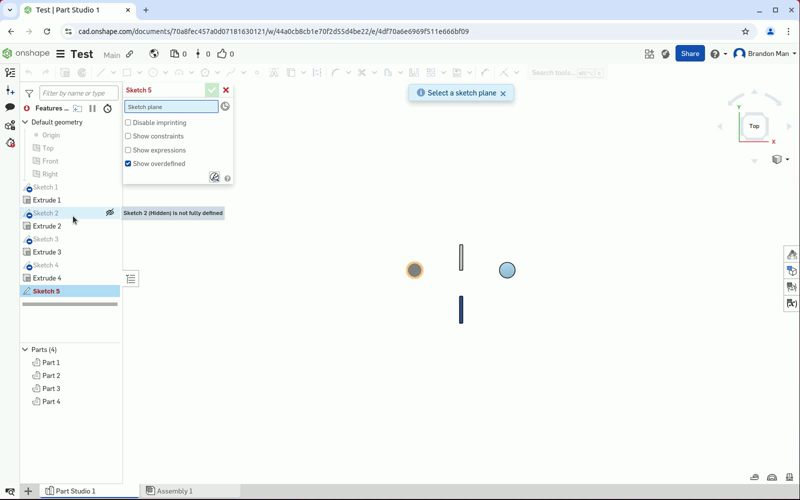
scroll(3)
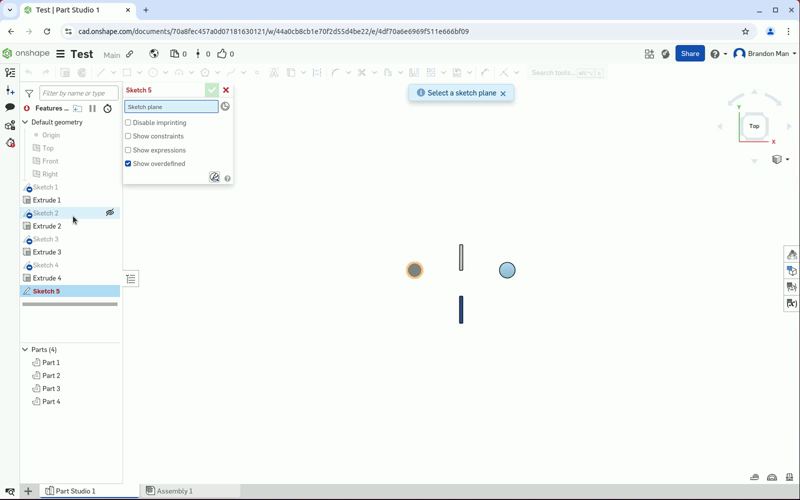
mouse_move(73, 150)
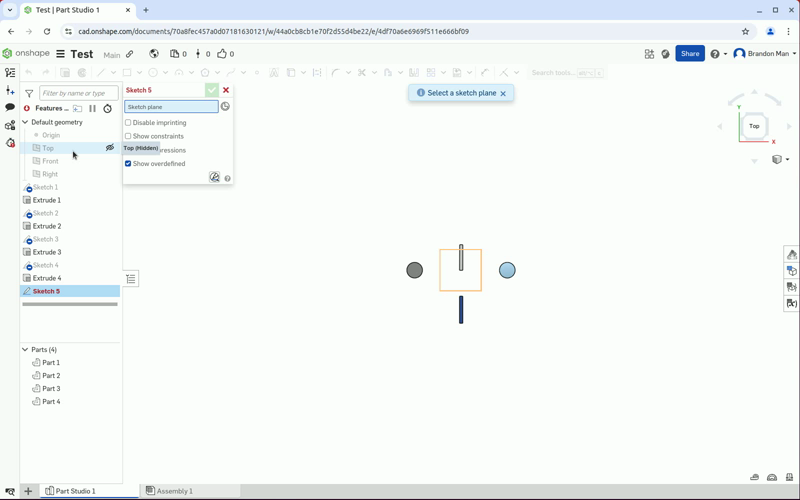
click(73, 150)
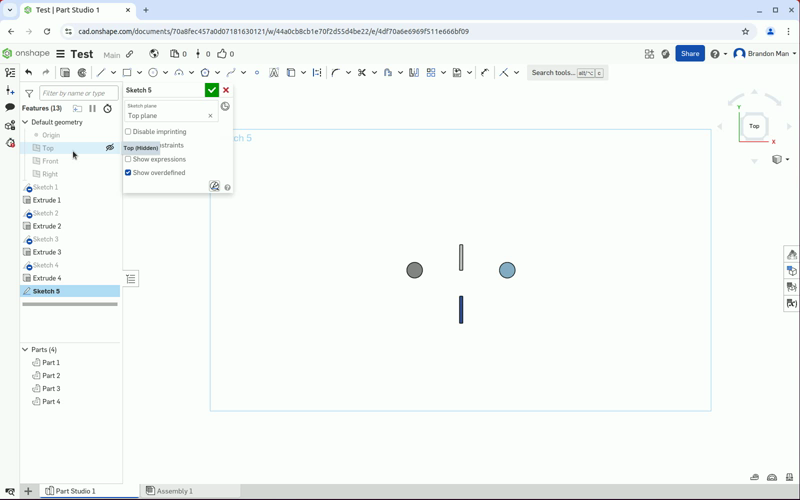
mouse_move(73, 352)
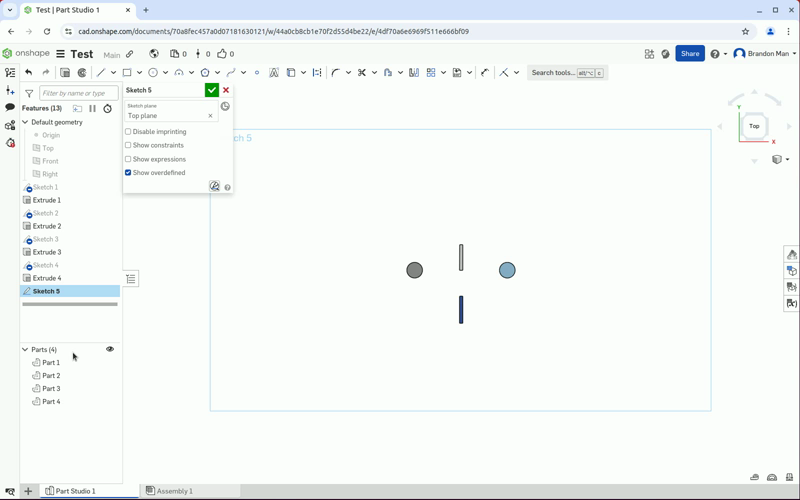
key(y)
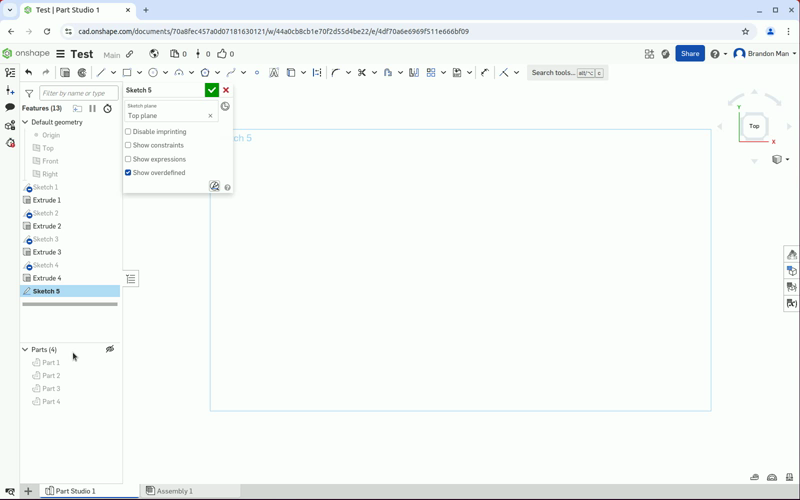
key(c)
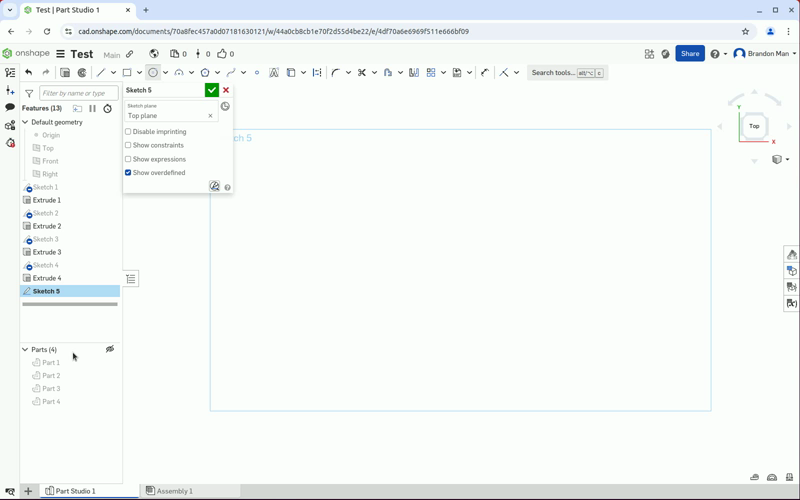
key_down(shift)
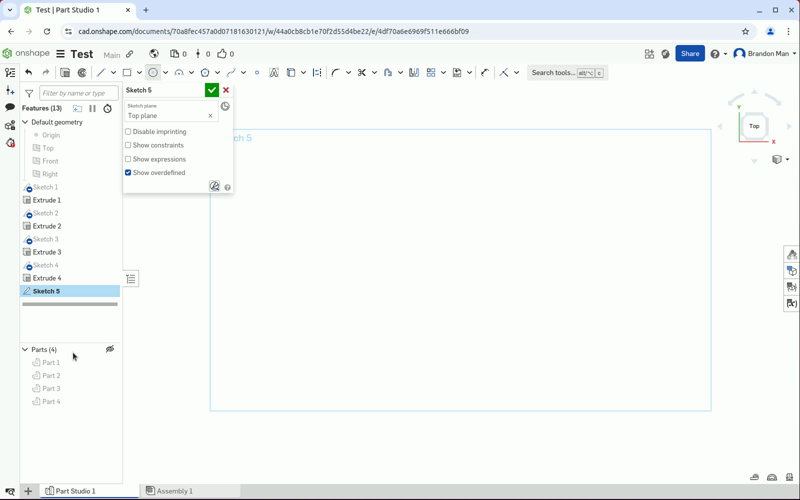
mouse_move(460, 282)
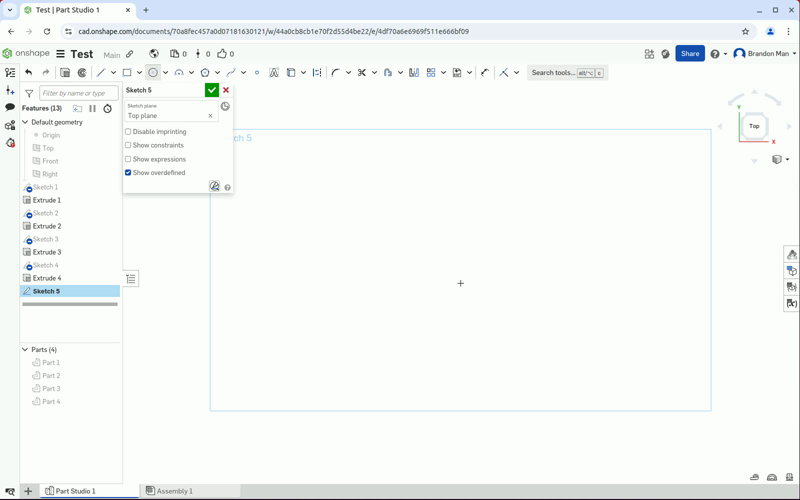
click(460, 282)
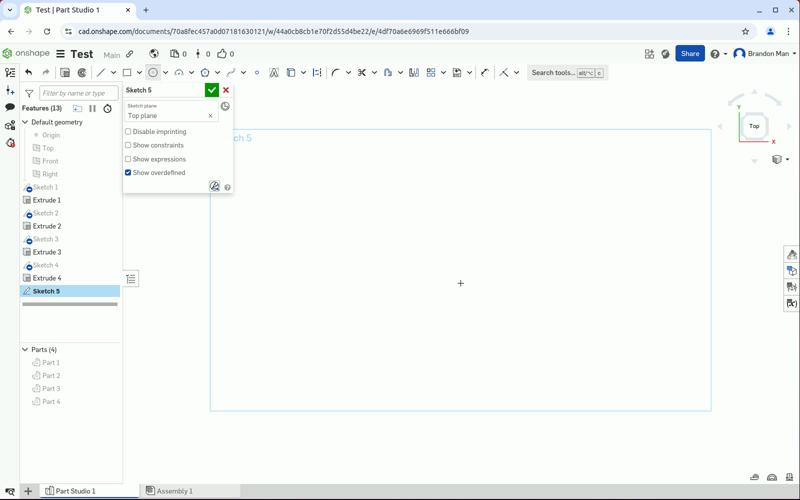
key_up(shift)
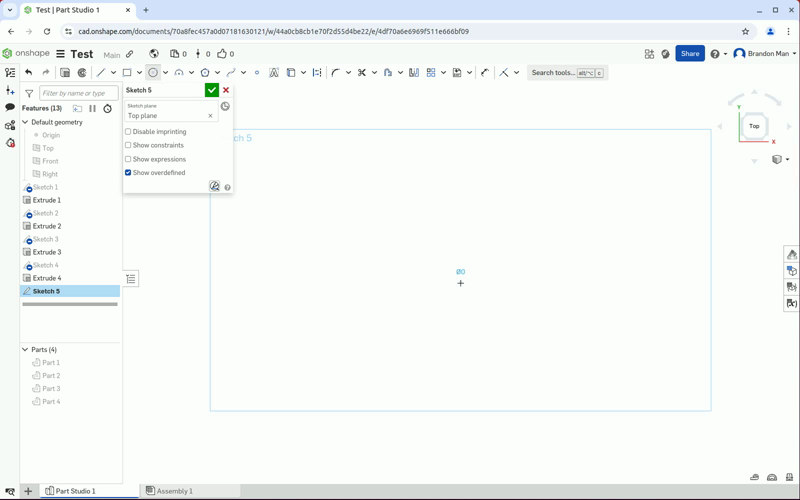
mouse_move(507, 282)
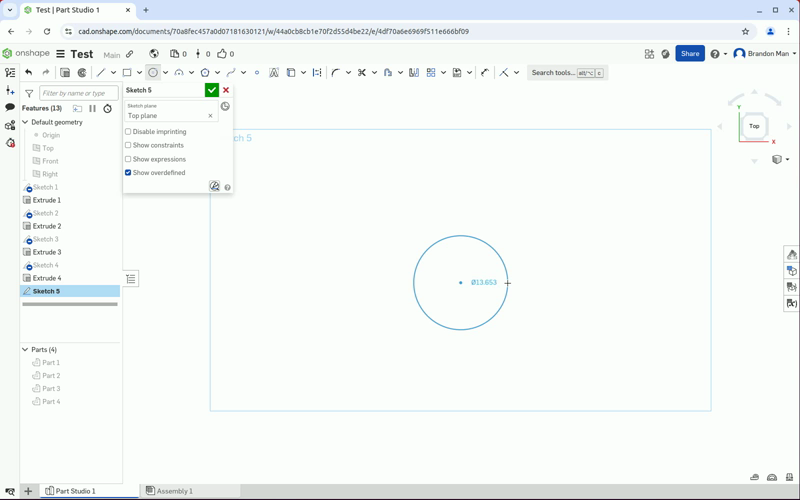
click(507, 282)
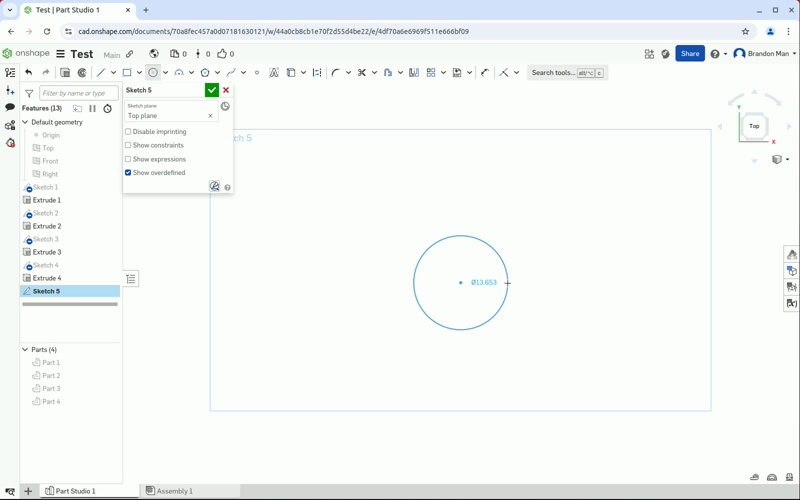
key(esc)
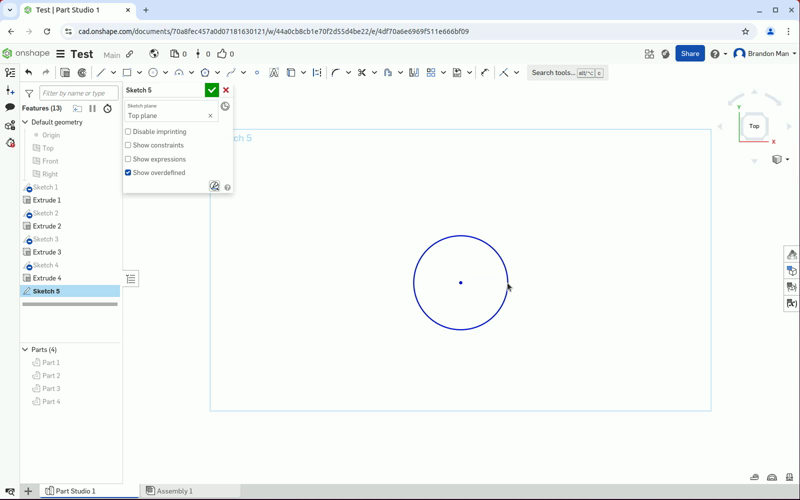
key(c)
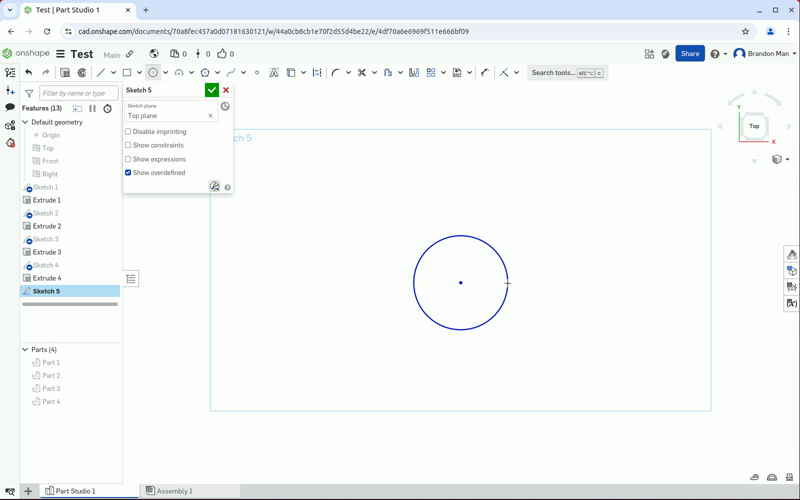
key_down(shift)
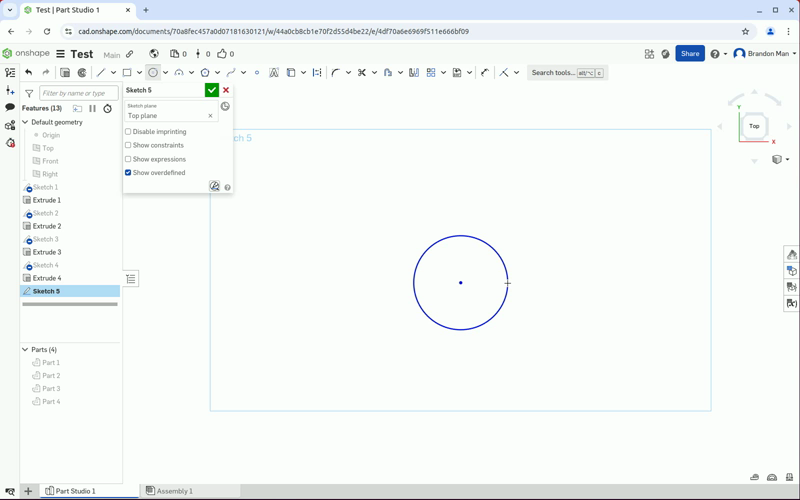
mouse_move(426, 282)
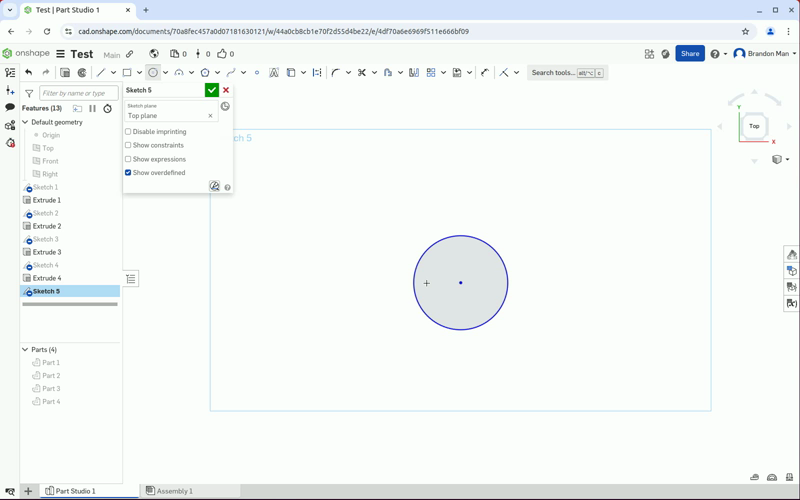
click(426, 282)
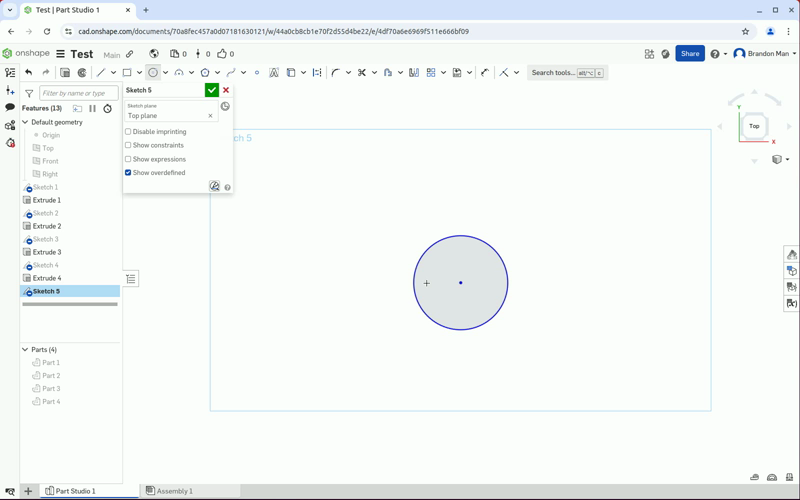
key_up(shift)
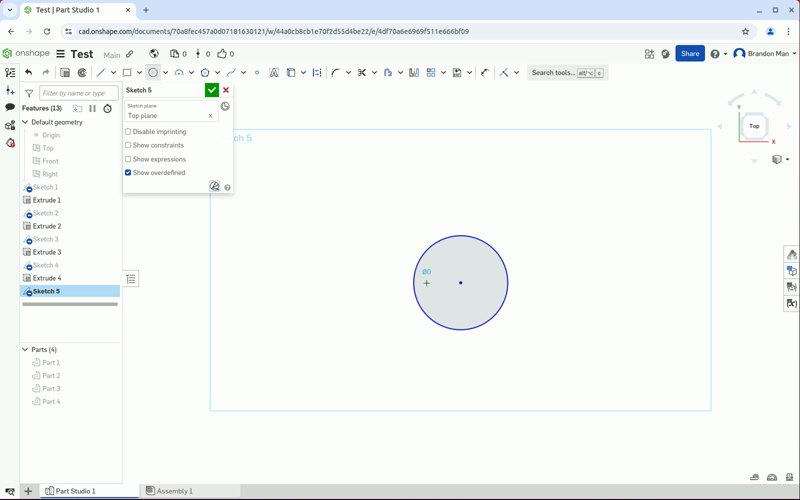
mouse_move(431, 282)
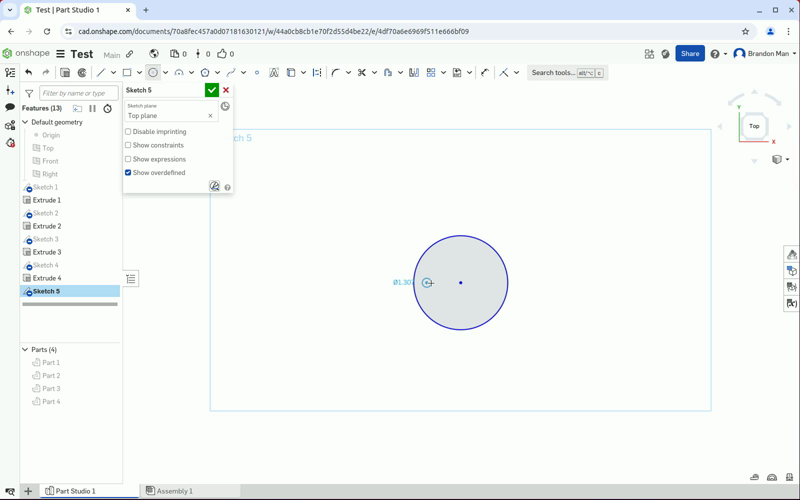
click(431, 282)
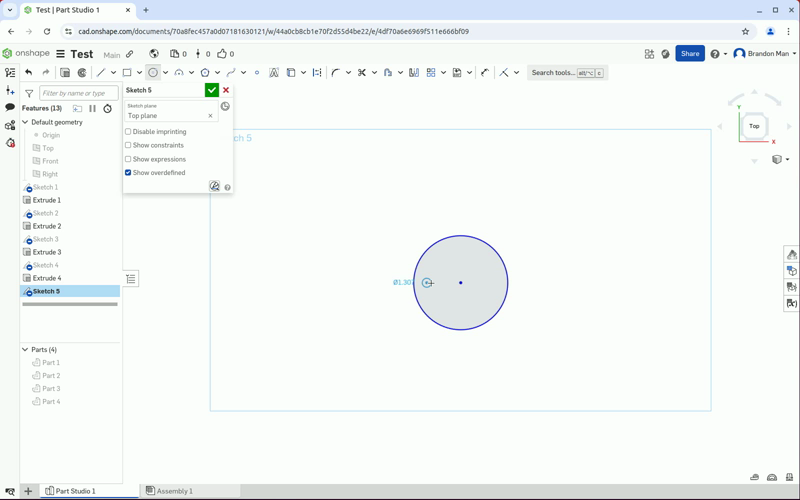
key(esc)
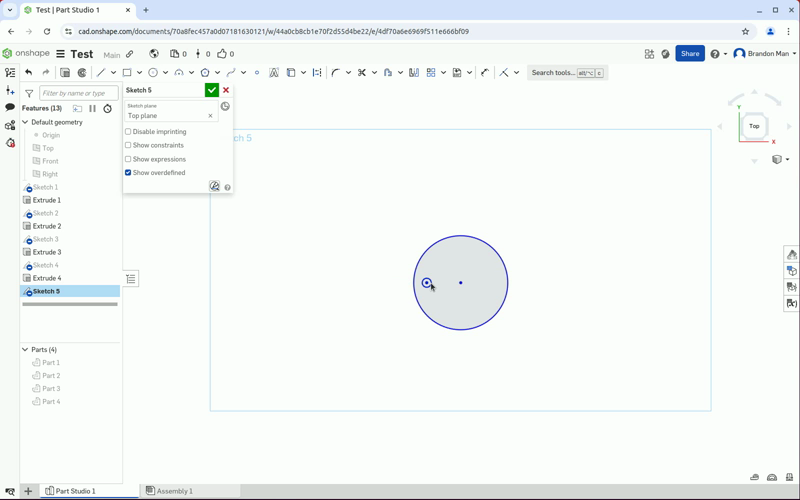
key(l)
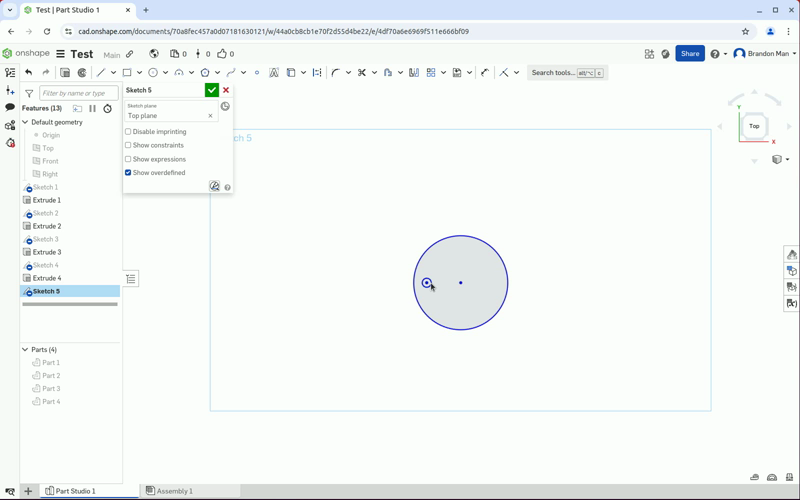
key_down(shift)
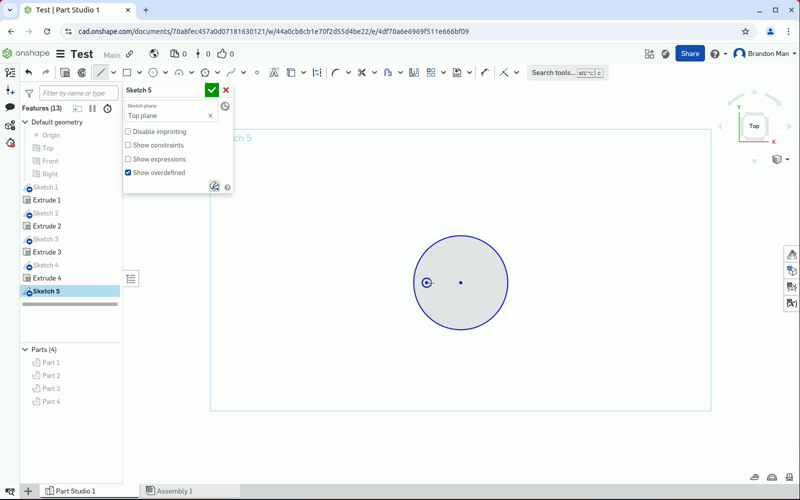
mouse_move(458, 321)
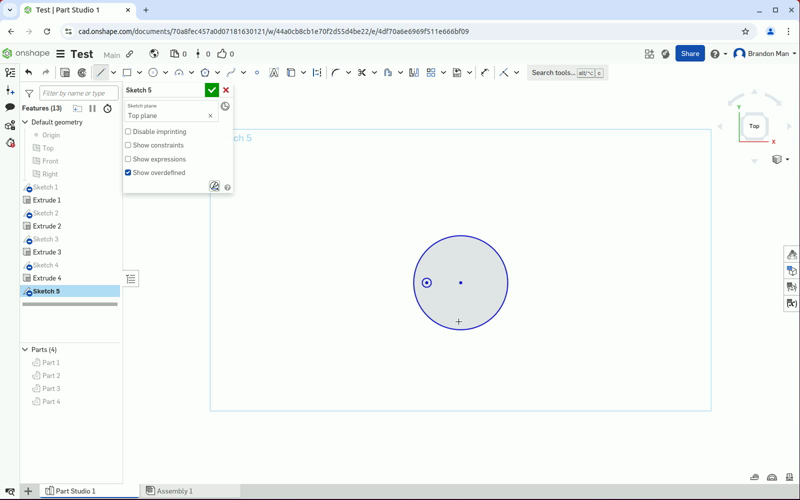
click(458, 321)
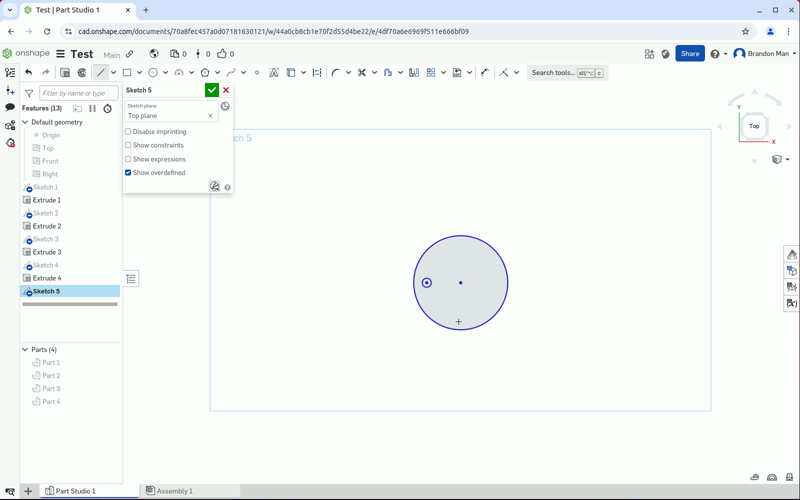
key_up(shift)
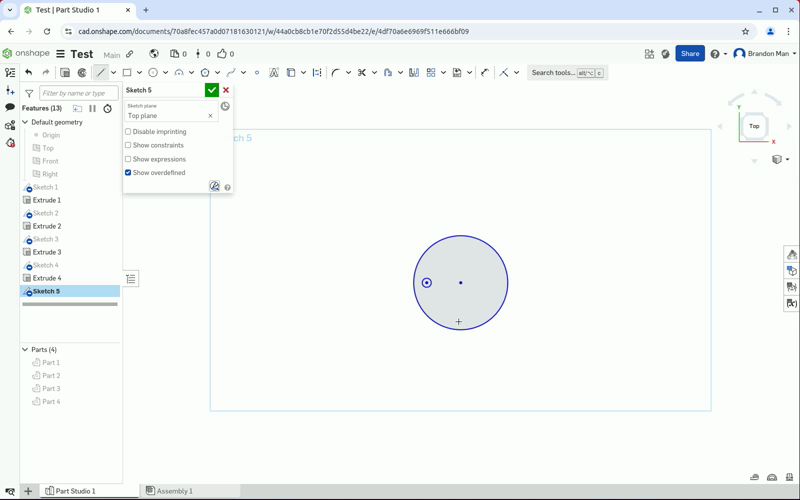
key_down(shift)
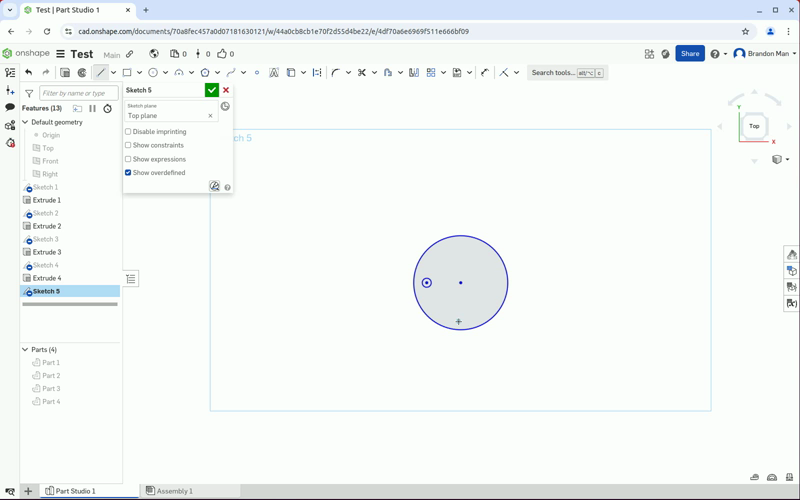
mouse_move(489, 321)
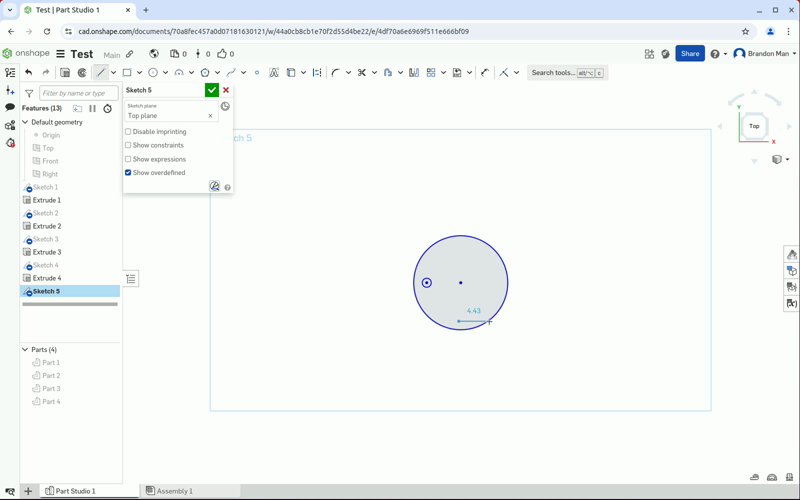
mouse_move(461, 321)
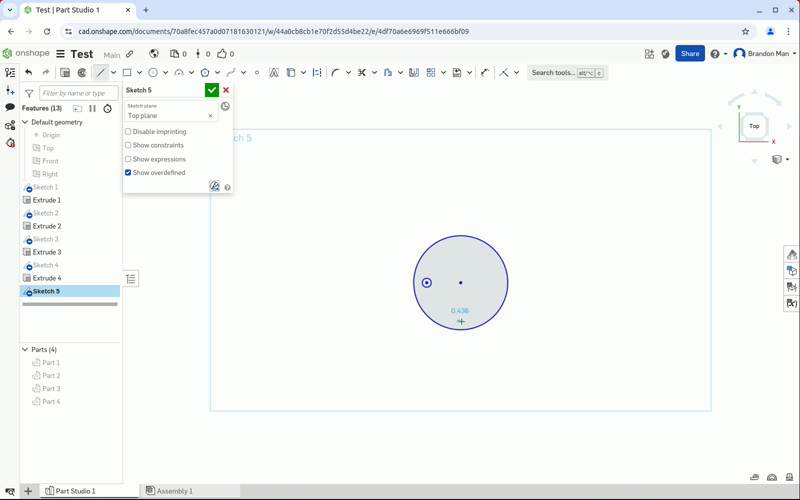
scroll(6)
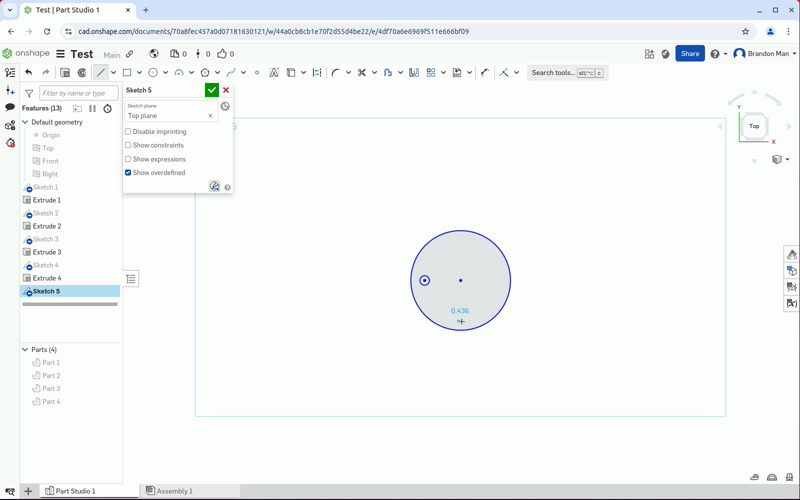
scroll(6)
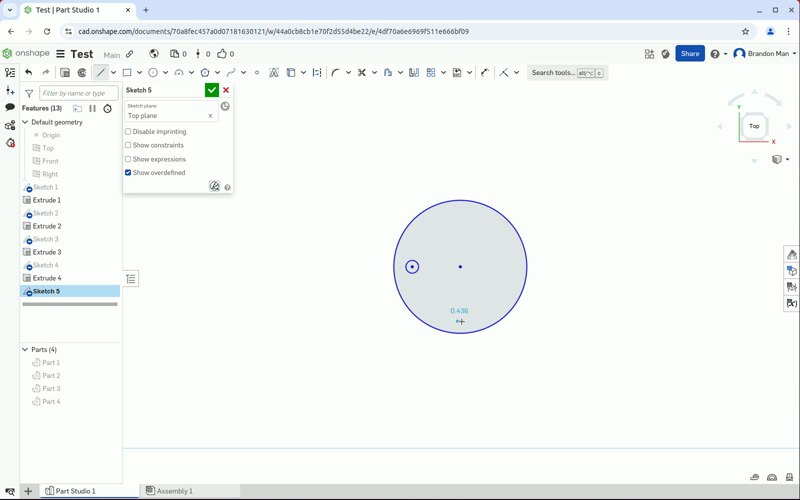
scroll(6)
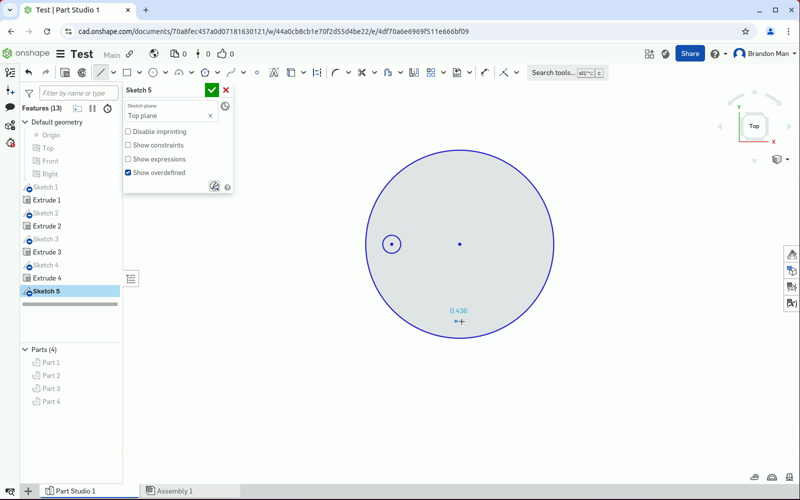
scroll(6)
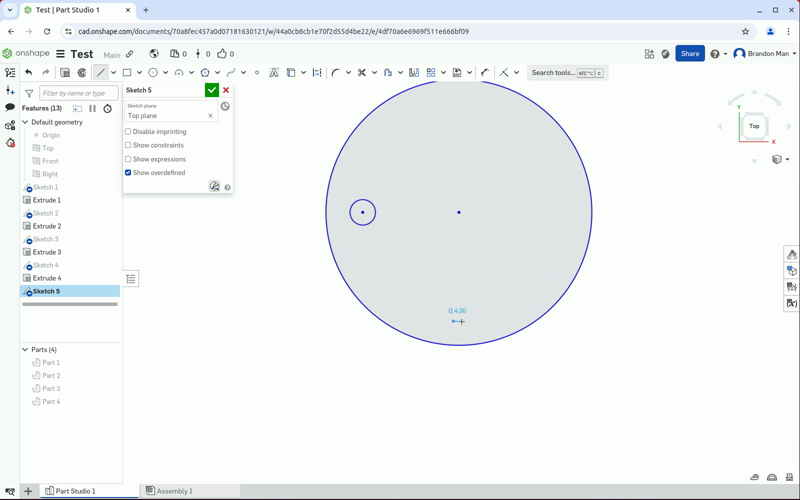
scroll(6)
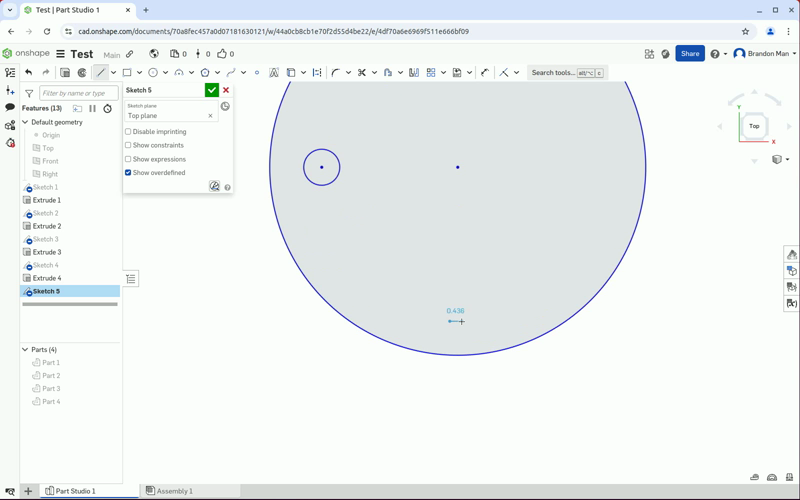
scroll(6)
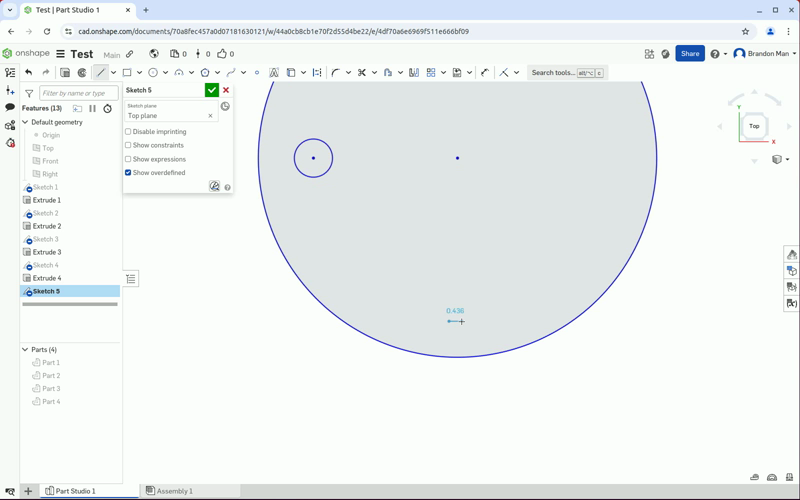
scroll(6)
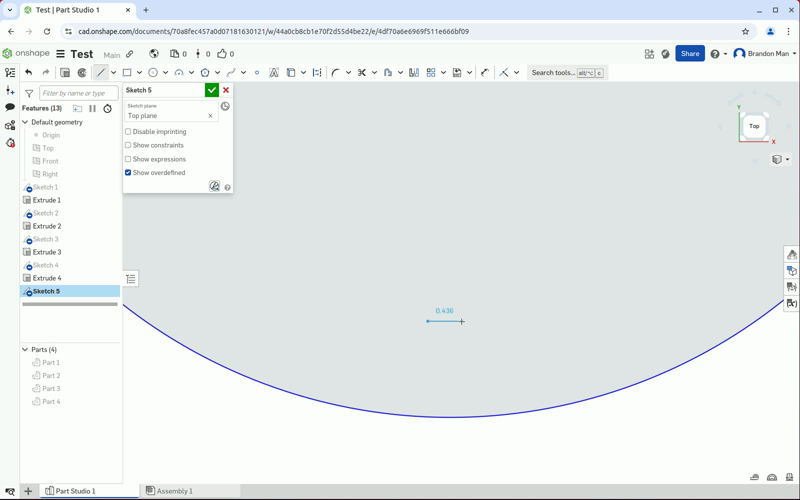
click(461, 321)
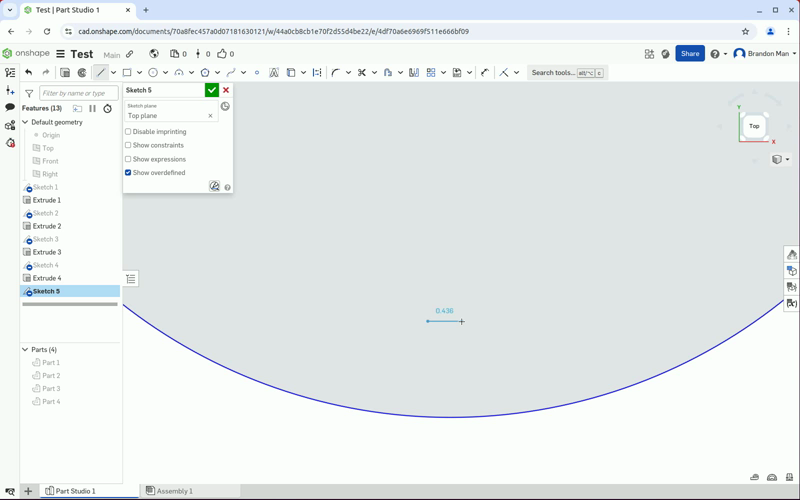
scroll(-6)
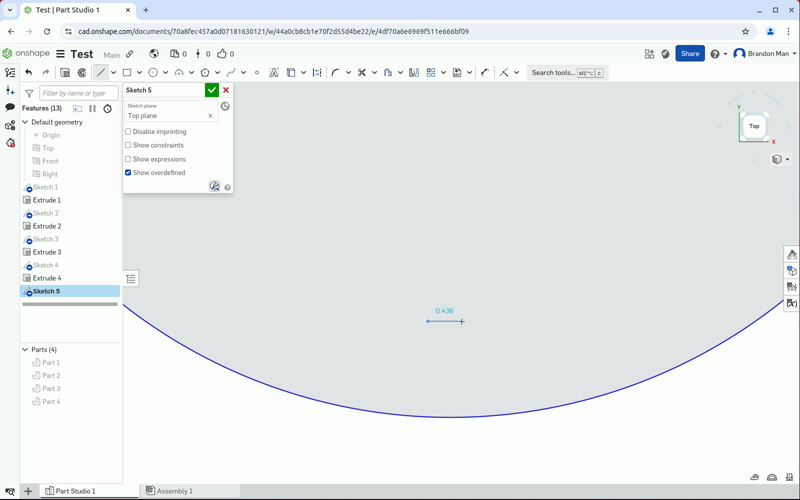
scroll(-6)
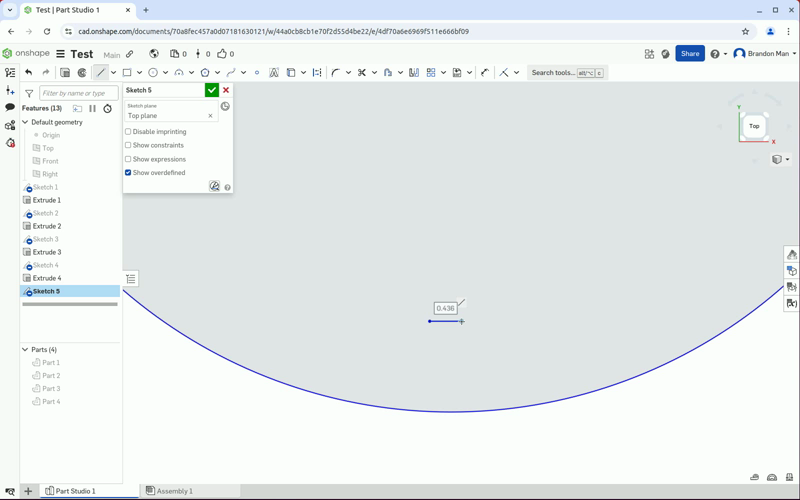
scroll(-6)
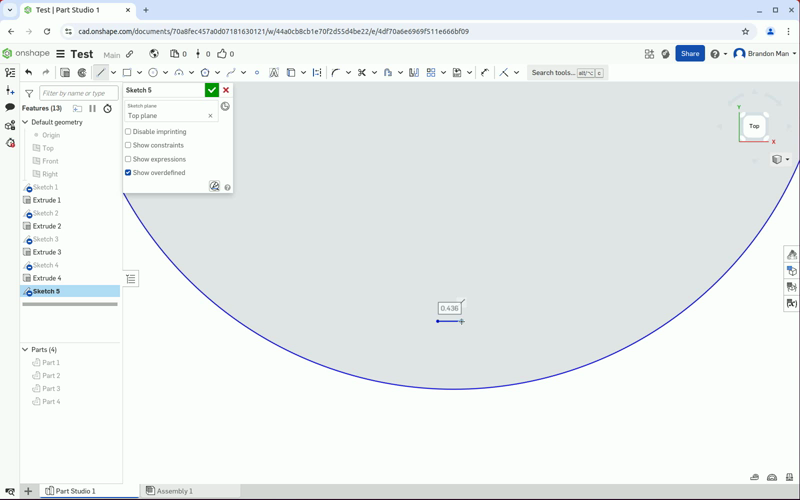
scroll(-6)
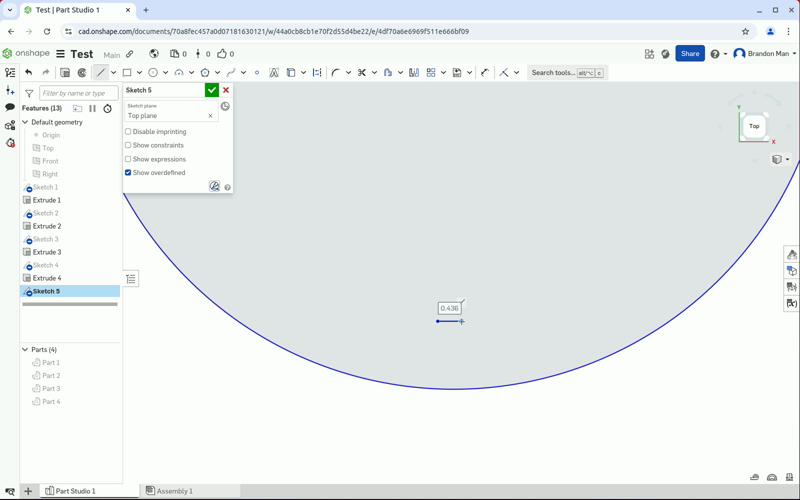
scroll(-6)
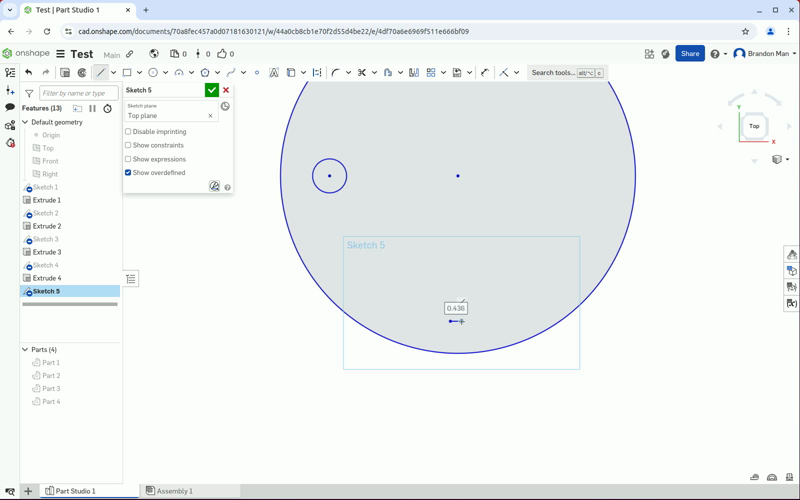
scroll(-6)
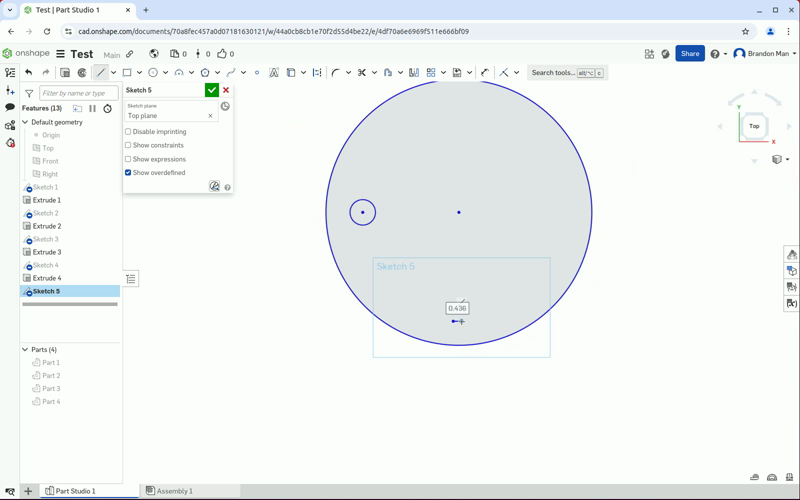
scroll(-6)
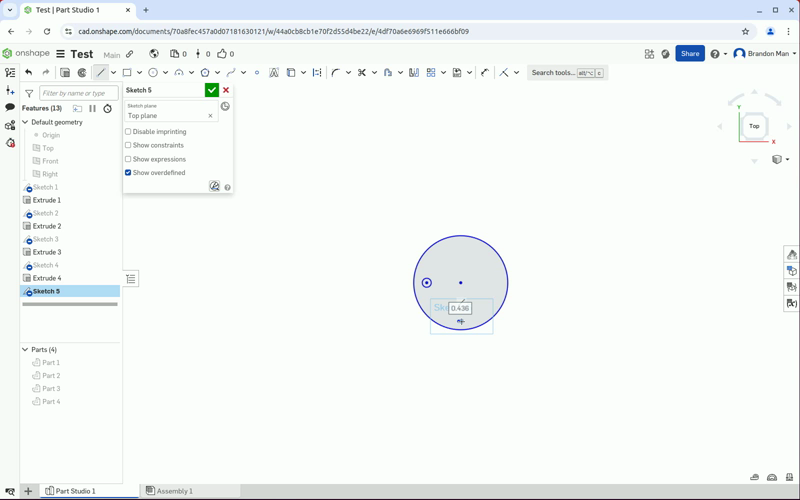
key_up(shift)
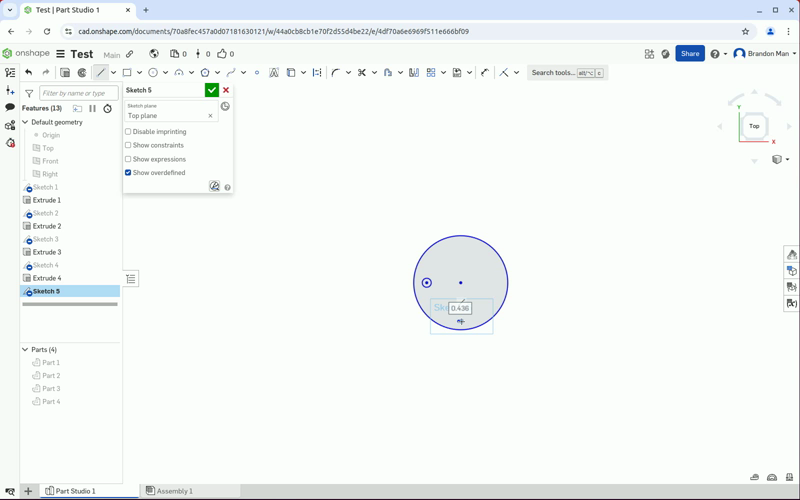
key_down(shift)
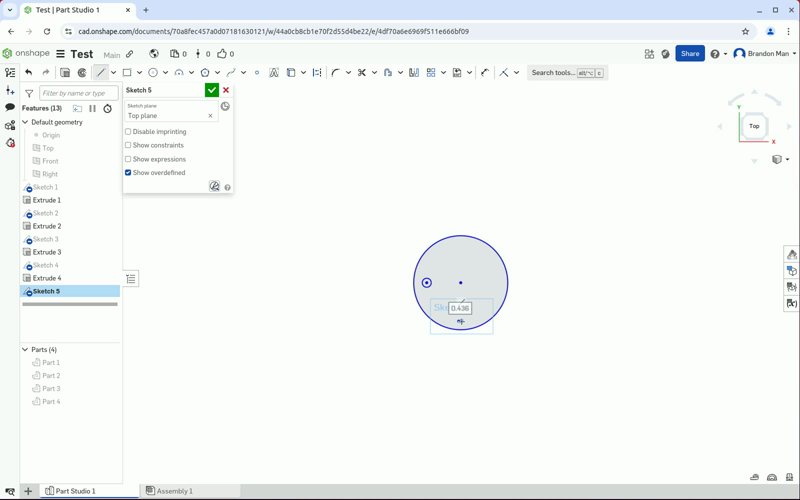
mouse_move(492, 321)
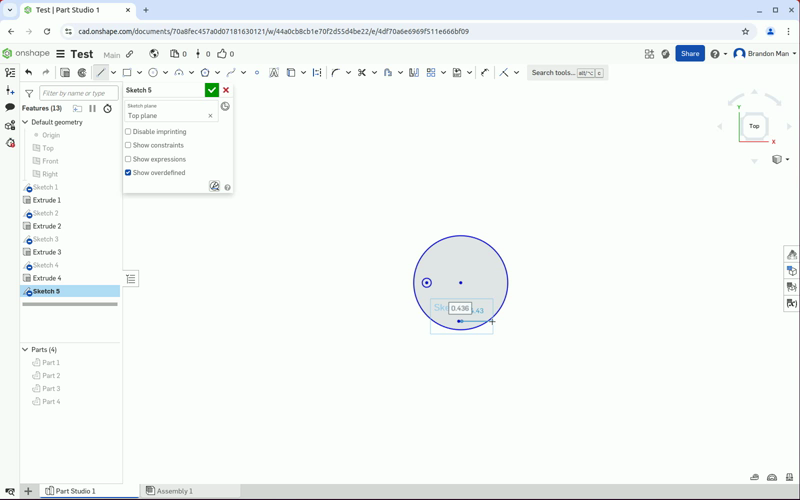
mouse_move(461, 295)
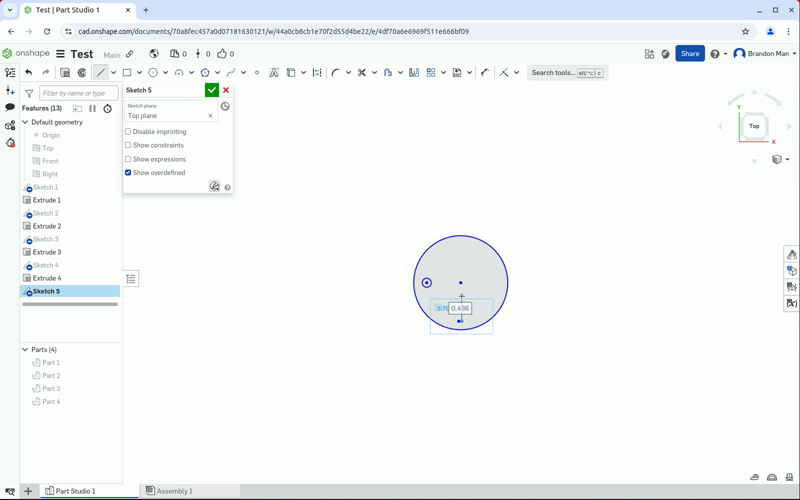
click(461, 295)
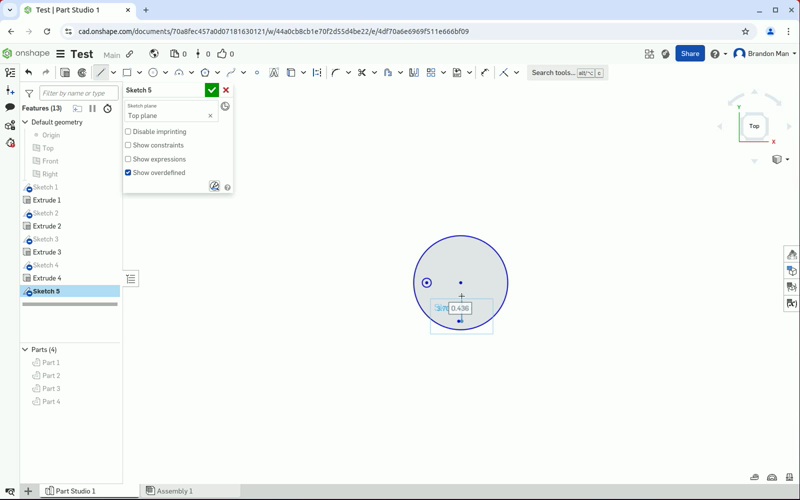
key_up(shift)
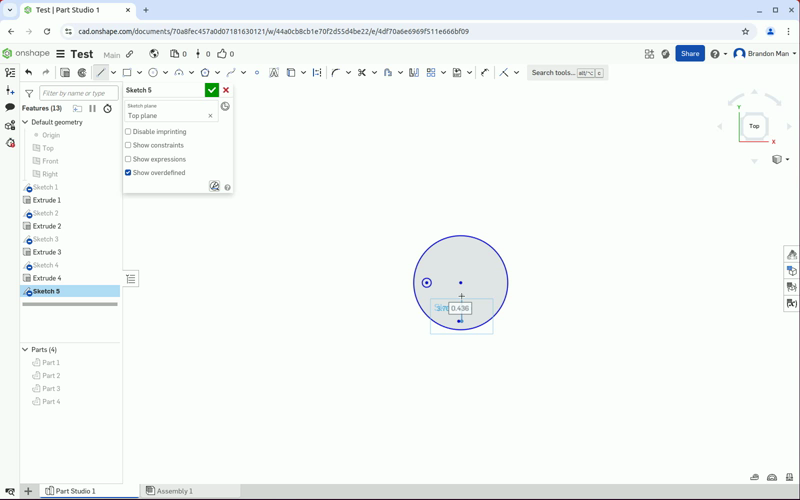
key_down(shift)
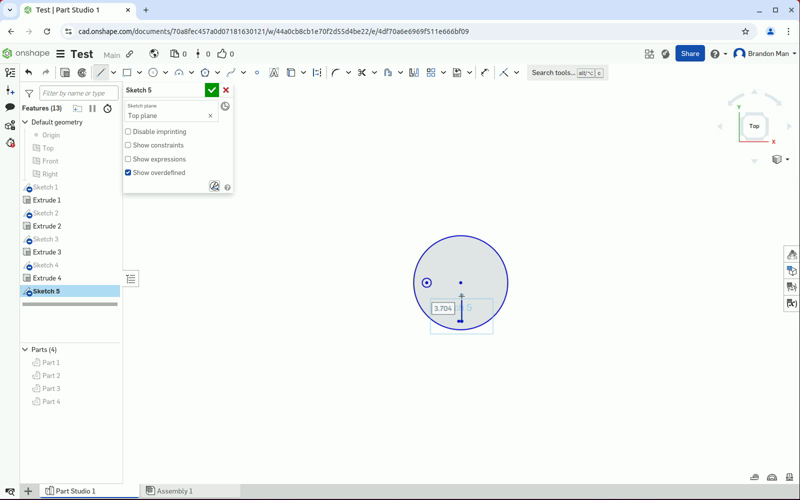
mouse_move(492, 295)
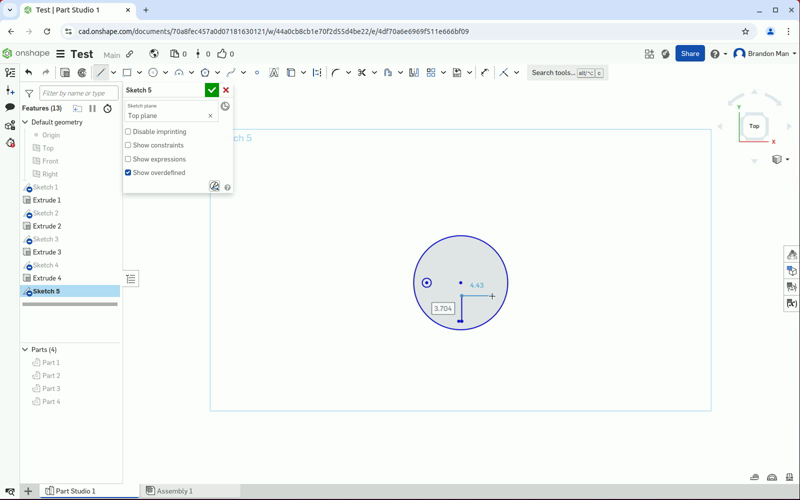
mouse_move(458, 295)
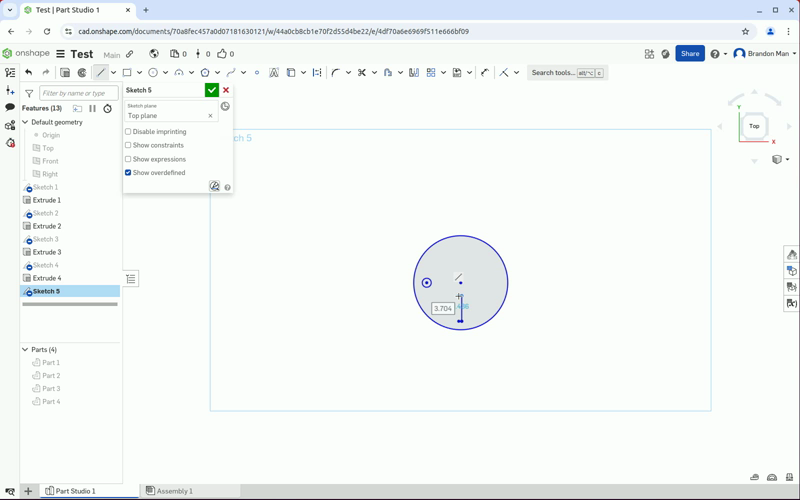
scroll(6)
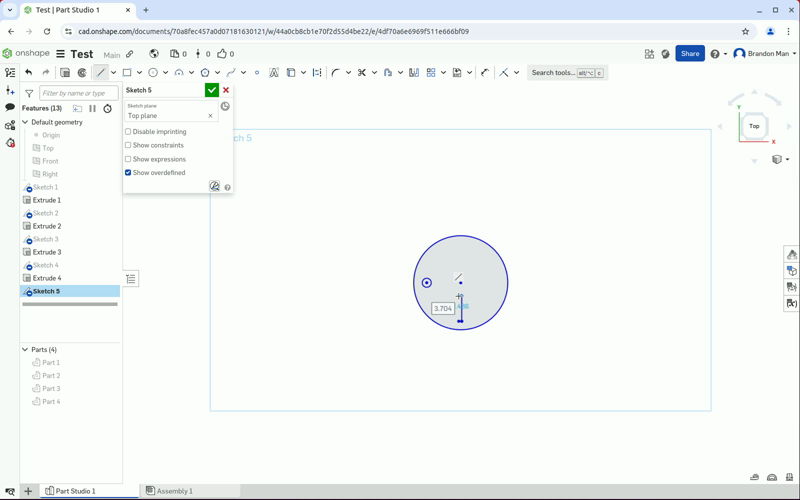
scroll(6)
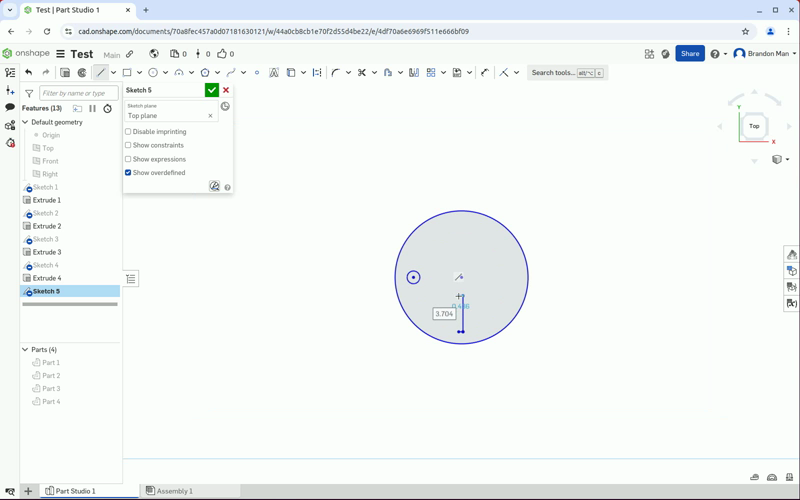
scroll(6)
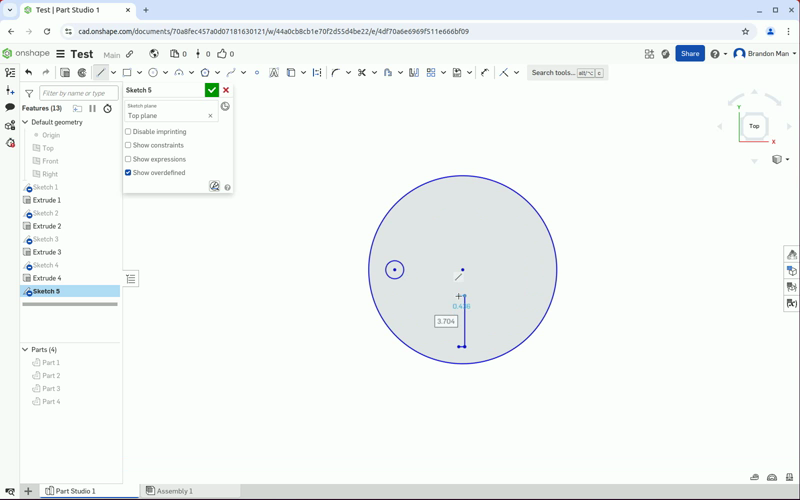
scroll(6)
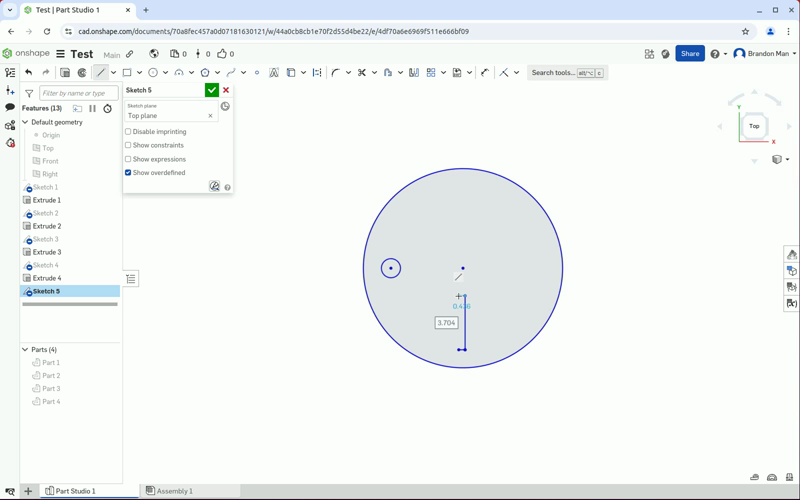
scroll(6)
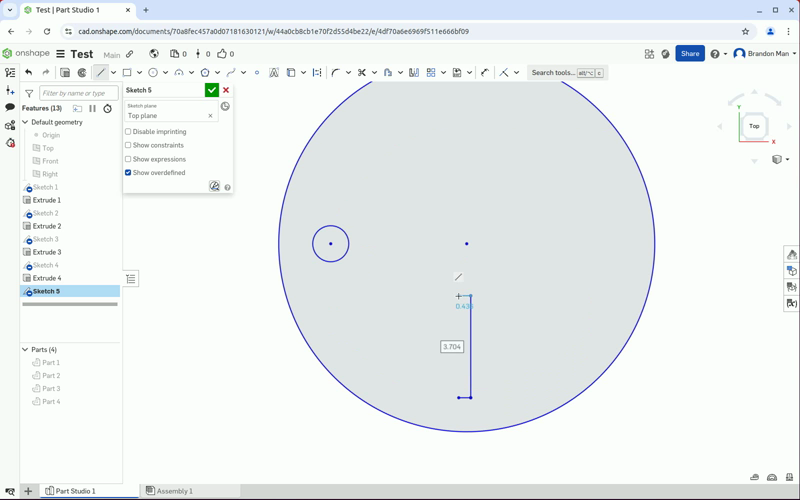
scroll(6)
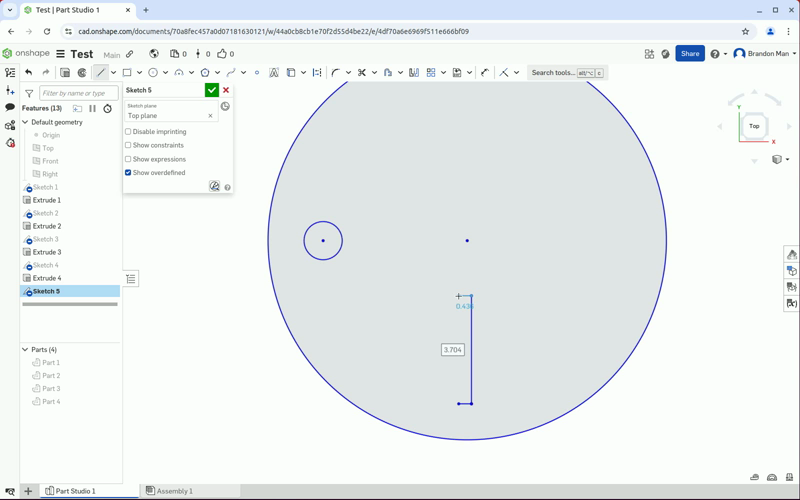
scroll(6)
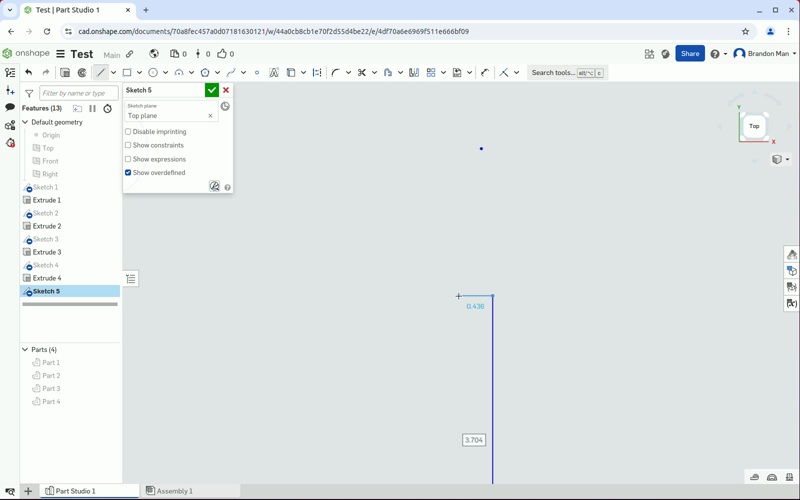
click(458, 295)
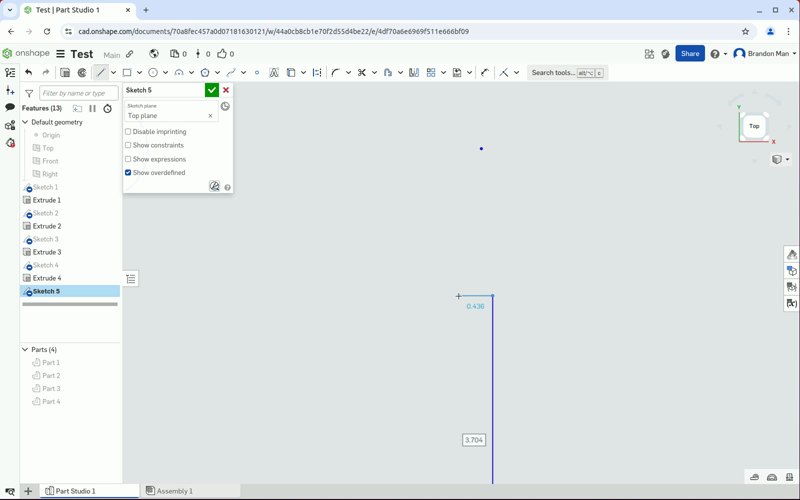
scroll(-6)
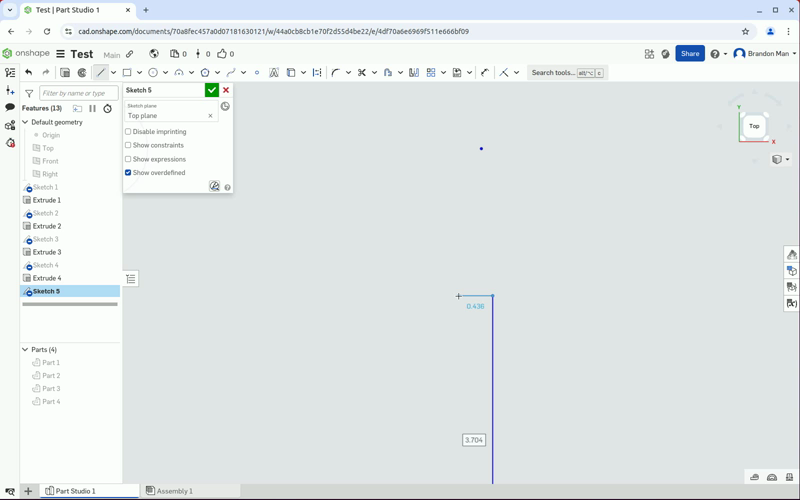
scroll(-6)
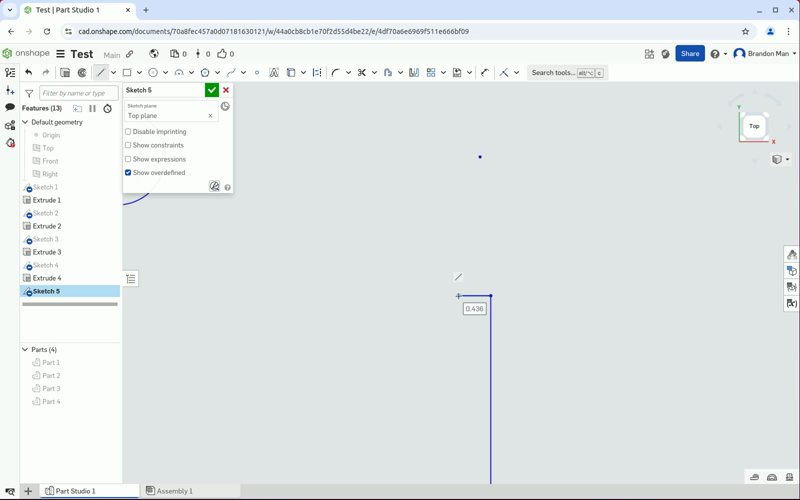
scroll(-6)
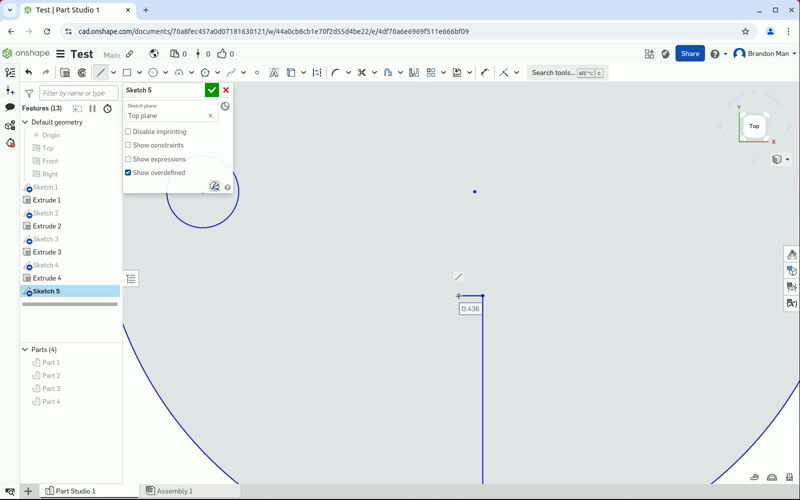
scroll(-6)
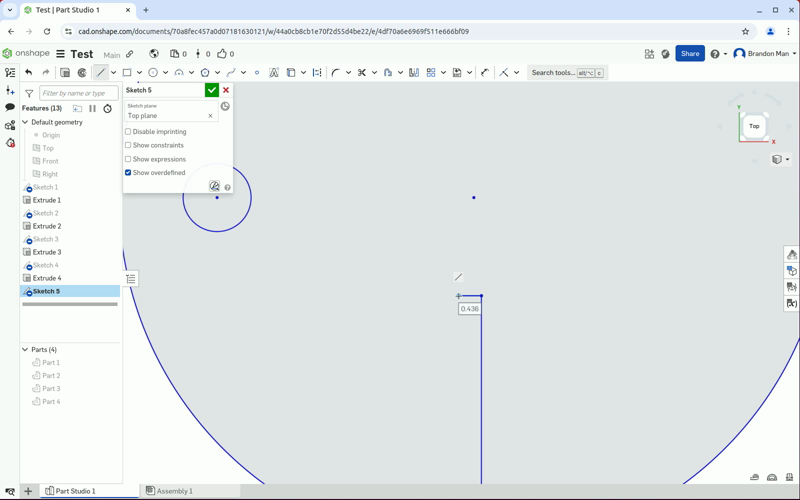
scroll(-6)
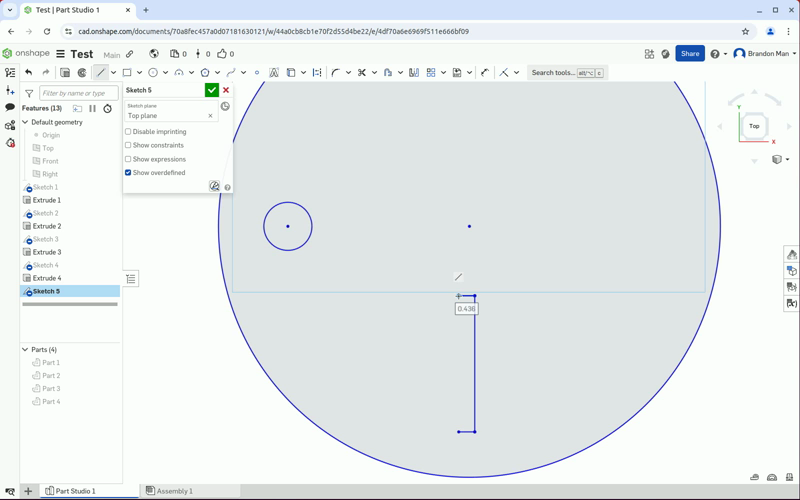
scroll(-6)
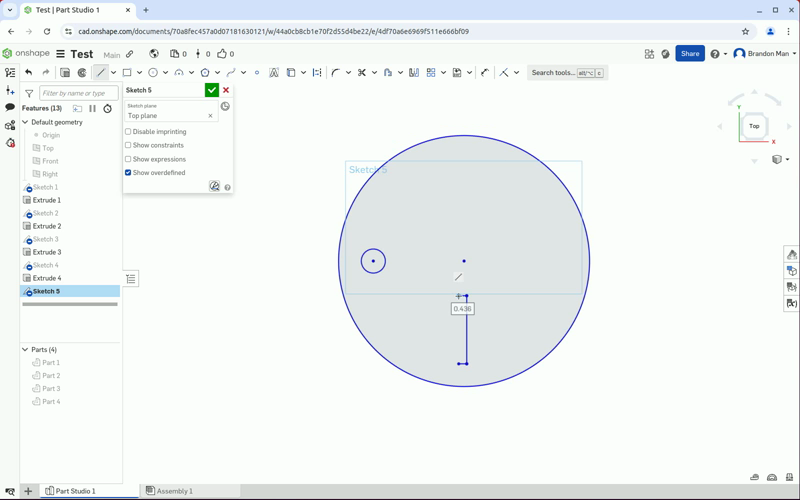
scroll(-6)
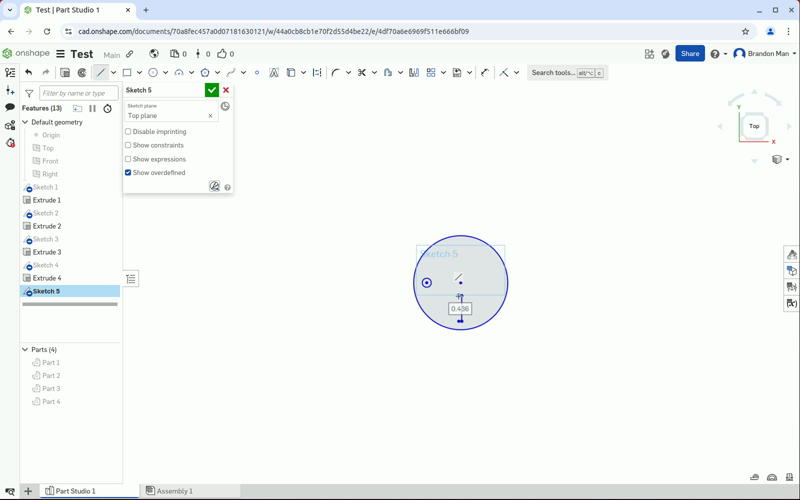
key_up(shift)
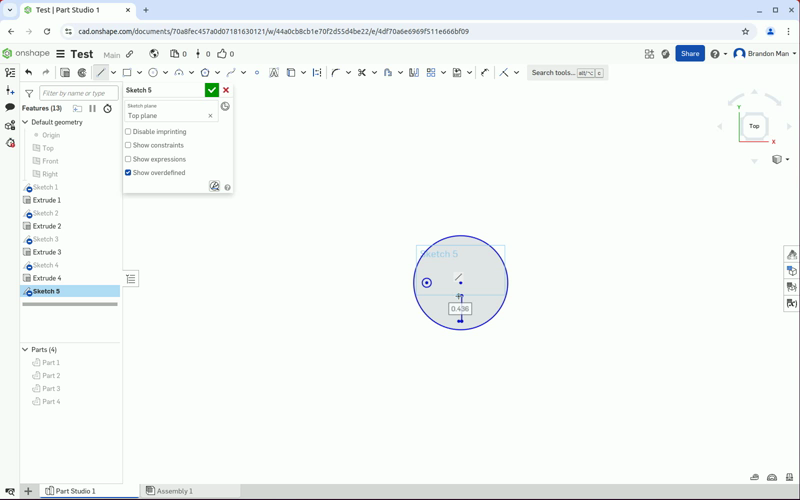
mouse_move(489, 295)
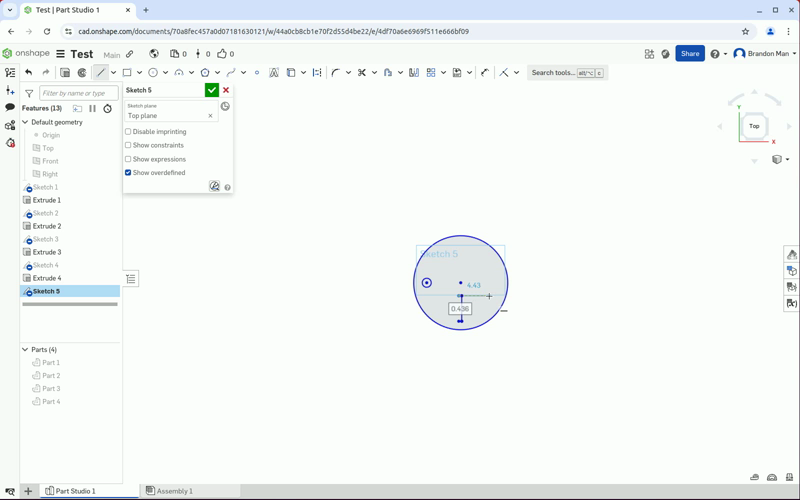
key_down(shift)
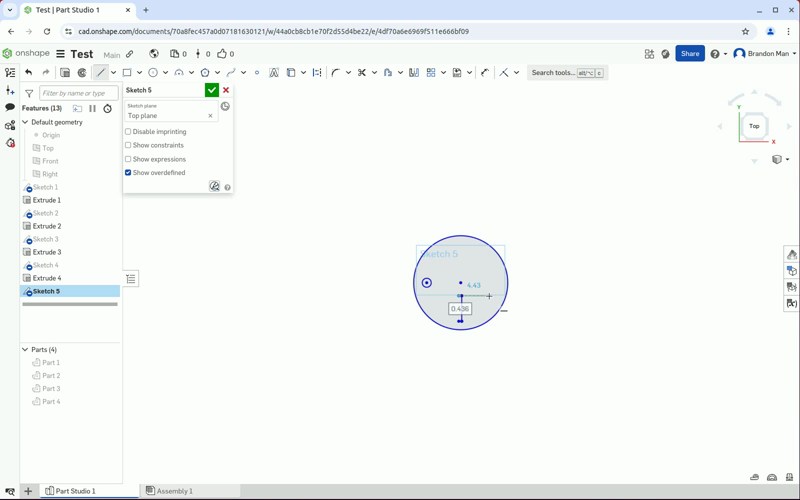
mouse_move(458, 321)
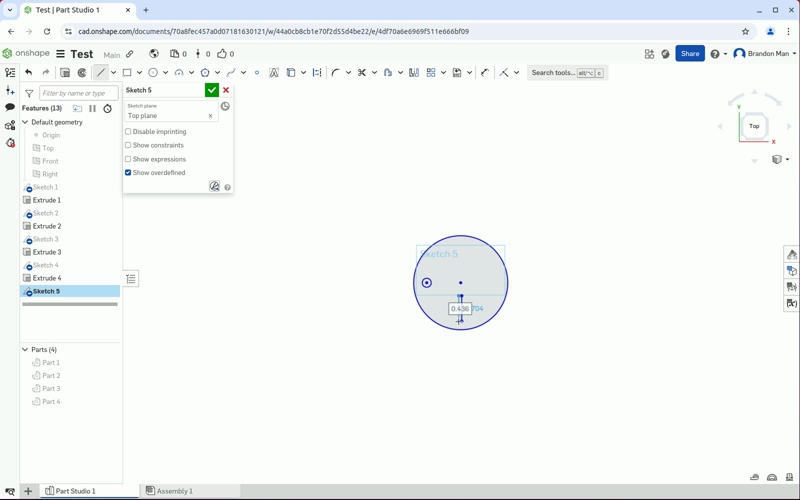
scroll(6)
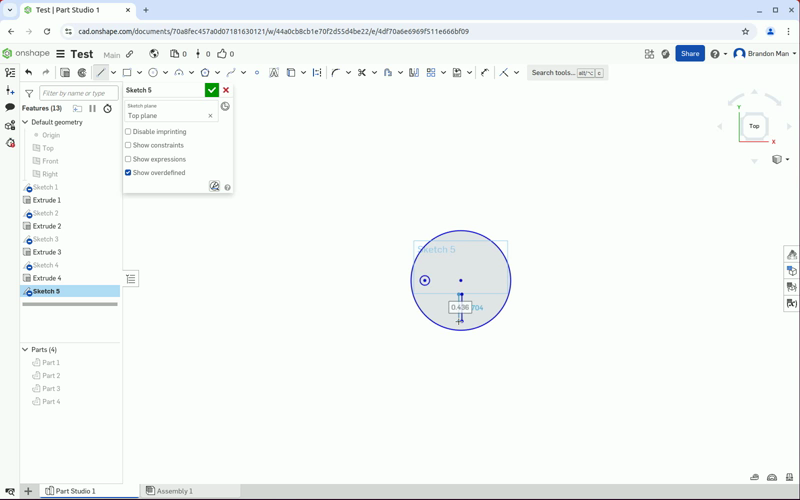
scroll(6)
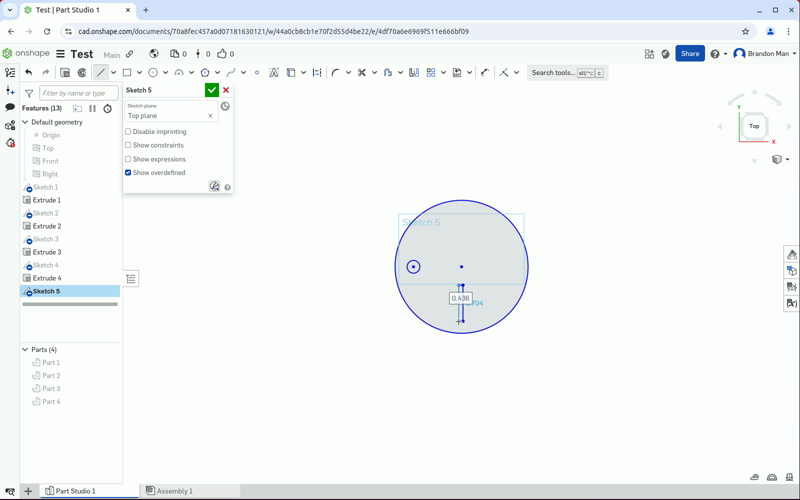
scroll(6)
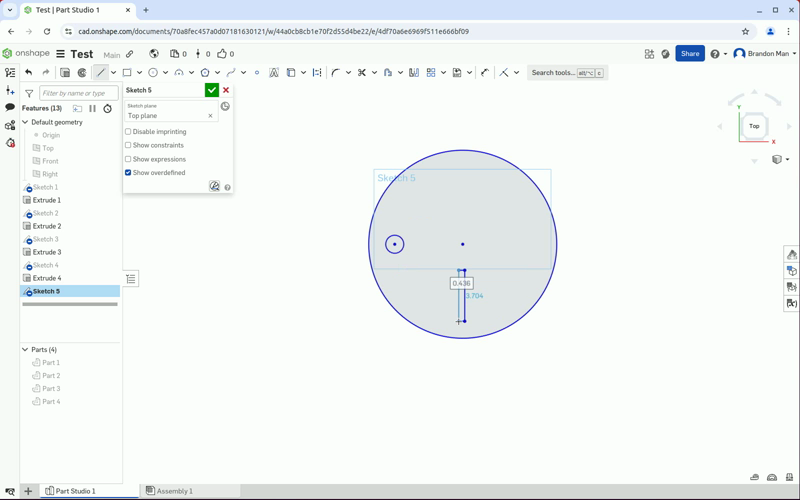
scroll(6)
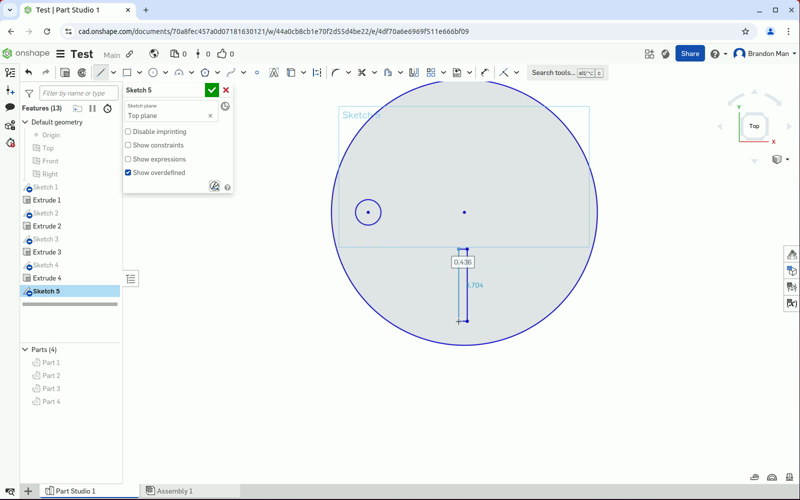
scroll(6)
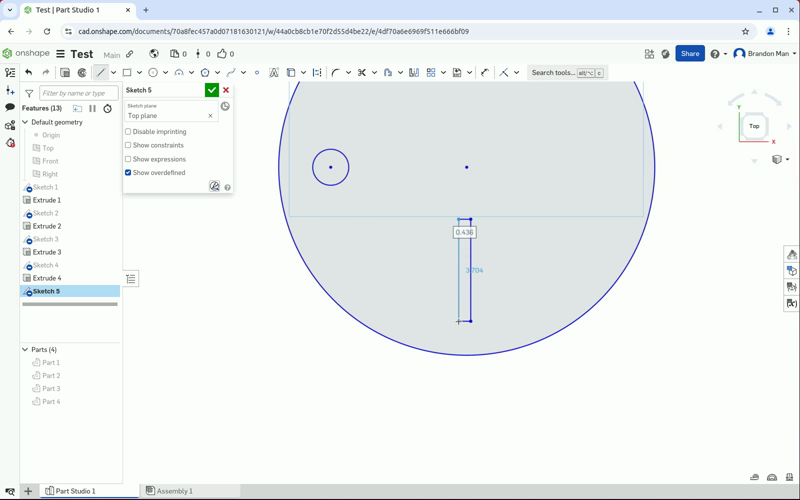
scroll(6)
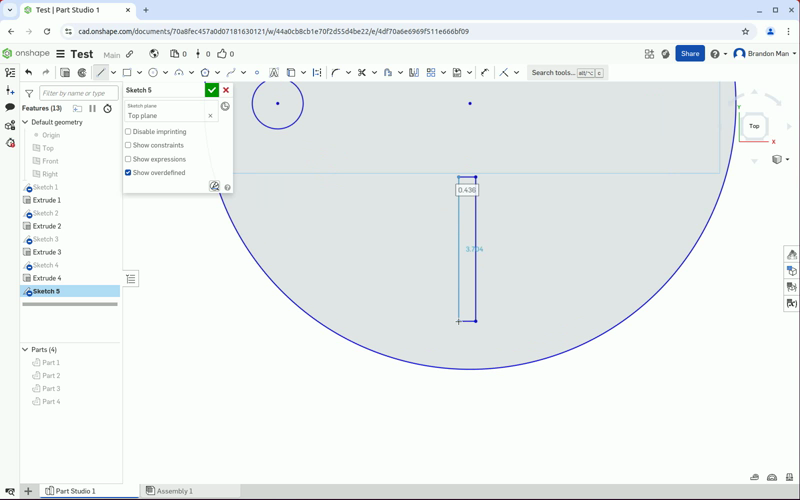
scroll(6)
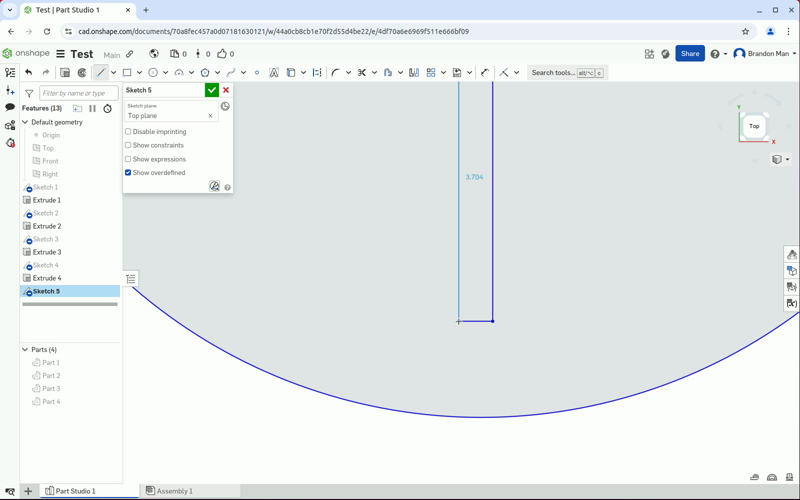
key_up(shift)
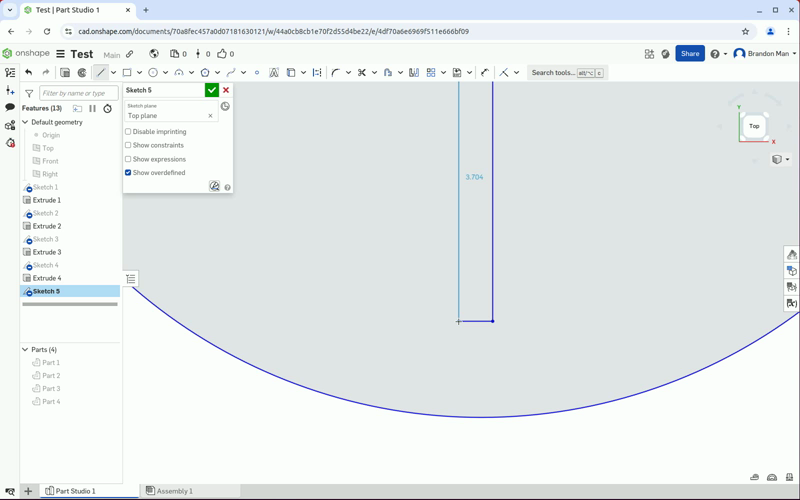
click(458, 321)
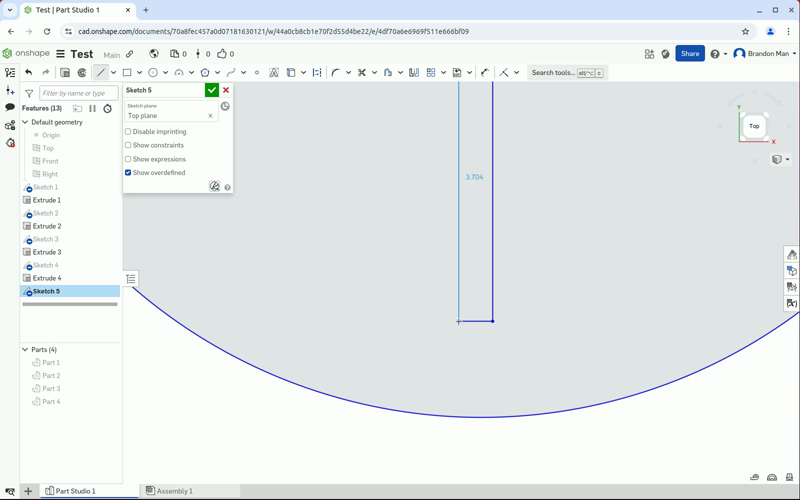
scroll(-6)
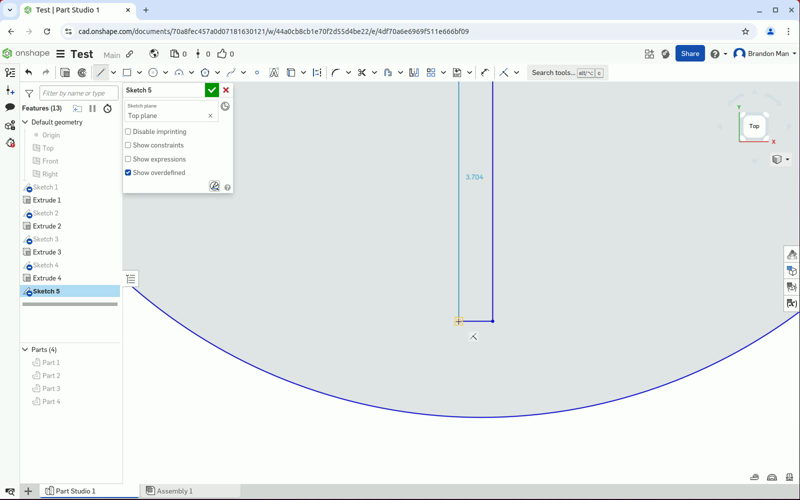
scroll(-6)
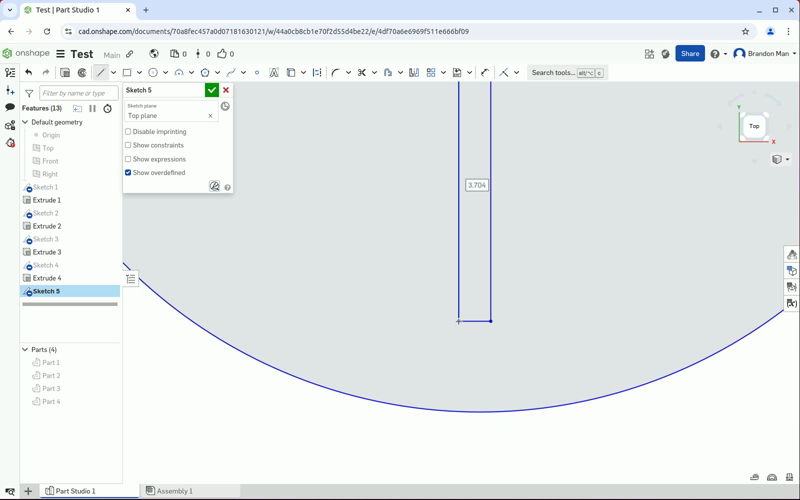
scroll(-6)
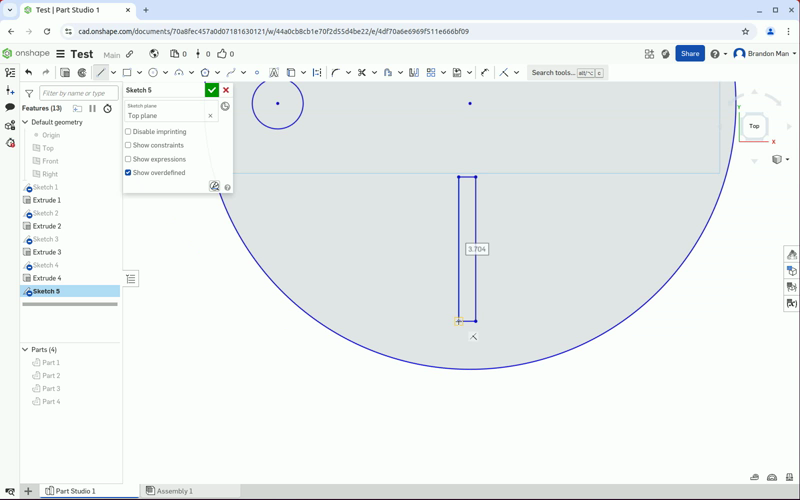
scroll(-6)
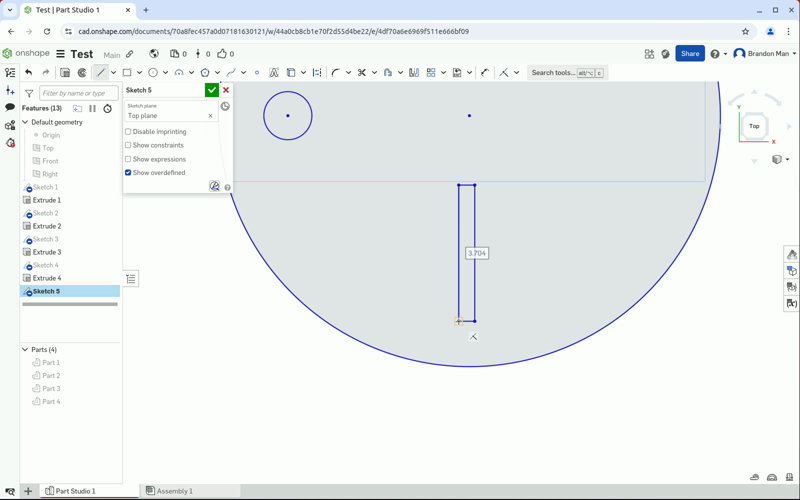
scroll(-6)
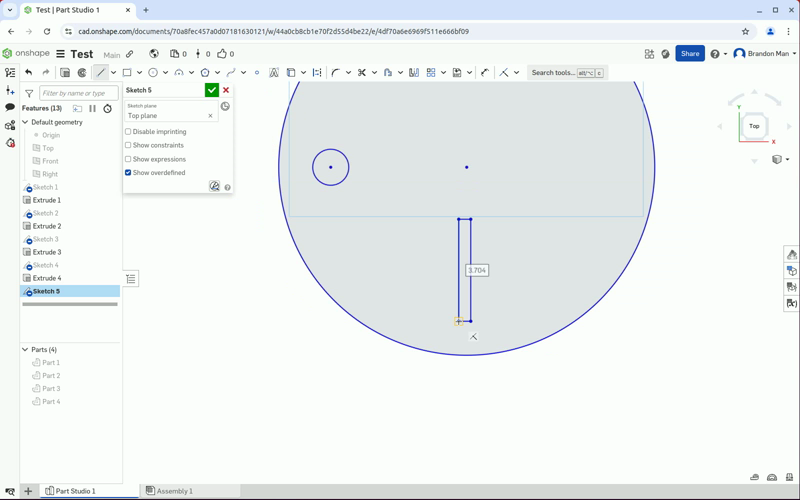
scroll(-6)
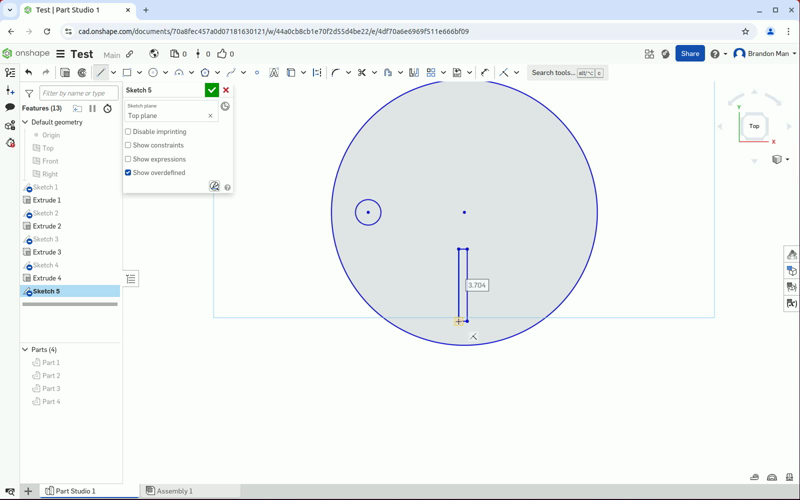
scroll(-6)
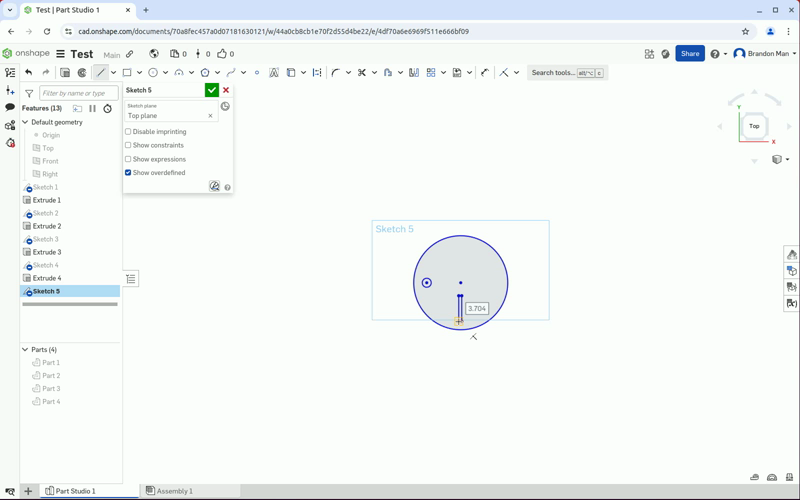
key(esc)
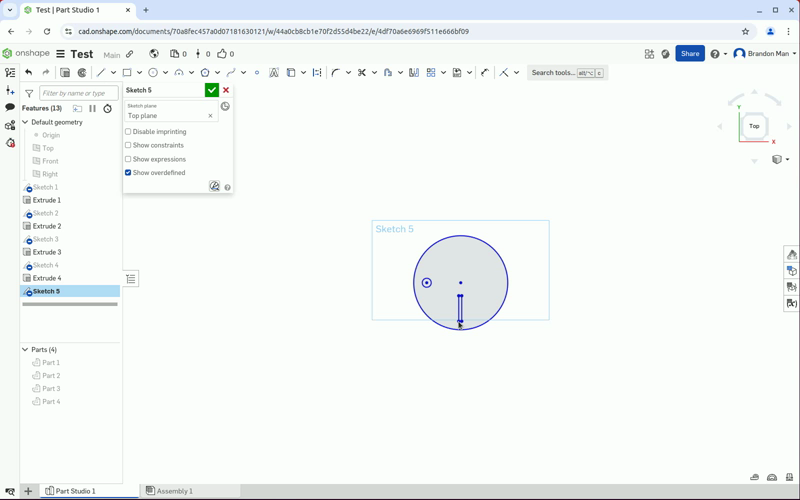
key(l)
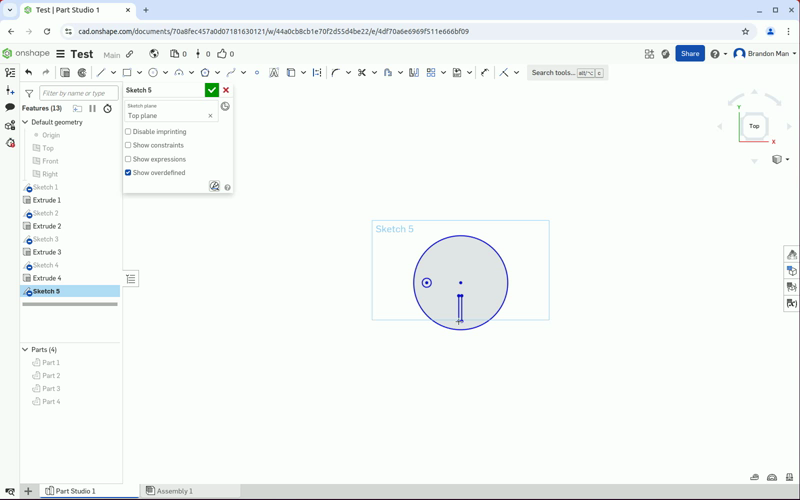
key_down(shift)
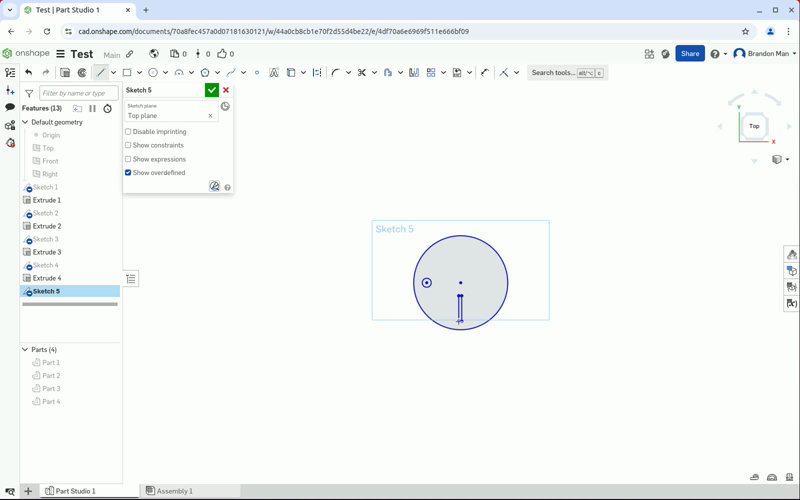
mouse_move(458, 270)
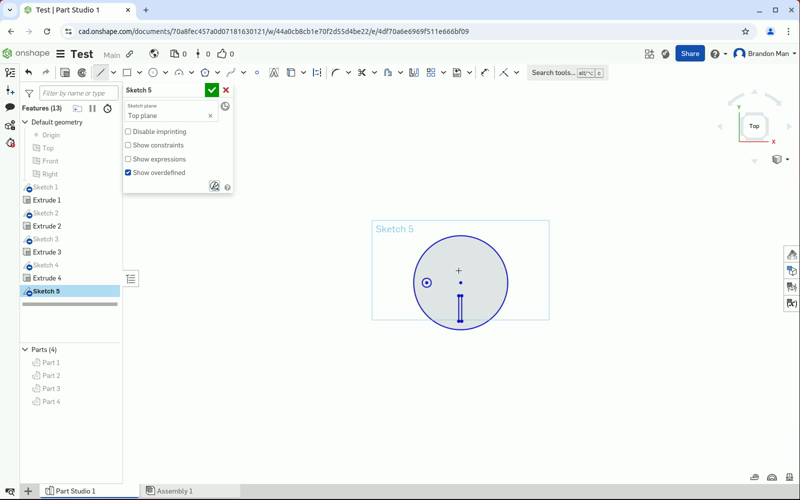
click(458, 270)
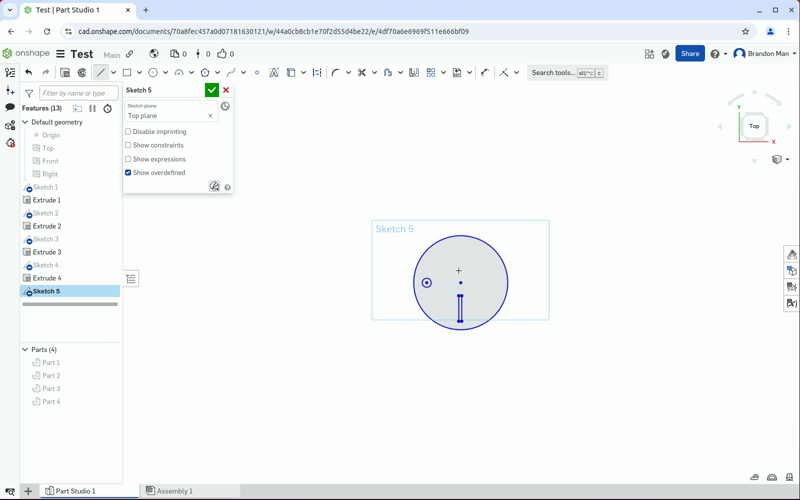
key_up(shift)
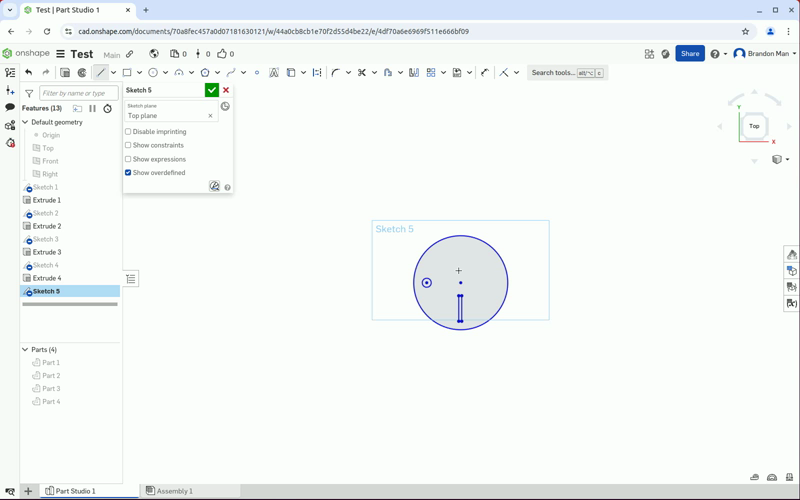
key_down(shift)
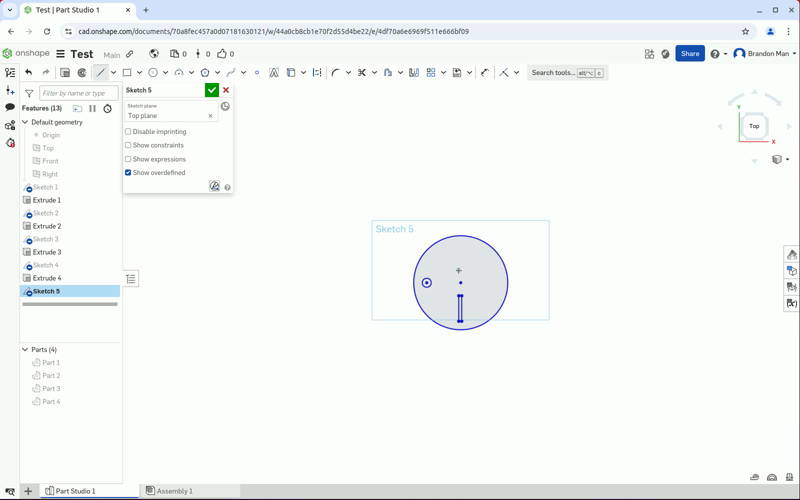
mouse_move(489, 270)
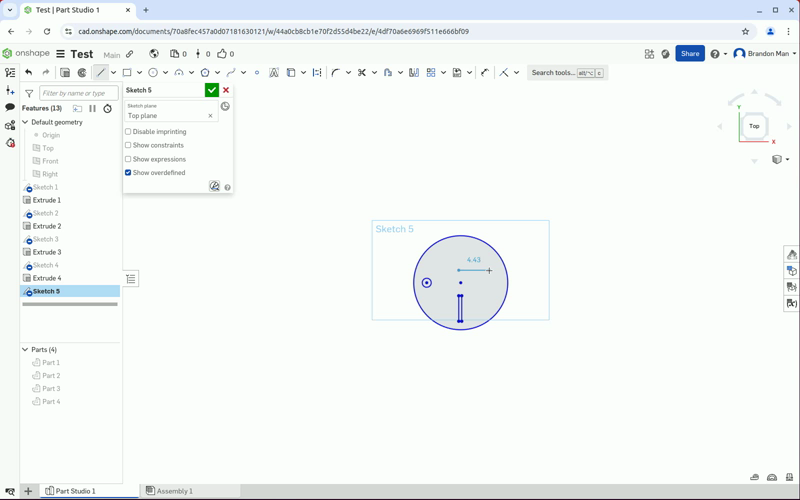
mouse_move(461, 270)
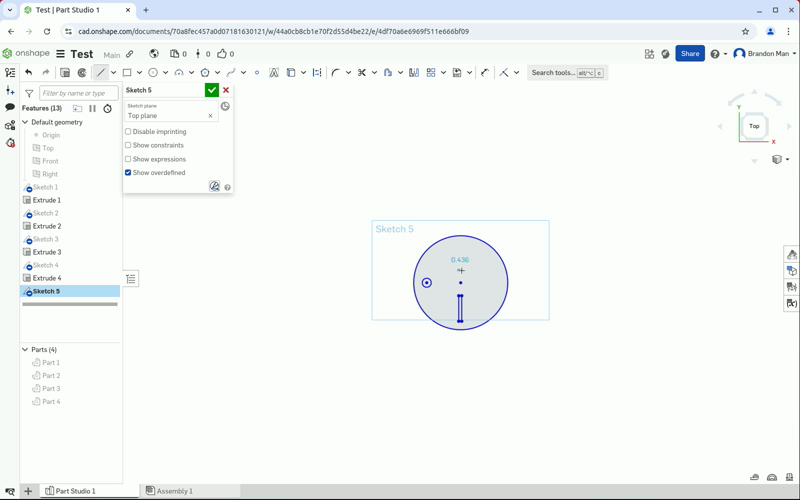
scroll(6)
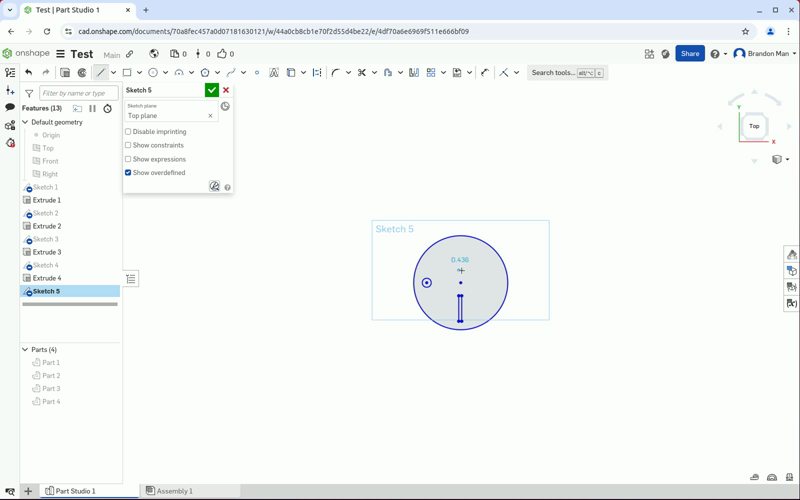
scroll(6)
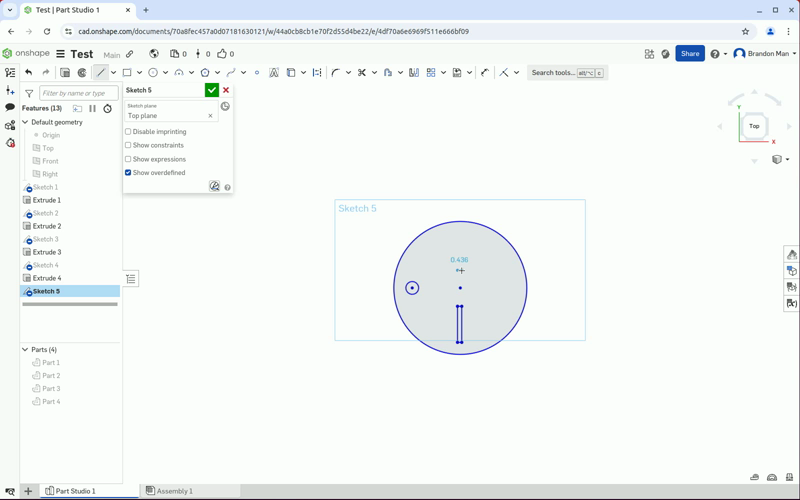
scroll(6)
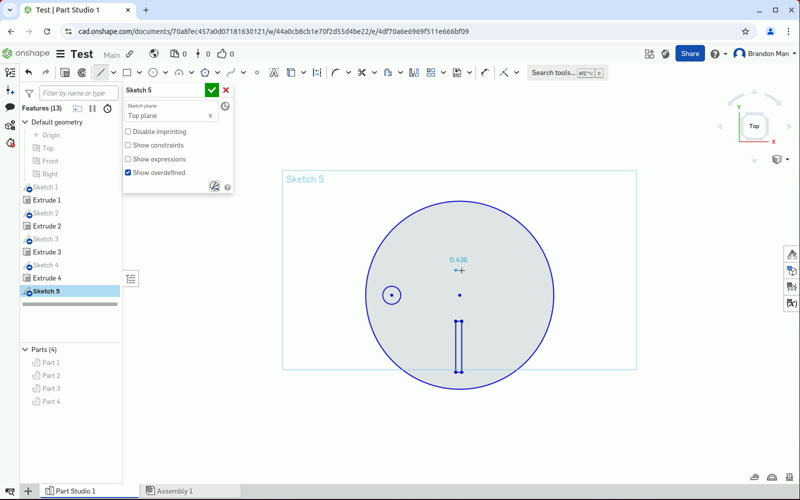
scroll(6)
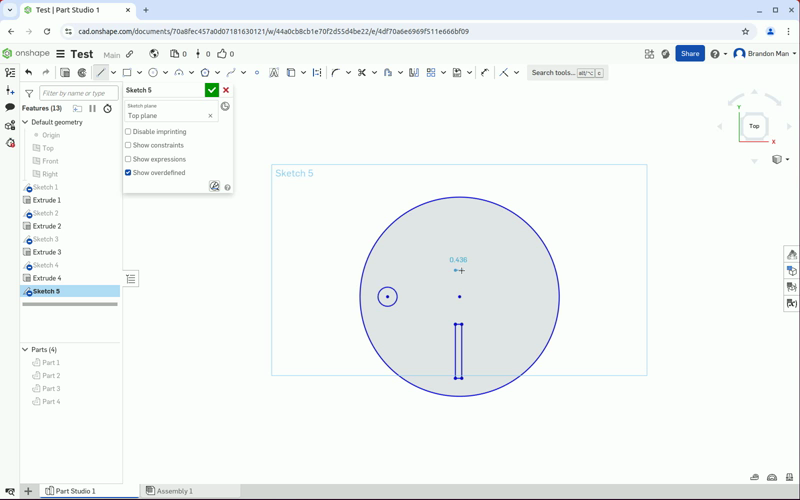
scroll(6)
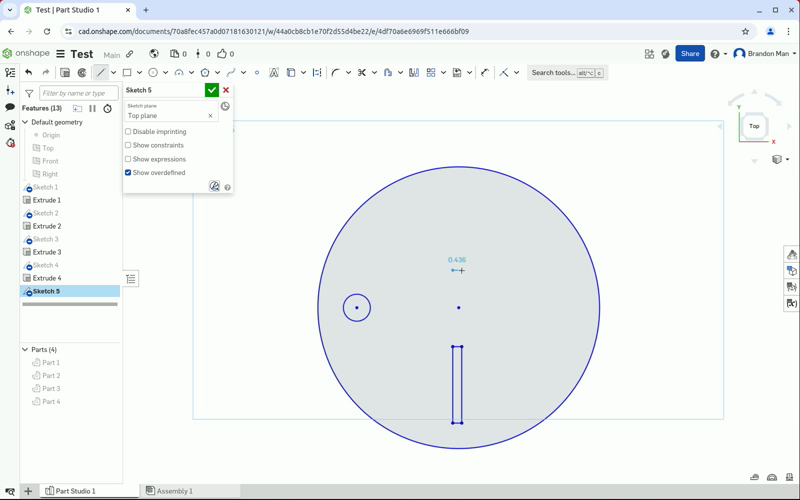
scroll(6)
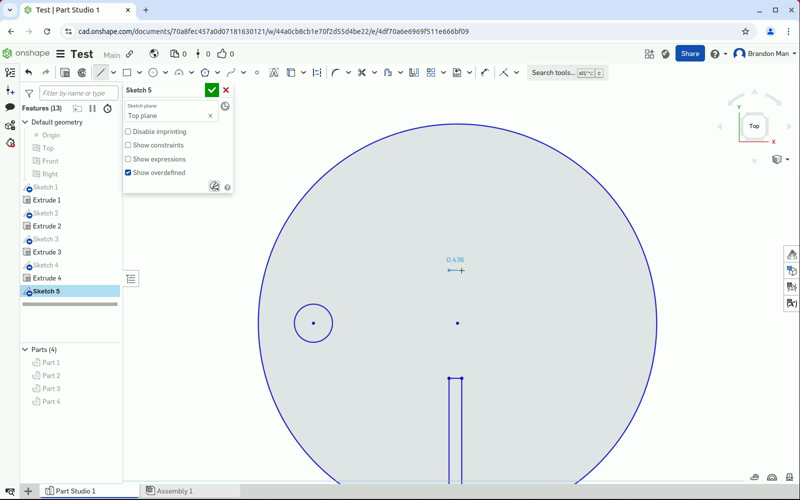
scroll(6)
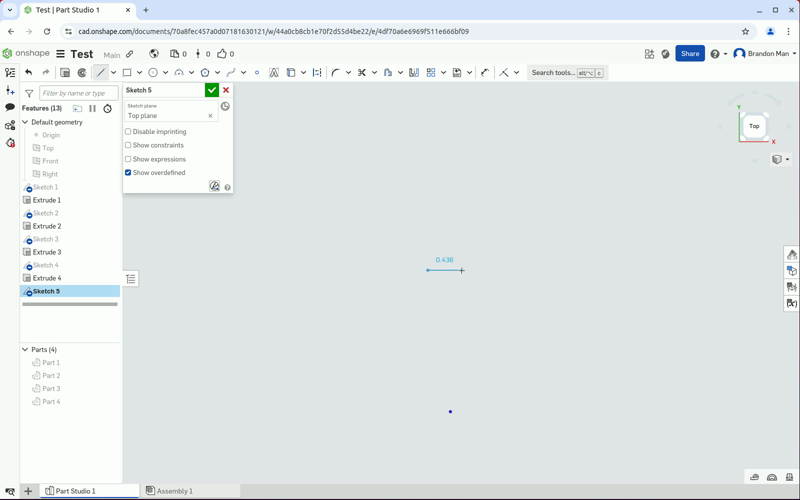
click(461, 270)
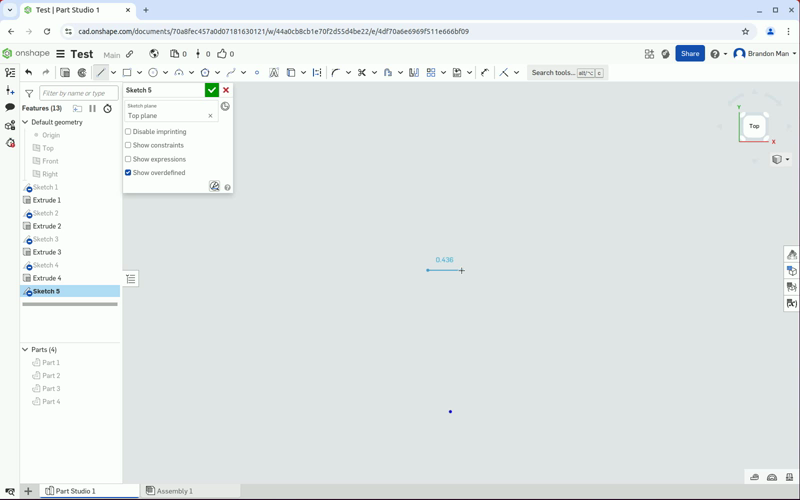
scroll(-6)
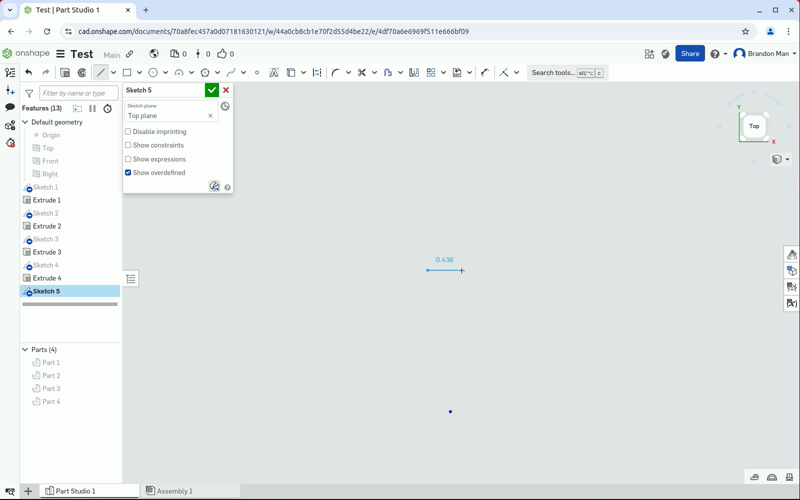
scroll(-6)
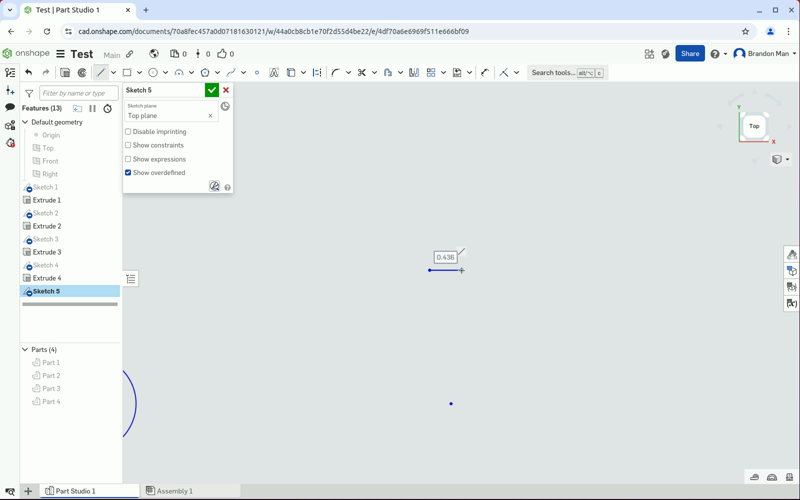
scroll(-6)
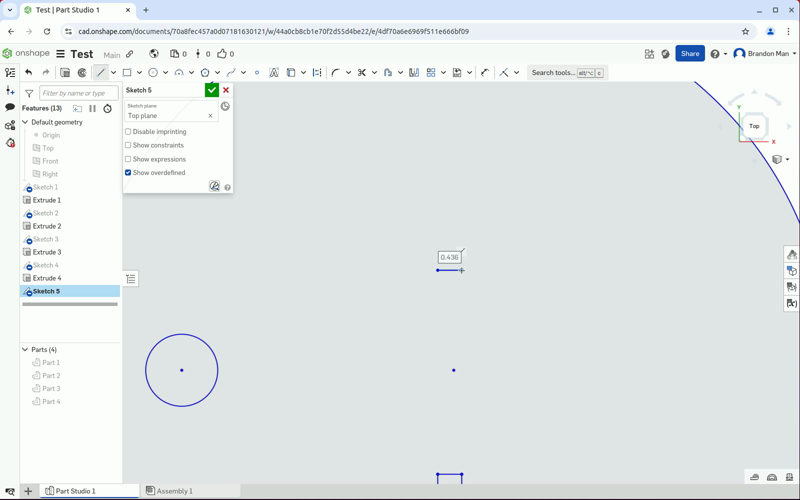
scroll(-6)
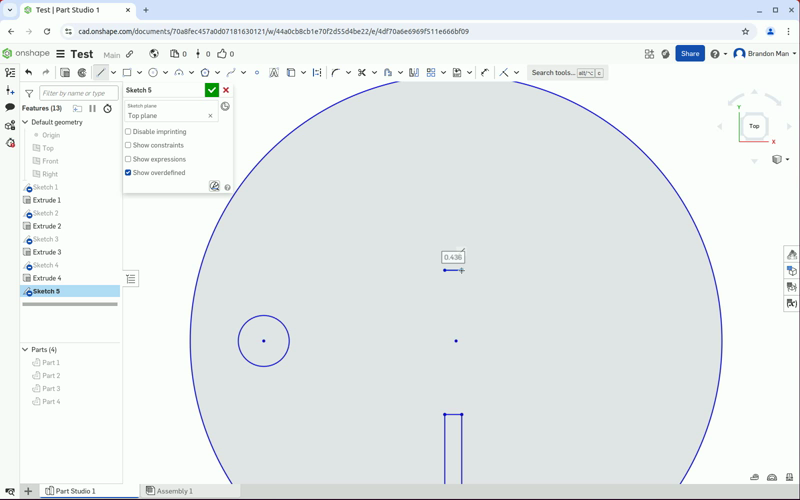
scroll(-6)
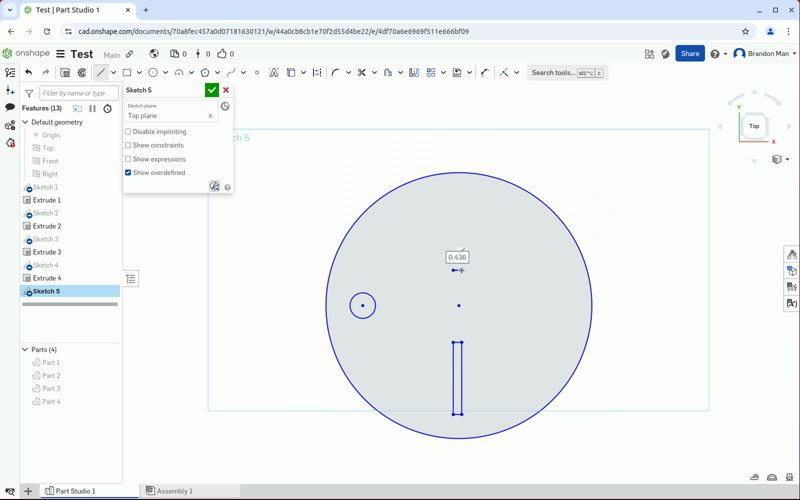
scroll(-6)
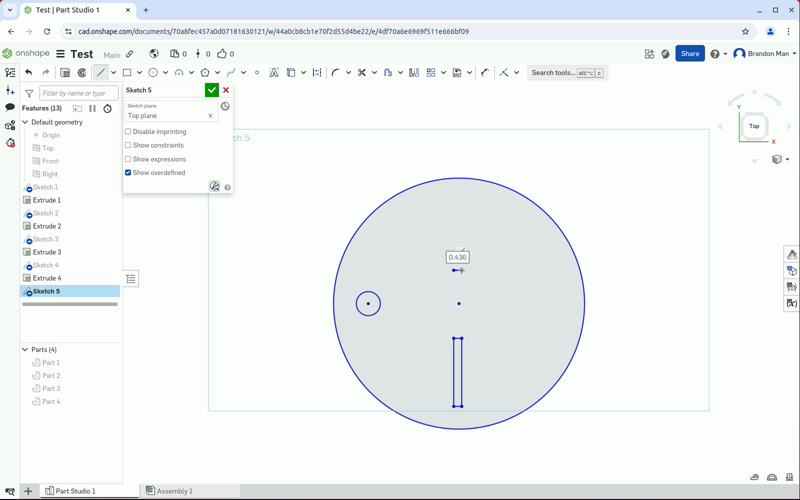
scroll(-6)
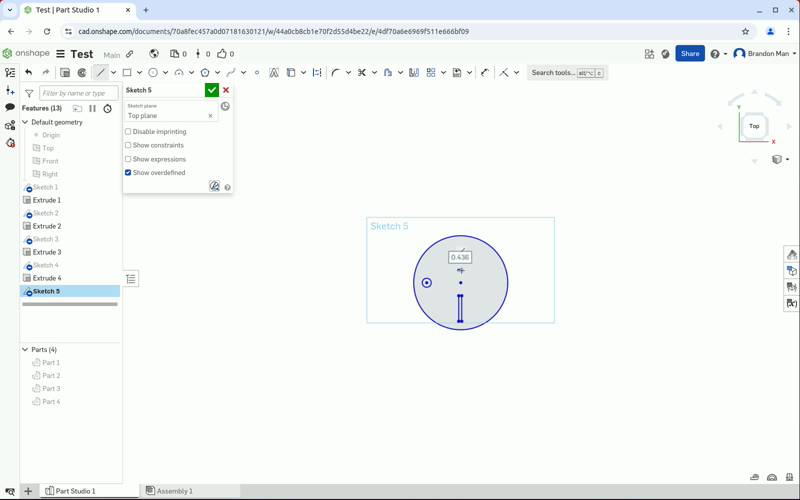
key_up(shift)
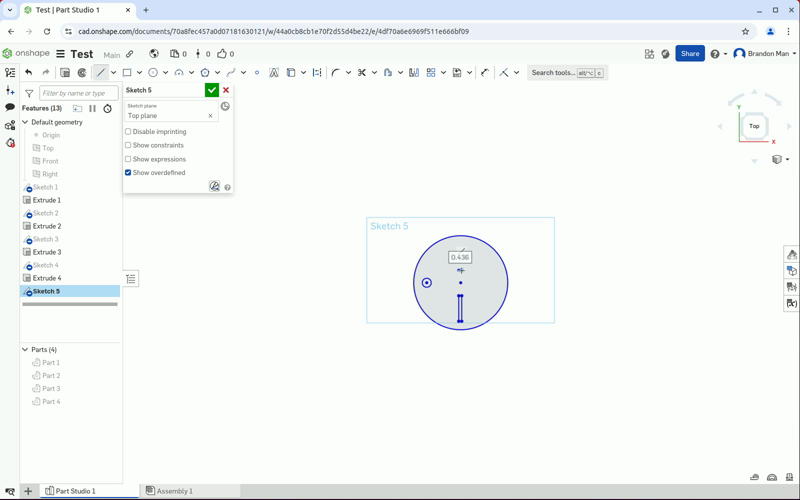
key_down(shift)
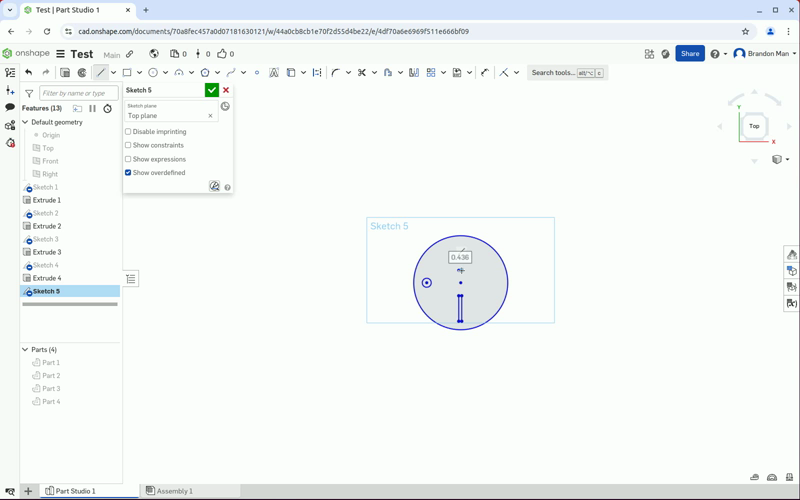
mouse_move(492, 270)
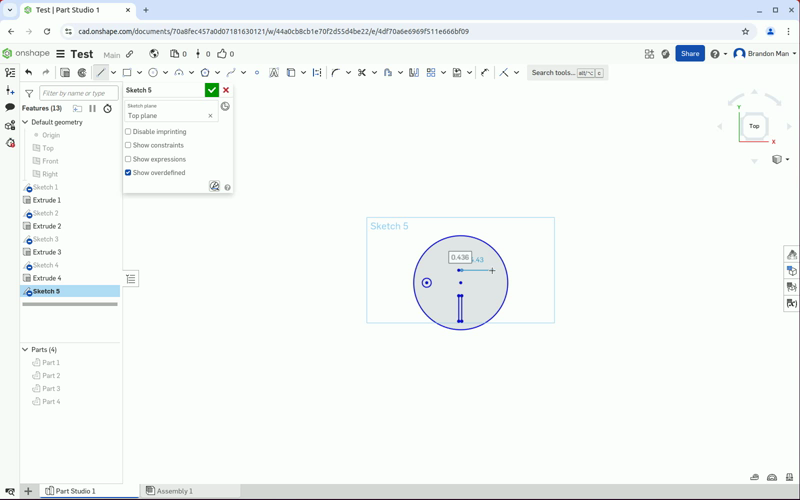
mouse_move(461, 244)
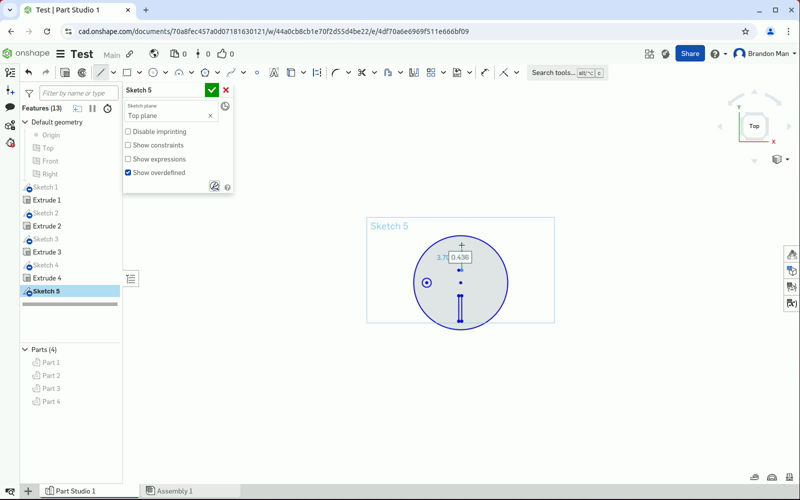
click(461, 244)
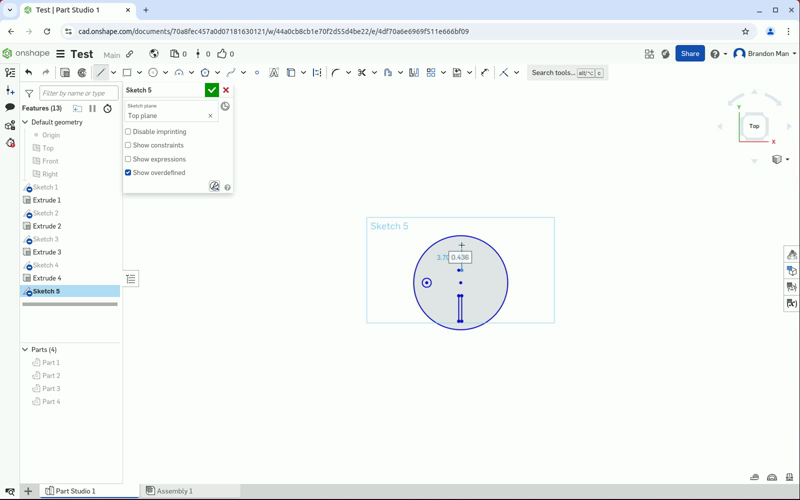
key_up(shift)
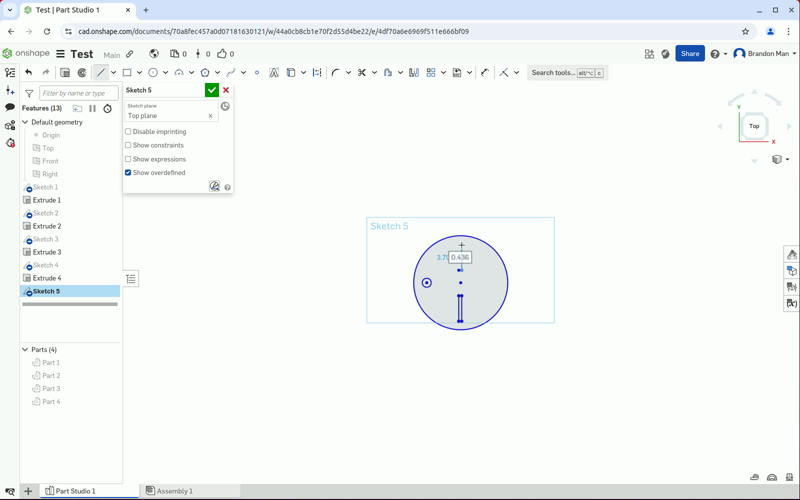
key_down(shift)
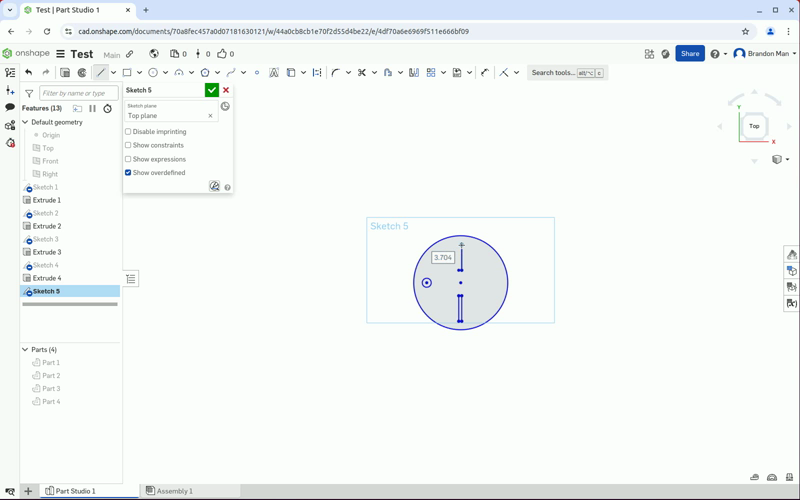
mouse_move(492, 244)
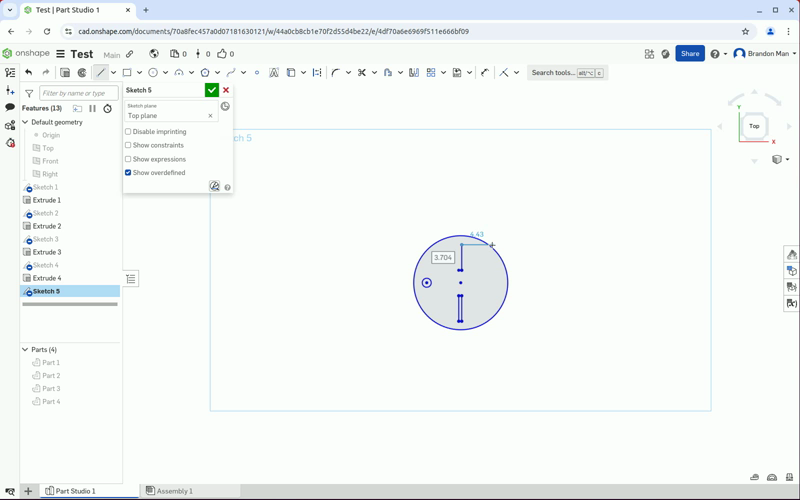
mouse_move(458, 244)
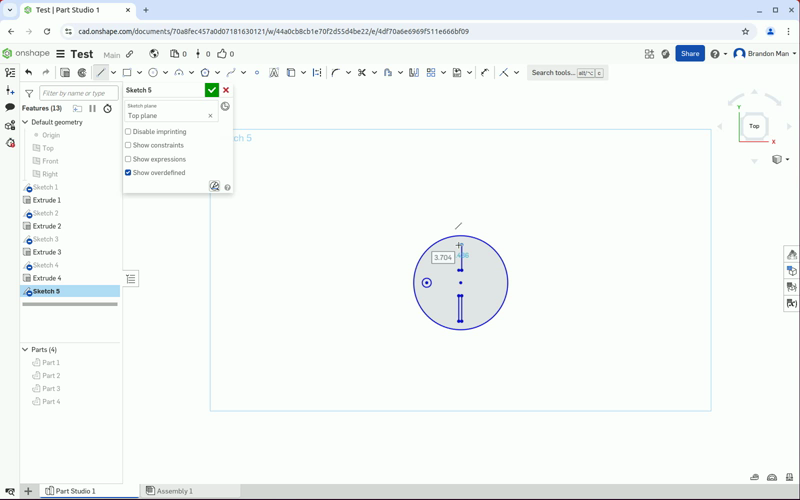
scroll(6)
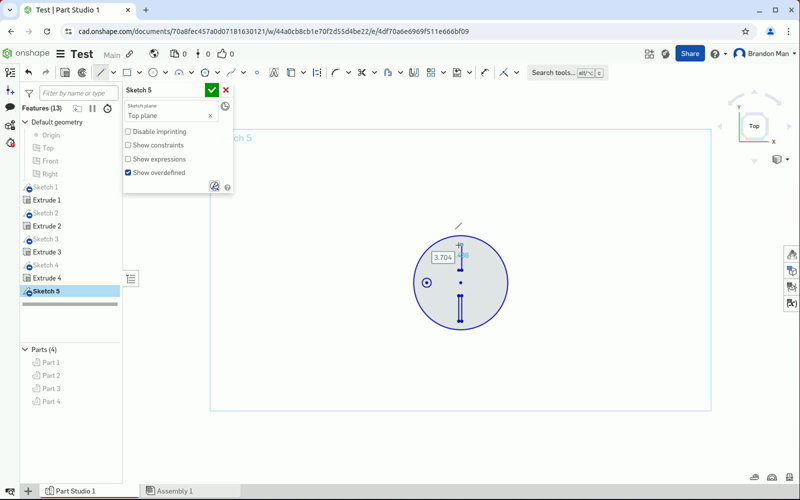
scroll(6)
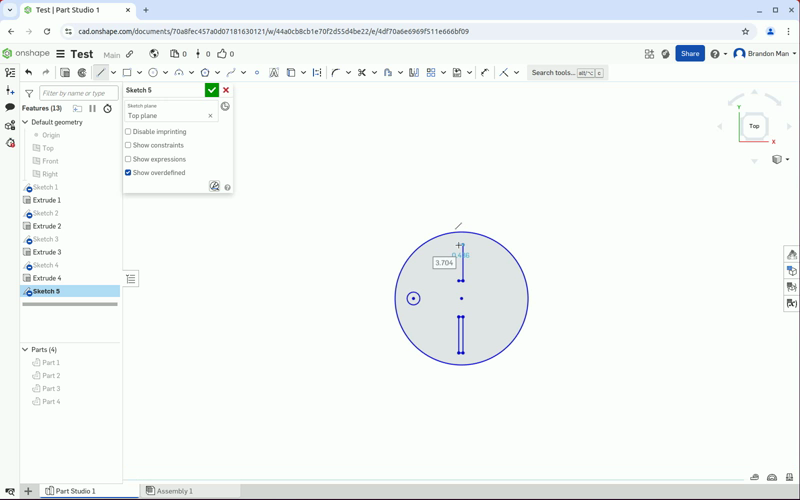
scroll(6)
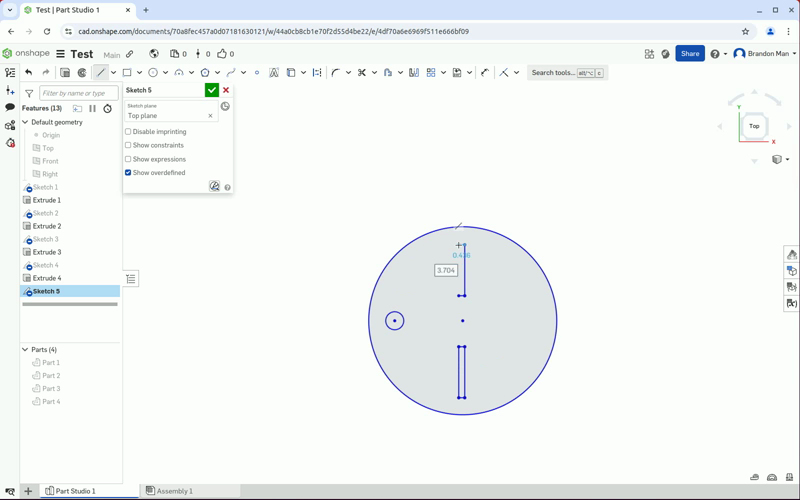
scroll(6)
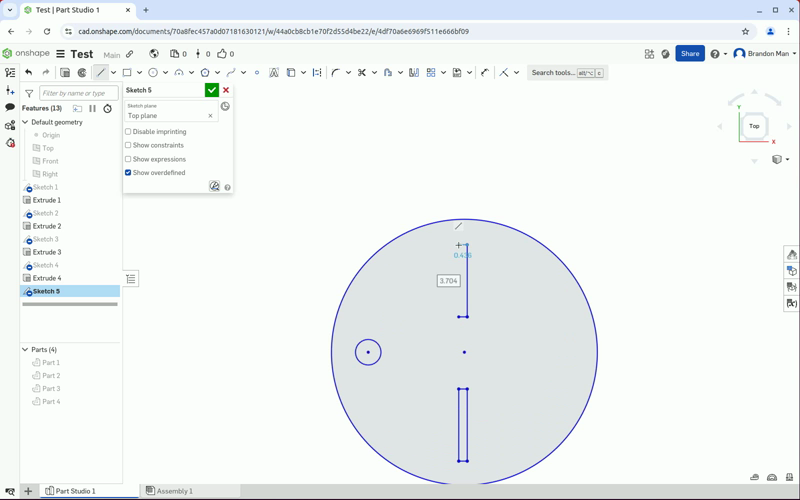
scroll(6)
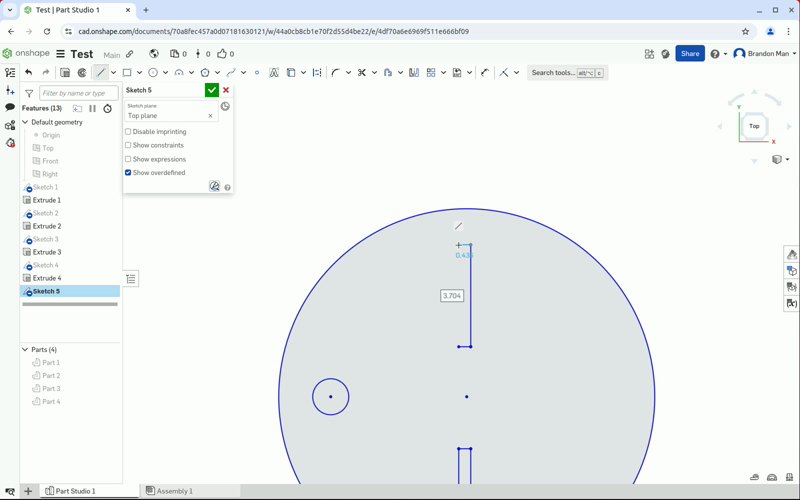
scroll(6)
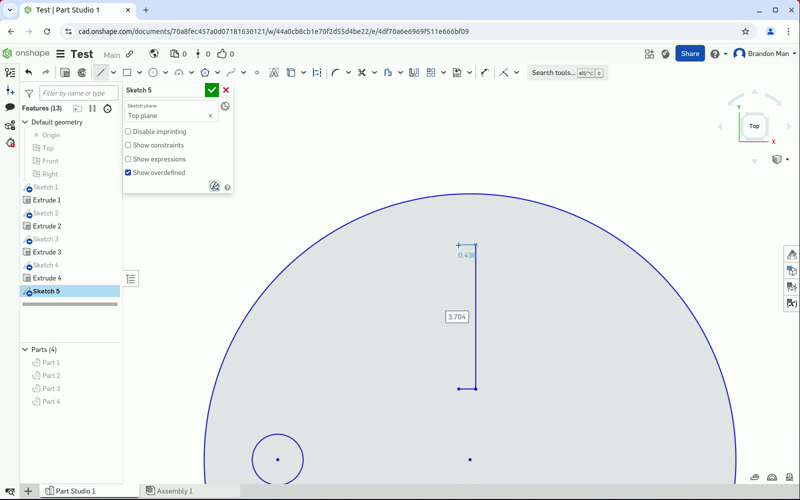
scroll(6)
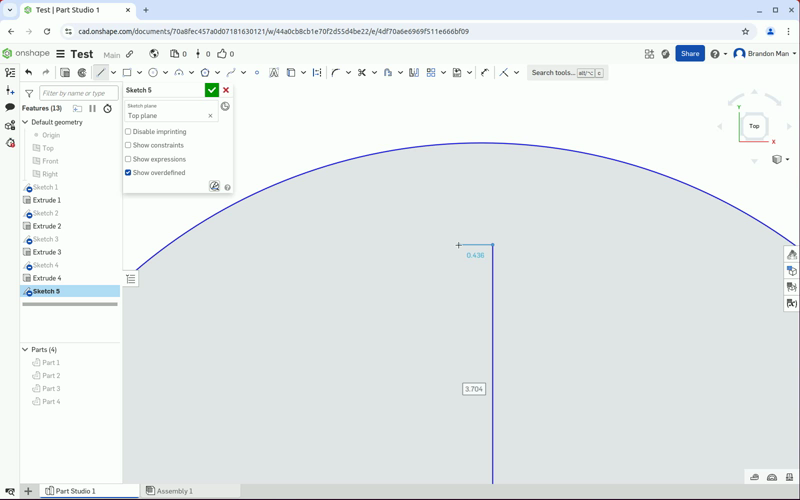
click(458, 244)
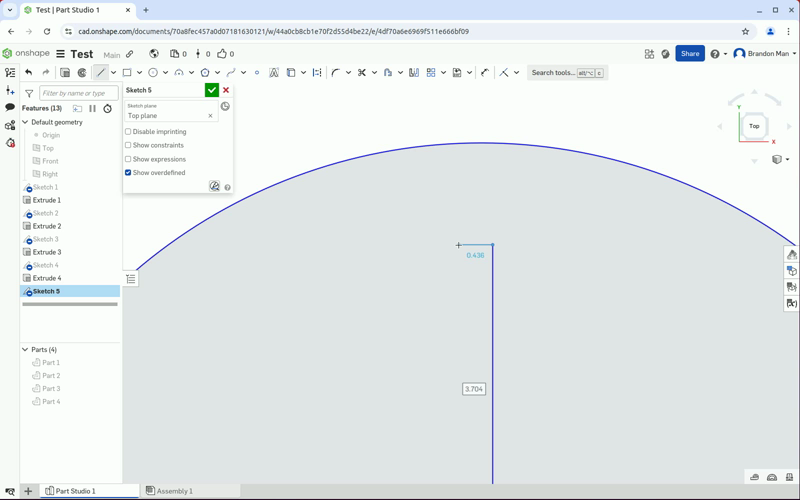
scroll(-6)
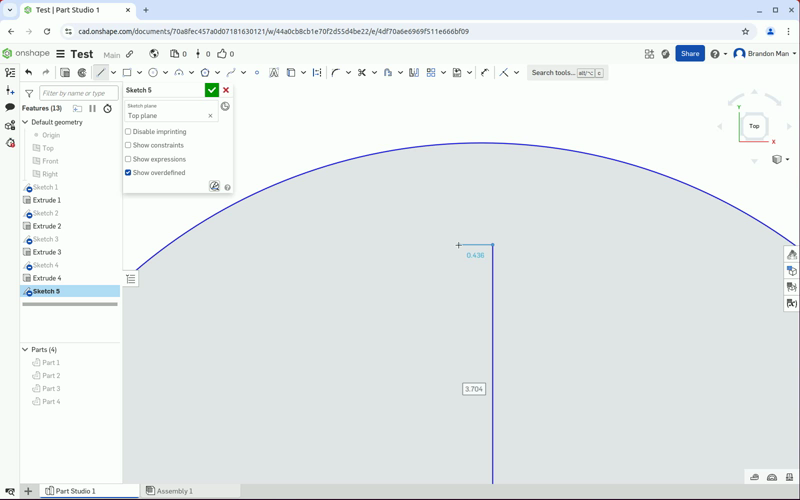
scroll(-6)
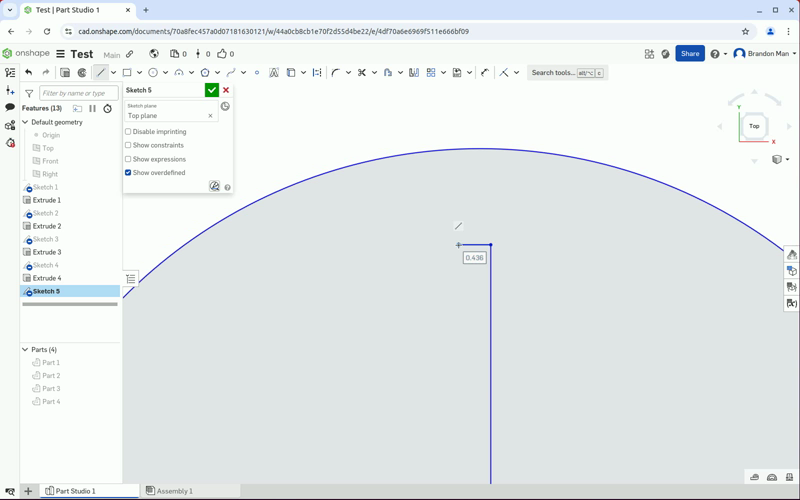
scroll(-6)
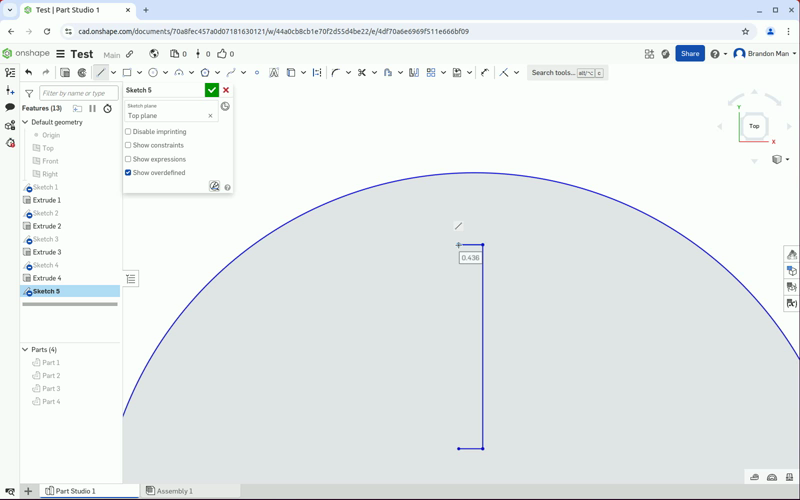
scroll(-6)
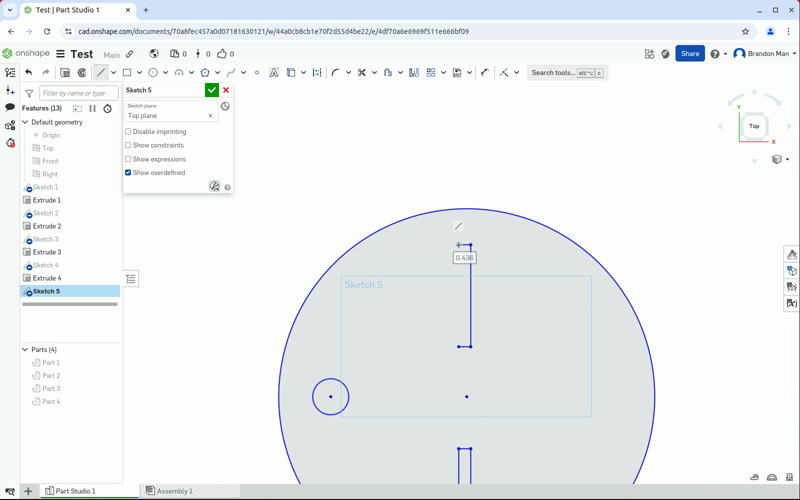
scroll(-6)
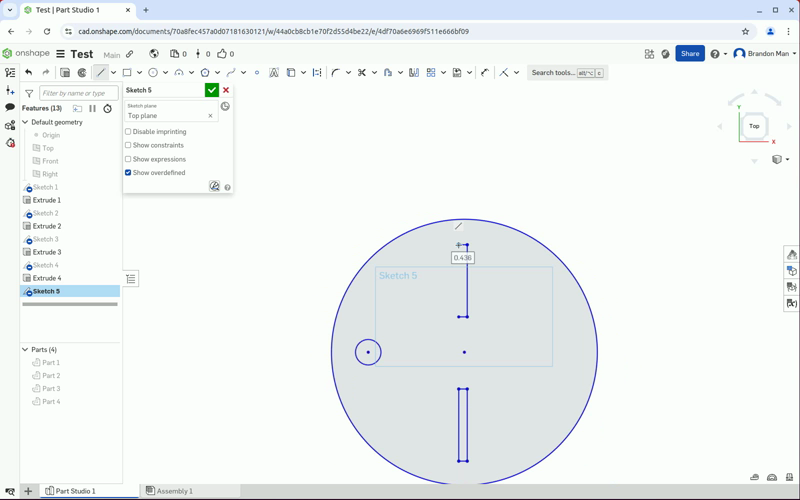
scroll(-6)
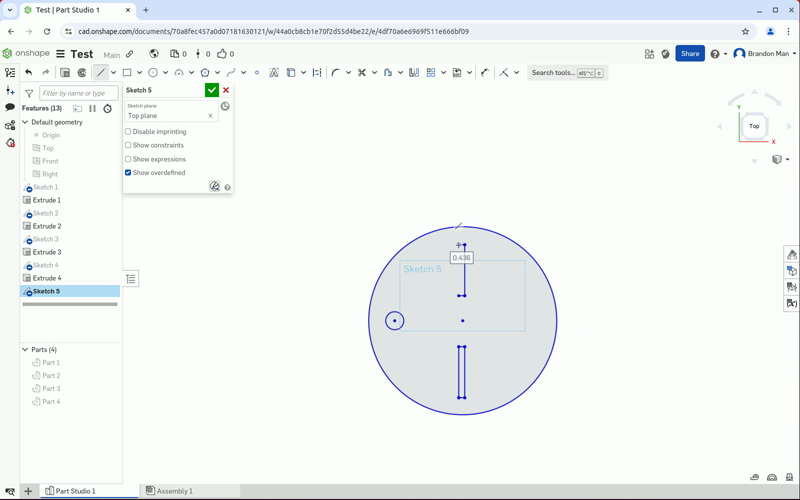
scroll(-6)
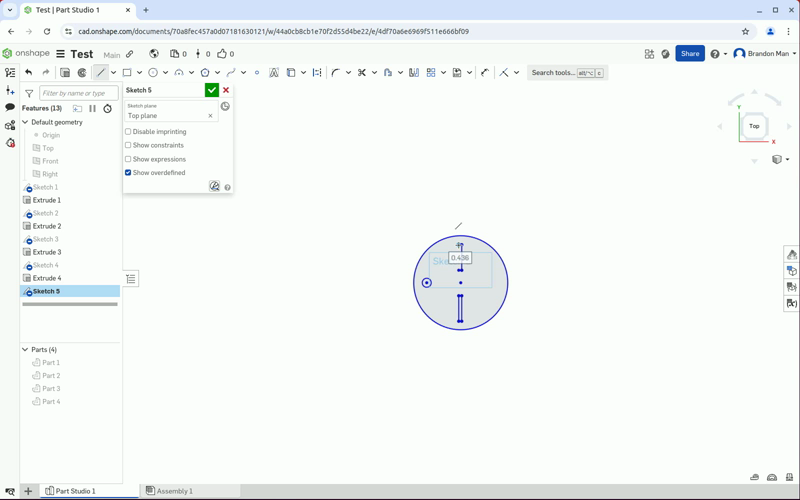
key_up(shift)
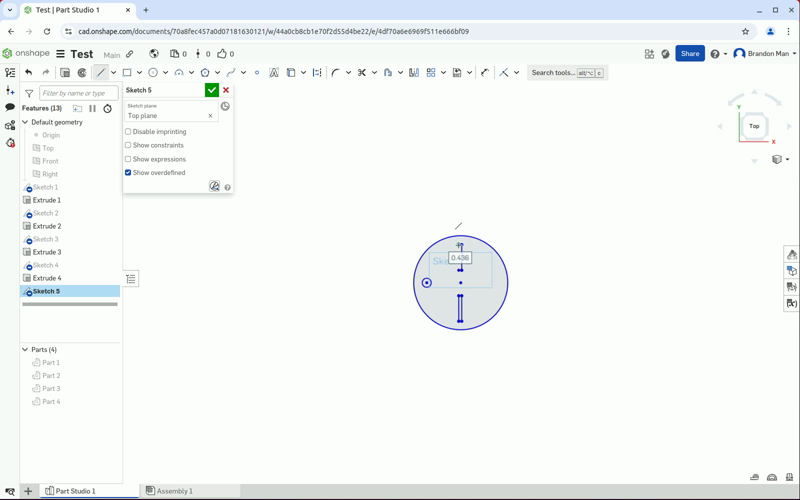
mouse_move(489, 244)
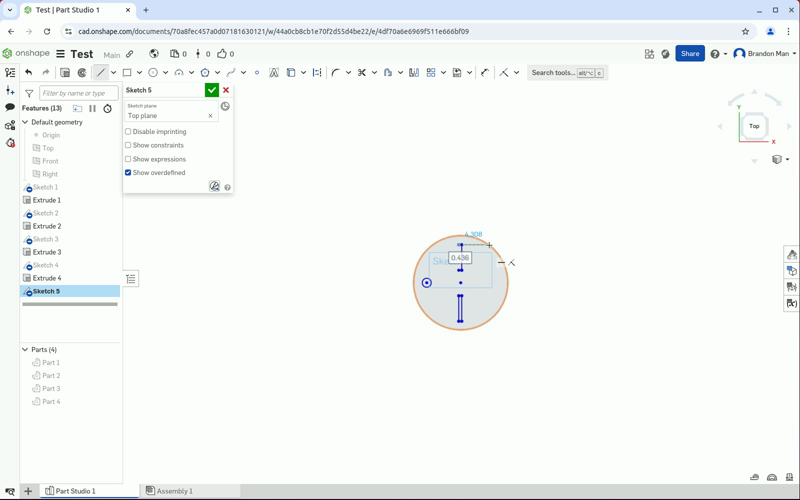
key_down(shift)
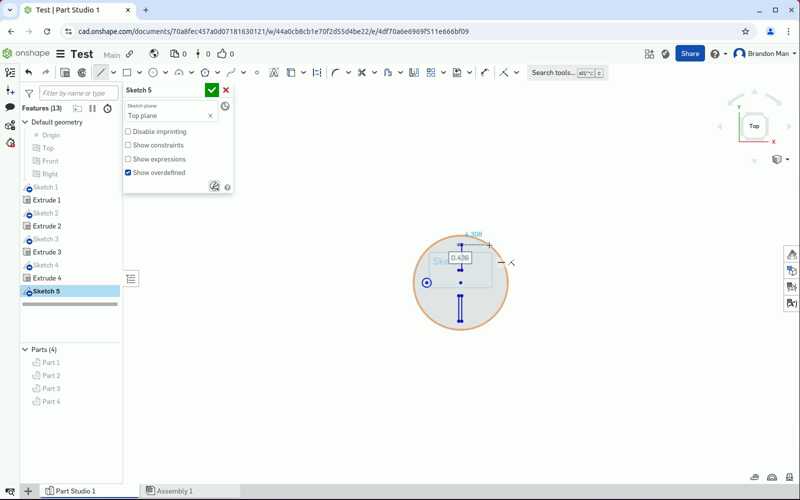
mouse_move(458, 270)
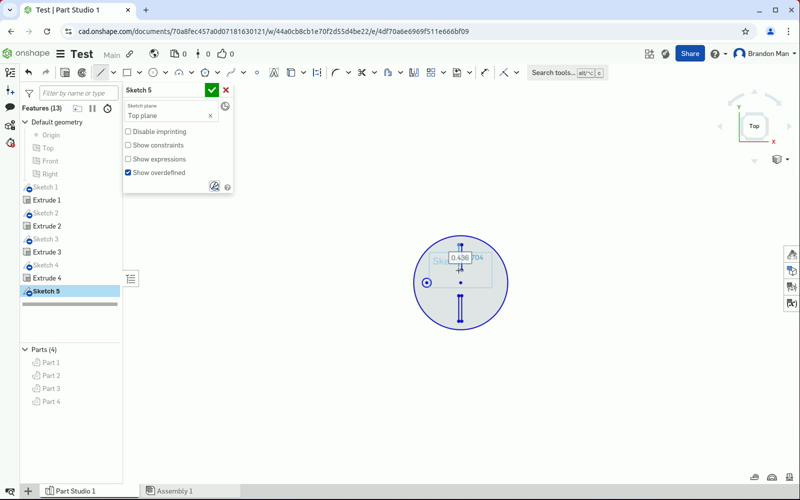
scroll(6)
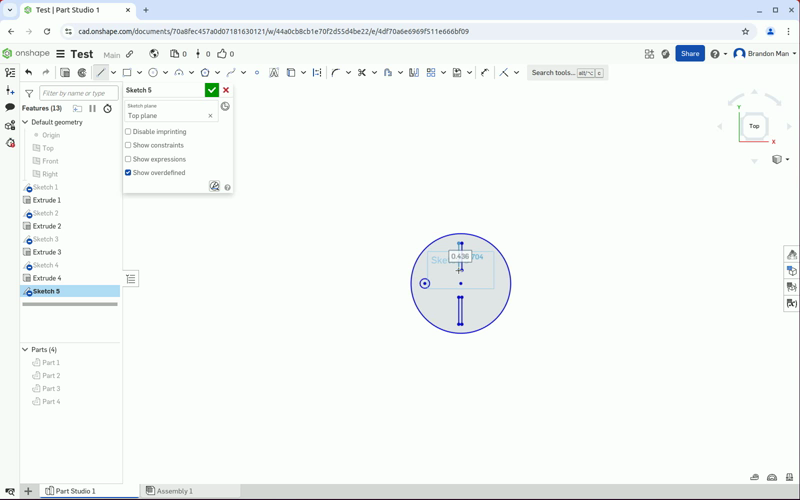
scroll(6)
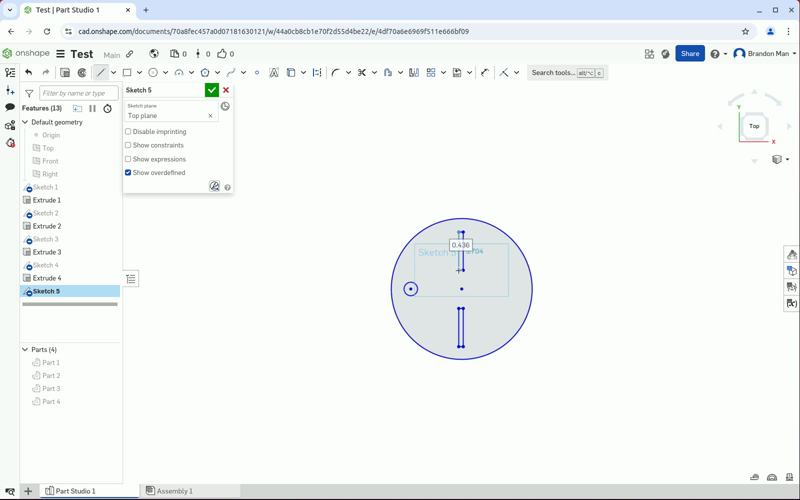
scroll(6)
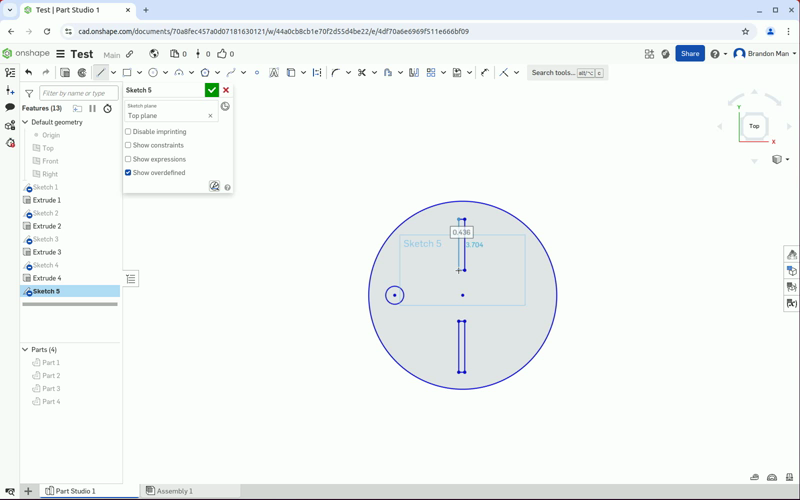
scroll(6)
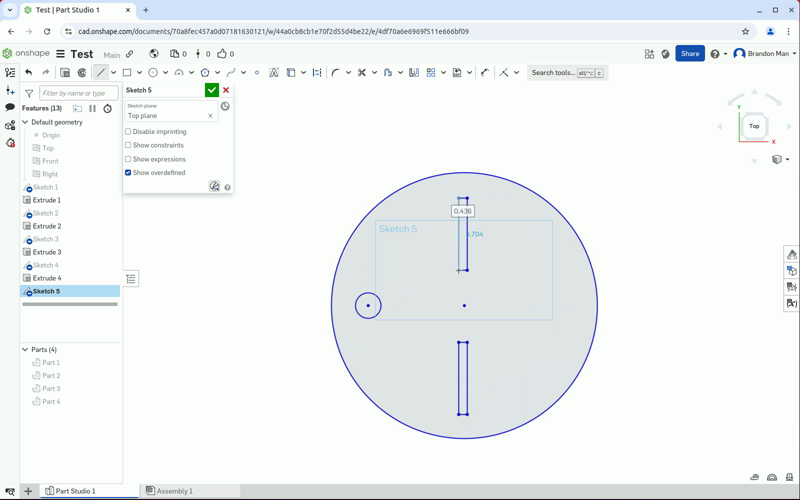
scroll(6)
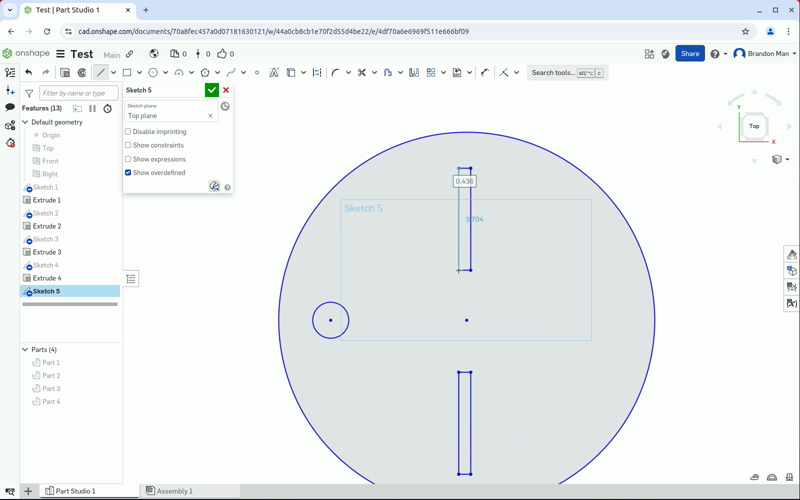
scroll(6)
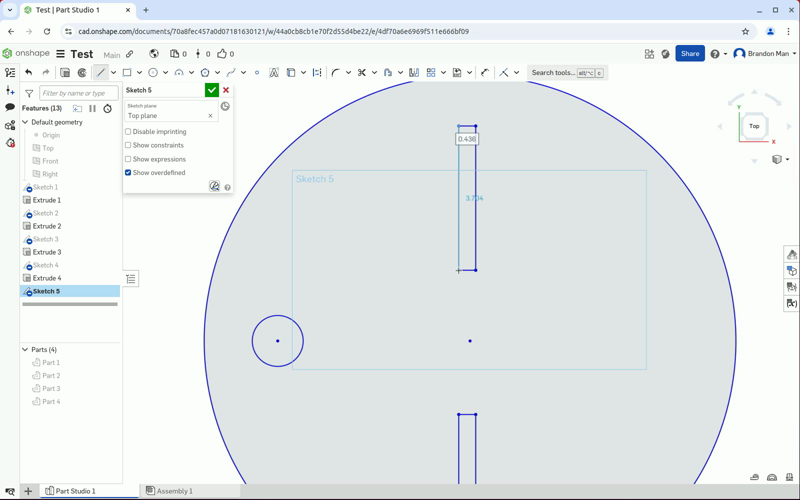
scroll(6)
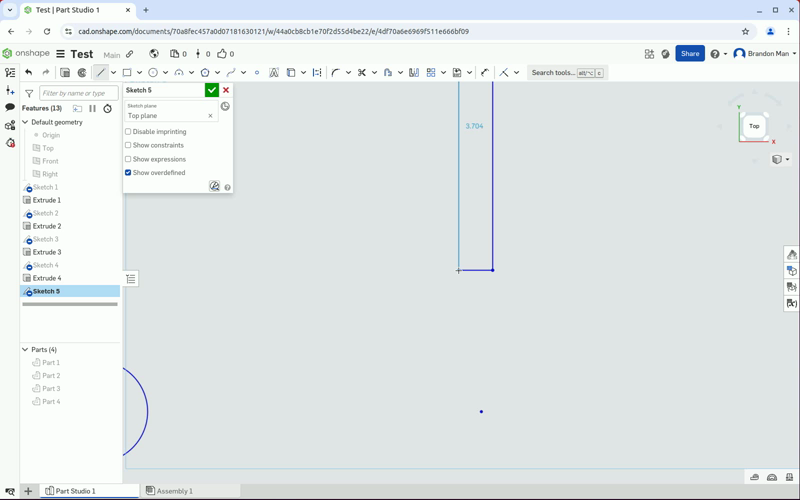
key_up(shift)
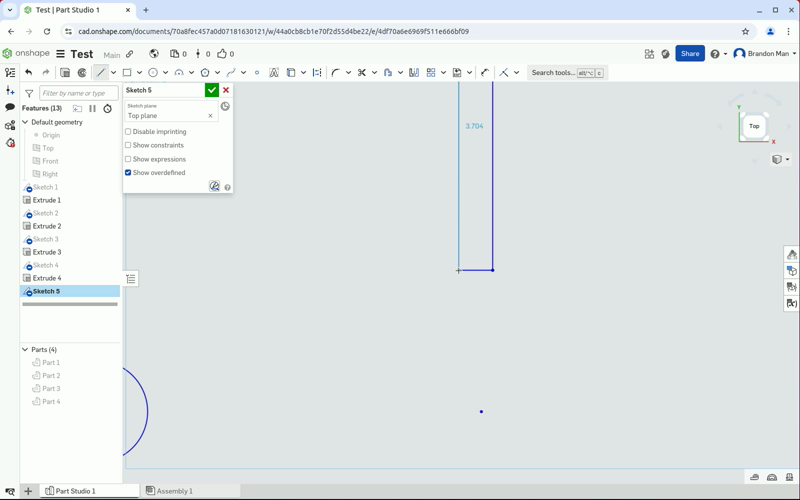
click(458, 270)
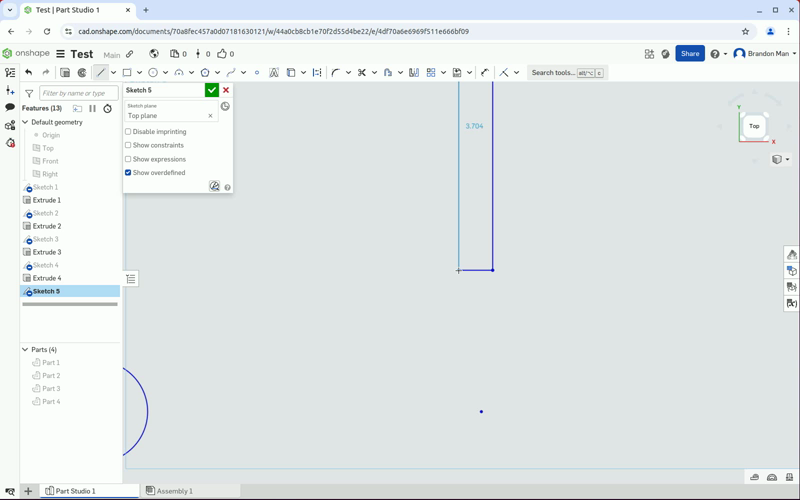
scroll(-6)
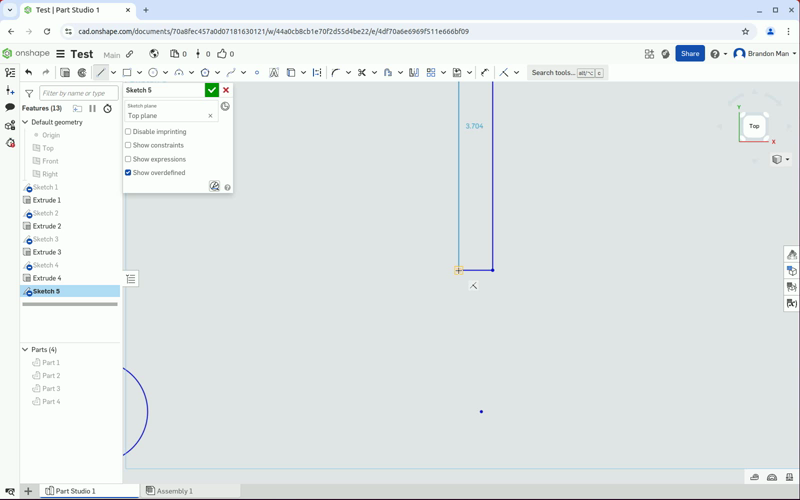
scroll(-6)
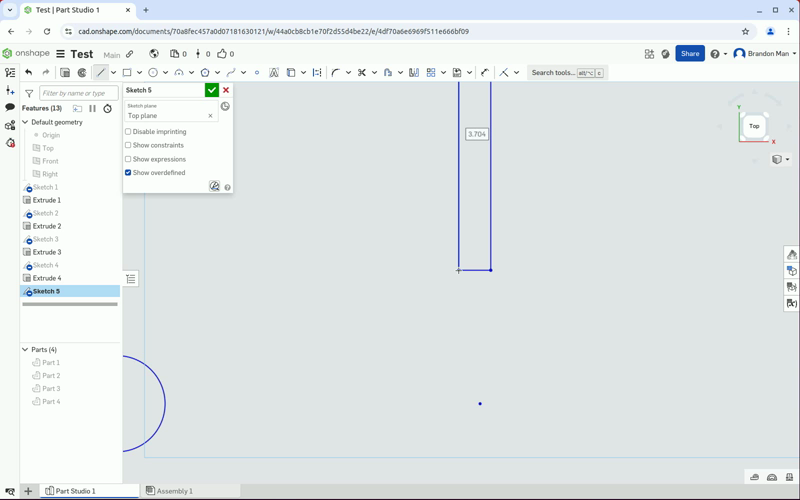
scroll(-6)
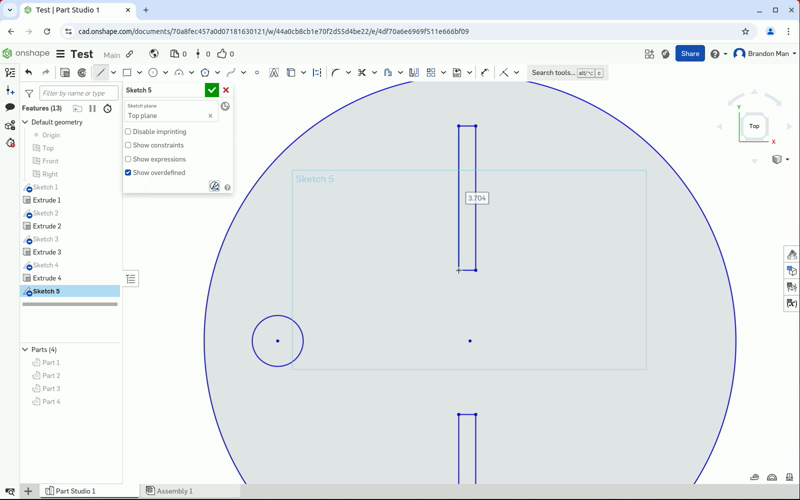
scroll(-6)
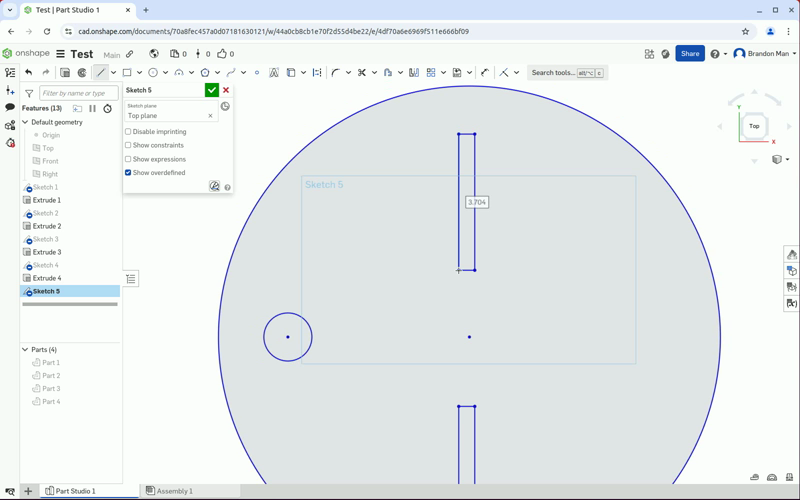
scroll(-6)
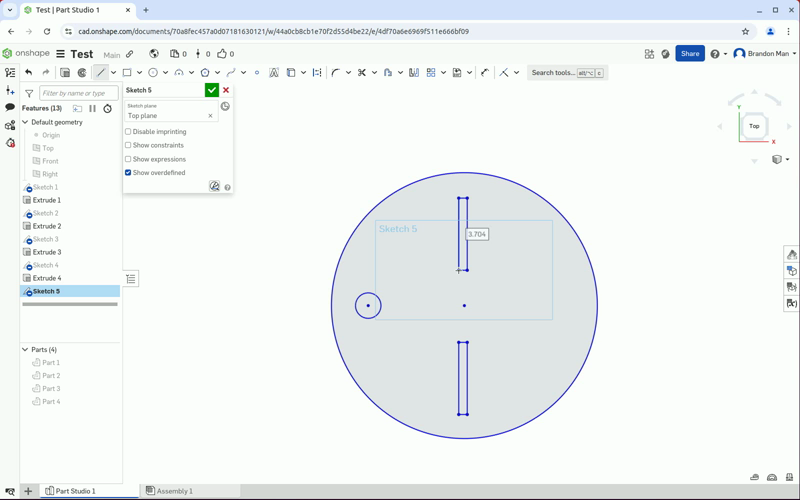
scroll(-6)
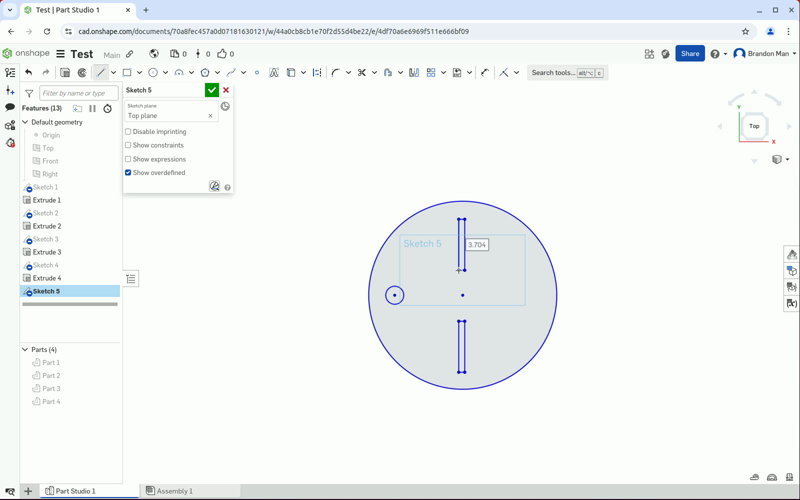
scroll(-6)
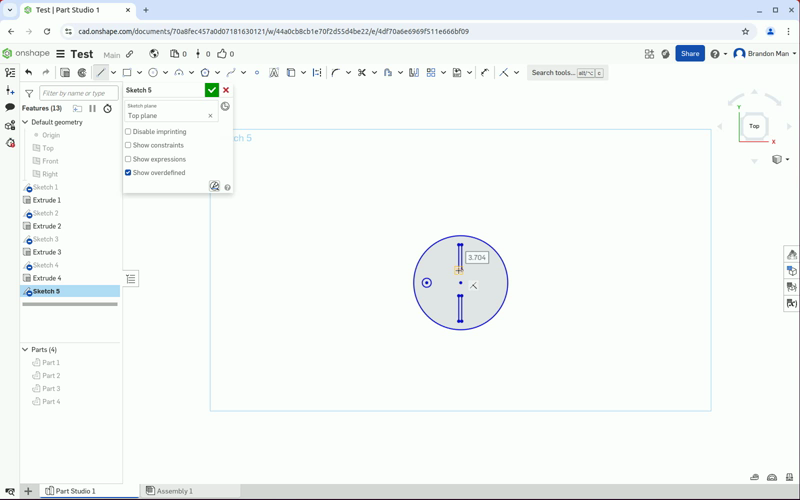
key(esc)
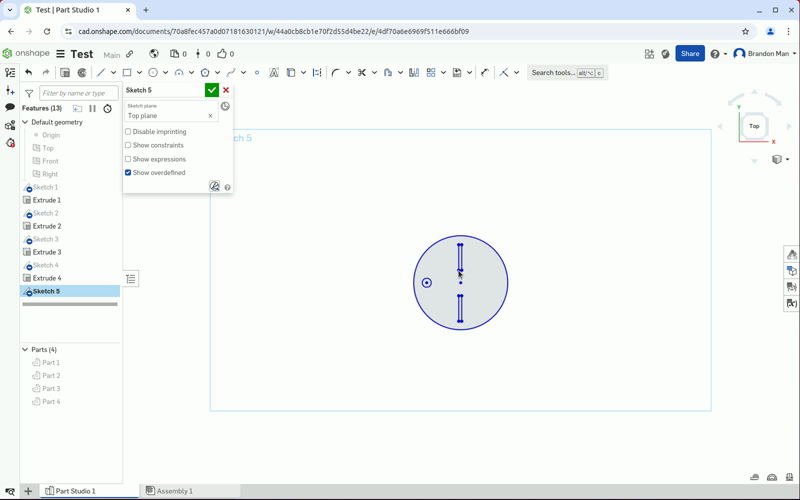
key(c)
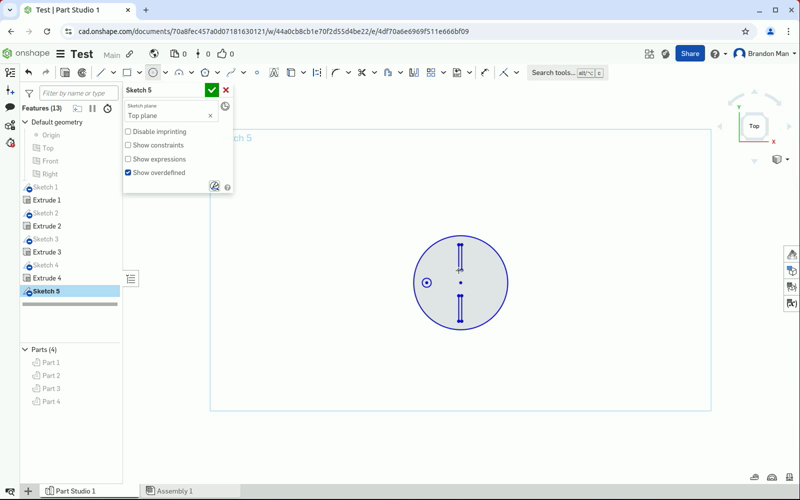
key_down(shift)
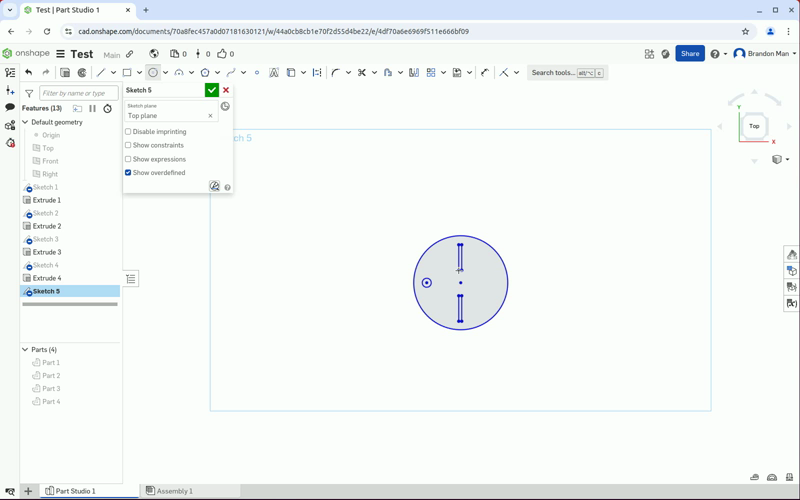
mouse_move(494, 282)
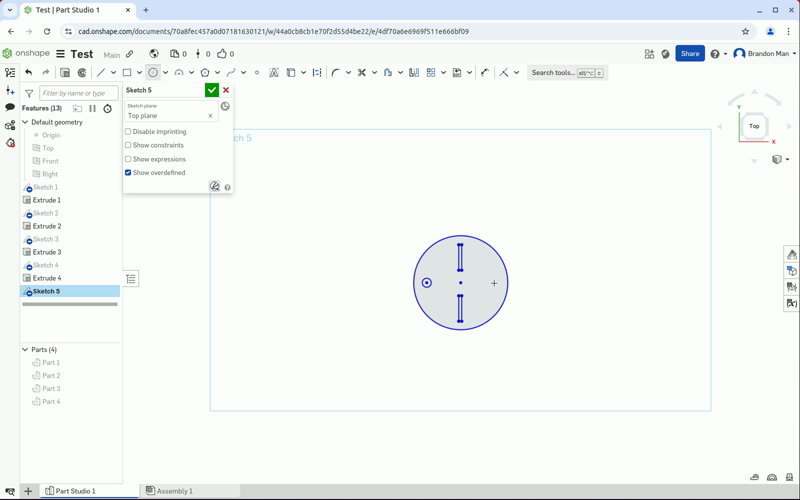
click(494, 282)
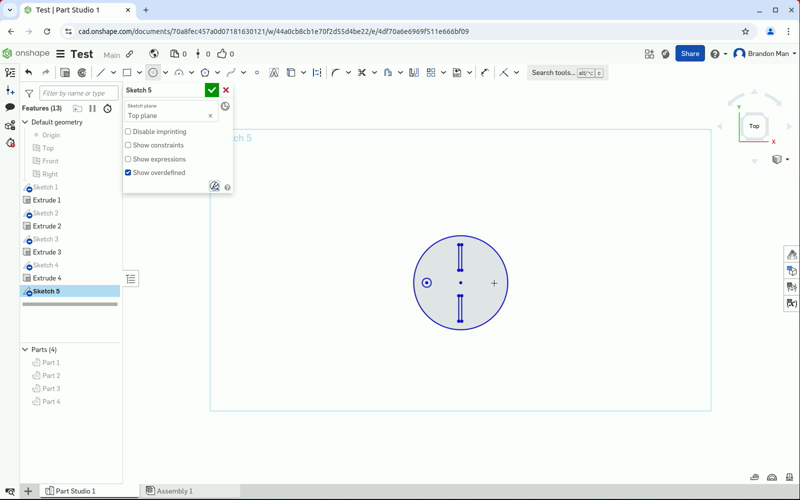
key_up(shift)
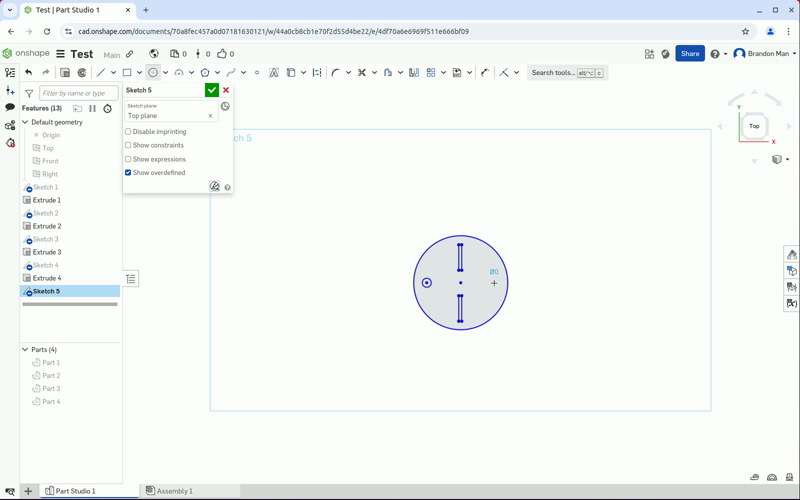
mouse_move(498, 282)
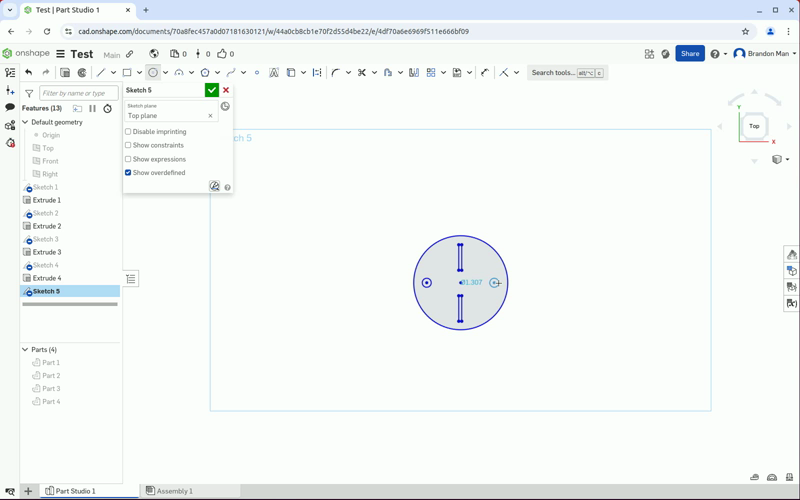
click(498, 282)
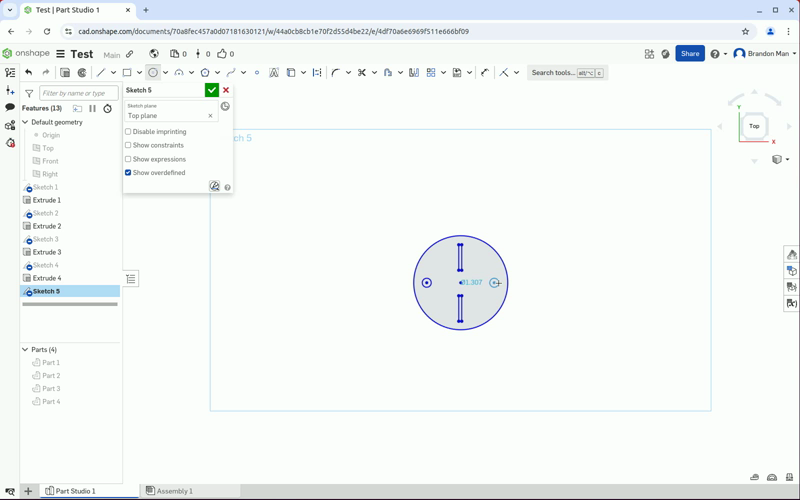
key(esc)
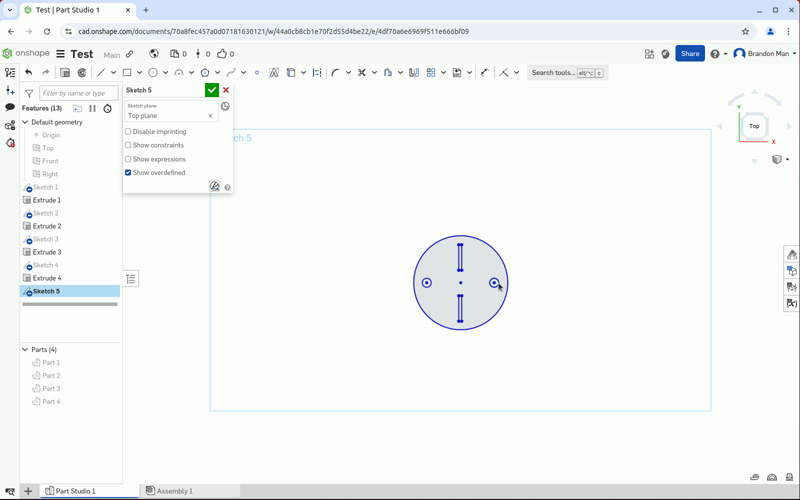
mouse_move(472, 276)
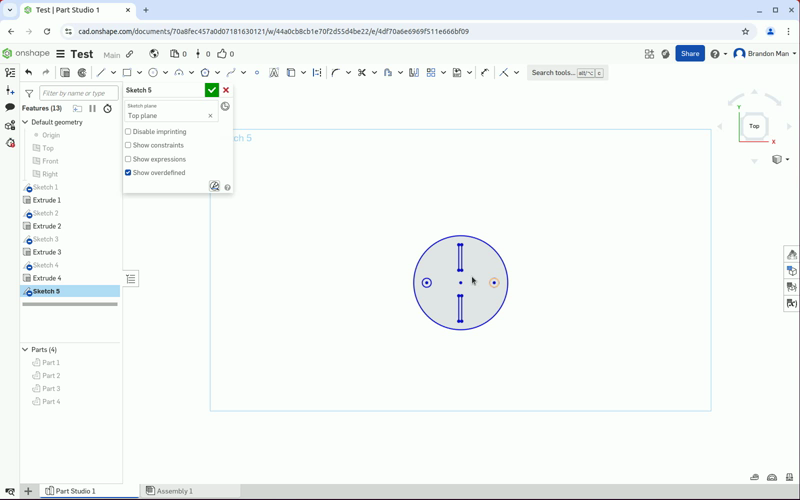
click(472, 276)
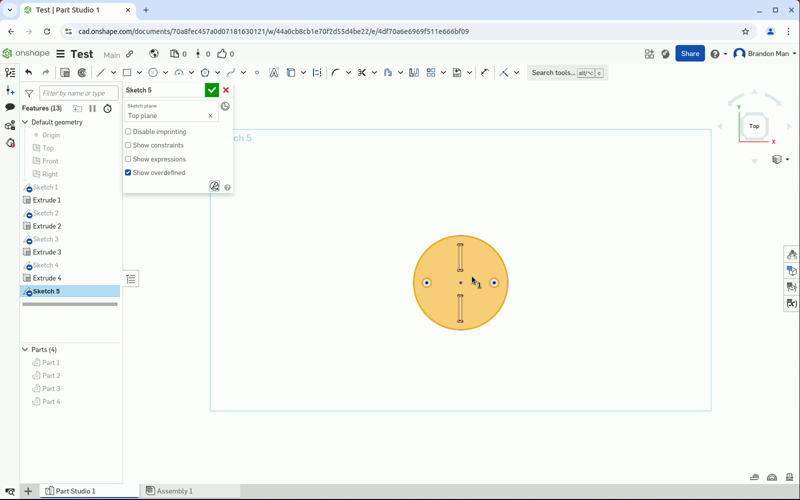
mouse_move(73, 352)
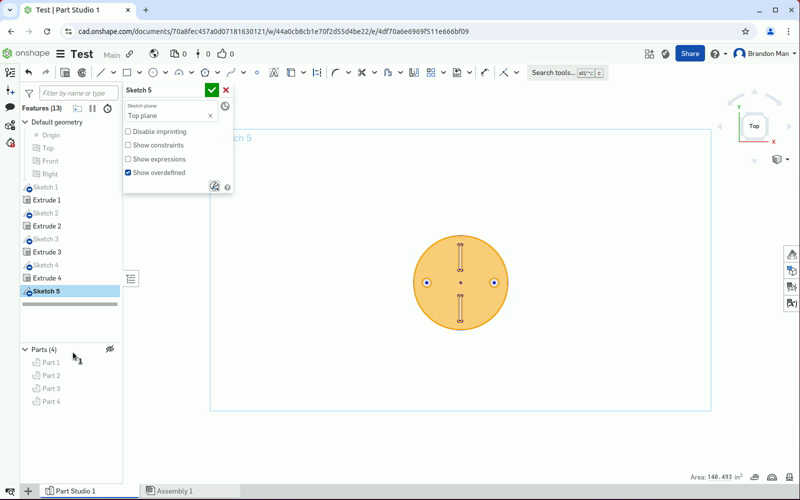
key(shift+y)
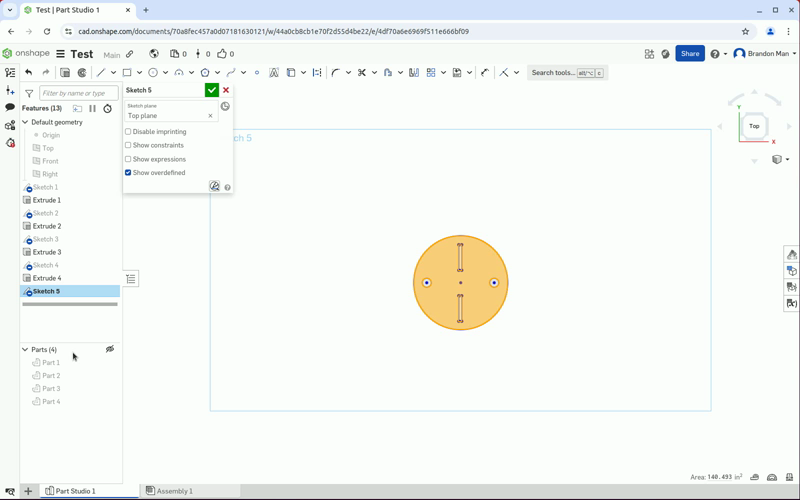
key(shift+e)
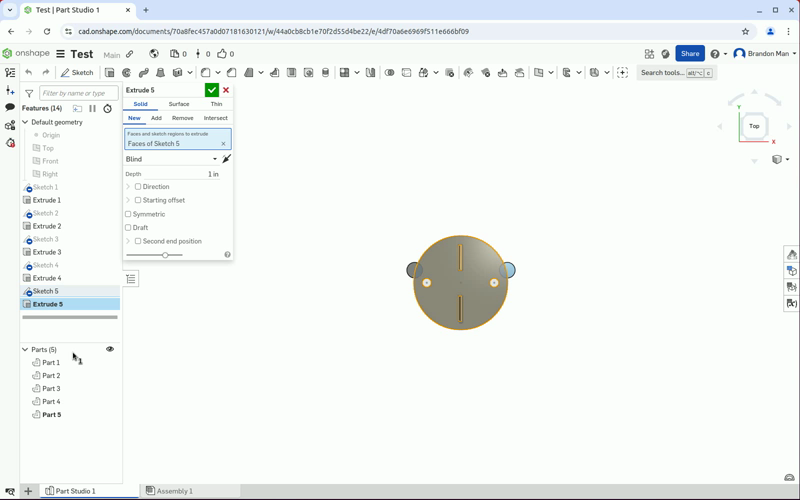
mouse_move(143, 106)
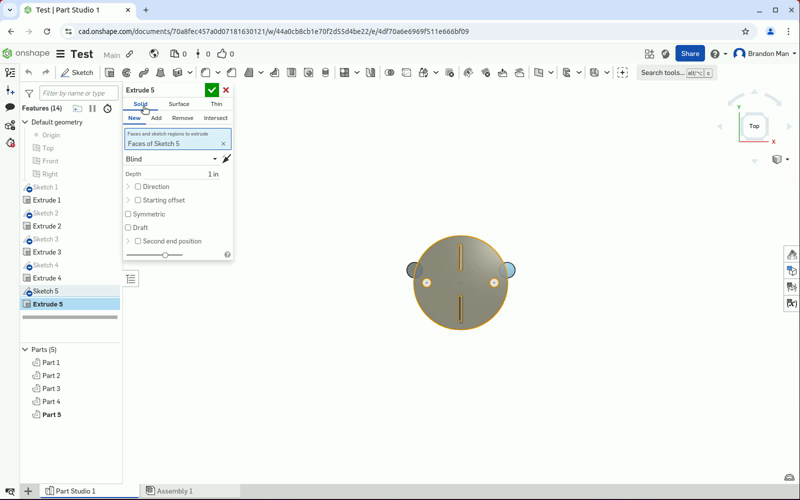
click(143, 106)
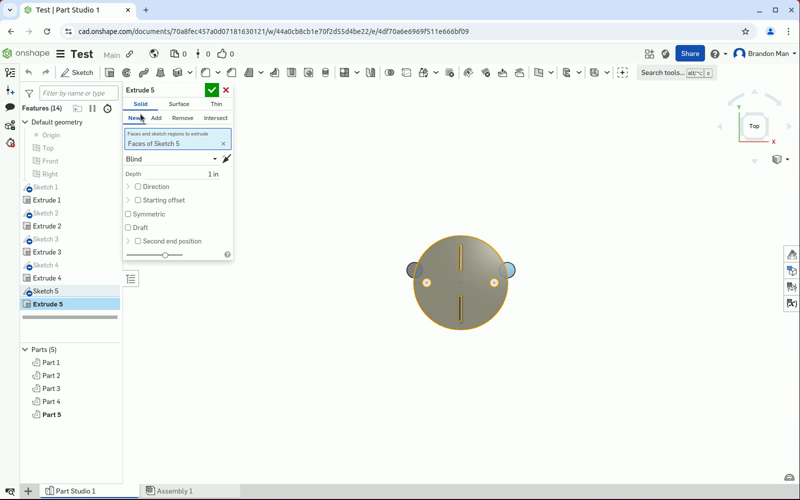
mouse_move(137, 120)
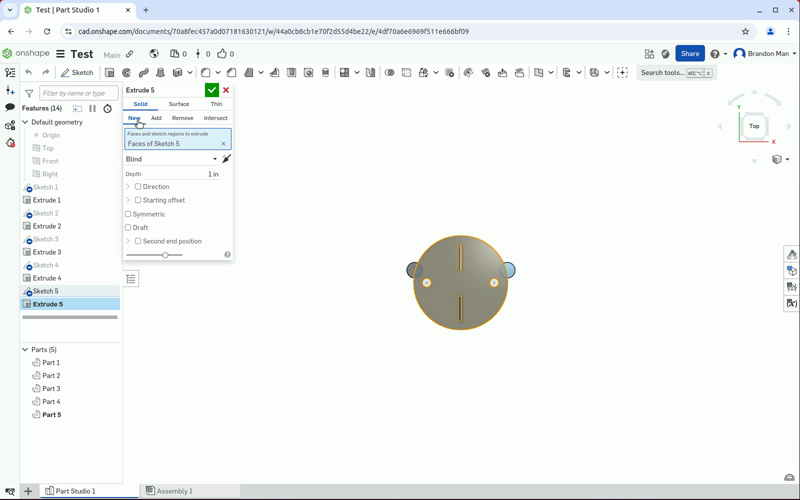
click(137, 120)
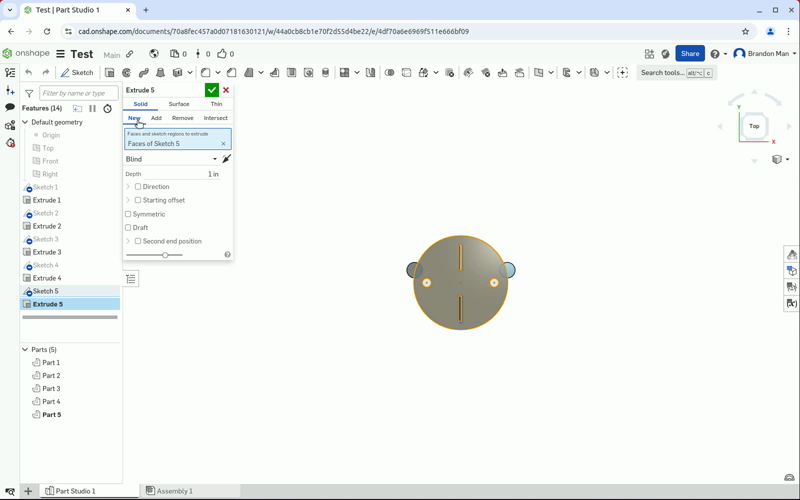
key(tab, 4)
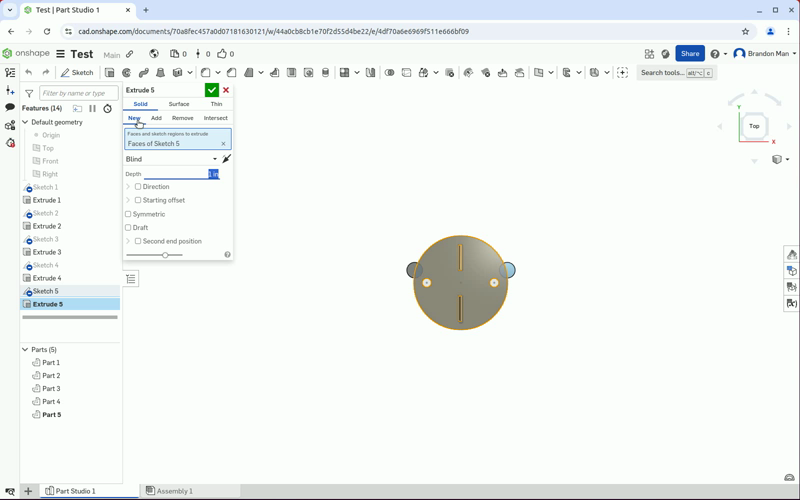
text(-0.722)
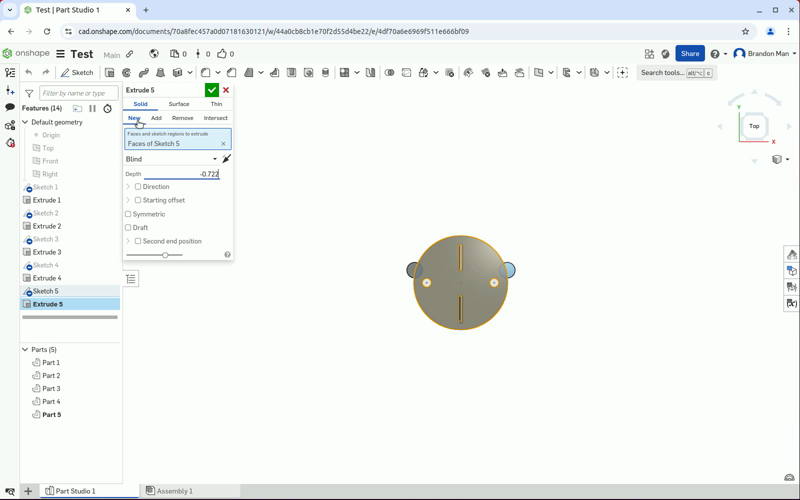
key(enter)
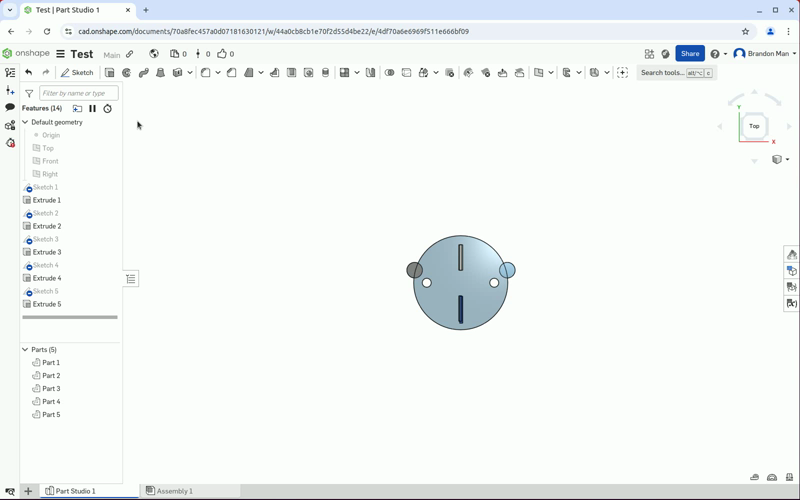
key(shift+h)
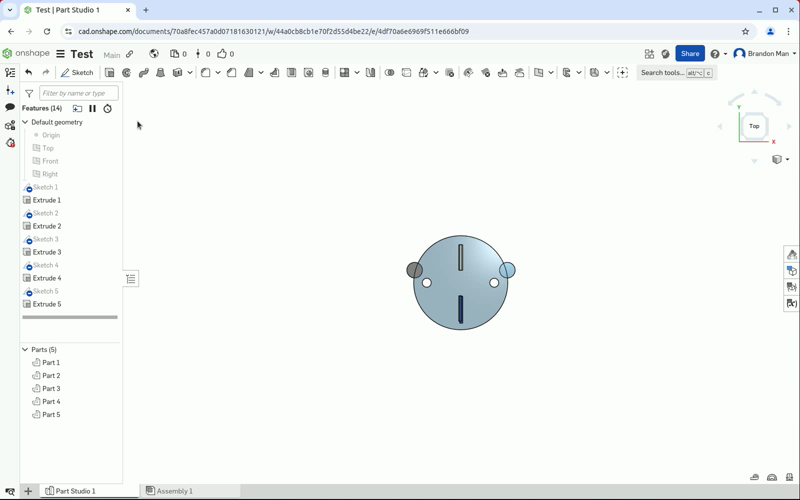
key(shift+h)
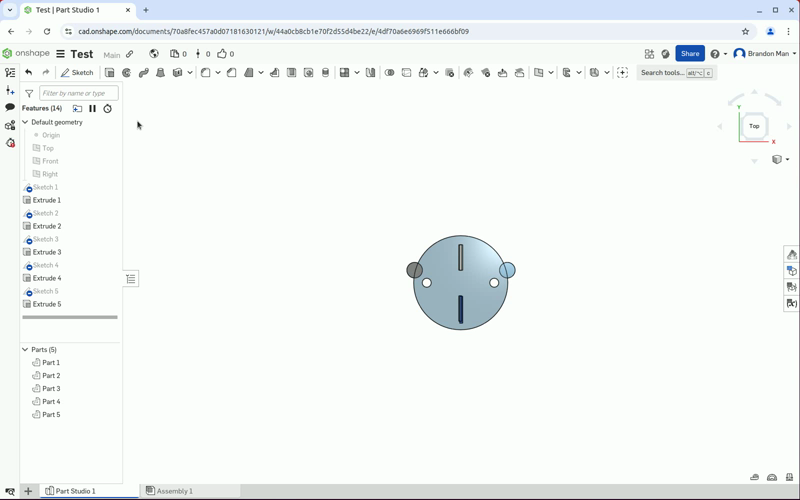
mouse_move(73, 189)
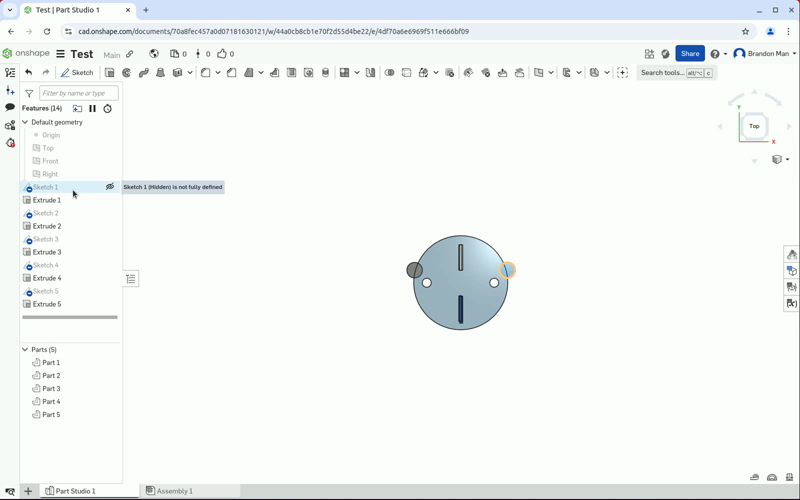
click(73, 189)
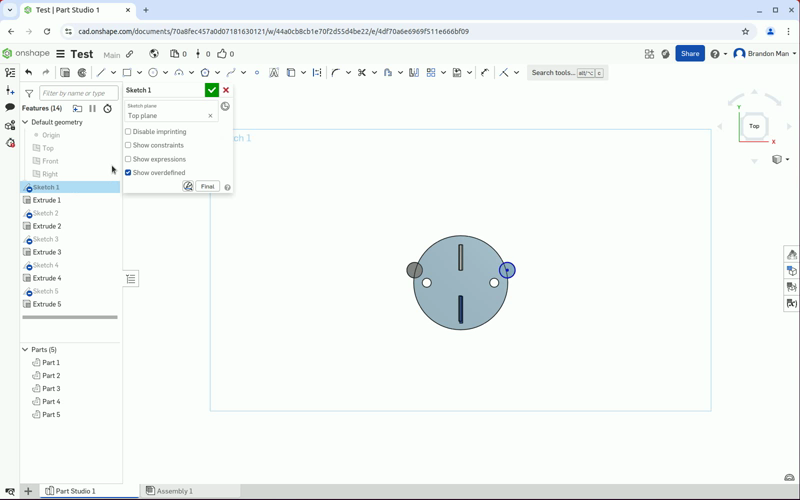
mouse_move(229, 92)
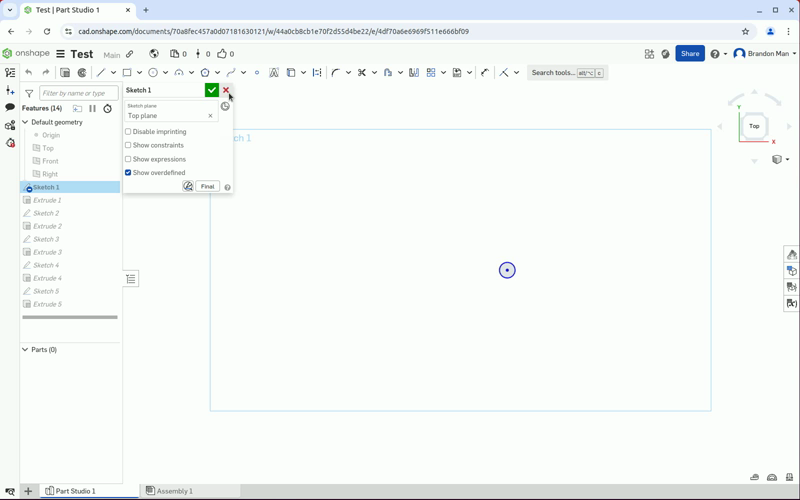
click(229, 92)
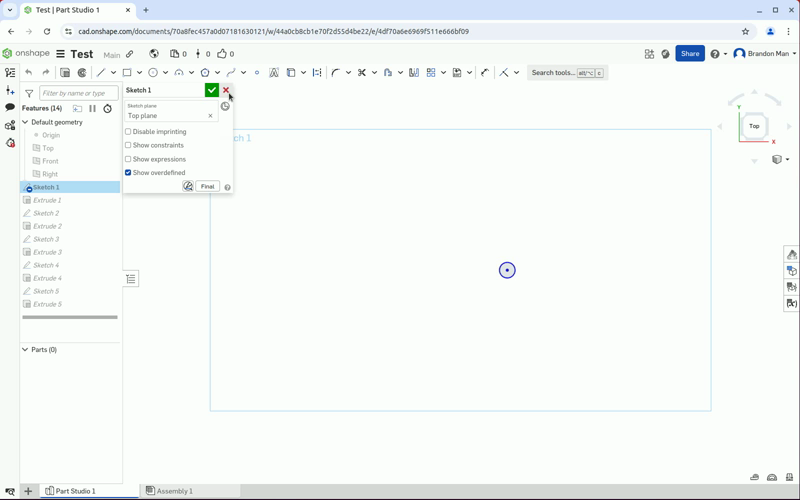
key(shift+s)
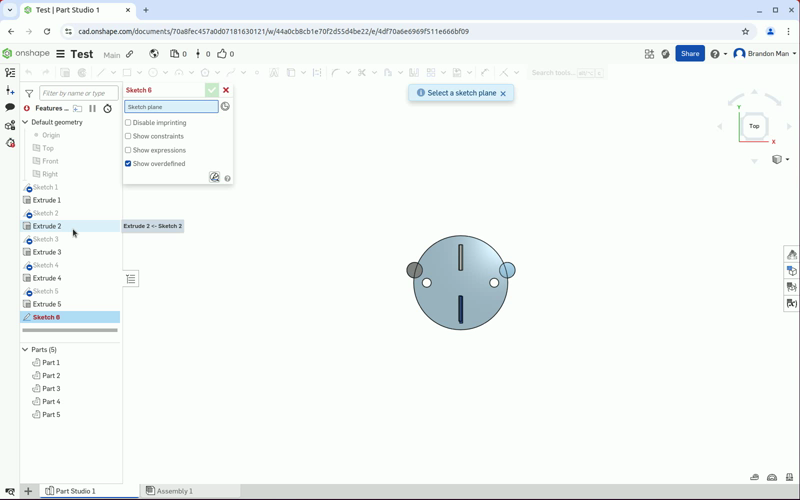
scroll(3)
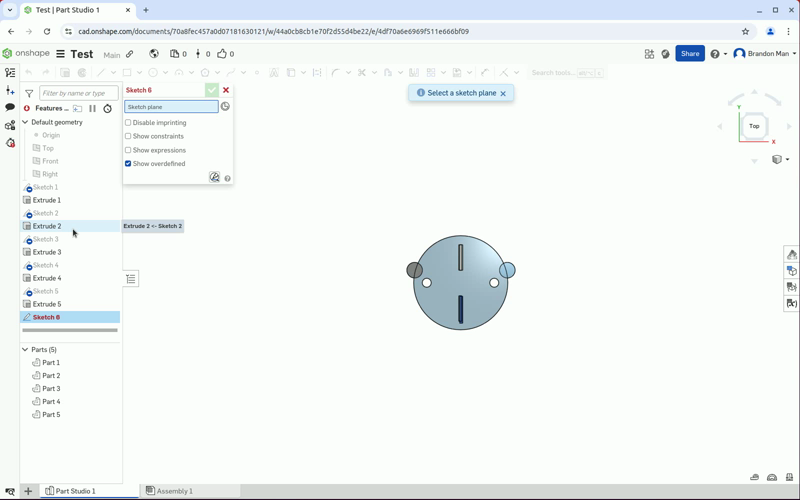
mouse_move(73, 150)
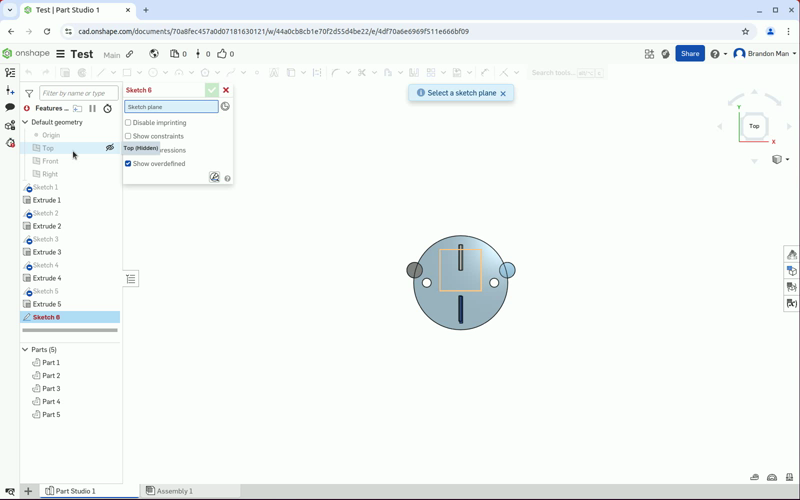
click(73, 150)
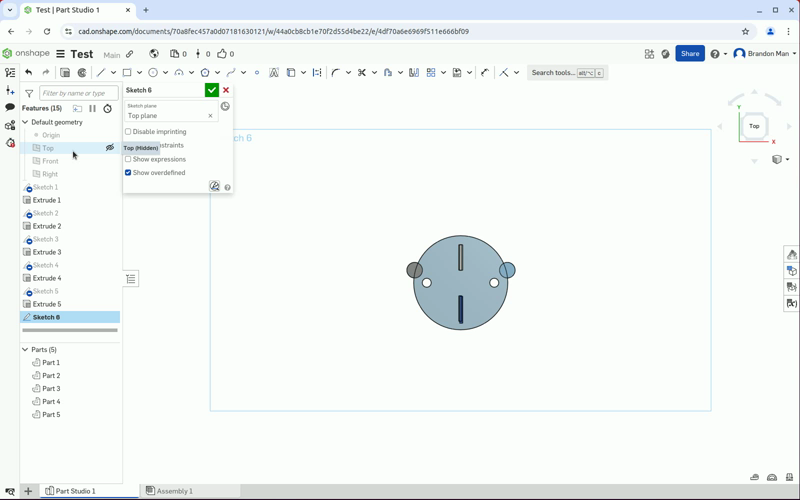
mouse_move(73, 352)
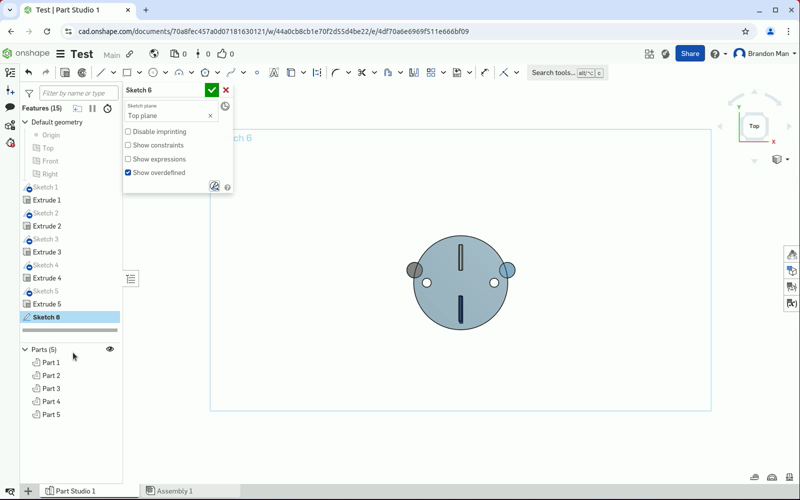
key(y)
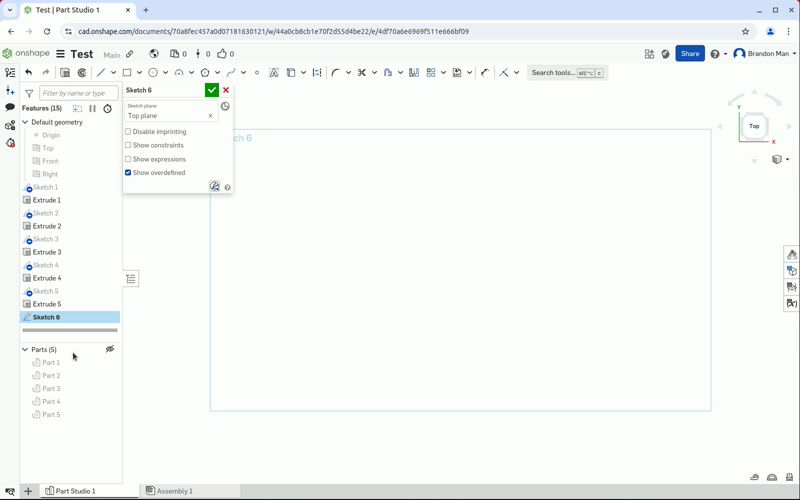
key(c)
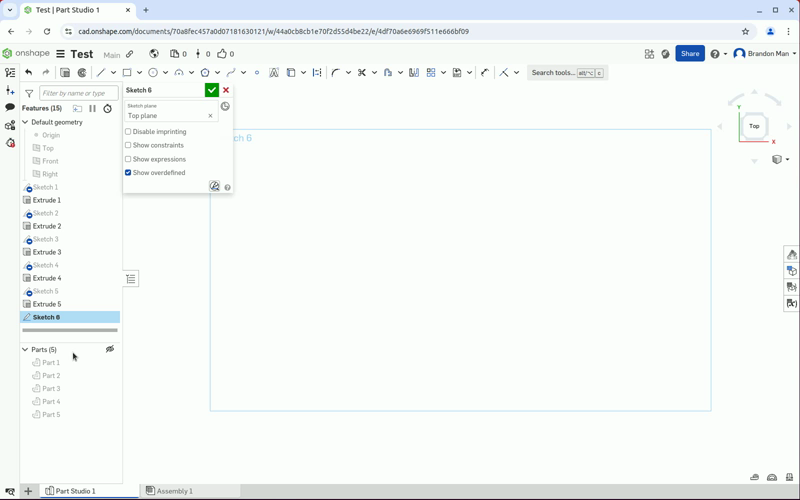
key_down(shift)
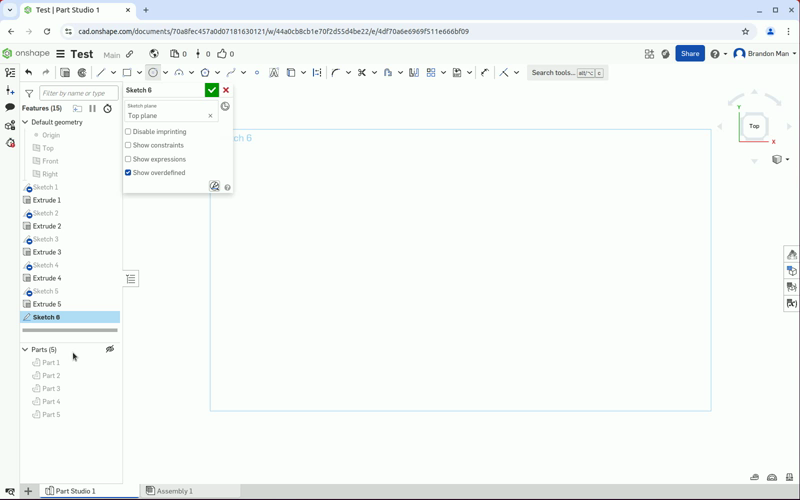
mouse_move(494, 282)
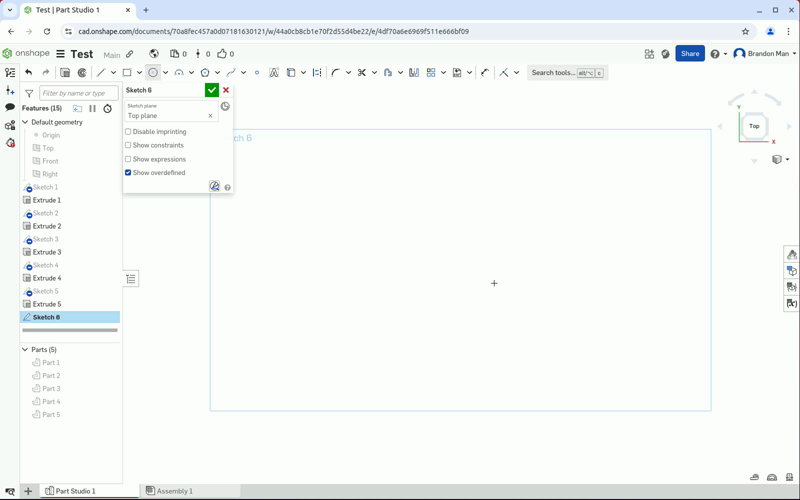
click(494, 282)
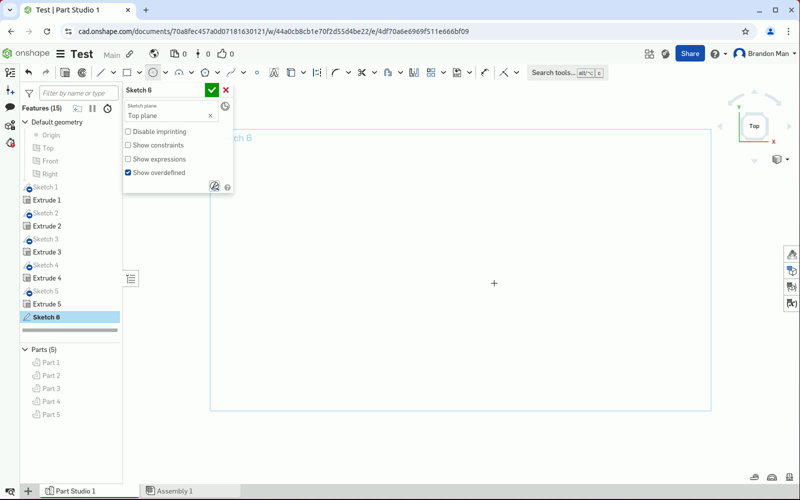
key_up(shift)
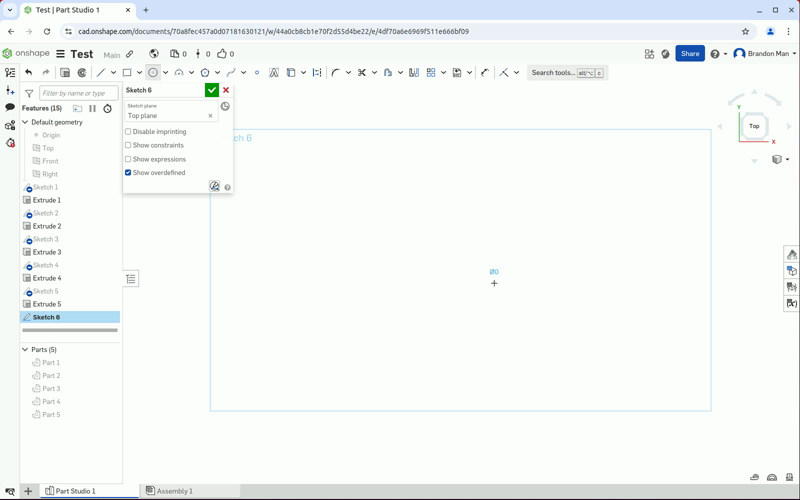
mouse_move(499, 282)
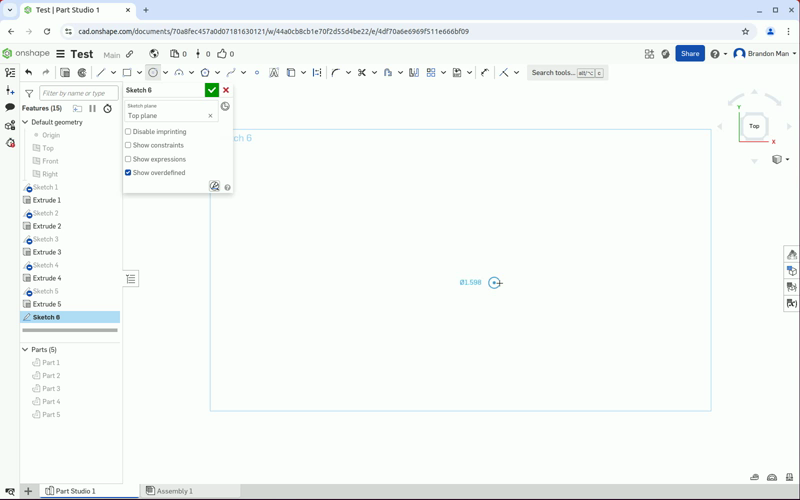
click(499, 282)
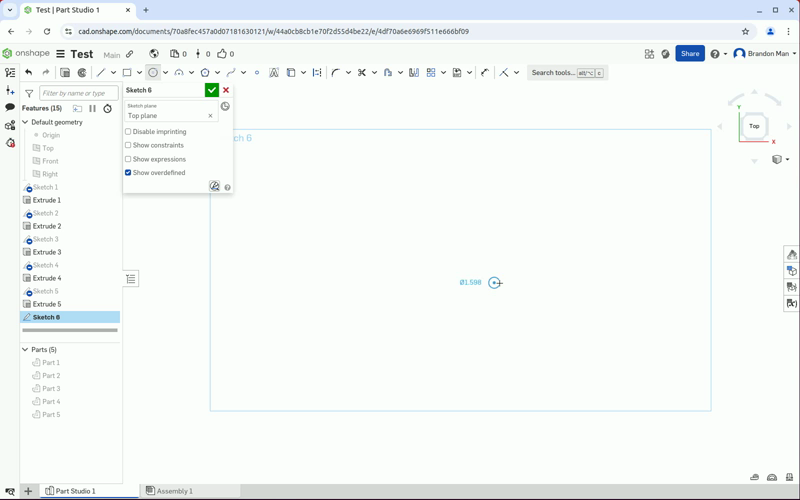
key(esc)
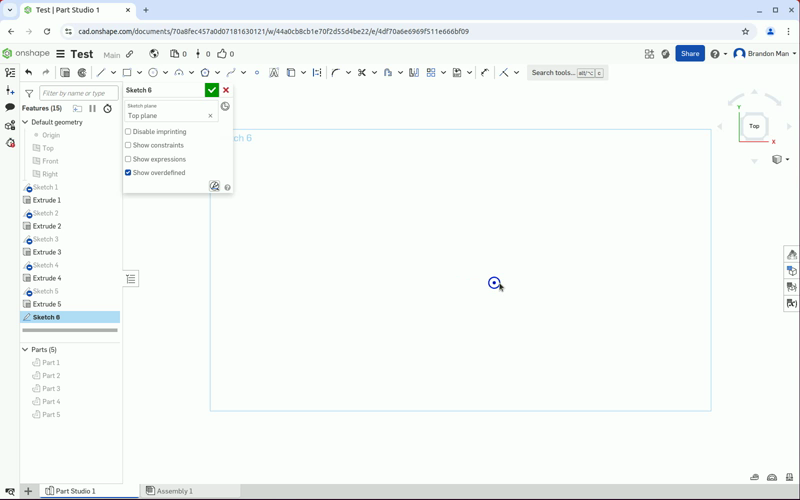
mouse_move(494, 284)
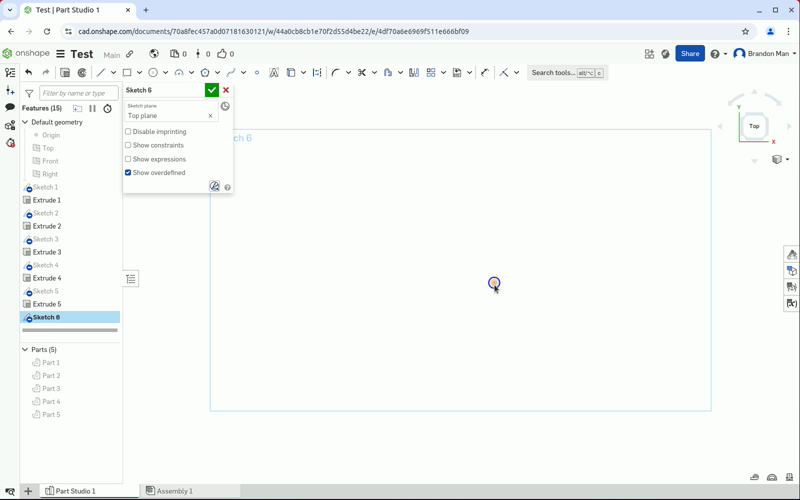
scroll(6)
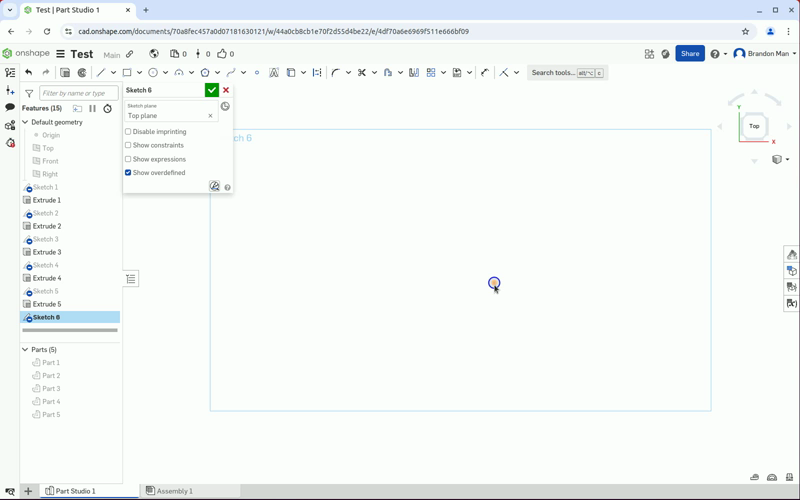
scroll(6)
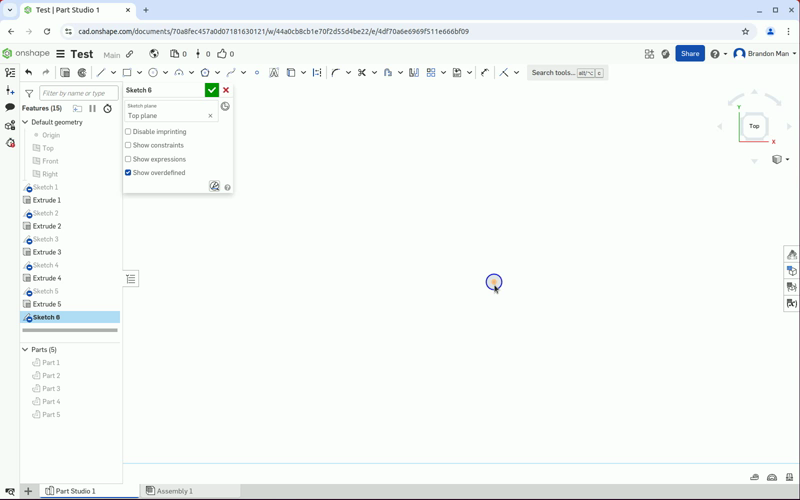
scroll(6)
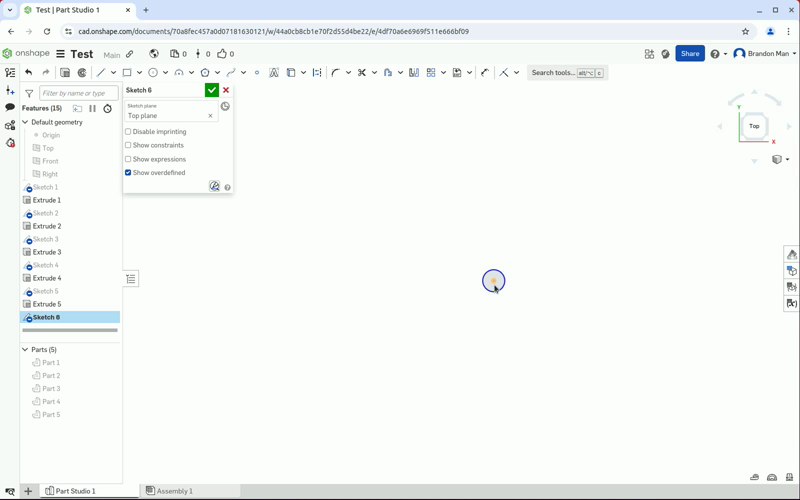
scroll(6)
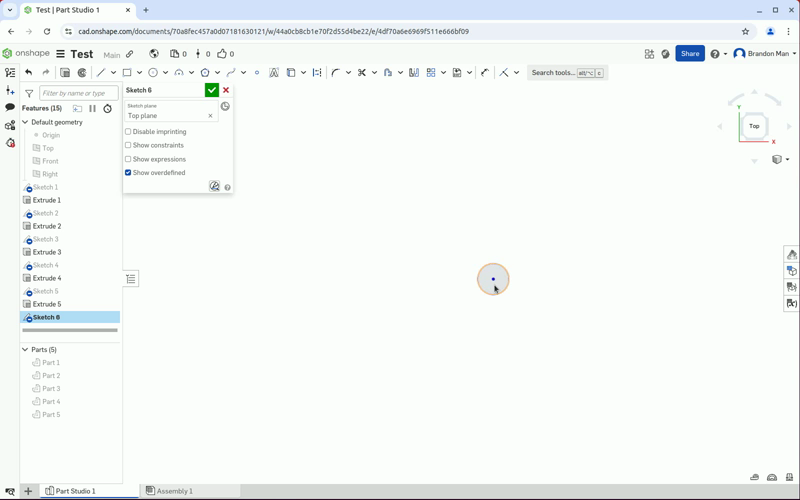
scroll(6)
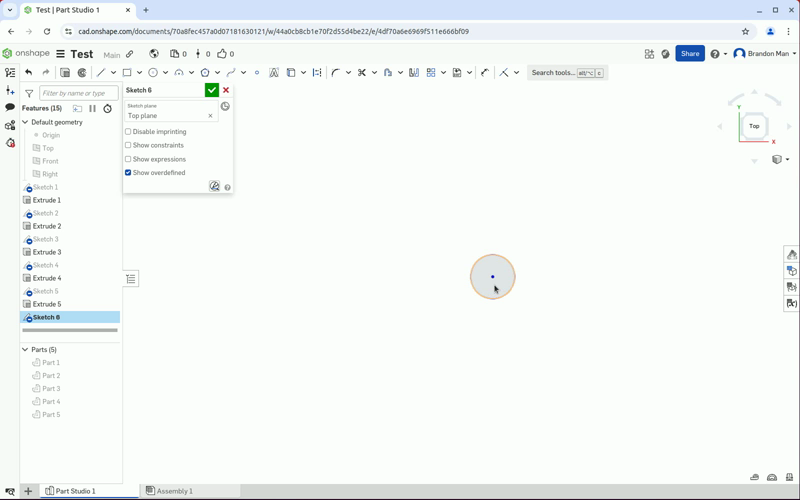
scroll(6)
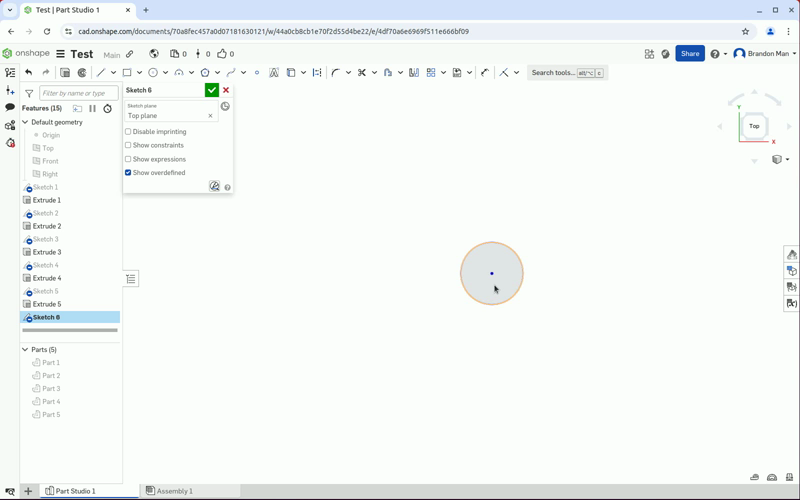
scroll(6)
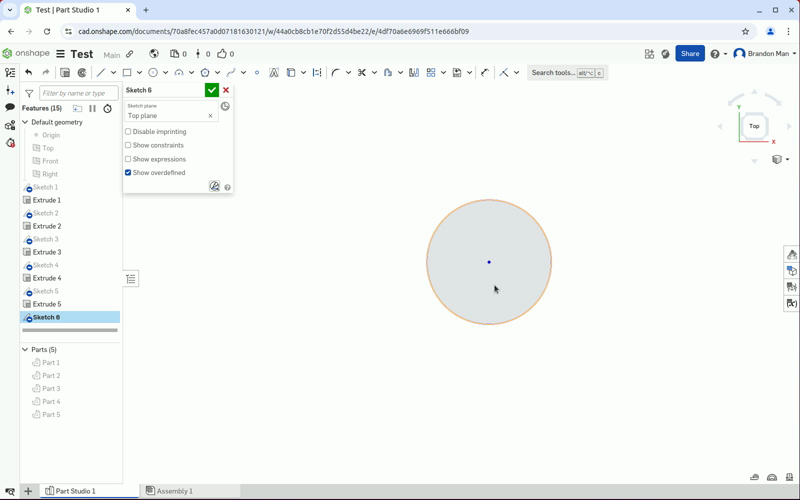
click(494, 284)
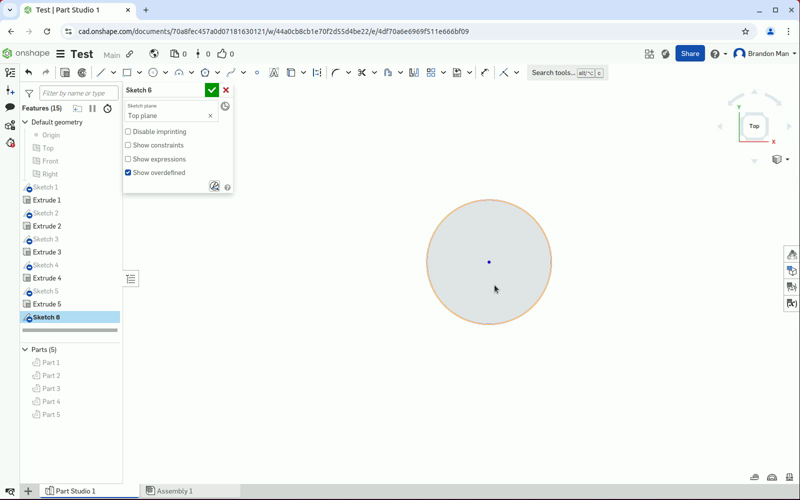
scroll(-6)
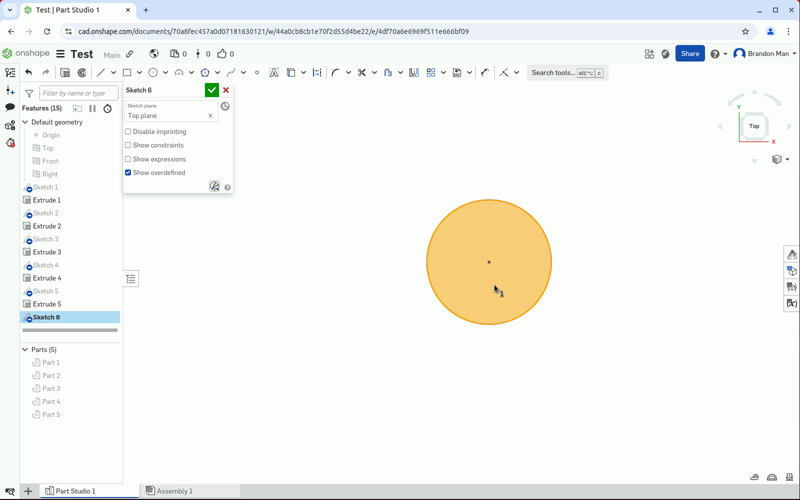
scroll(-6)
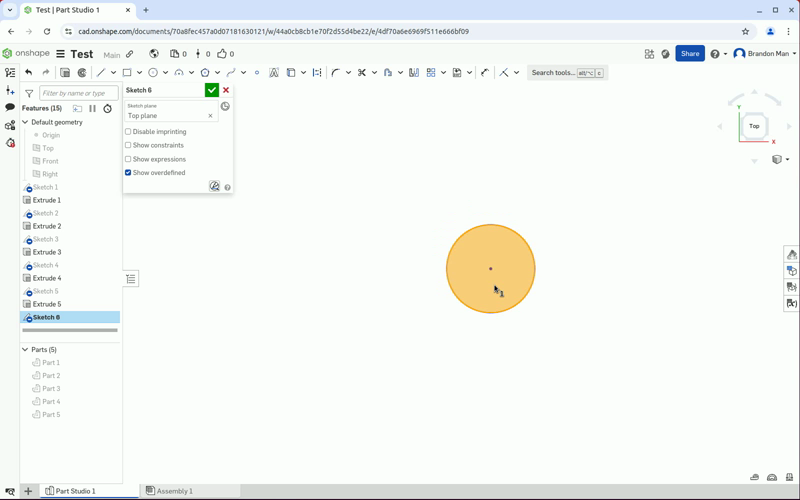
scroll(-6)
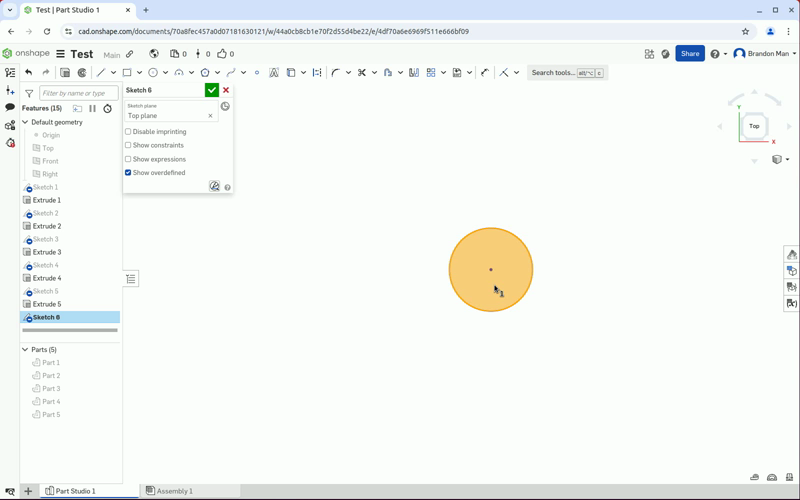
scroll(-6)
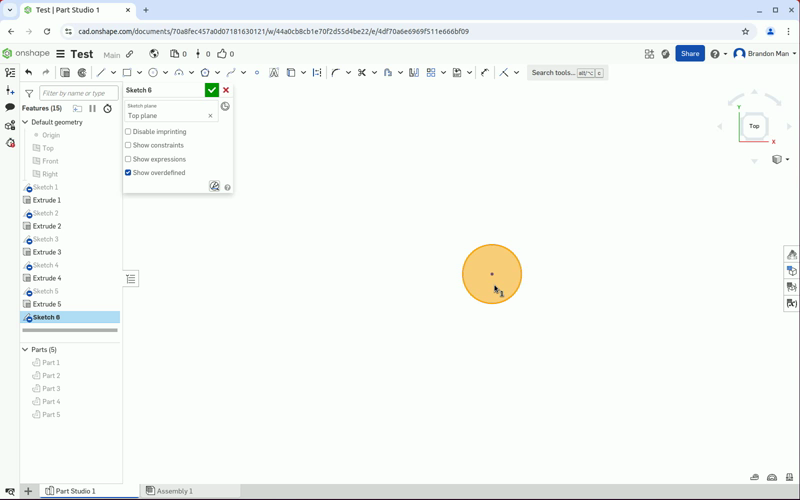
scroll(-6)
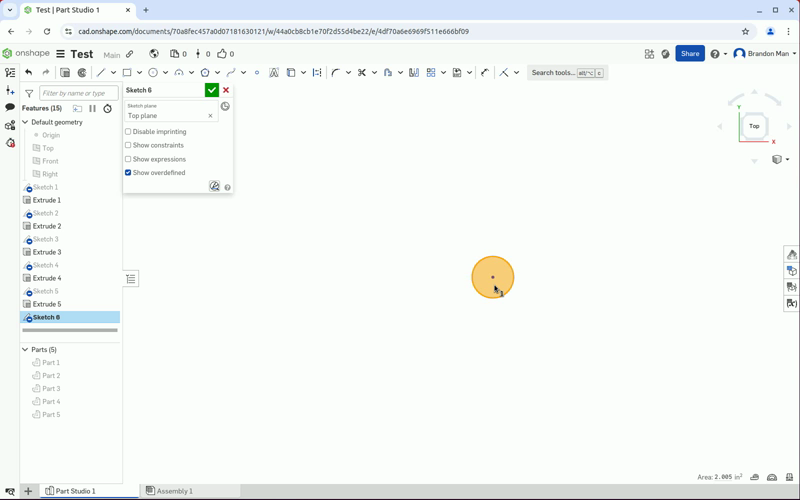
scroll(-6)
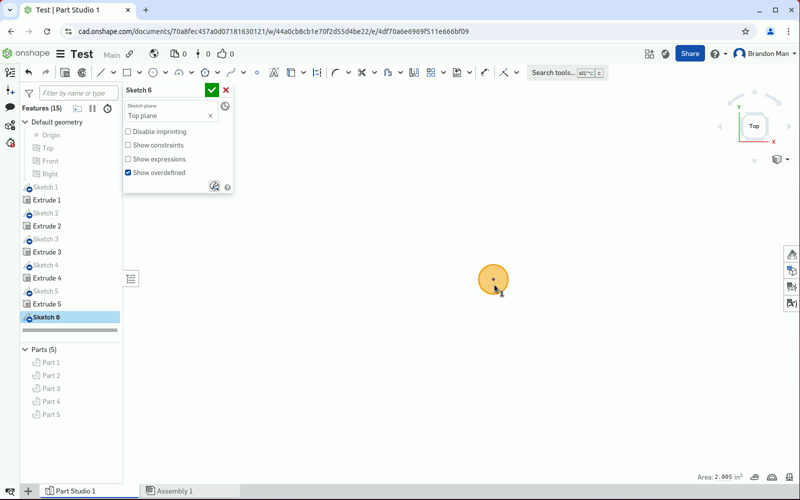
scroll(-6)
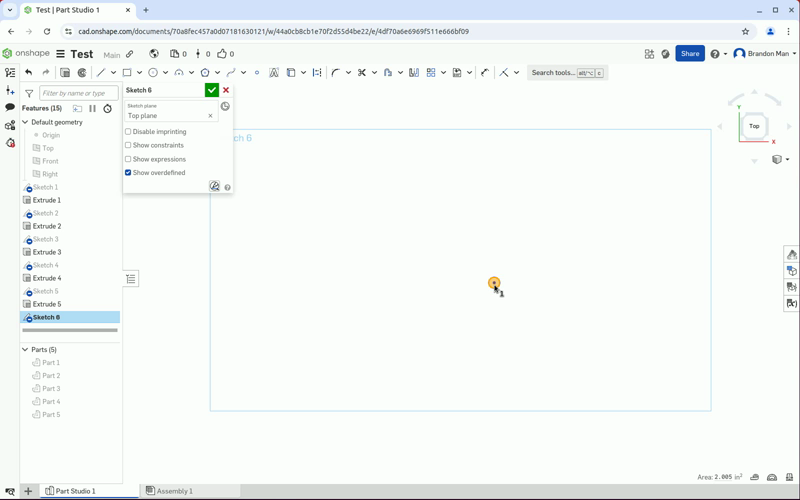
mouse_move(73, 352)
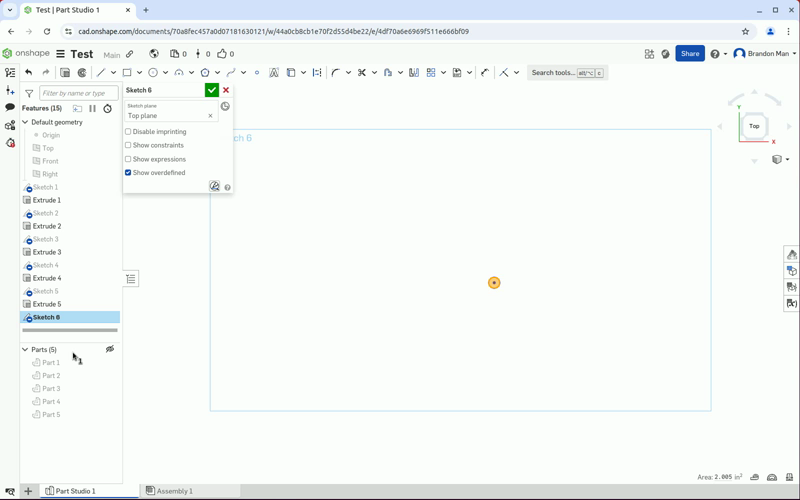
key(shift+y)
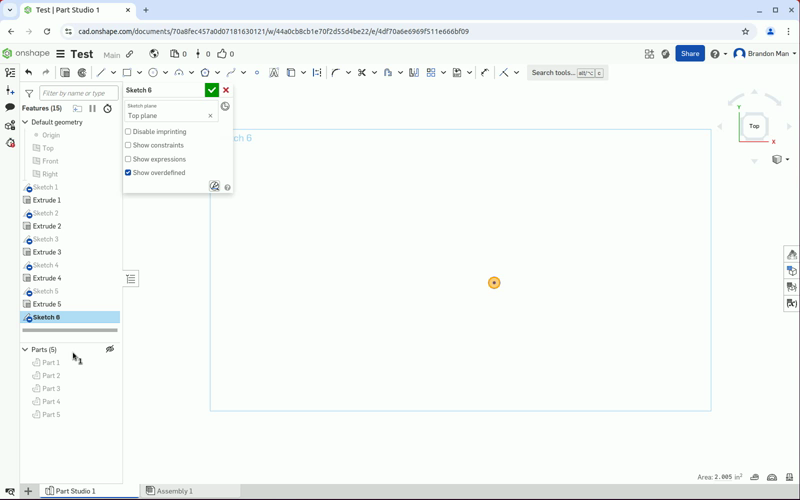
key(shift+e)
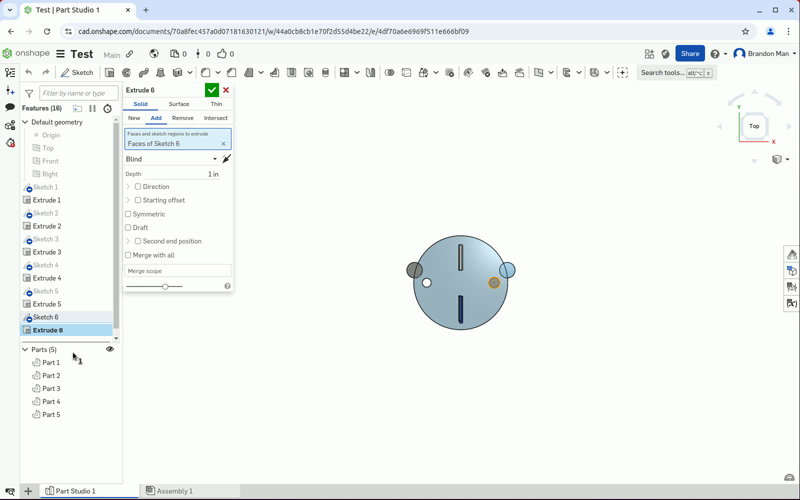
mouse_move(143, 106)
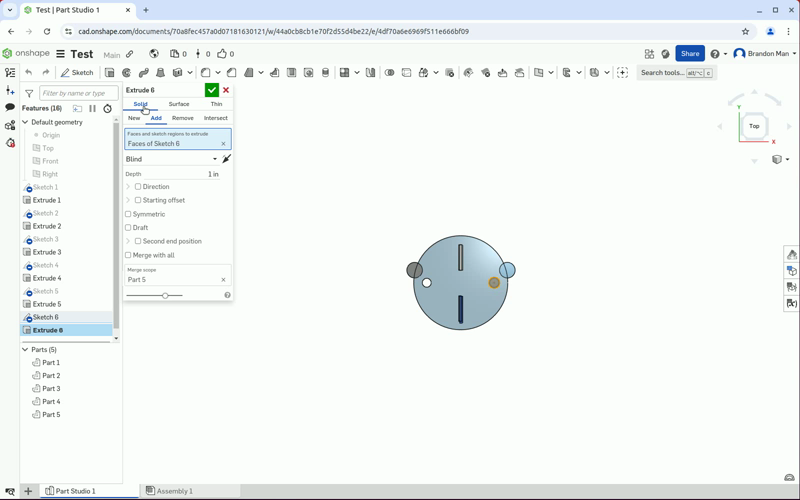
click(143, 106)
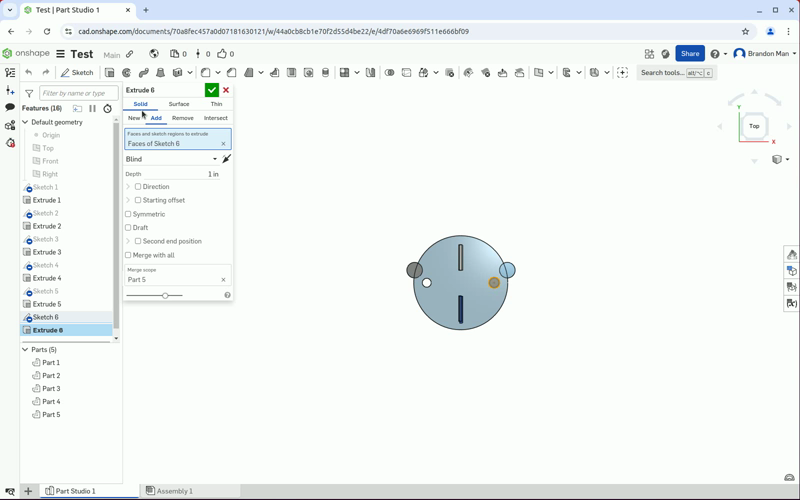
mouse_move(137, 120)
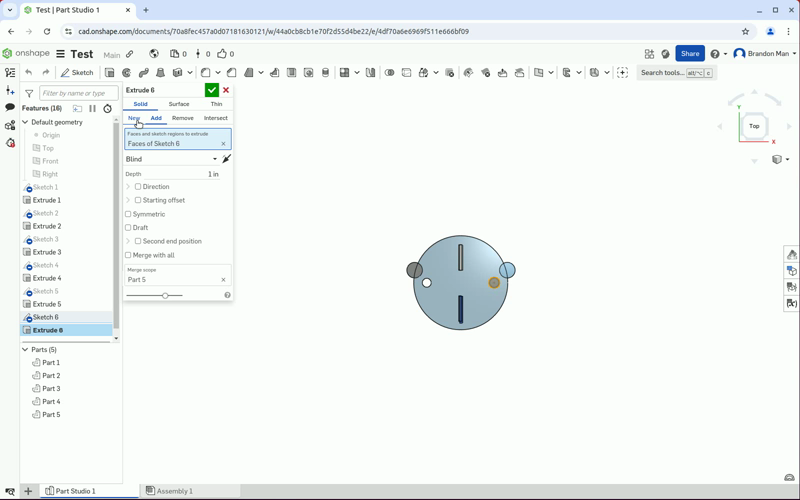
click(137, 120)
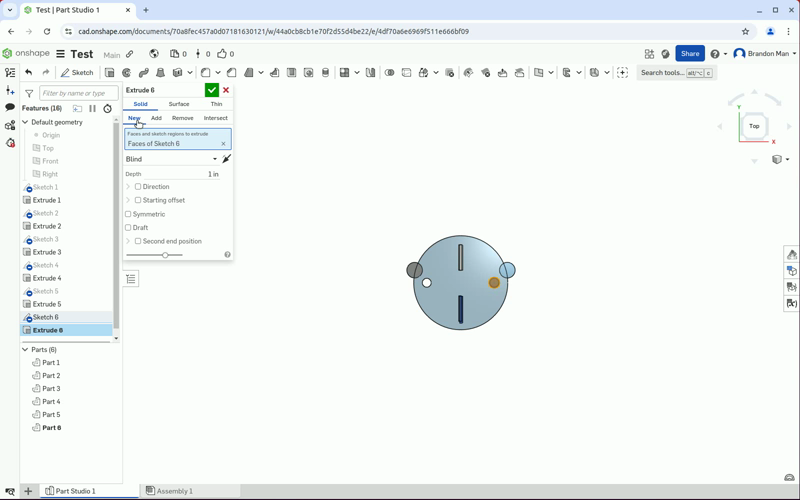
key(tab, 4)
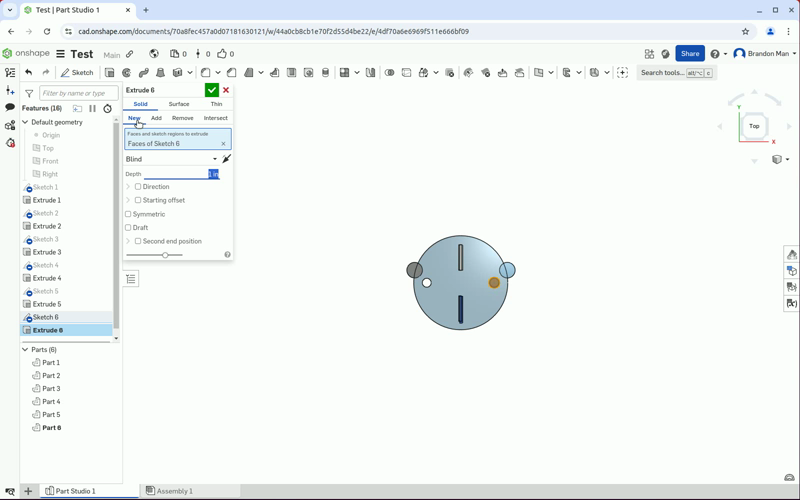
text(22.386)
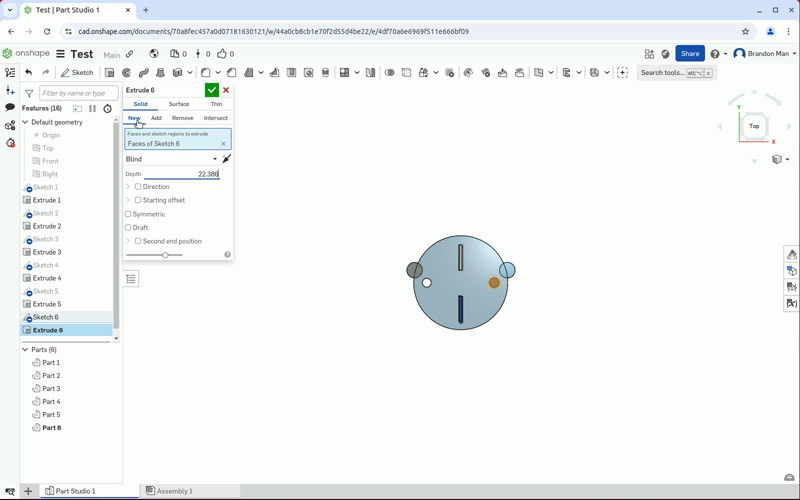
key(enter)
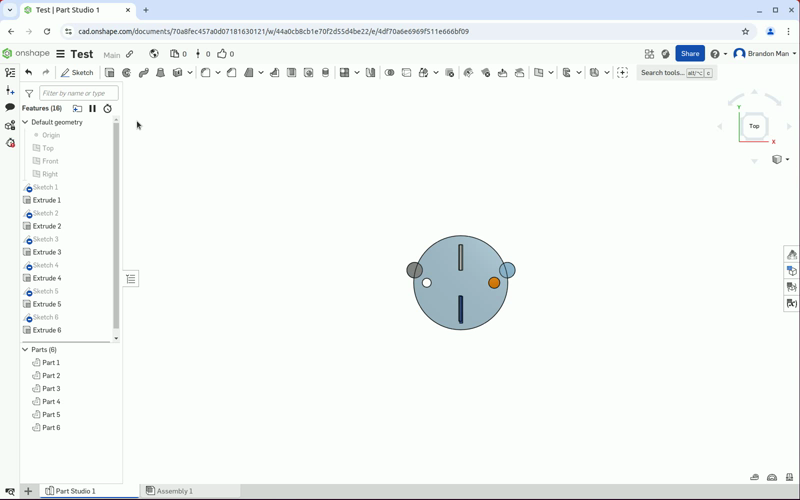
key(shift+h)
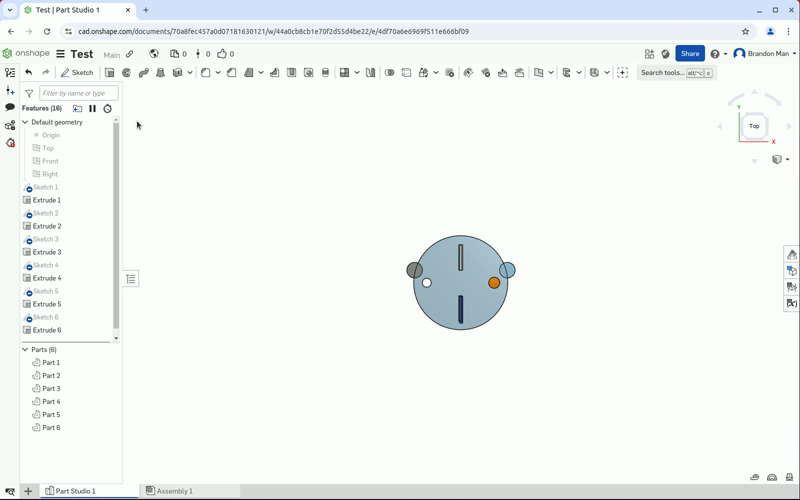
key(shift+h)
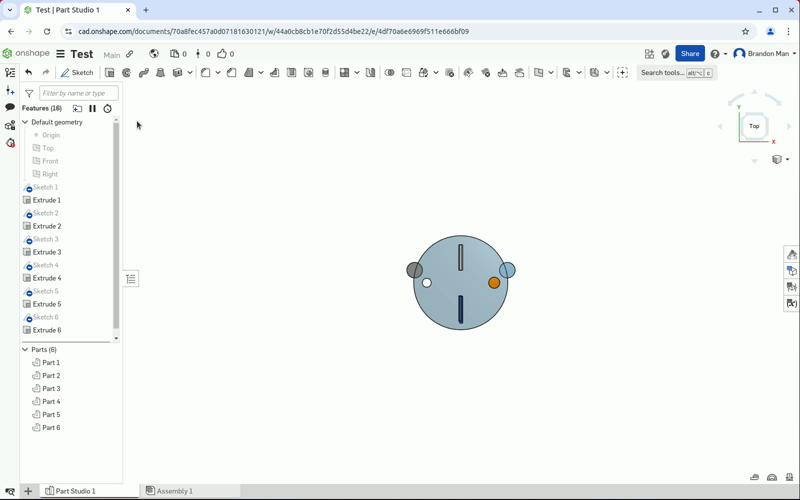
mouse_move(69, 189)
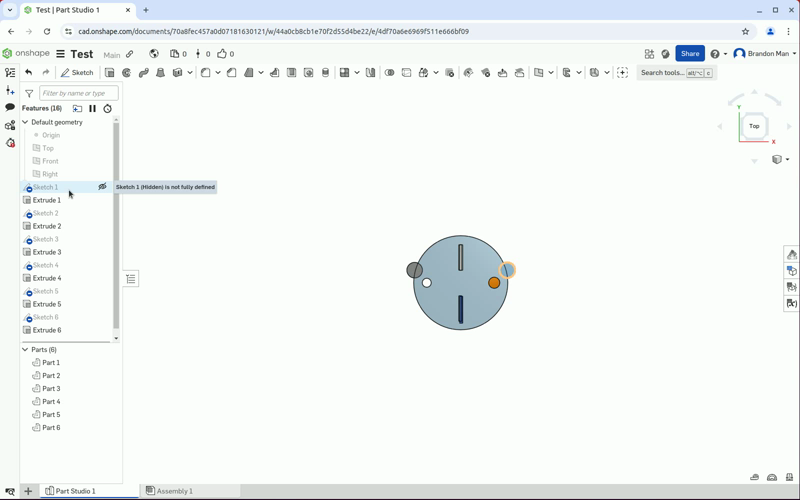
click(69, 189)
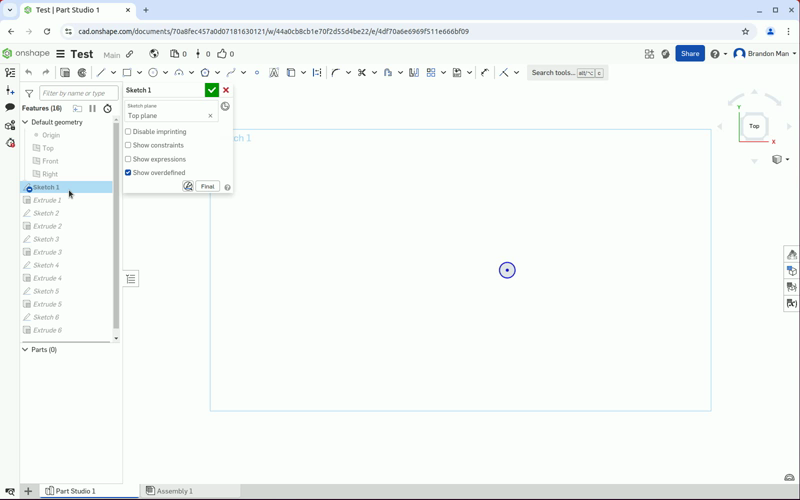
mouse_move(229, 92)
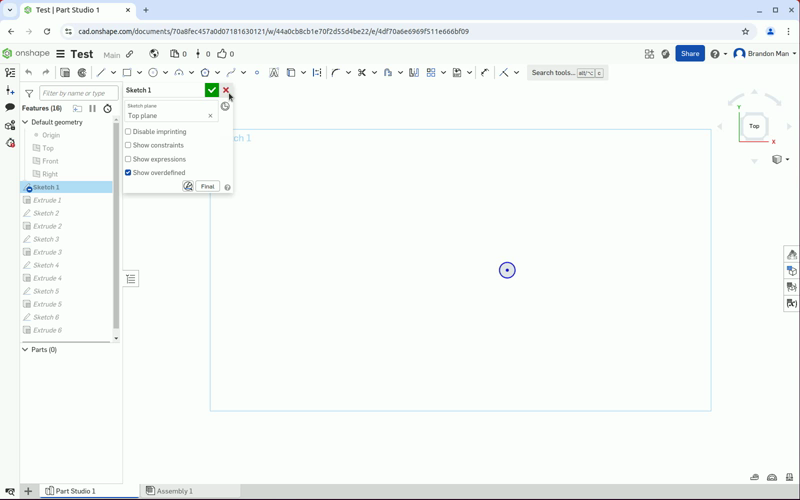
click(229, 92)
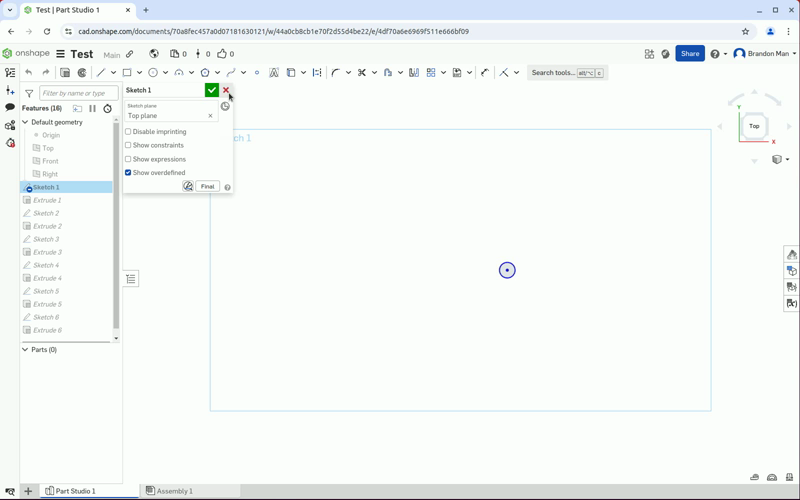
key(shift+s)
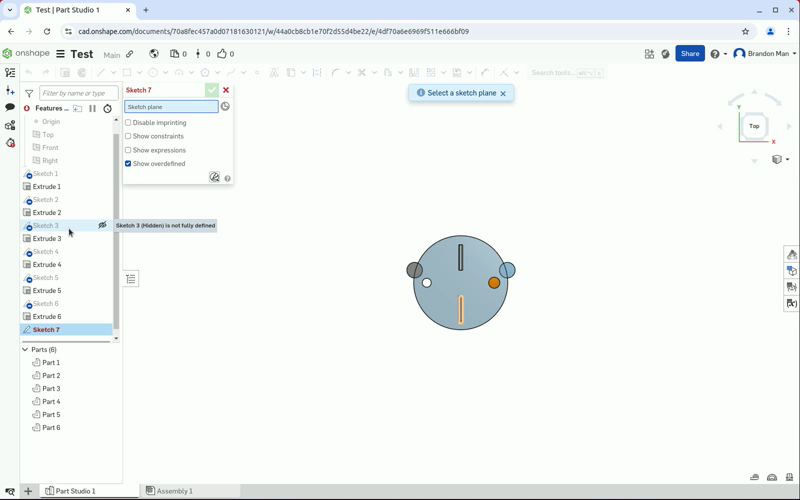
scroll(3)
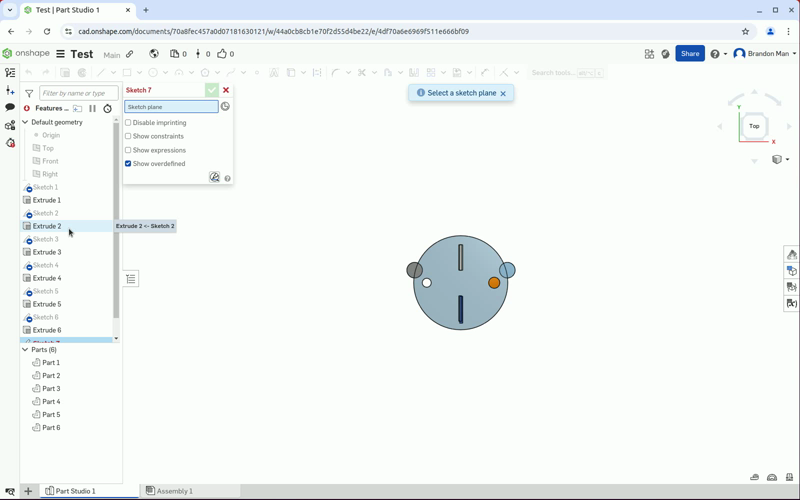
mouse_move(69, 150)
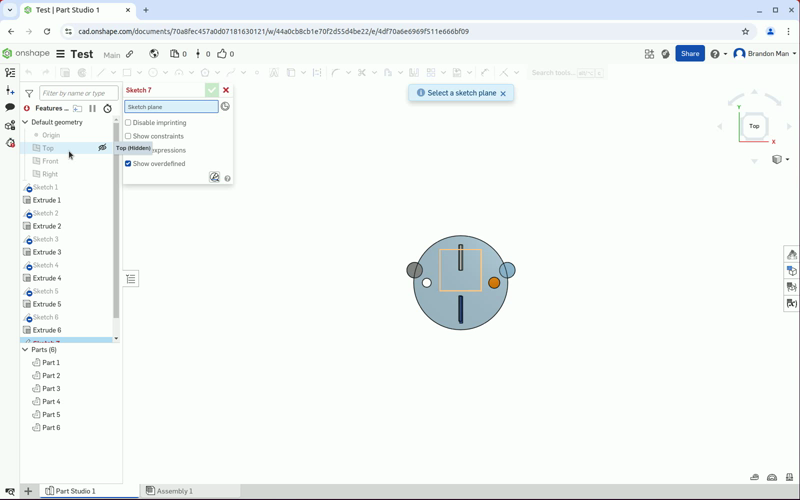
click(69, 150)
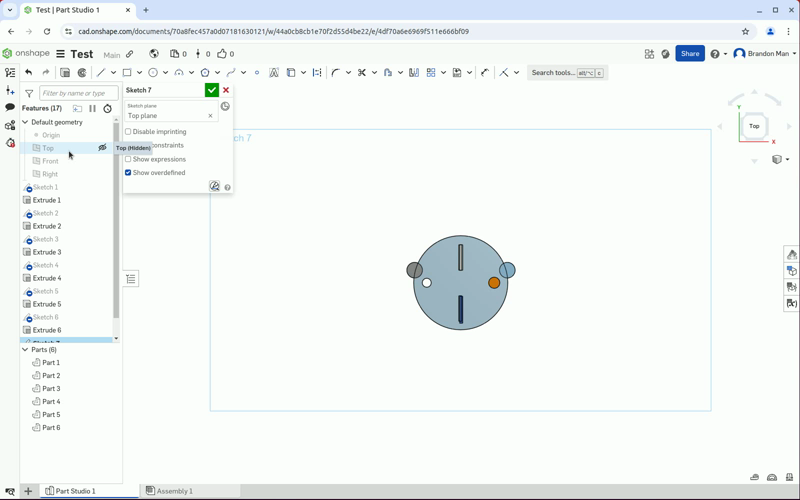
mouse_move(73, 352)
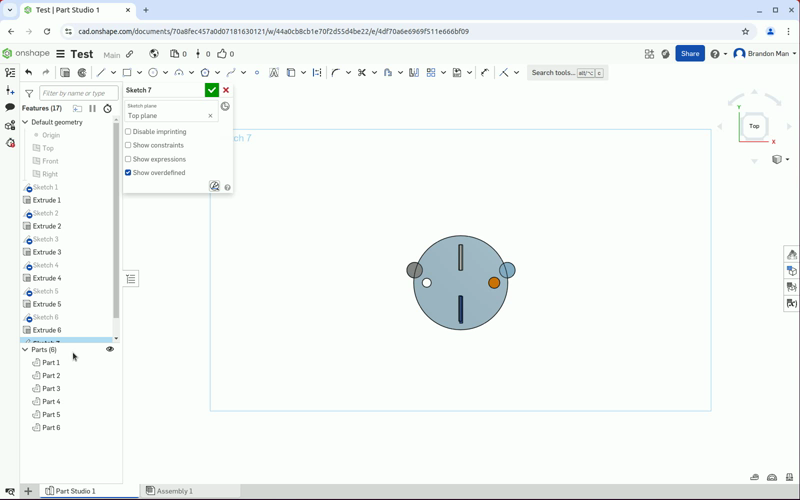
key(y)
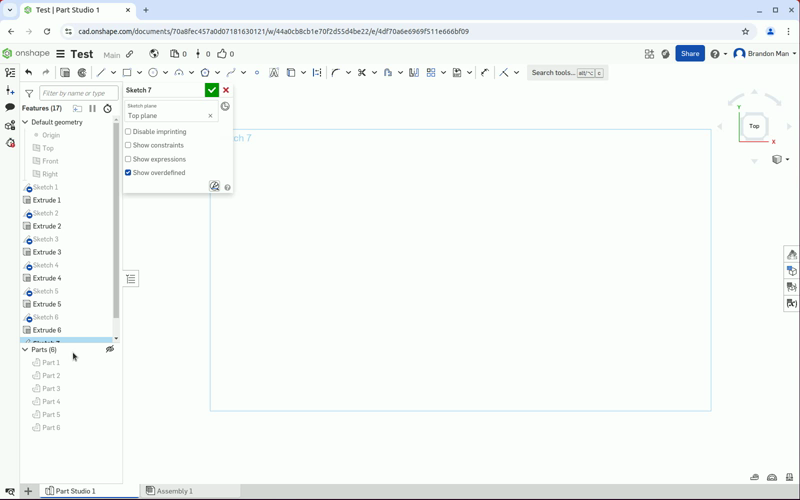
key(c)
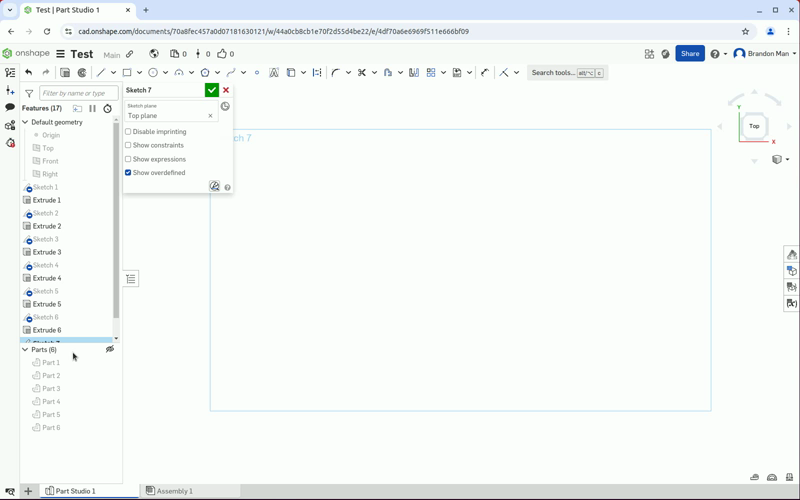
key_down(shift)
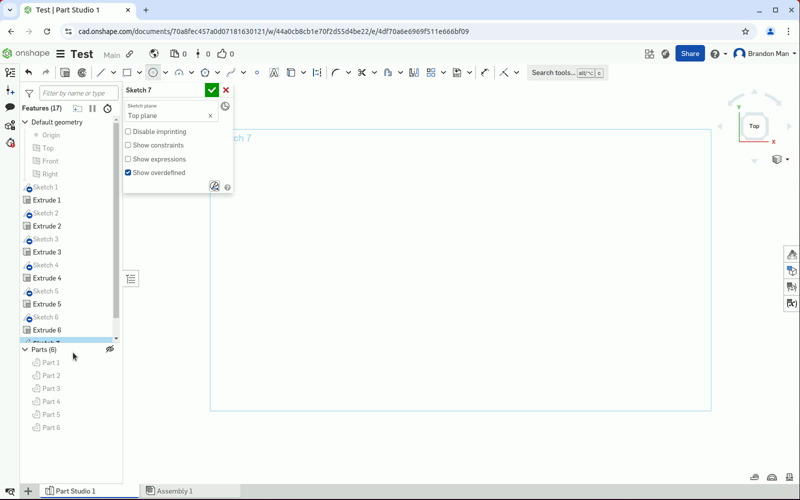
mouse_move(428, 282)
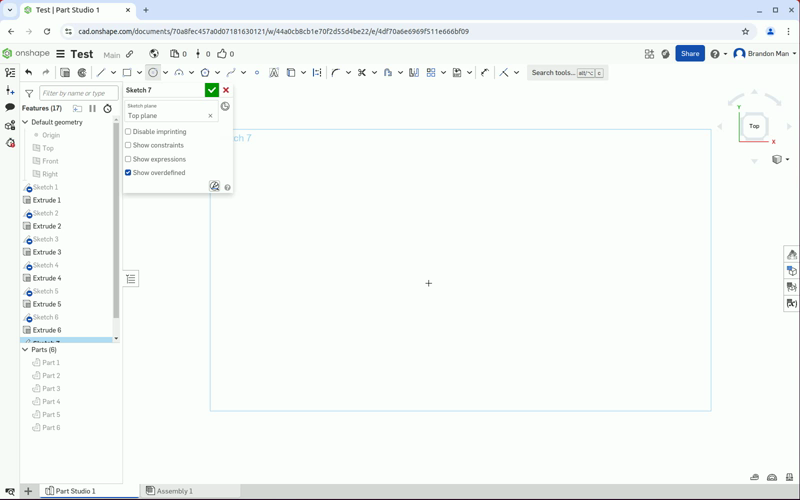
click(428, 282)
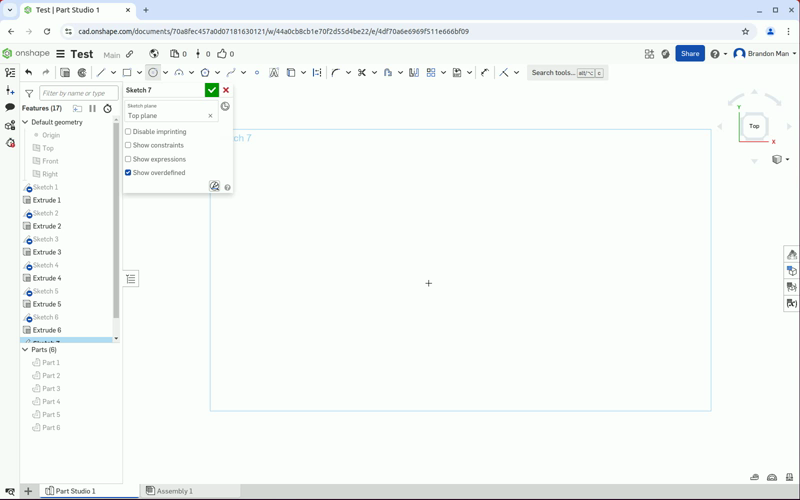
key_up(shift)
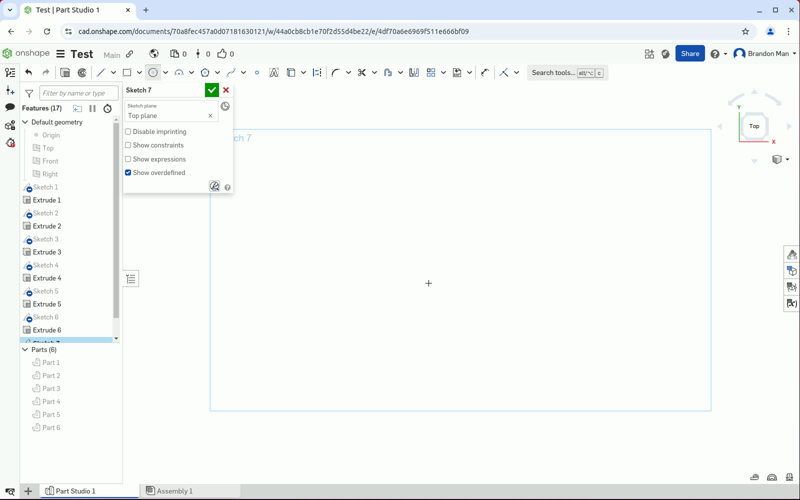
mouse_move(434, 282)
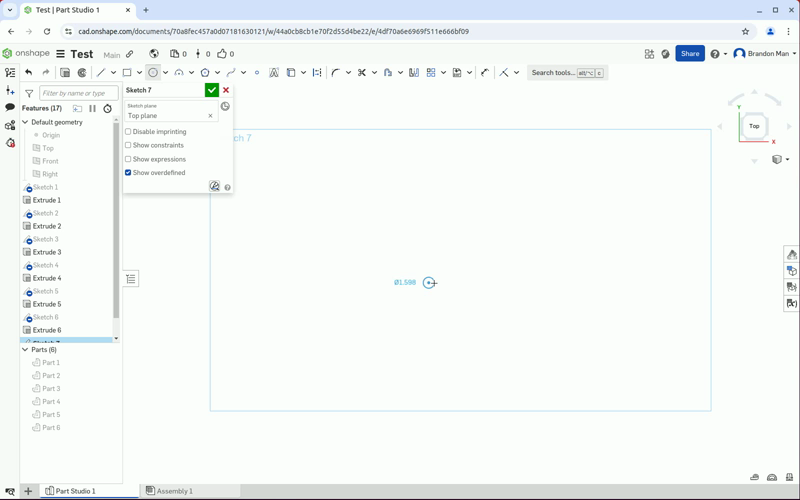
click(434, 282)
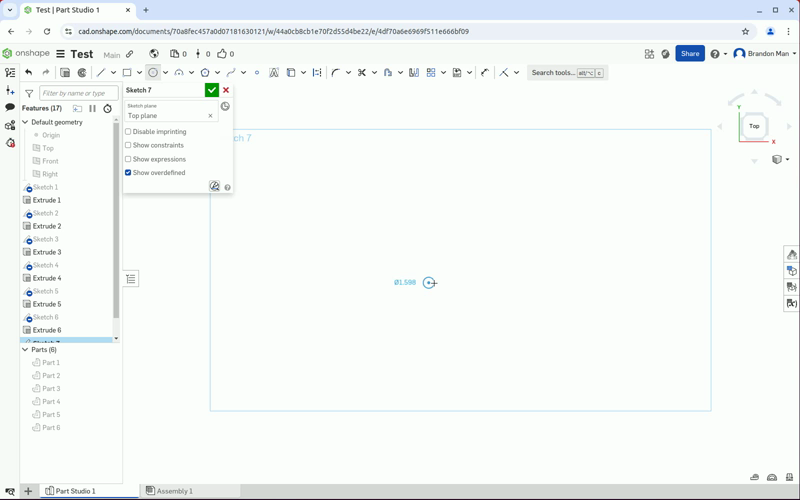
key(esc)
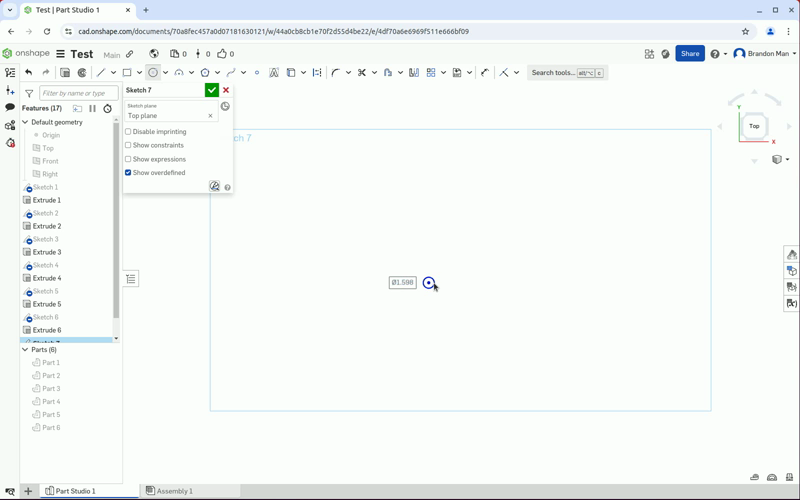
mouse_move(430, 280)
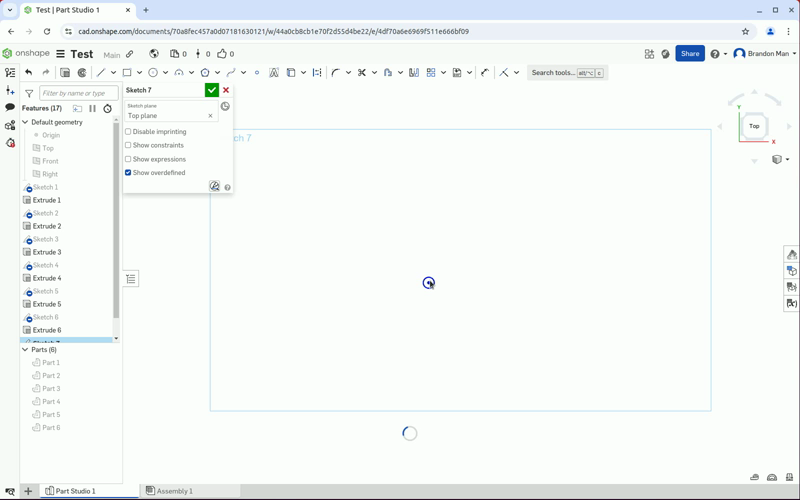
scroll(6)
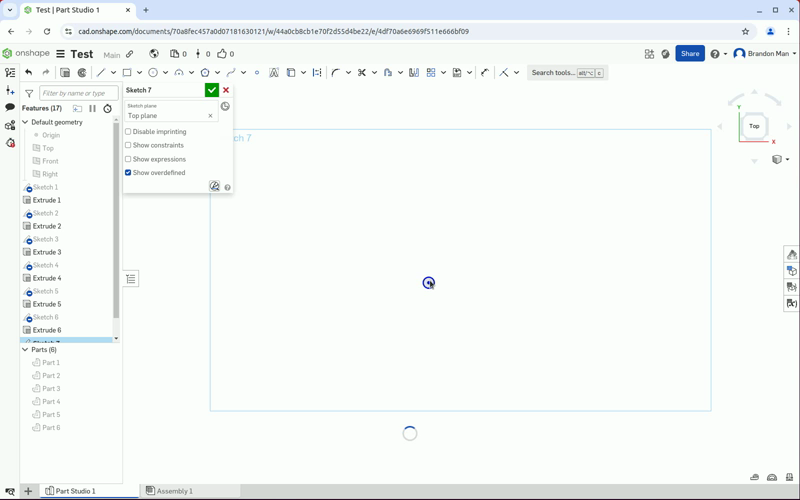
scroll(6)
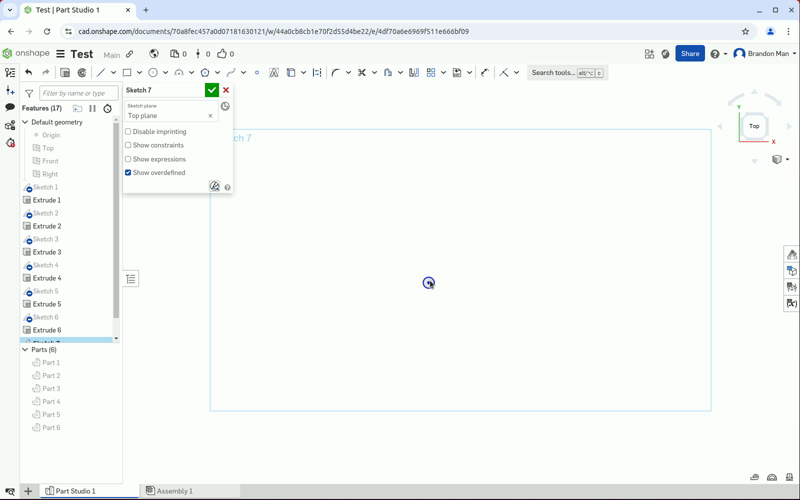
scroll(6)
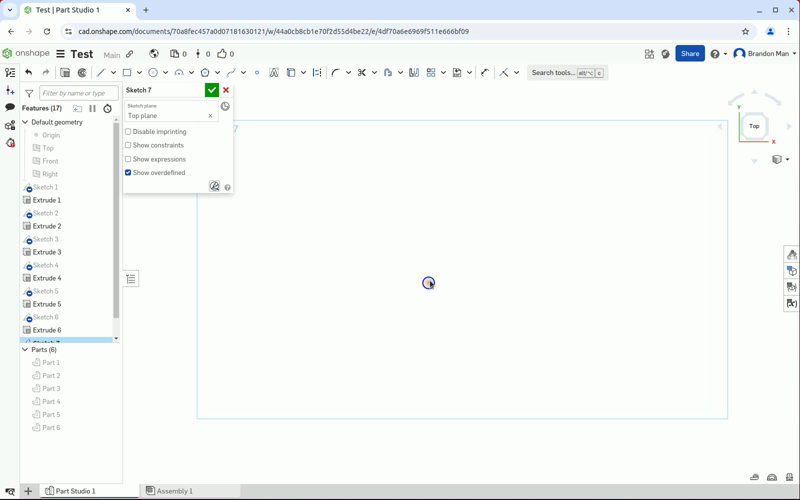
scroll(6)
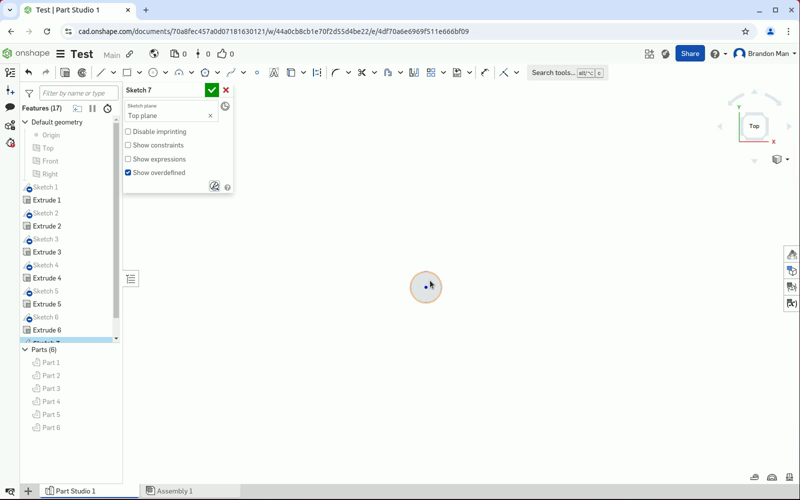
scroll(6)
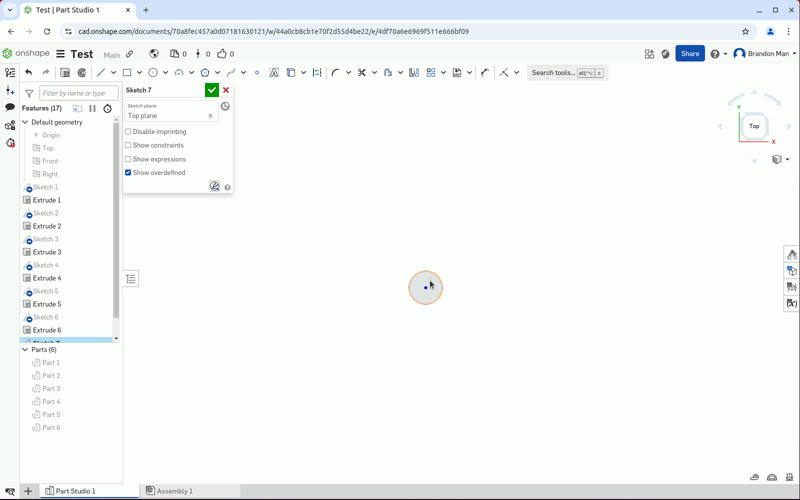
scroll(6)
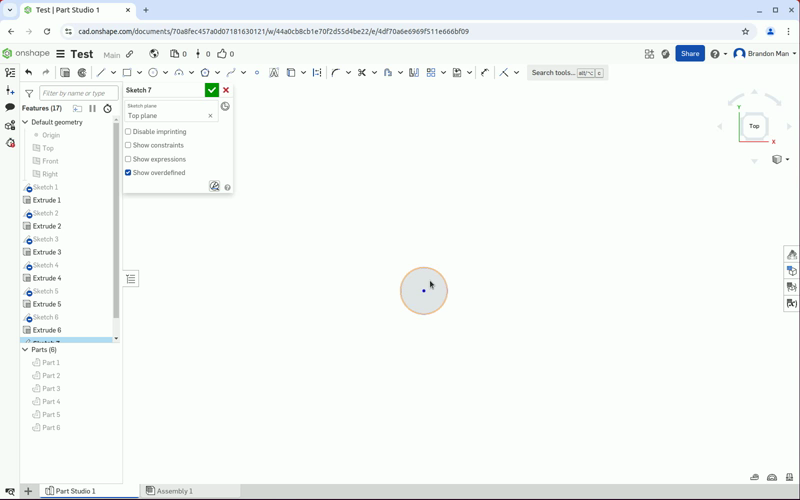
scroll(6)
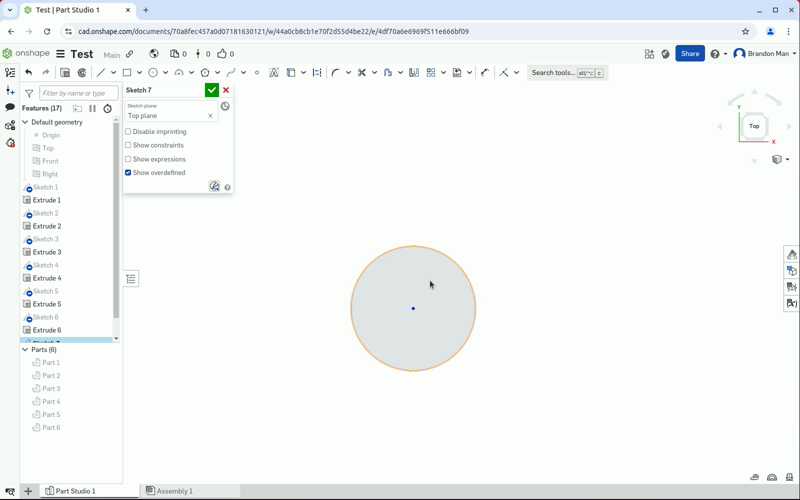
click(430, 280)
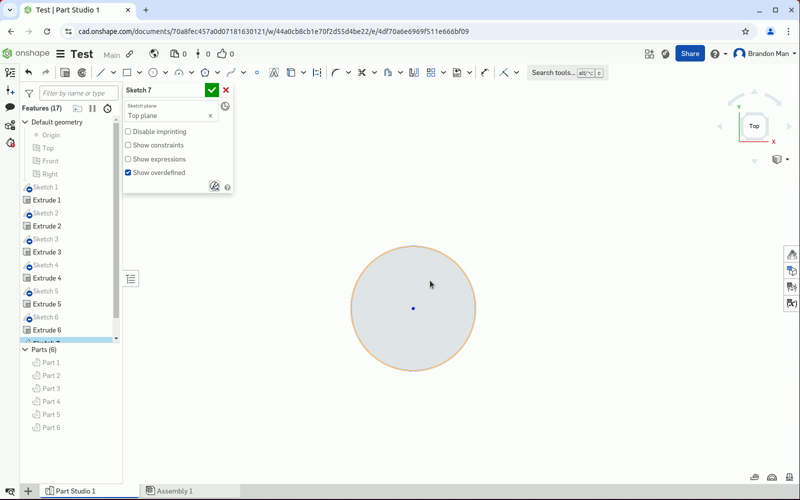
scroll(-6)
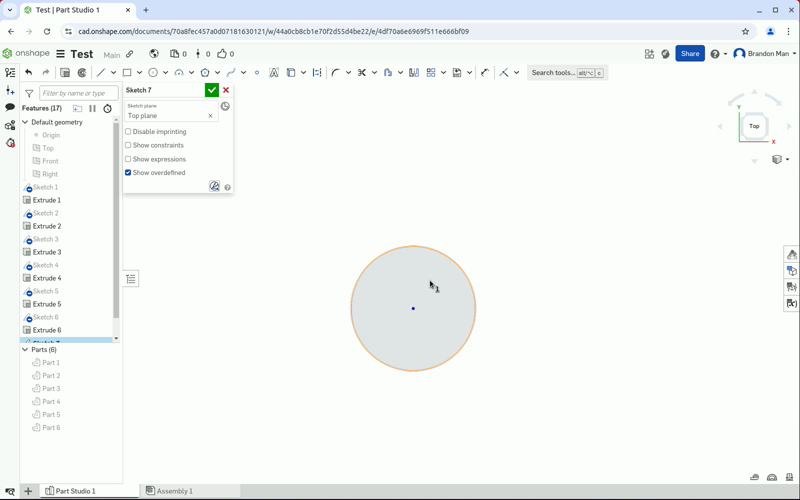
scroll(-6)
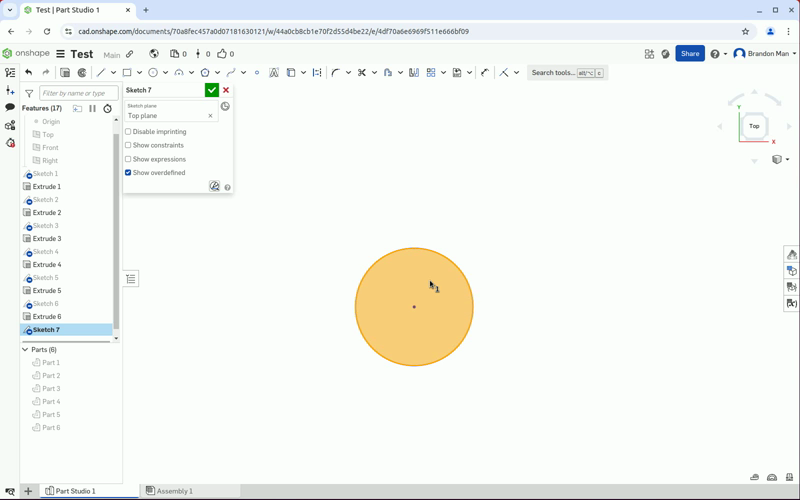
scroll(-6)
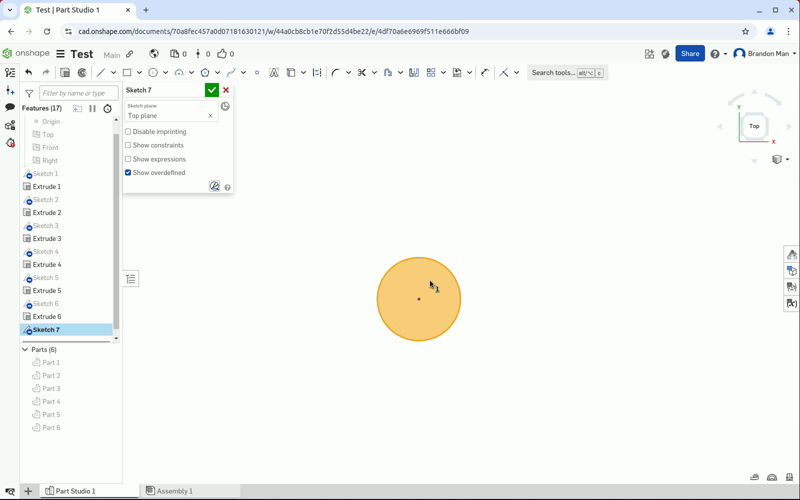
scroll(-6)
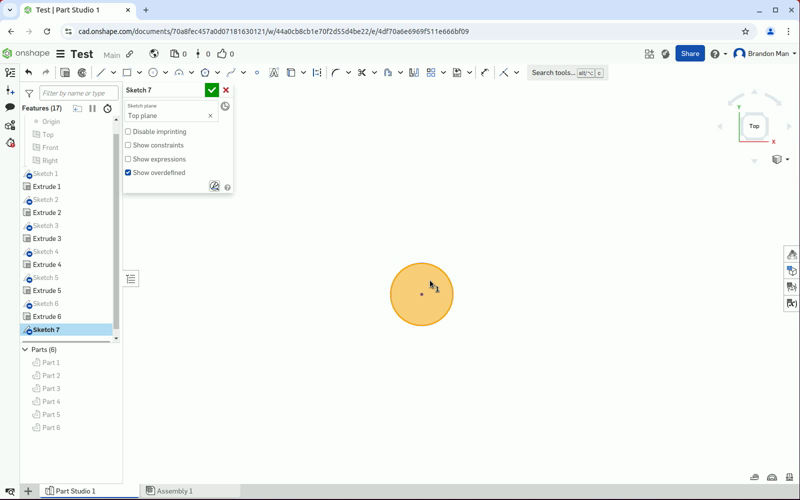
scroll(-6)
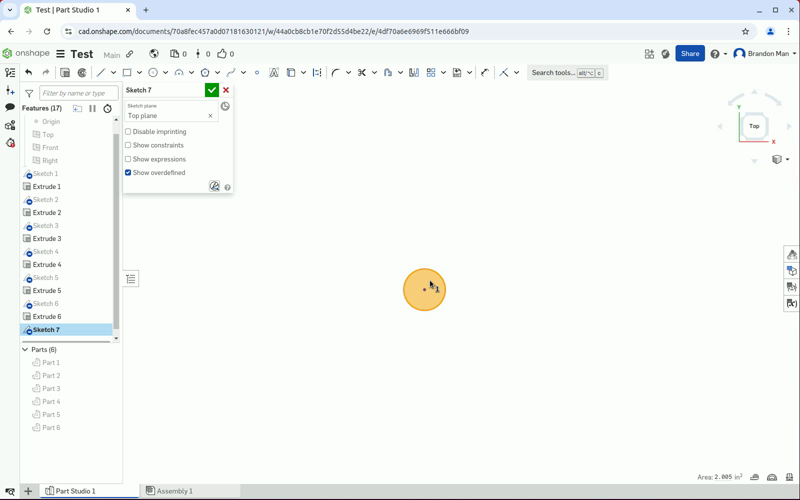
scroll(-6)
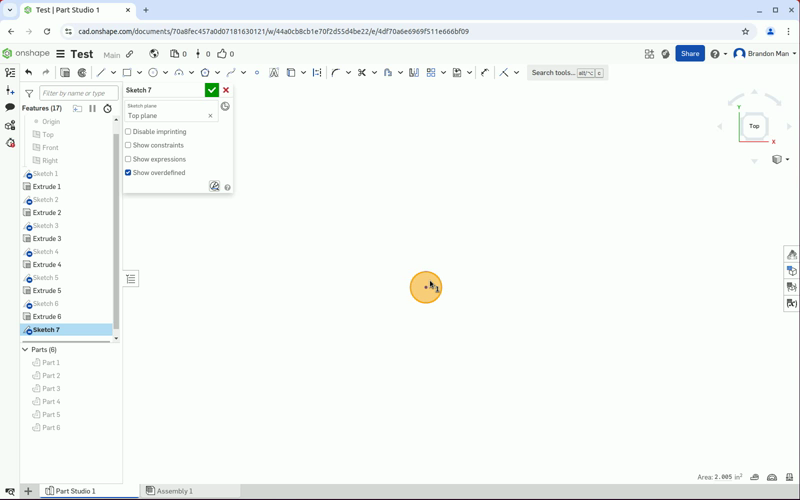
scroll(-6)
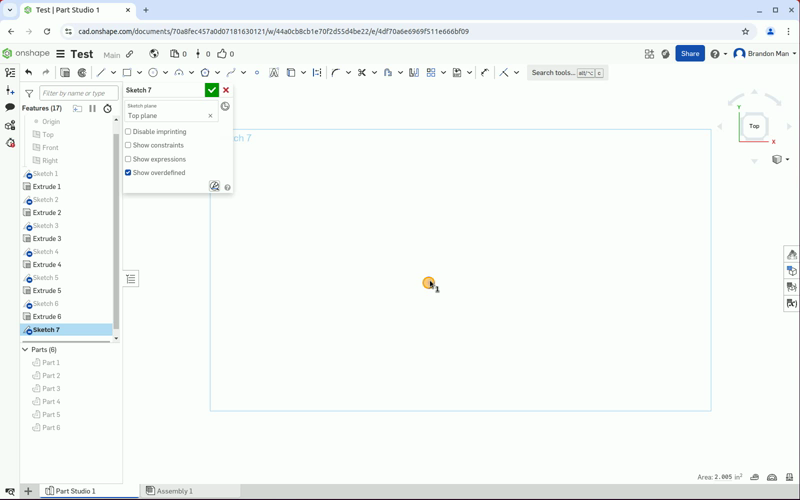
mouse_move(73, 352)
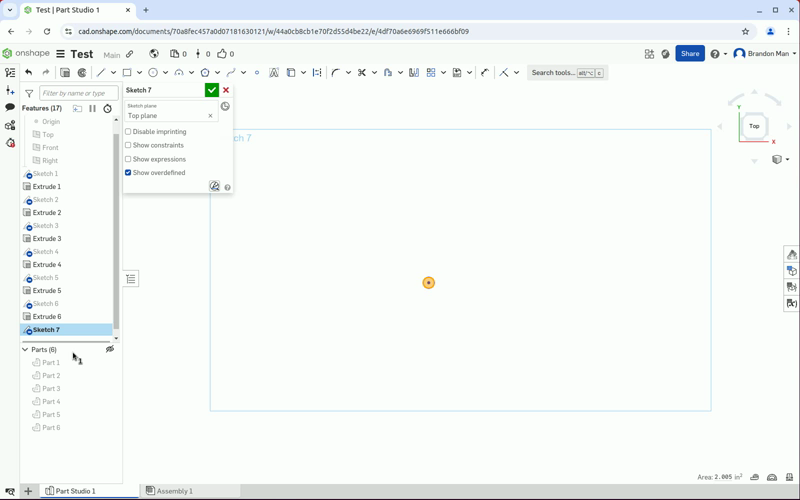
key(shift+y)
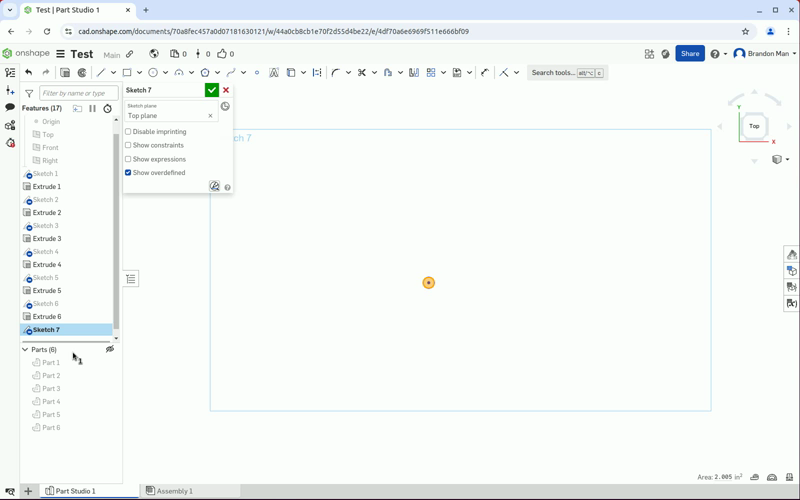
key(shift+e)
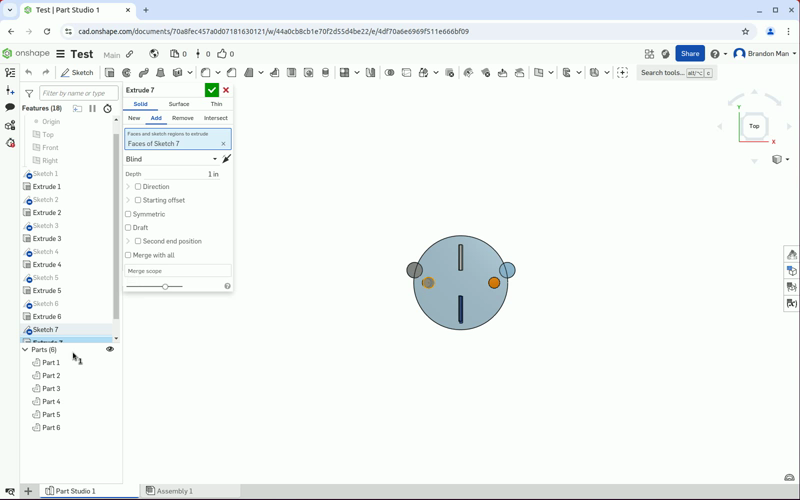
mouse_move(143, 106)
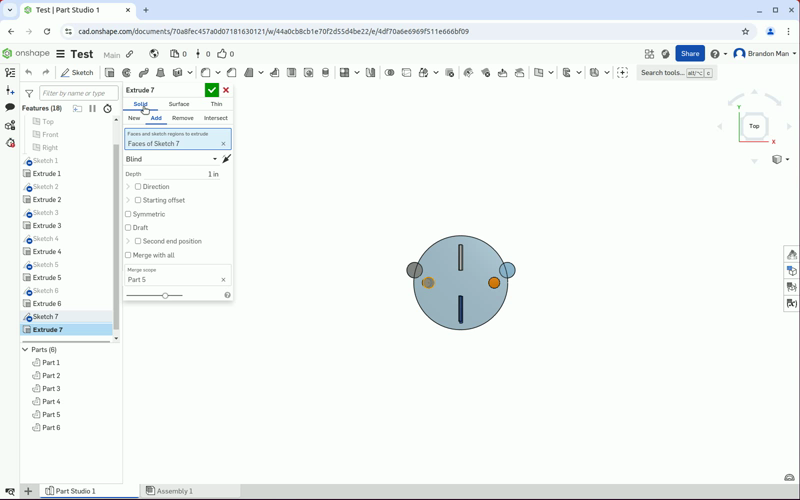
click(143, 106)
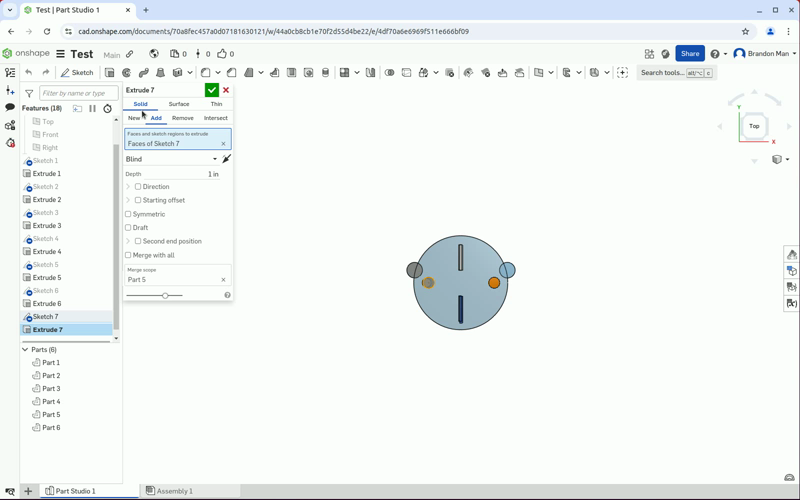
mouse_move(137, 120)
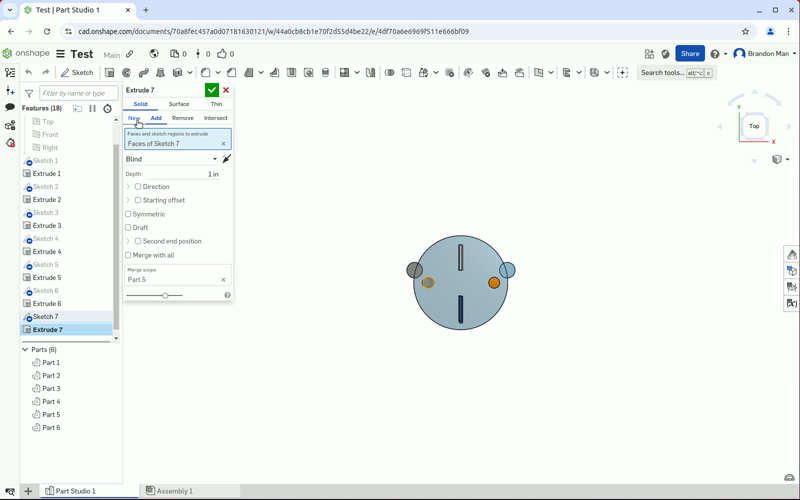
click(137, 120)
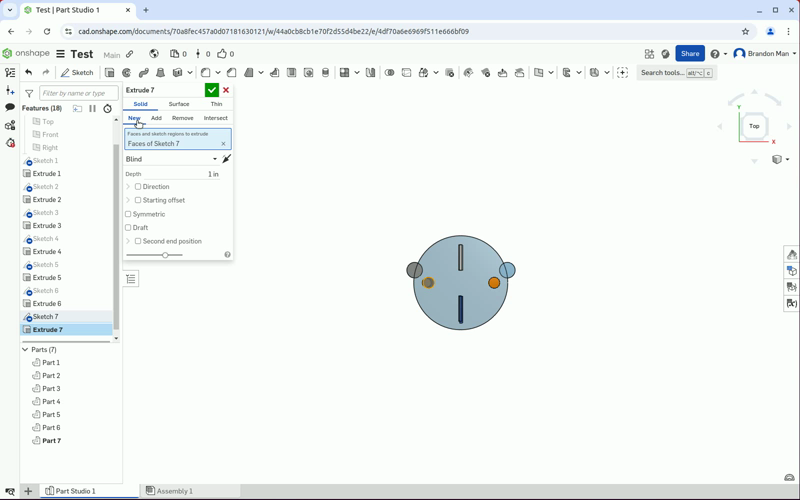
key(tab, 4)
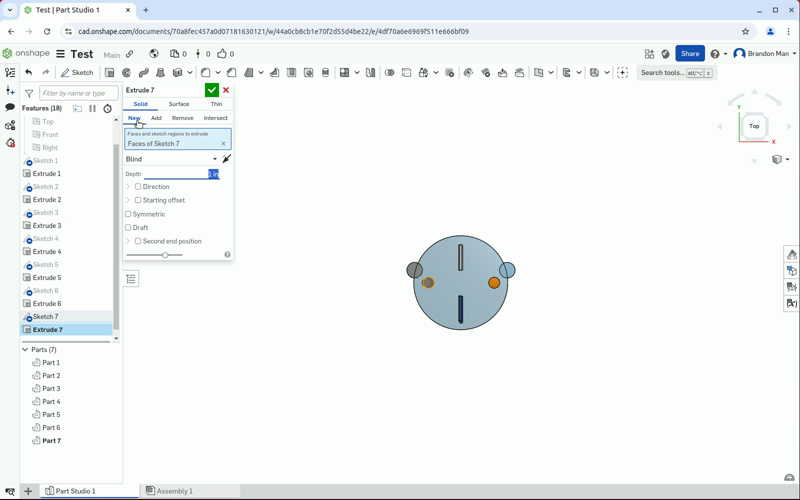
text(22.386)
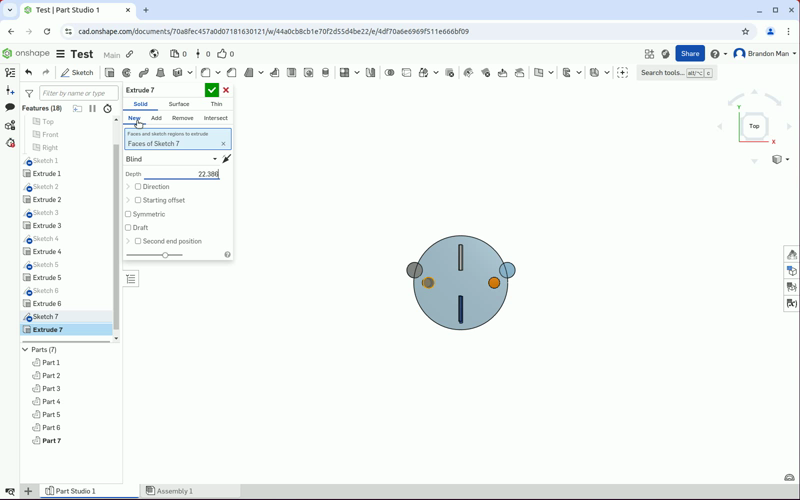
key(enter)
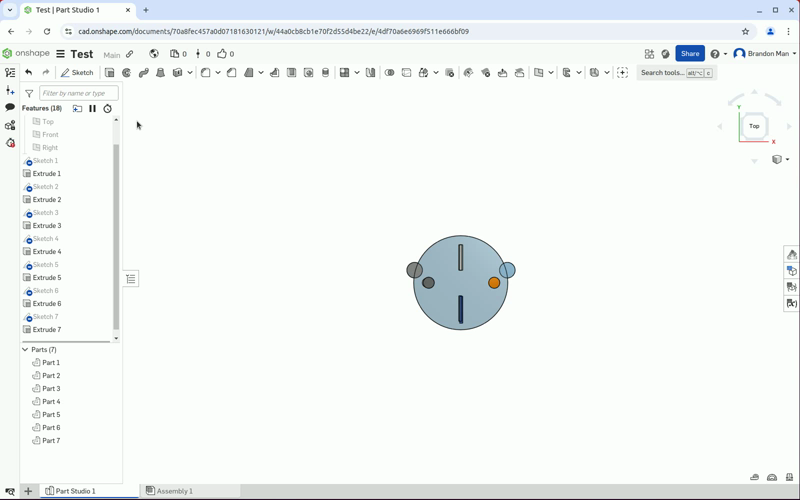
key(shift+h)
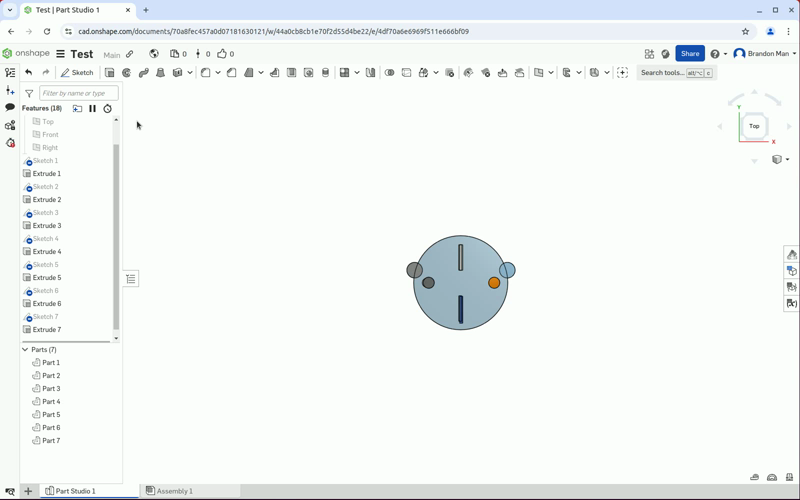
key(shift+h)
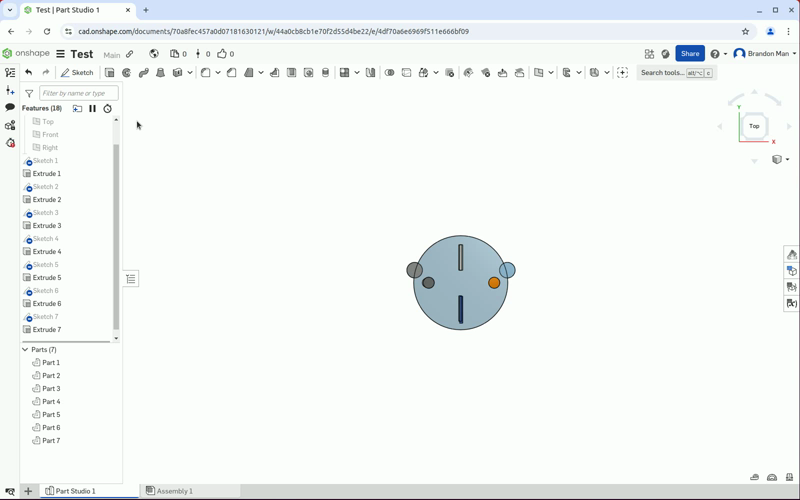
mouse_move(69, 163)
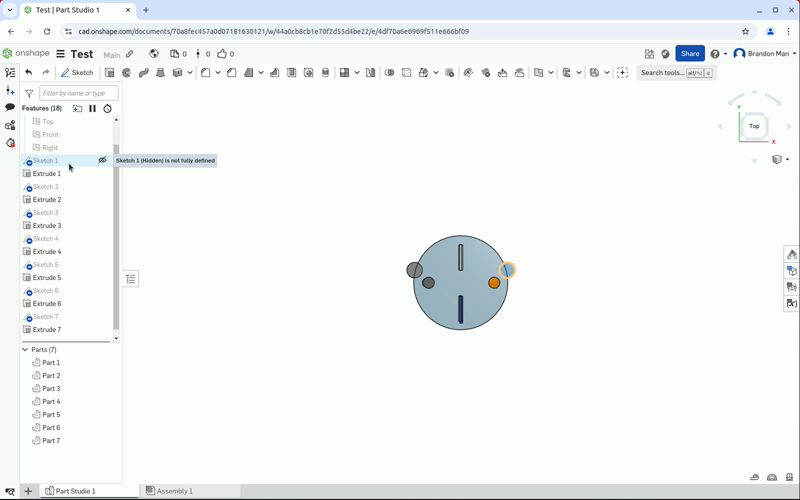
click(69, 163)
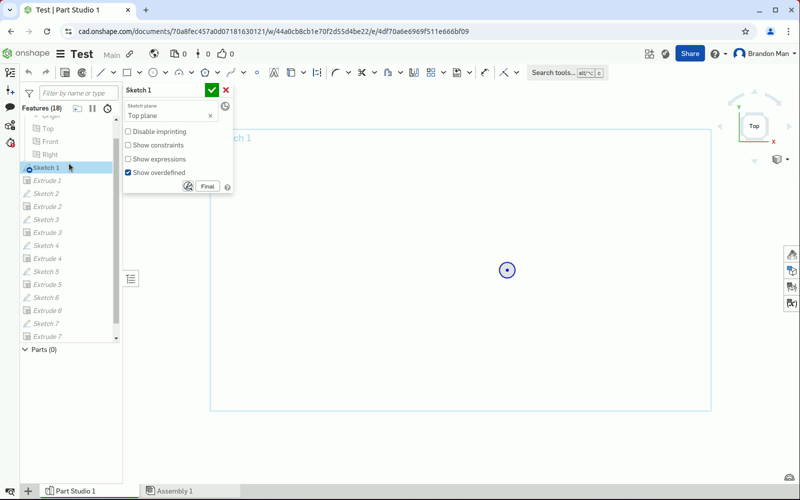
mouse_move(229, 92)
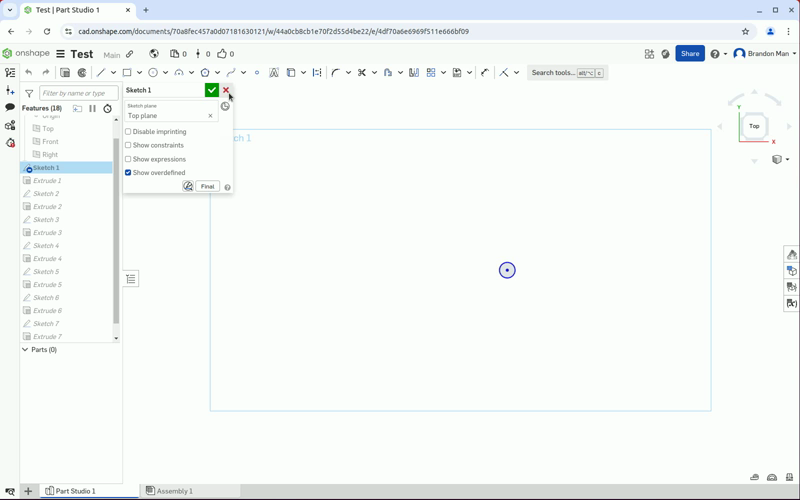
click(229, 92)
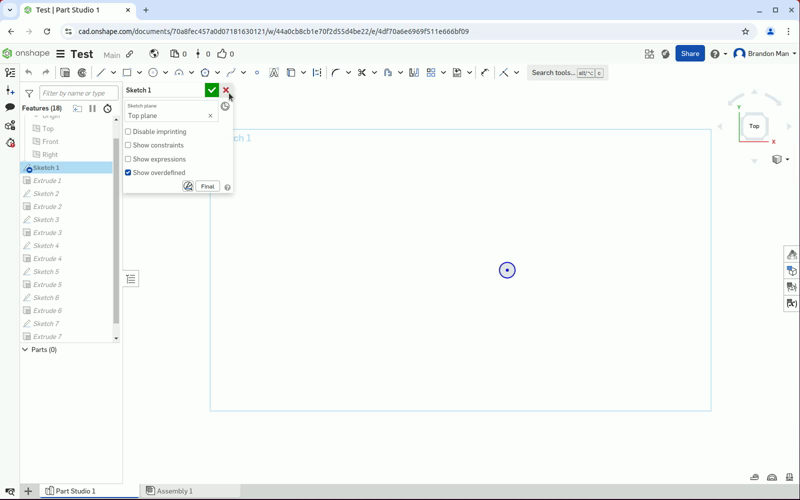
key(shift+s)
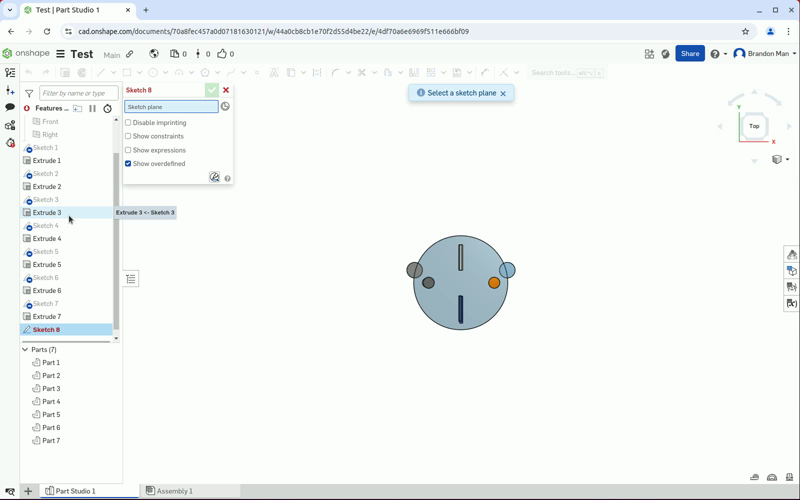
scroll(3)
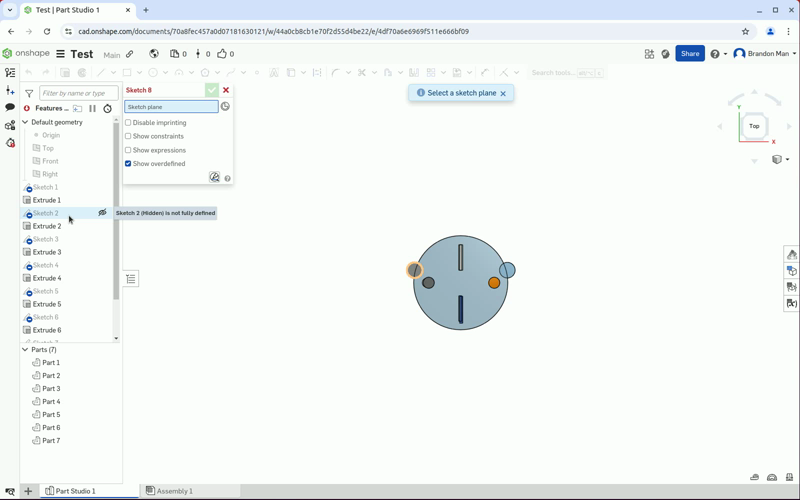
mouse_move(69, 150)
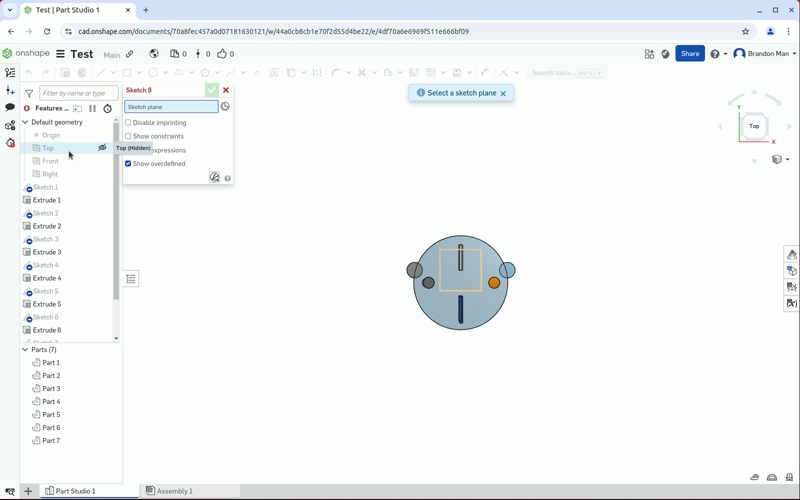
click(69, 150)
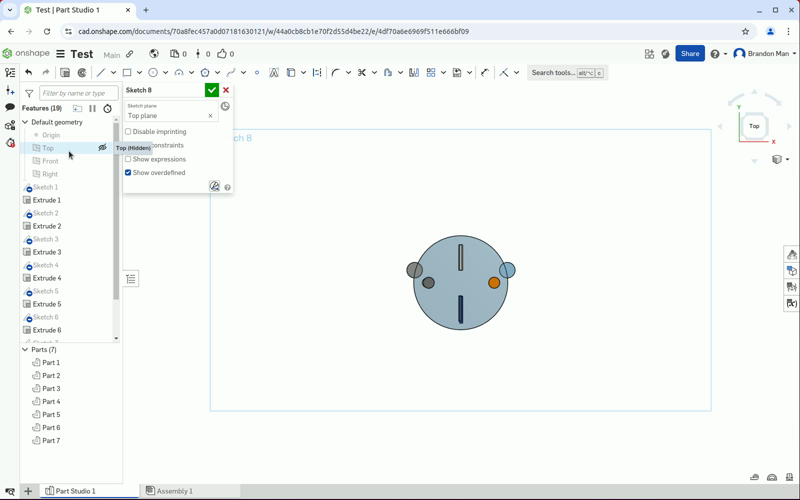
mouse_move(73, 352)
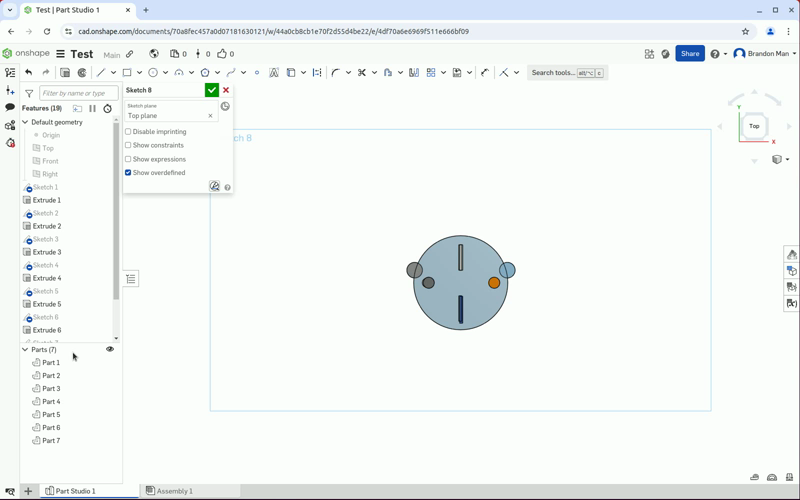
key(y)
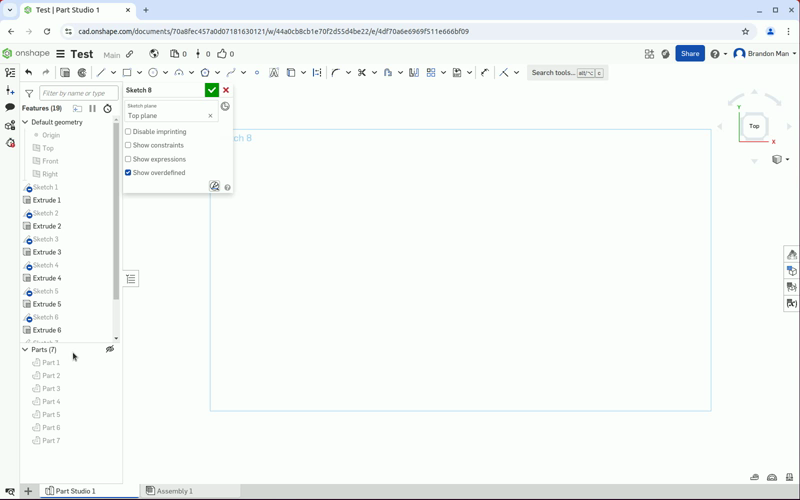
key(l)
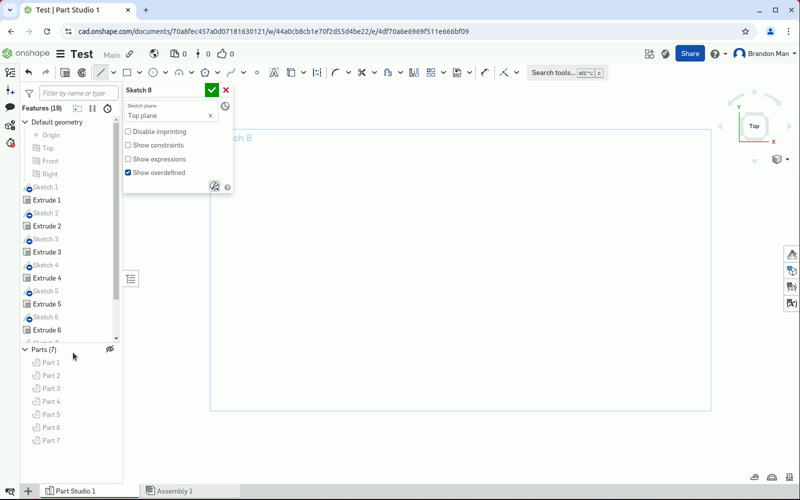
key_down(shift)
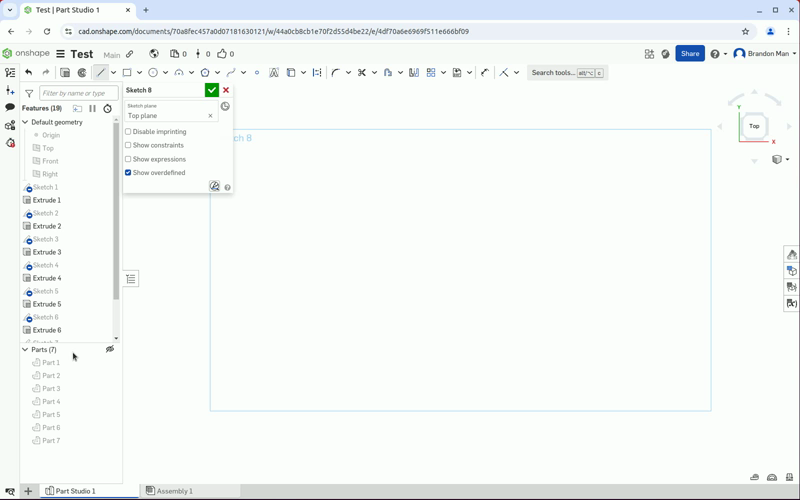
mouse_move(459, 320)
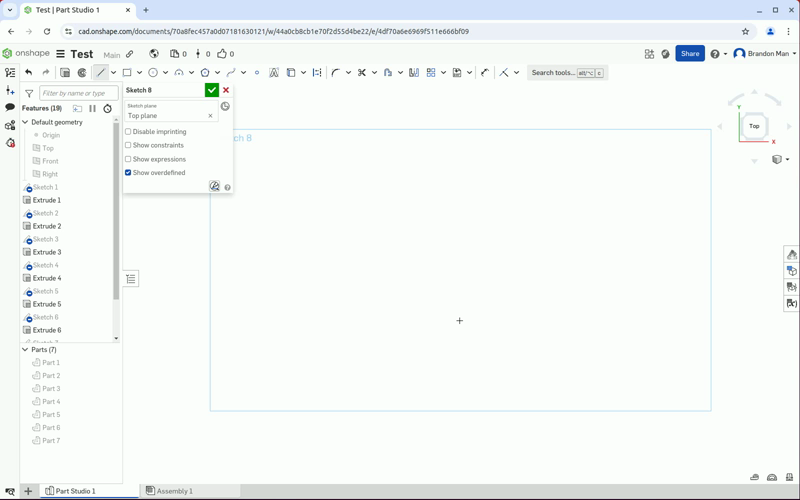
click(459, 320)
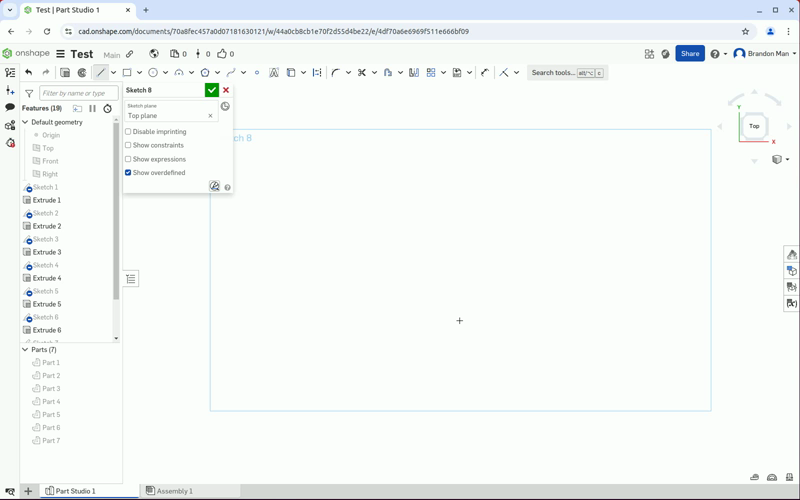
key_up(shift)
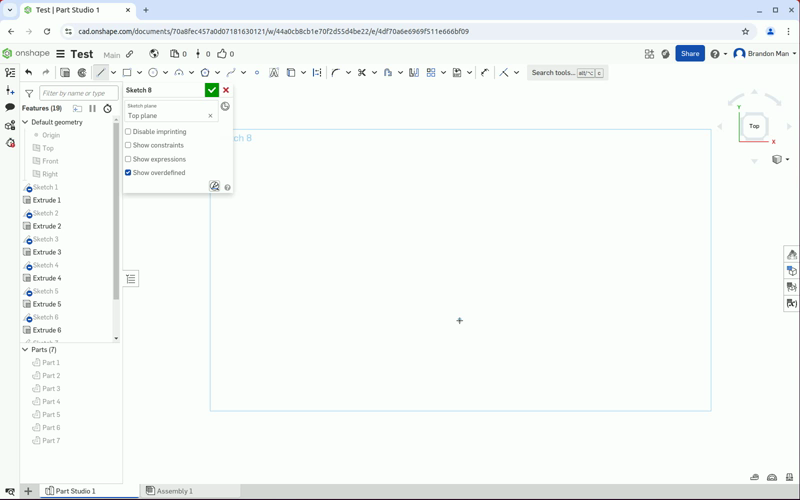
key_down(shift)
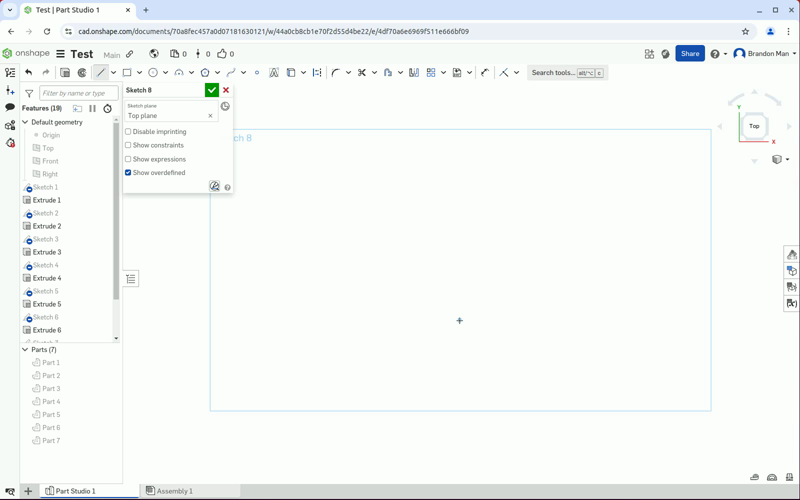
mouse_move(489, 320)
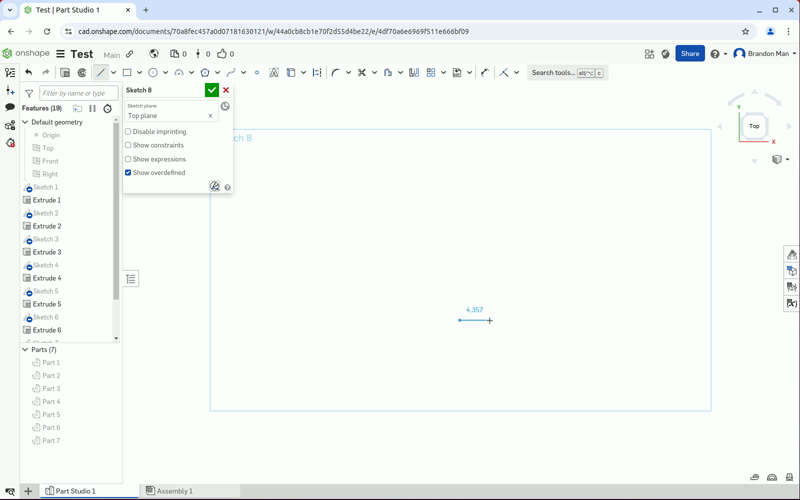
mouse_move(462, 320)
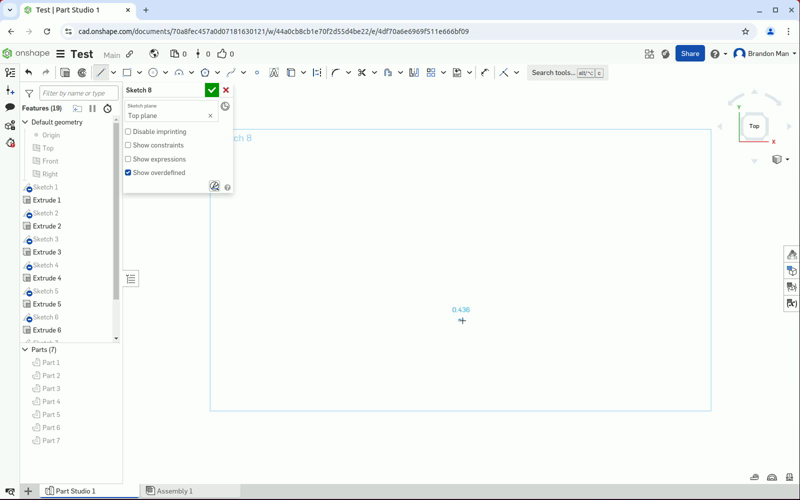
scroll(6)
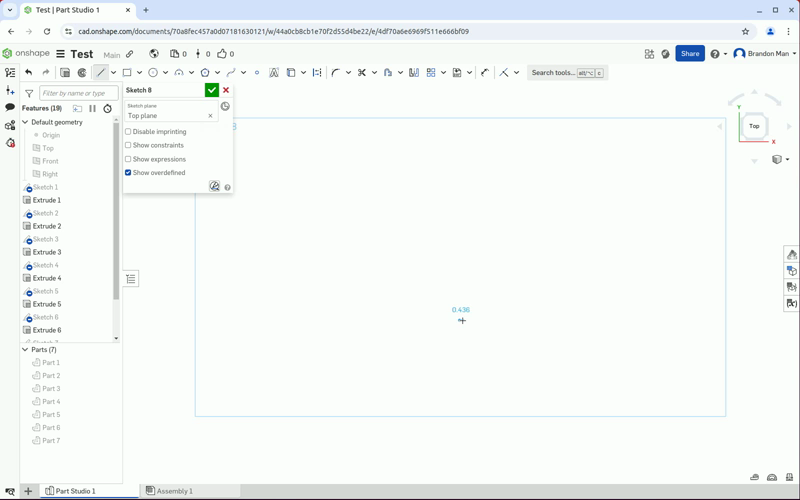
scroll(6)
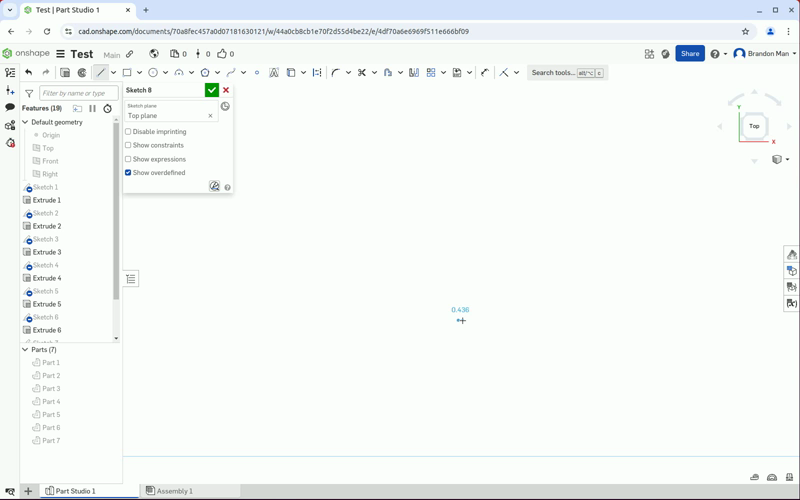
scroll(6)
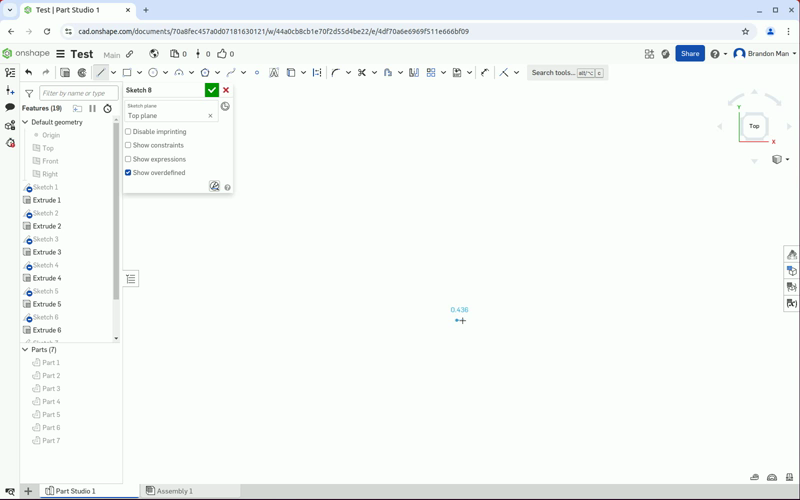
scroll(6)
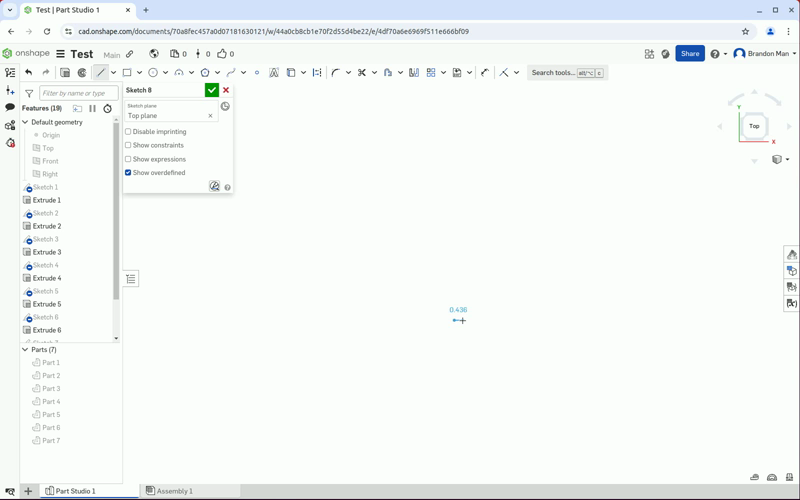
scroll(6)
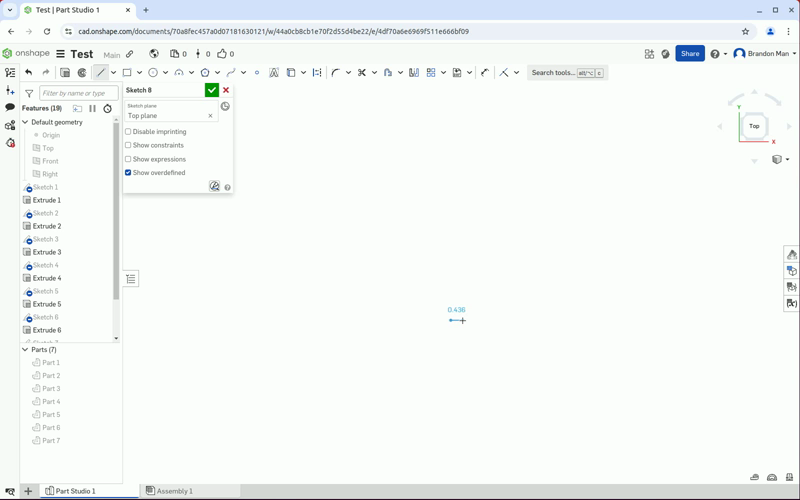
scroll(6)
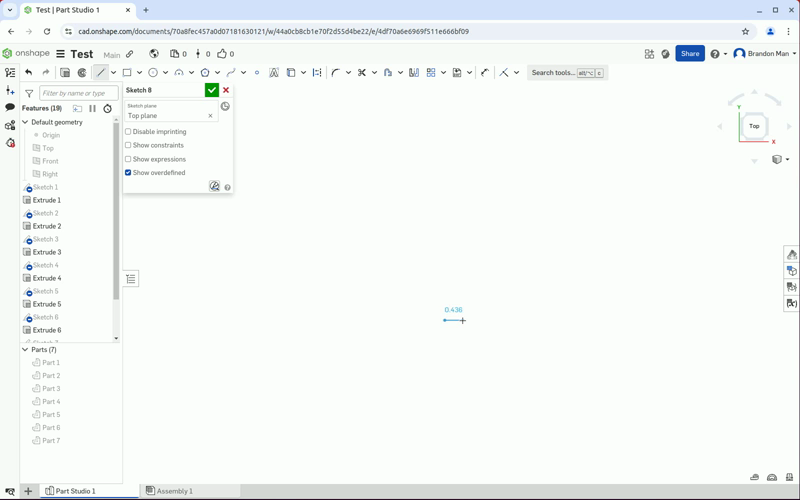
scroll(6)
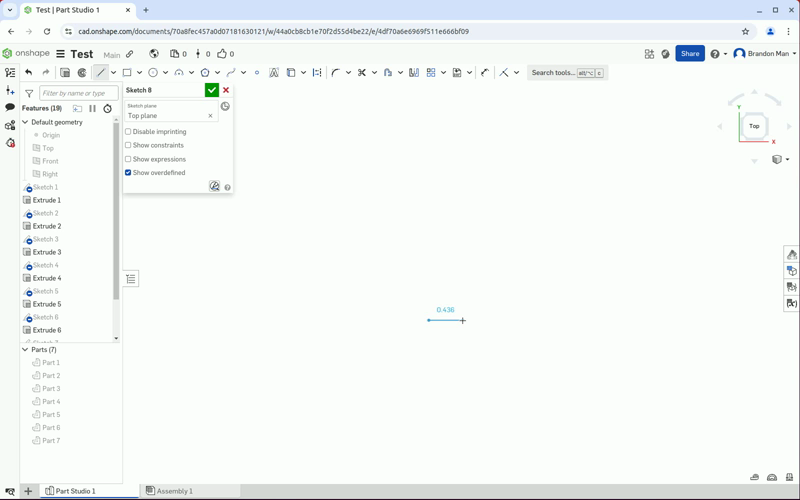
click(462, 320)
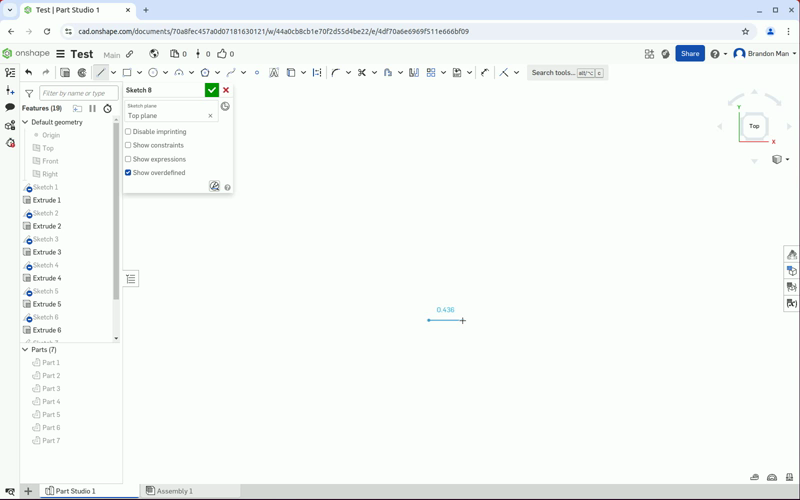
scroll(-6)
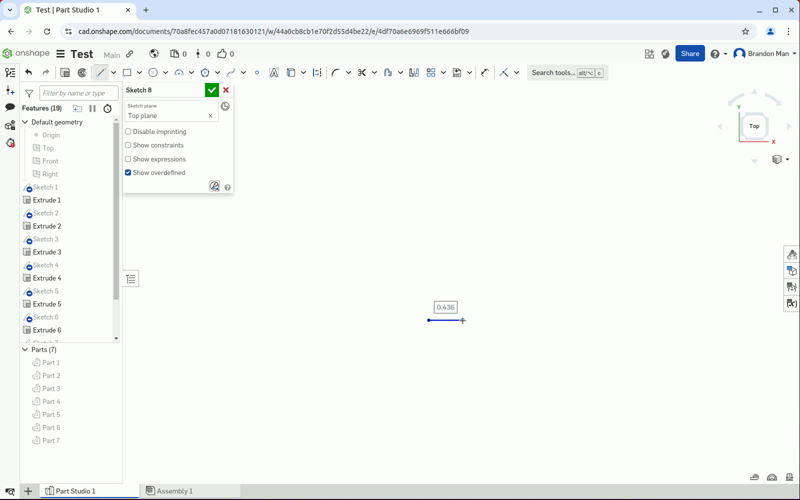
scroll(-6)
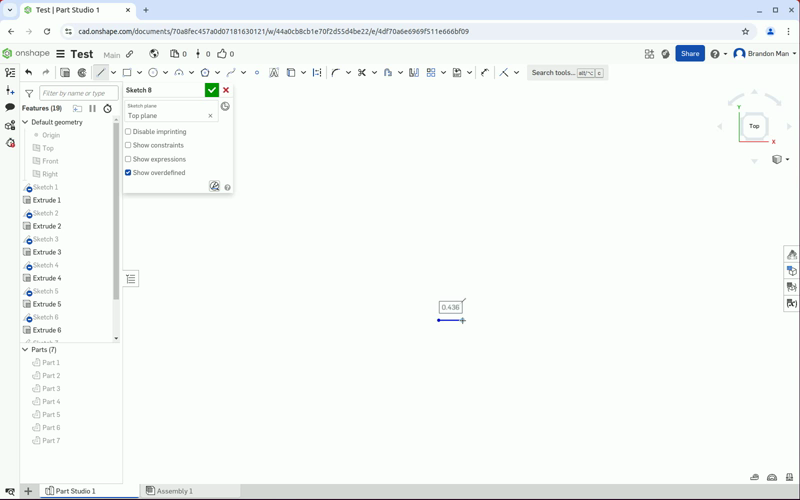
scroll(-6)
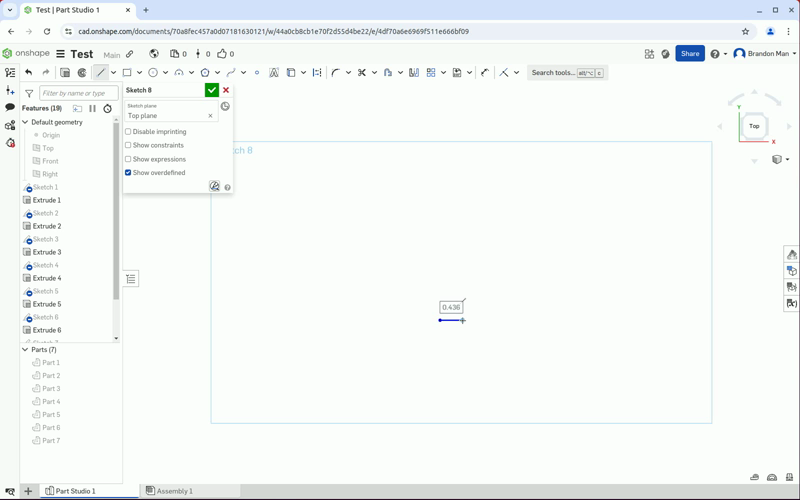
scroll(-6)
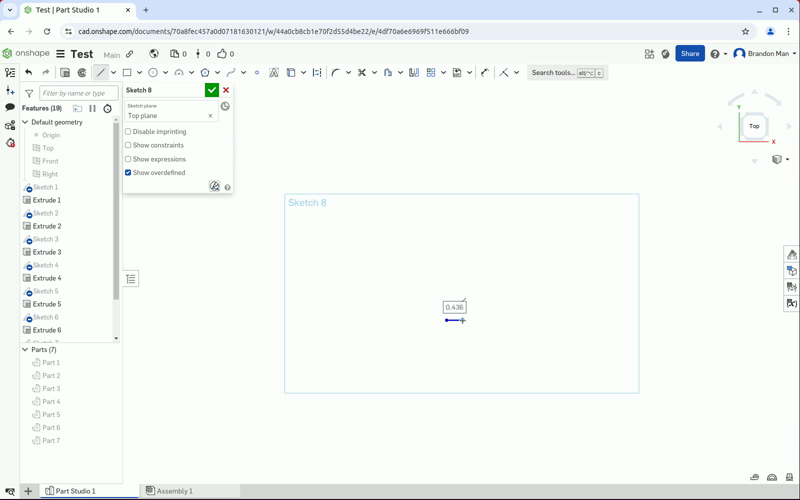
scroll(-6)
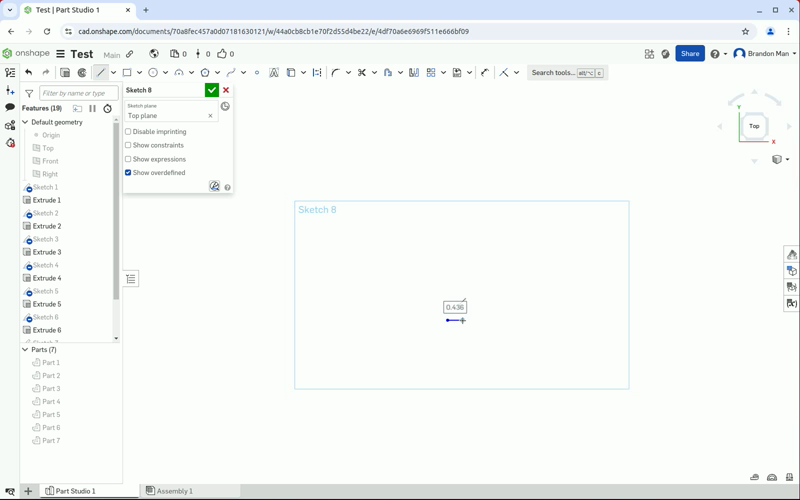
scroll(-6)
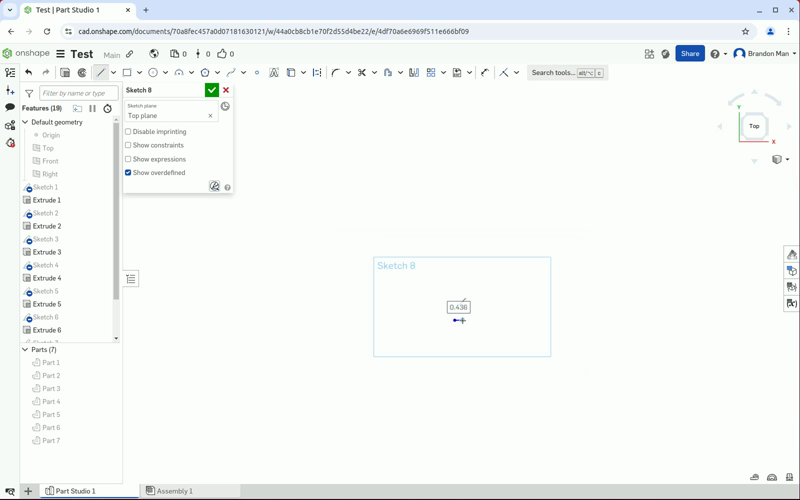
scroll(-6)
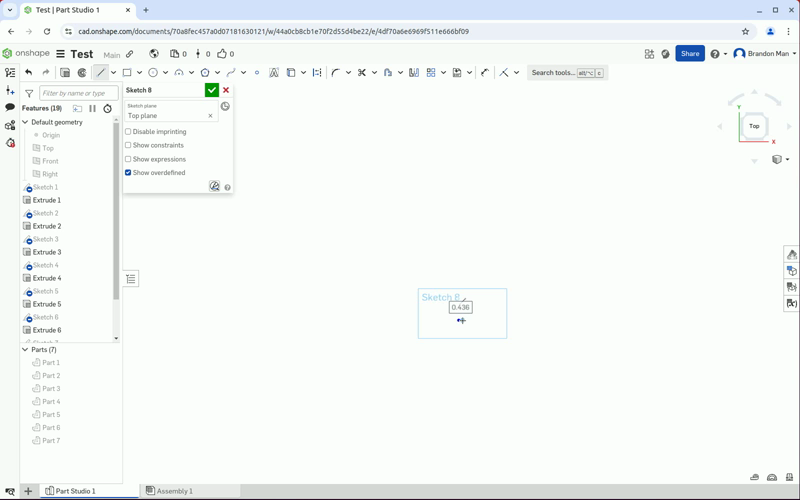
key_up(shift)
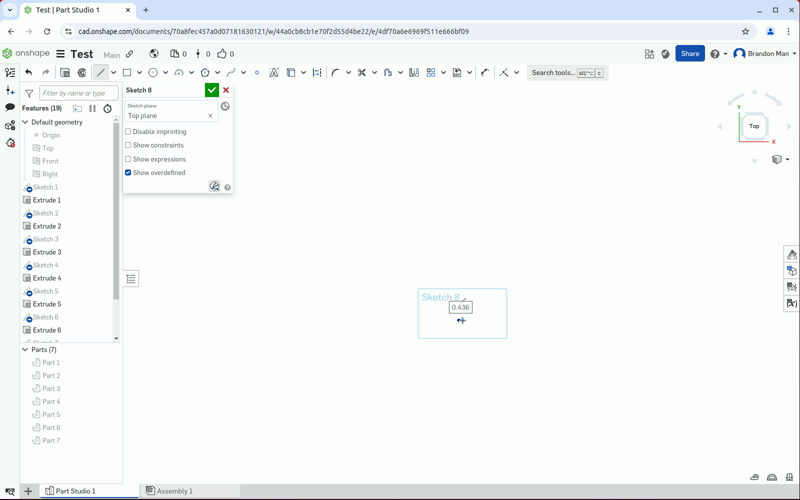
key_down(shift)
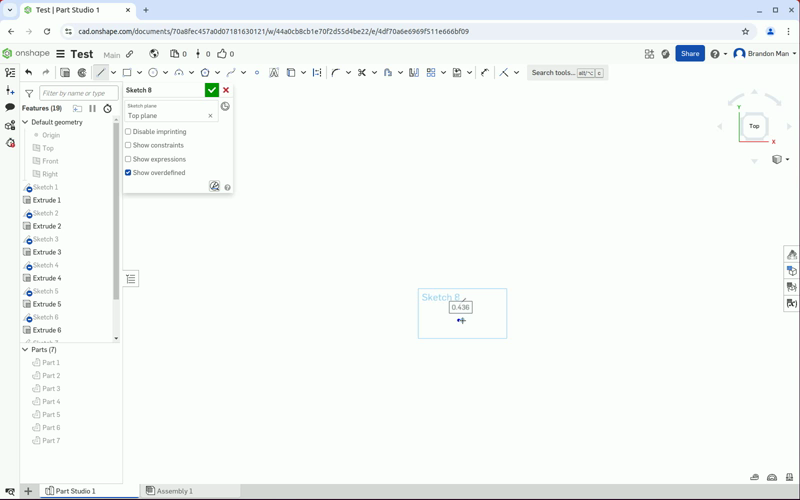
mouse_move(492, 320)
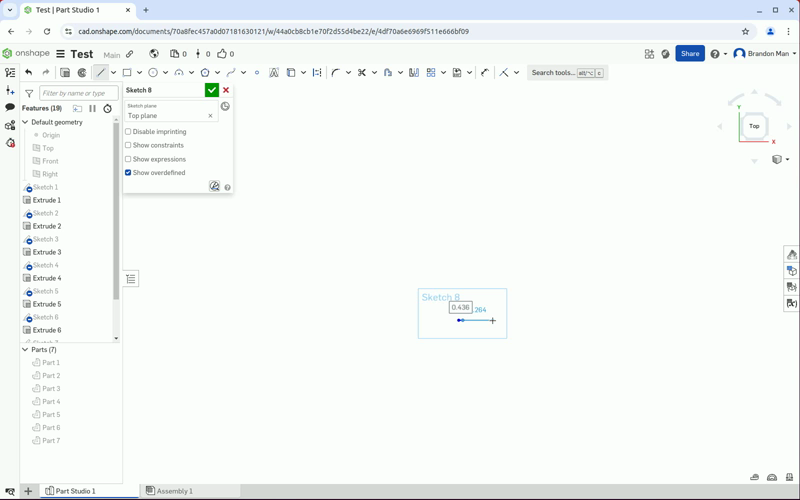
mouse_move(462, 294)
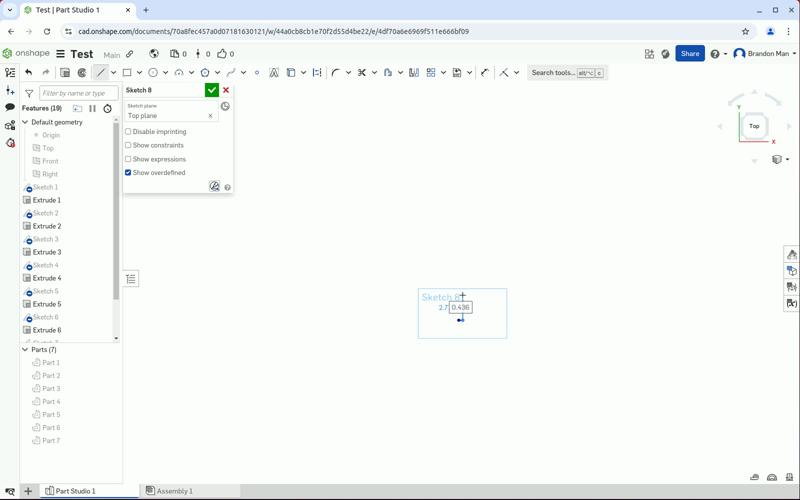
click(462, 294)
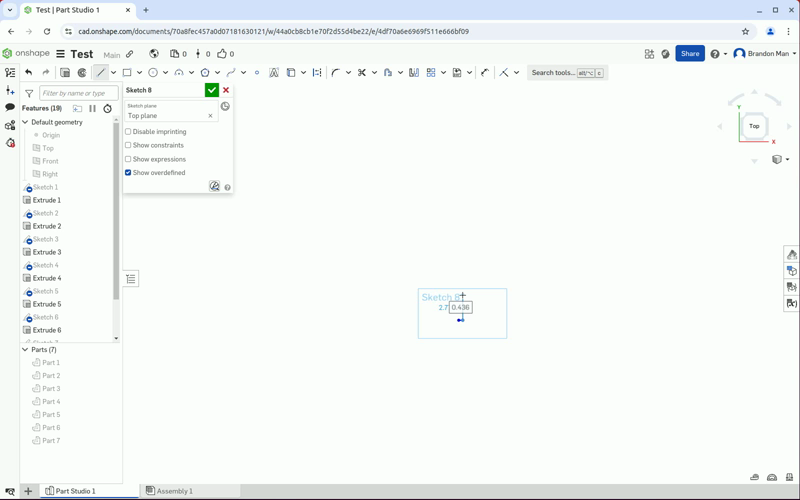
key_up(shift)
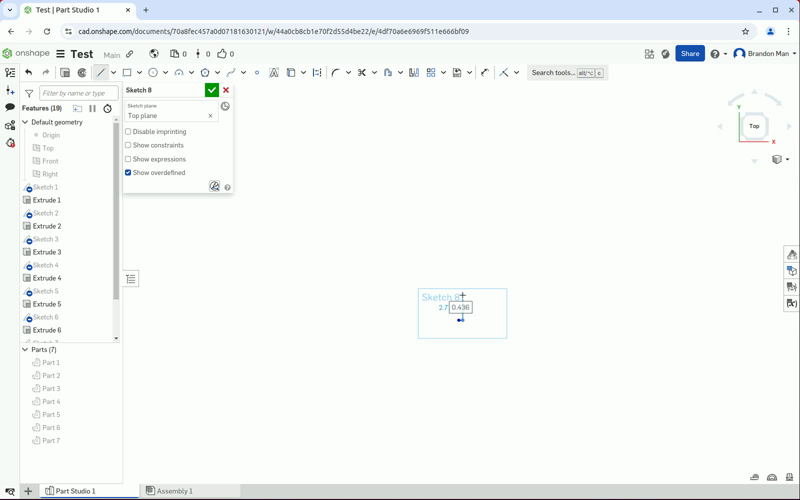
key_down(shift)
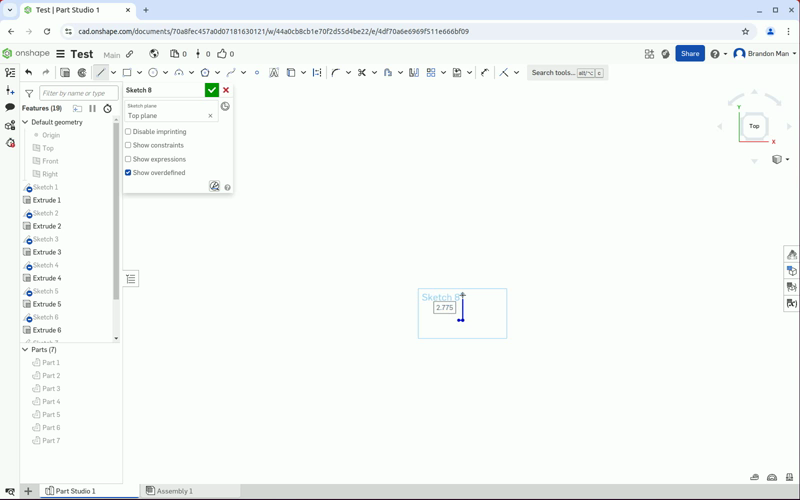
mouse_move(492, 294)
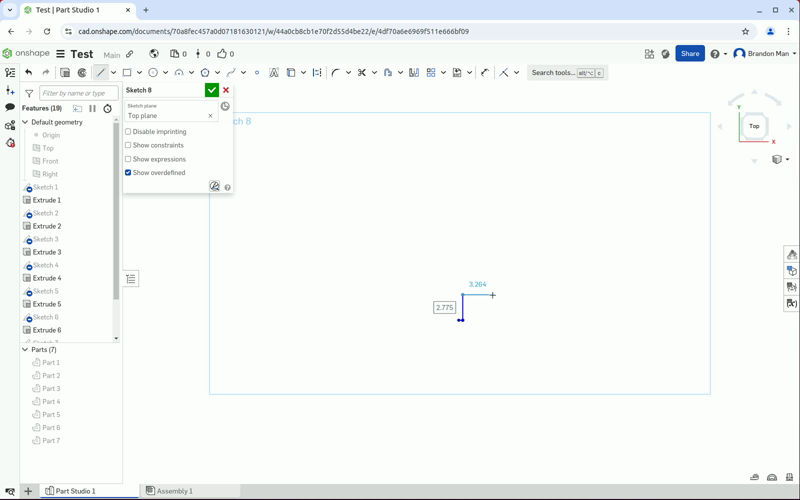
mouse_move(459, 294)
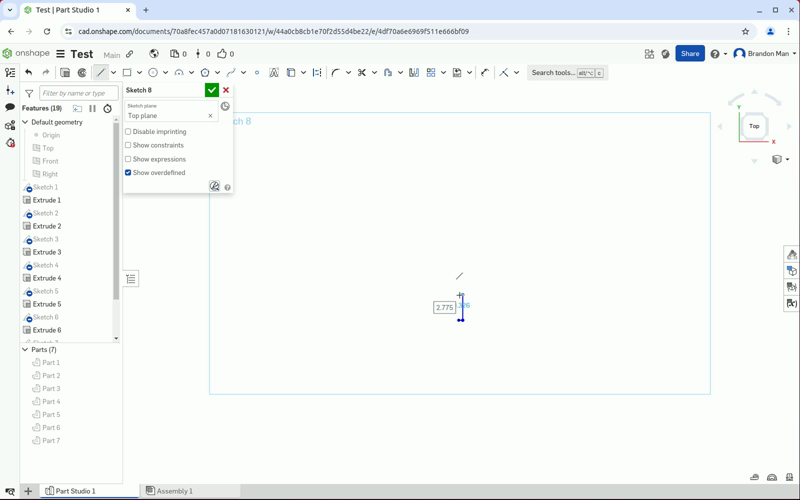
scroll(6)
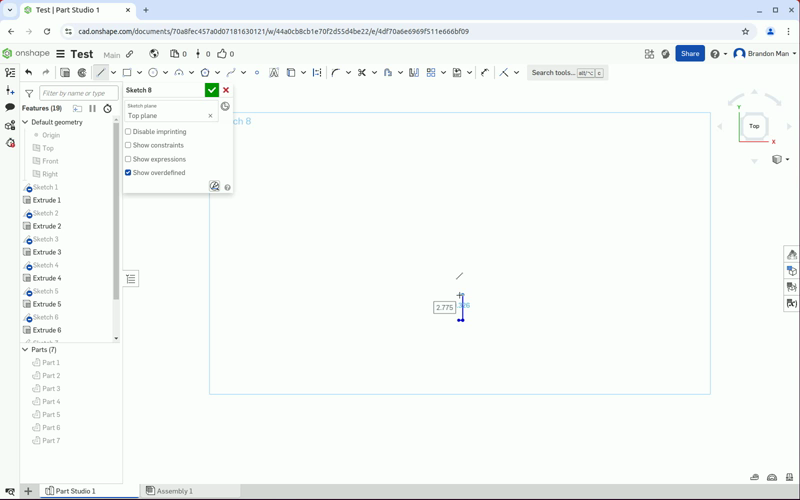
scroll(6)
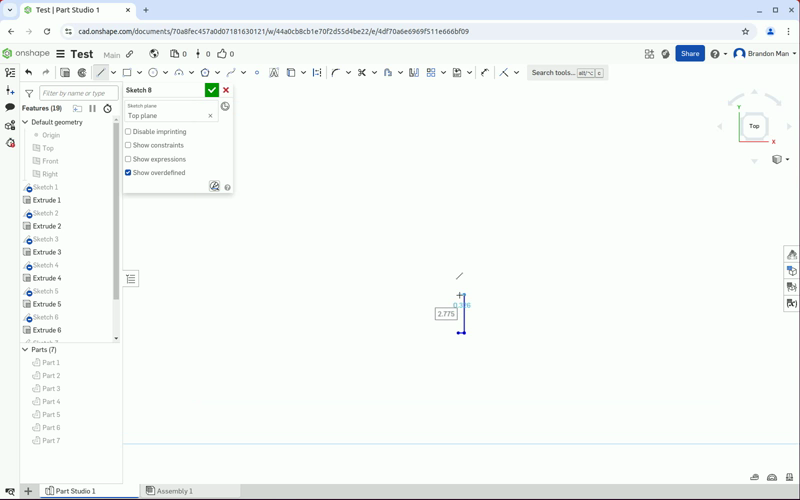
scroll(6)
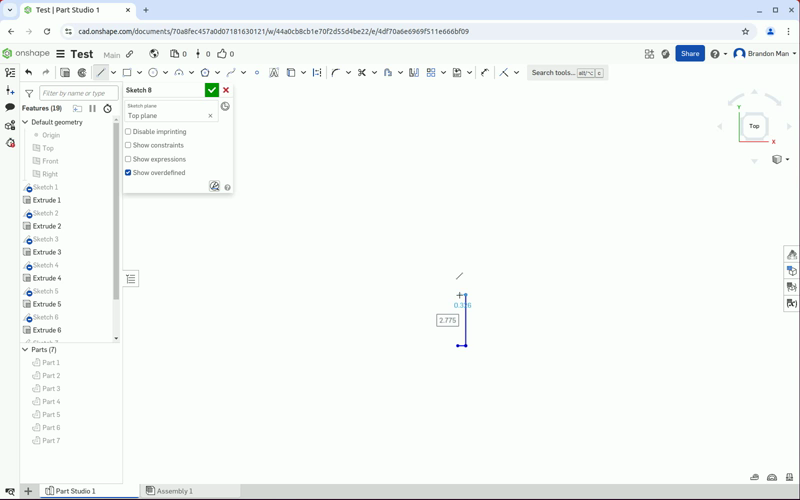
scroll(6)
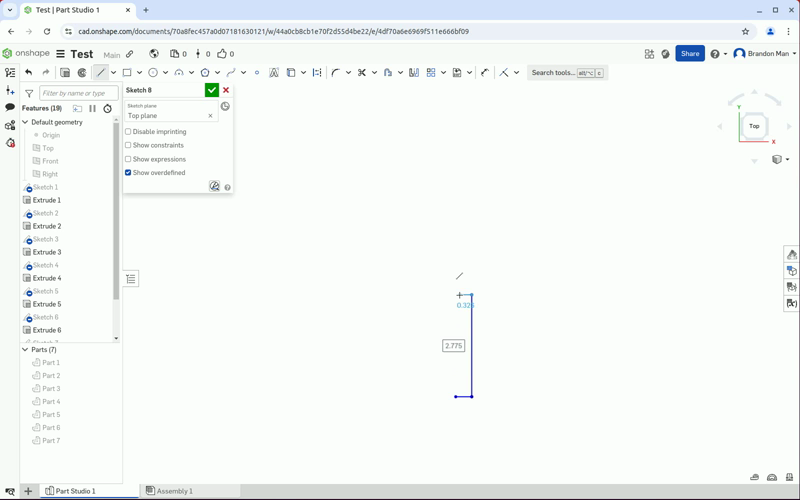
scroll(6)
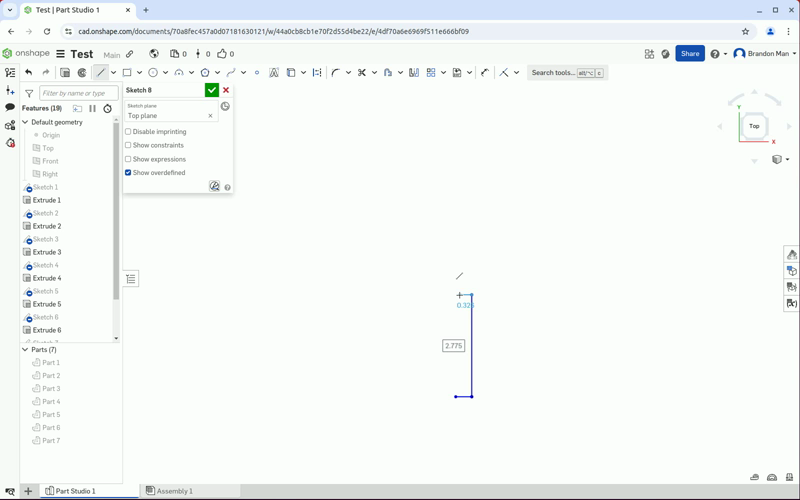
scroll(6)
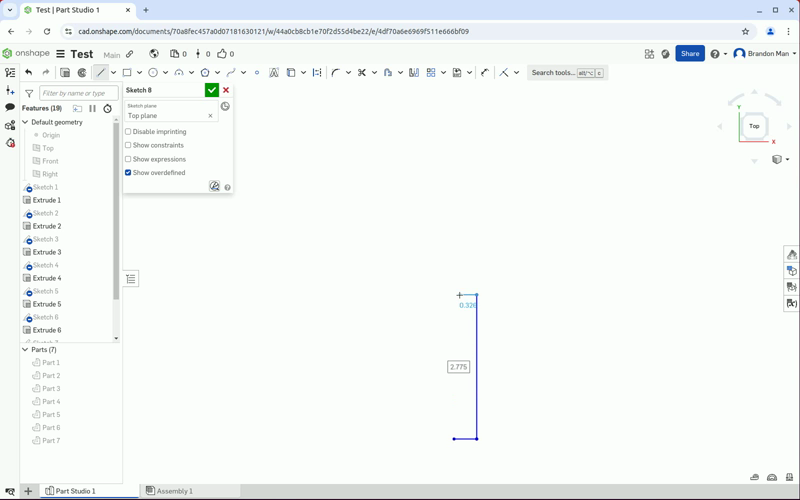
scroll(6)
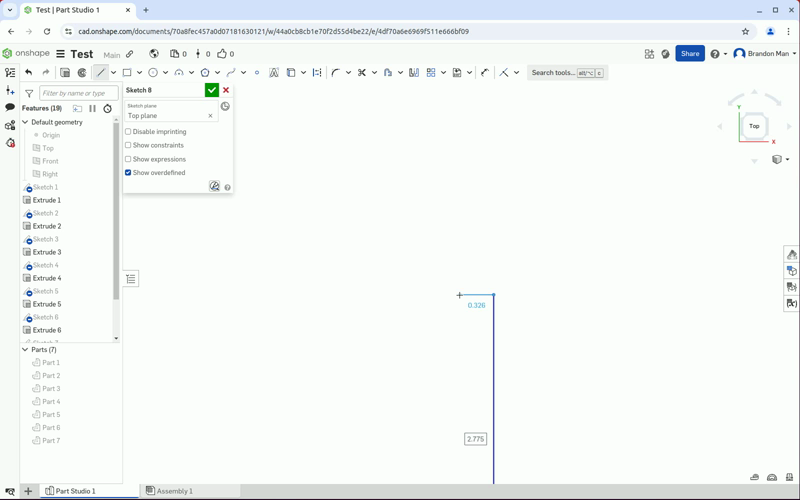
click(459, 294)
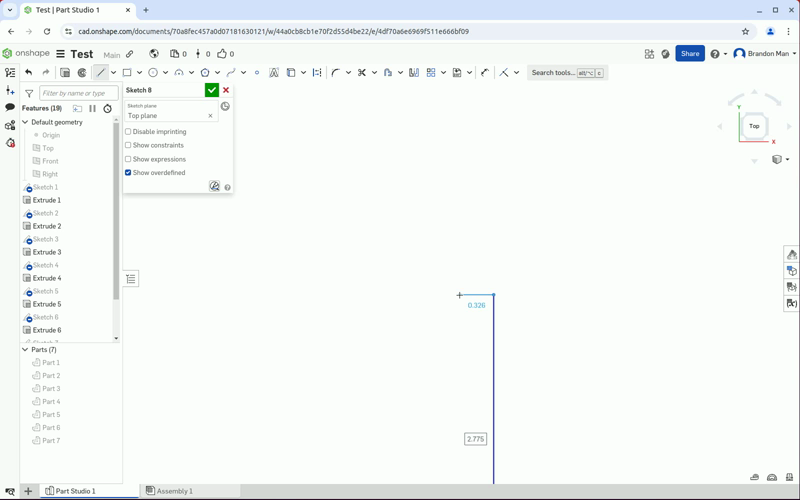
scroll(-6)
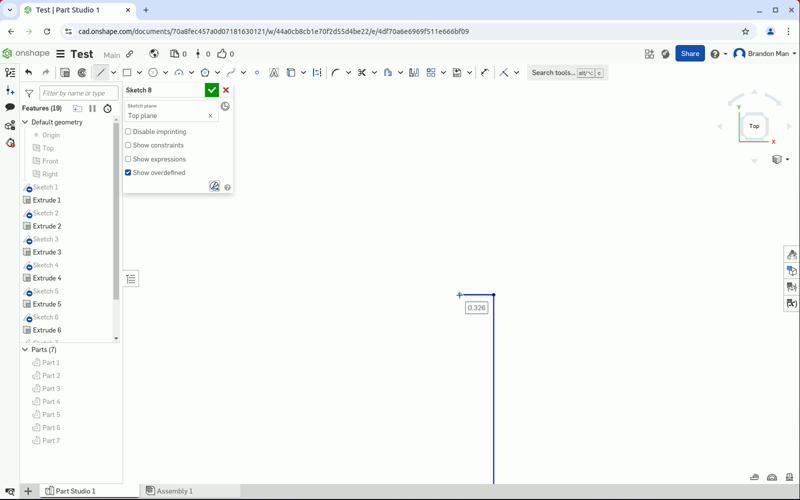
scroll(-6)
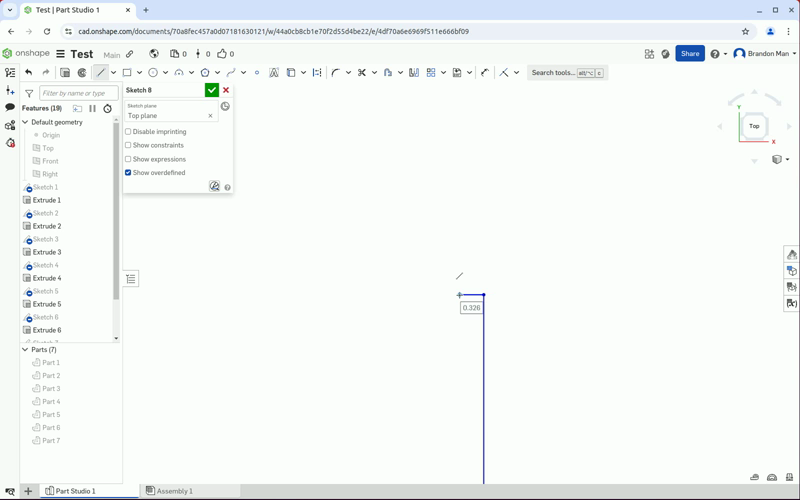
scroll(-6)
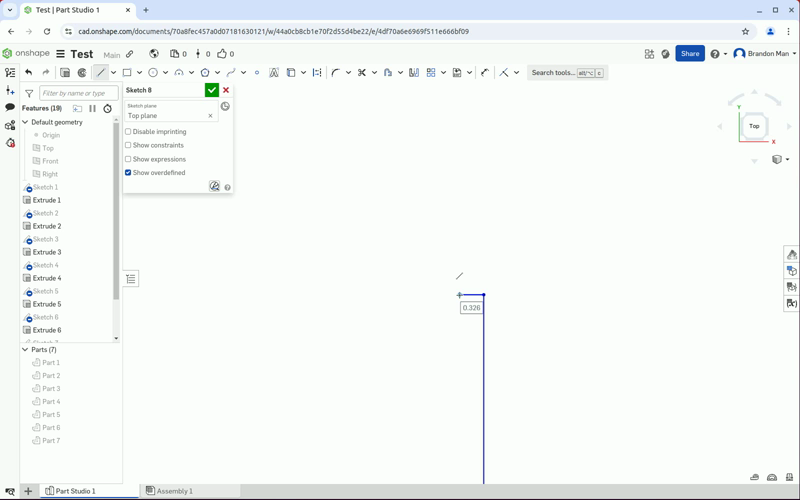
scroll(-6)
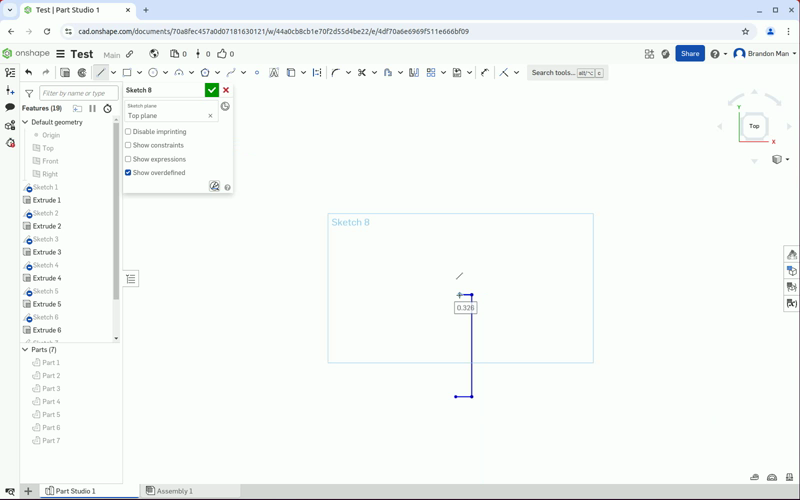
scroll(-6)
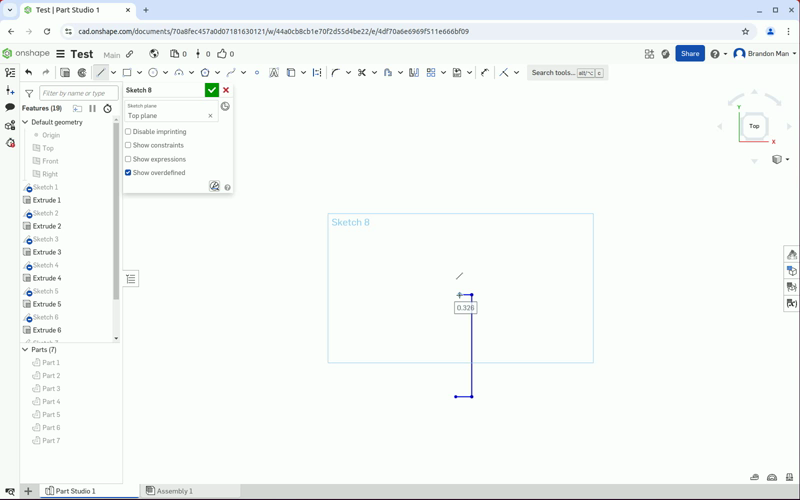
scroll(-6)
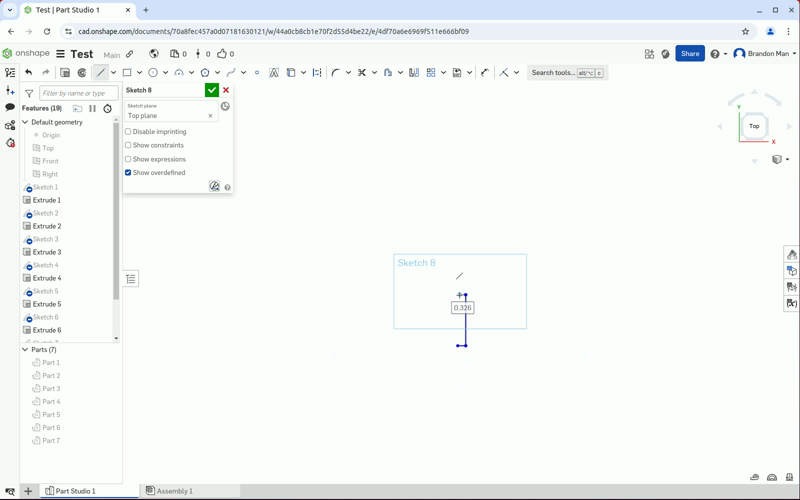
scroll(-6)
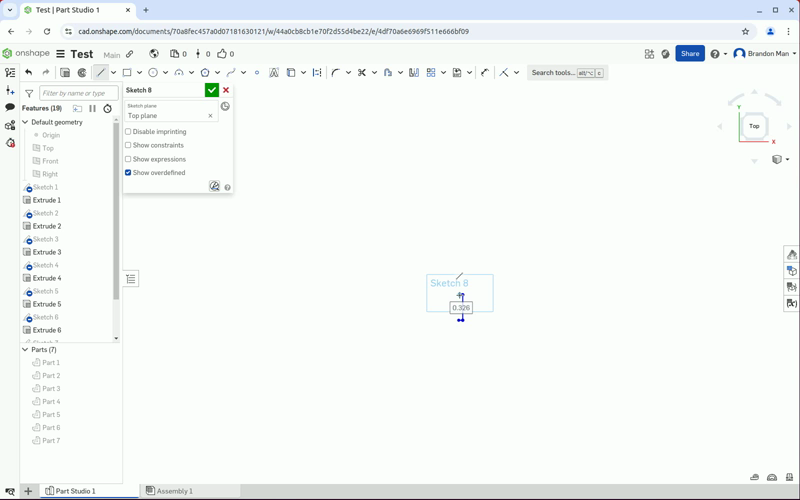
key_up(shift)
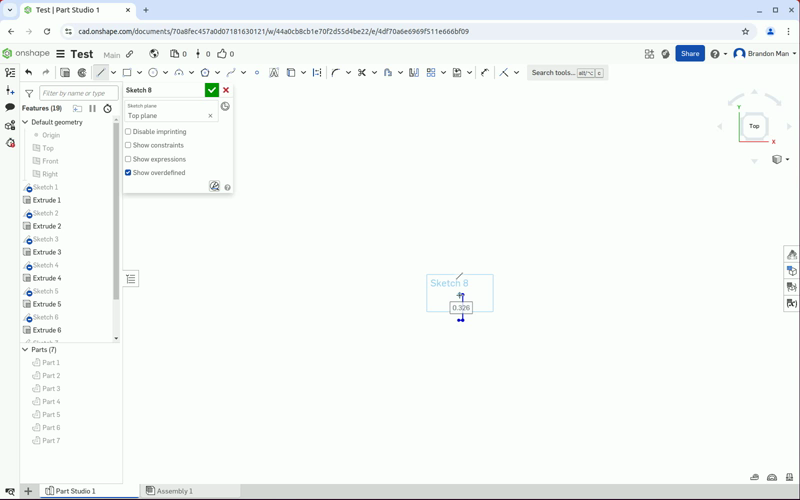
mouse_move(489, 294)
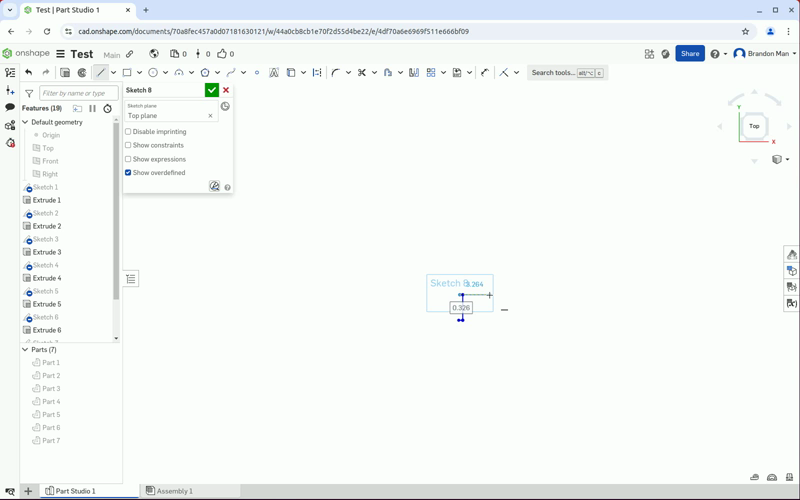
key_down(shift)
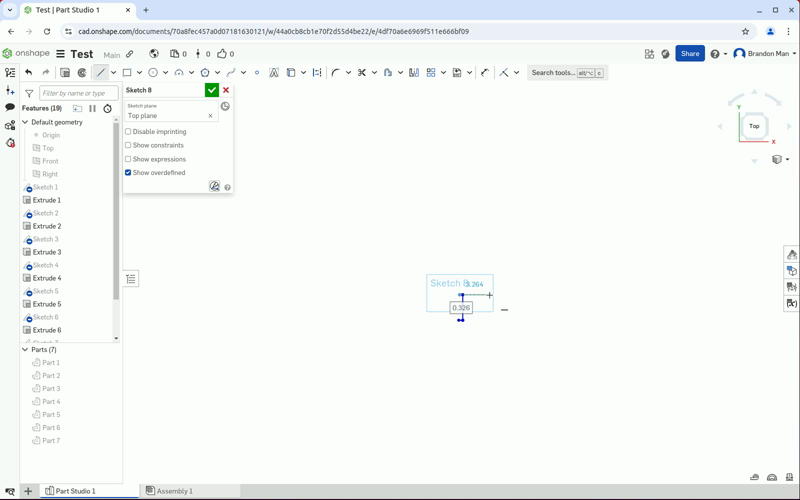
mouse_move(459, 320)
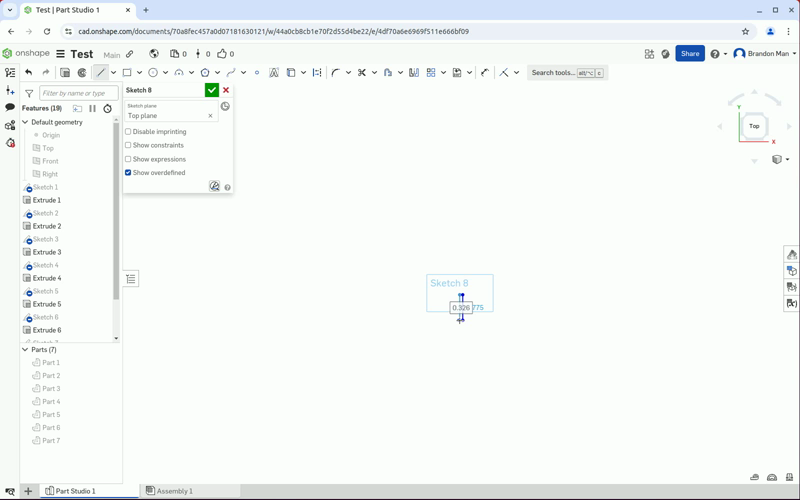
scroll(6)
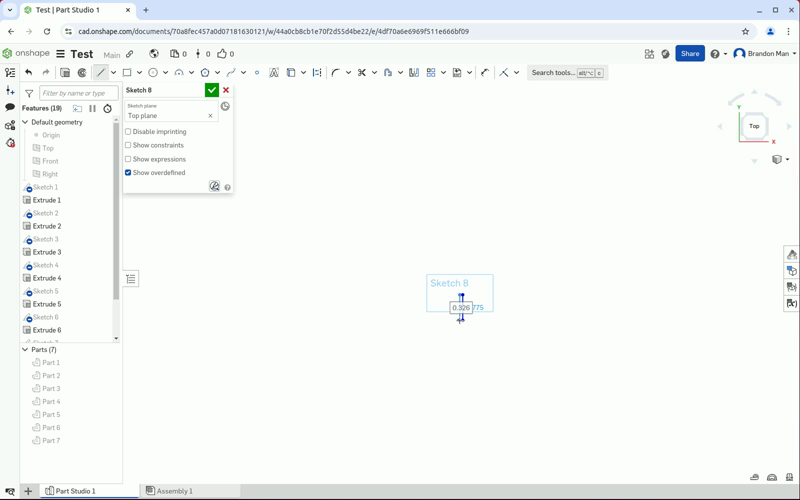
scroll(6)
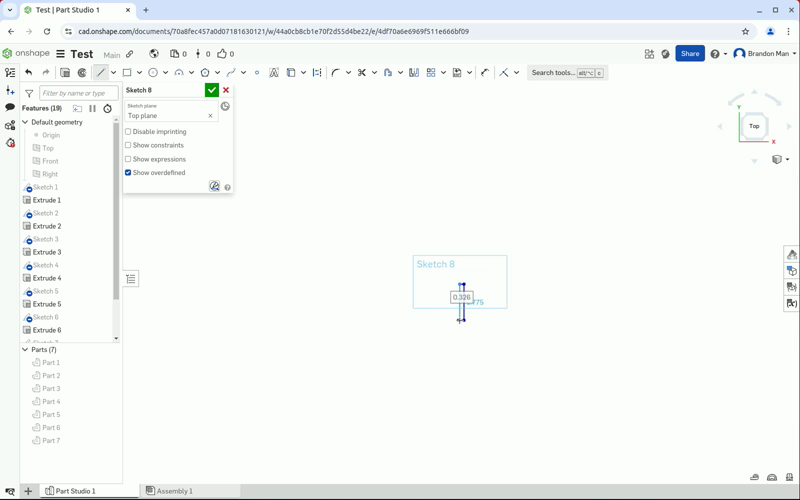
scroll(6)
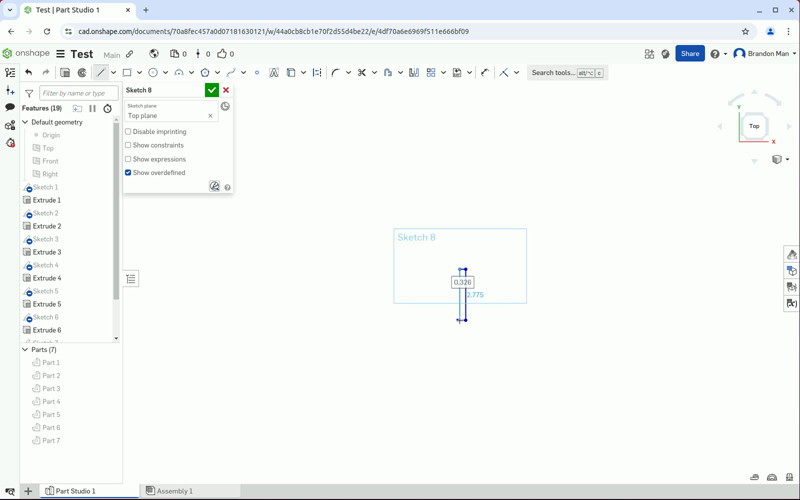
scroll(6)
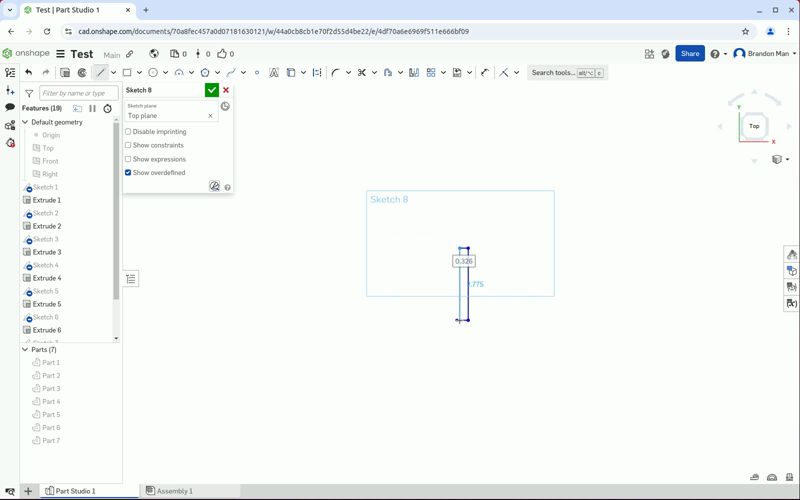
scroll(6)
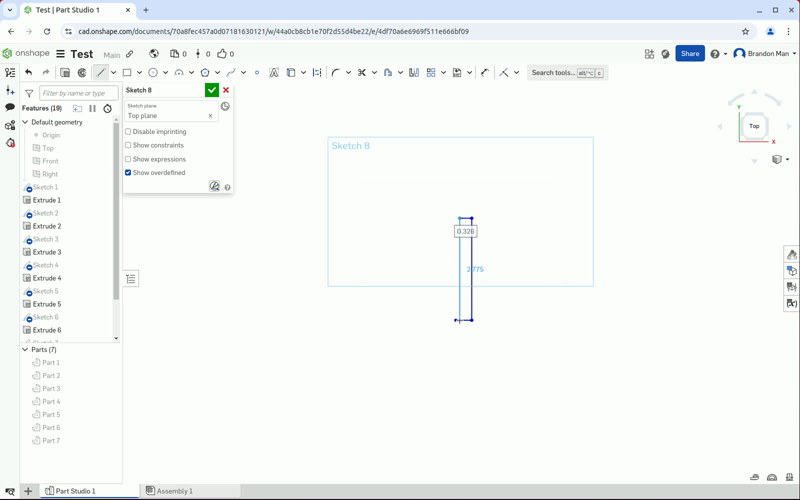
scroll(6)
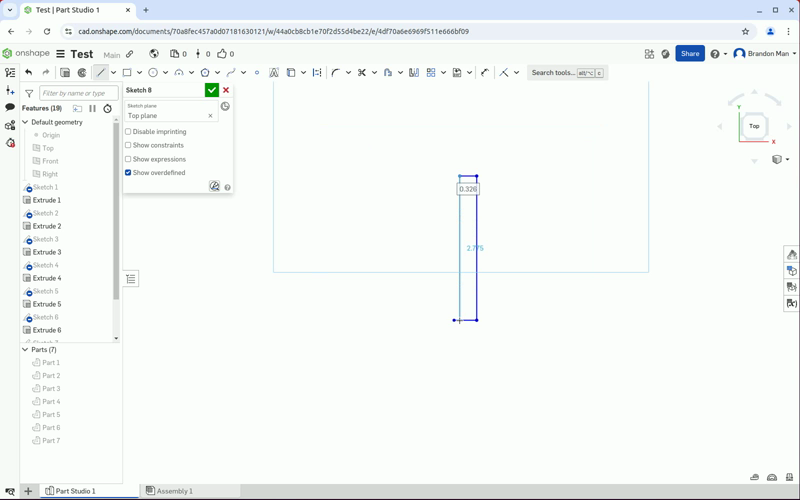
scroll(6)
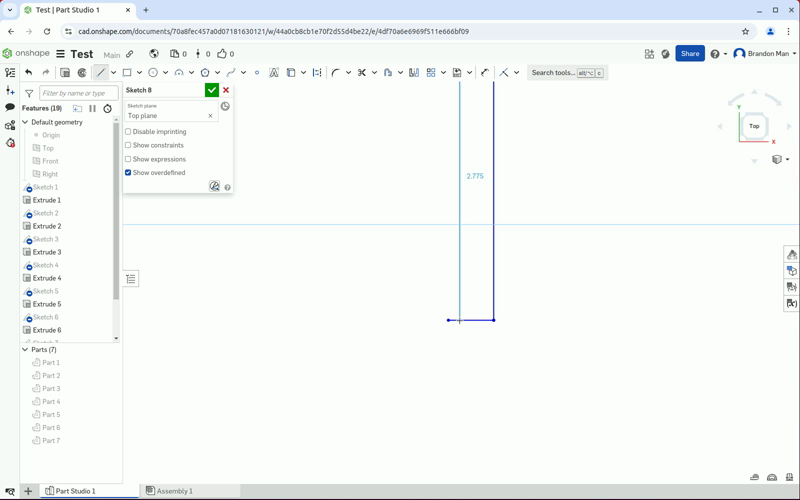
key_up(shift)
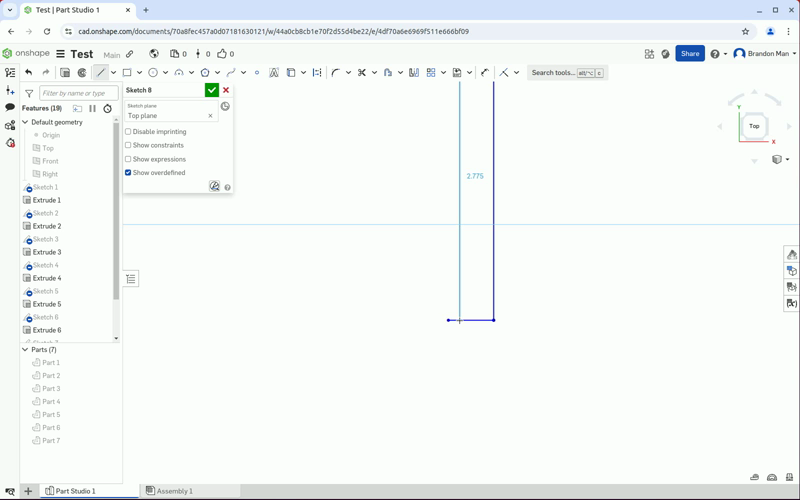
click(459, 320)
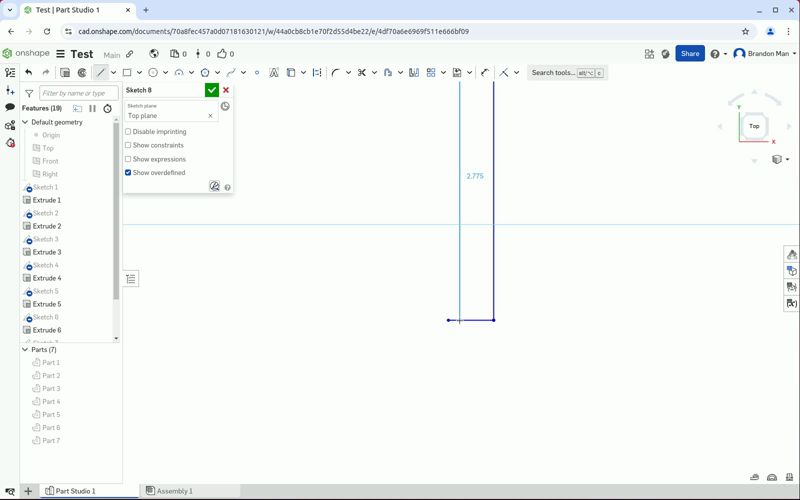
scroll(-6)
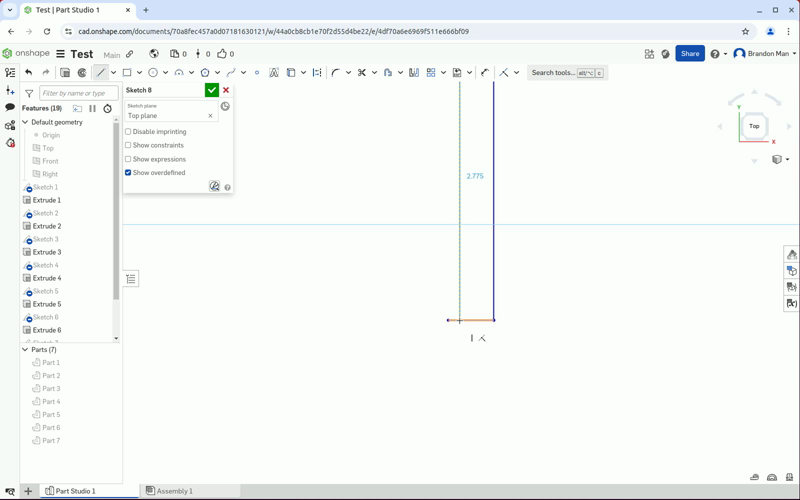
scroll(-6)
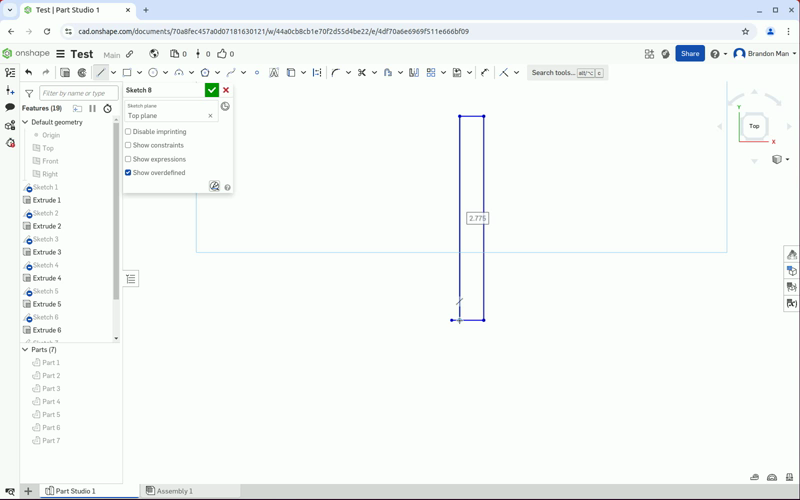
scroll(-6)
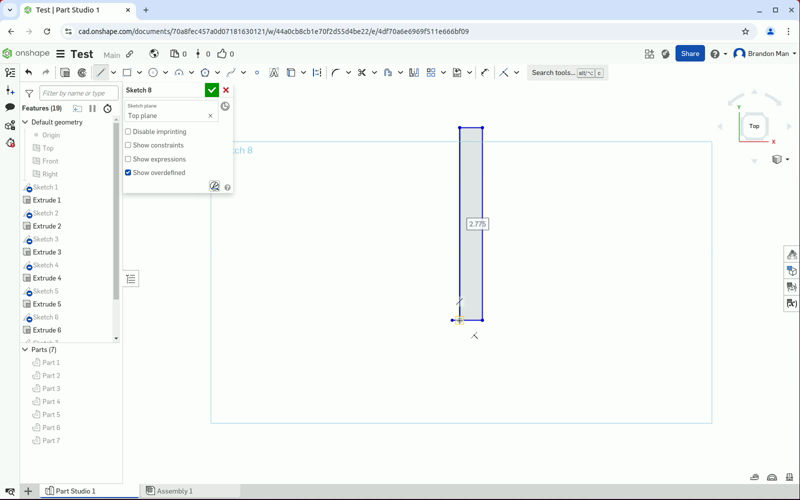
scroll(-6)
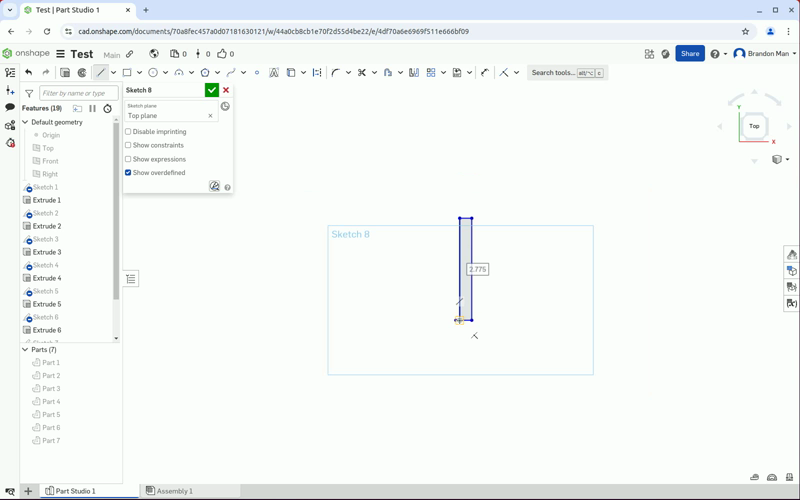
scroll(-6)
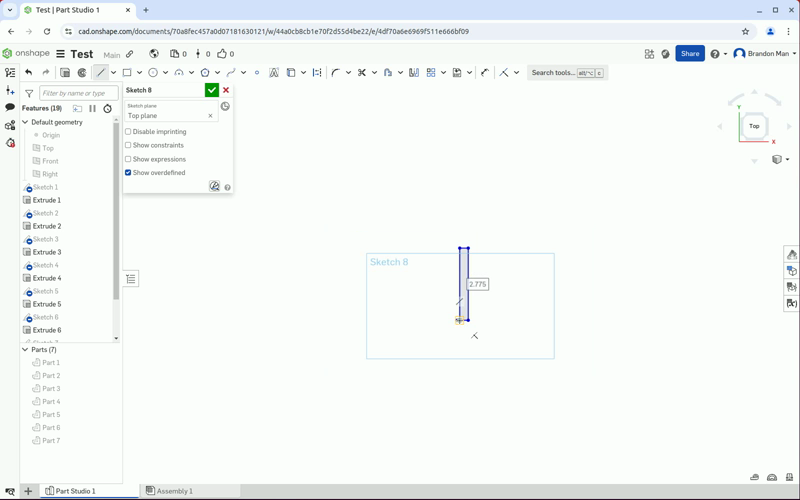
scroll(-6)
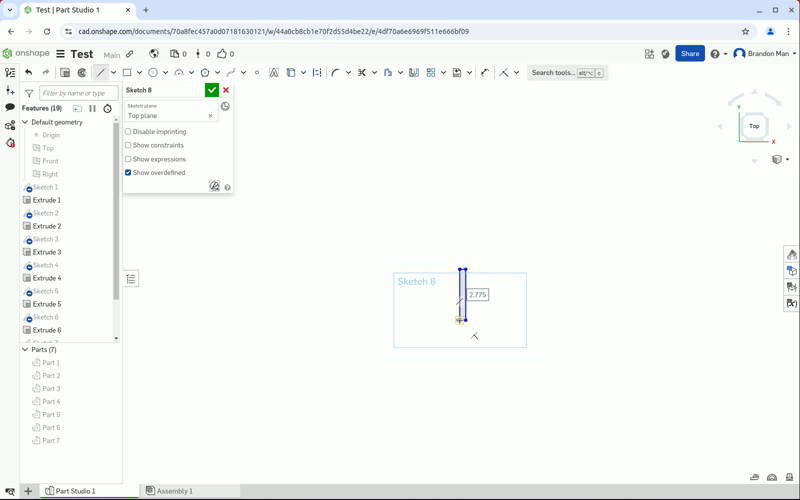
scroll(-6)
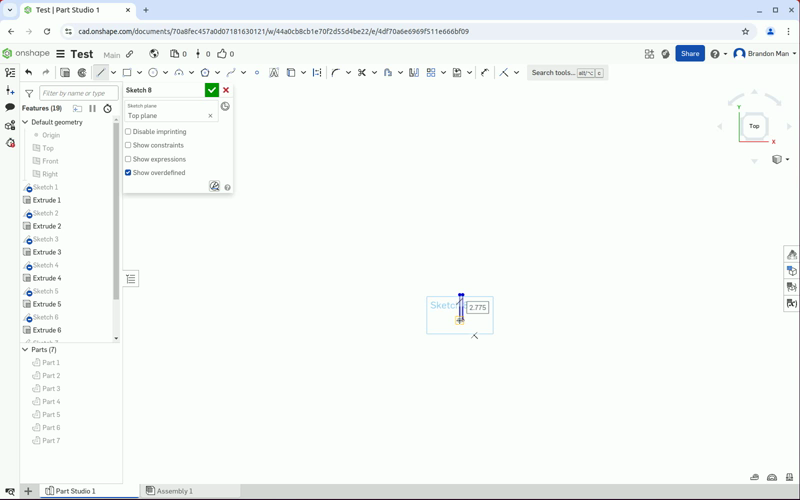
key(esc)
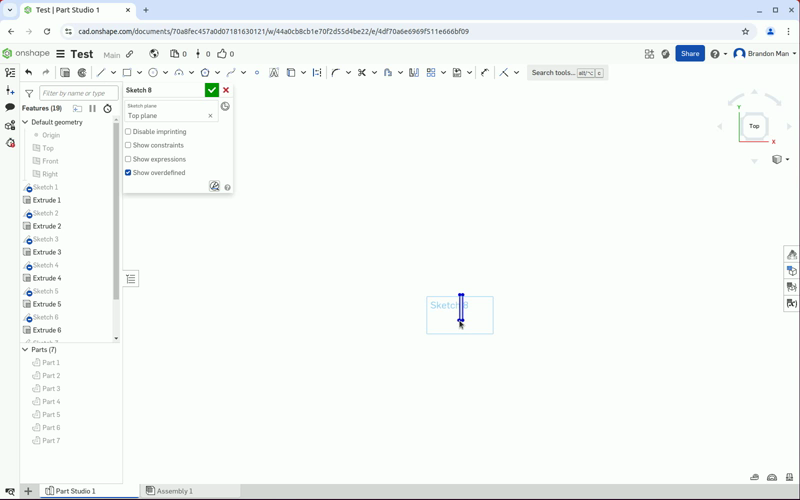
mouse_move(460, 297)
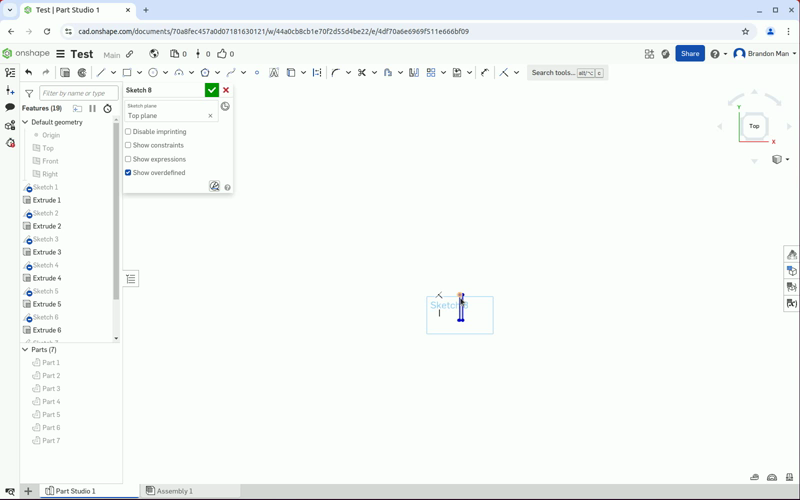
scroll(6)
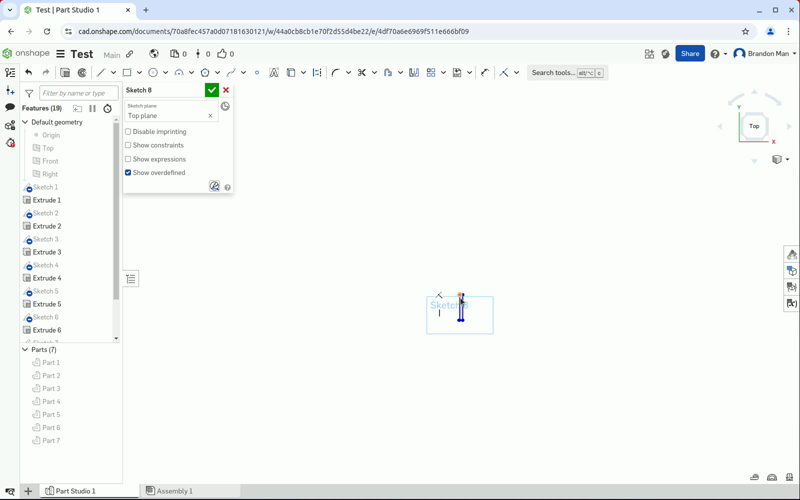
scroll(6)
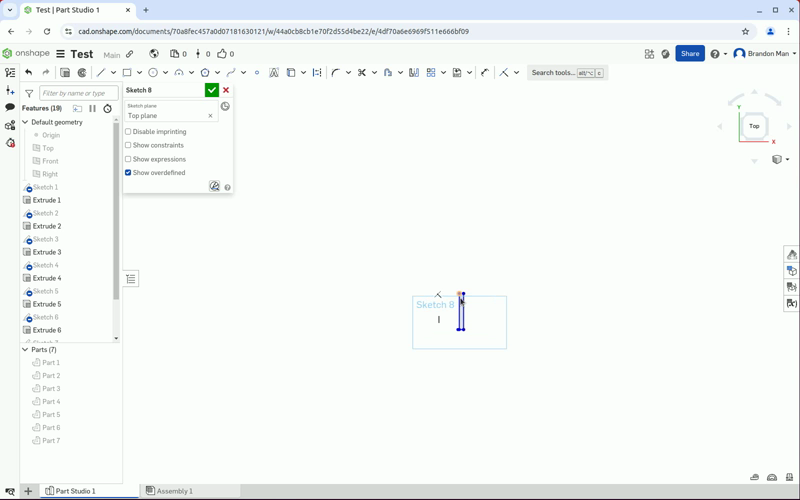
scroll(6)
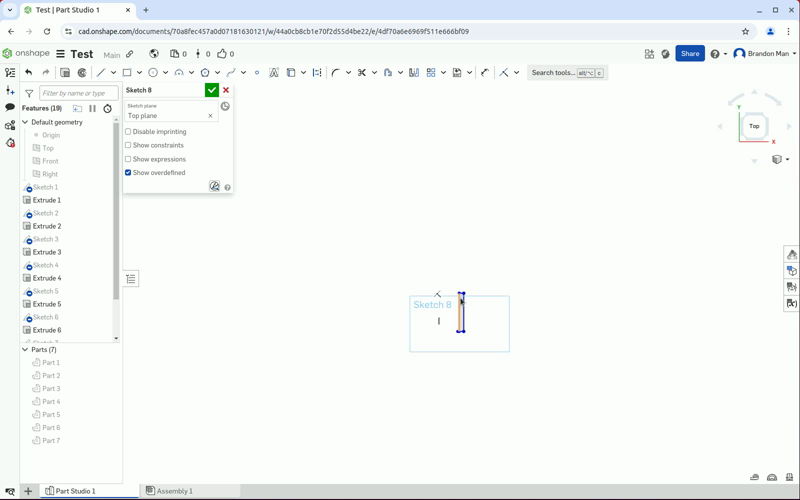
scroll(6)
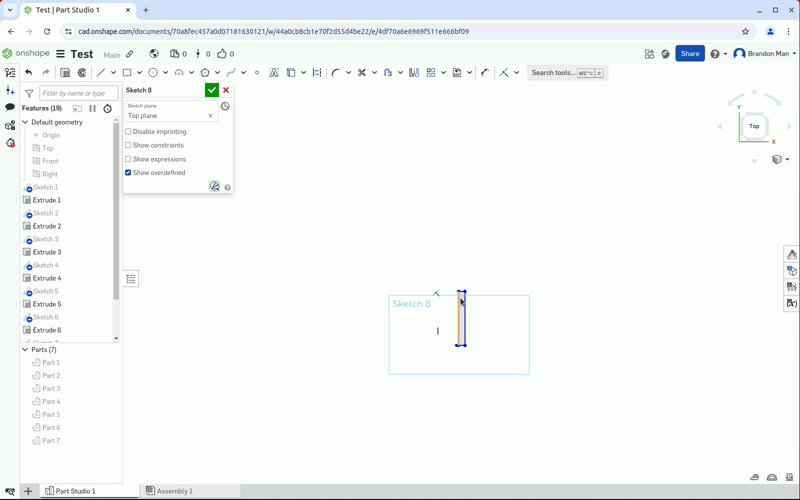
scroll(6)
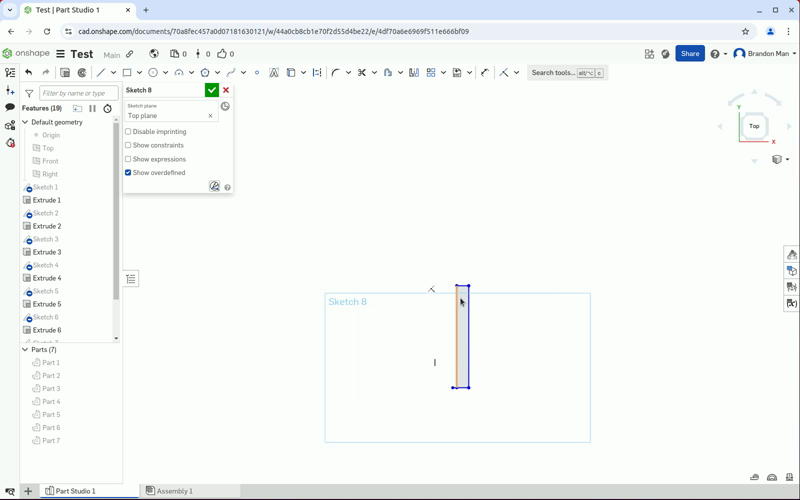
scroll(6)
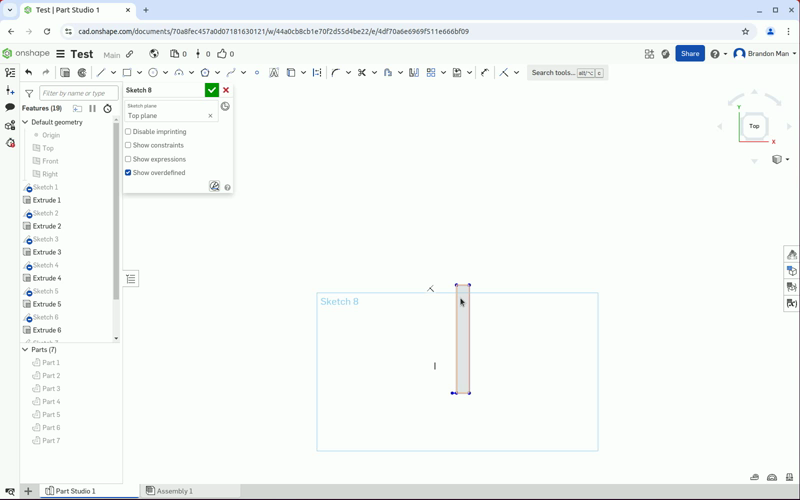
scroll(6)
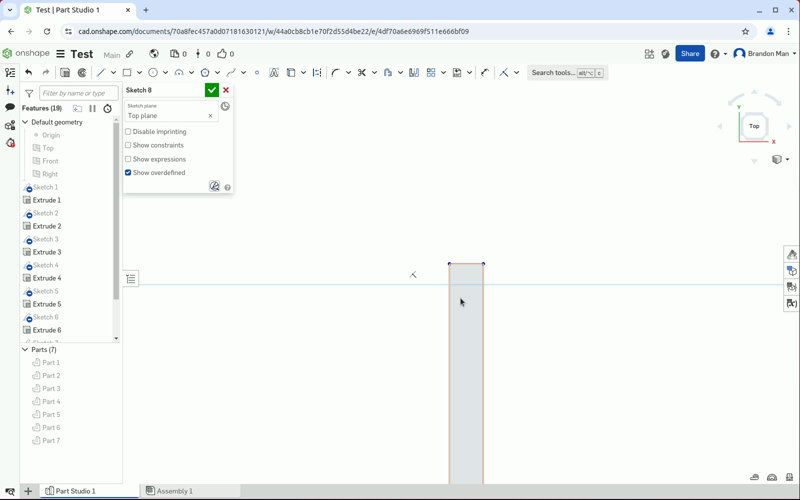
click(460, 297)
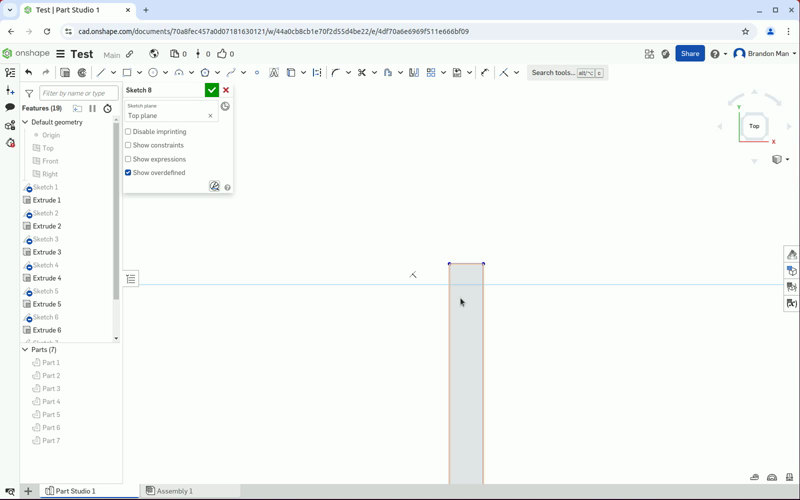
scroll(-6)
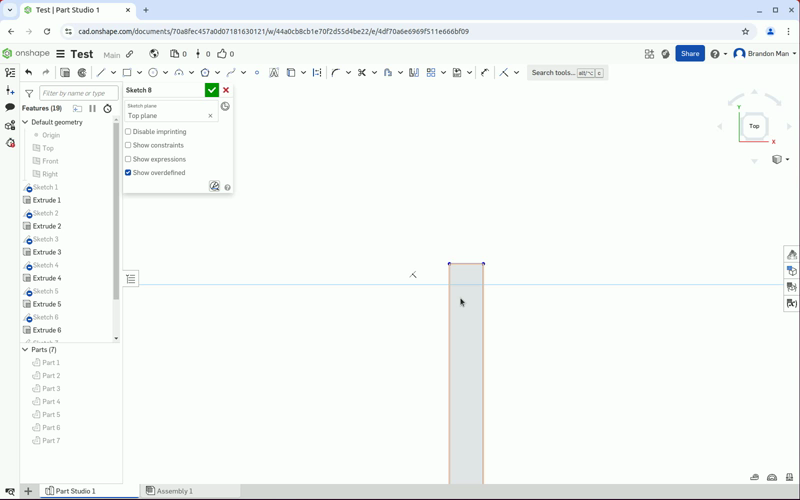
scroll(-6)
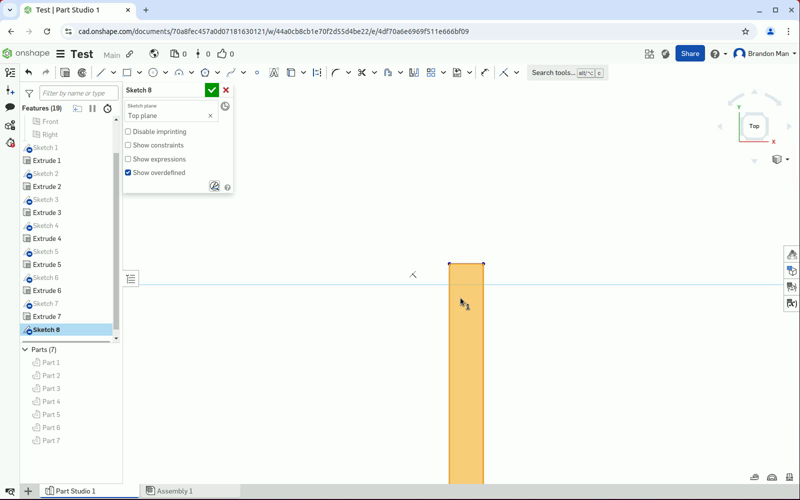
scroll(-6)
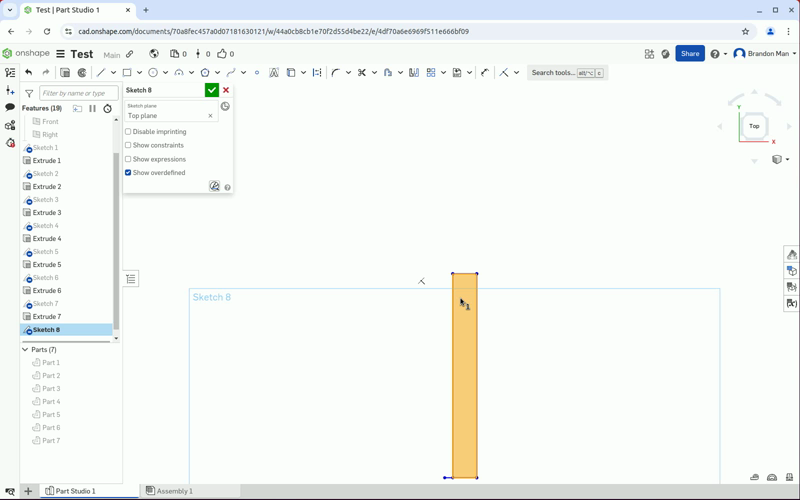
scroll(-6)
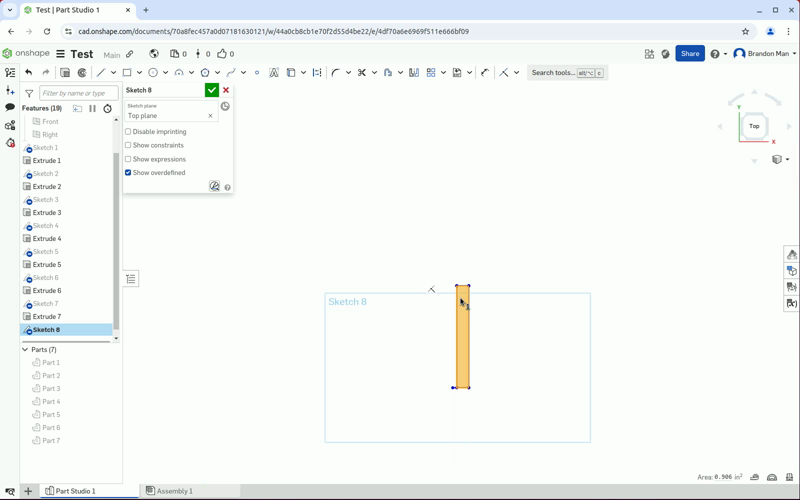
scroll(-6)
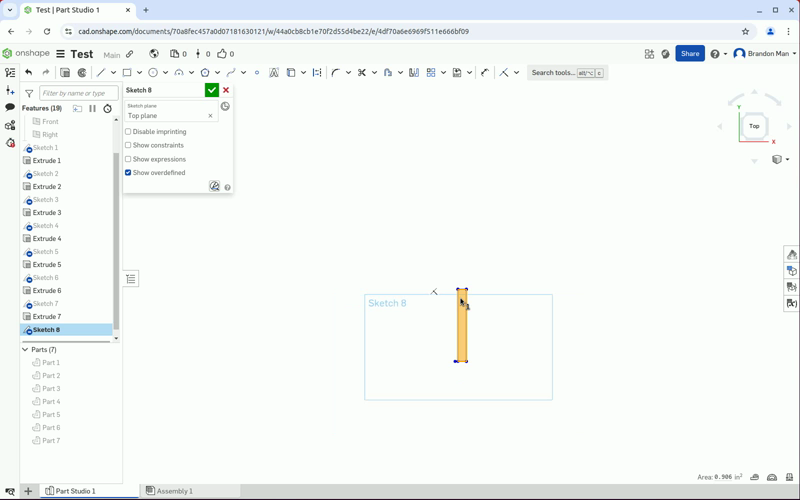
scroll(-6)
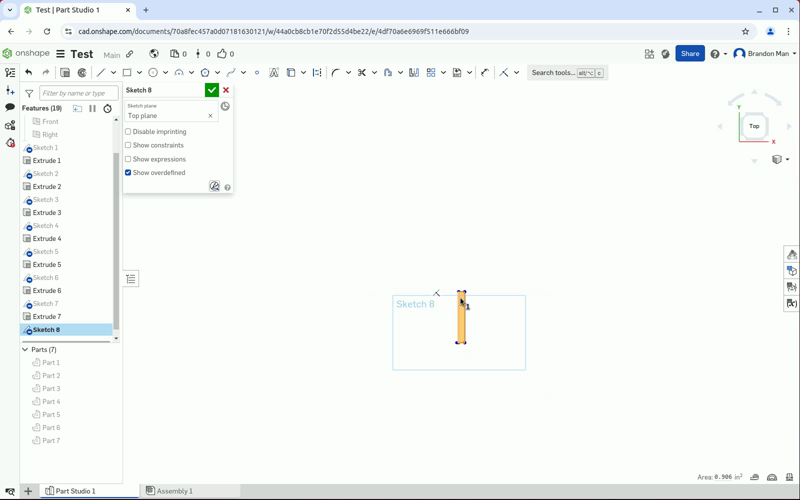
scroll(-6)
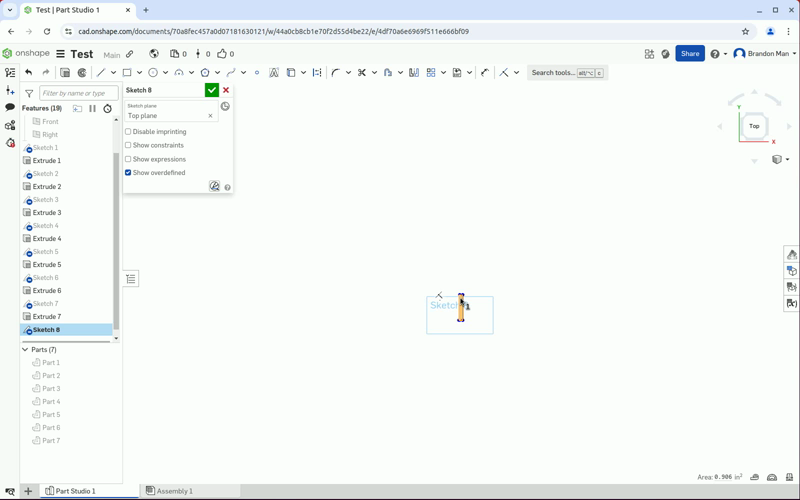
mouse_move(73, 352)
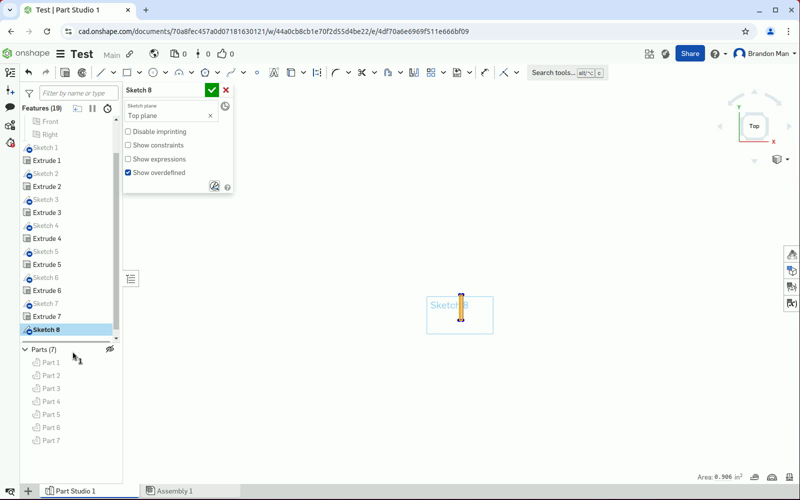
key(shift+y)
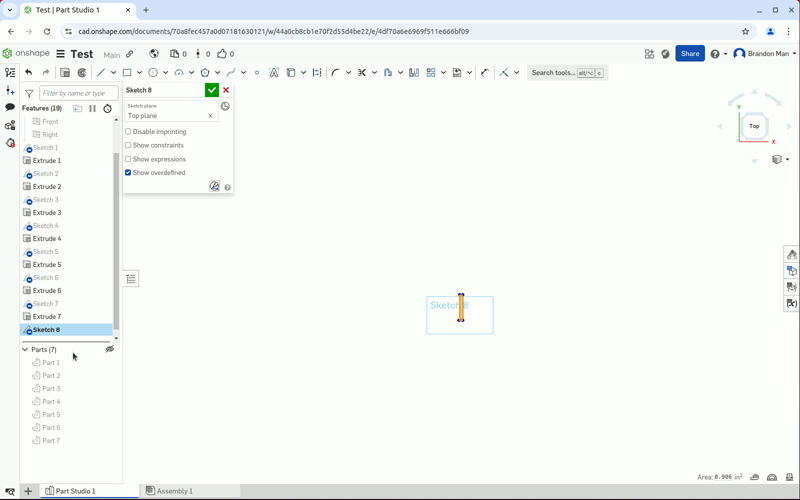
key(shift+e)
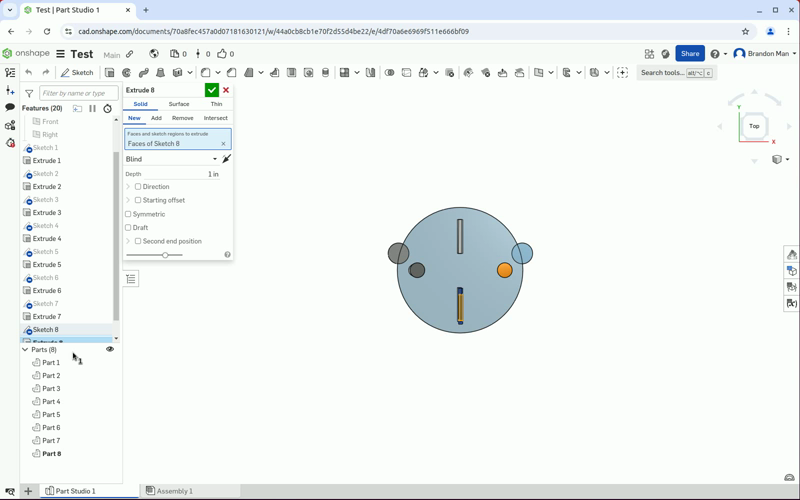
mouse_move(143, 106)
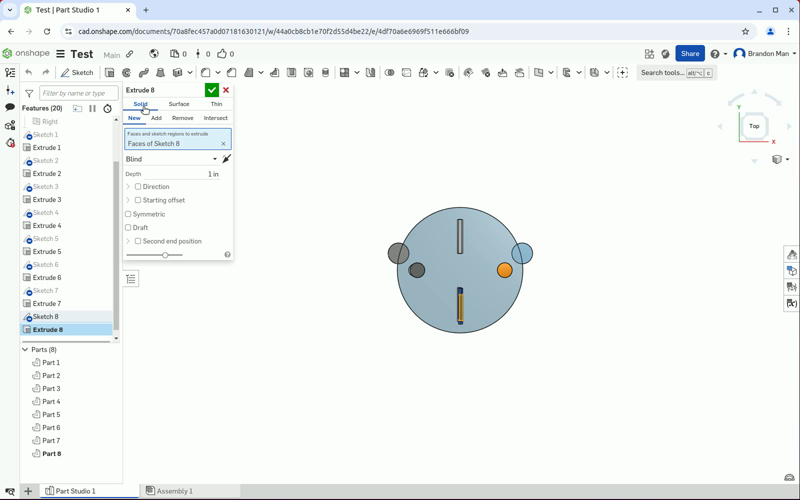
click(143, 106)
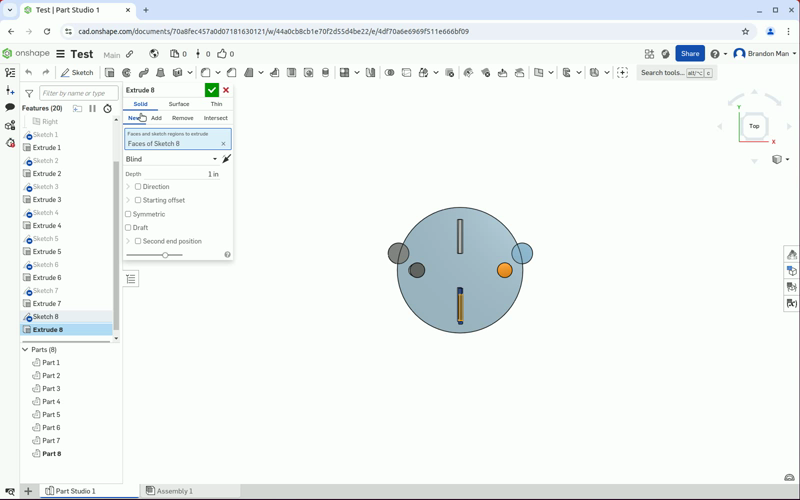
mouse_move(137, 120)
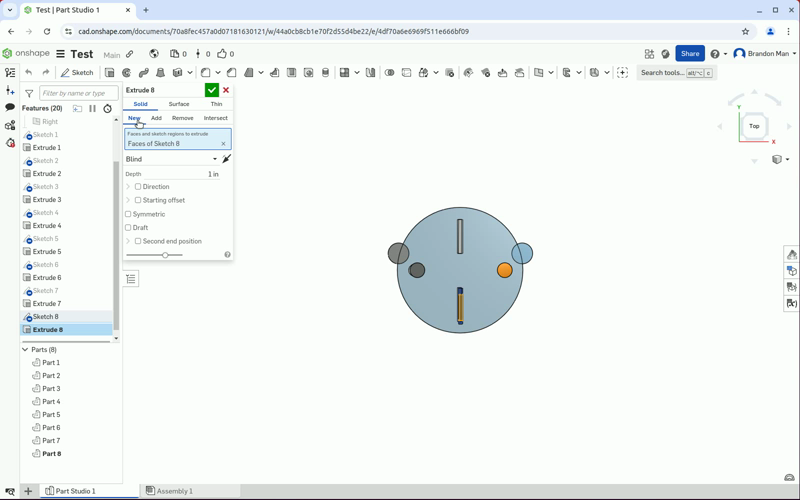
click(137, 120)
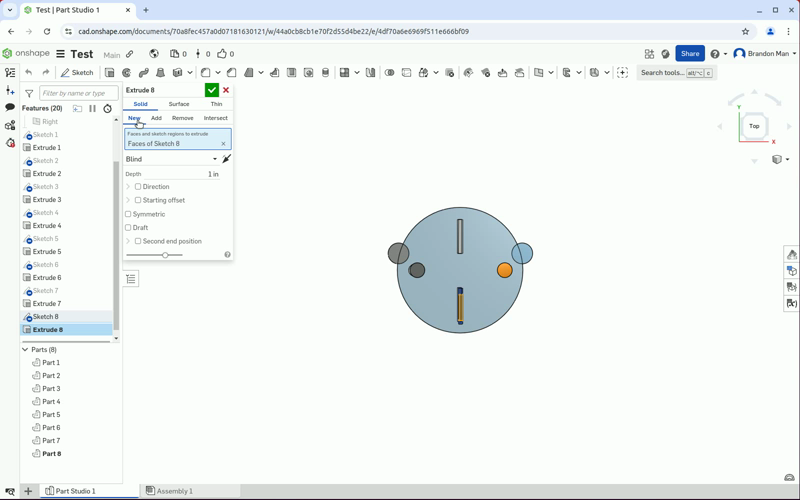
key(tab, 4)
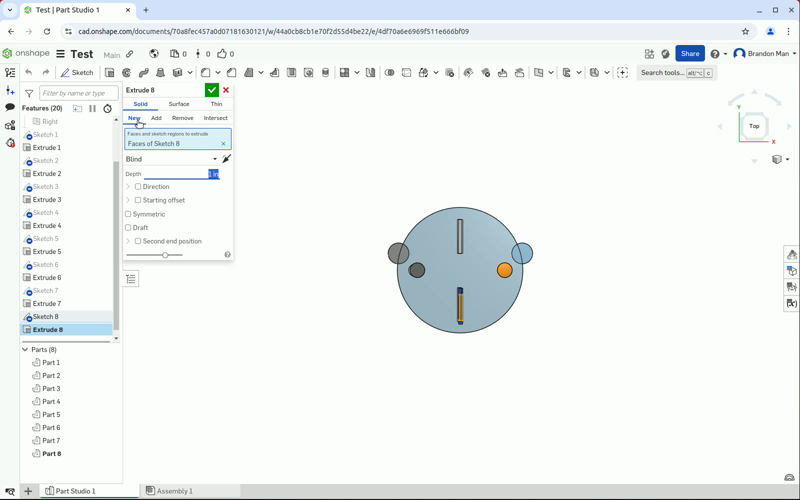
text(22.386)
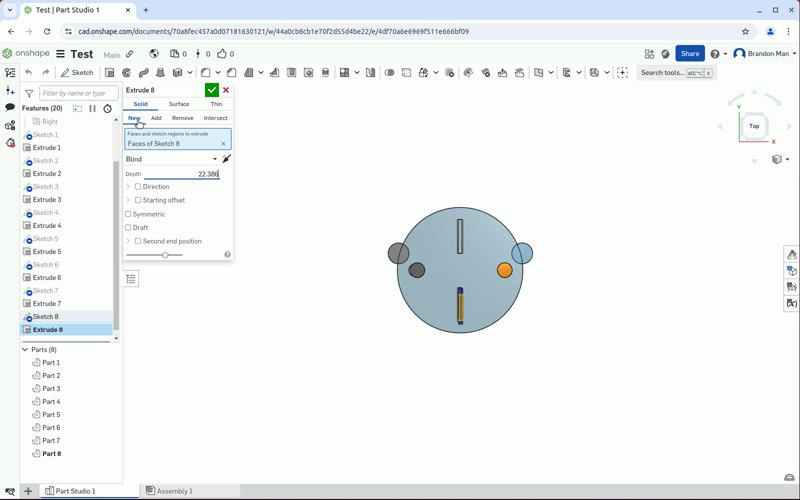
key(enter)
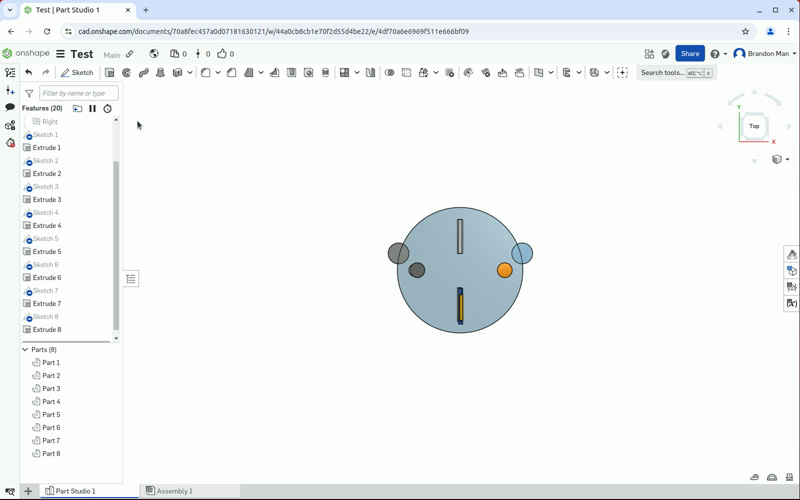
key(shift+h)
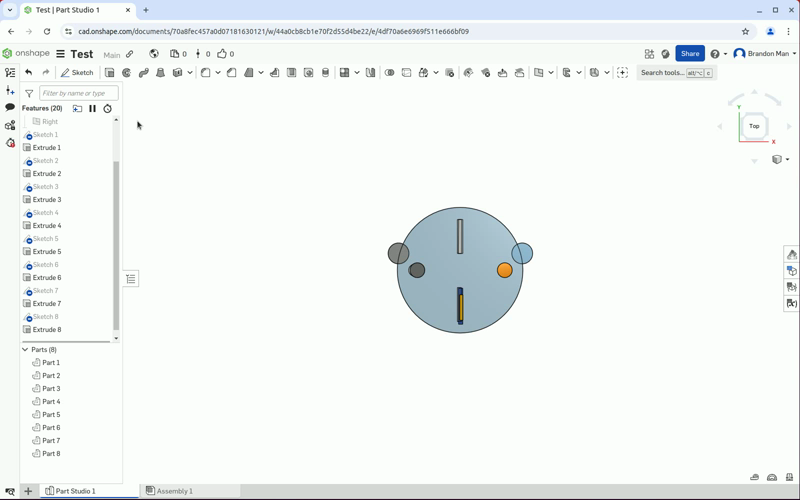
key(shift+h)
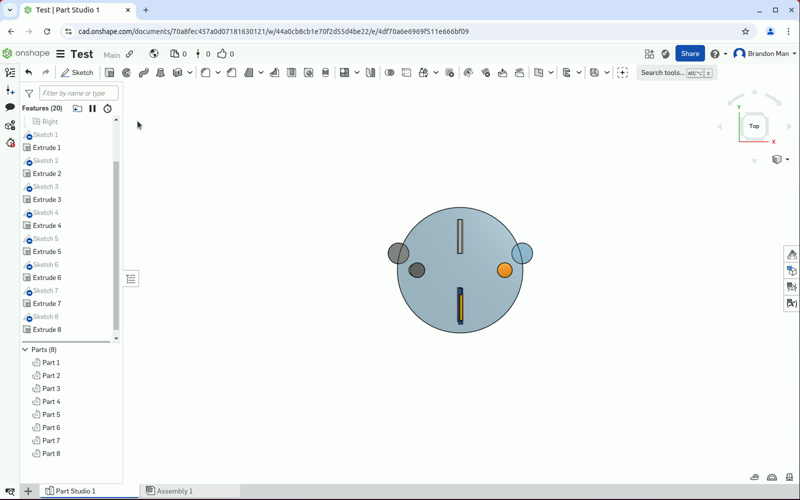
mouse_move(69, 137)
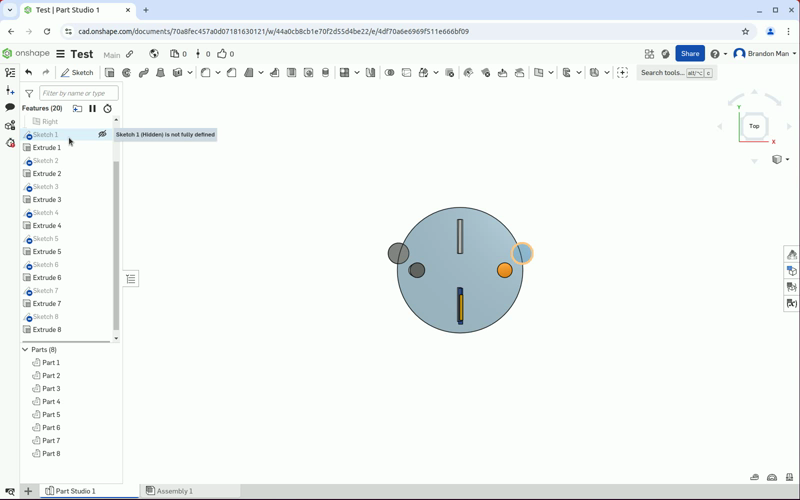
click(69, 137)
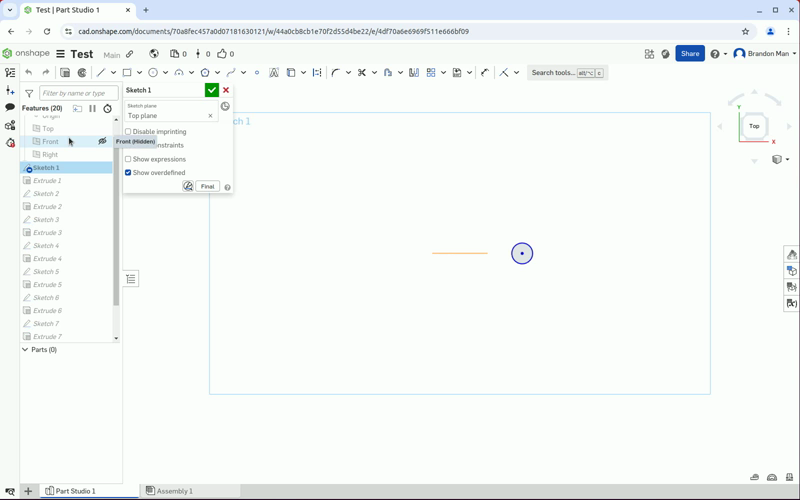
mouse_move(229, 92)
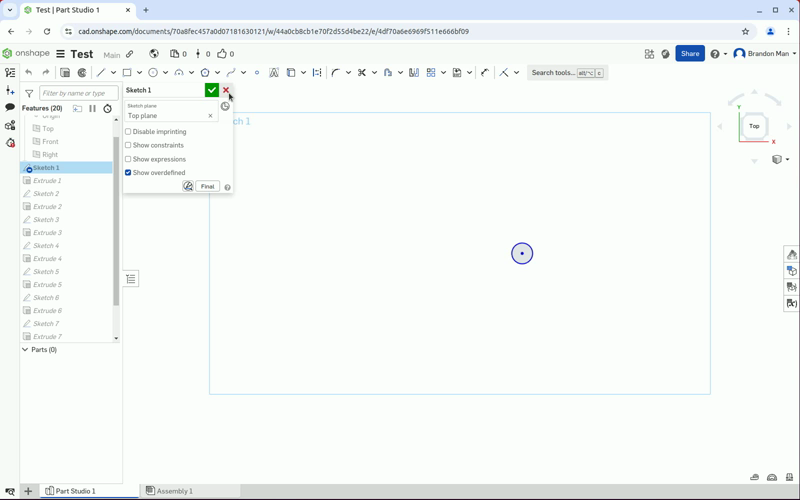
click(229, 92)
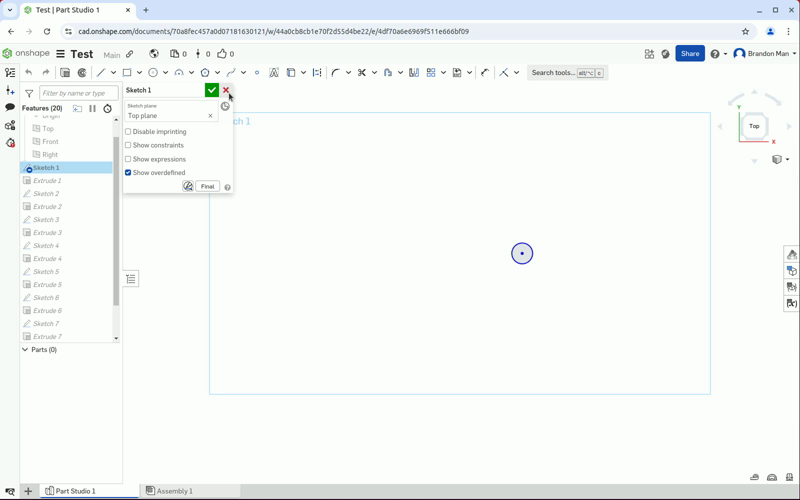
key(shift+s)
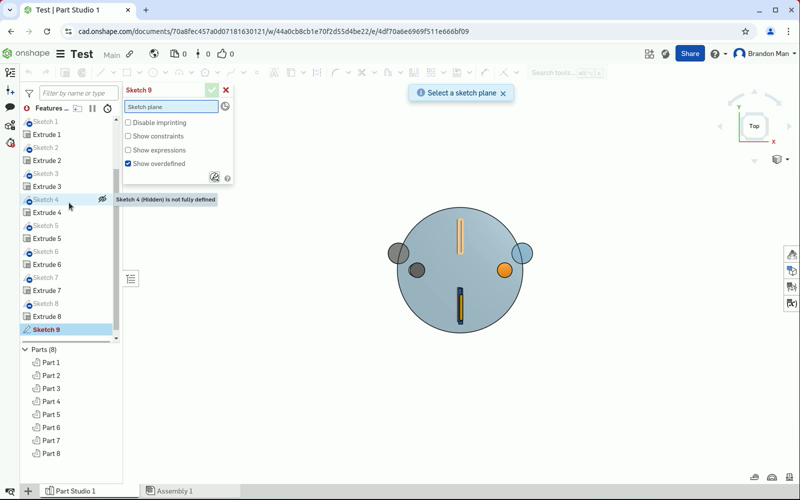
scroll(3)
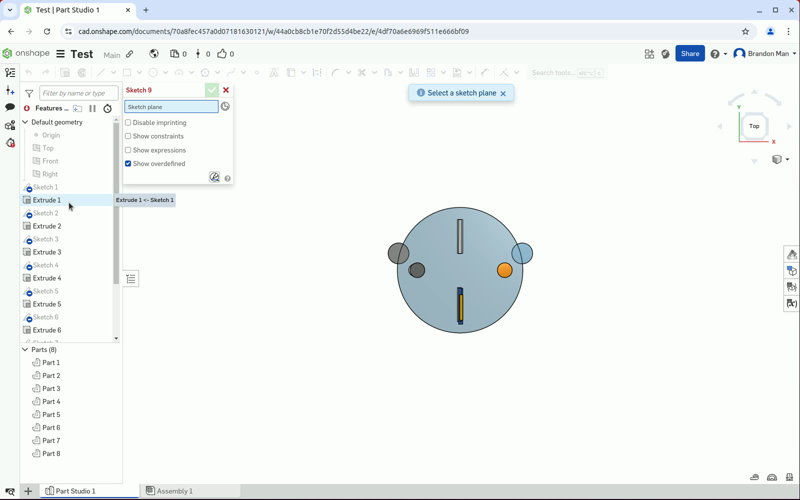
mouse_move(69, 150)
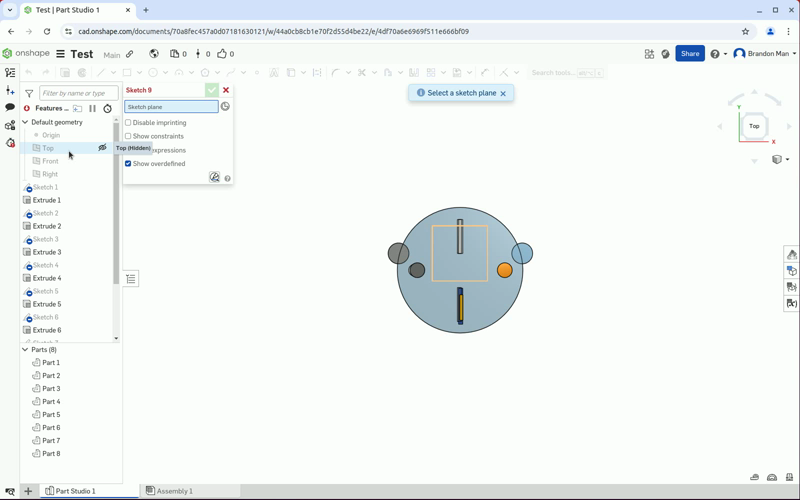
click(69, 150)
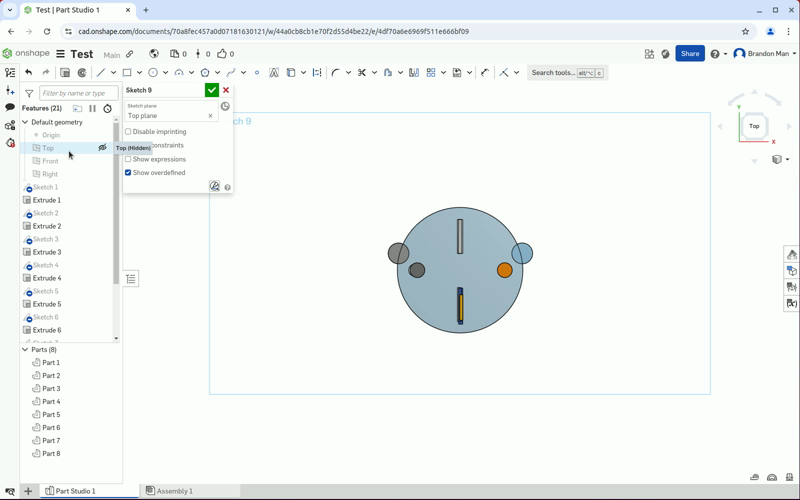
mouse_move(73, 352)
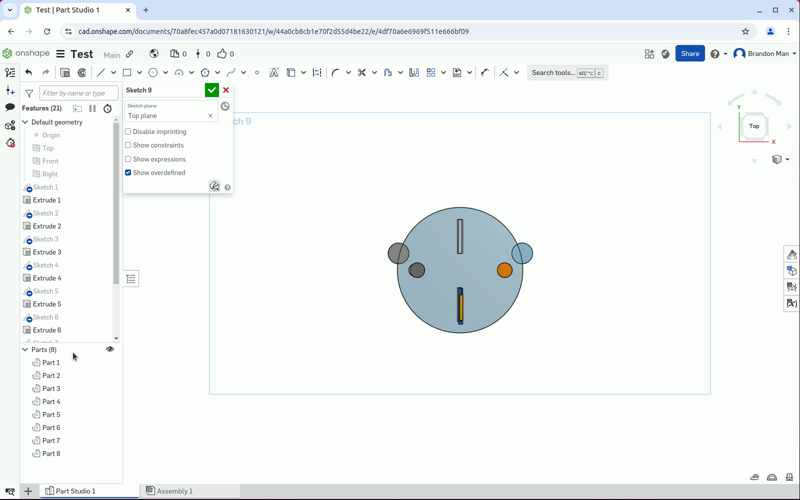
key(y)
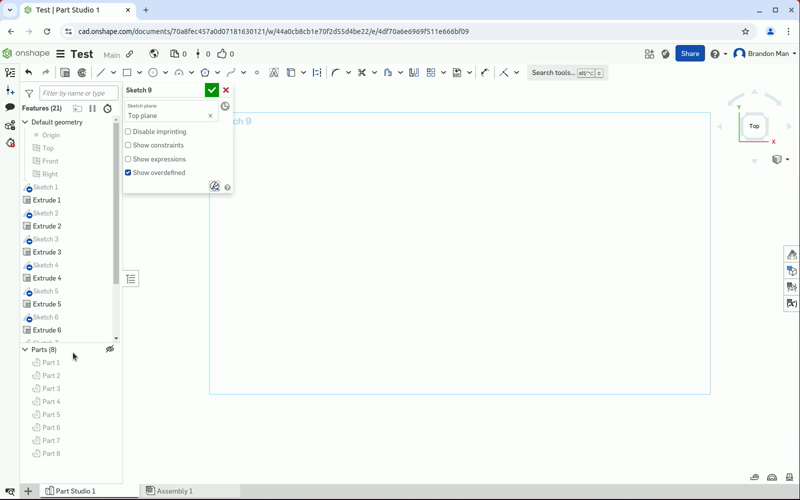
key(l)
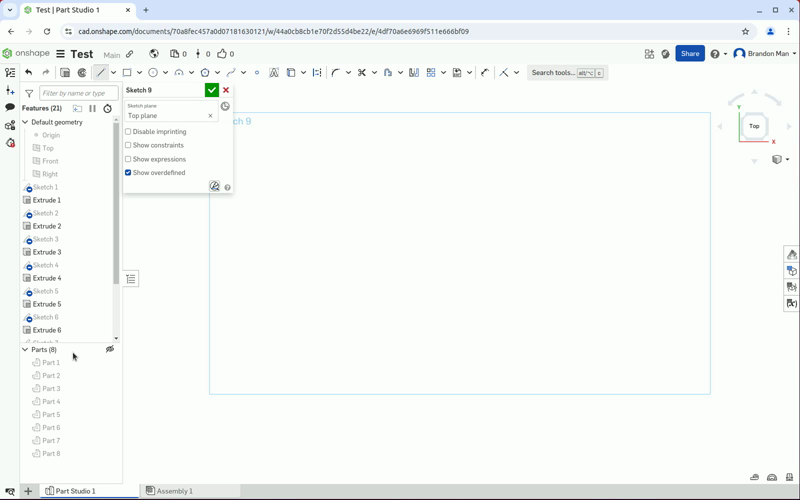
key_down(shift)
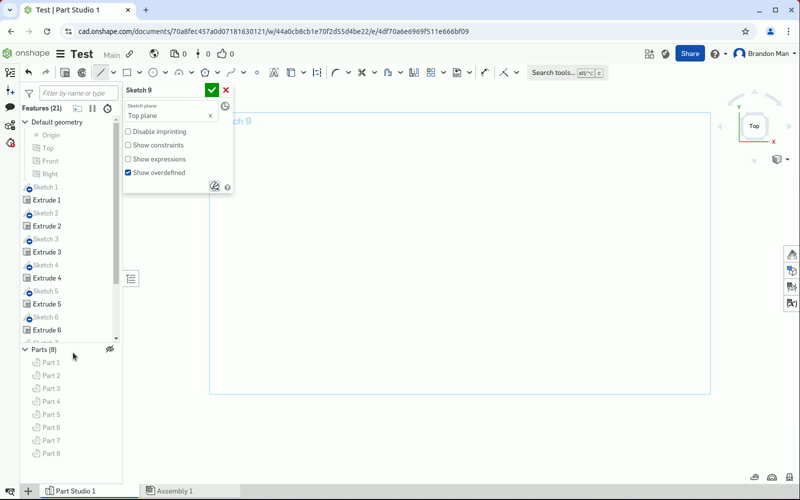
mouse_move(459, 270)
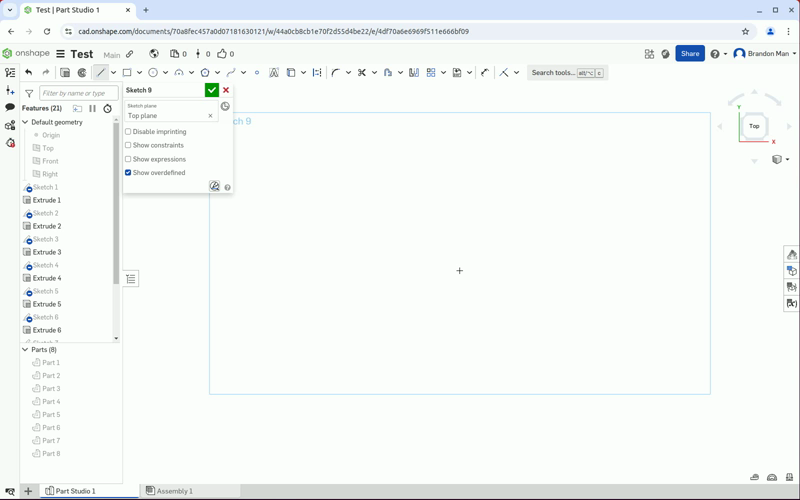
click(459, 270)
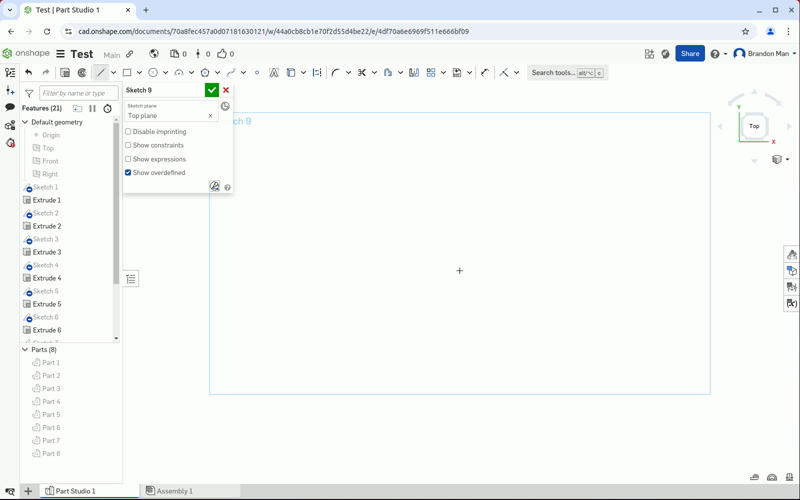
key_up(shift)
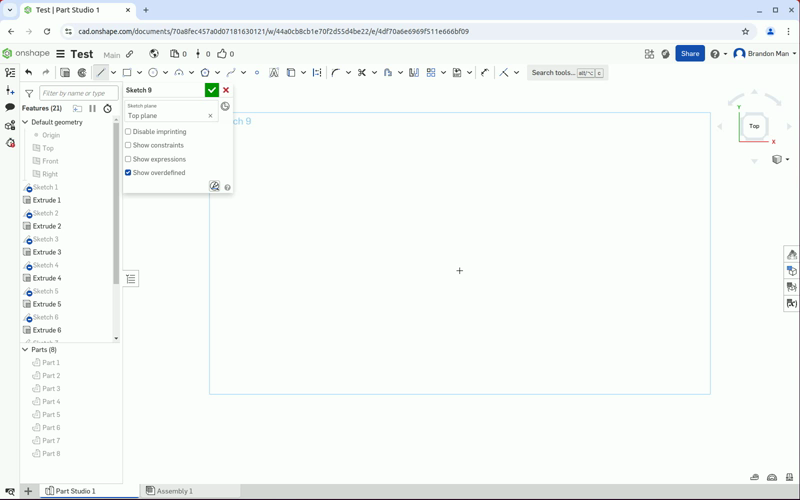
key_down(shift)
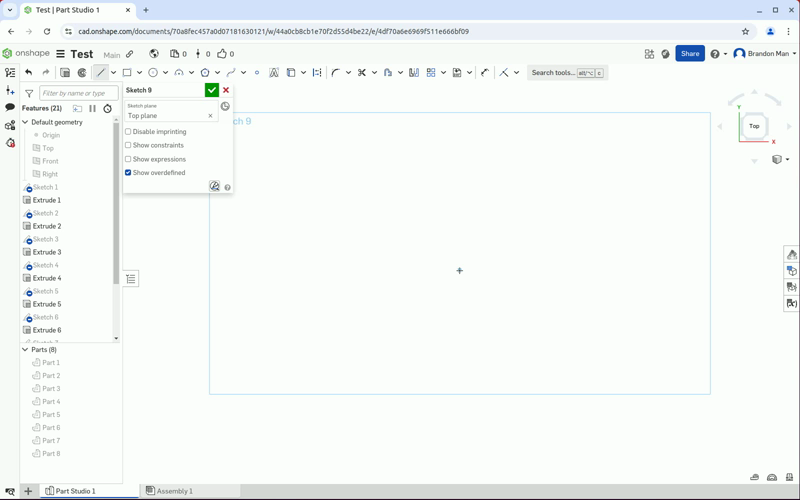
mouse_move(489, 270)
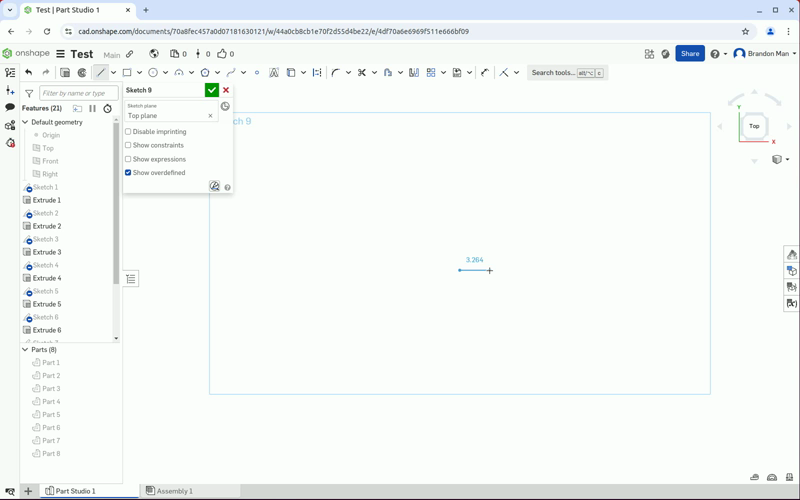
mouse_move(462, 270)
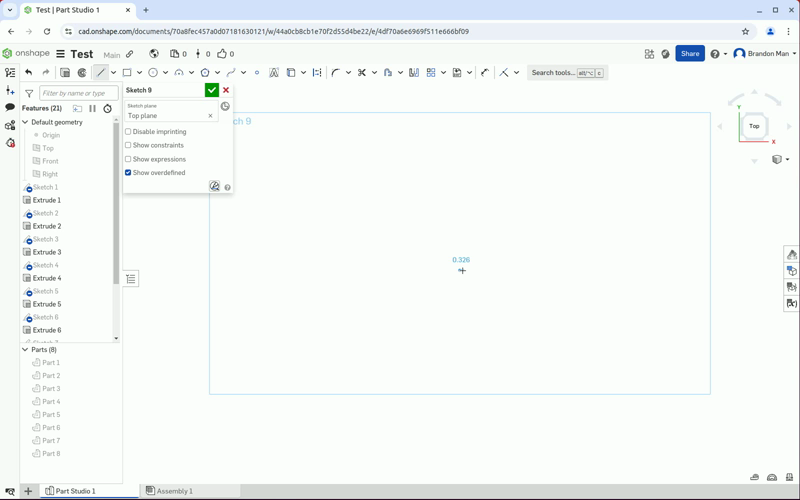
scroll(6)
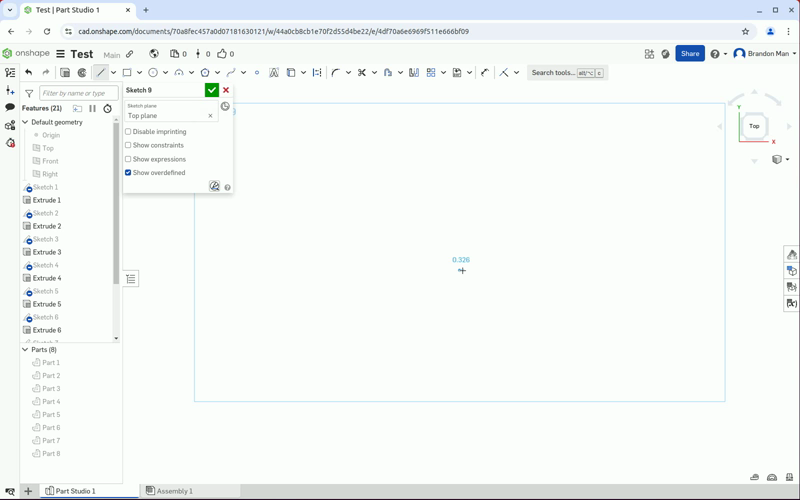
scroll(6)
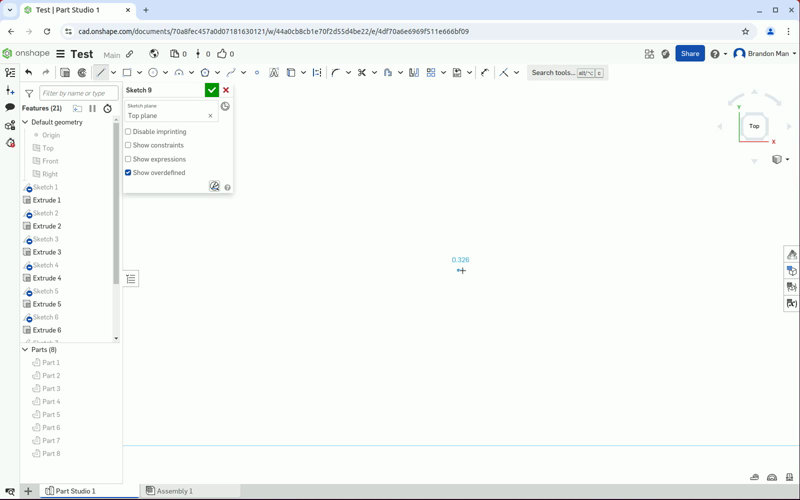
scroll(6)
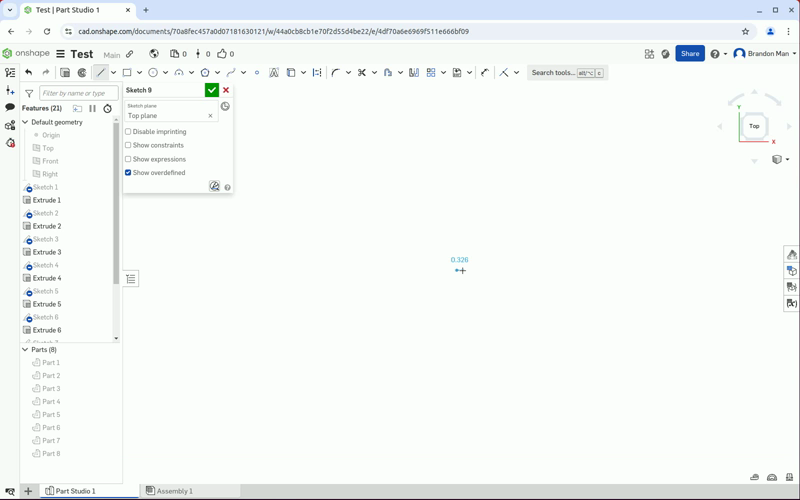
scroll(6)
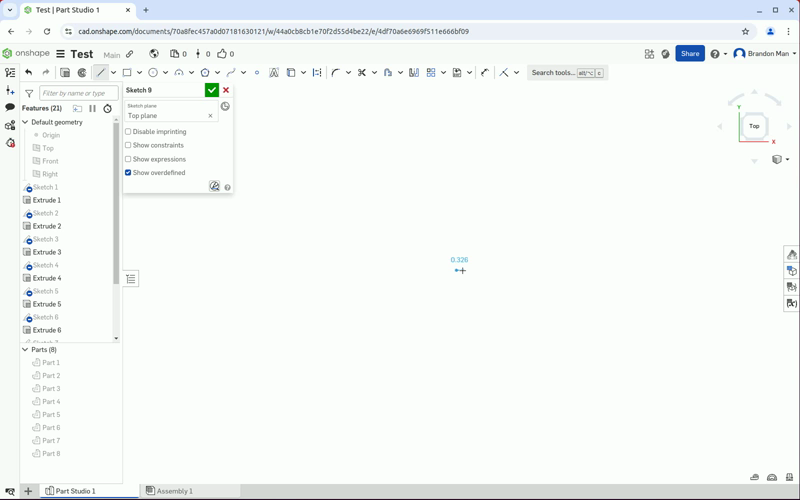
scroll(6)
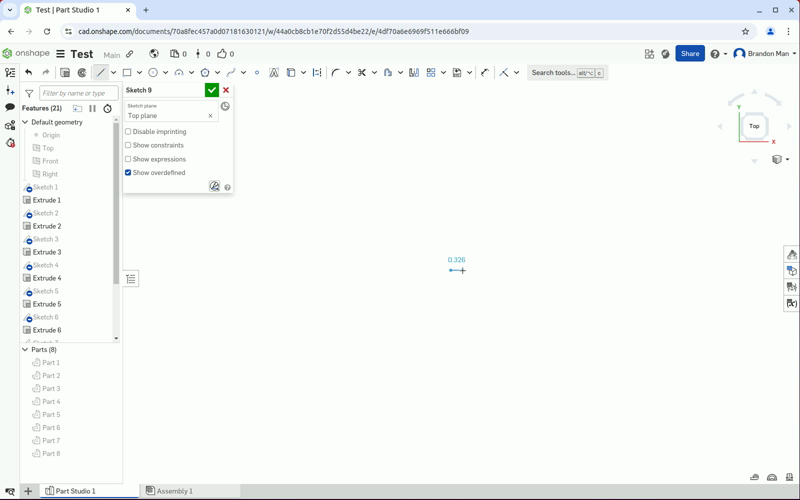
scroll(6)
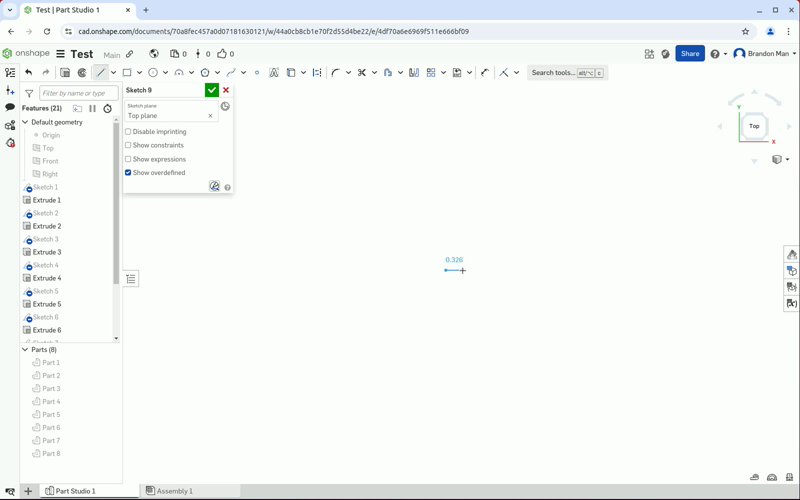
scroll(6)
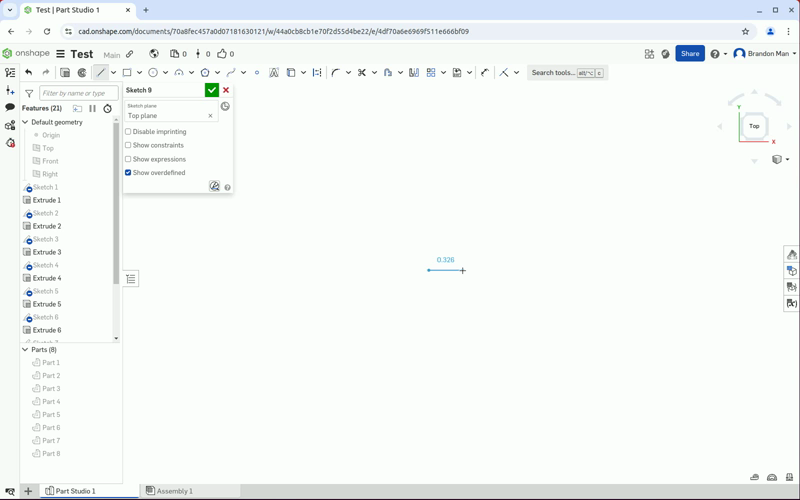
click(462, 270)
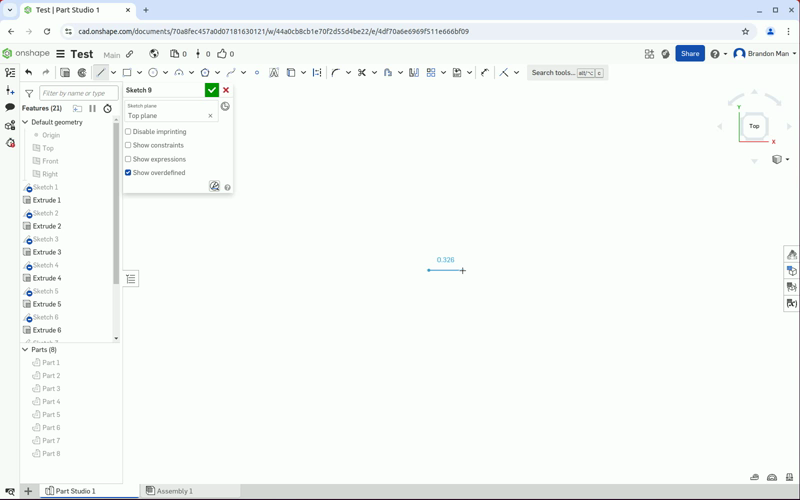
scroll(-6)
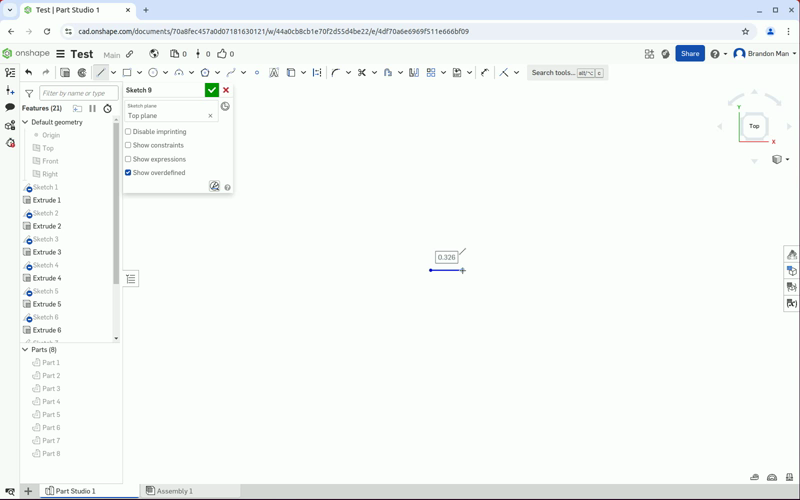
scroll(-6)
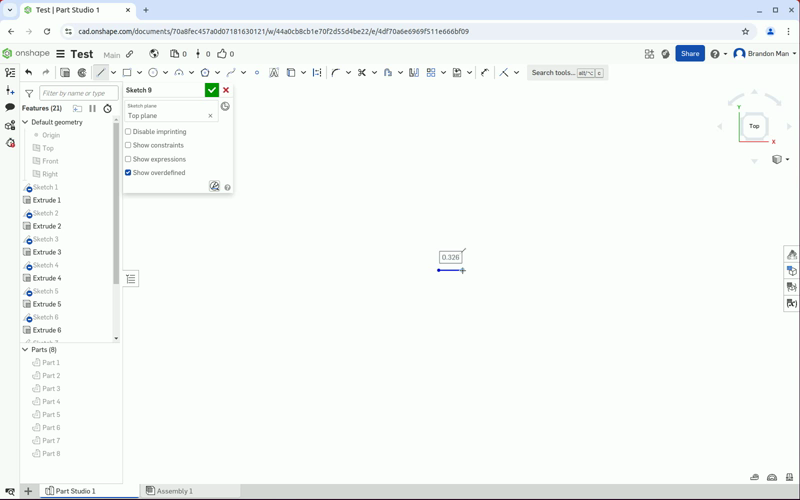
scroll(-6)
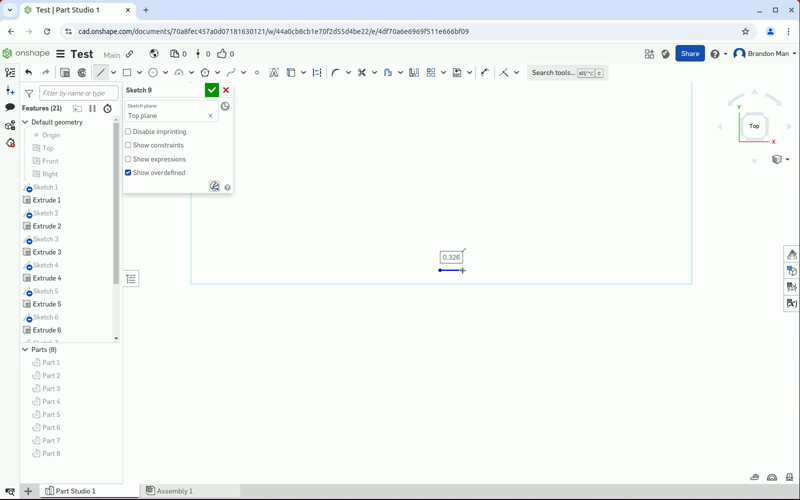
scroll(-6)
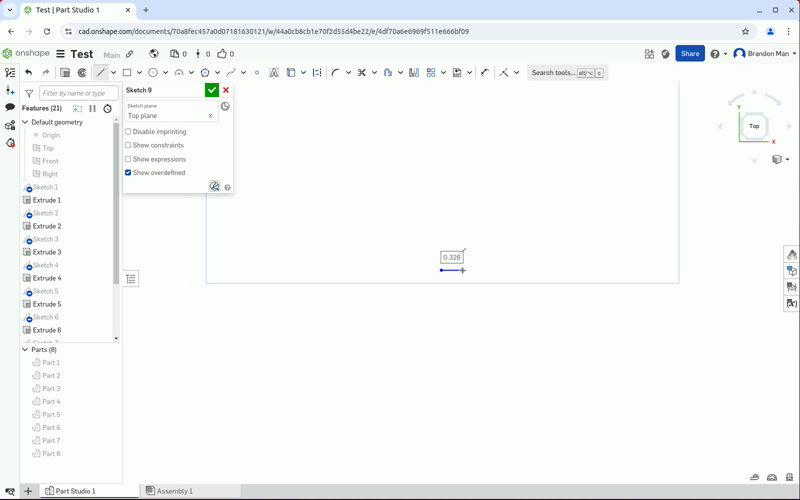
scroll(-6)
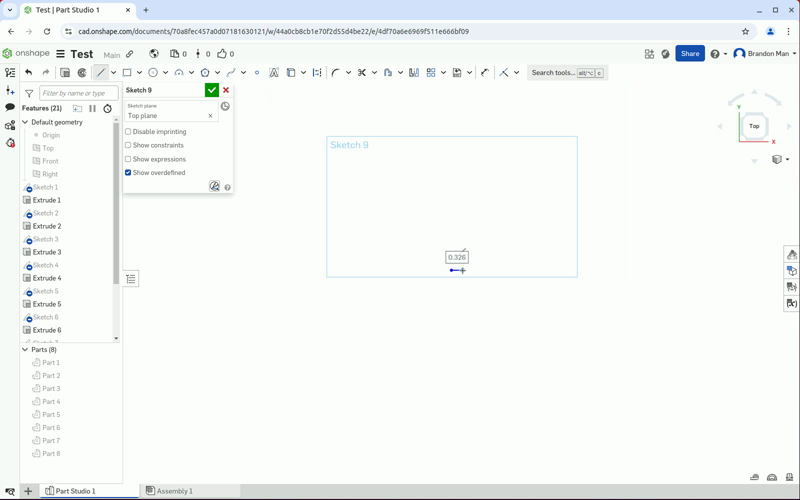
scroll(-6)
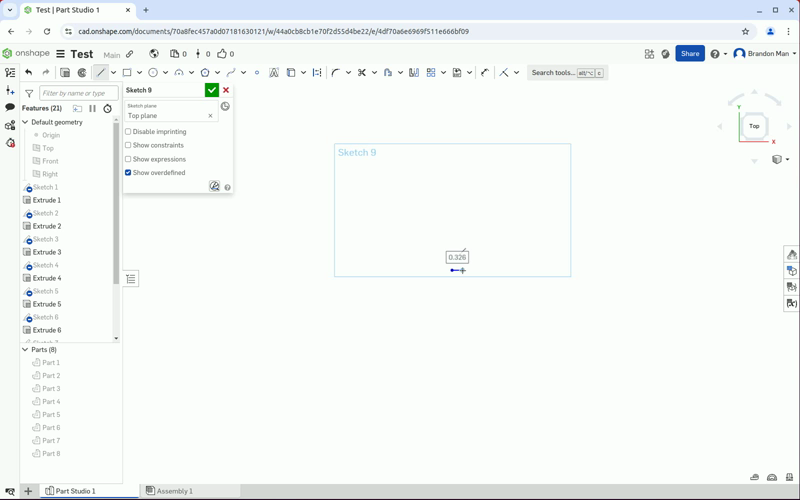
scroll(-6)
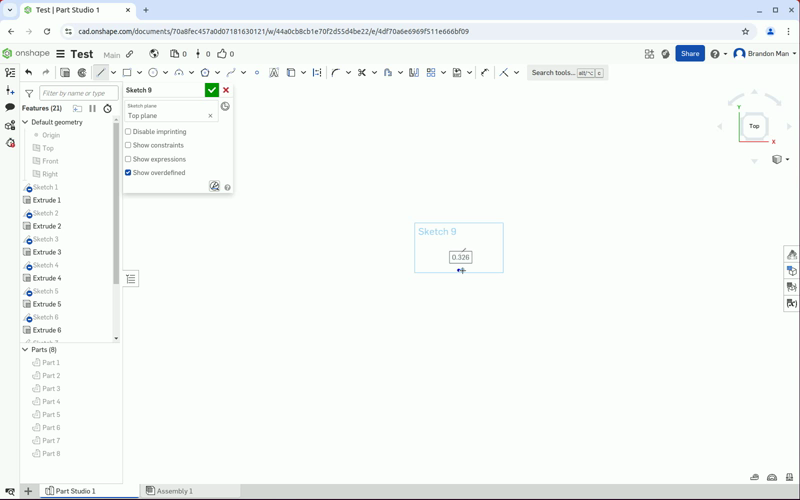
key_up(shift)
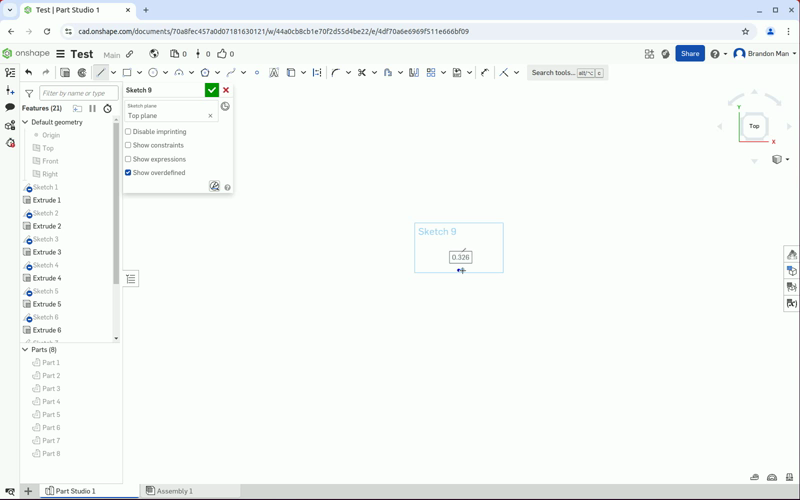
key_down(shift)
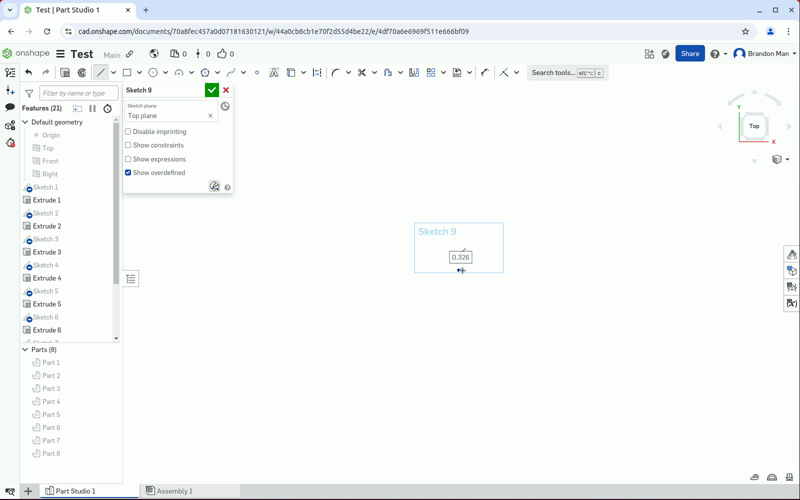
mouse_move(492, 270)
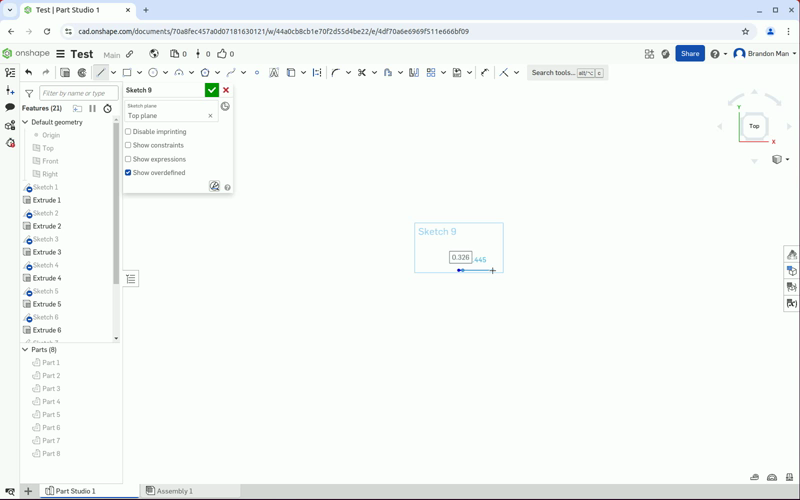
mouse_move(462, 244)
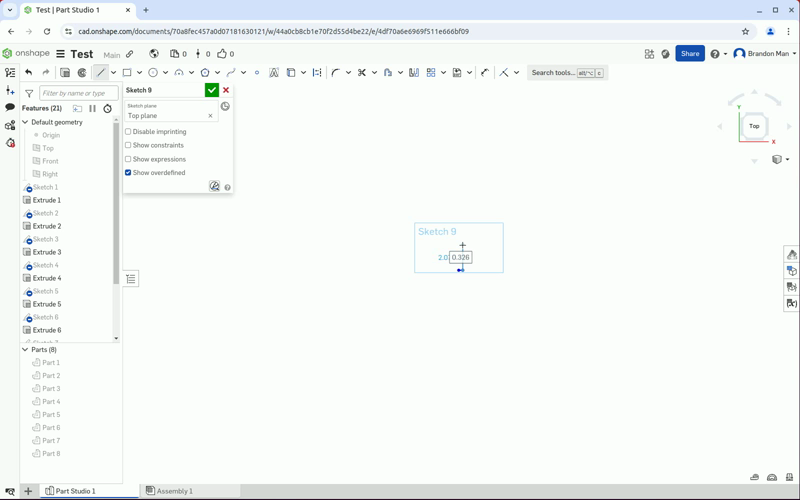
click(462, 244)
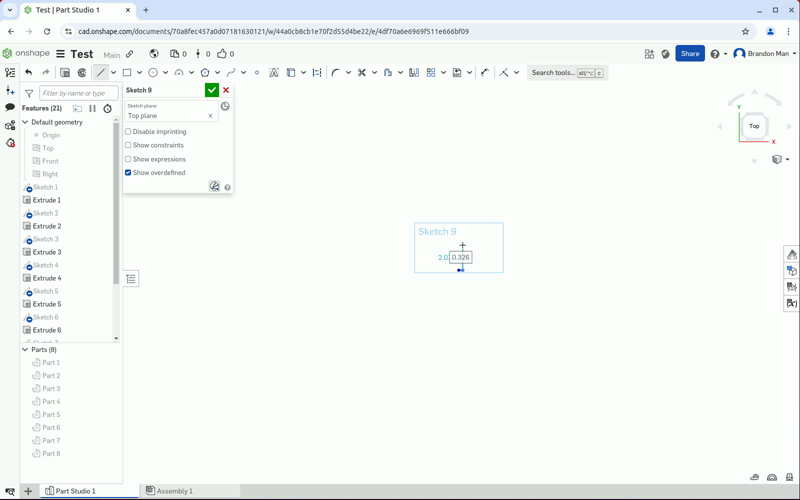
key_up(shift)
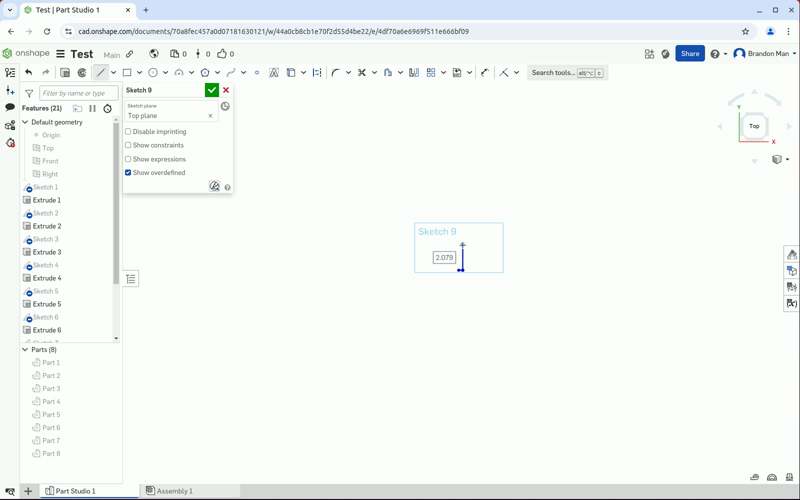
key_down(shift)
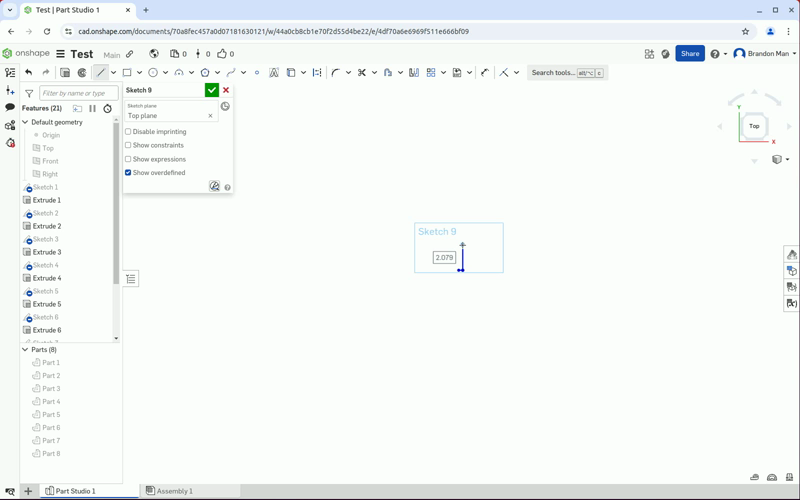
mouse_move(492, 244)
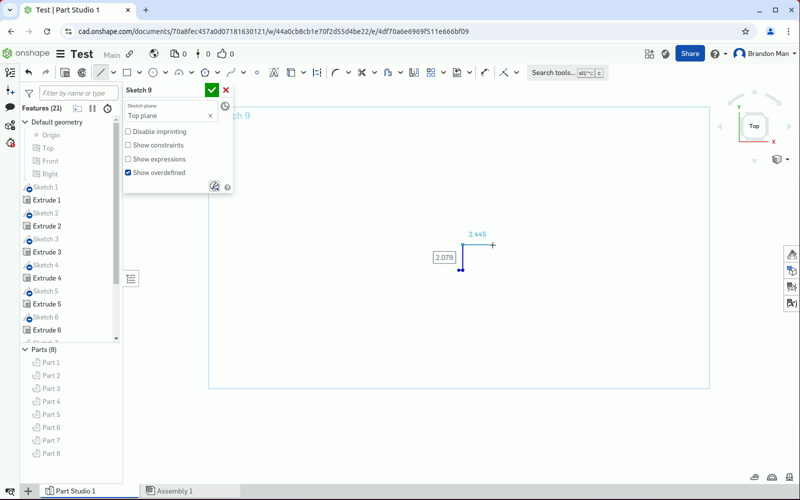
mouse_move(459, 244)
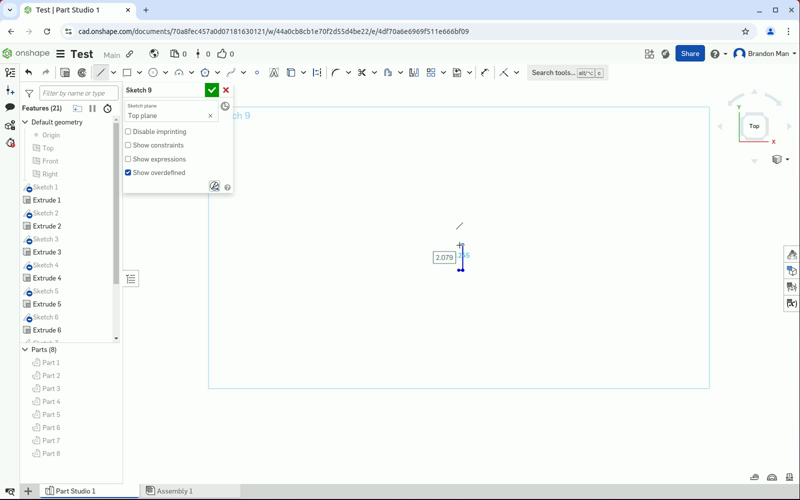
scroll(6)
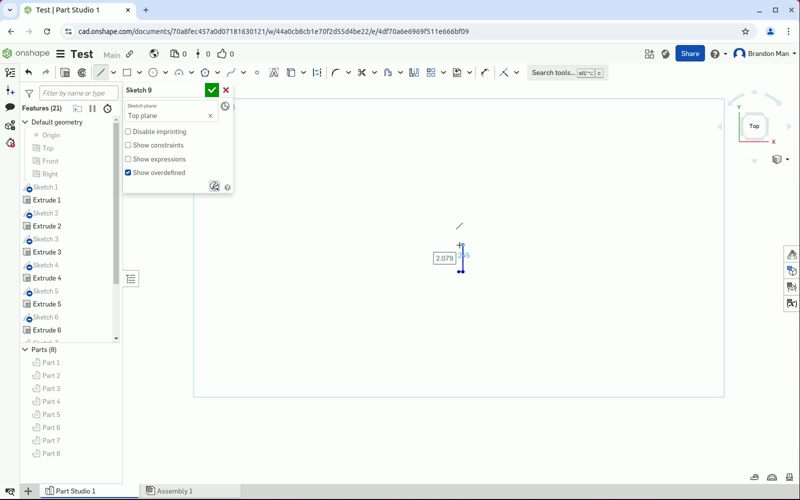
scroll(6)
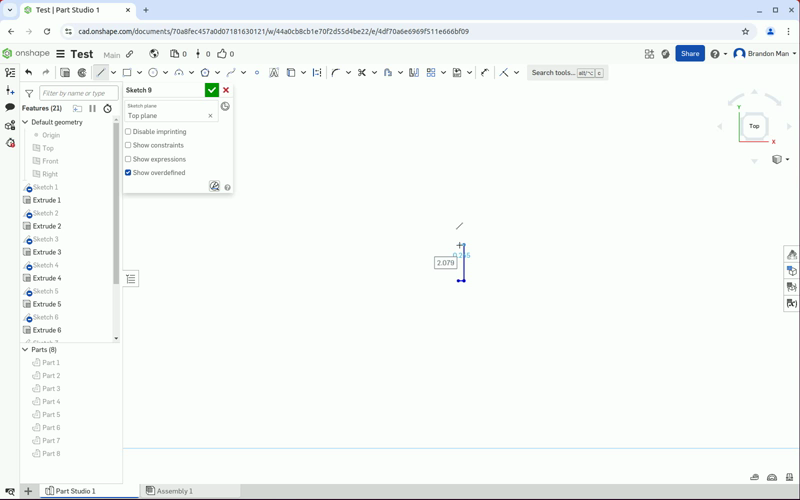
scroll(6)
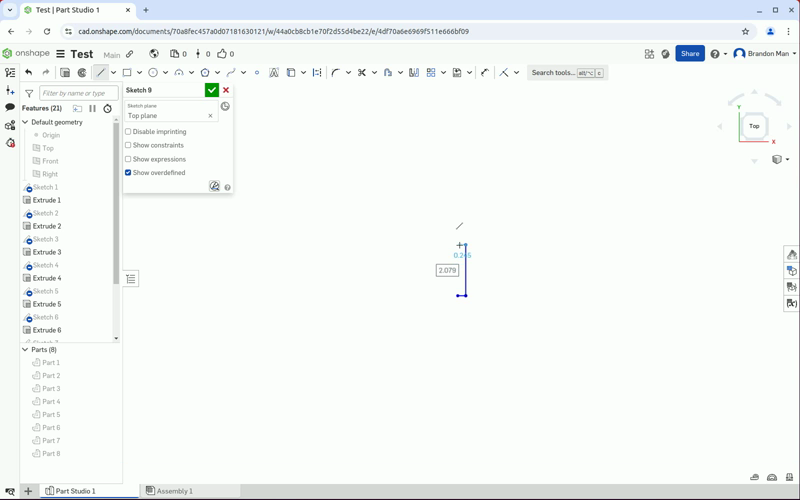
scroll(6)
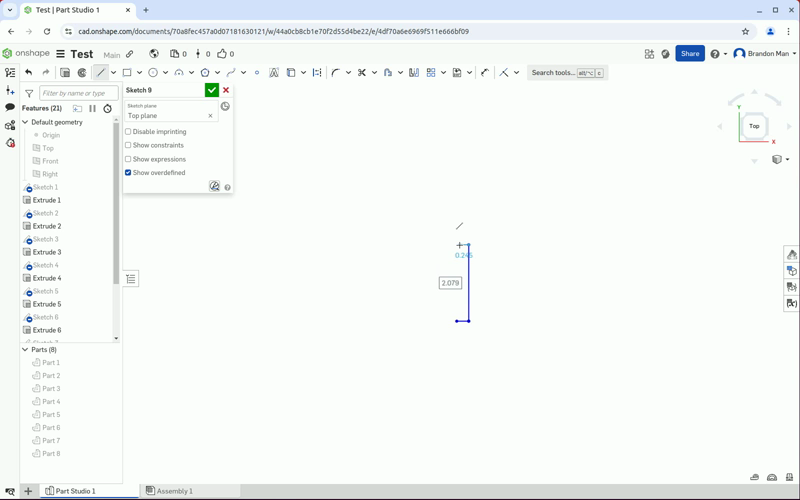
scroll(6)
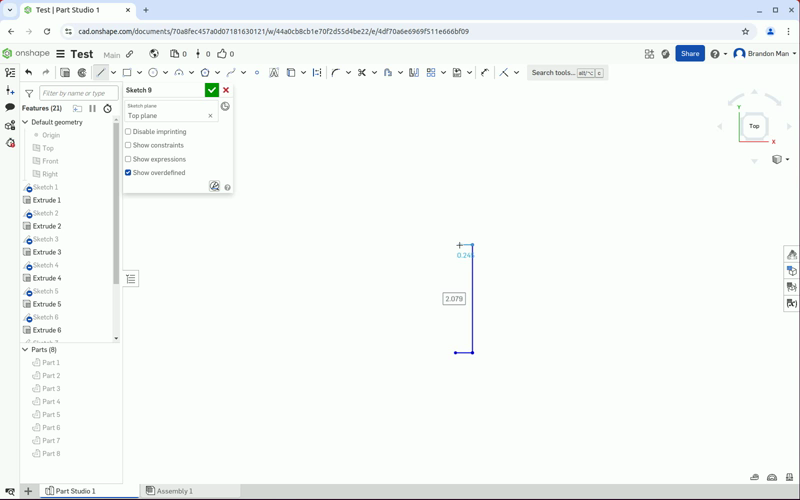
scroll(6)
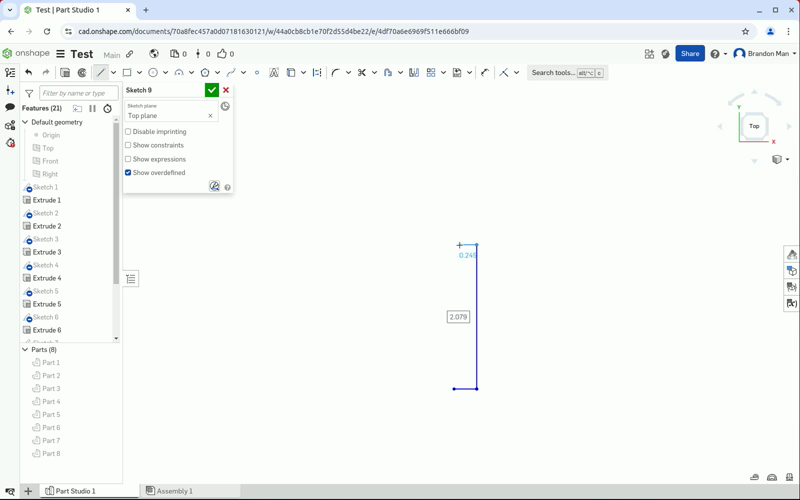
scroll(6)
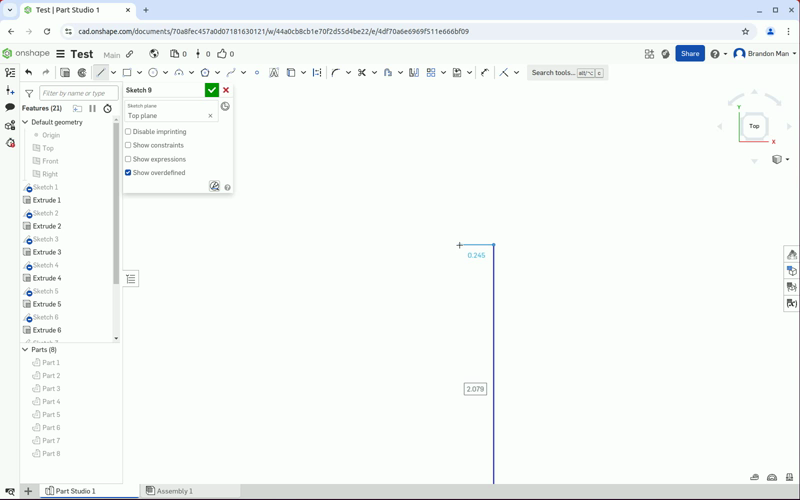
click(459, 244)
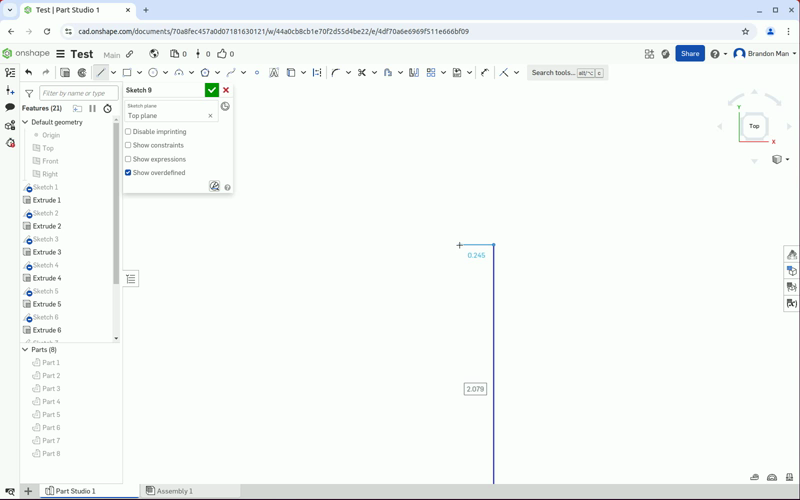
scroll(-6)
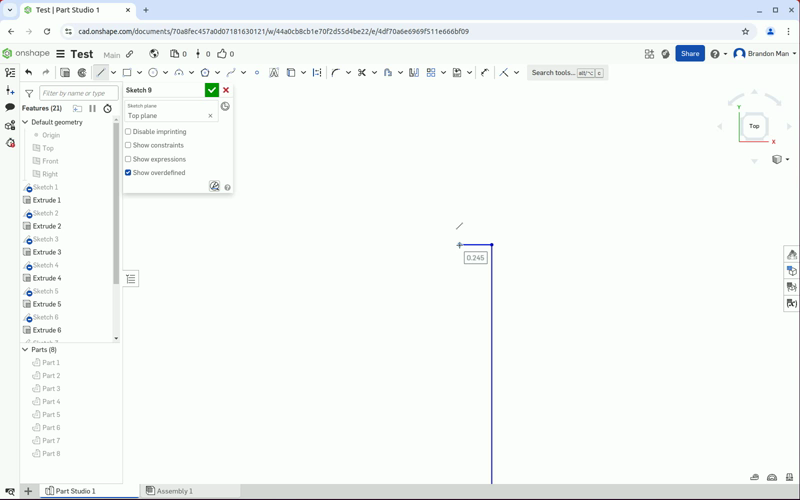
scroll(-6)
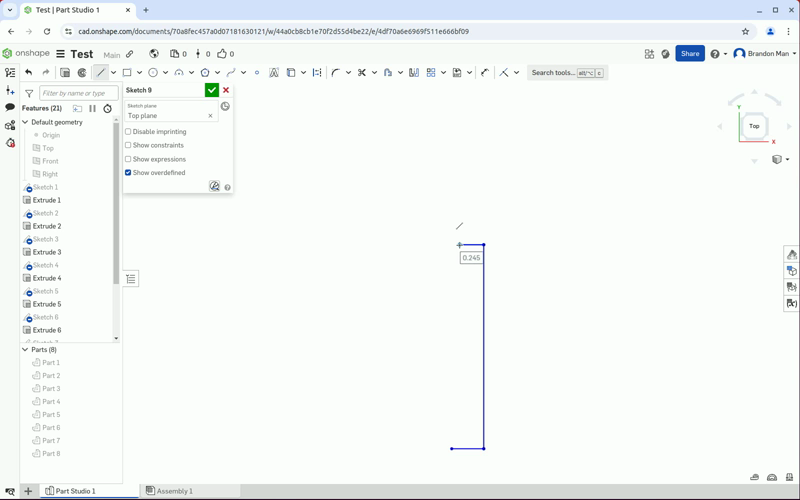
scroll(-6)
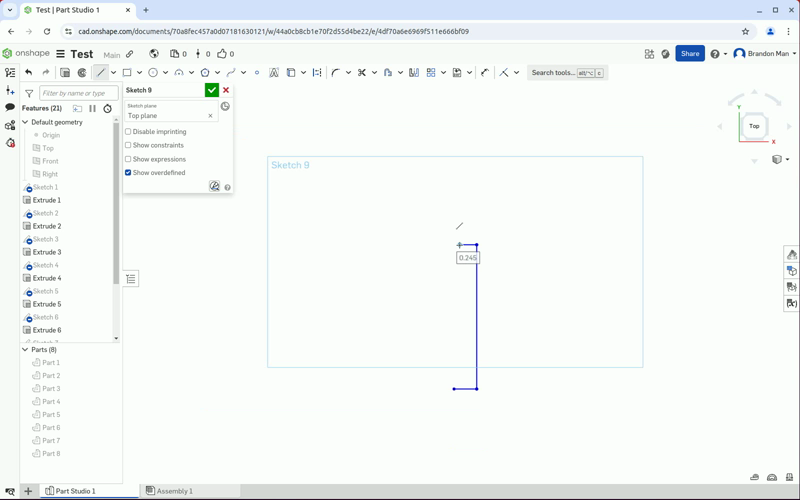
scroll(-6)
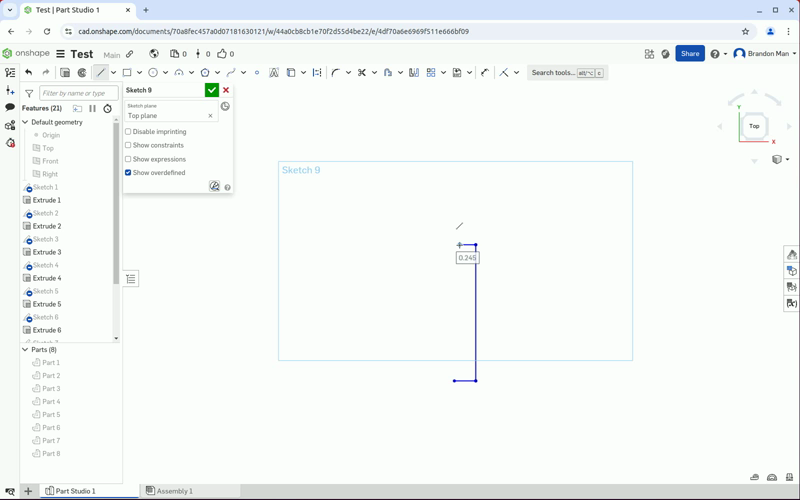
scroll(-6)
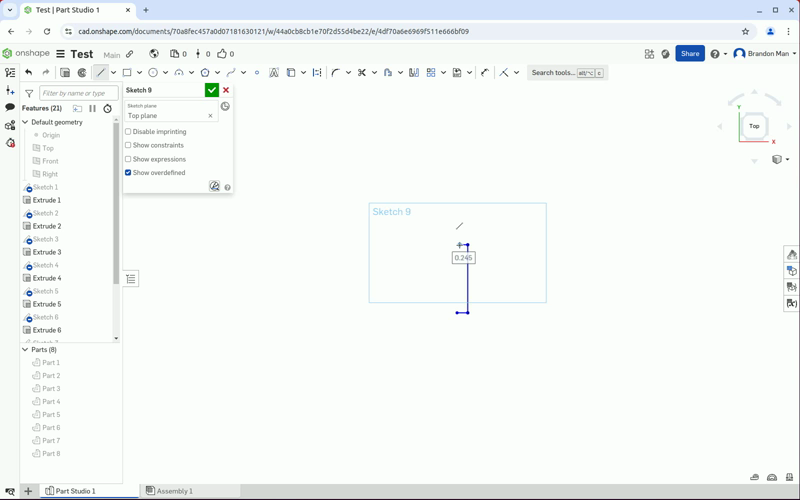
scroll(-6)
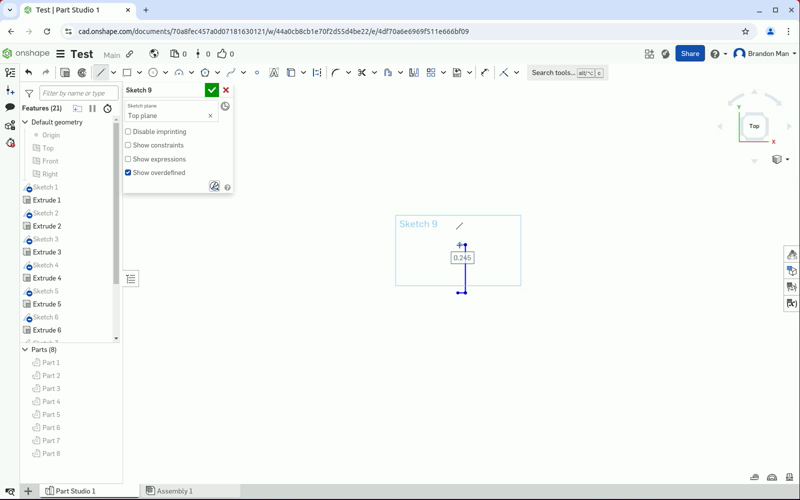
scroll(-6)
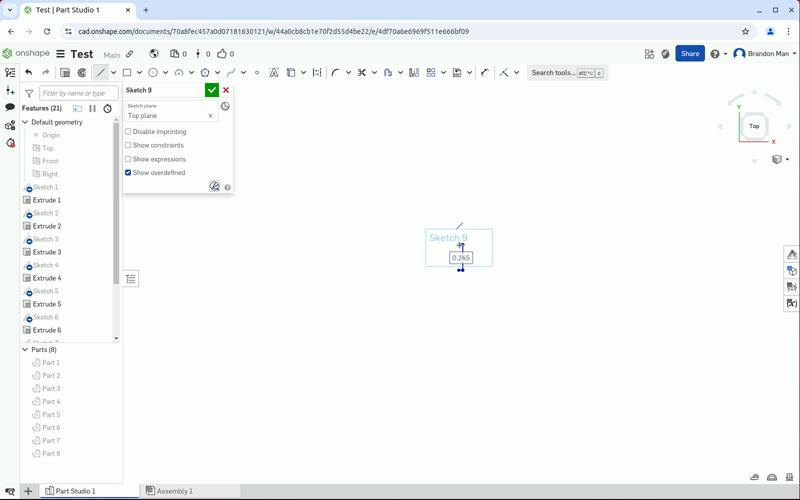
key_up(shift)
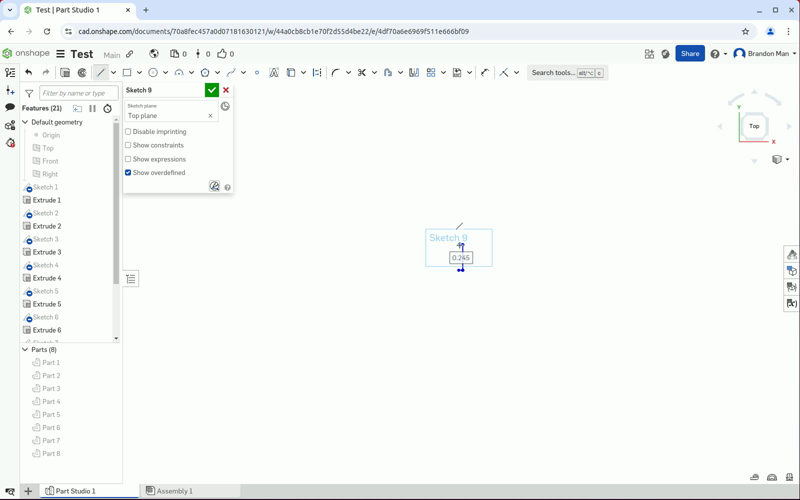
mouse_move(489, 244)
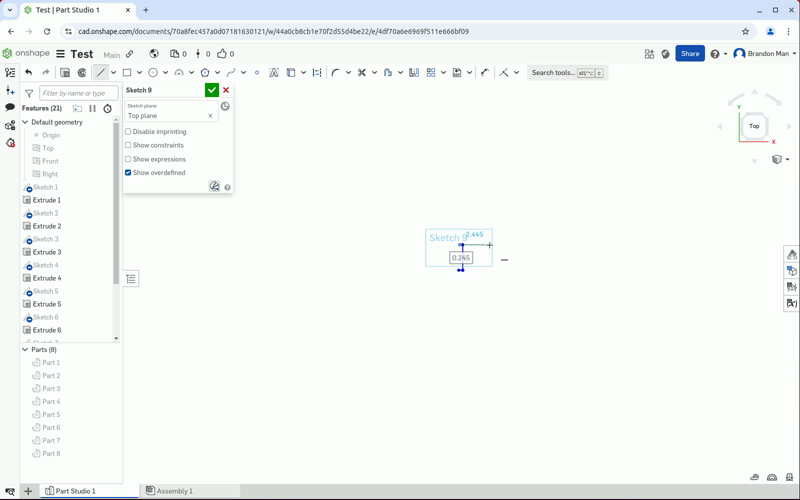
key_down(shift)
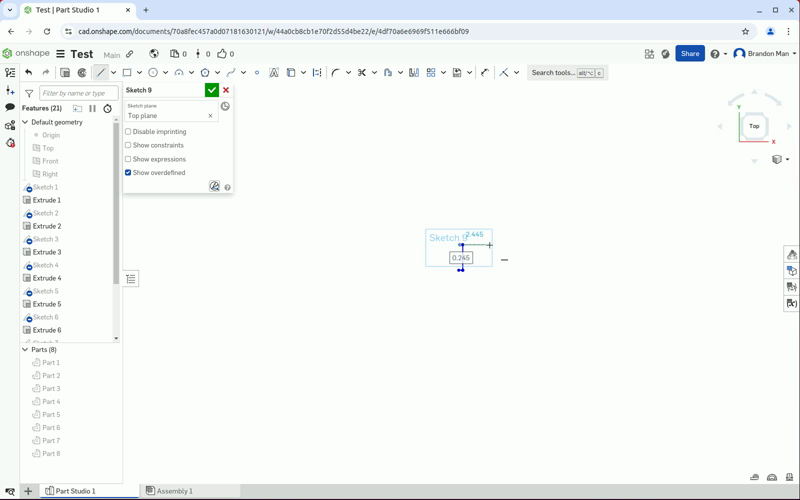
mouse_move(459, 270)
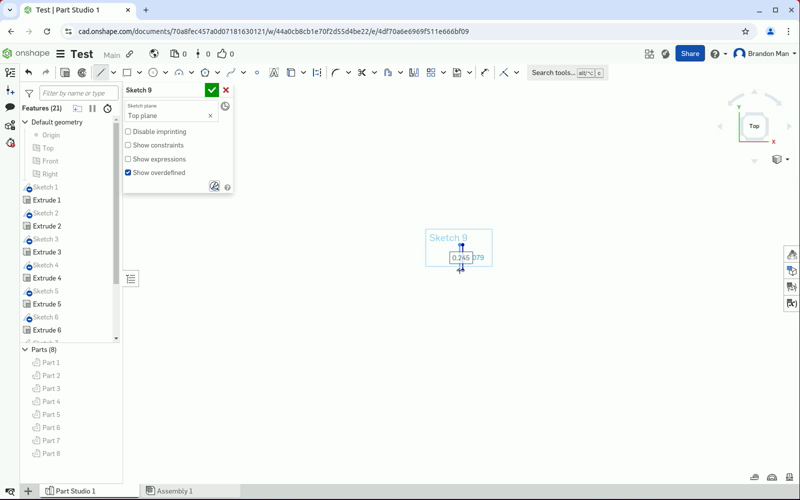
scroll(6)
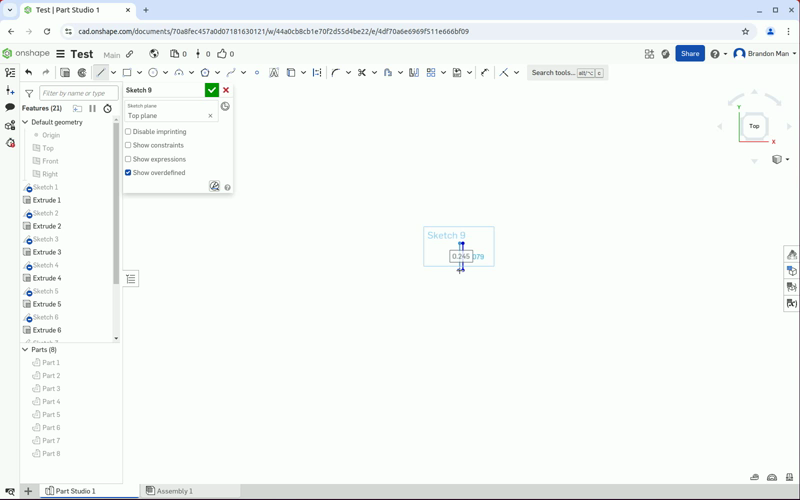
scroll(6)
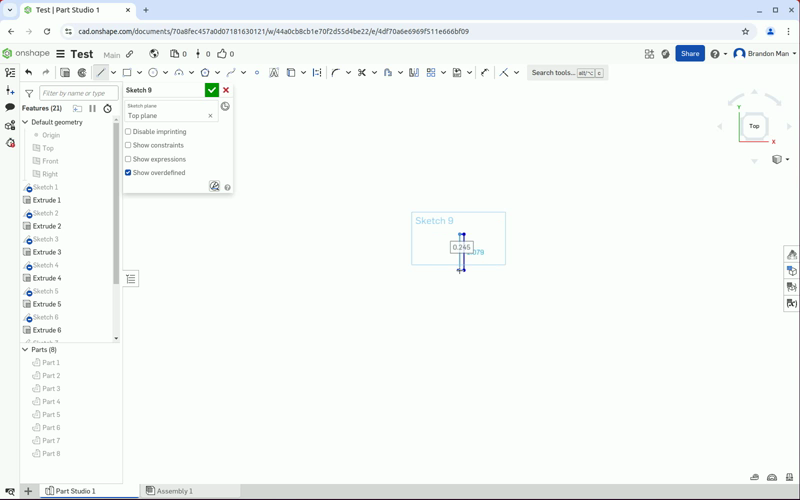
scroll(6)
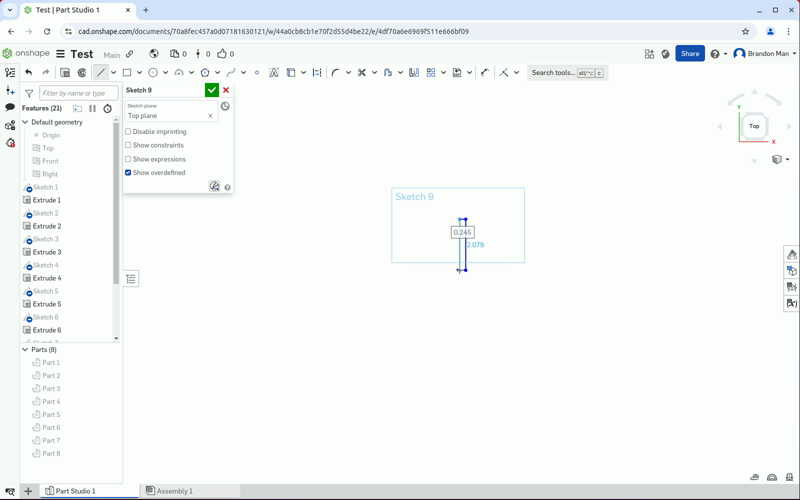
scroll(6)
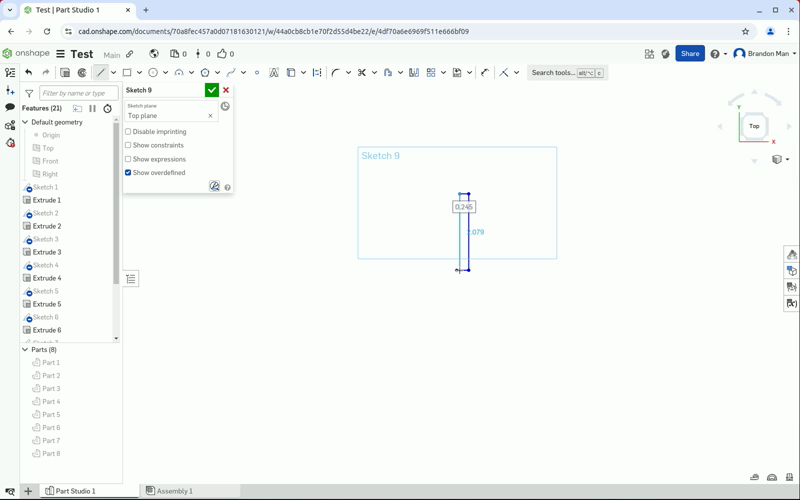
scroll(6)
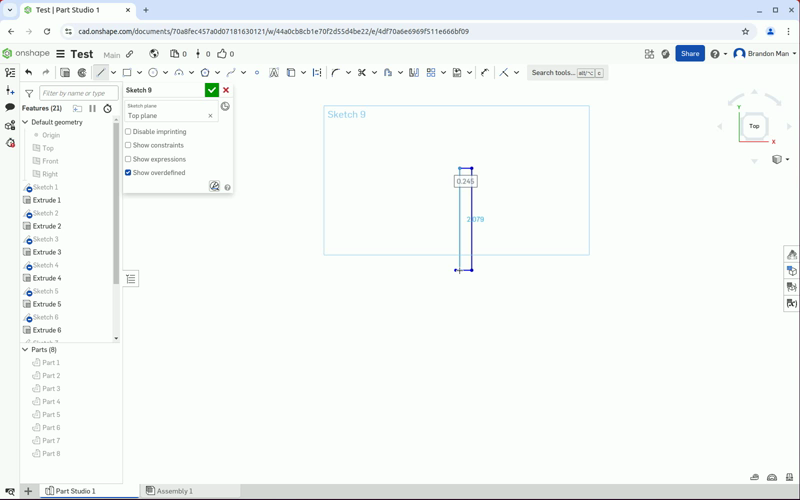
scroll(6)
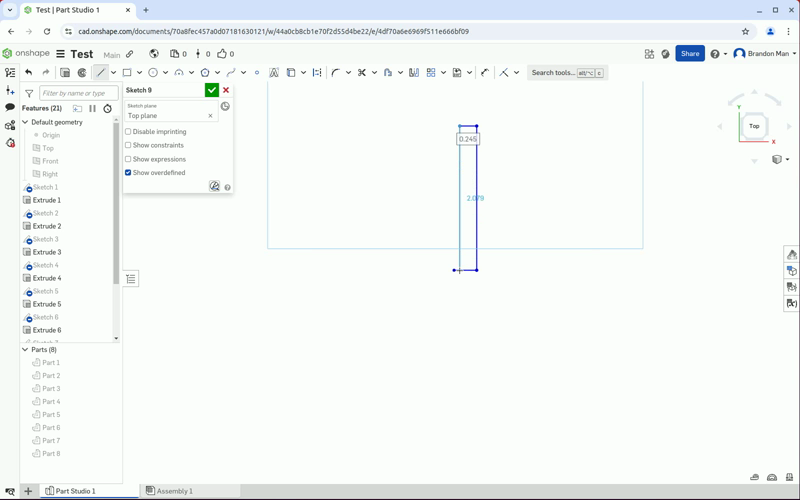
scroll(6)
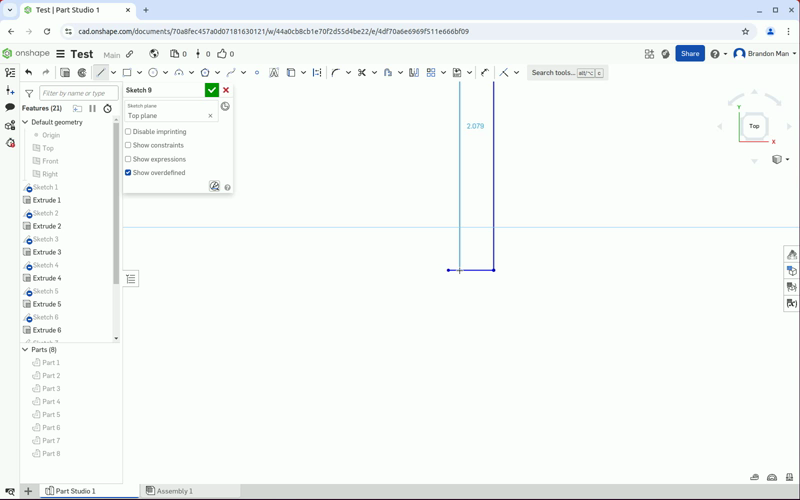
key_up(shift)
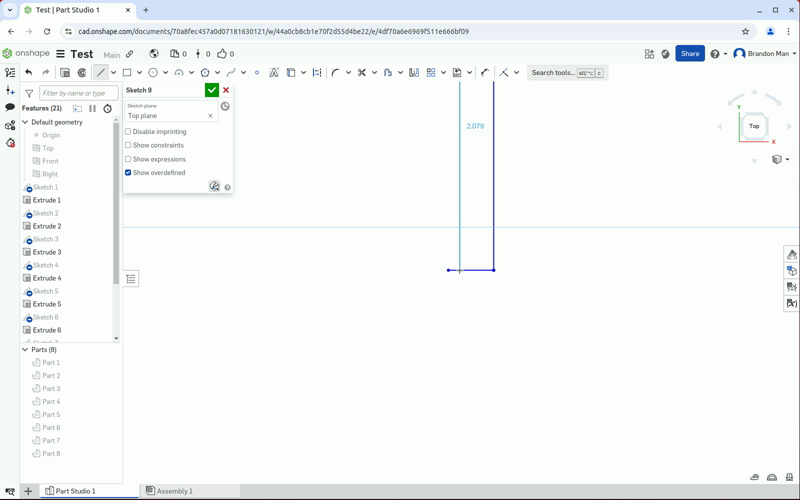
click(459, 270)
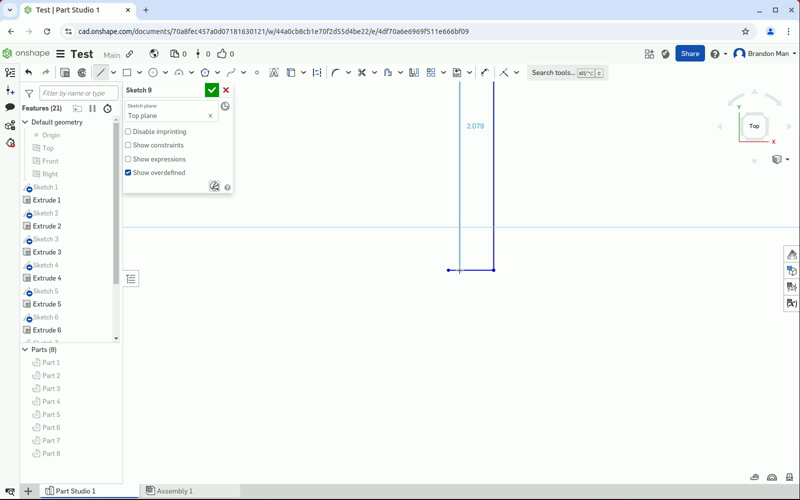
scroll(-6)
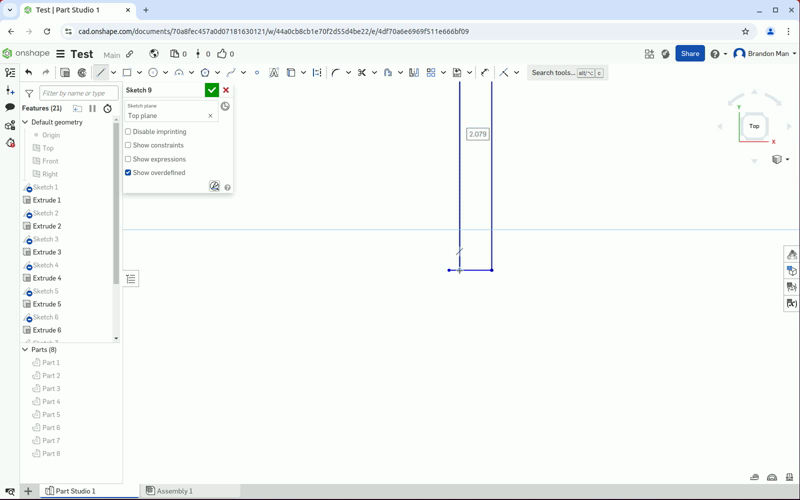
scroll(-6)
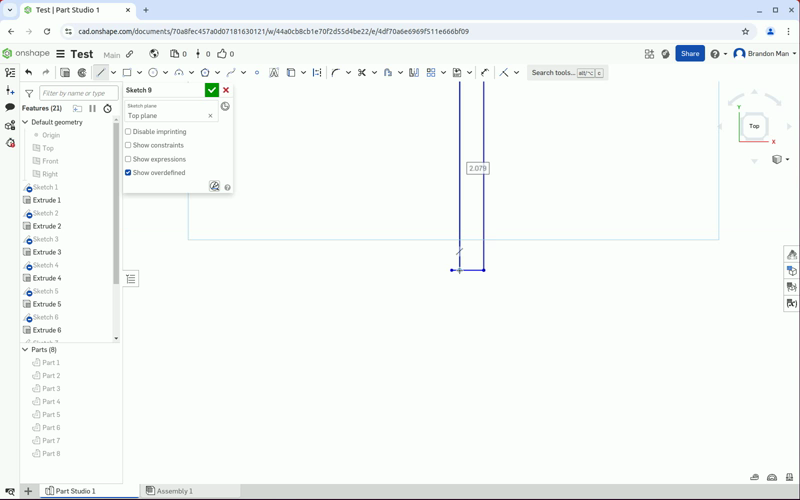
scroll(-6)
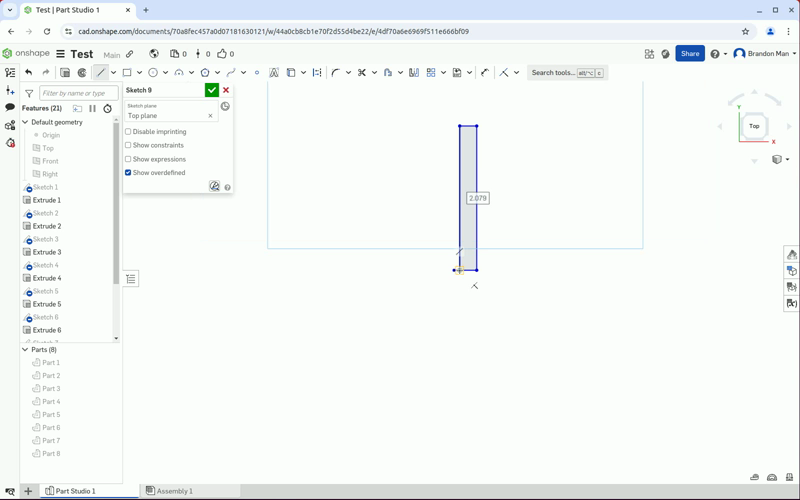
scroll(-6)
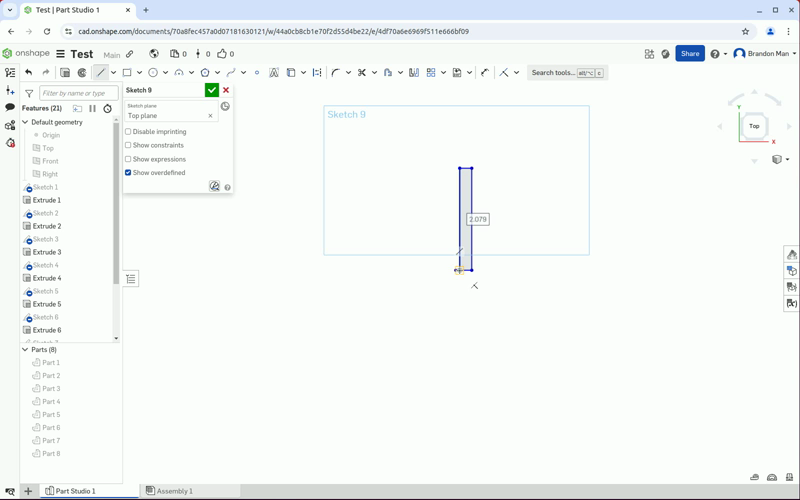
scroll(-6)
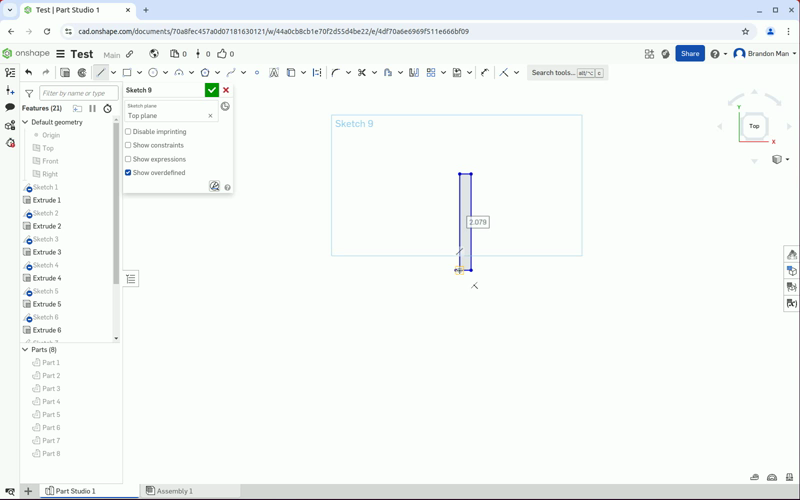
scroll(-6)
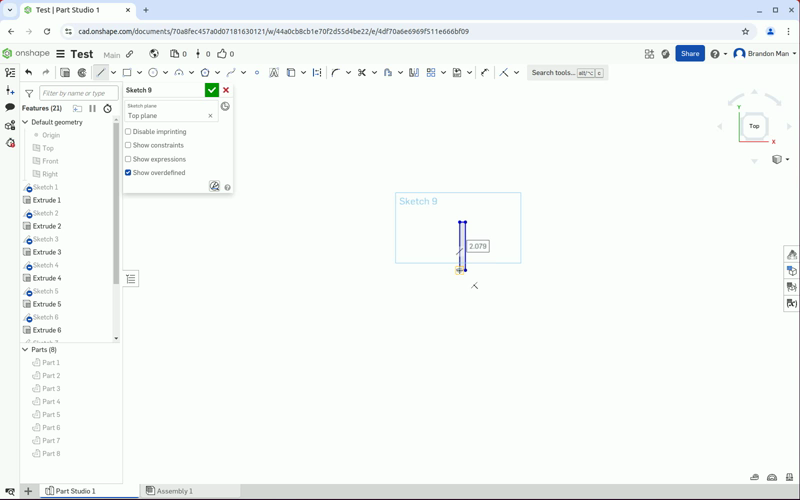
scroll(-6)
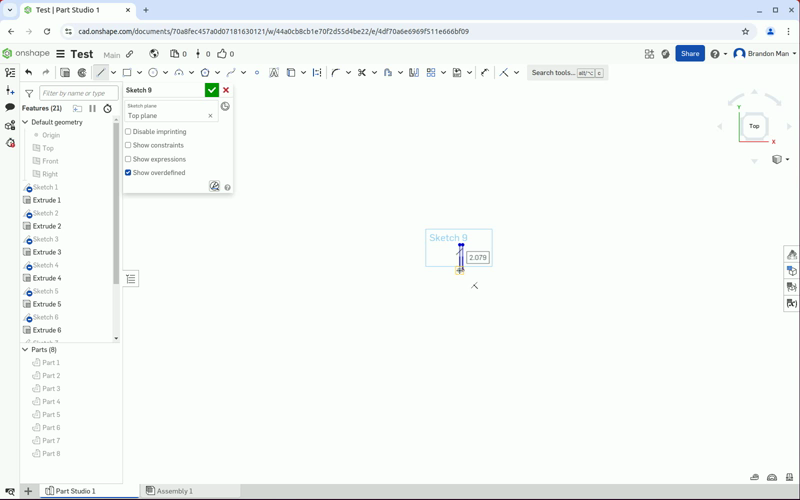
key(esc)
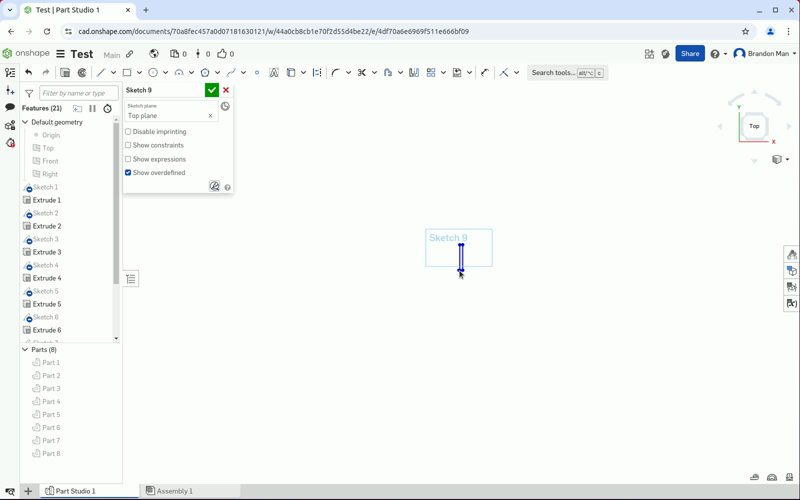
mouse_move(460, 254)
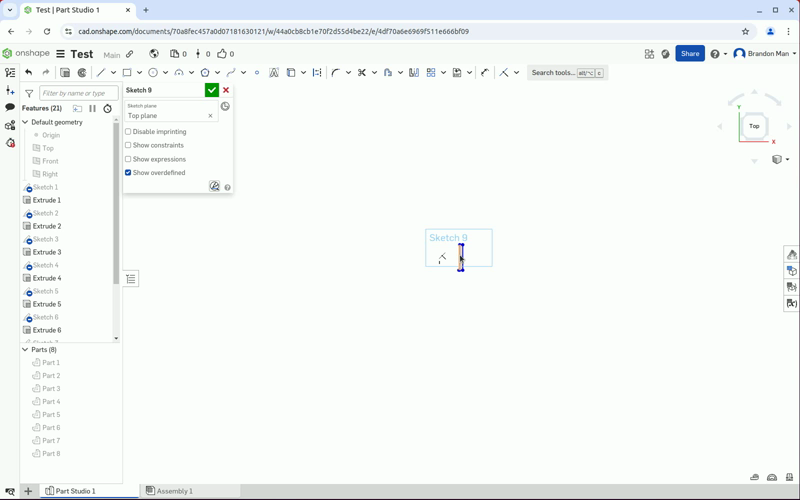
scroll(6)
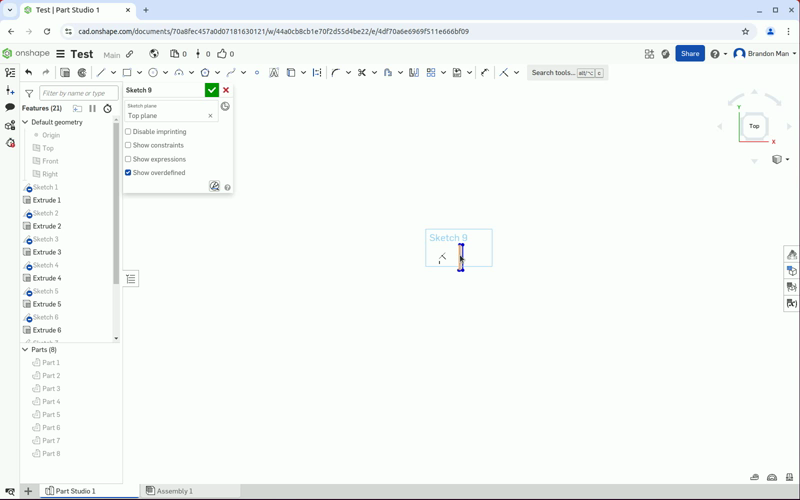
scroll(6)
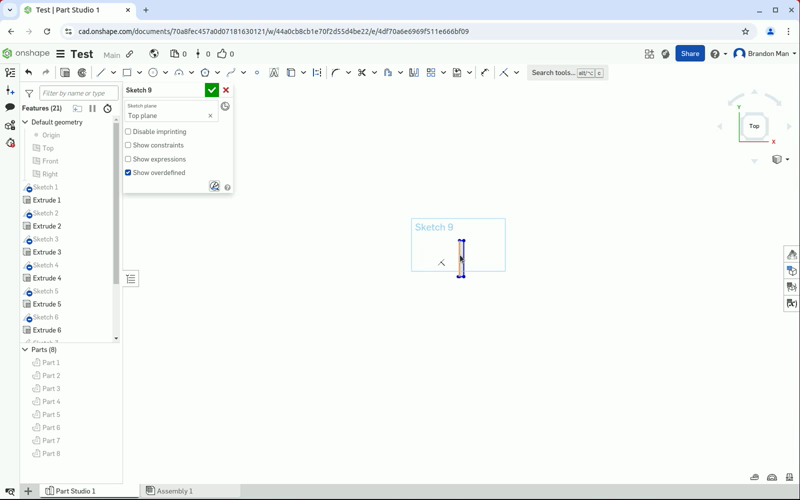
scroll(6)
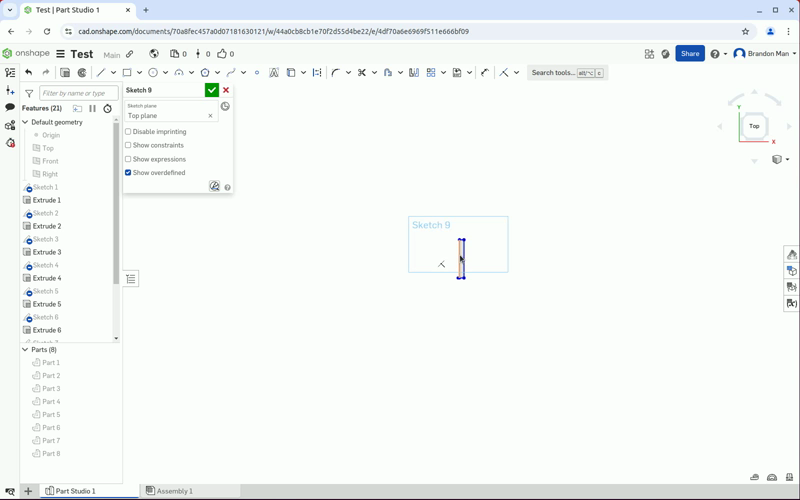
scroll(6)
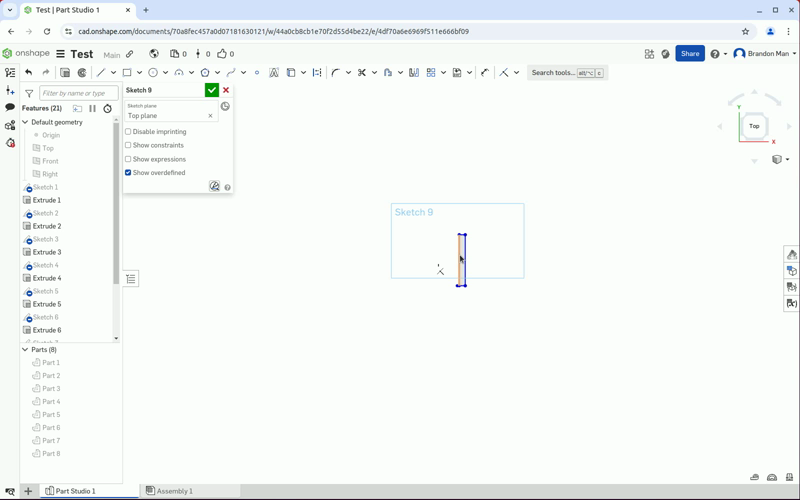
scroll(6)
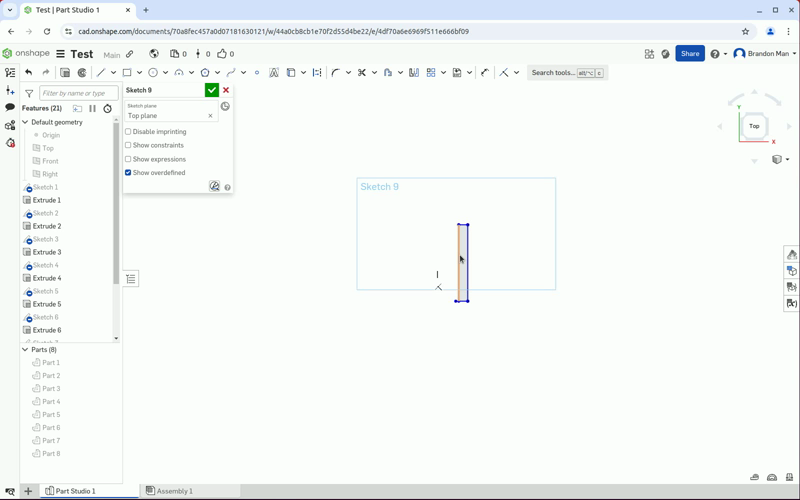
scroll(6)
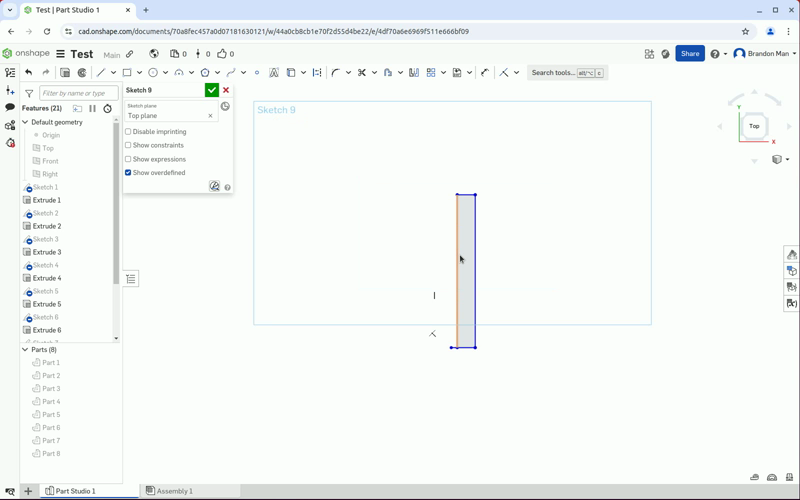
scroll(6)
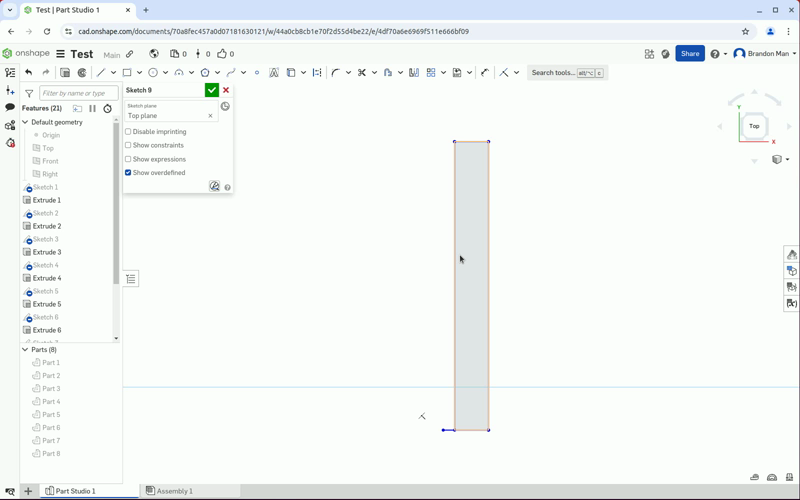
click(460, 254)
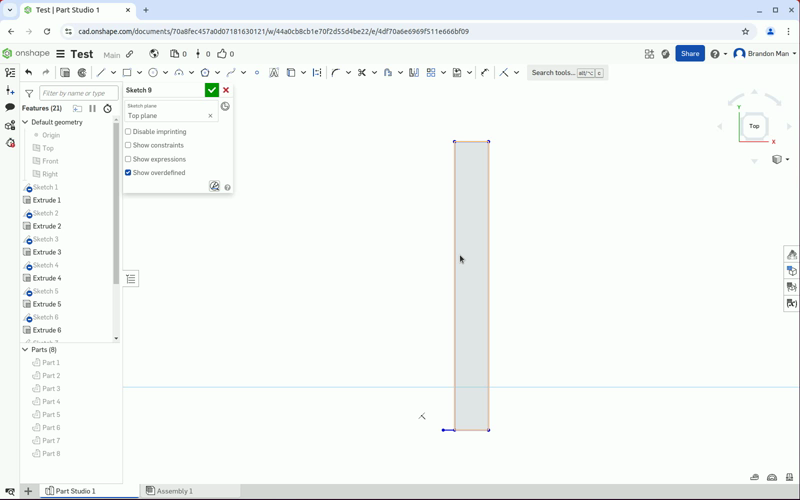
scroll(-6)
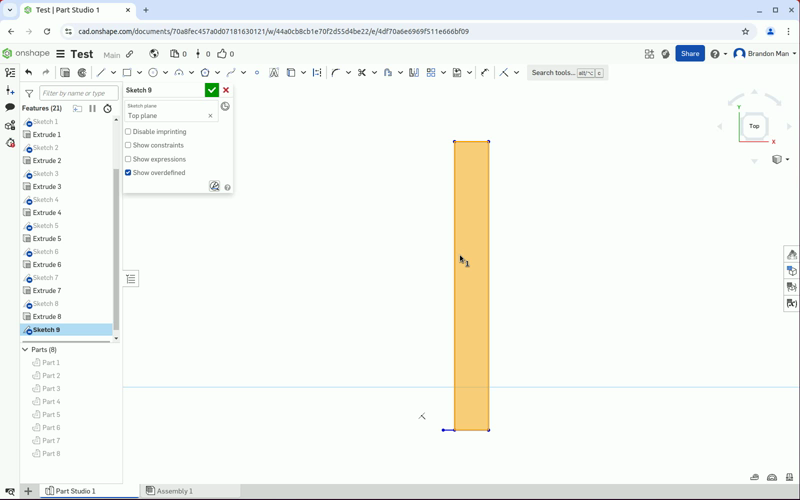
scroll(-6)
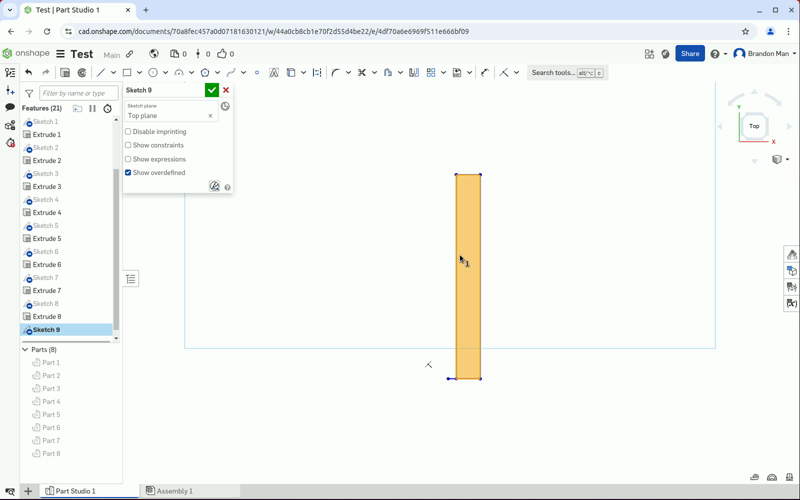
scroll(-6)
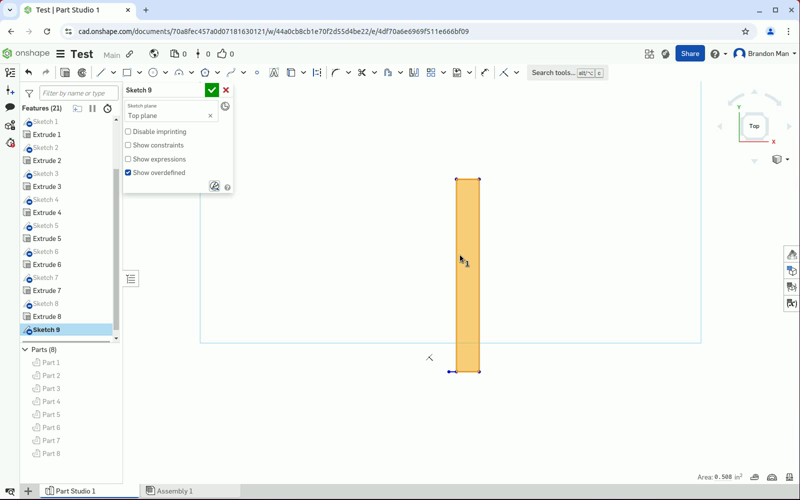
scroll(-6)
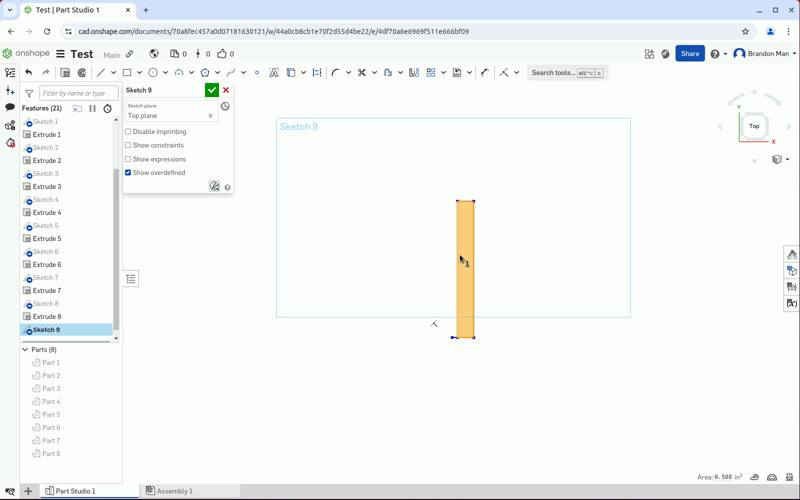
scroll(-6)
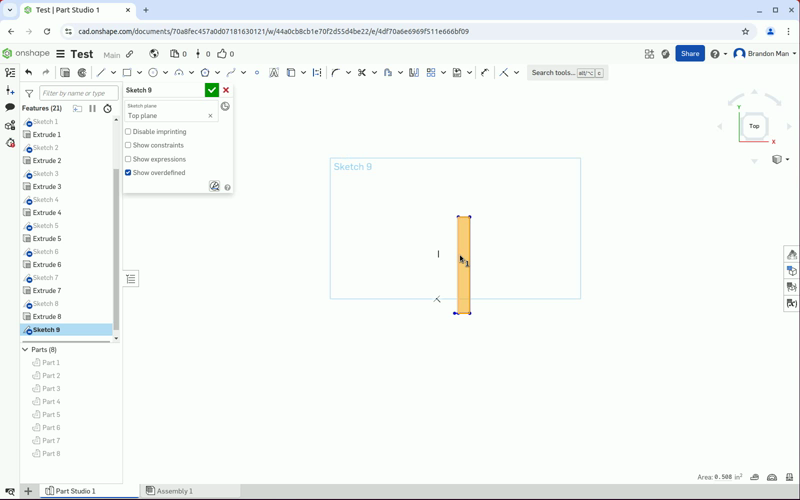
scroll(-6)
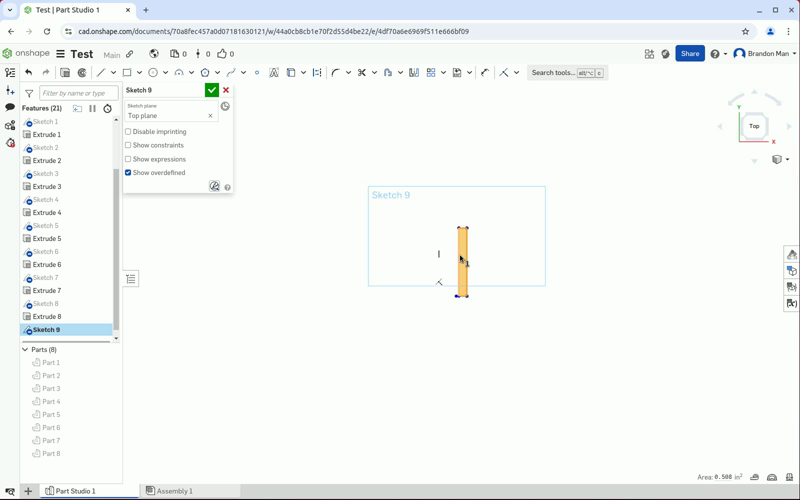
scroll(-6)
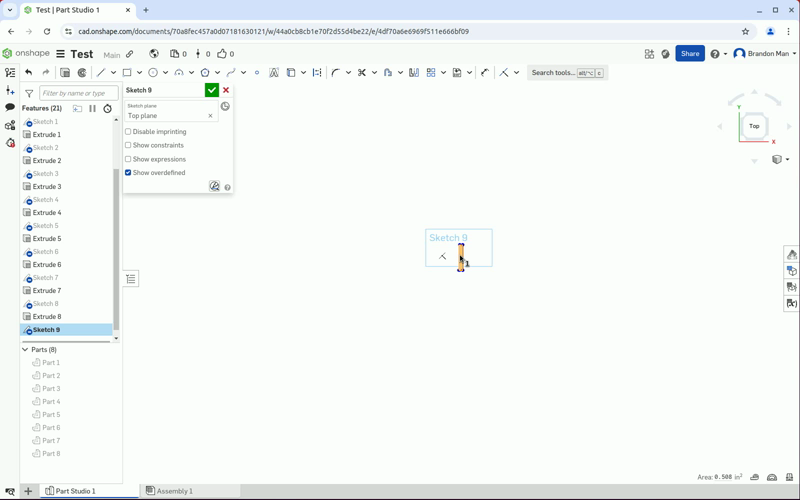
mouse_move(73, 352)
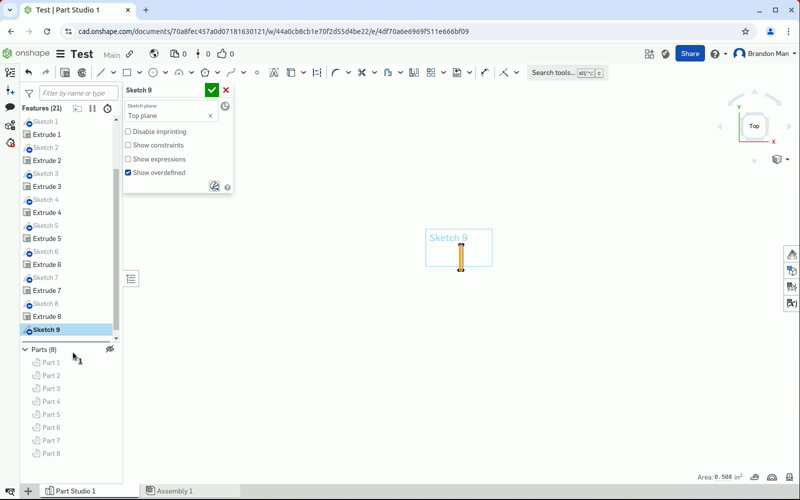
key(shift+y)
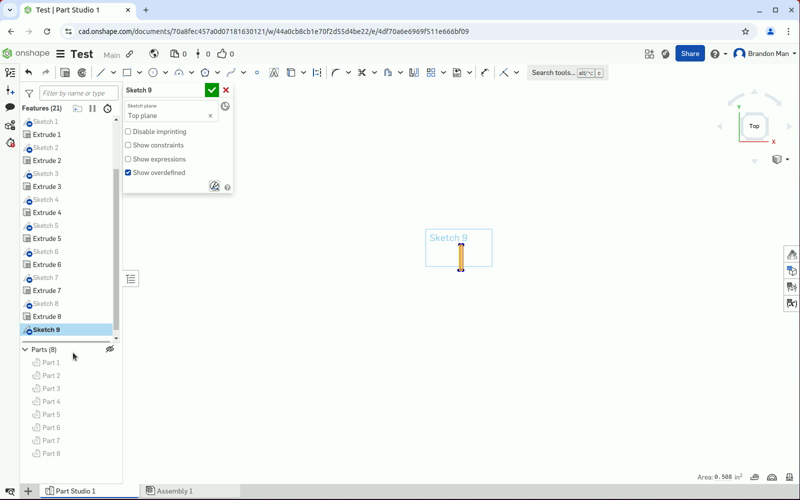
key(shift+e)
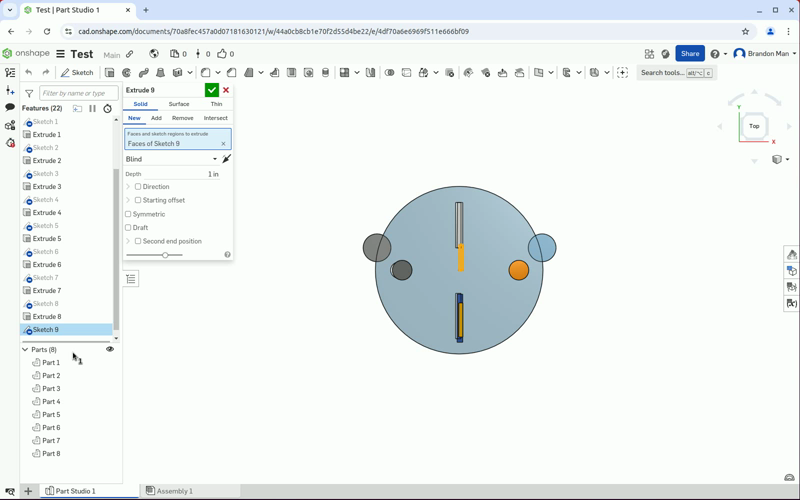
mouse_move(143, 106)
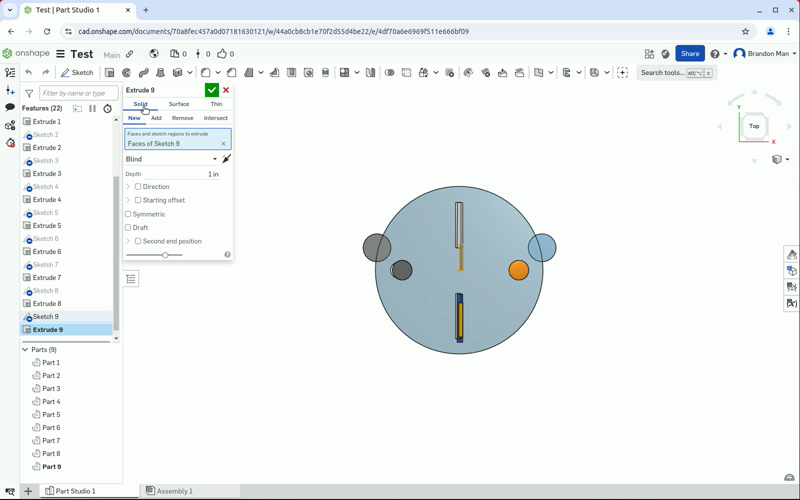
click(143, 106)
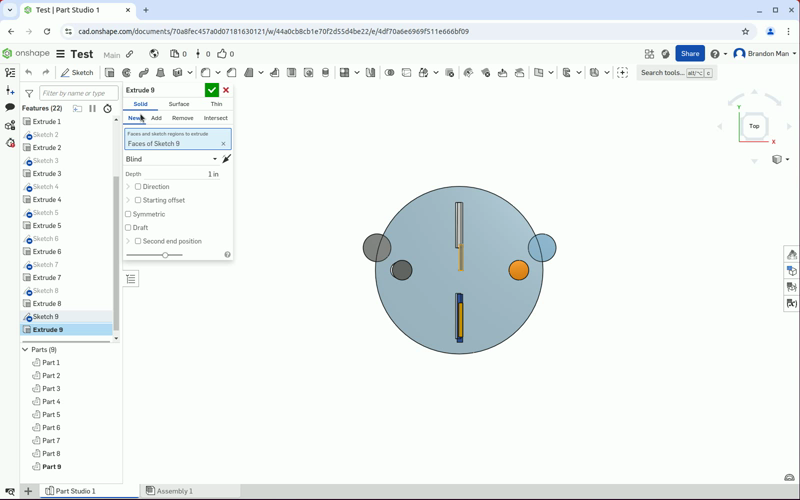
mouse_move(137, 120)
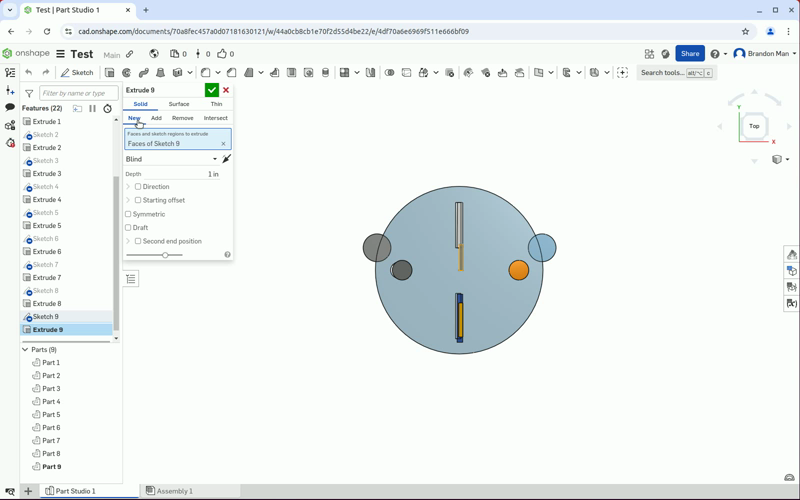
click(137, 120)
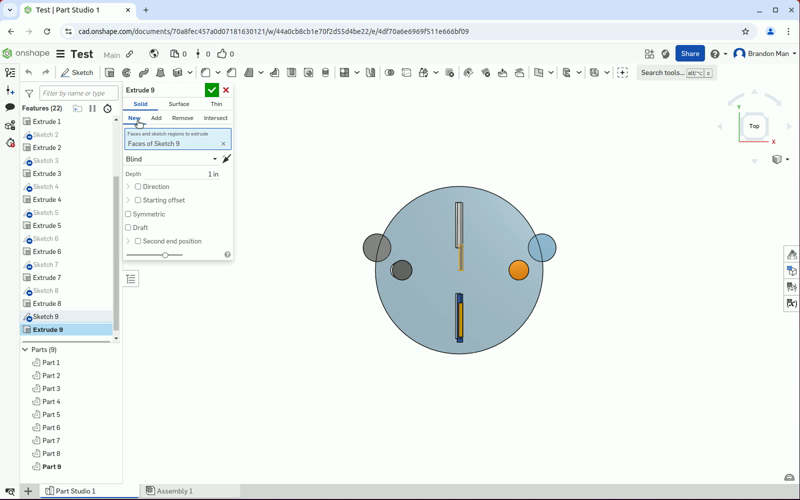
key(tab, 4)
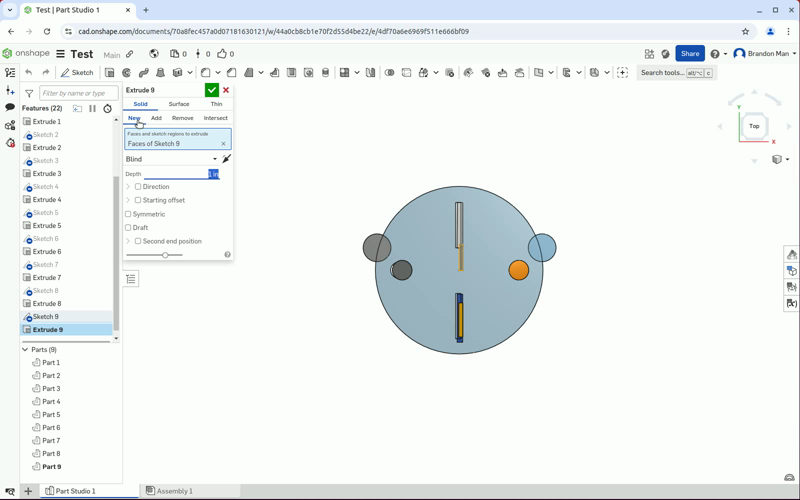
text(22.386)
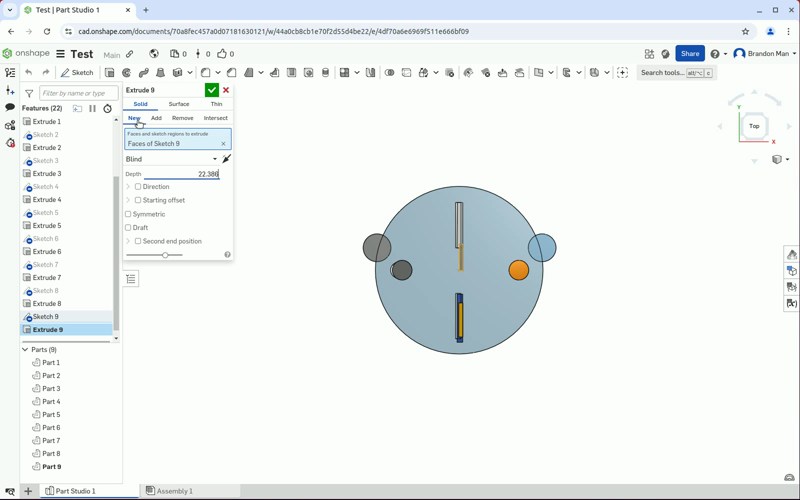
key(enter)
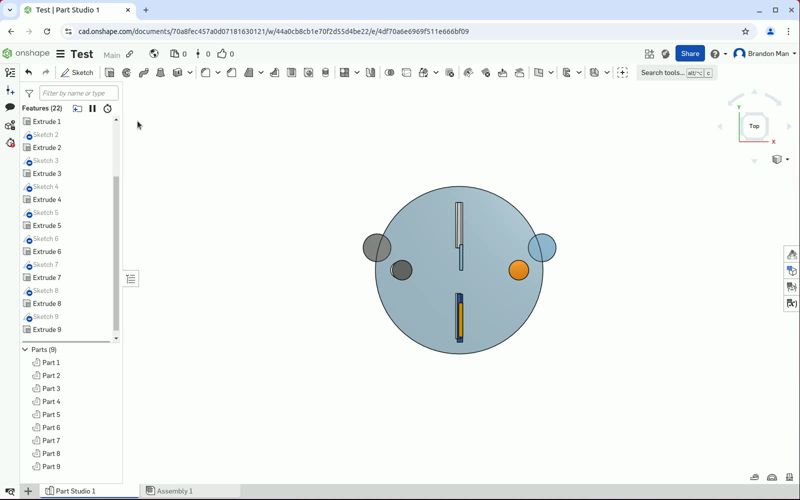
key(shift+h)
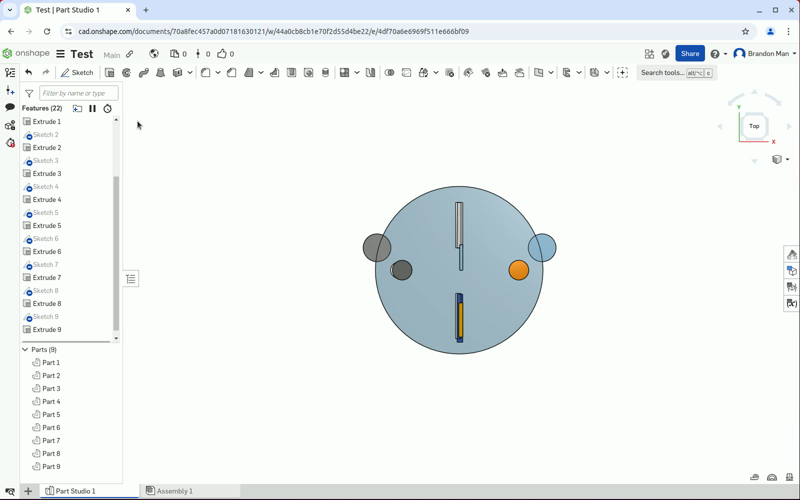
key(shift+h)
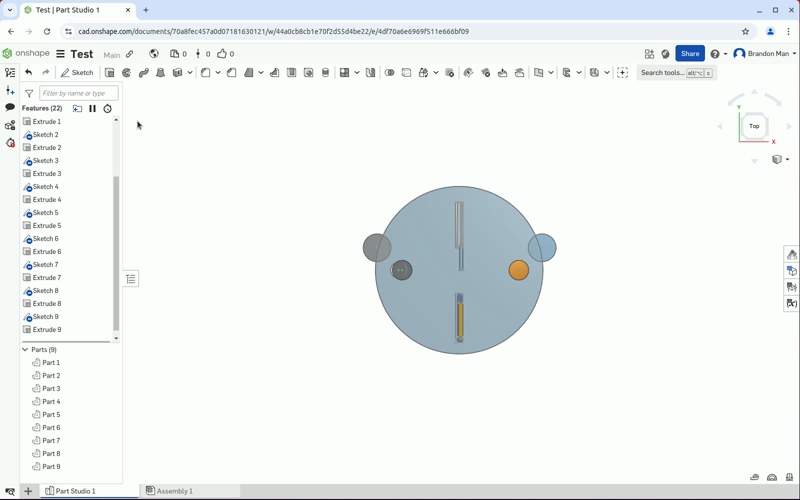
key(shift+7)
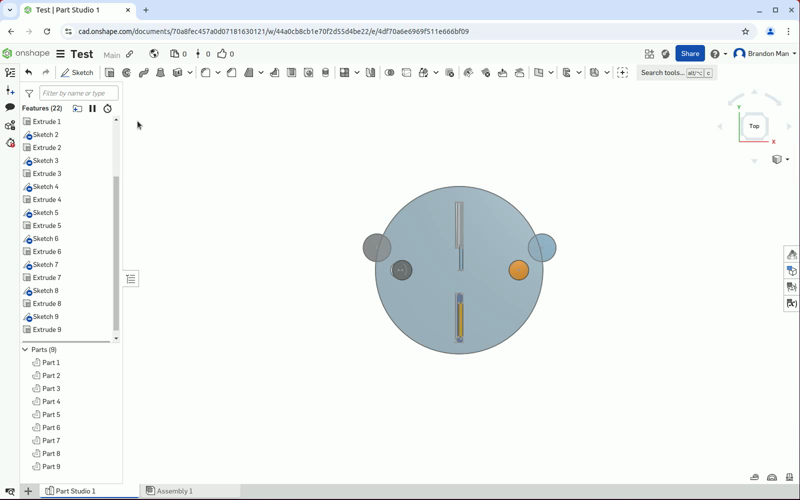
key(up, 3)
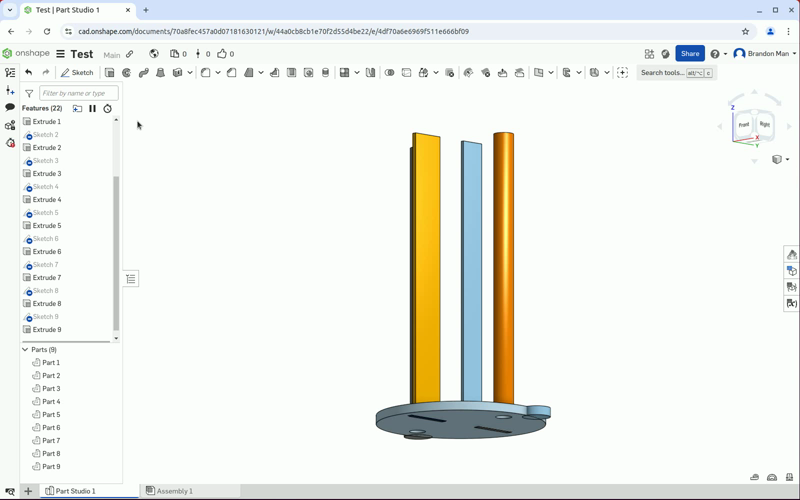
key(left, 3)
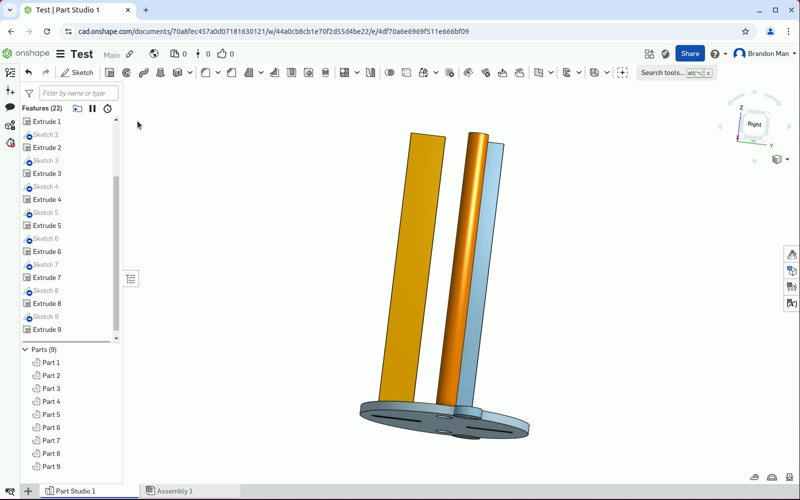
key(right, 3)
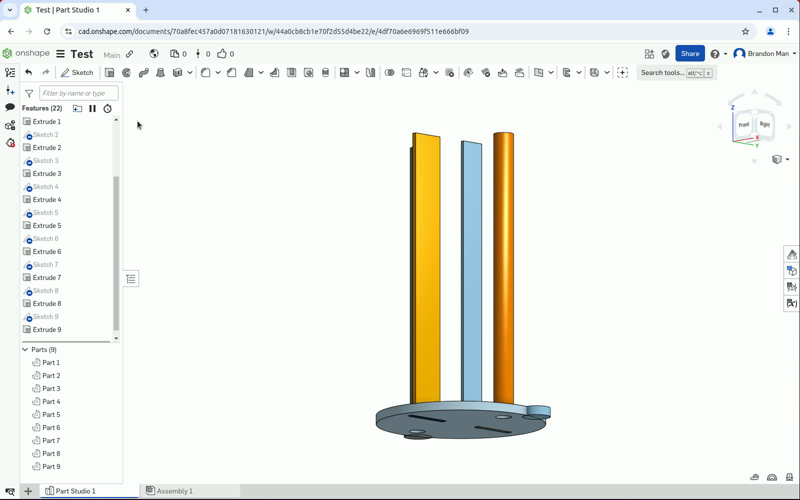
key(down, 3)
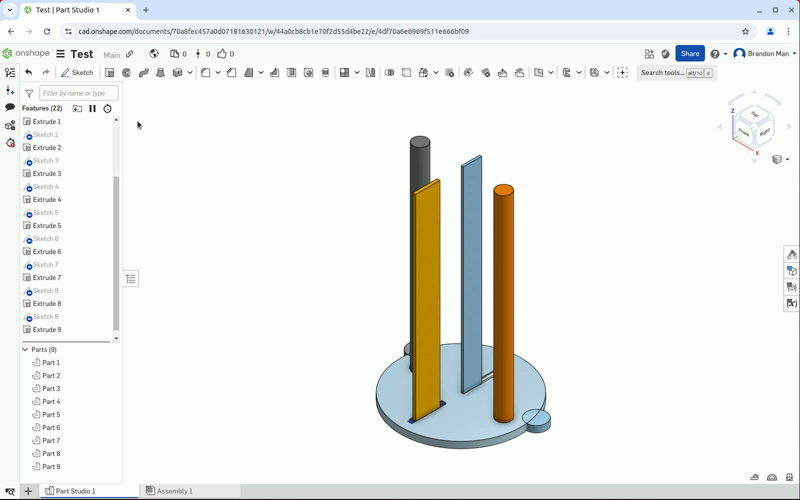
mouse_move(69, 111)
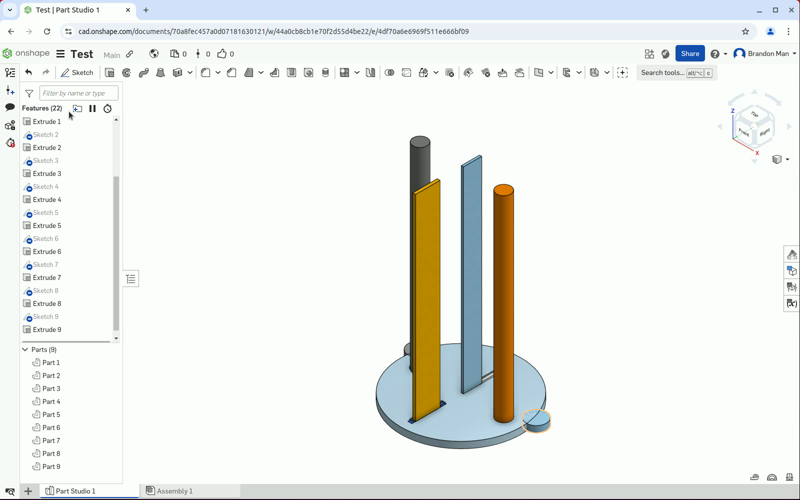
click(69, 111)